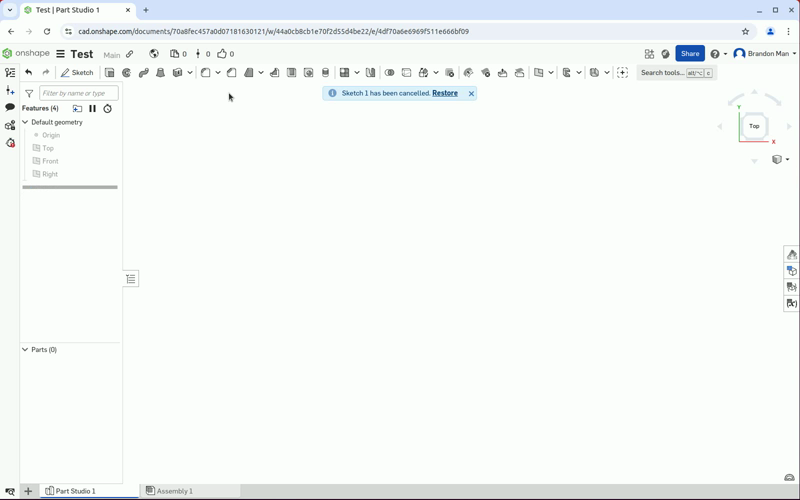
key(shift+h)
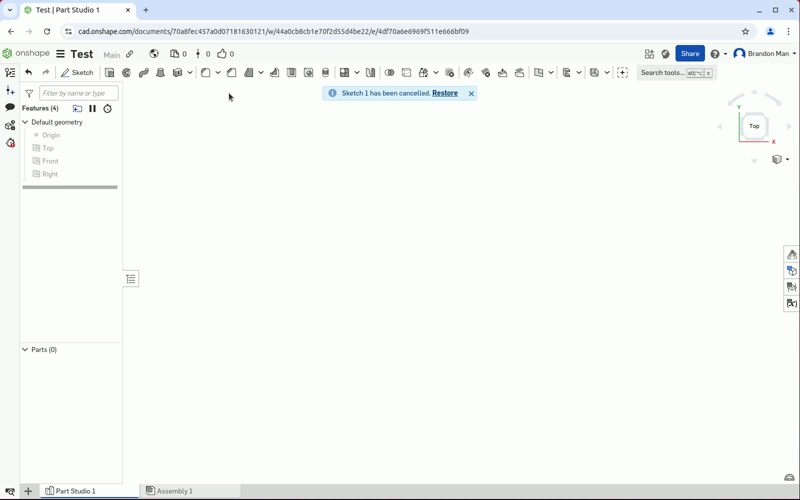
key(shift+s)
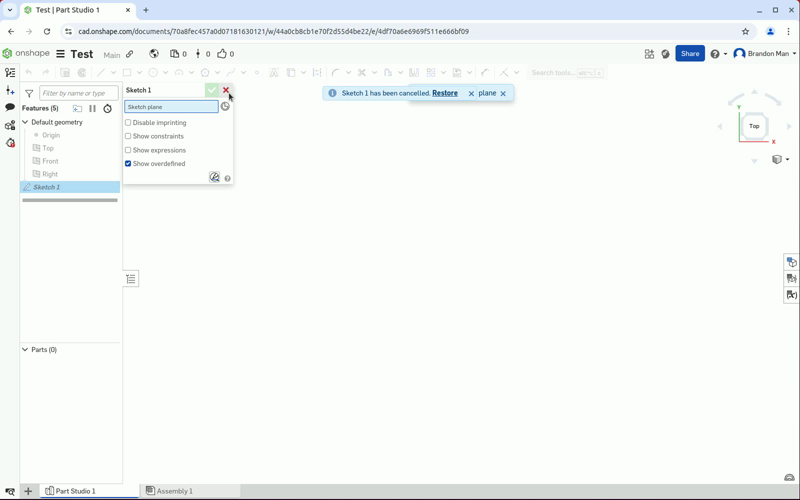
mouse_move(73, 150)
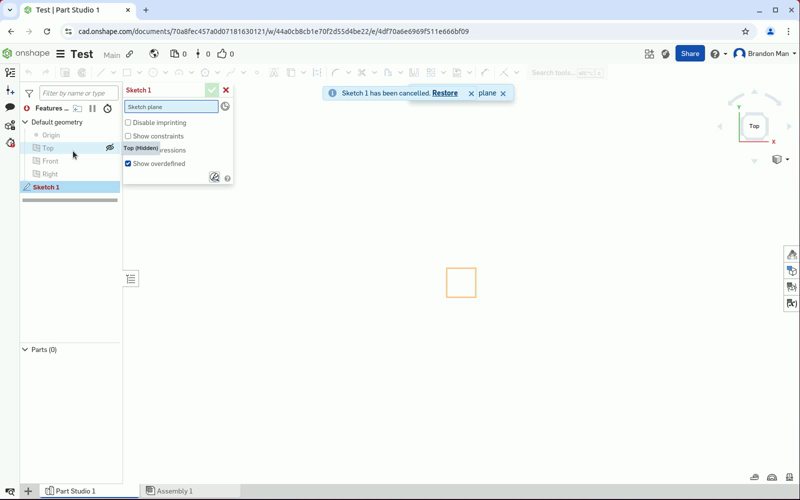
click(73, 150)
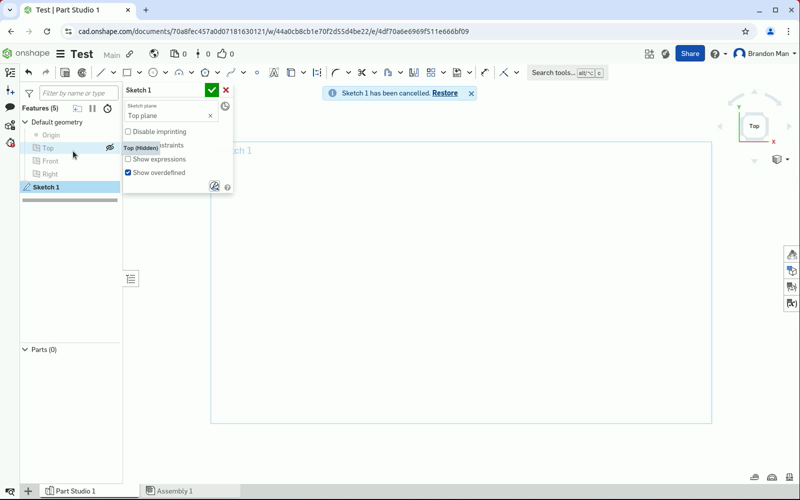
mouse_move(73, 352)
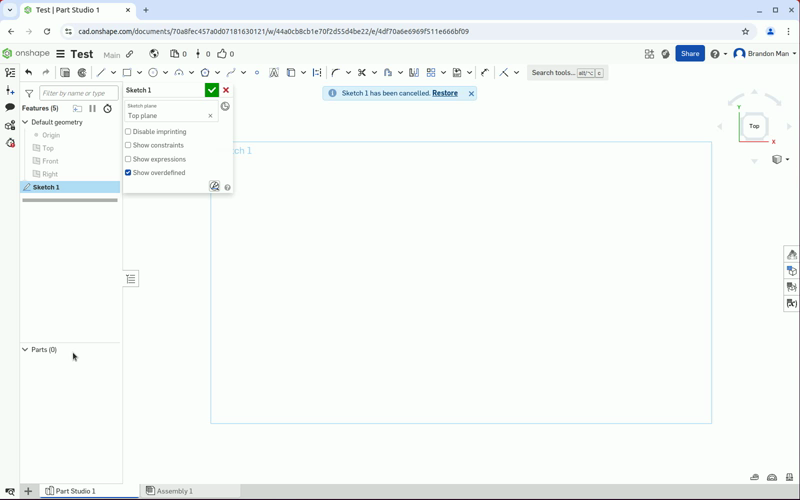
key(y)
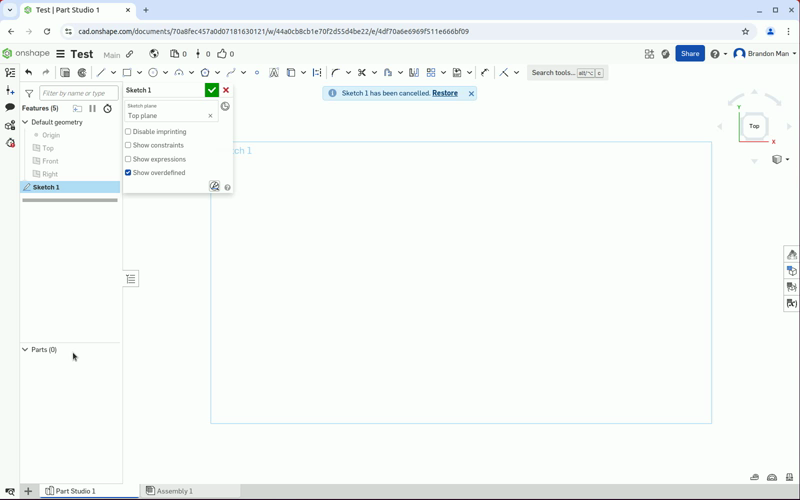
key(l)
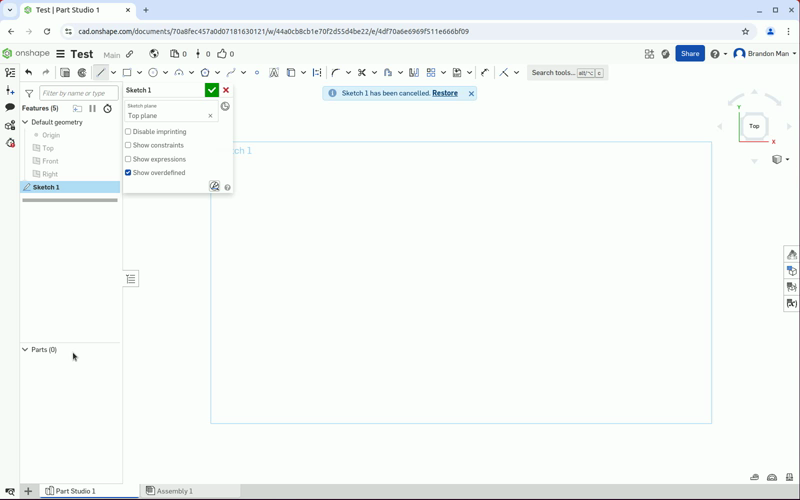
key_down(shift)
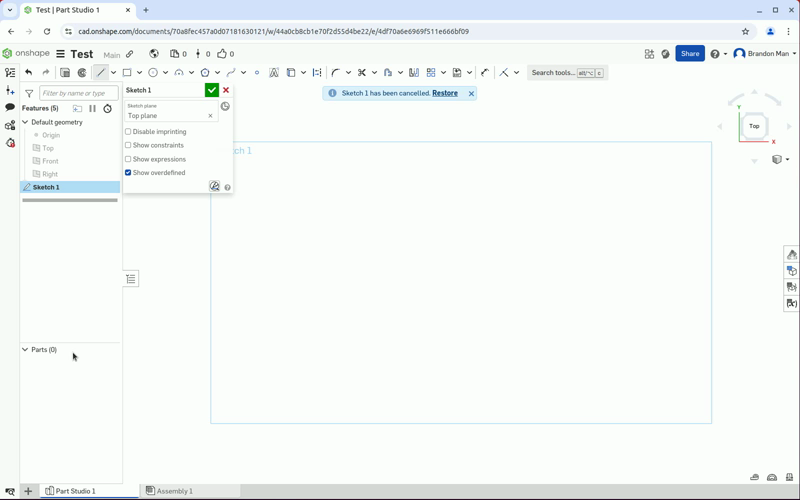
mouse_move(348, 376)
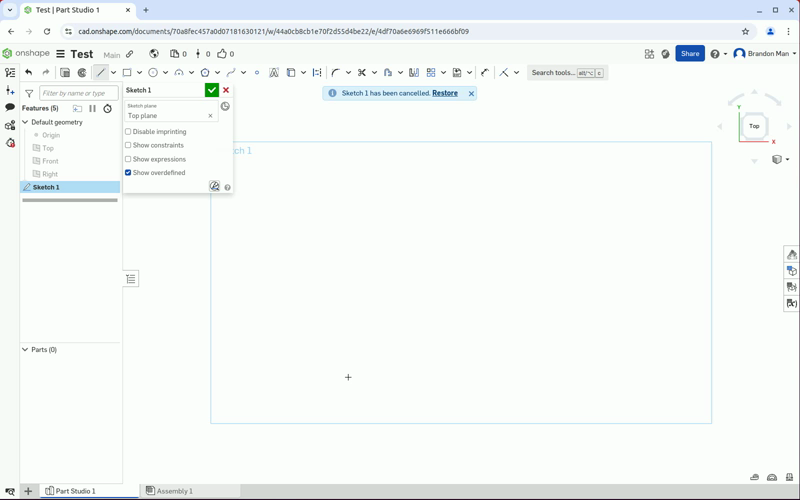
click(348, 376)
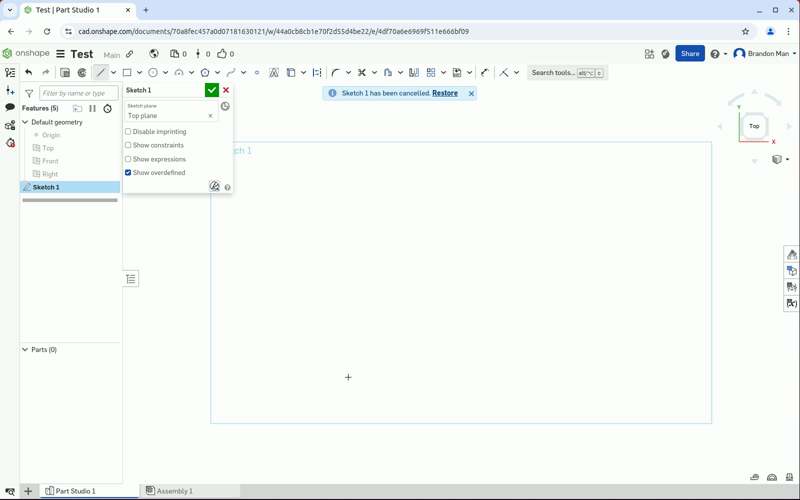
key_up(shift)
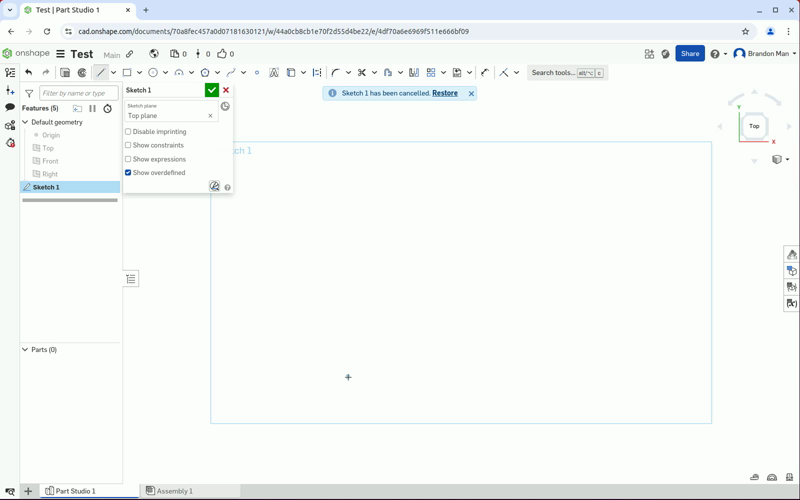
key_down(shift)
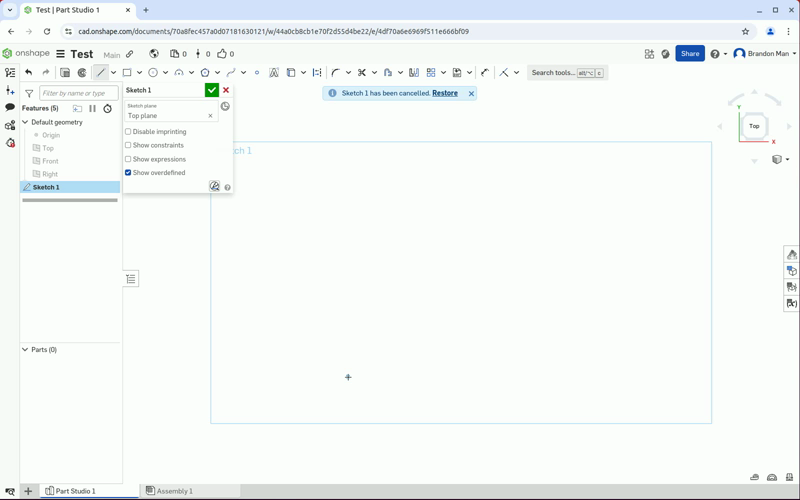
mouse_move(572, 376)
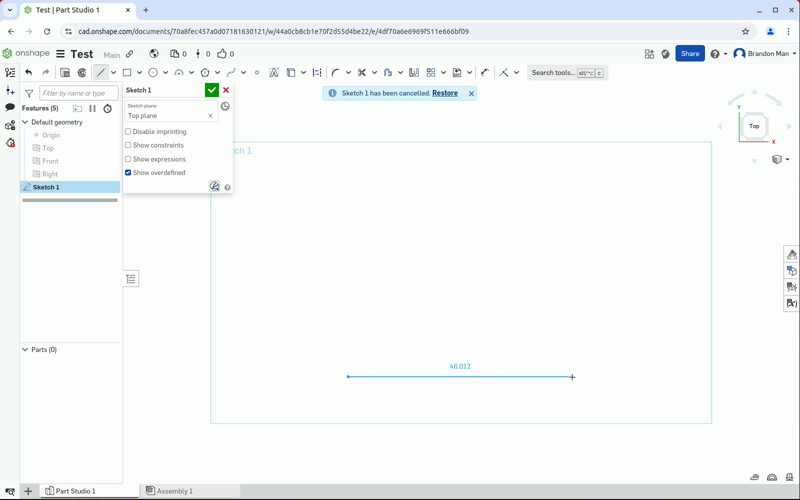
click(572, 376)
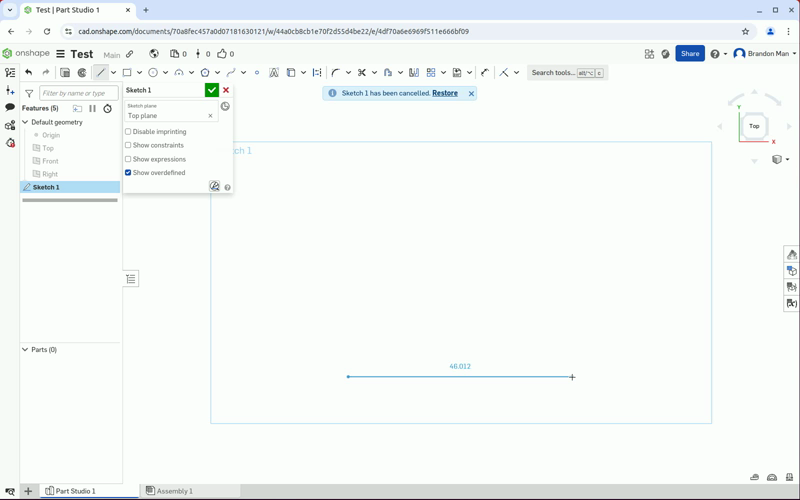
key_up(shift)
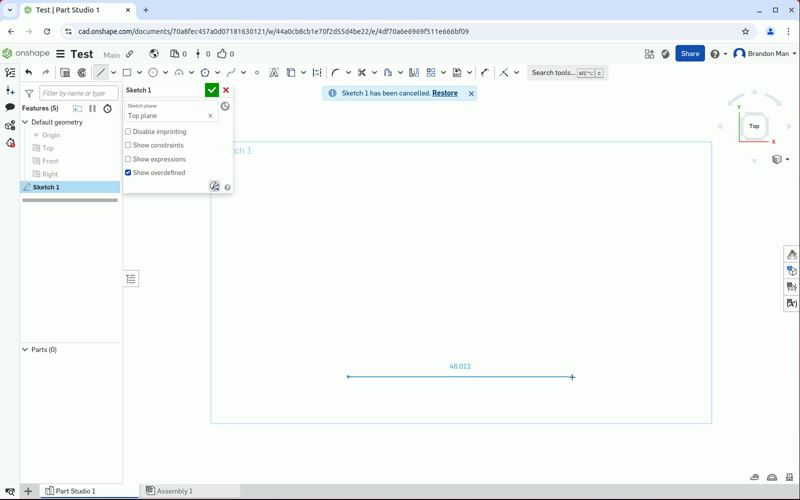
key_down(shift)
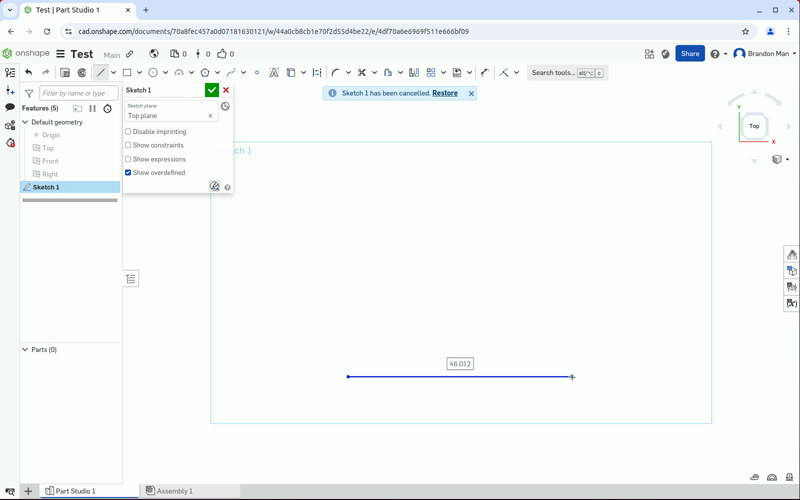
mouse_move(572, 190)
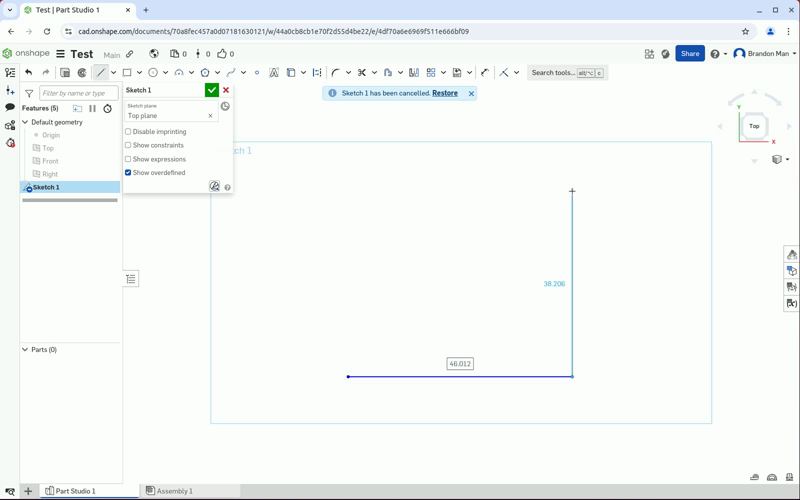
click(572, 190)
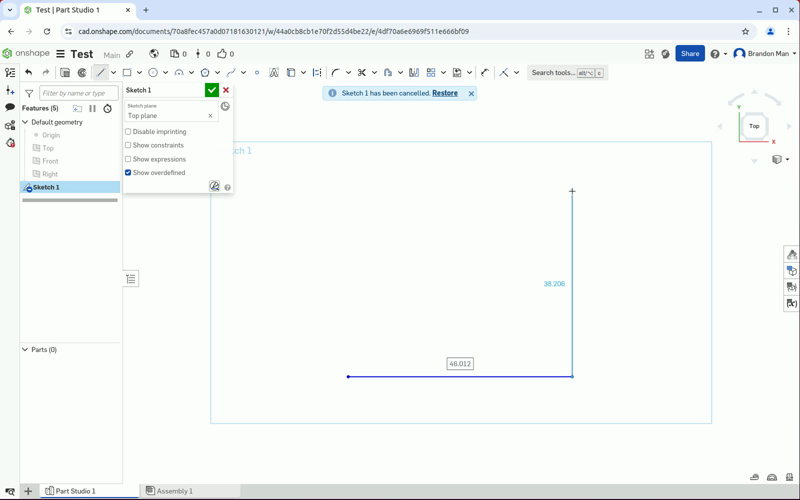
key_up(shift)
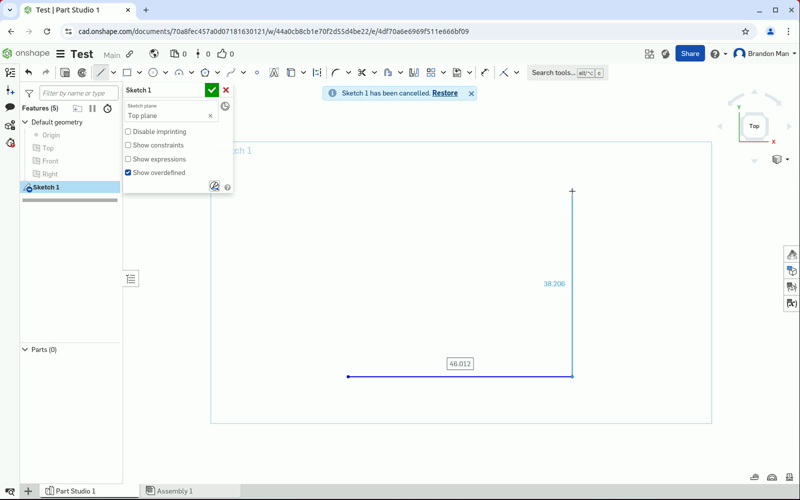
key_down(shift)
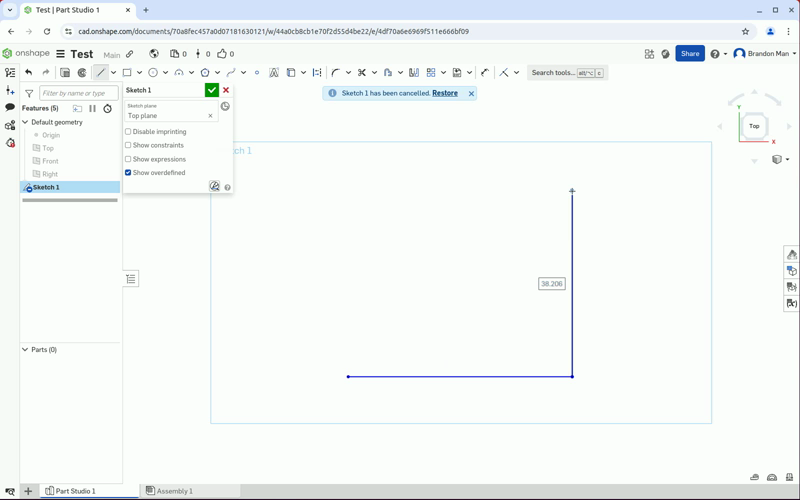
mouse_move(348, 190)
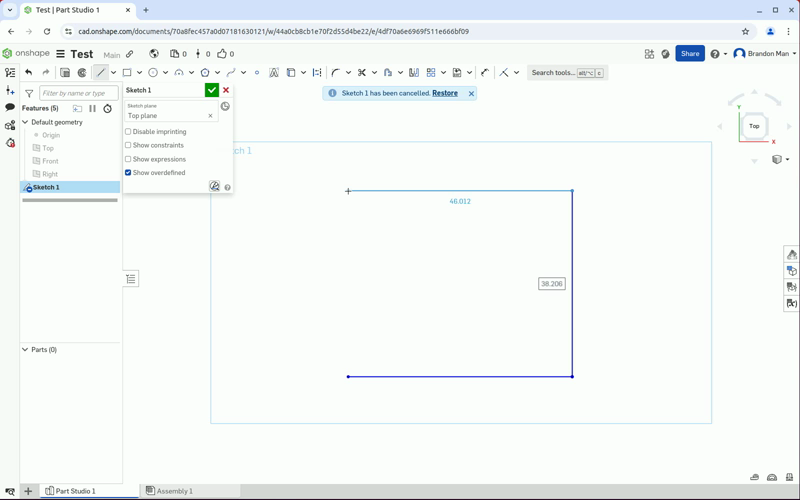
click(348, 190)
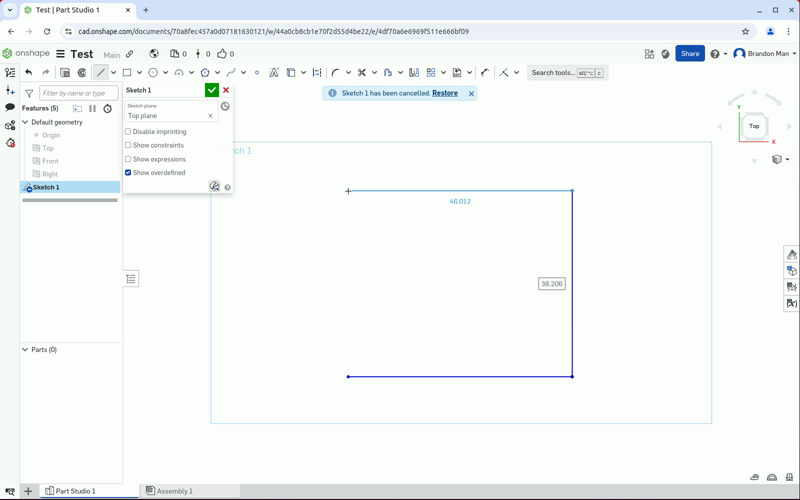
key_up(shift)
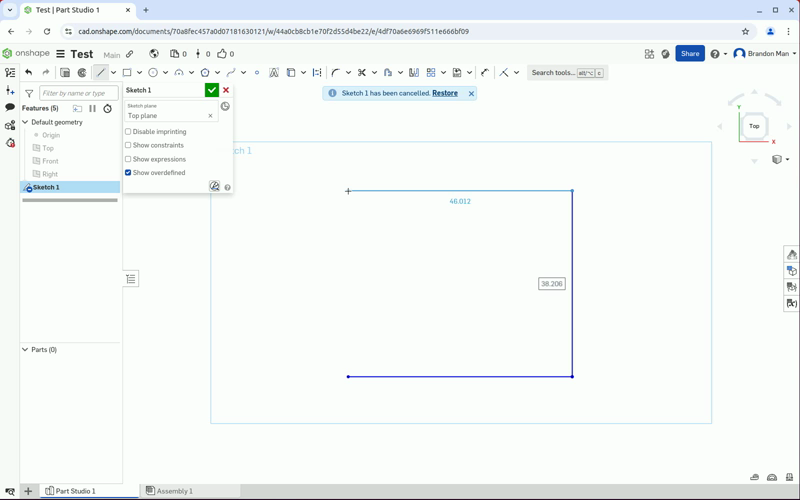
key_down(shift)
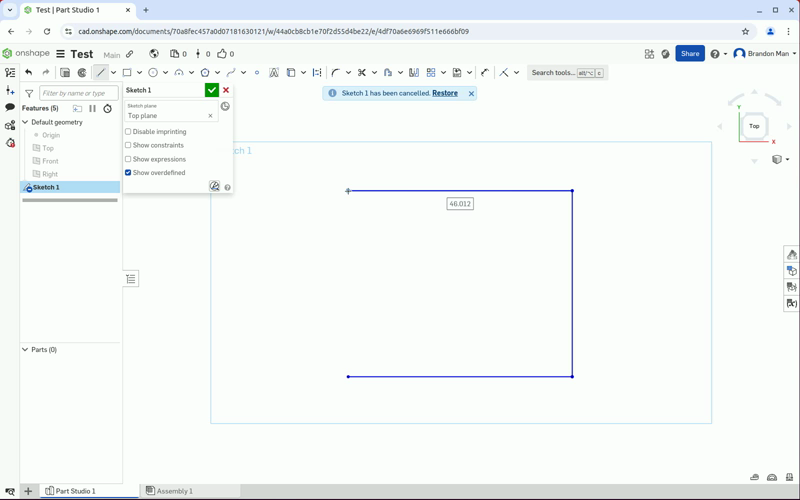
mouse_move(348, 376)
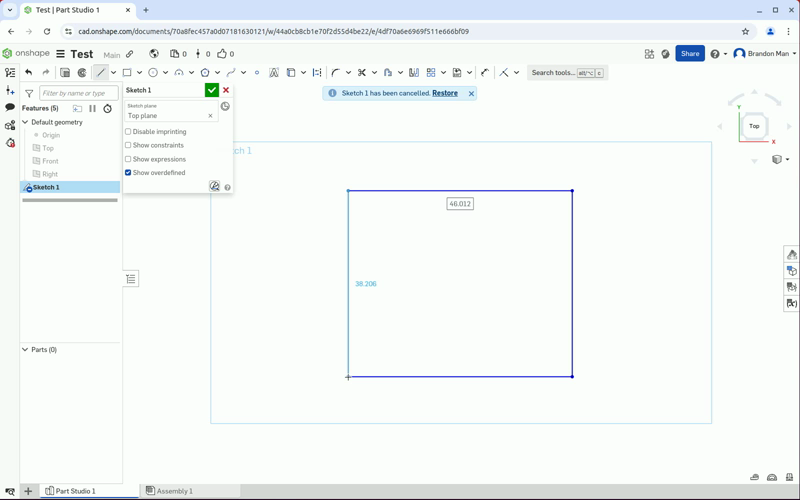
key_up(shift)
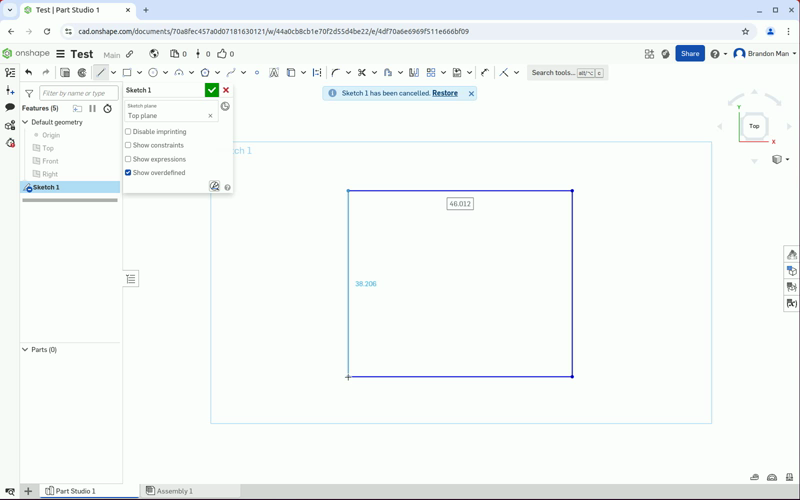
click(348, 376)
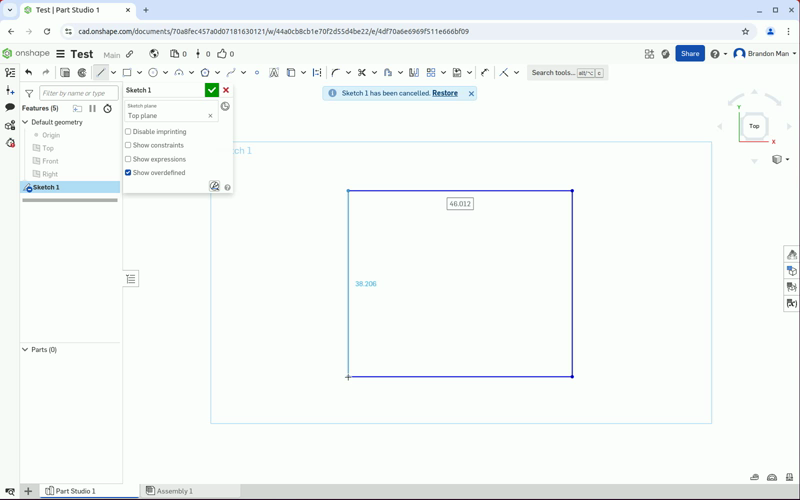
key(esc)
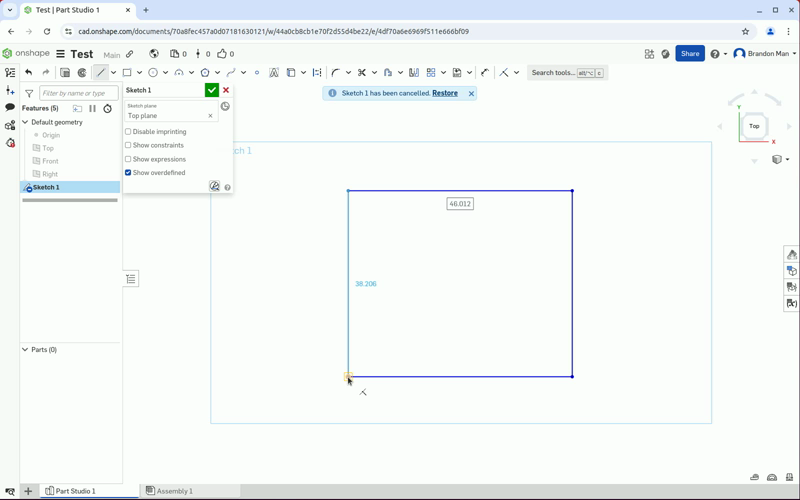
mouse_move(394, 331)
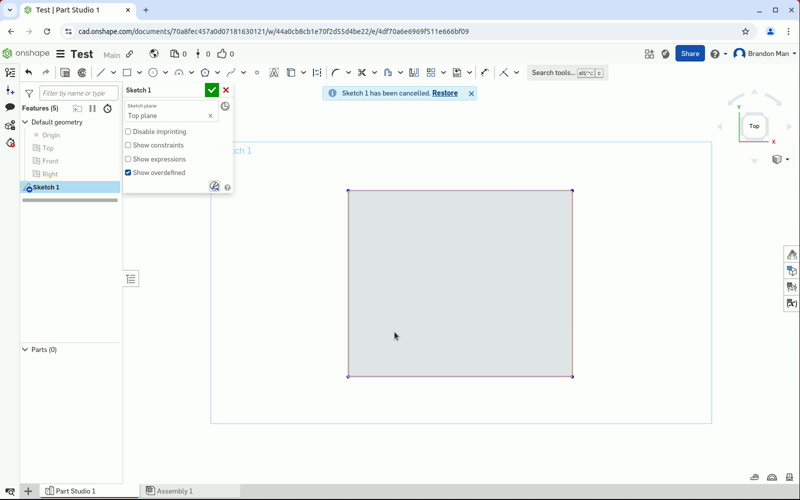
click(394, 331)
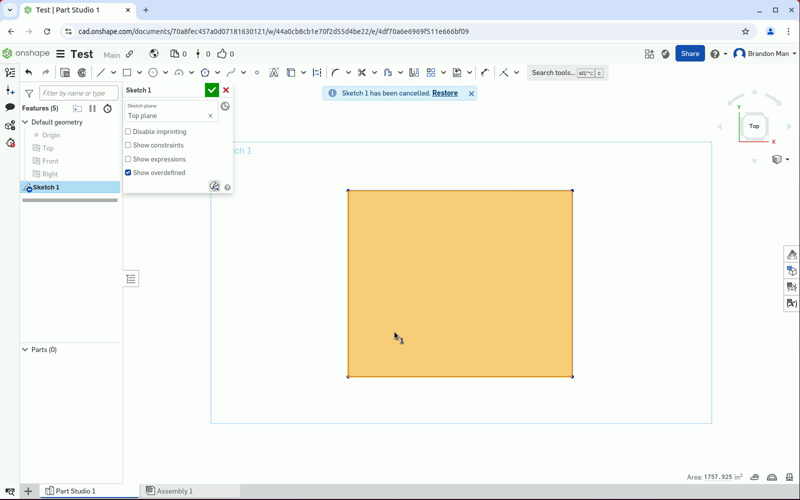
mouse_move(73, 352)
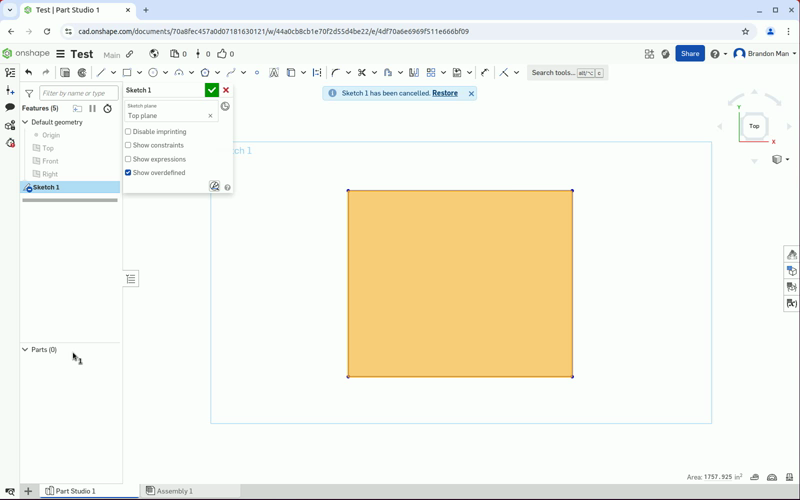
key(shift+y)
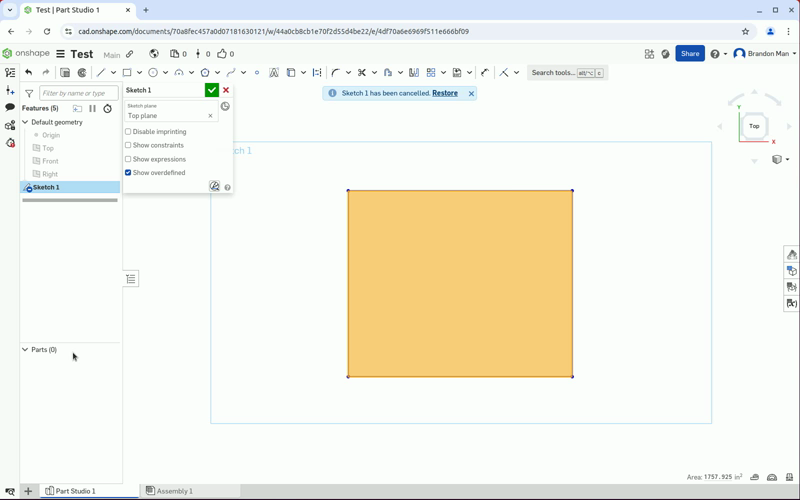
key(shift+e)
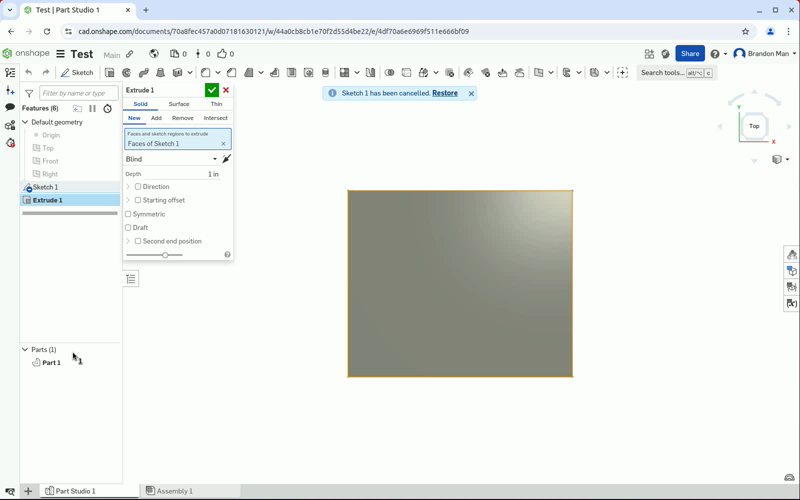
mouse_move(143, 106)
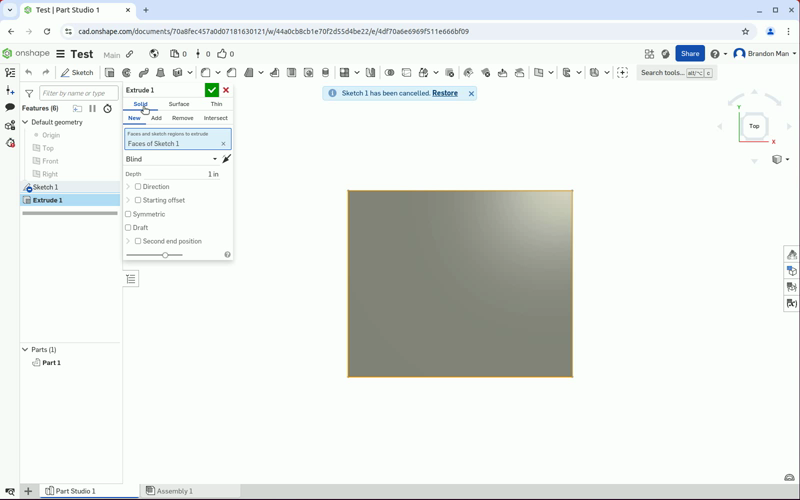
click(143, 106)
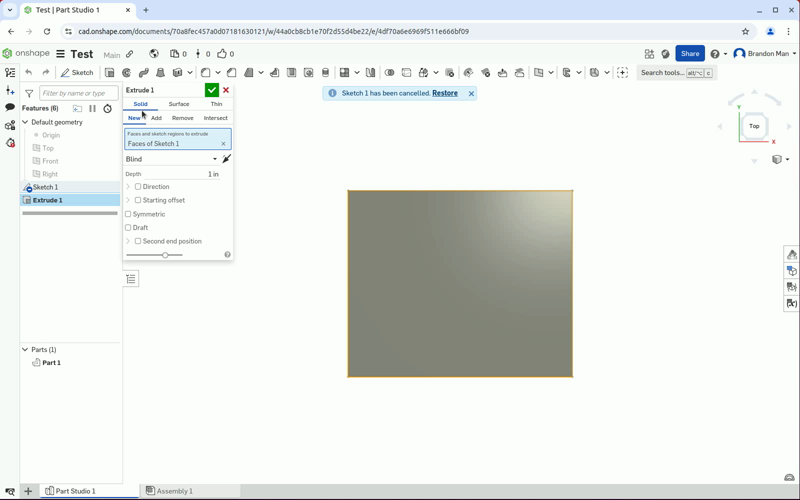
mouse_move(137, 120)
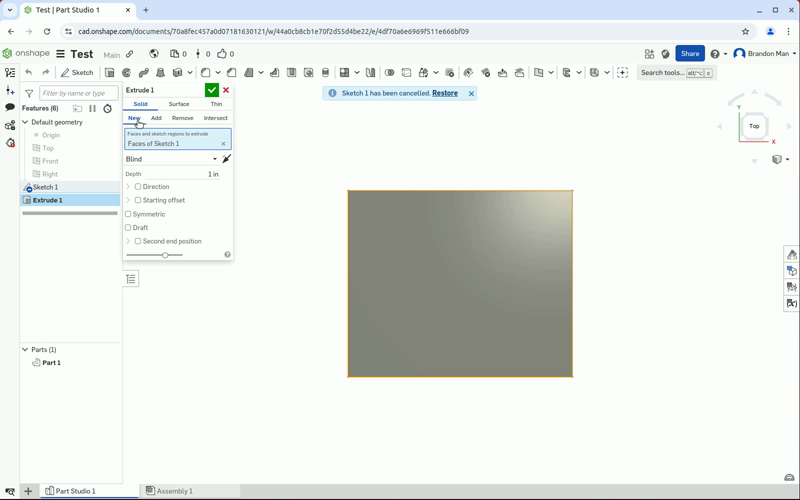
click(137, 120)
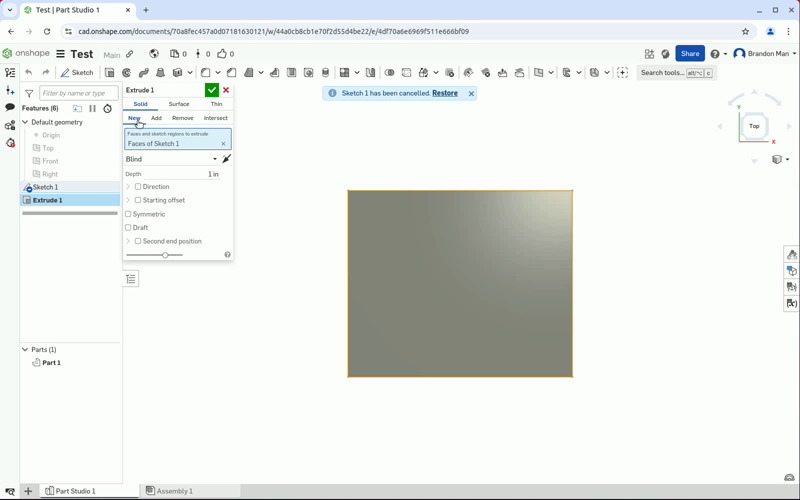
key(tab, 4)
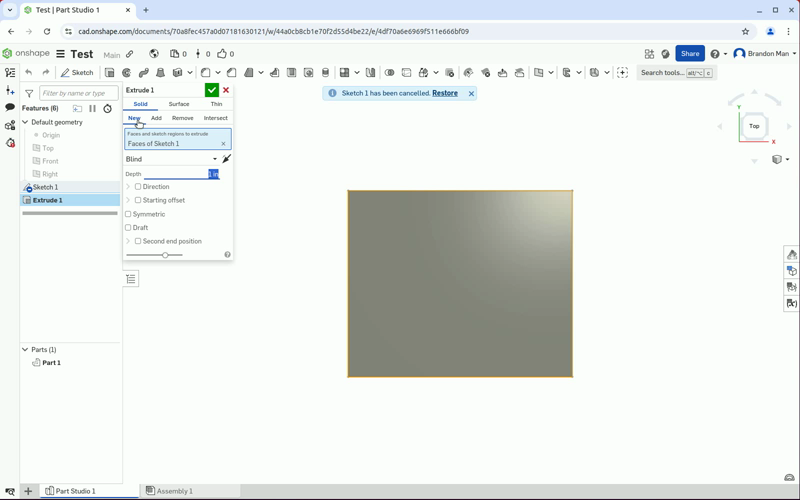
text(0.481)
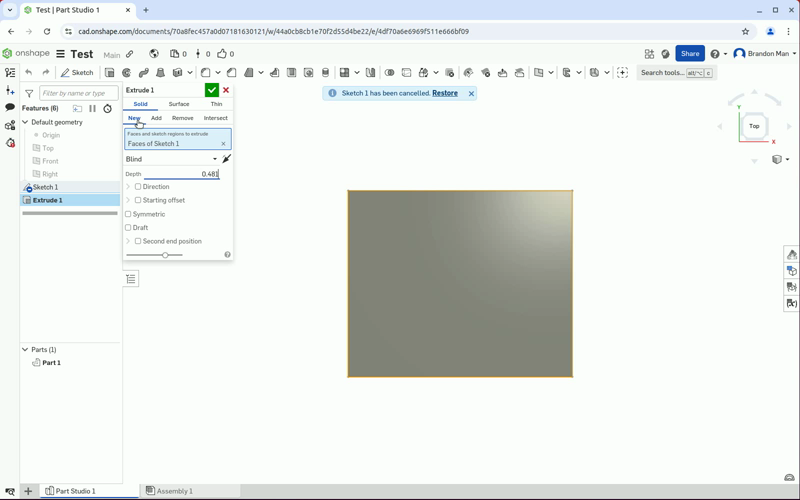
key(enter)
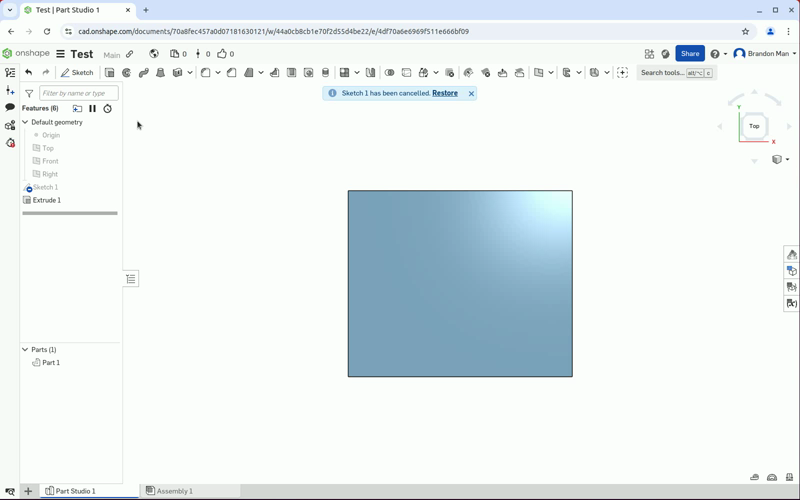
key(shift+h)
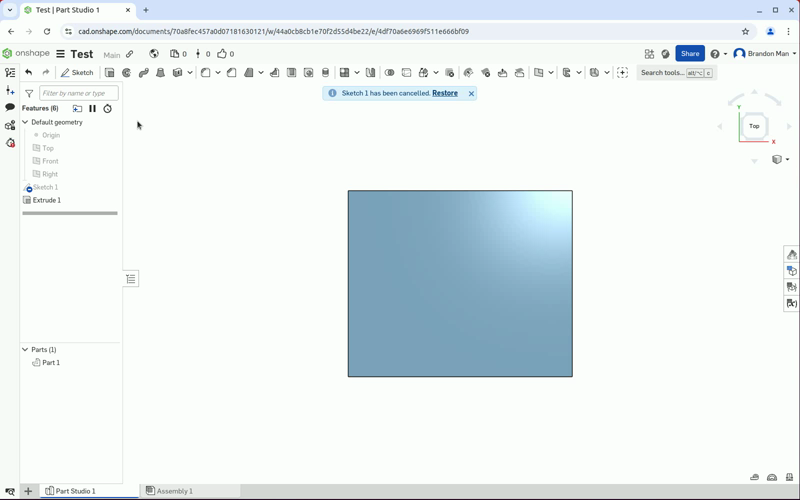
key(shift+h)
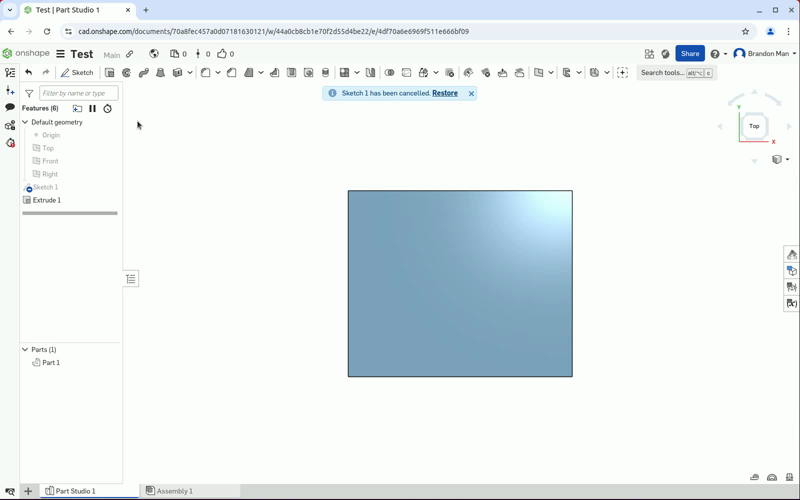
mouse_move(73, 189)
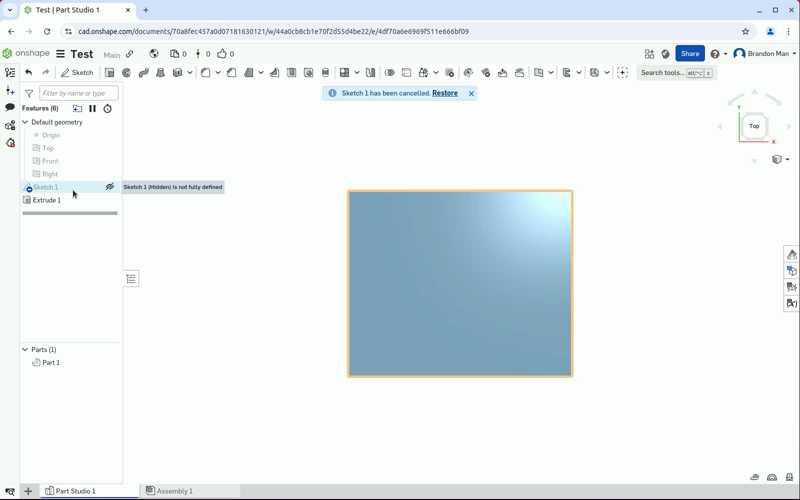
click(73, 189)
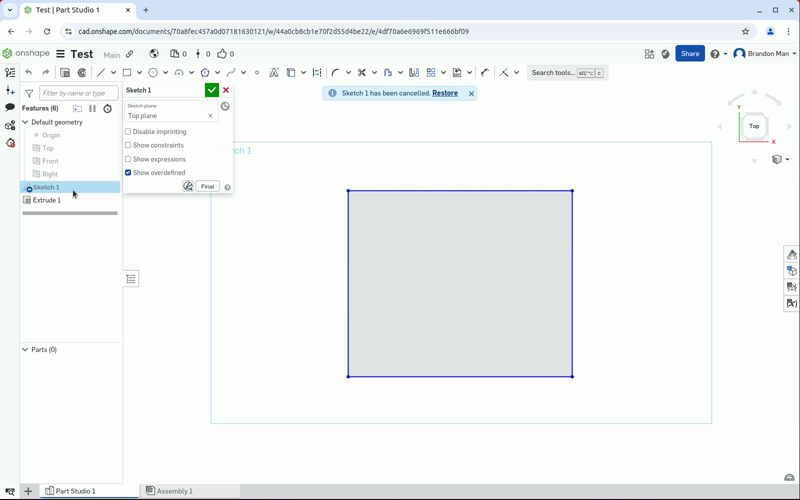
mouse_move(229, 92)
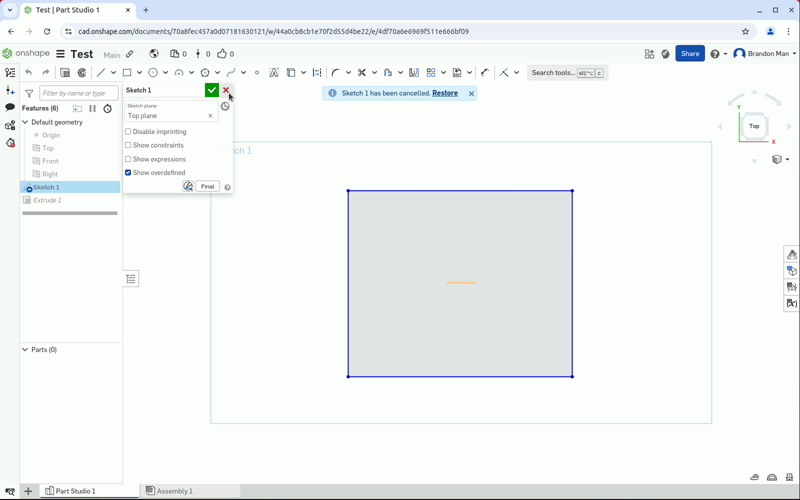
click(229, 92)
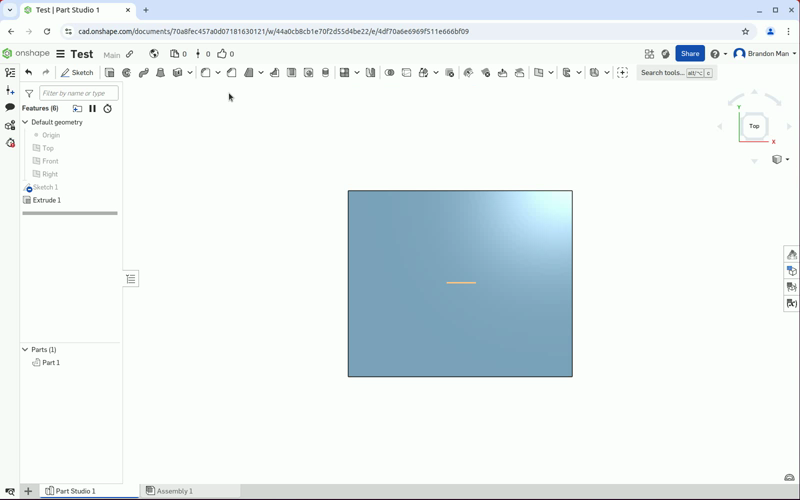
mouse_move(541, 75)
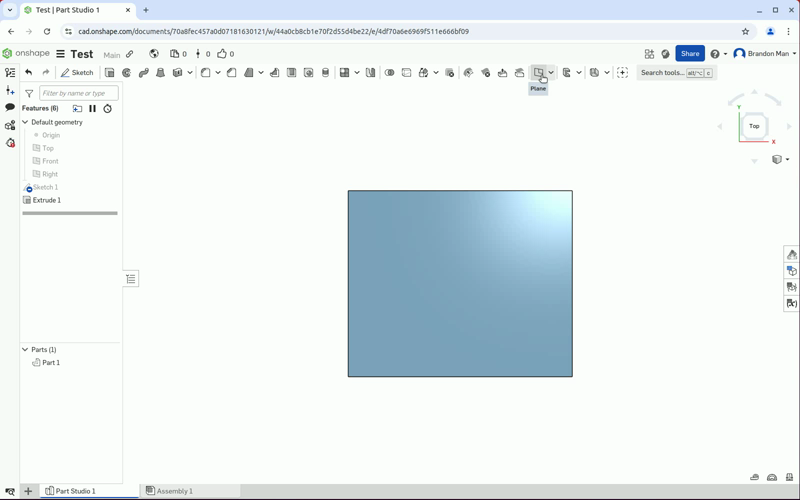
click(541, 75)
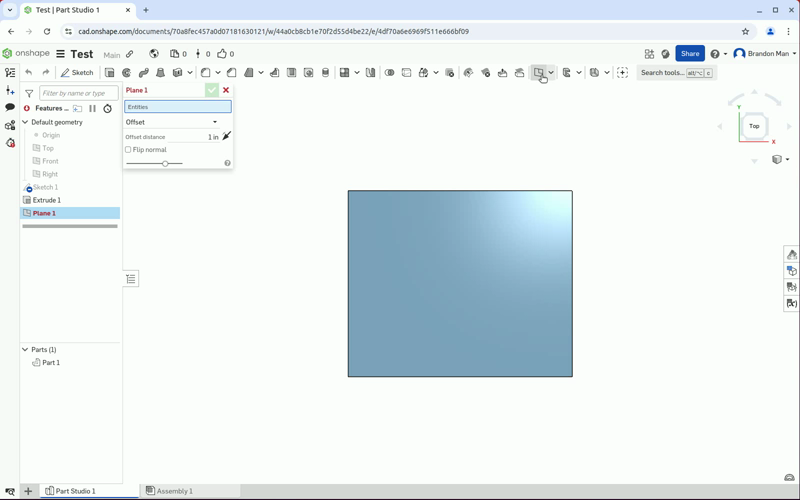
mouse_move(73, 150)
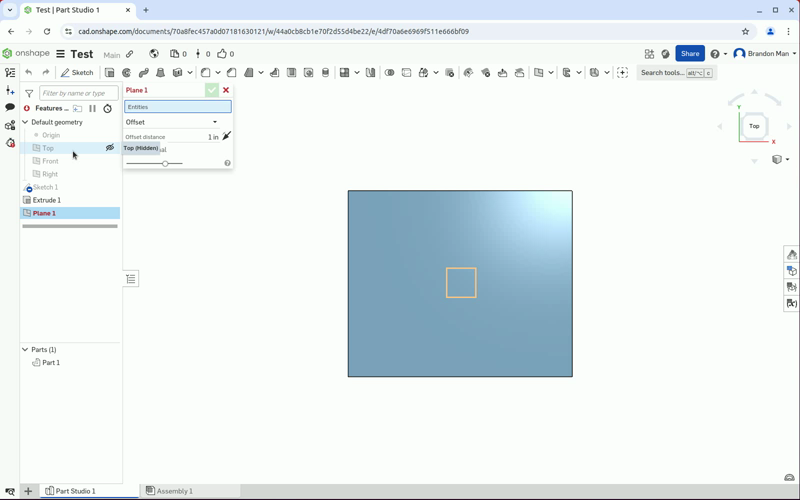
click(73, 150)
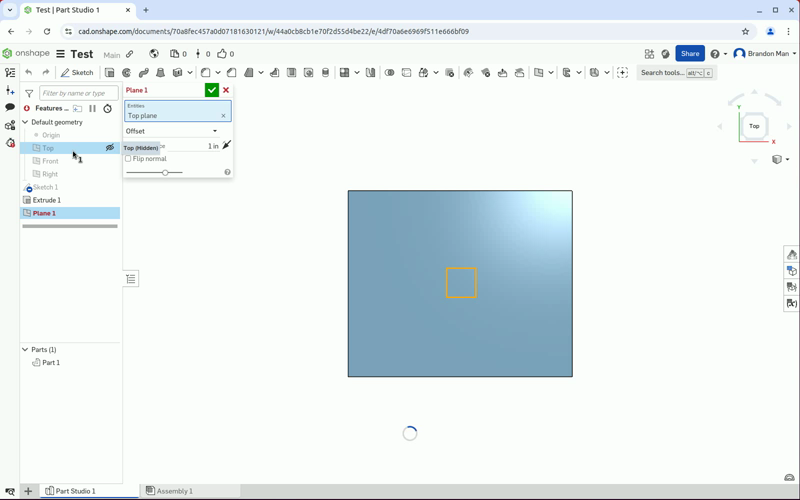
key(tab, 2)
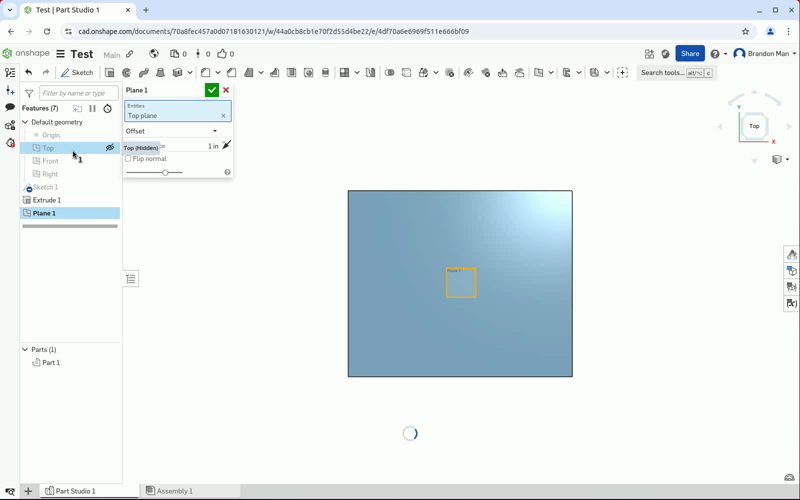
text(0.493)
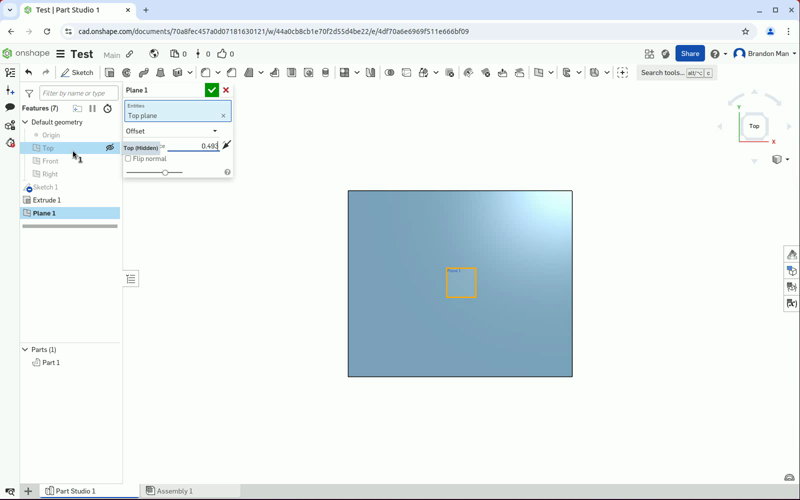
key(enter, 2)
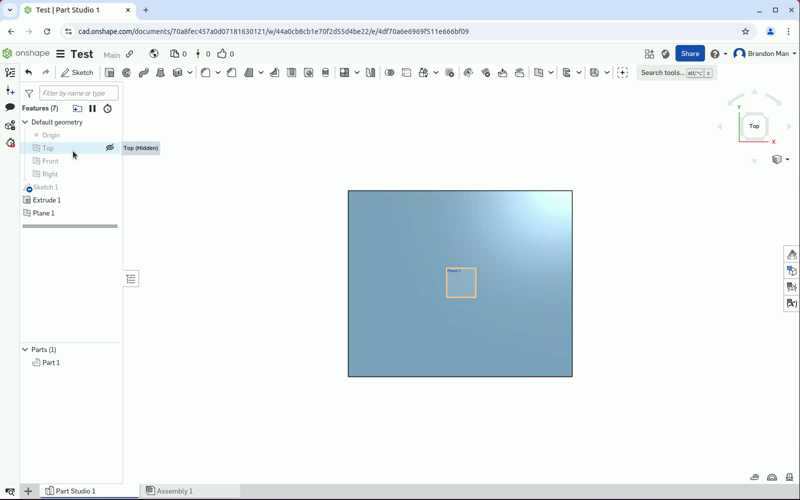
key(shift+s)
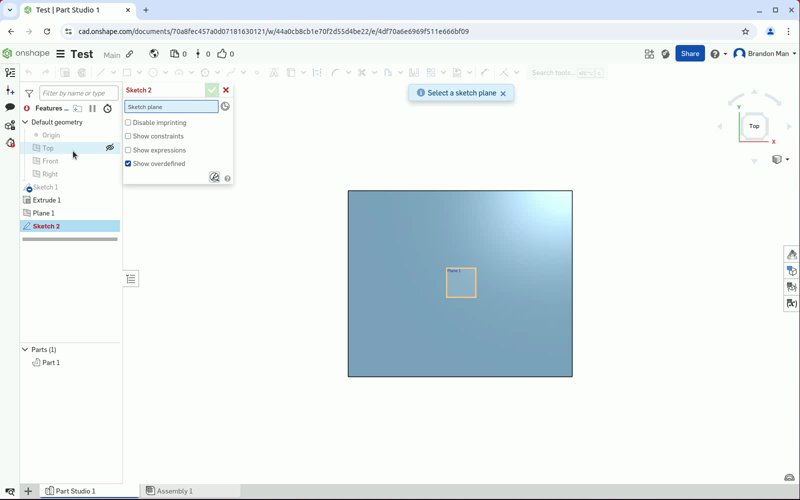
mouse_move(73, 215)
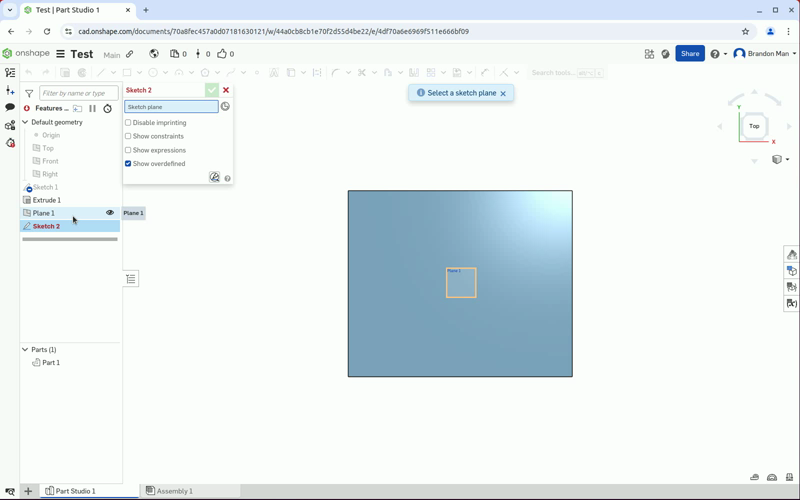
click(73, 215)
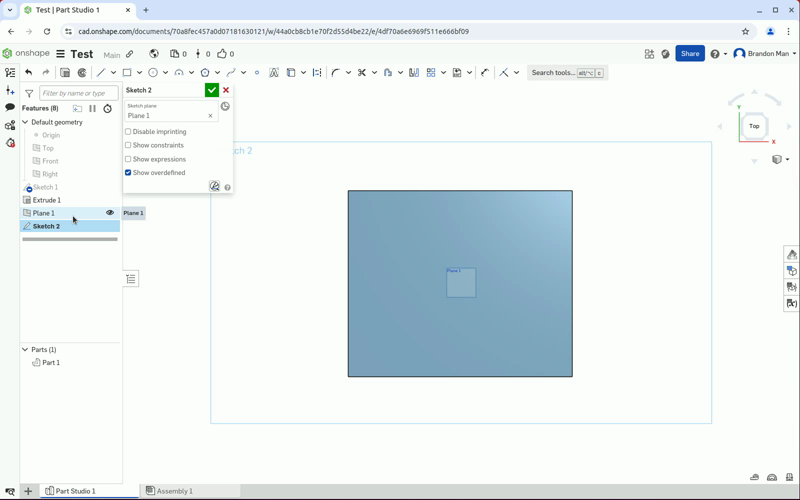
mouse_move(73, 352)
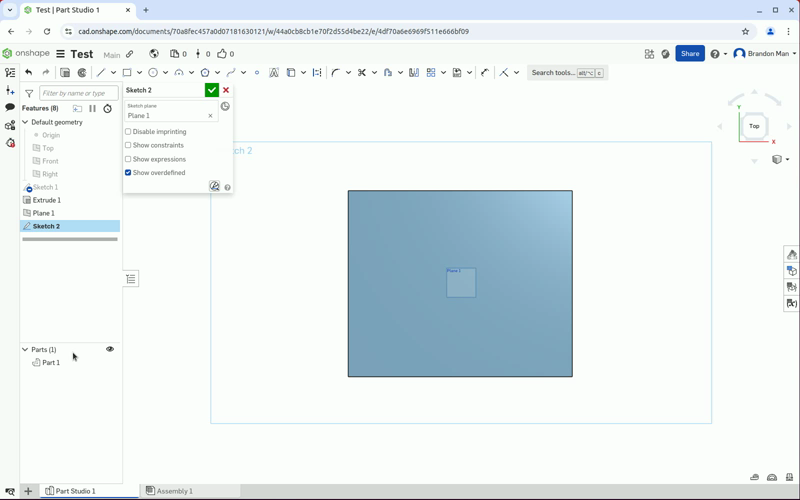
key(y)
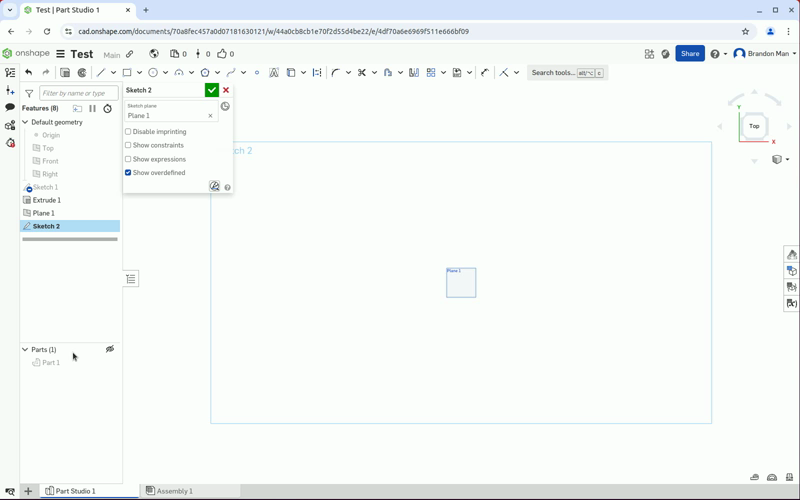
key(l)
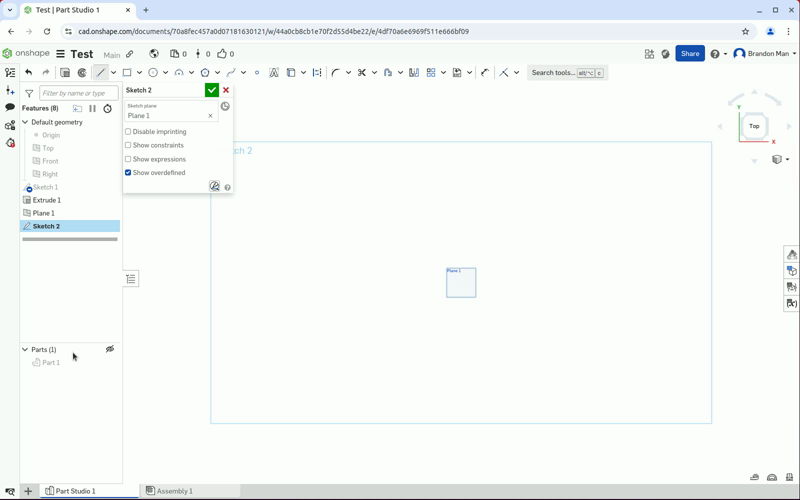
key_down(shift)
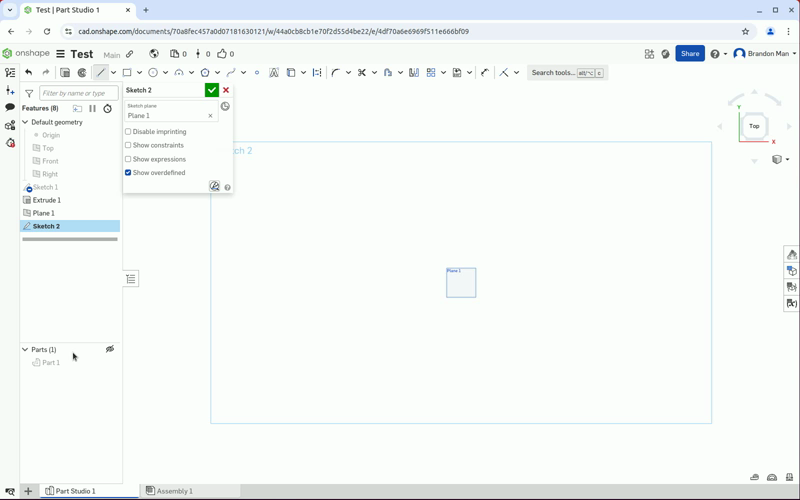
mouse_move(348, 376)
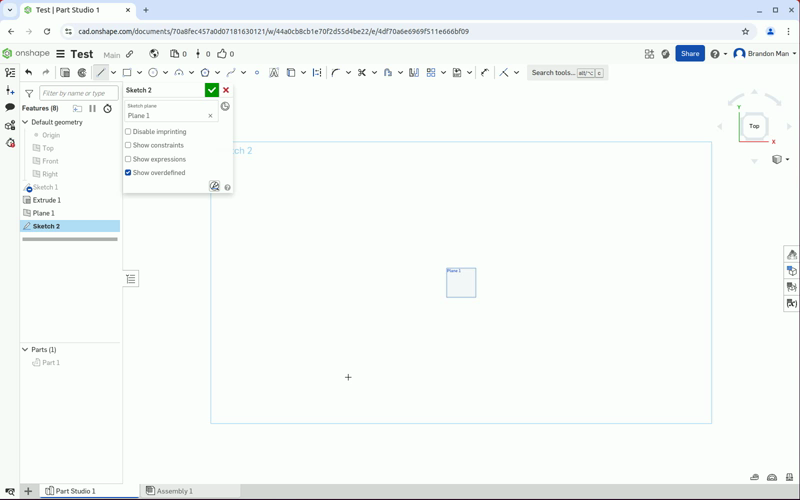
click(348, 376)
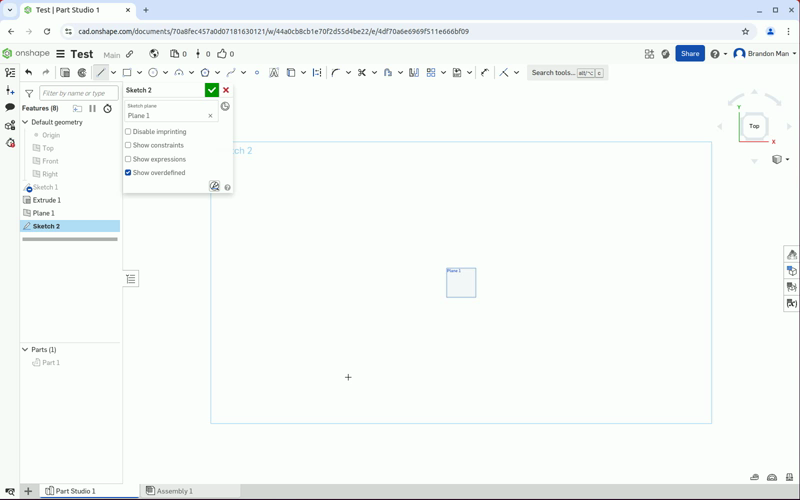
key_up(shift)
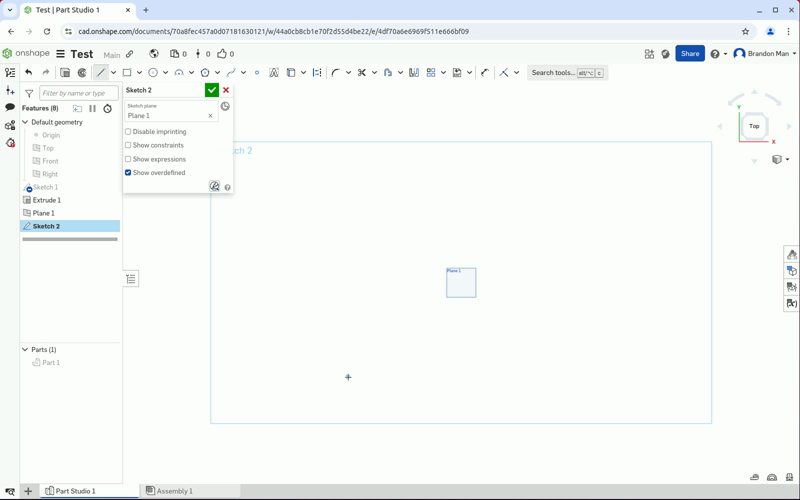
key_down(shift)
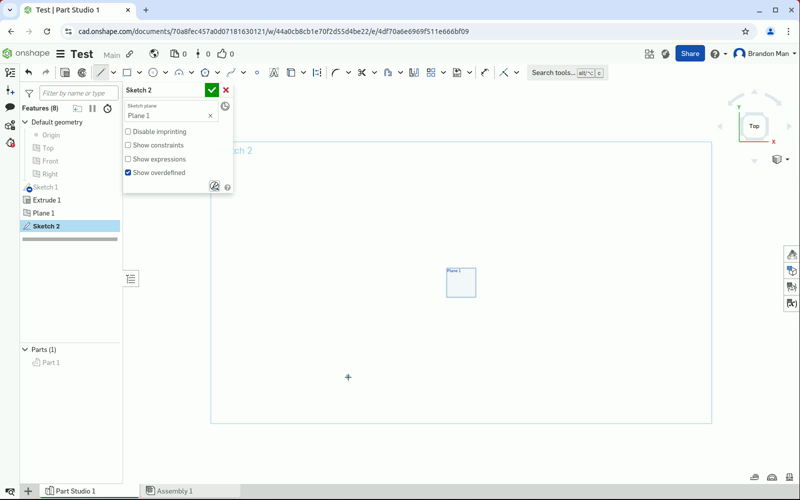
mouse_move(378, 376)
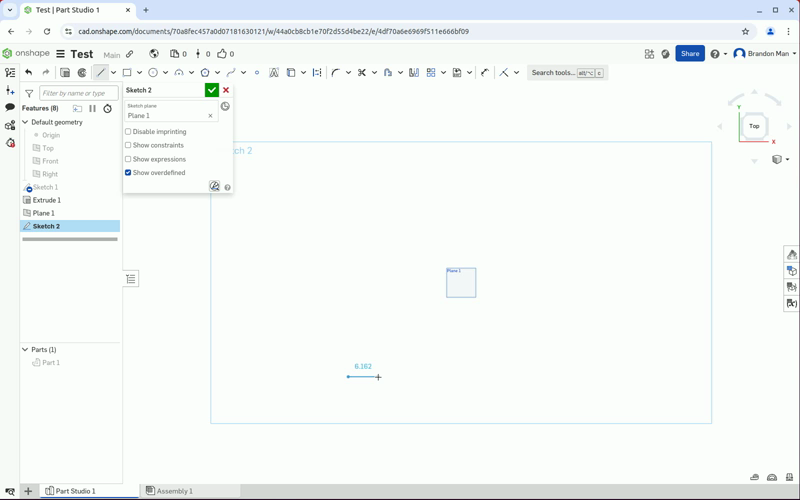
mouse_move(350, 376)
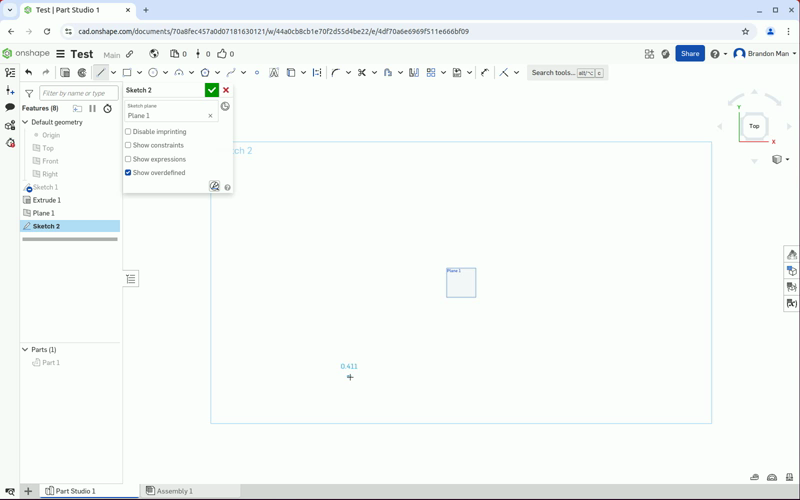
scroll(6)
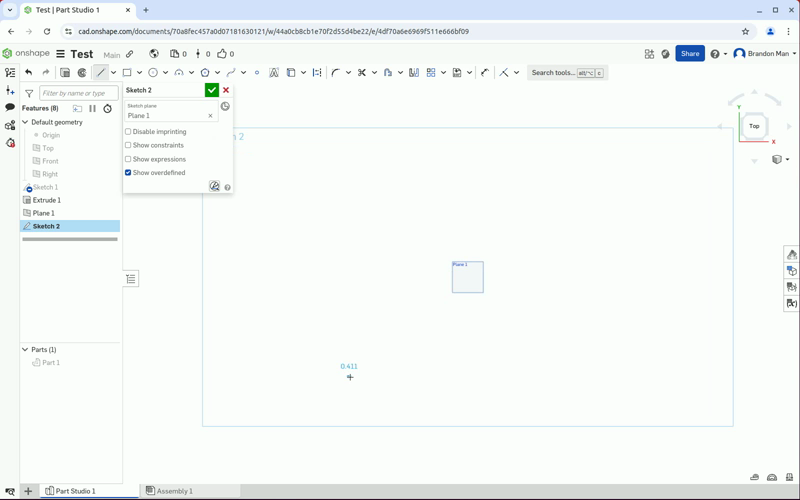
scroll(6)
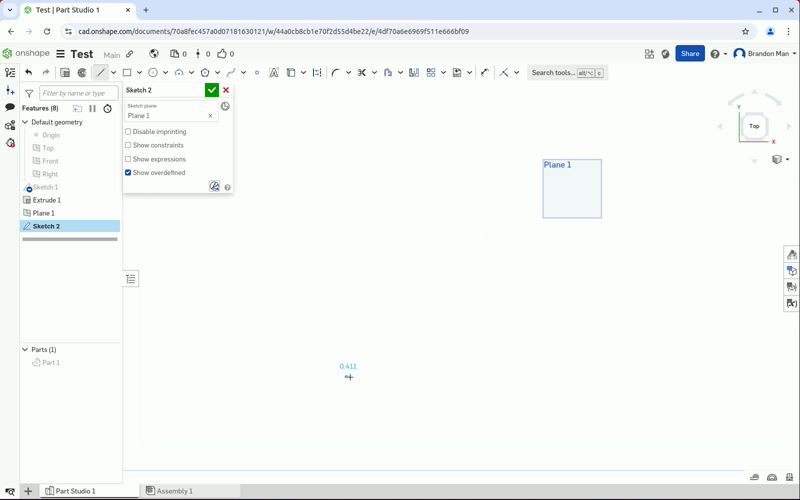
scroll(6)
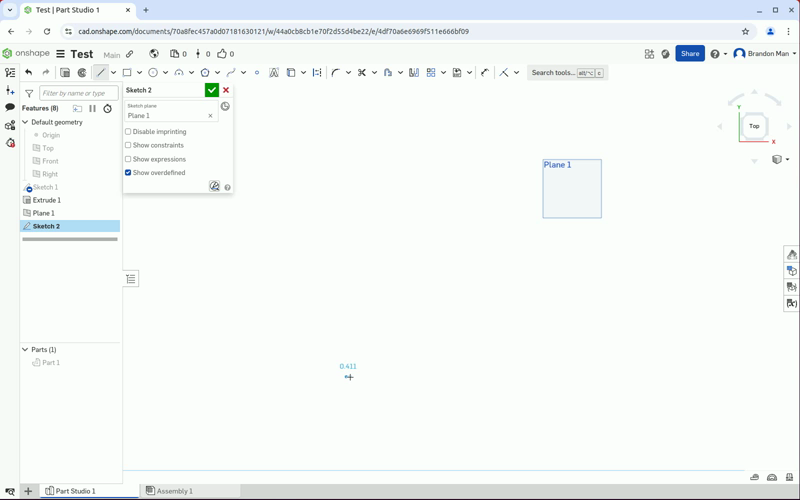
scroll(6)
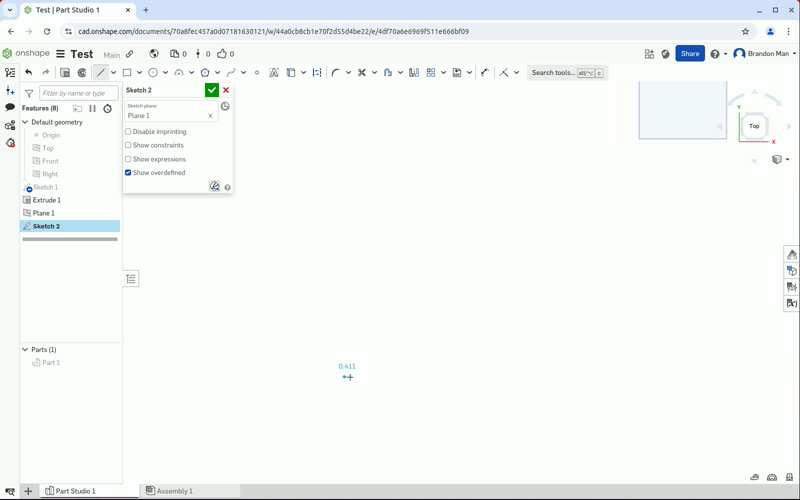
scroll(6)
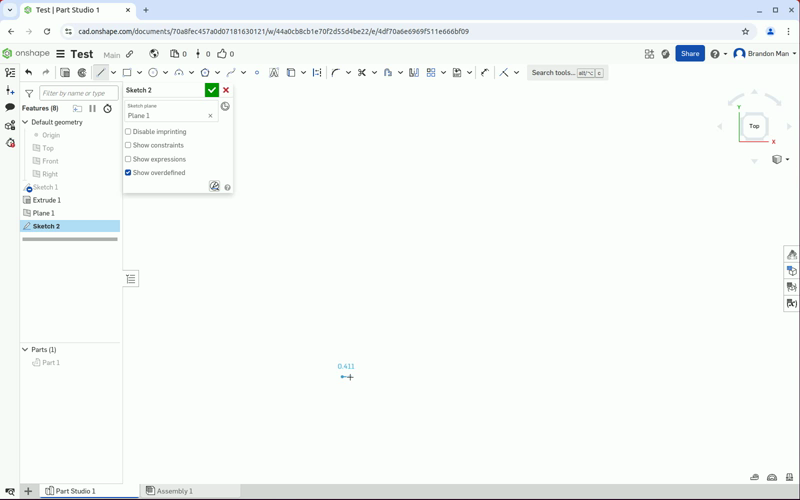
scroll(6)
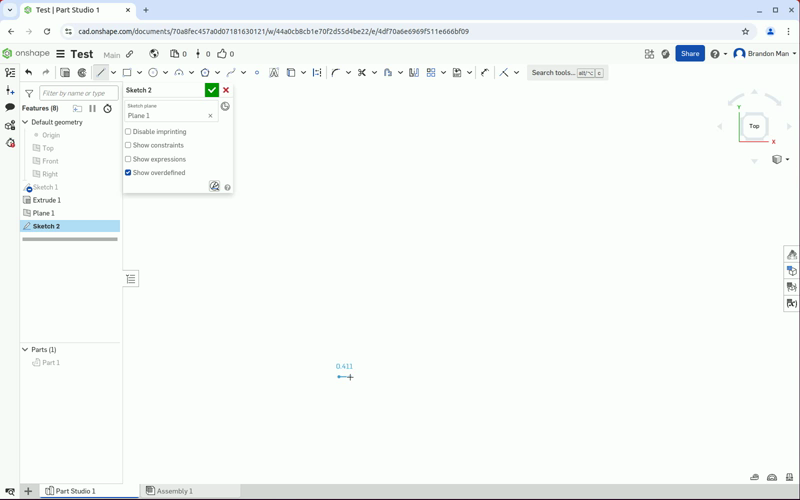
scroll(6)
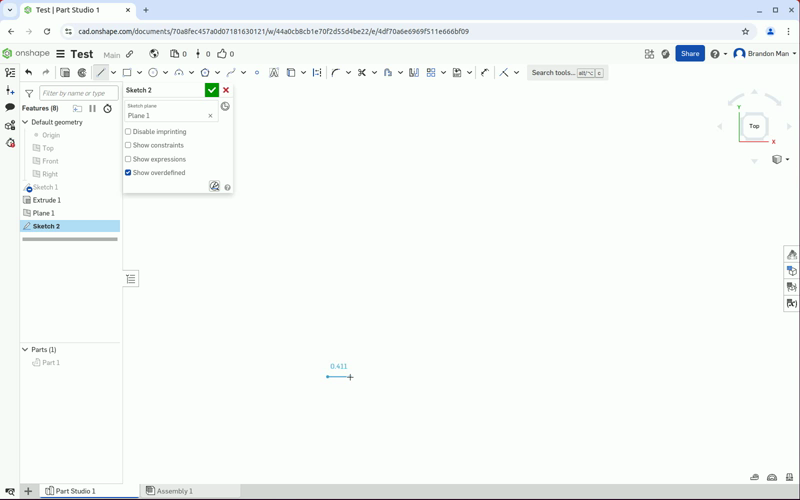
click(350, 376)
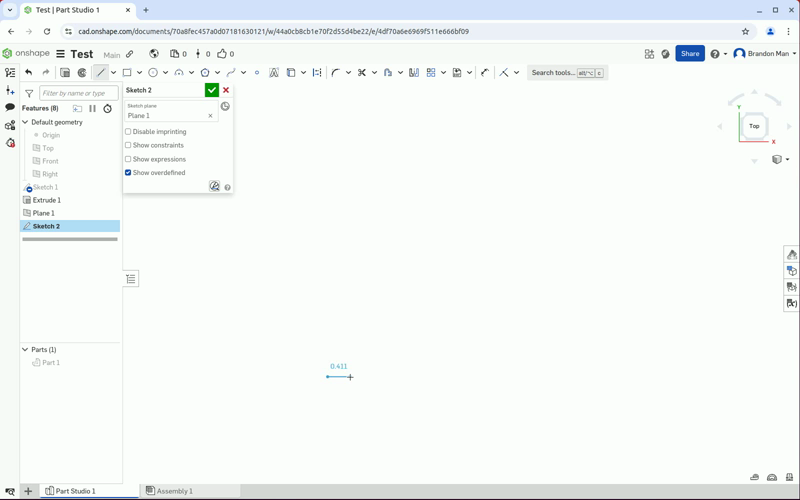
scroll(-6)
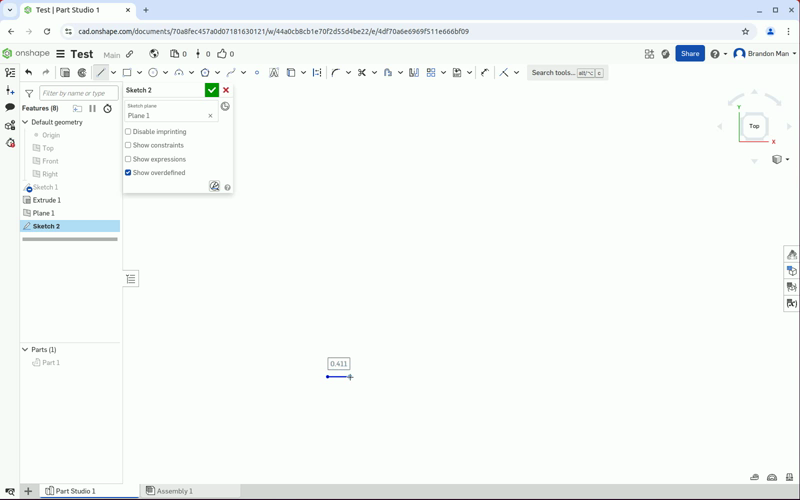
scroll(-6)
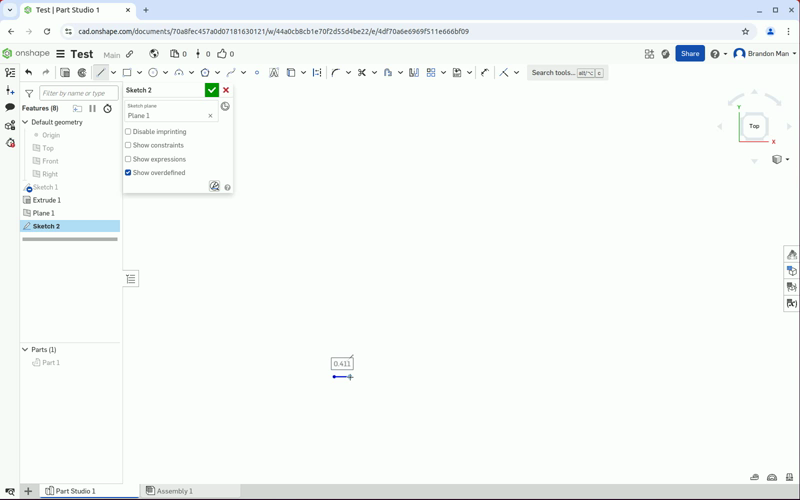
scroll(-6)
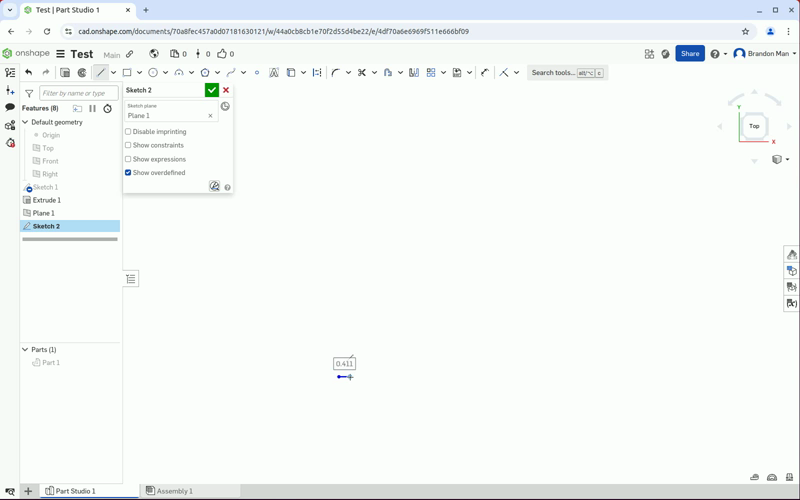
scroll(-6)
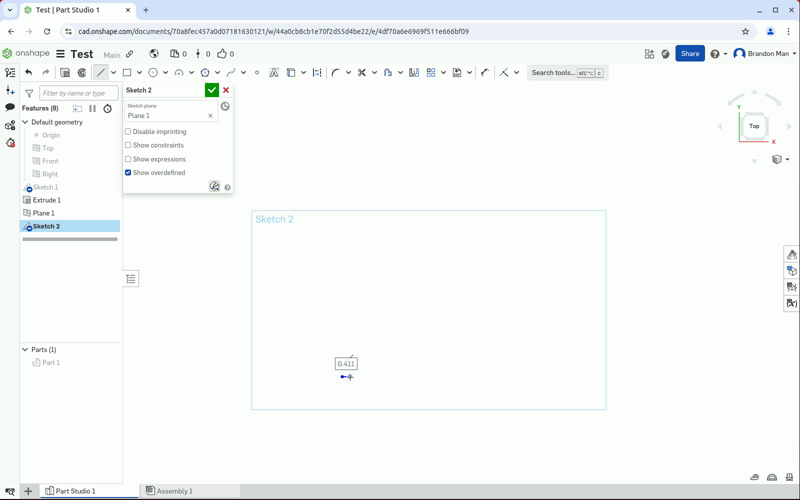
scroll(-6)
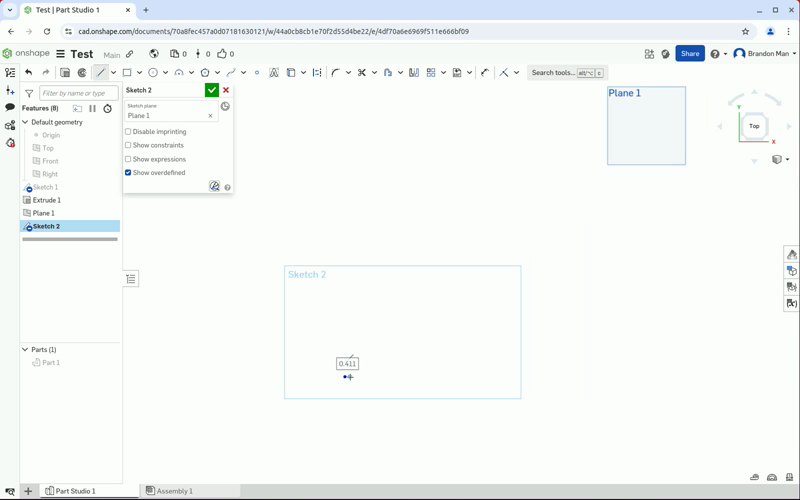
scroll(-6)
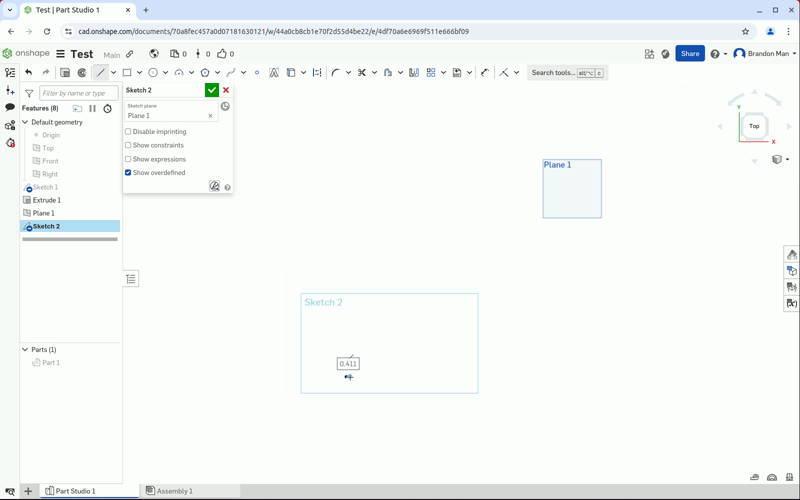
scroll(-6)
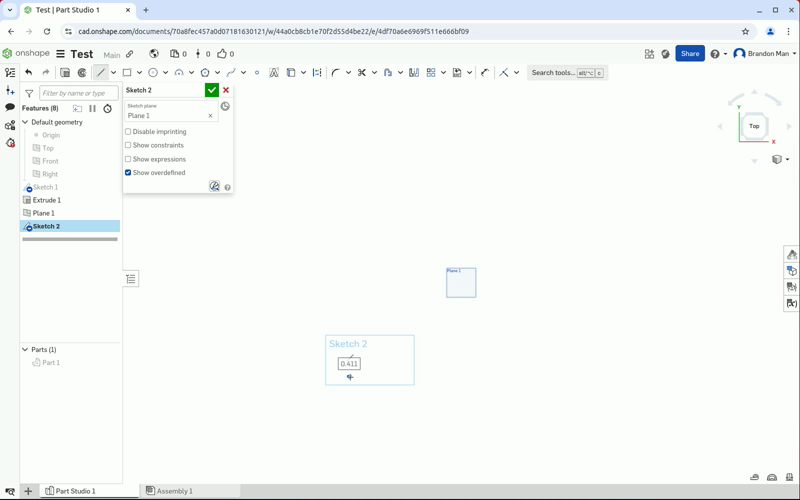
key_up(shift)
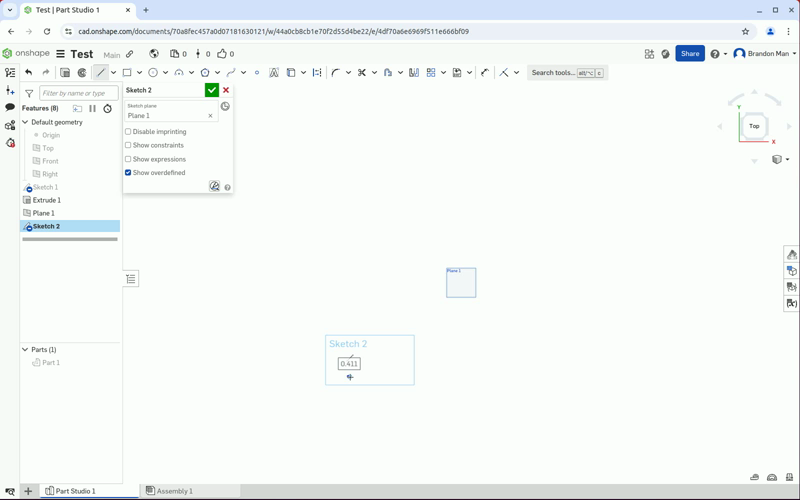
key_down(shift)
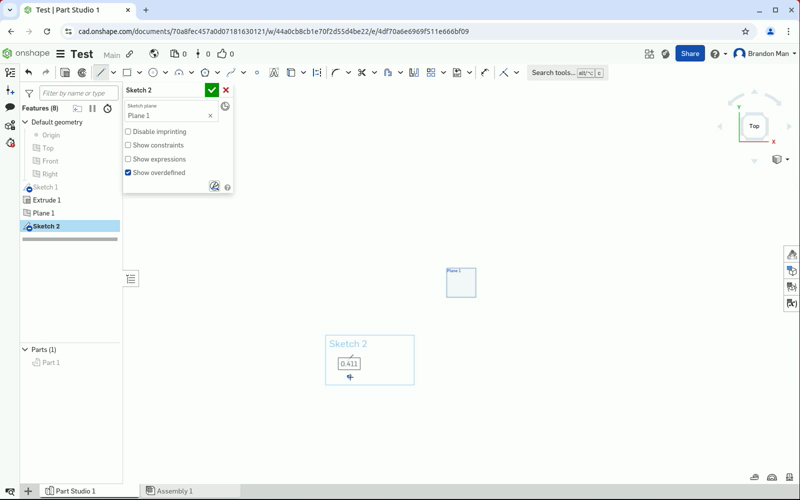
mouse_move(350, 189)
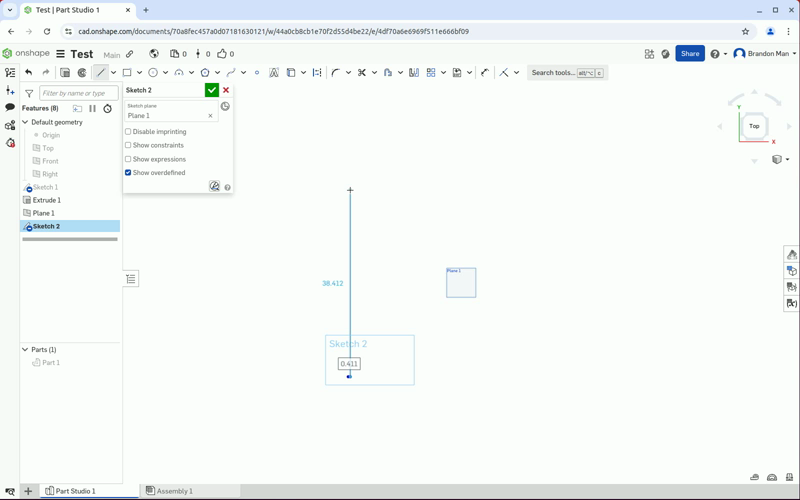
click(350, 189)
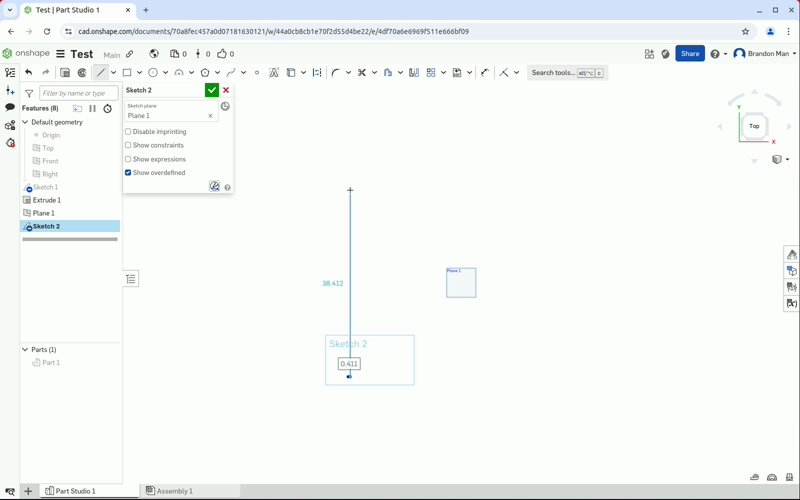
key_up(shift)
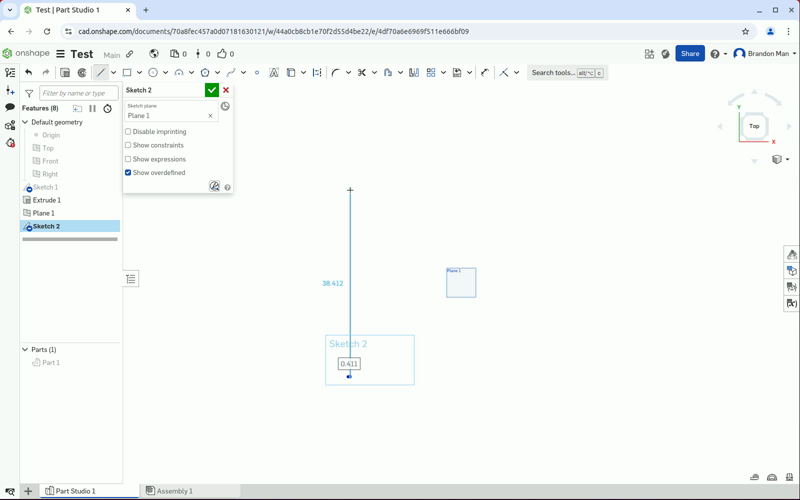
key_down(shift)
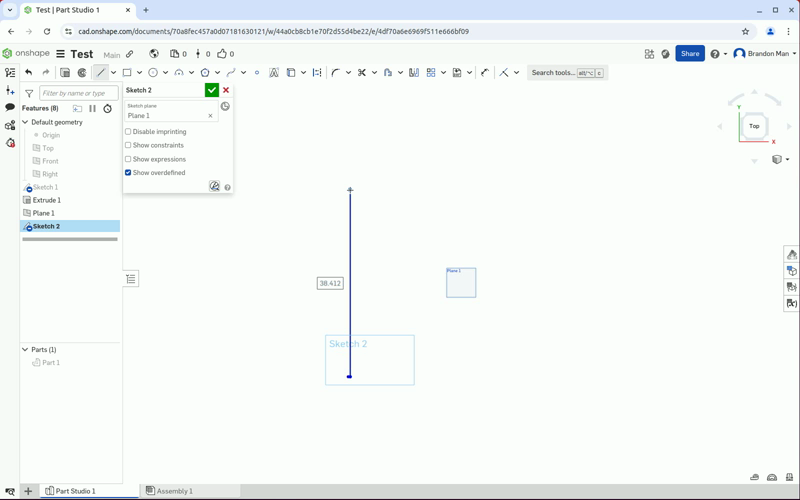
mouse_move(380, 189)
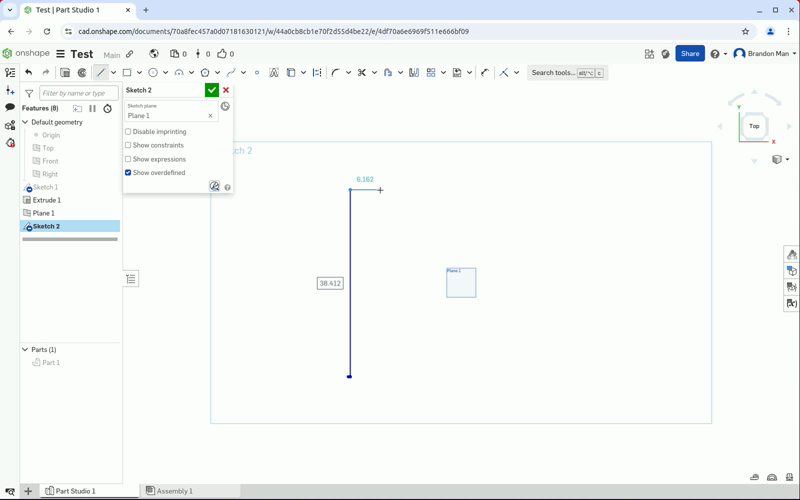
mouse_move(348, 189)
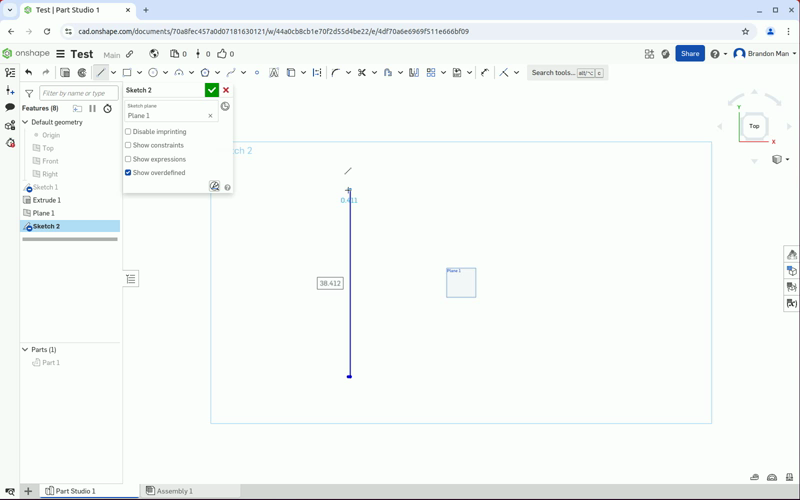
scroll(6)
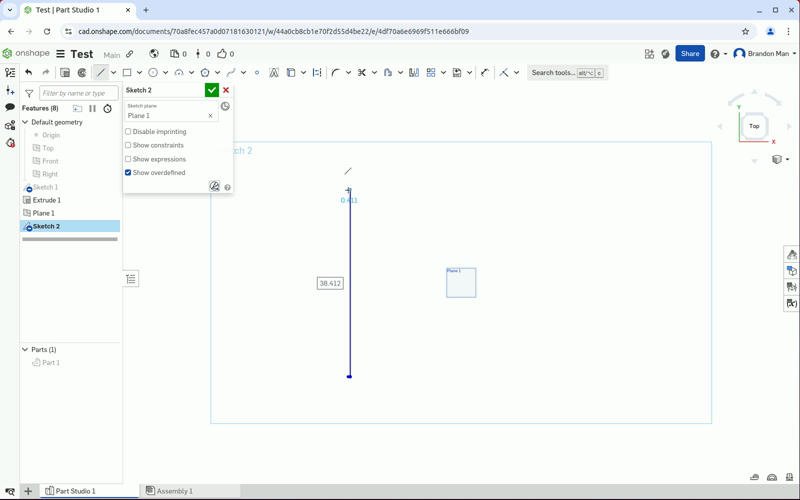
scroll(6)
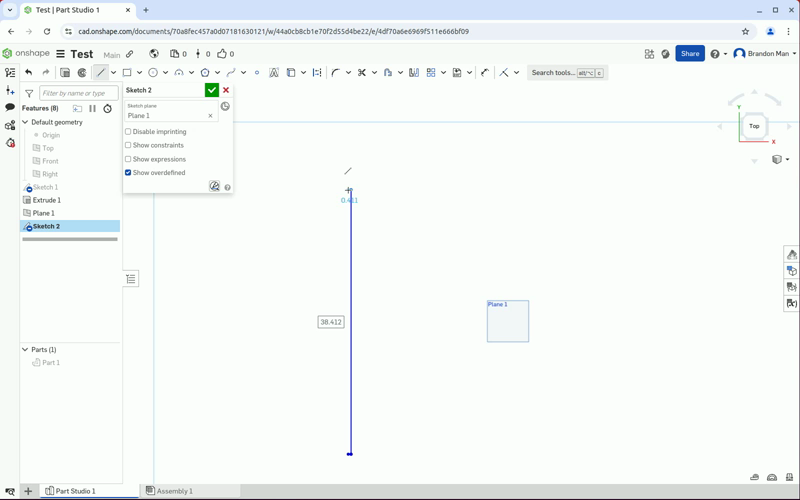
scroll(6)
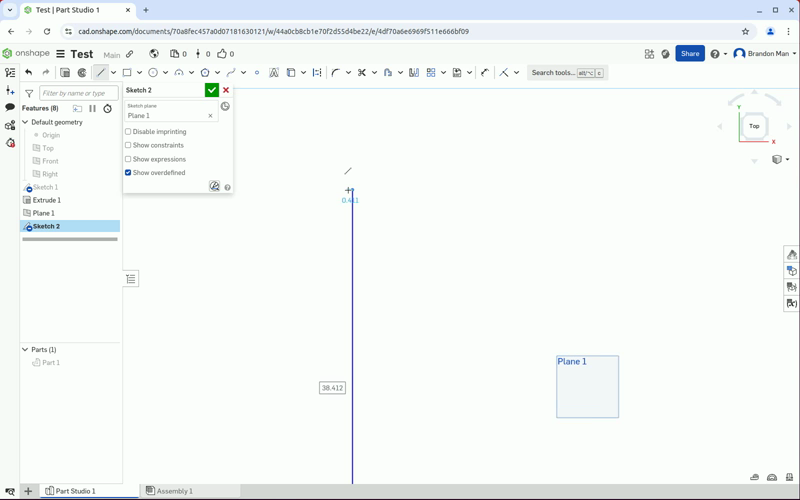
scroll(6)
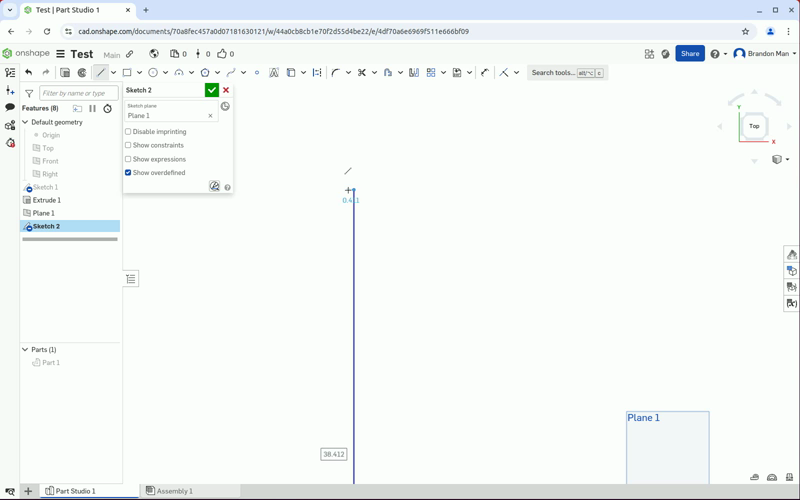
scroll(6)
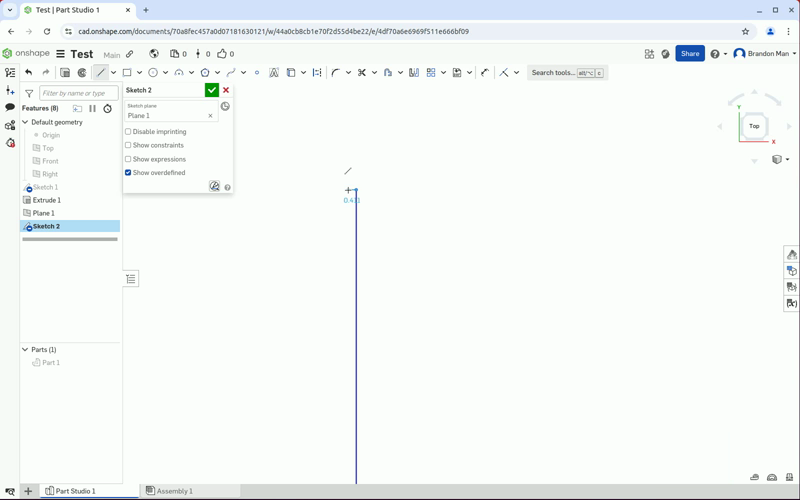
scroll(6)
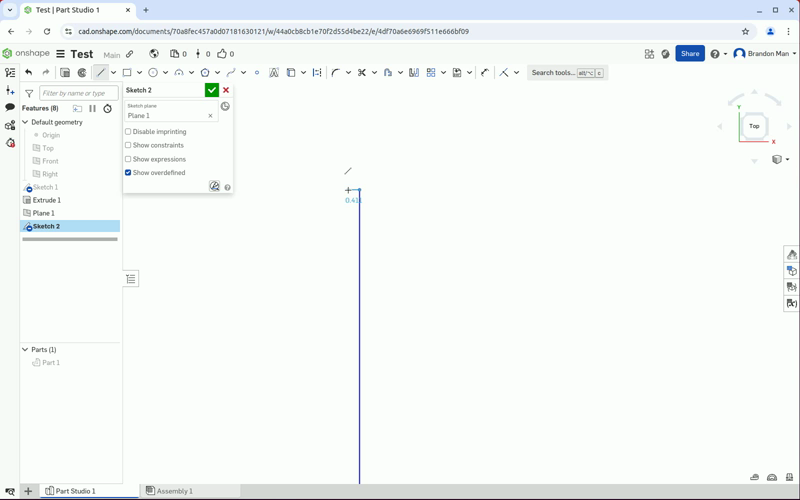
scroll(6)
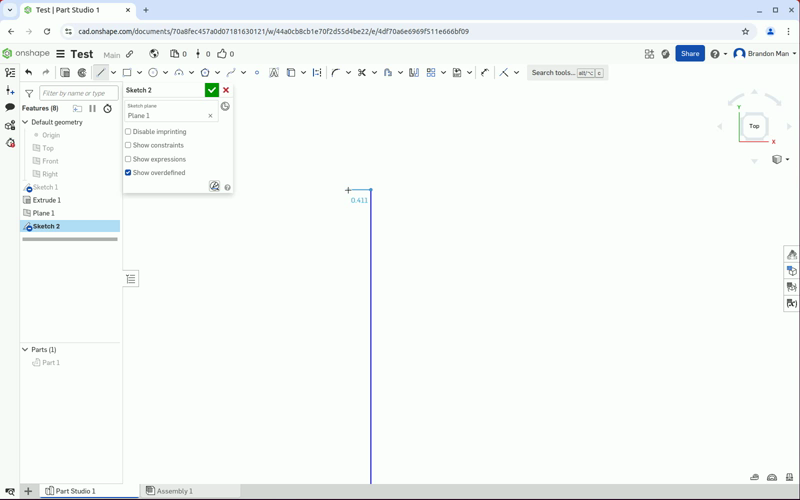
click(348, 189)
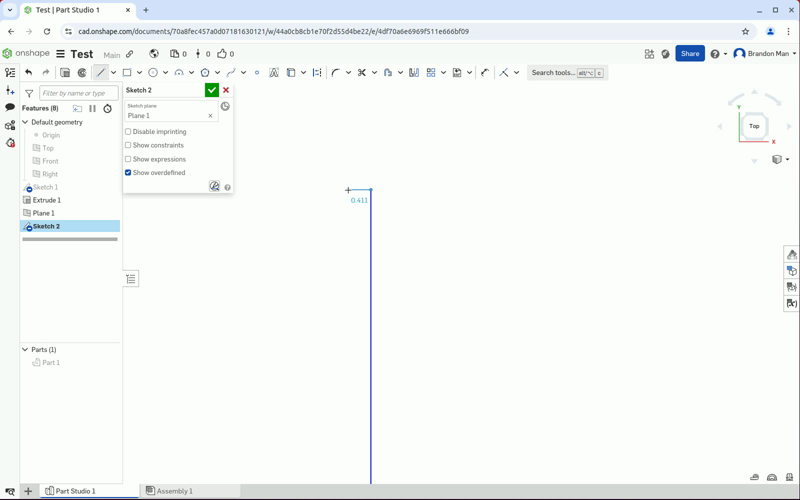
scroll(-6)
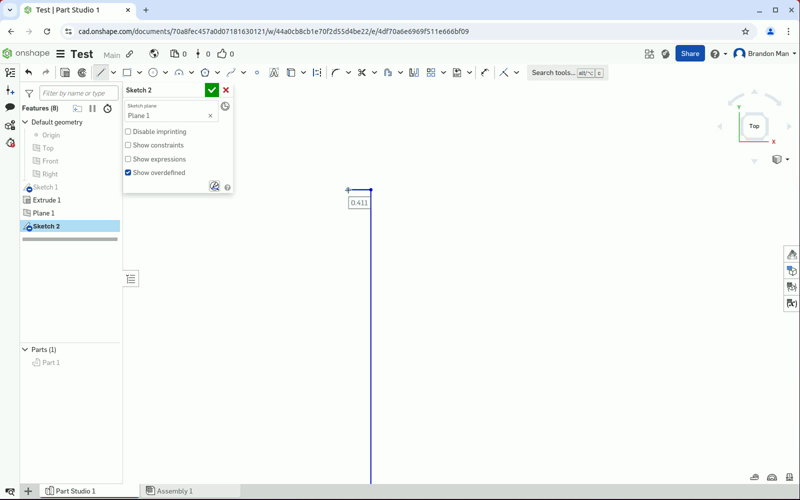
scroll(-6)
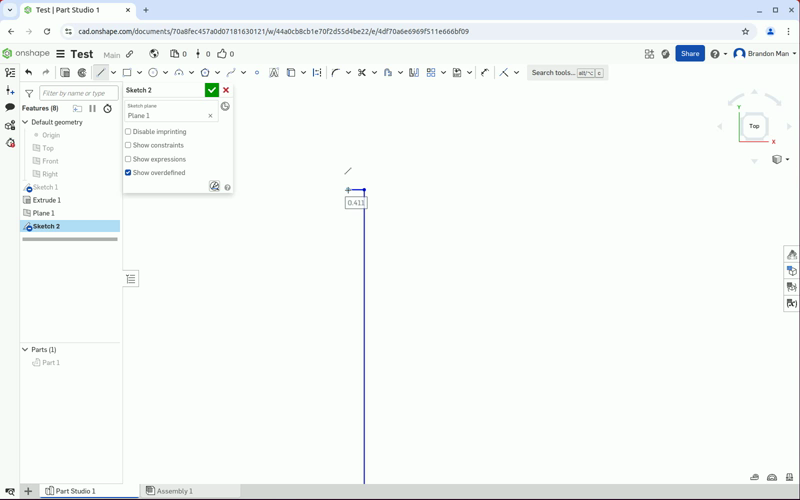
scroll(-6)
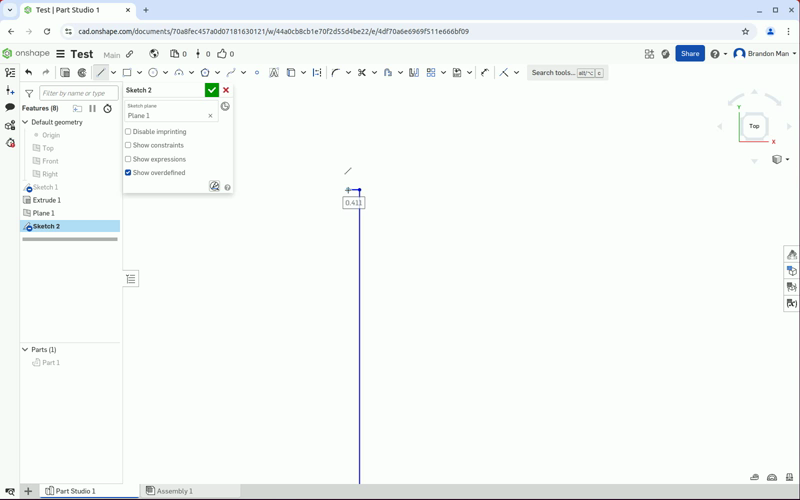
scroll(-6)
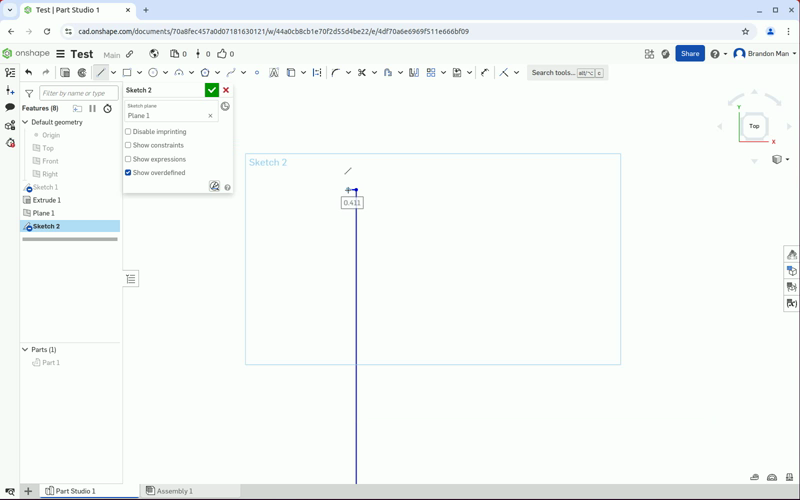
scroll(-6)
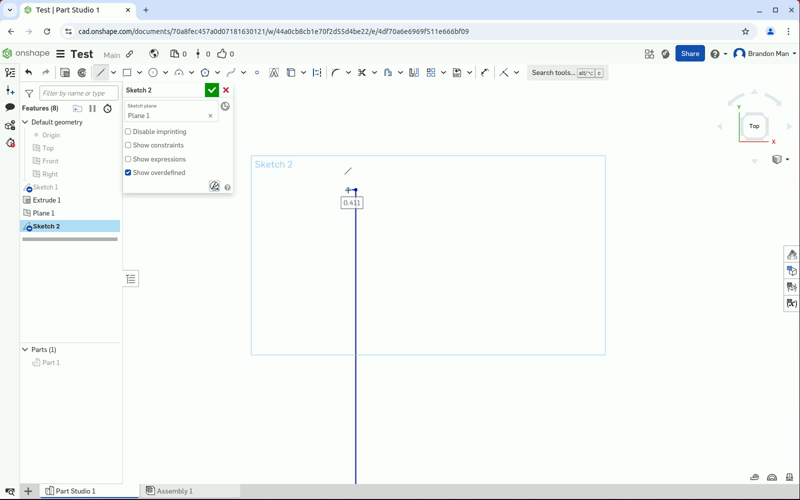
scroll(-6)
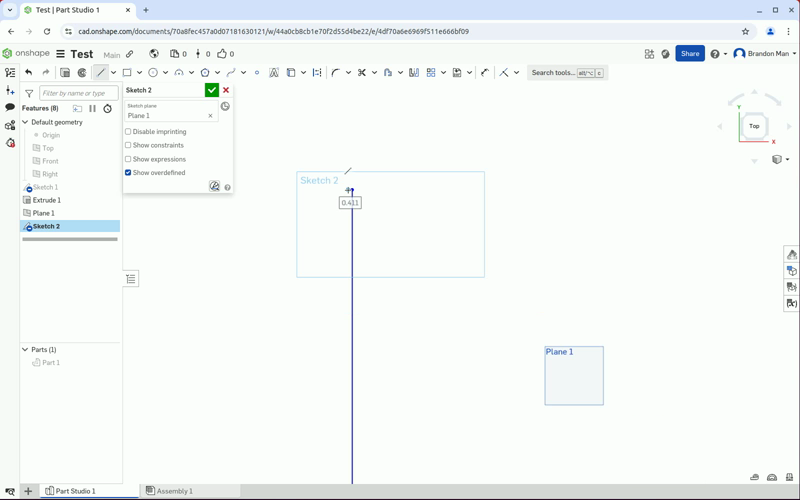
scroll(-6)
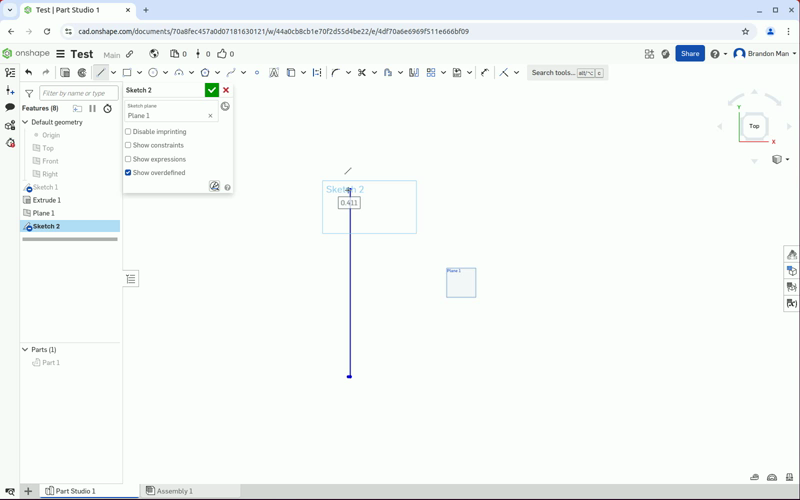
key_up(shift)
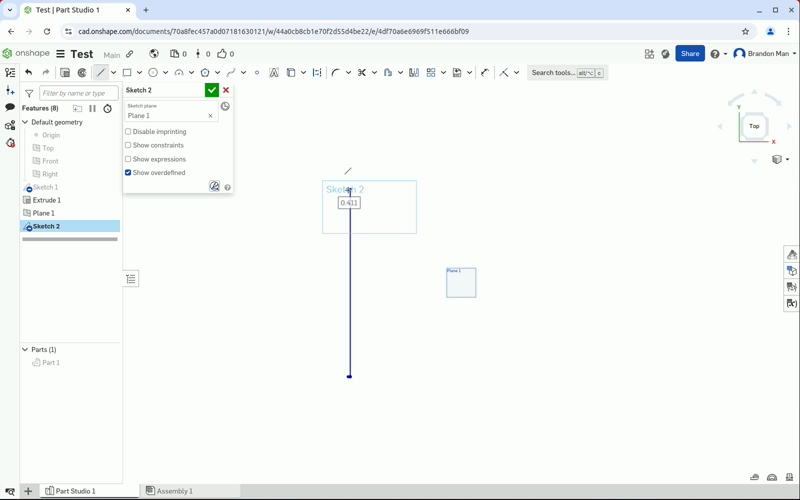
key_down(shift)
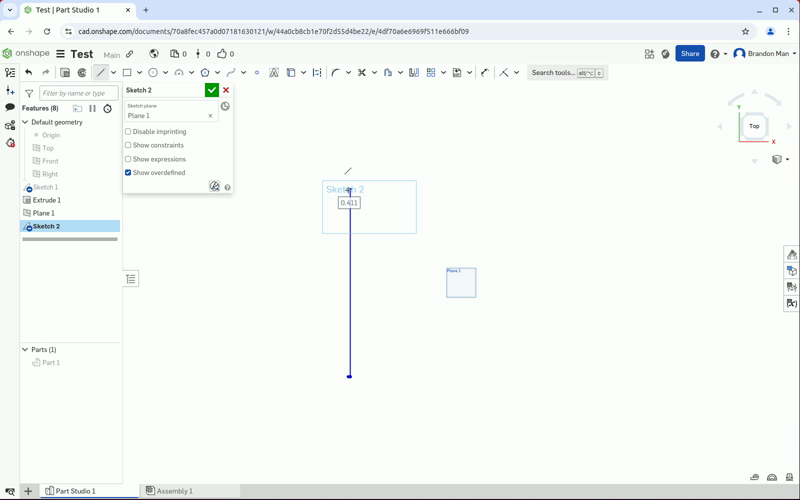
mouse_move(348, 376)
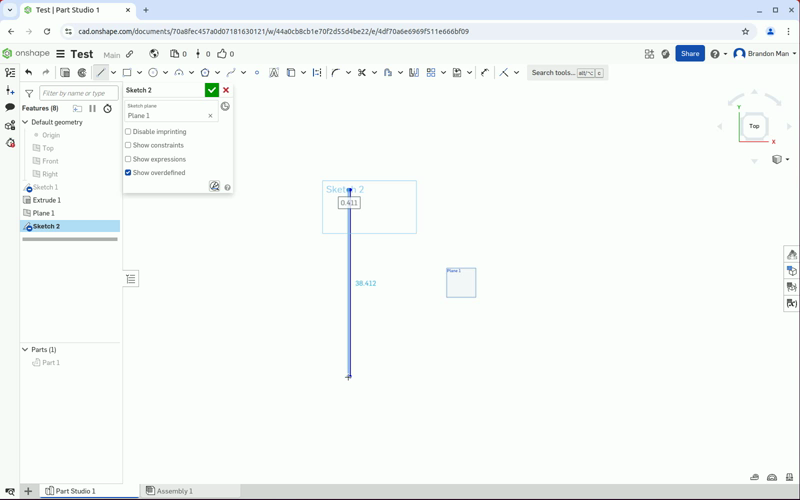
scroll(6)
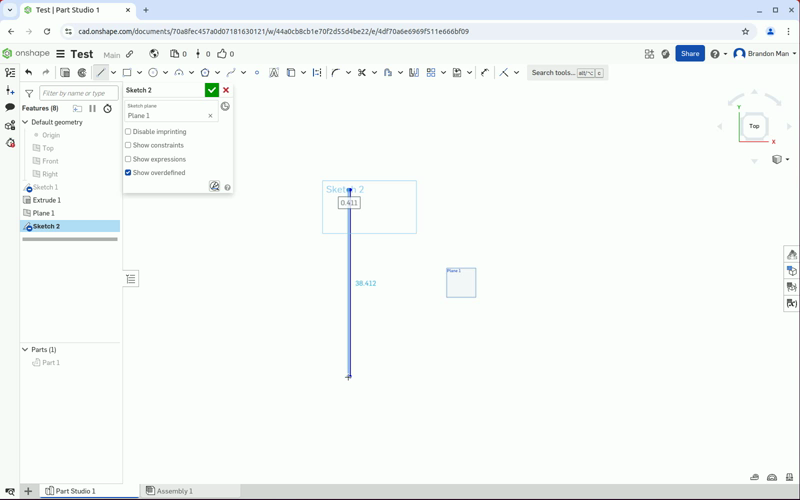
scroll(6)
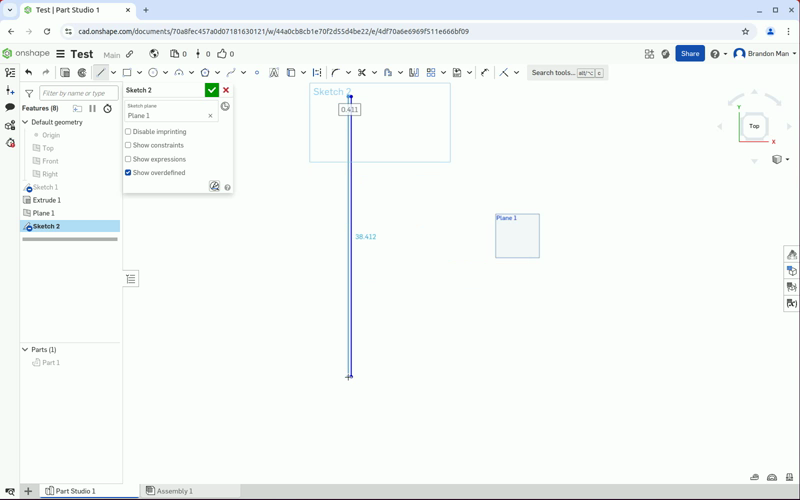
scroll(6)
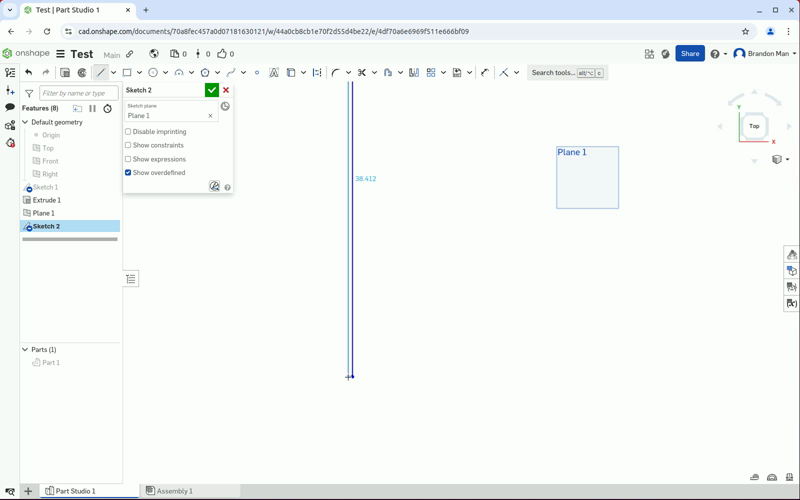
scroll(6)
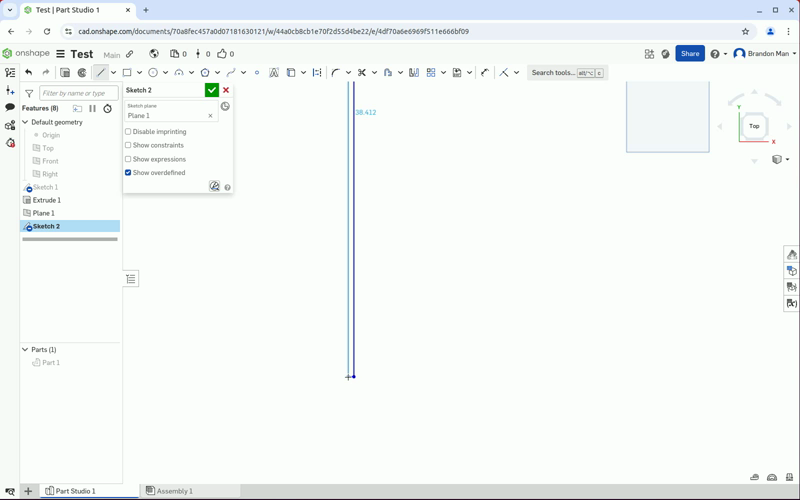
scroll(6)
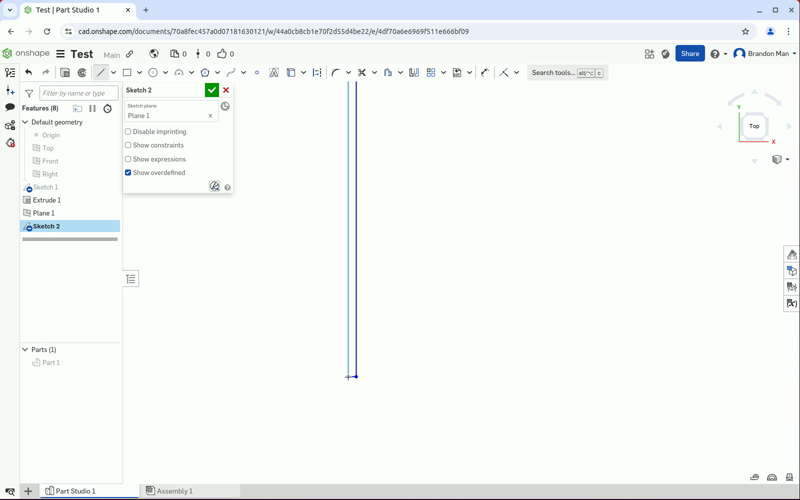
scroll(6)
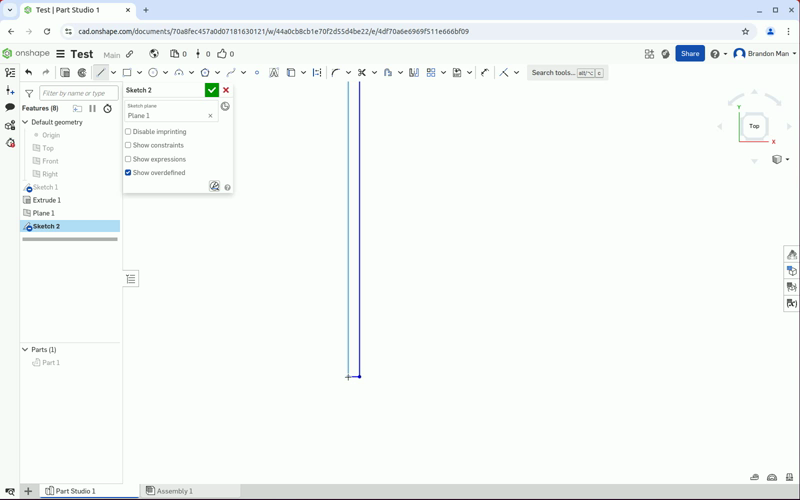
scroll(6)
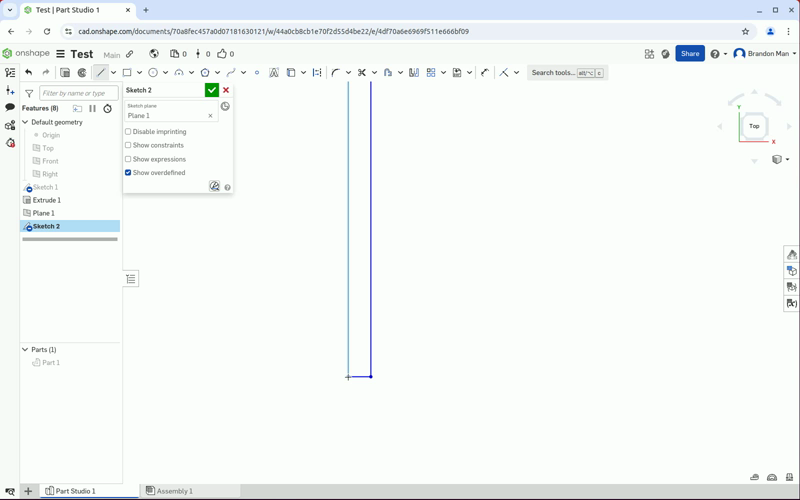
key_up(shift)
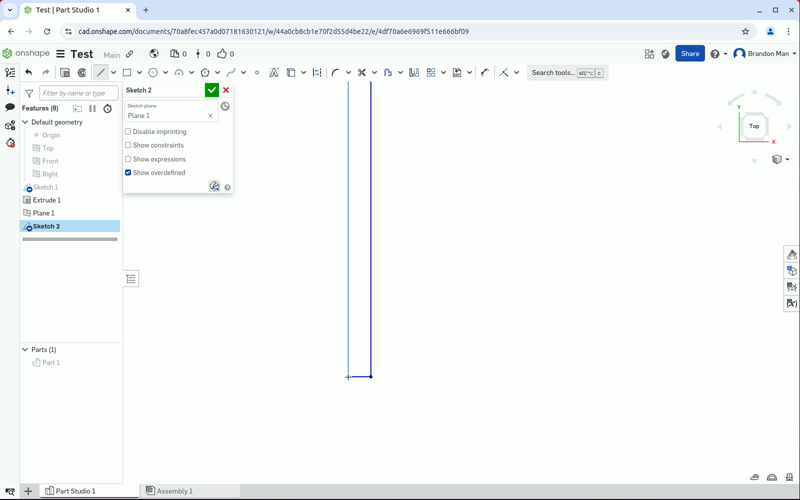
click(348, 376)
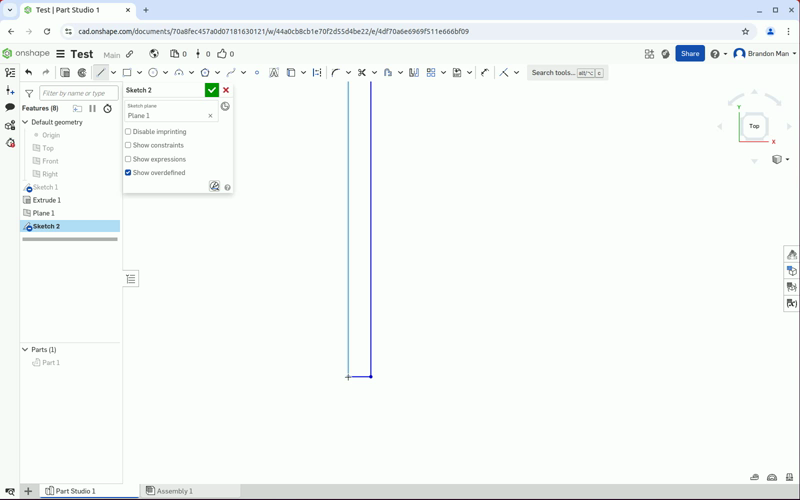
scroll(-6)
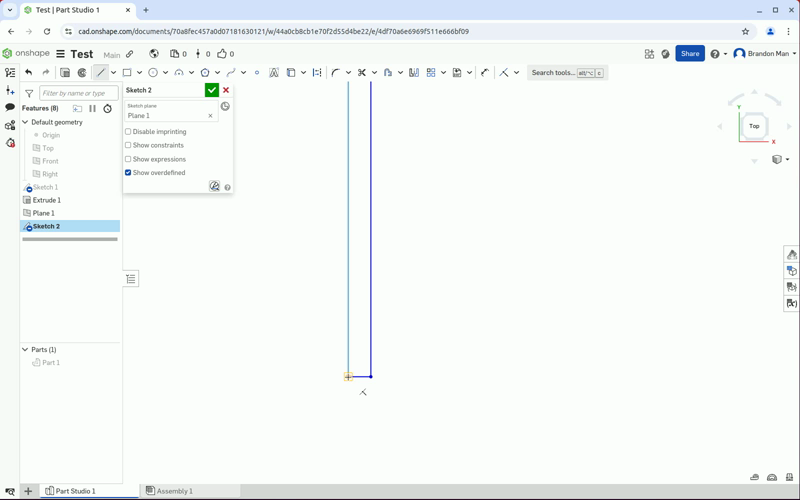
scroll(-6)
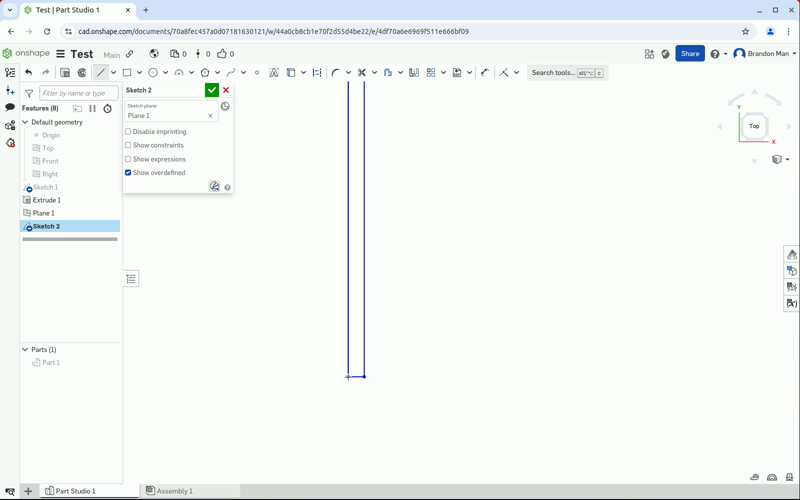
scroll(-6)
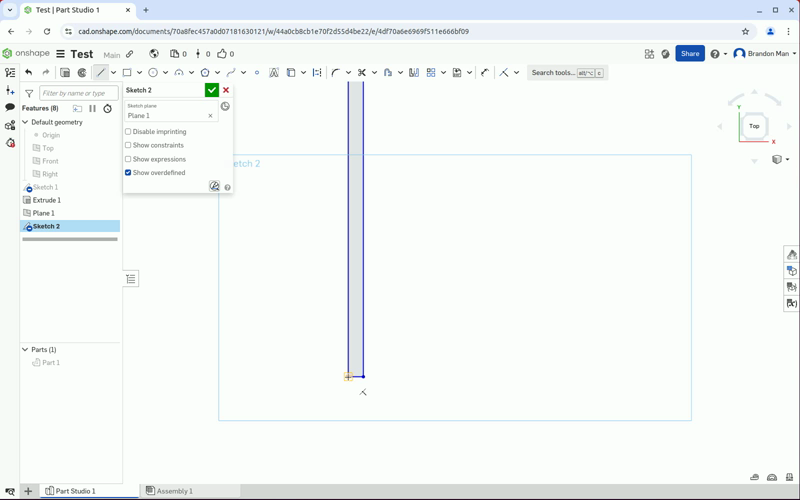
scroll(-6)
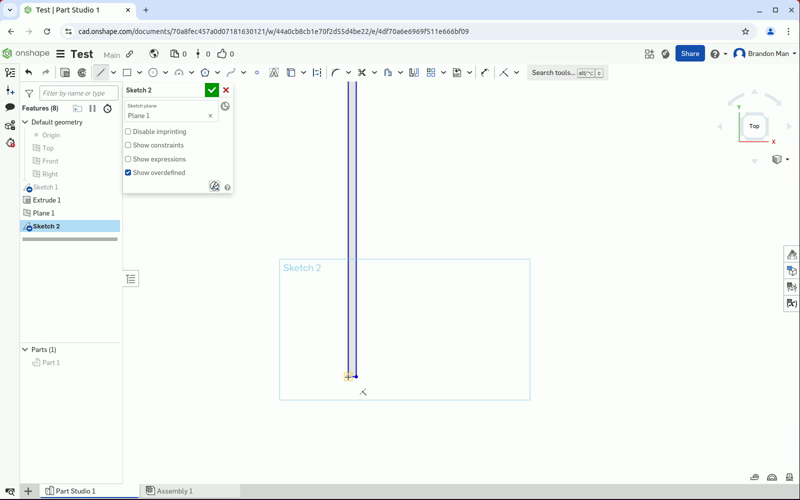
scroll(-6)
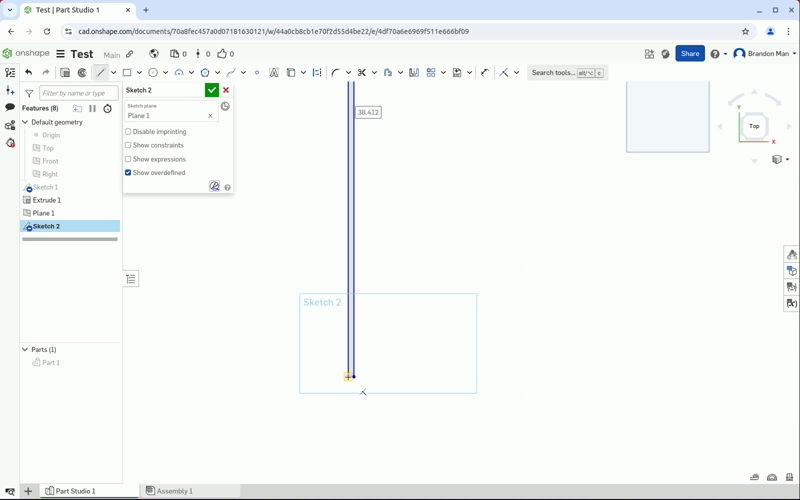
scroll(-6)
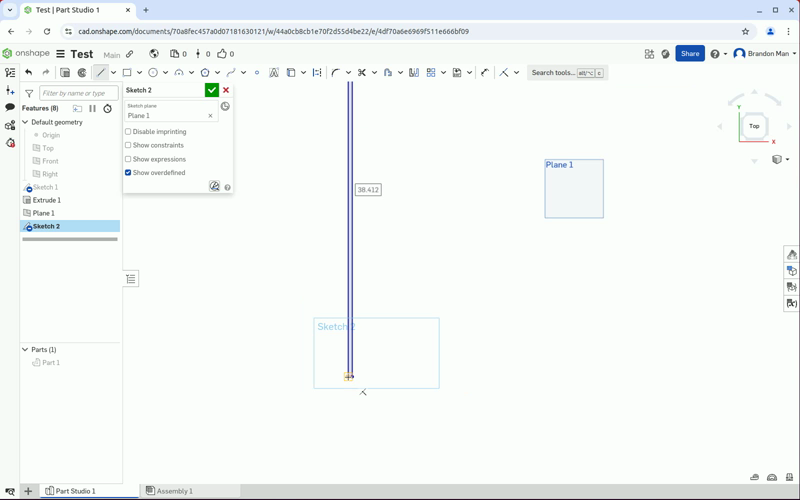
scroll(-6)
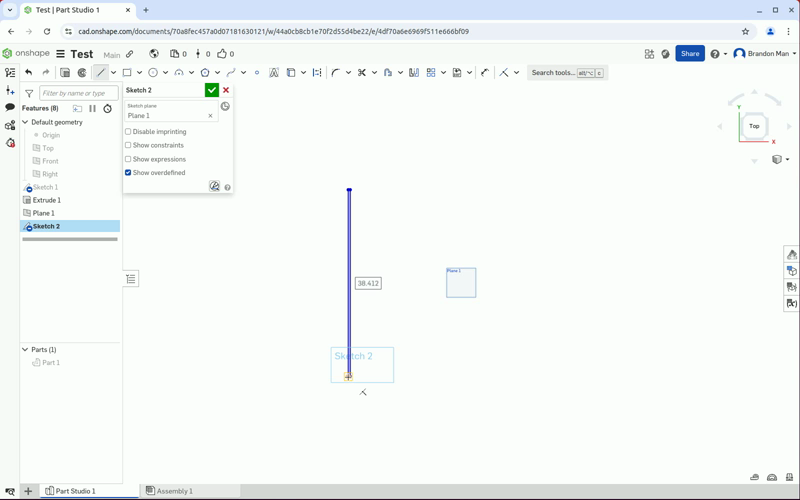
key(esc)
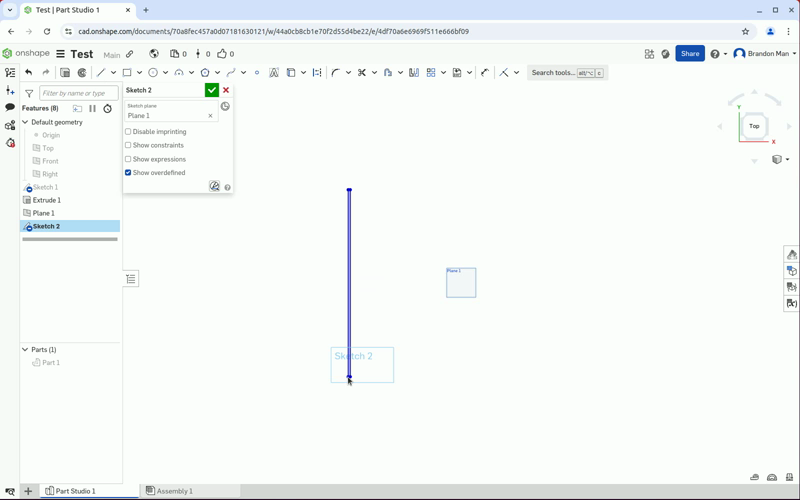
mouse_move(349, 251)
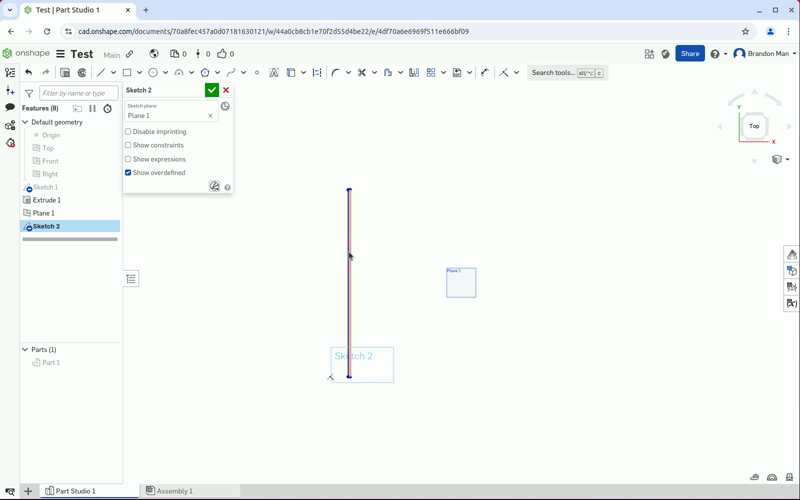
scroll(6)
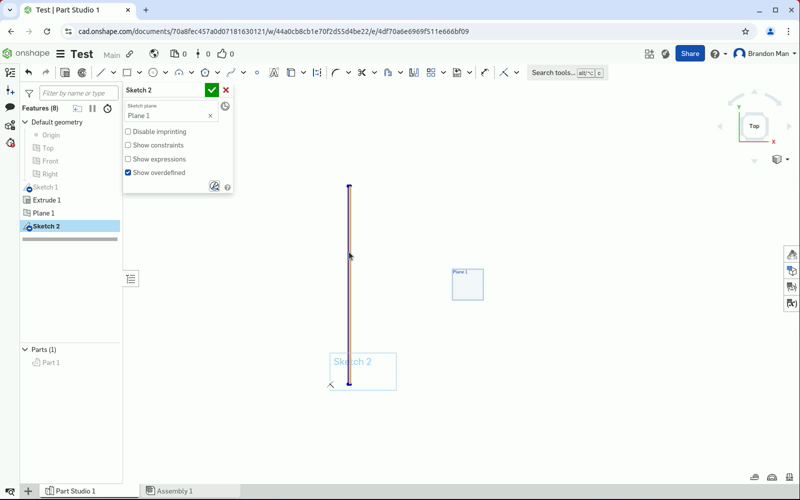
scroll(6)
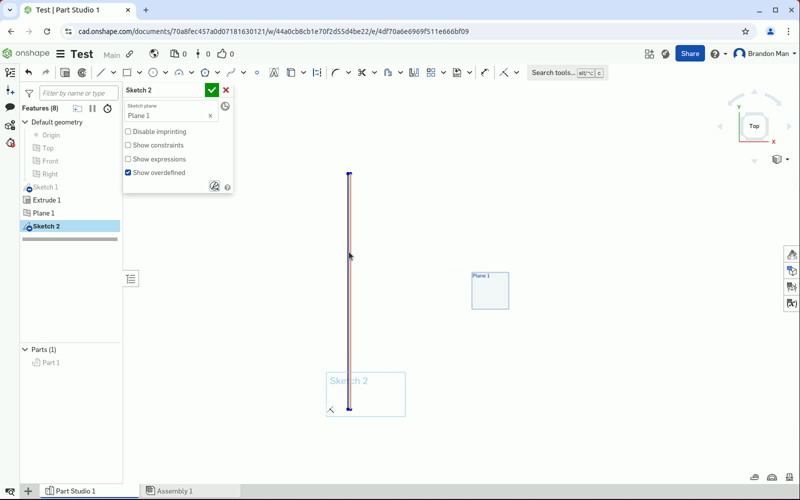
scroll(6)
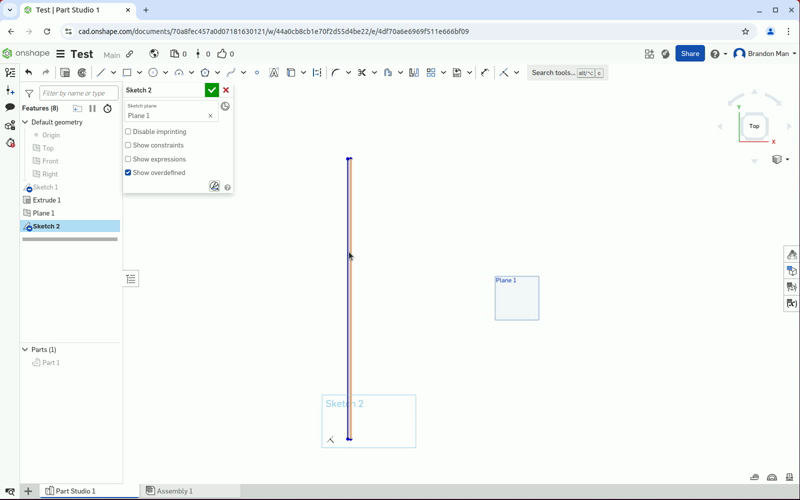
scroll(6)
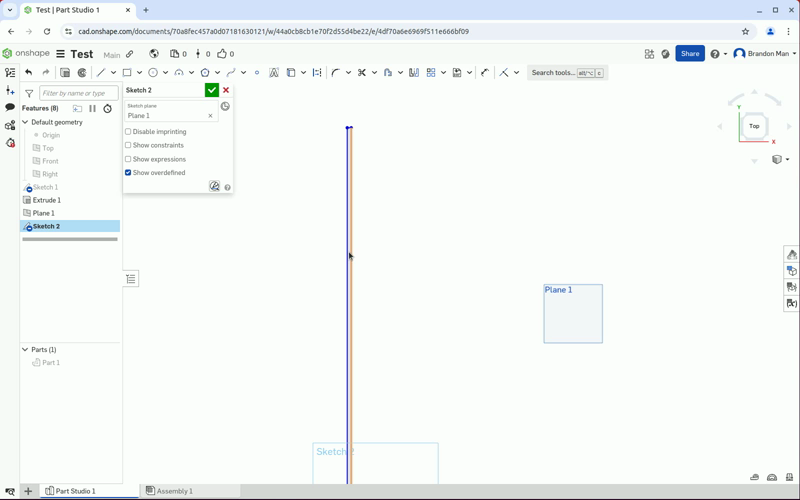
scroll(6)
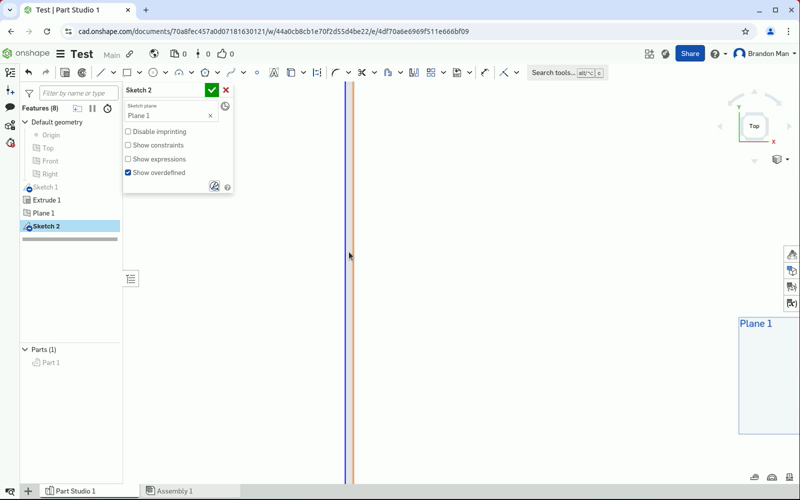
scroll(6)
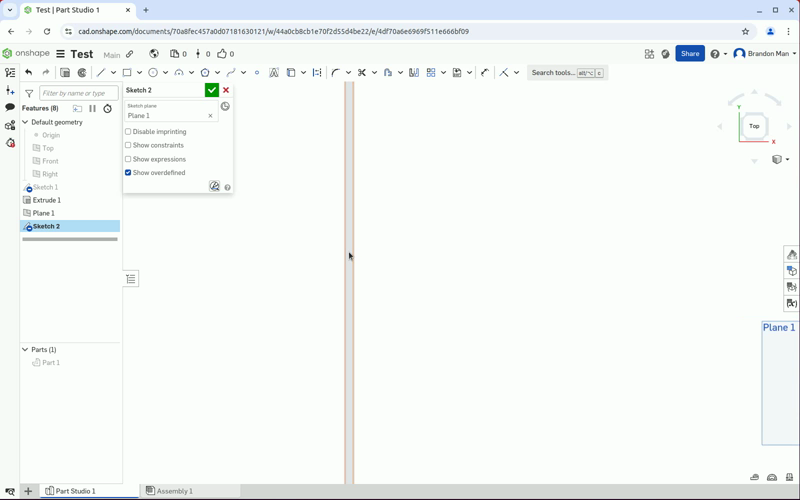
scroll(6)
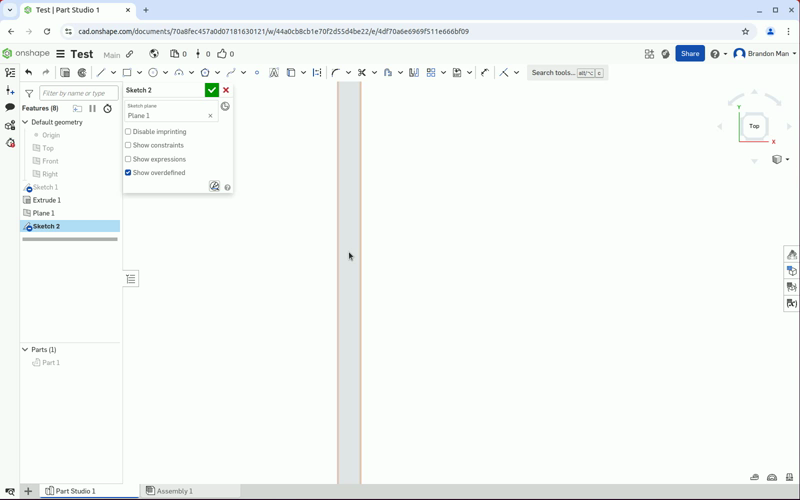
click(349, 251)
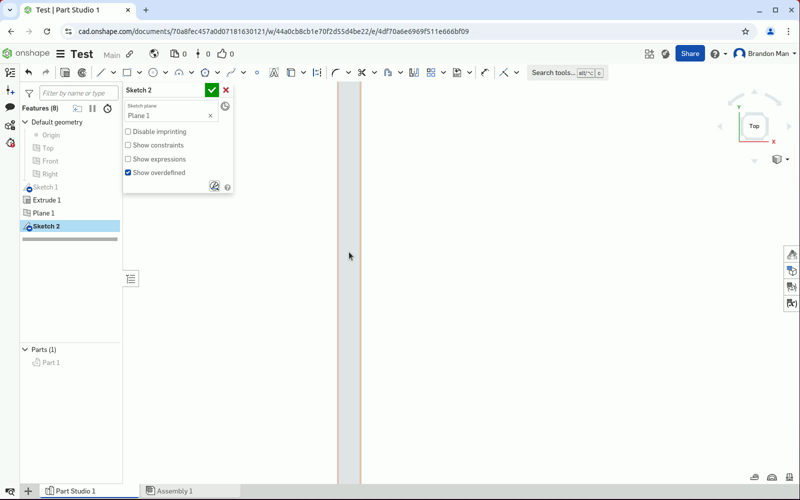
scroll(-6)
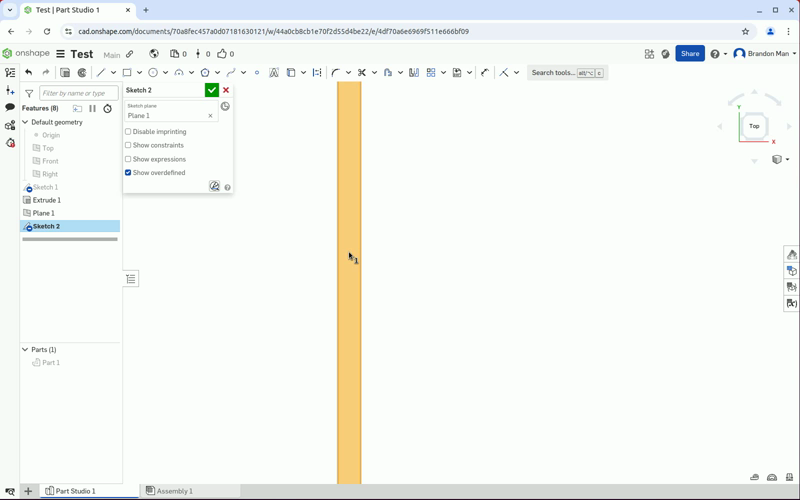
scroll(-6)
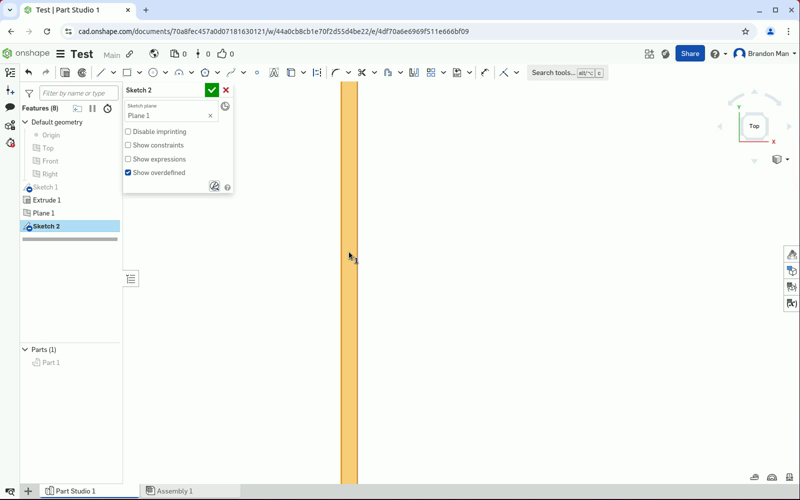
scroll(-6)
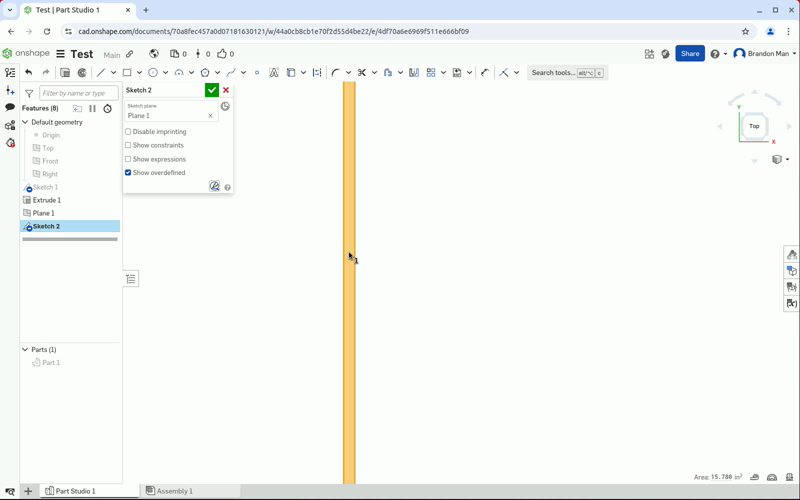
scroll(-6)
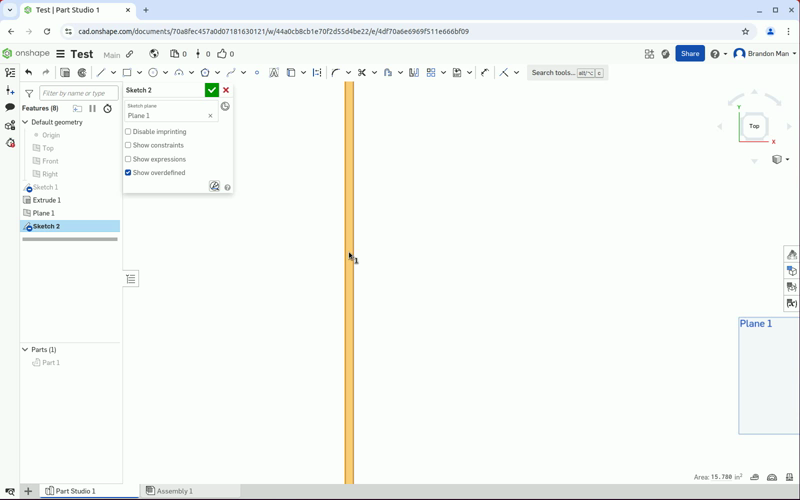
scroll(-6)
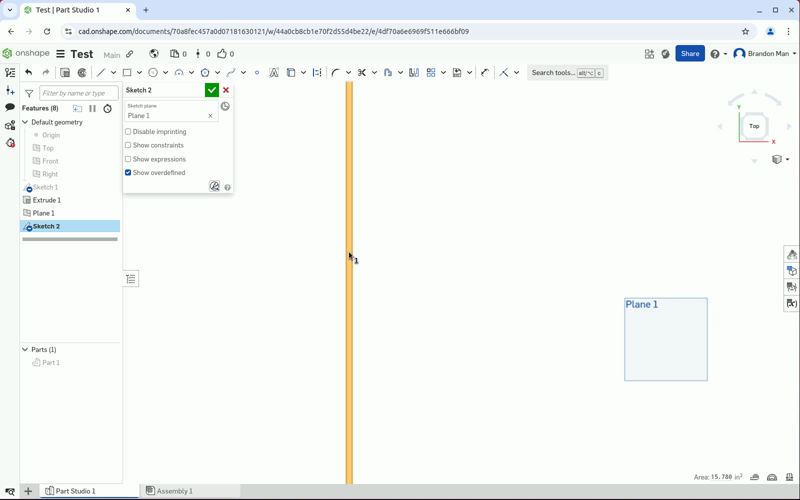
scroll(-6)
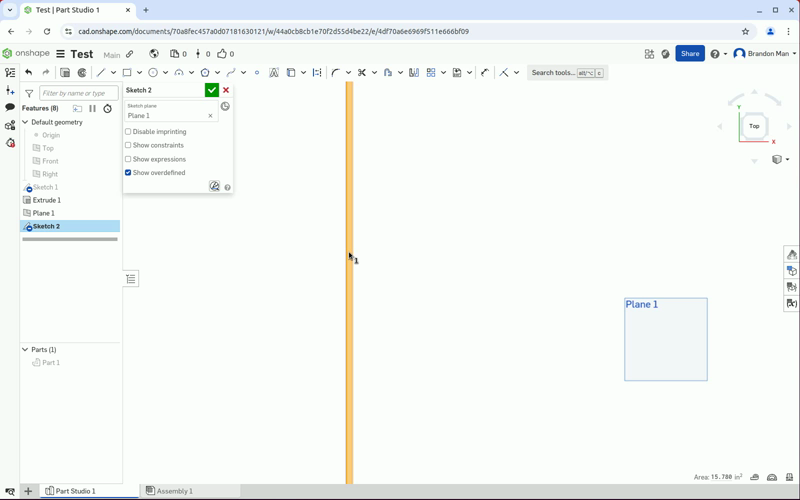
scroll(-6)
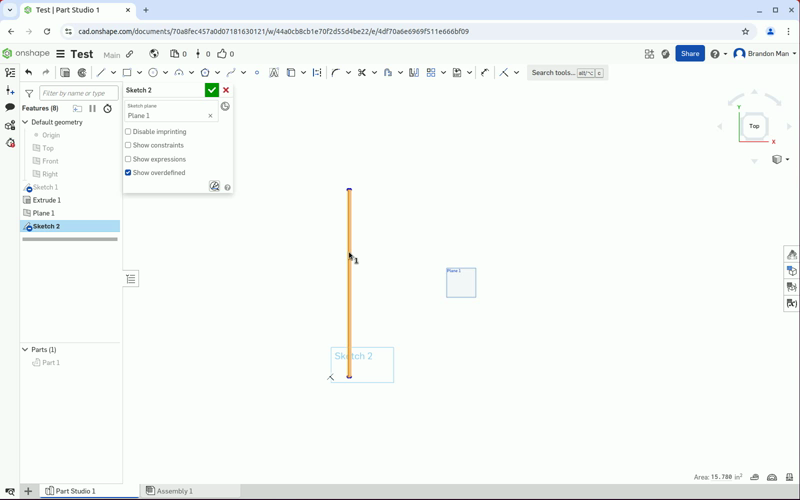
mouse_move(73, 352)
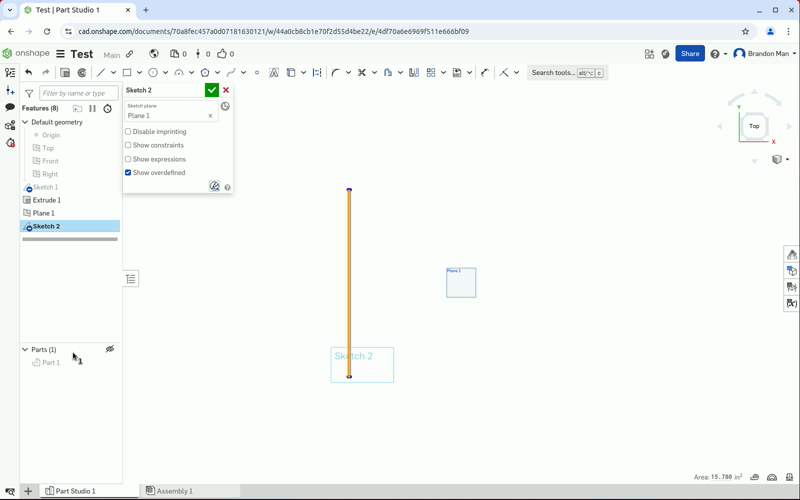
key(shift+y)
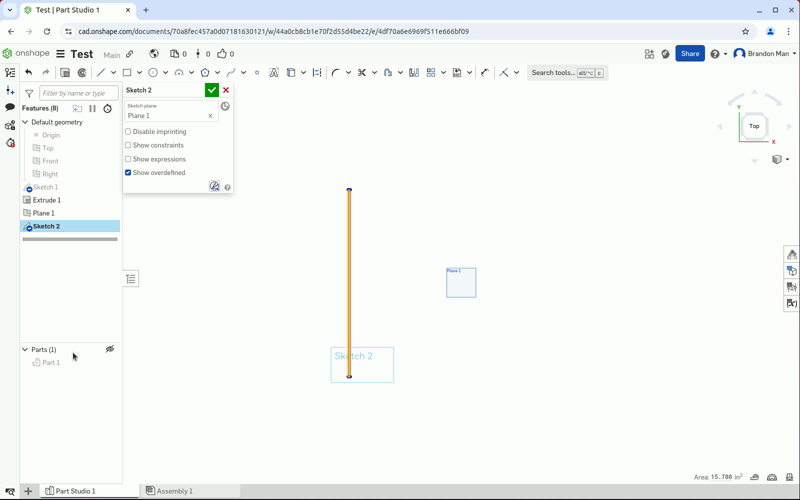
key(shift+e)
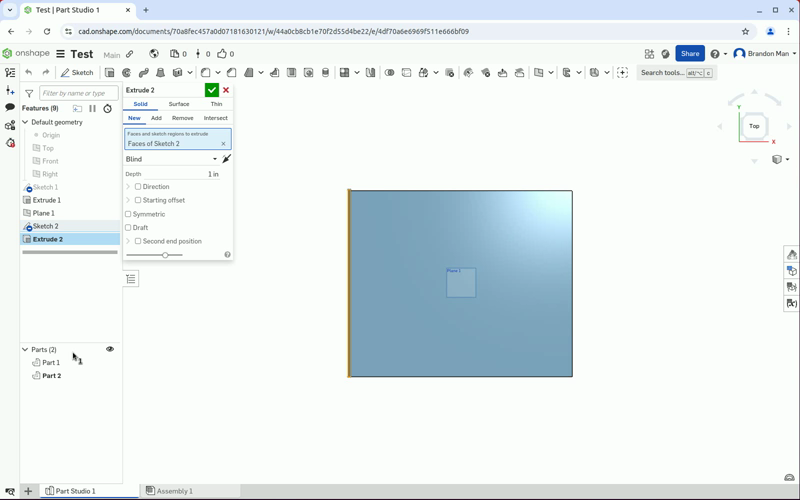
mouse_move(143, 106)
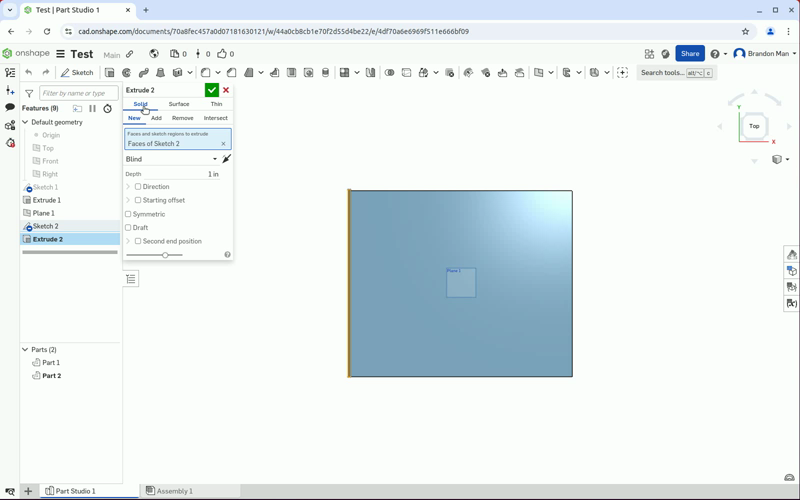
click(143, 106)
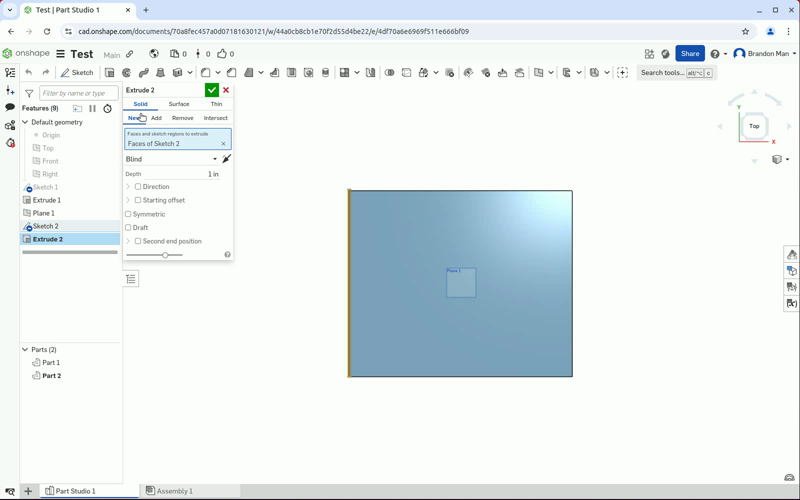
mouse_move(137, 120)
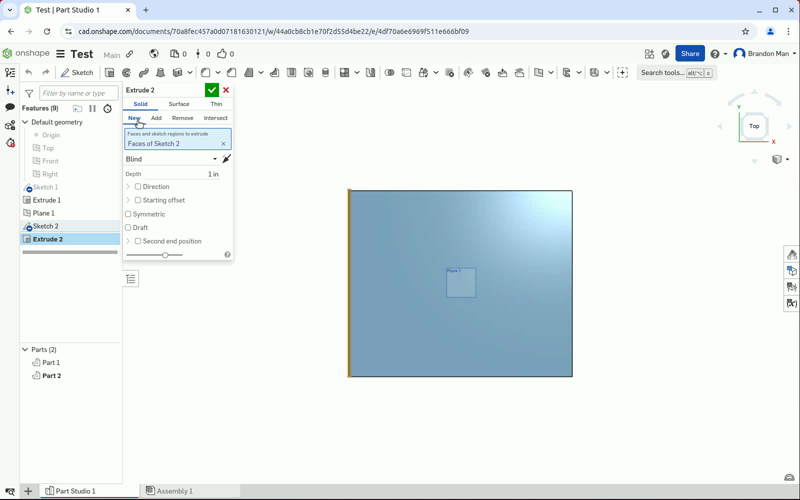
click(137, 120)
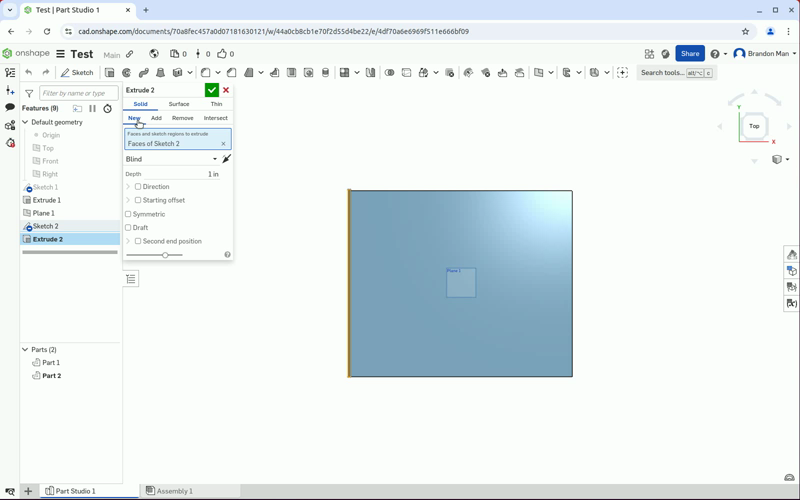
key(tab, 4)
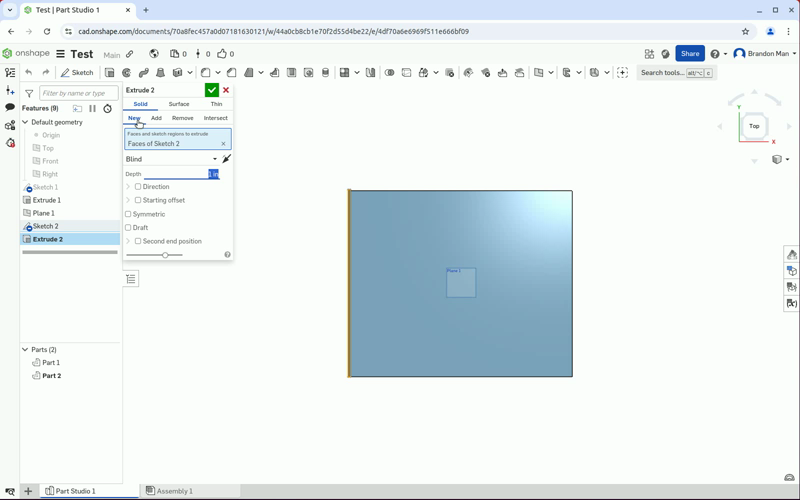
text(11.554)
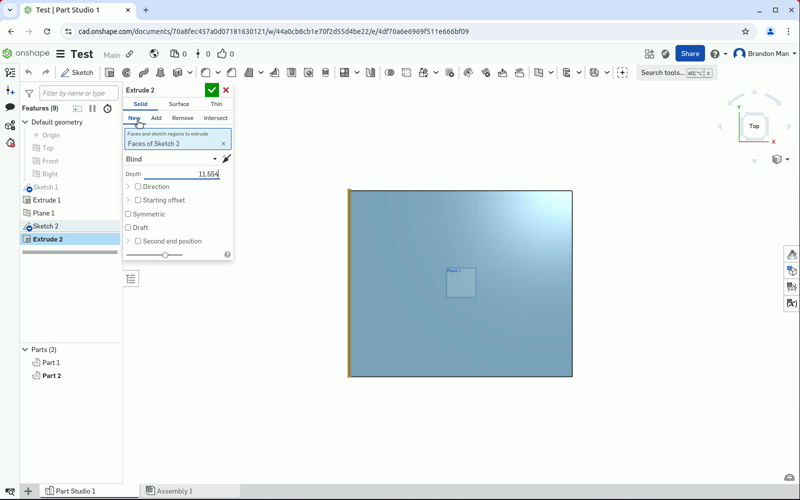
key(enter)
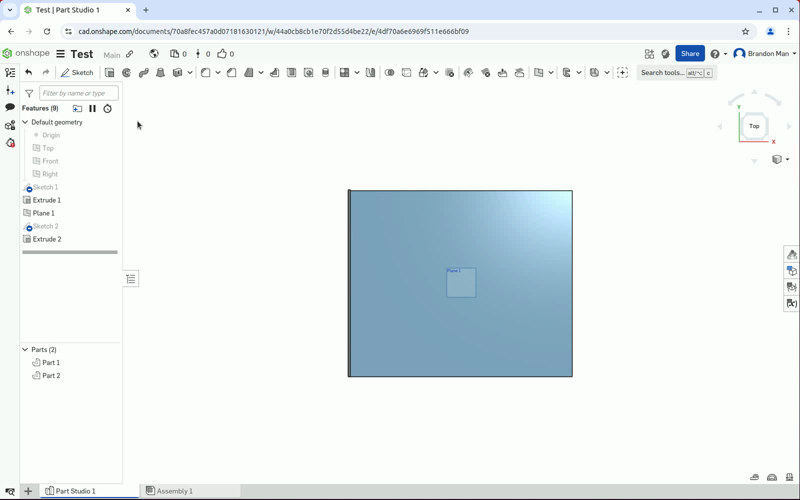
key(shift+h)
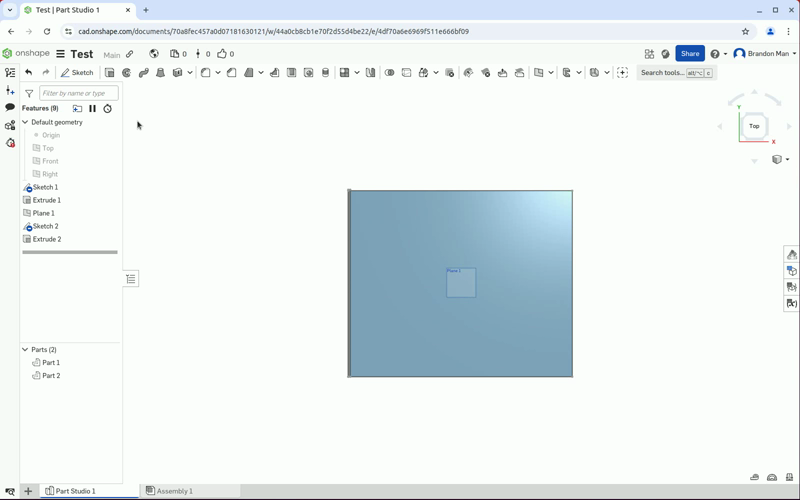
key(shift+h)
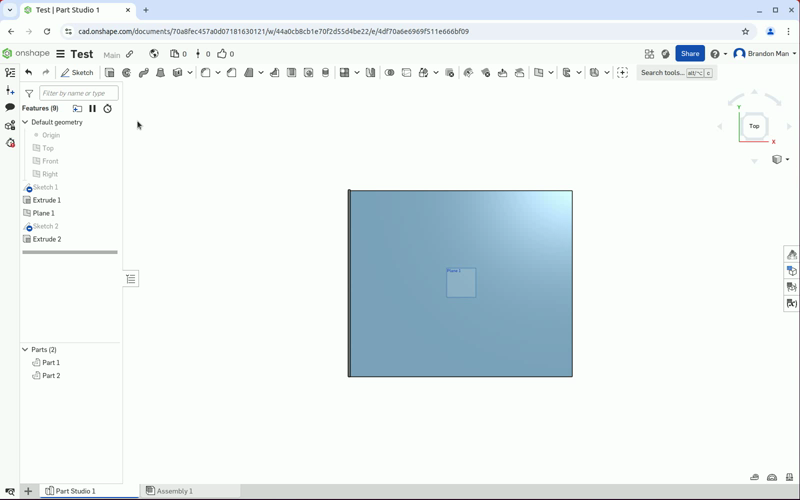
mouse_move(73, 189)
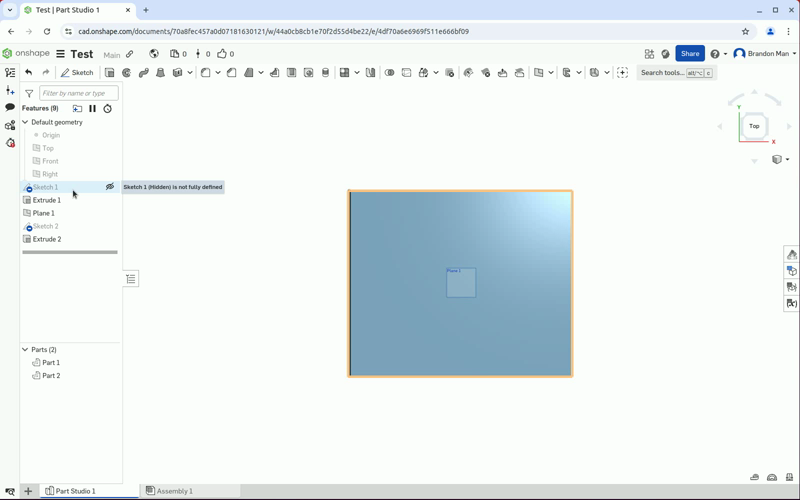
click(73, 189)
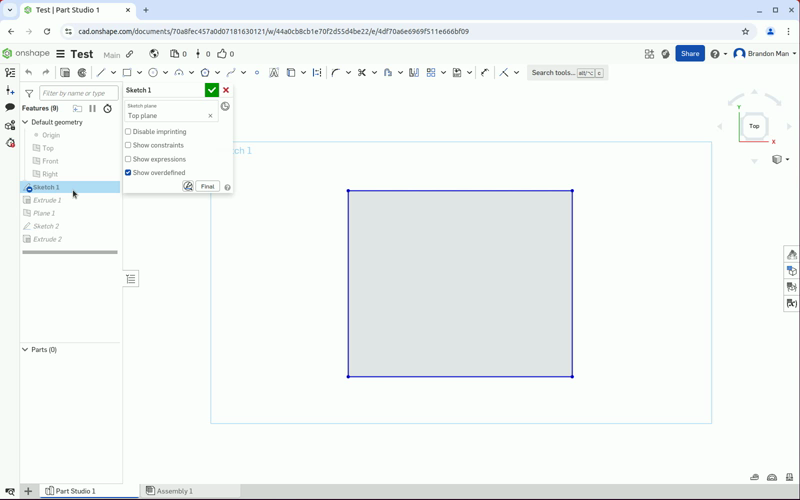
mouse_move(229, 92)
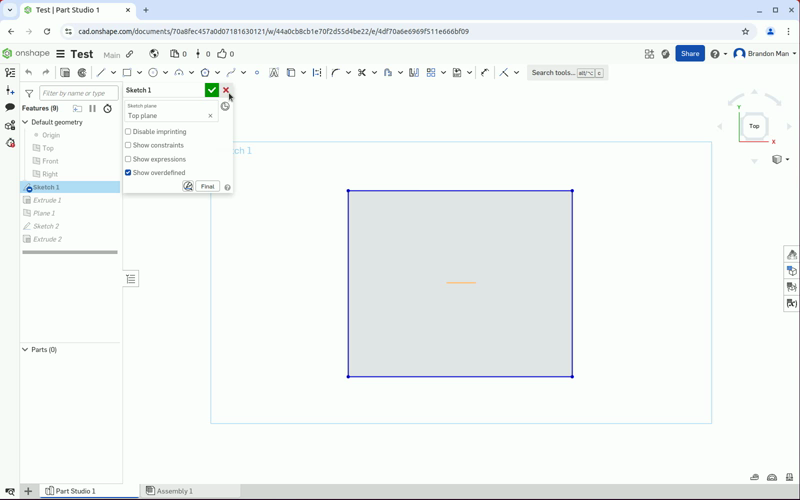
click(229, 92)
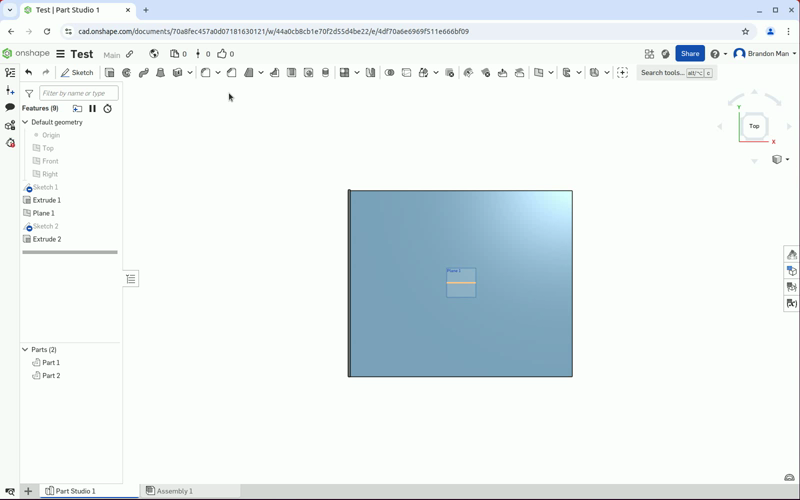
mouse_move(73, 352)
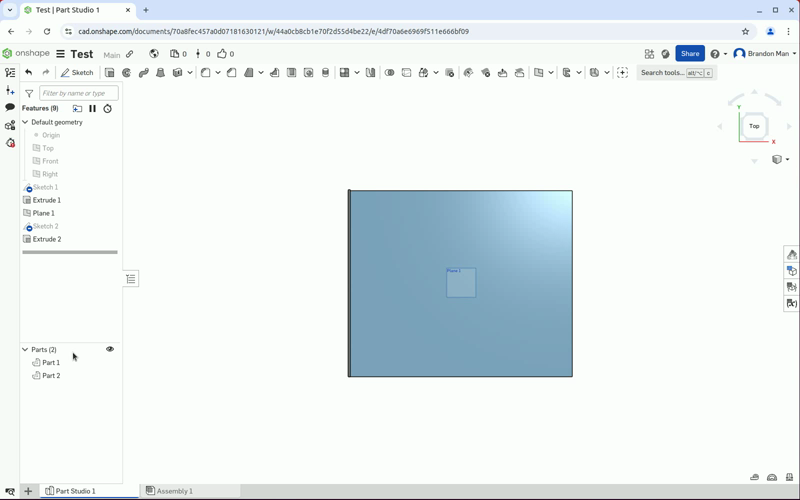
key(y)
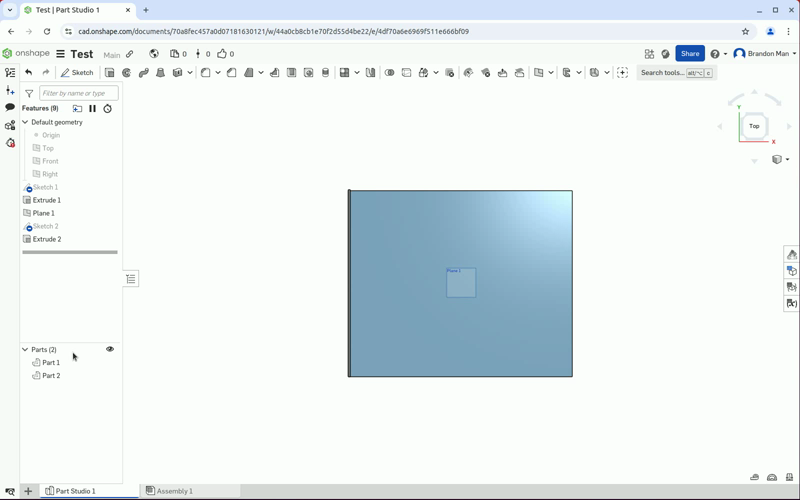
key(shift+p)
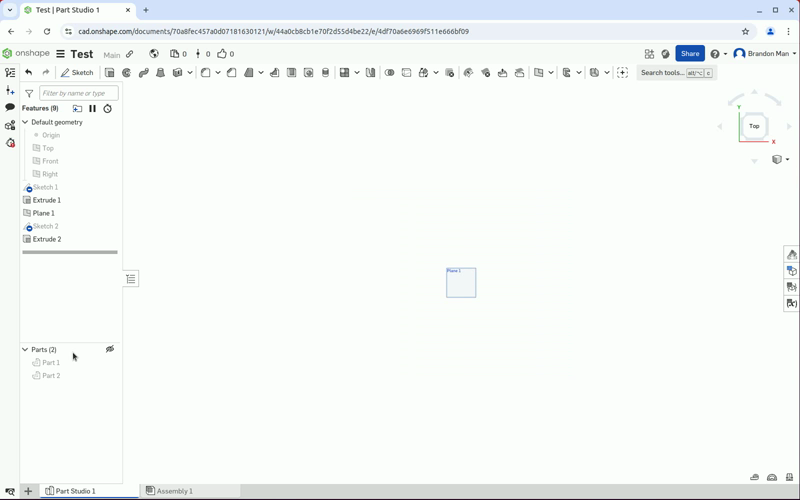
key(space)
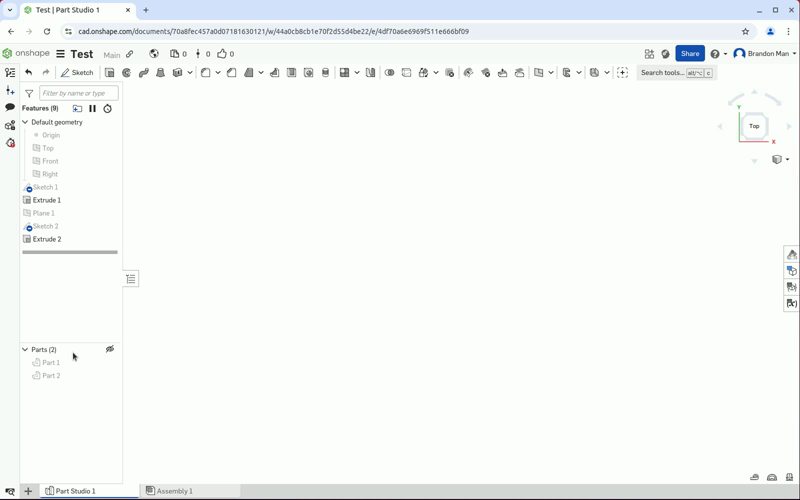
key_down(shift)
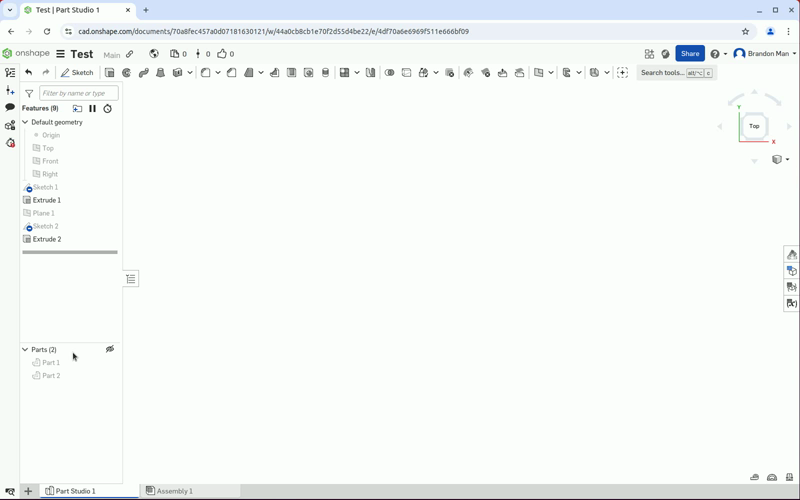
key(up)
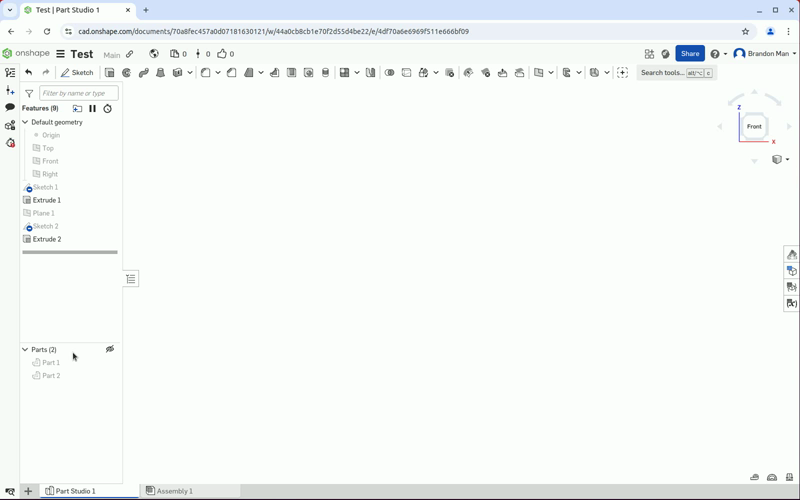
key_up(shift)
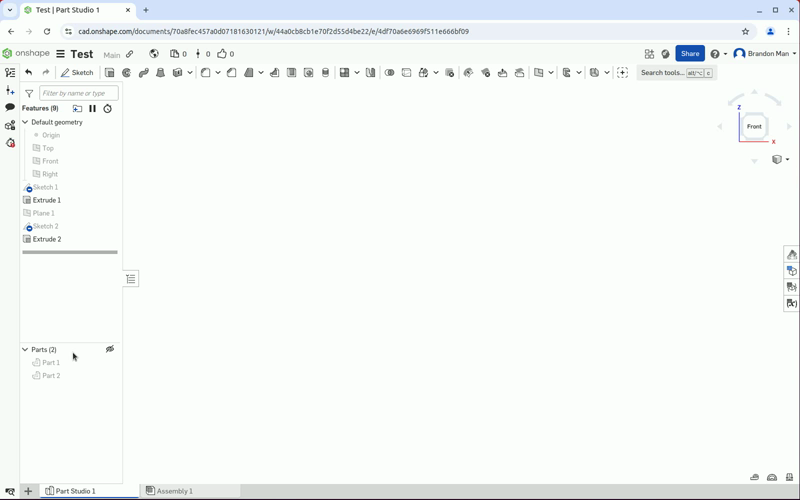
key(space)
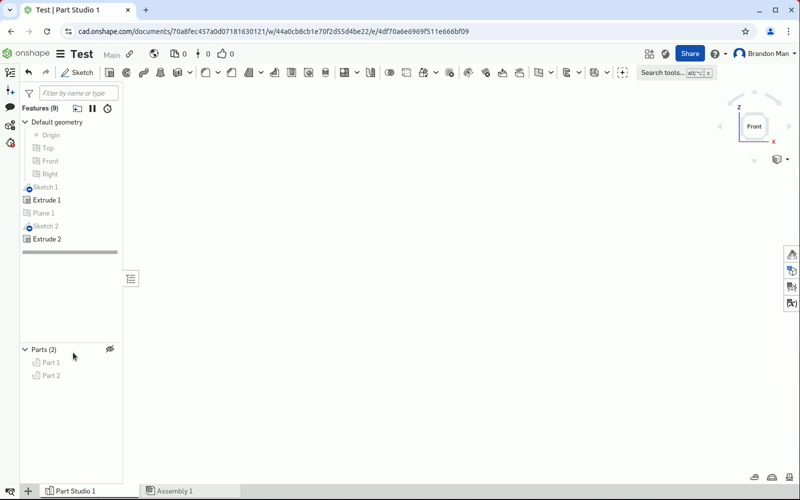
key_down(shift)
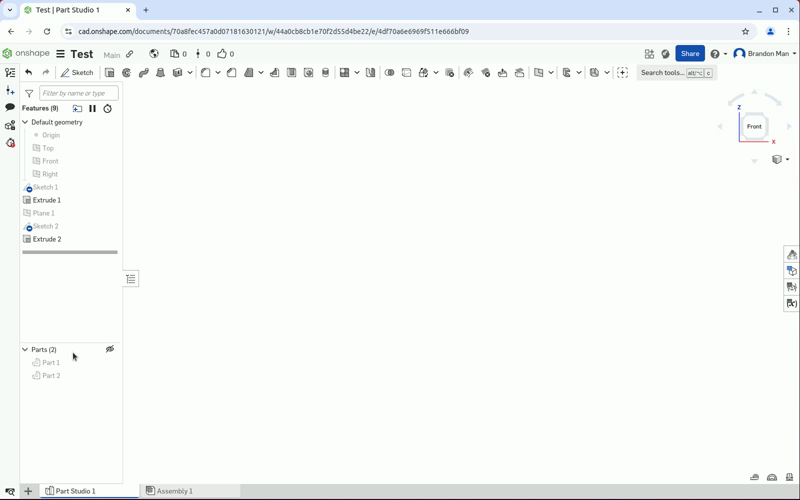
key(left)
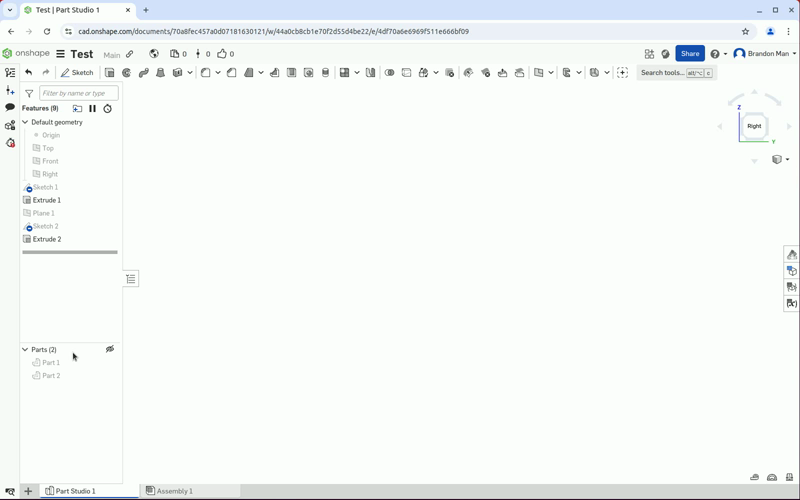
key_up(shift)
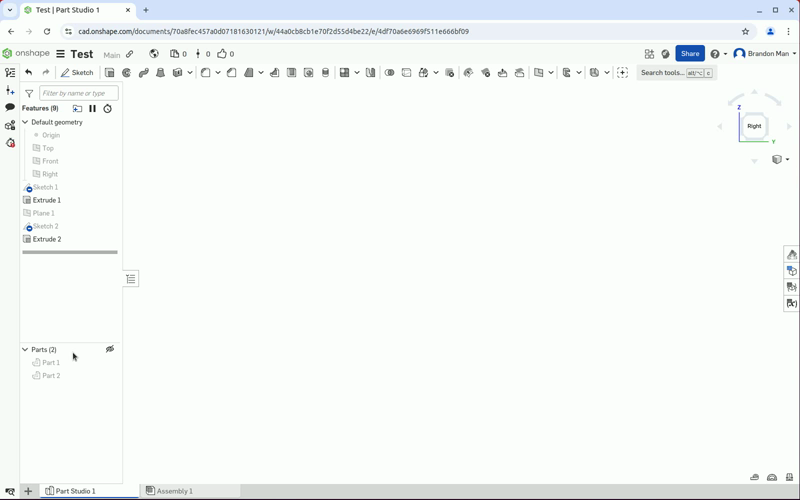
mouse_move(73, 352)
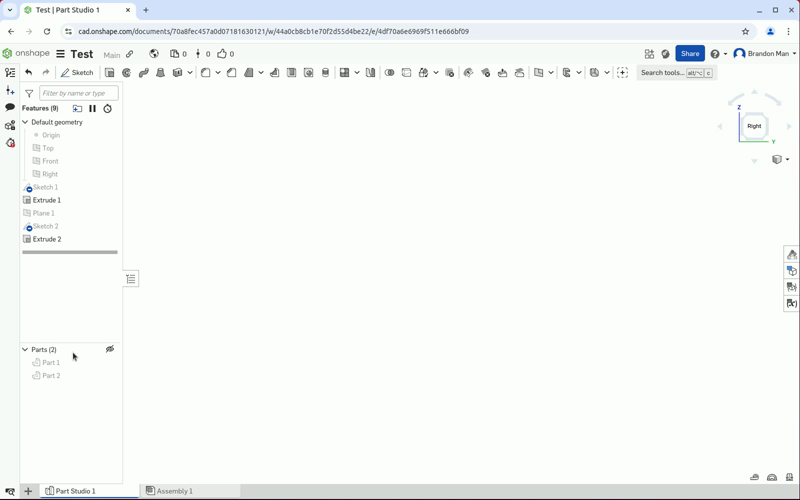
key(shift+y)
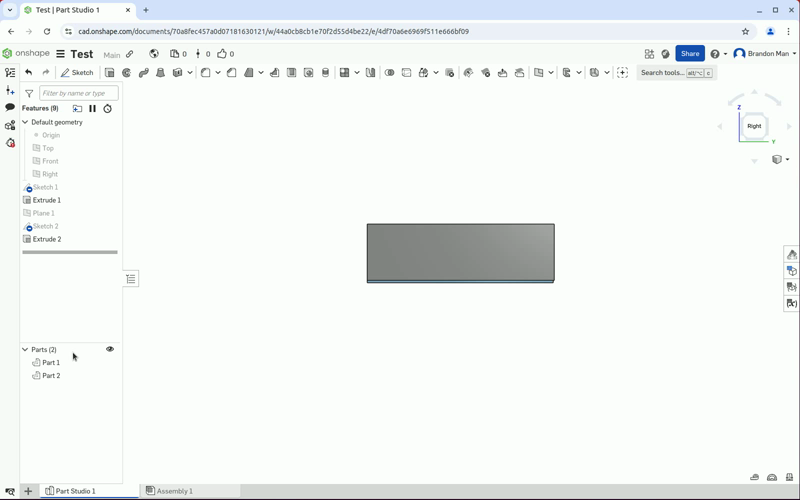
mouse_move(541, 75)
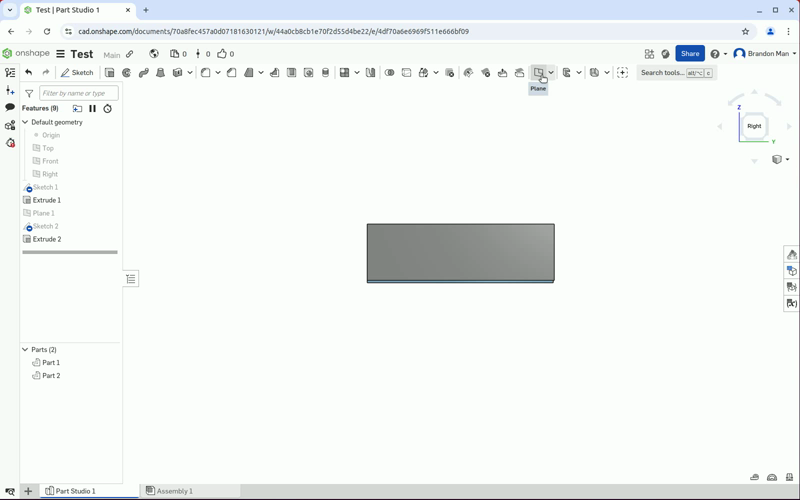
click(541, 75)
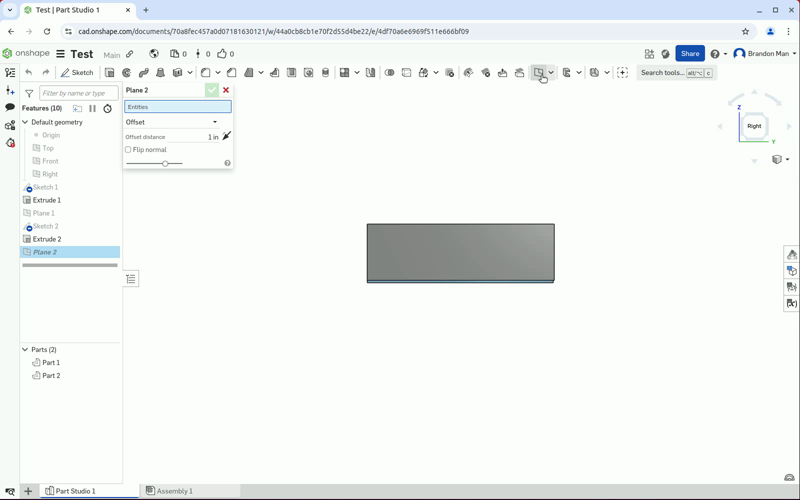
mouse_move(73, 176)
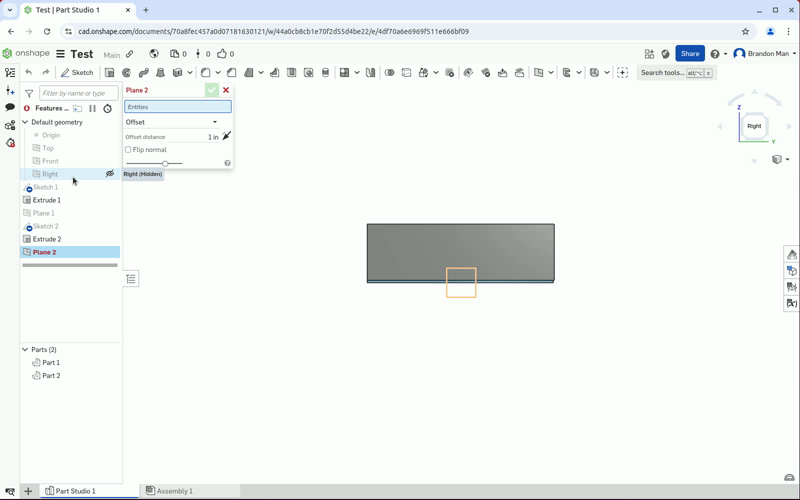
click(73, 176)
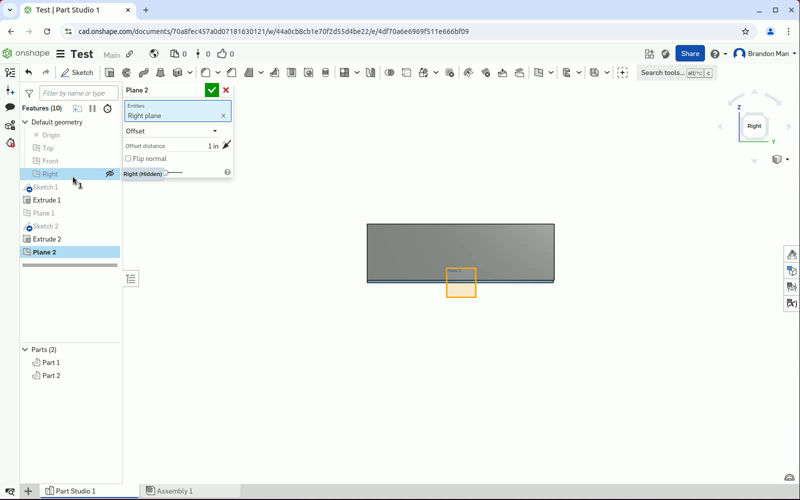
key(tab, 2)
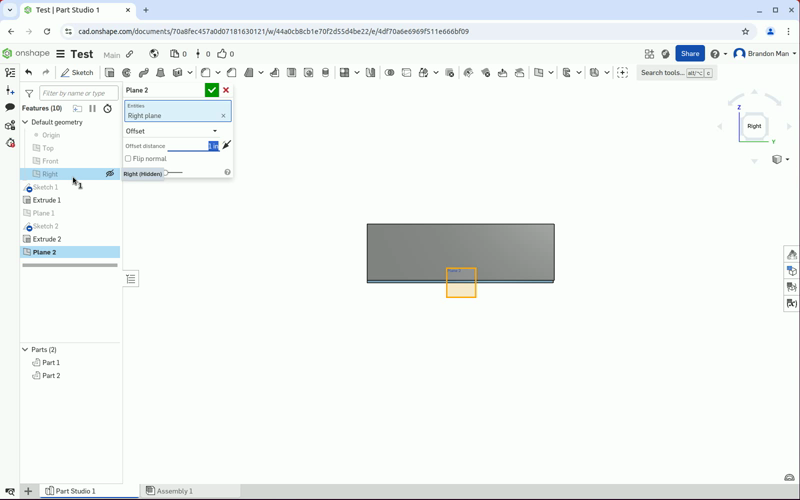
text(23.108)
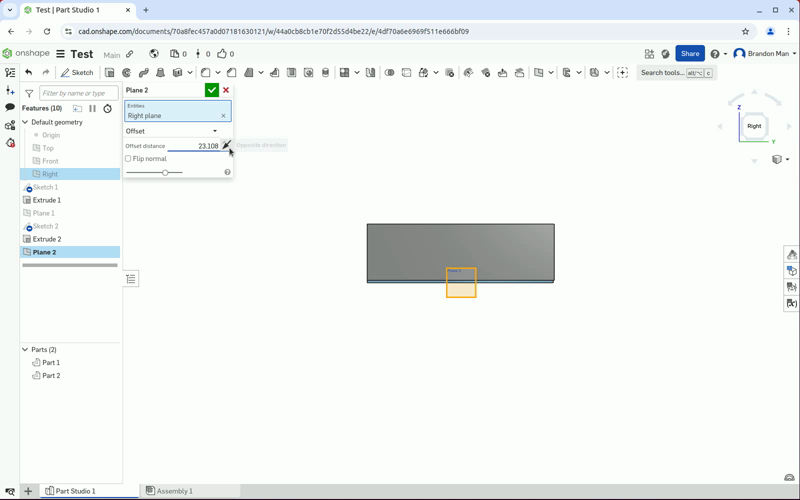
mouse_move(229, 147)
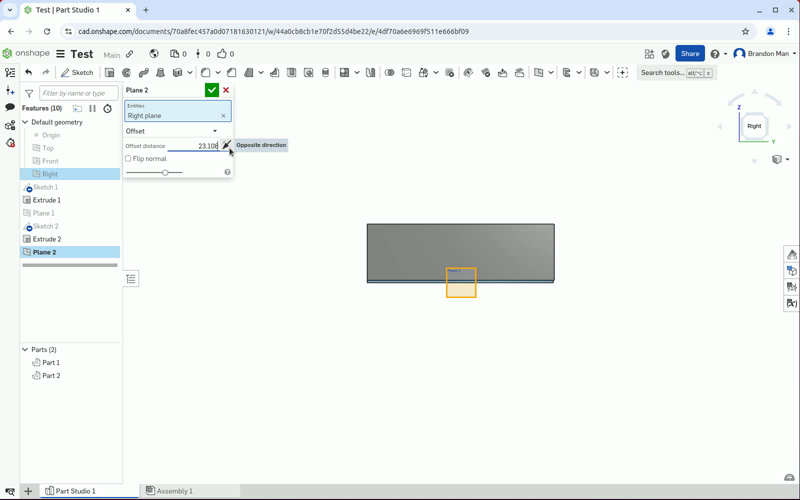
click(229, 147)
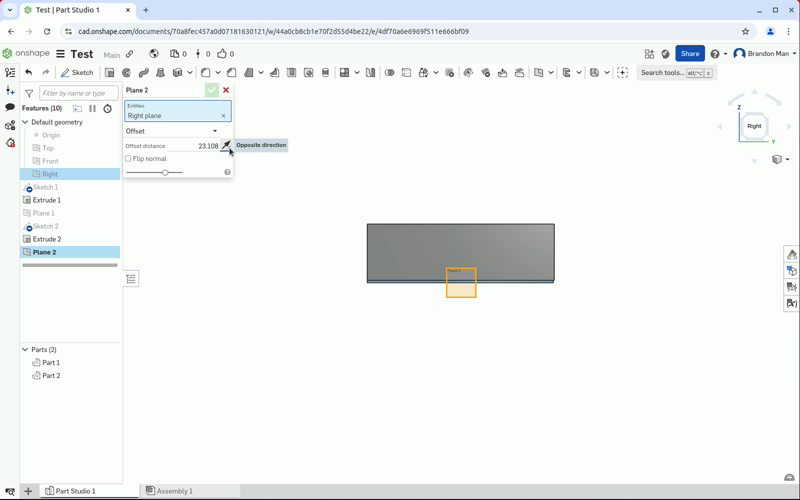
key(enter, 2)
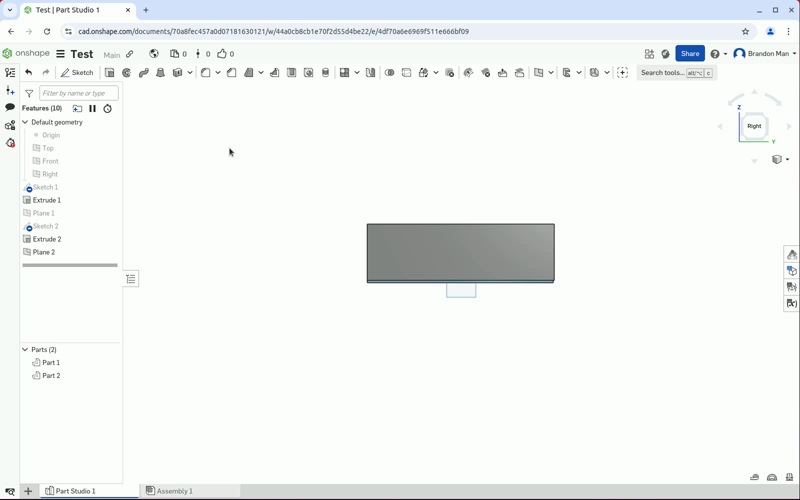
key(shift+s)
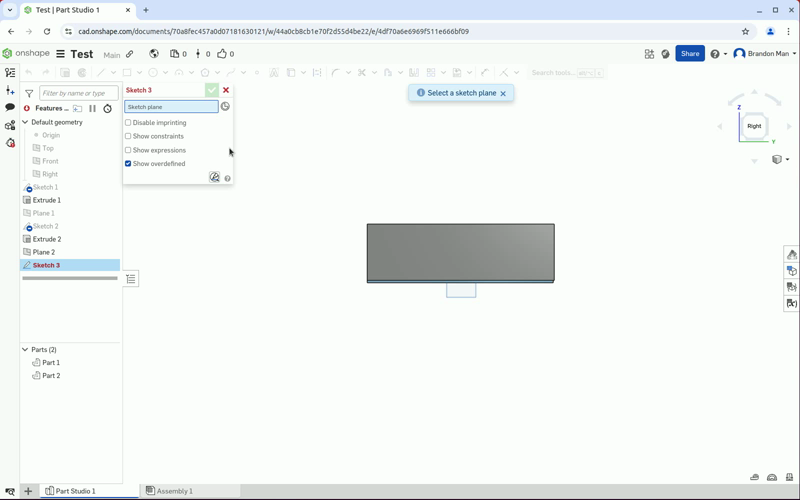
mouse_move(73, 254)
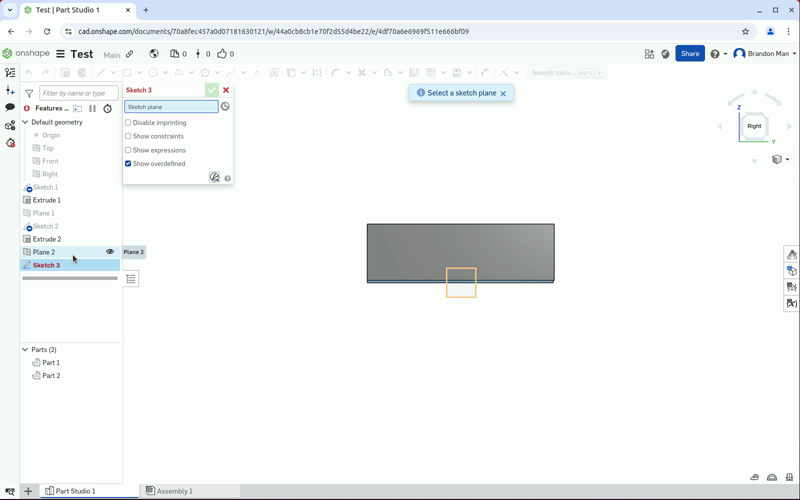
click(73, 254)
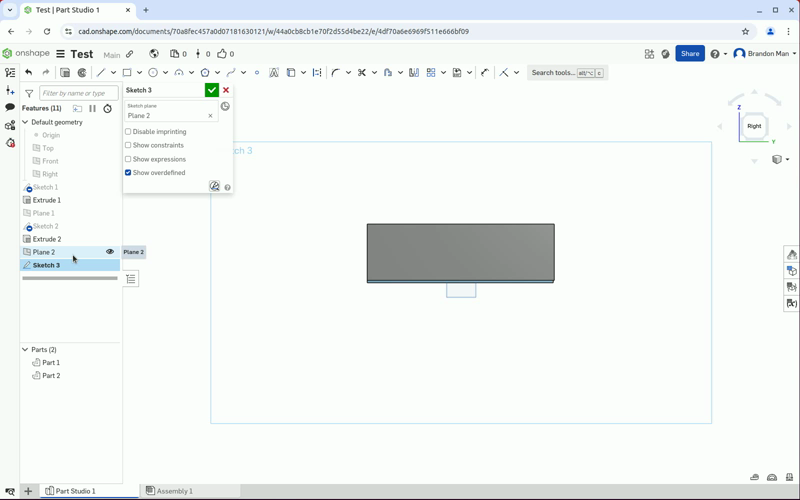
mouse_move(73, 352)
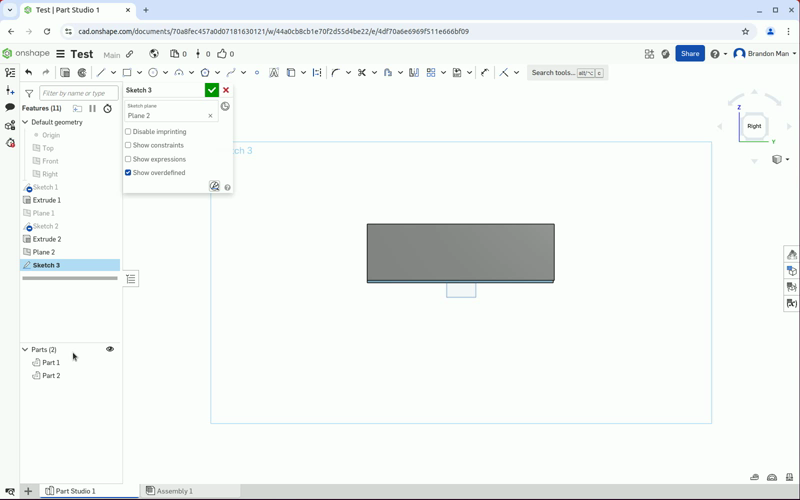
key(y)
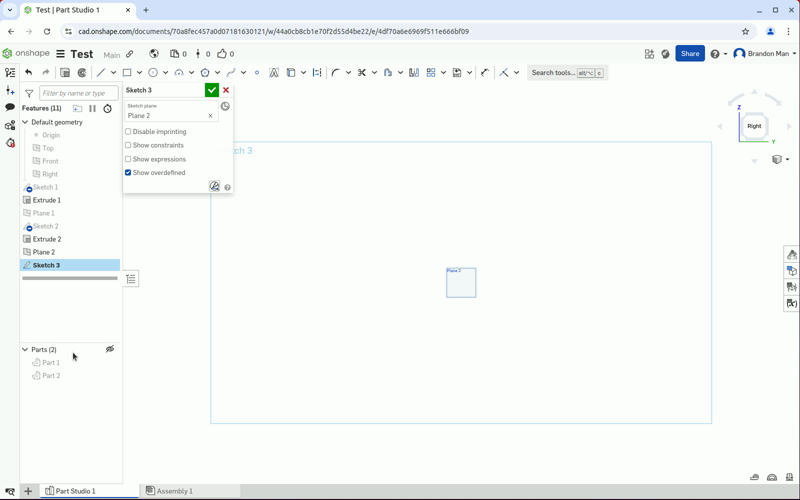
key(l)
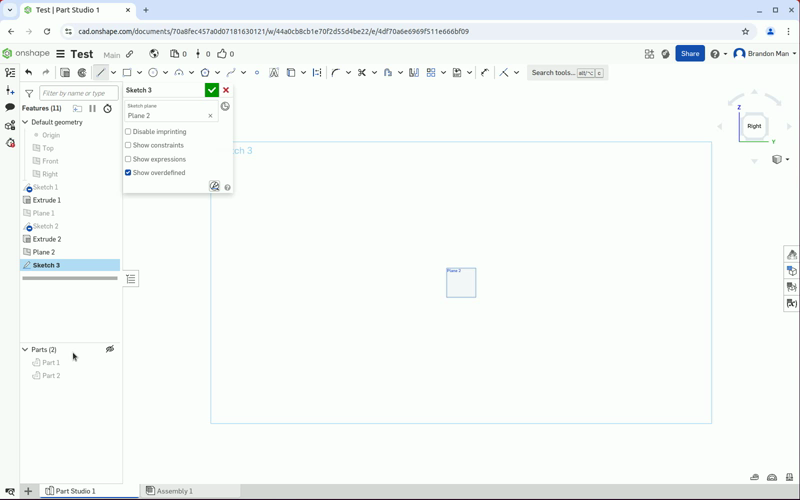
key_down(shift)
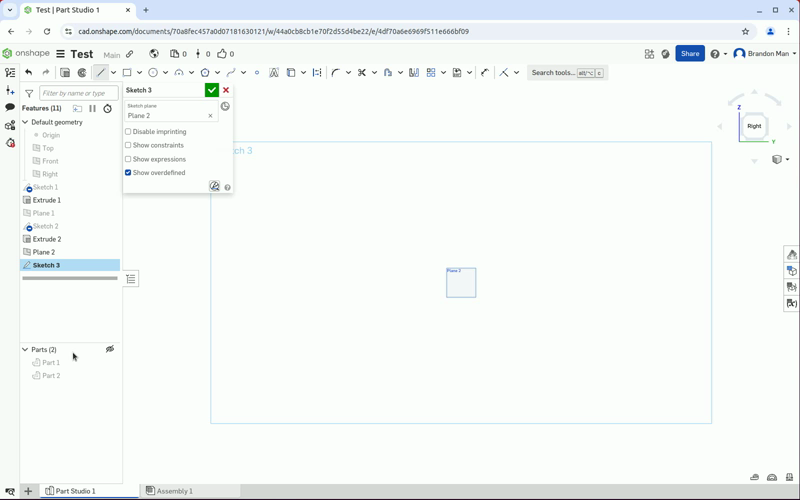
mouse_move(396, 282)
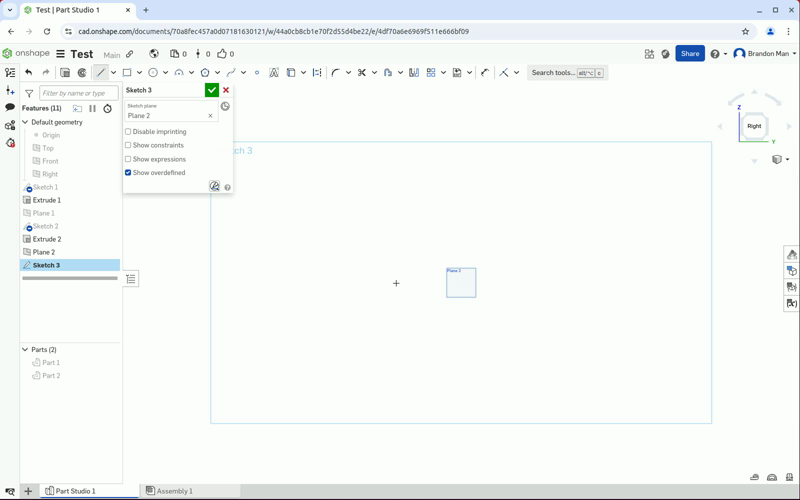
click(396, 282)
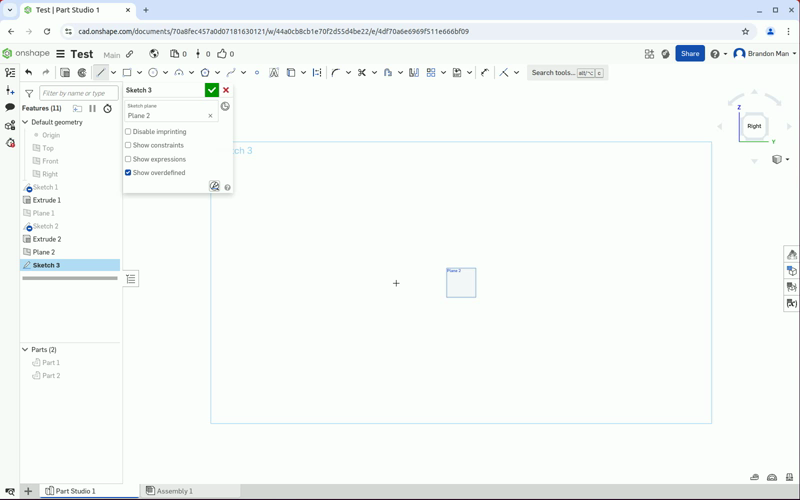
key_up(shift)
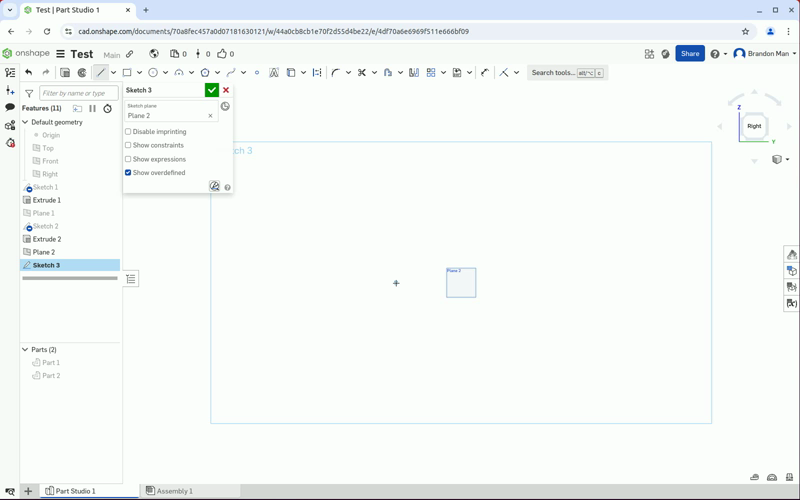
key_down(shift)
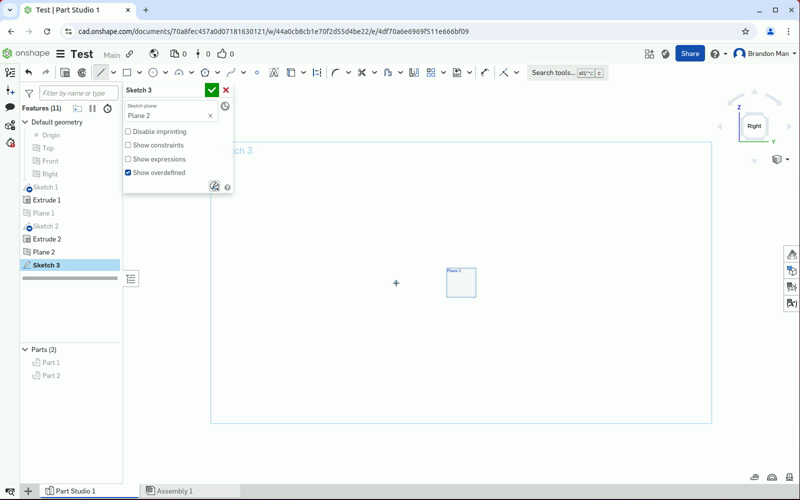
mouse_move(426, 282)
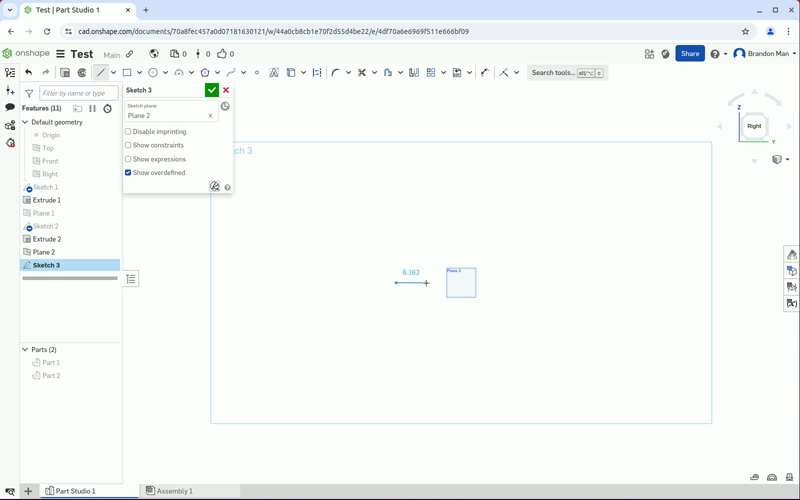
mouse_move(421, 282)
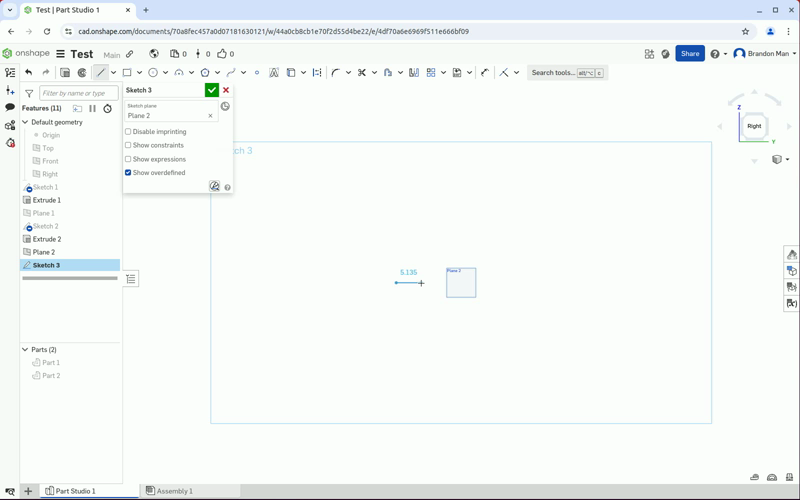
click(421, 282)
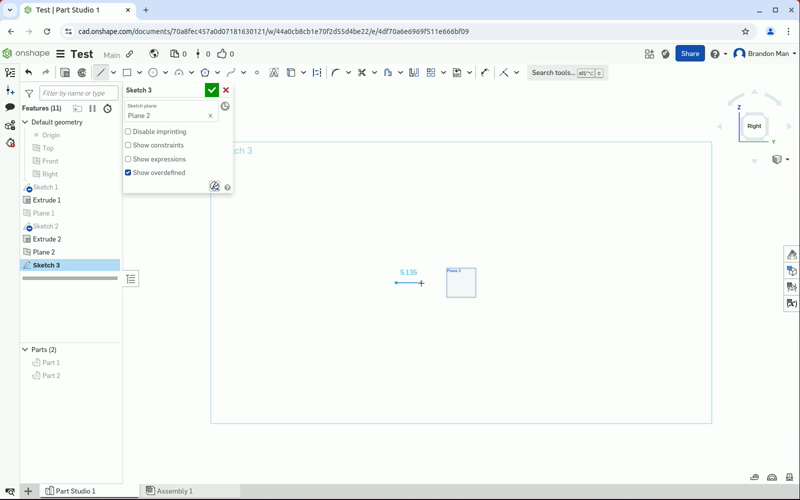
key_up(shift)
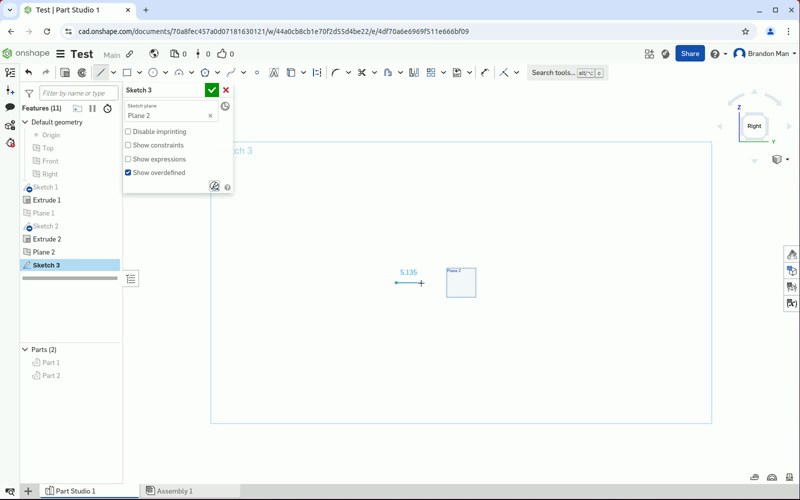
key_down(shift)
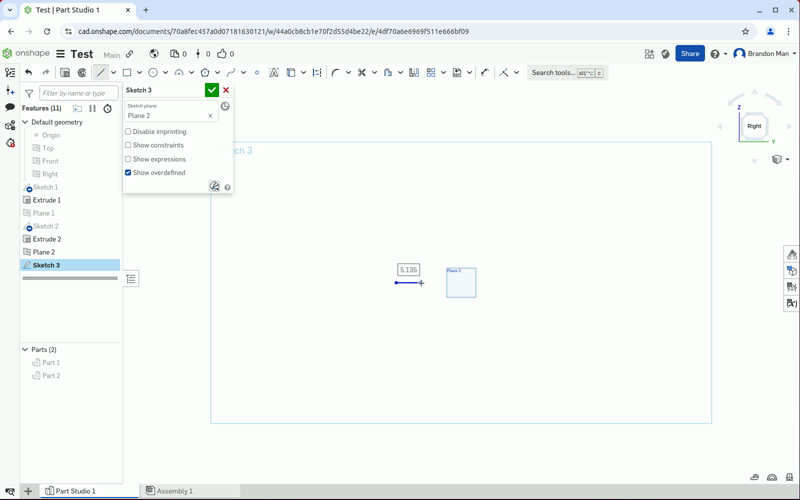
mouse_move(451, 282)
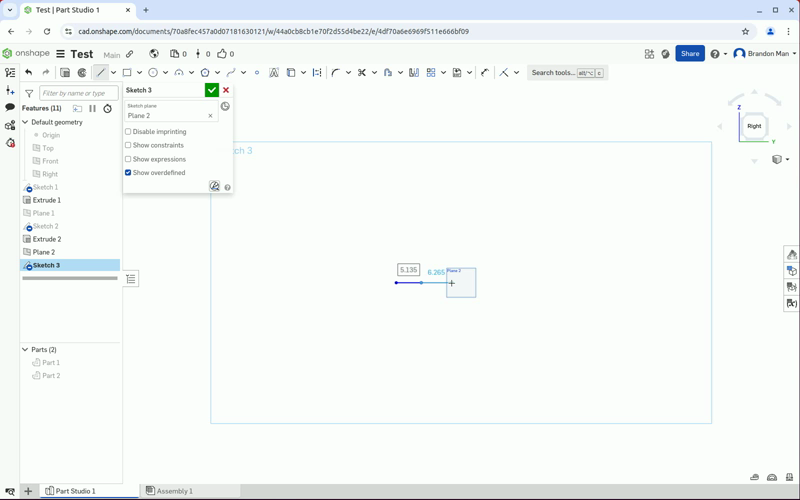
mouse_move(421, 248)
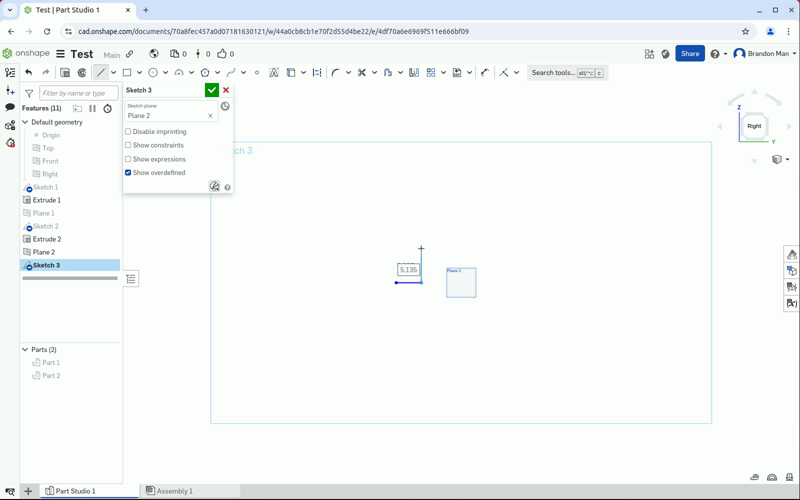
click(421, 248)
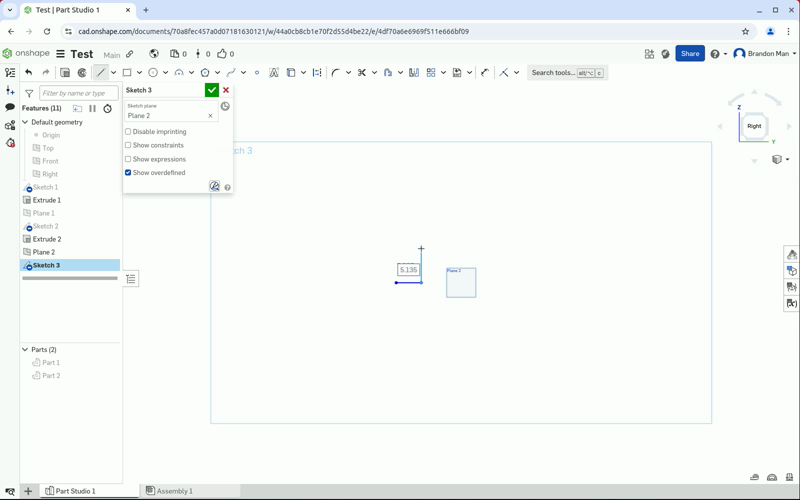
key_up(shift)
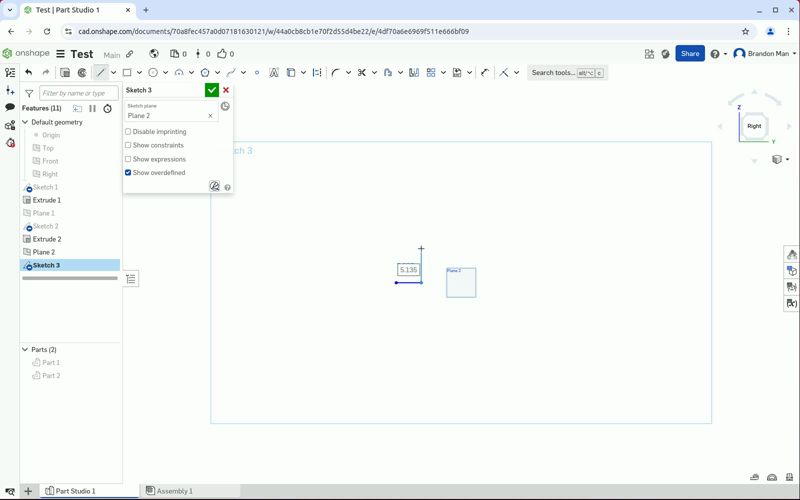
key_down(shift)
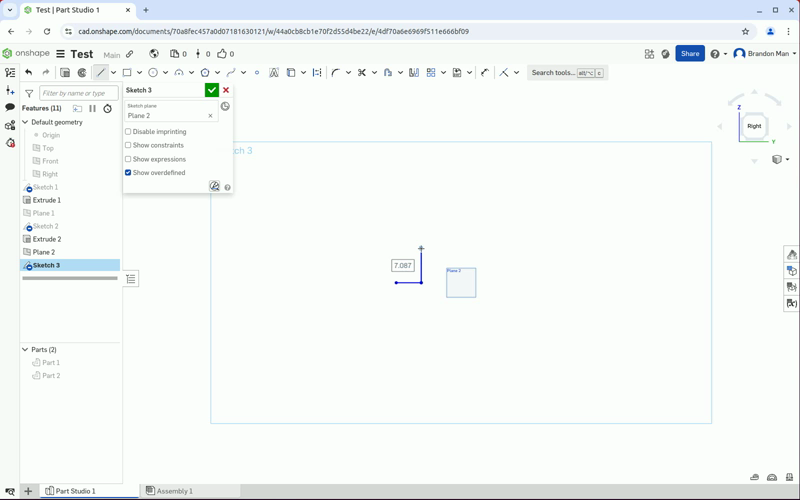
mouse_move(451, 248)
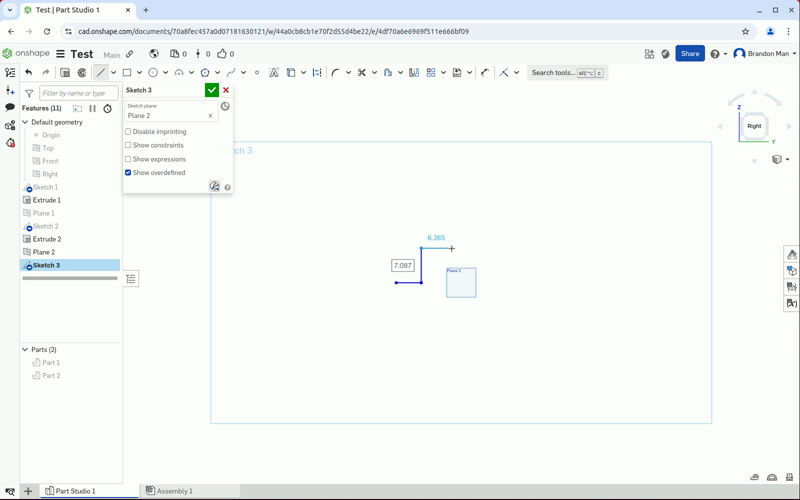
mouse_move(396, 248)
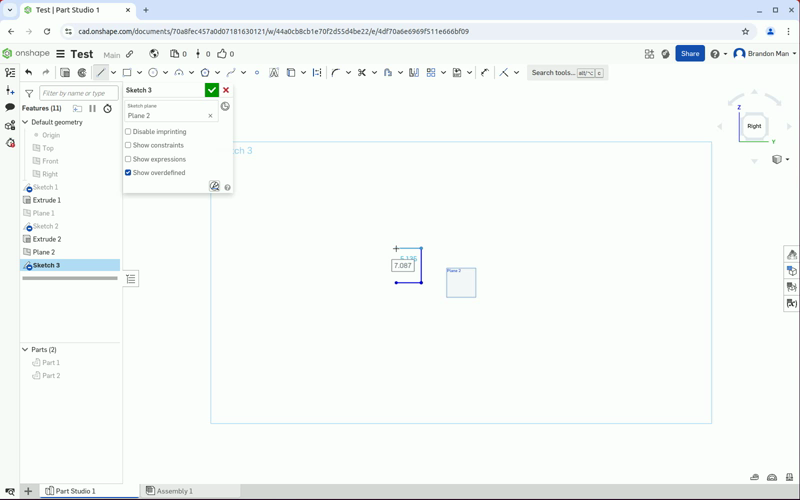
click(396, 248)
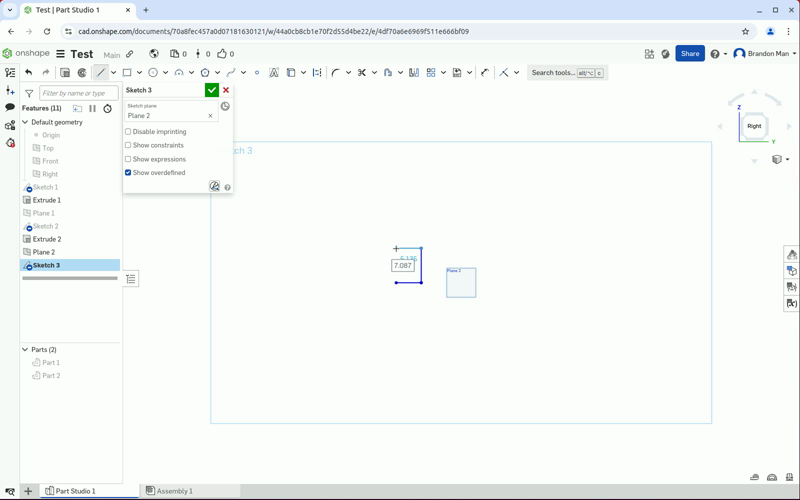
key_up(shift)
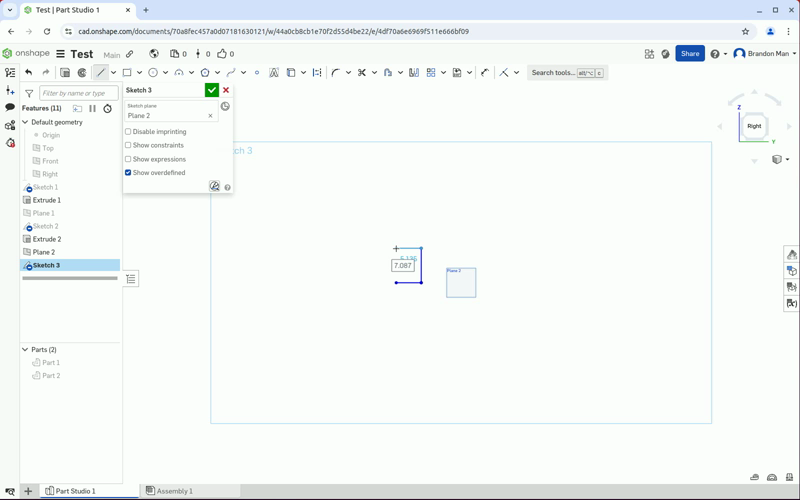
mouse_move(426, 248)
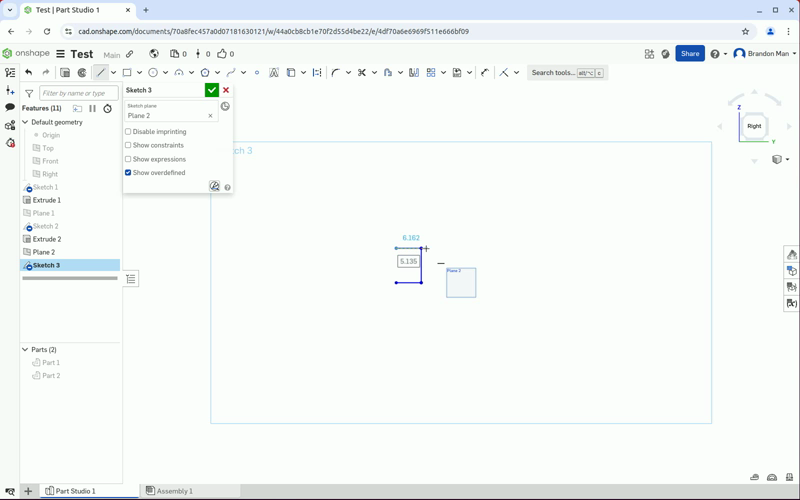
key_down(shift)
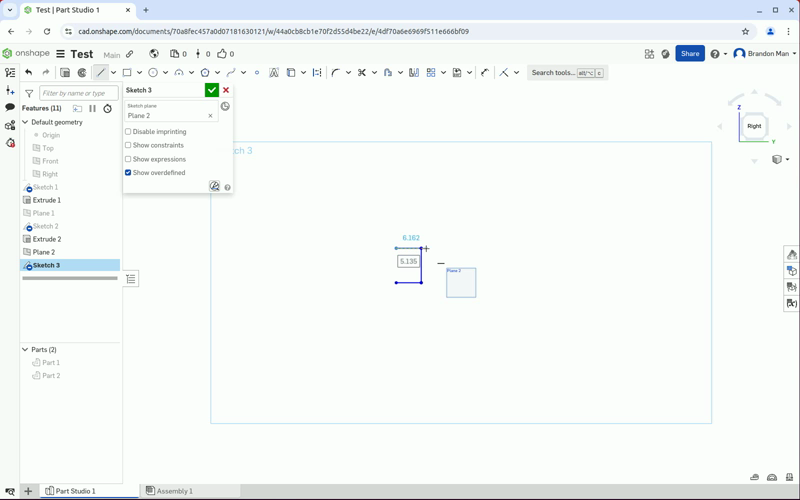
mouse_move(396, 282)
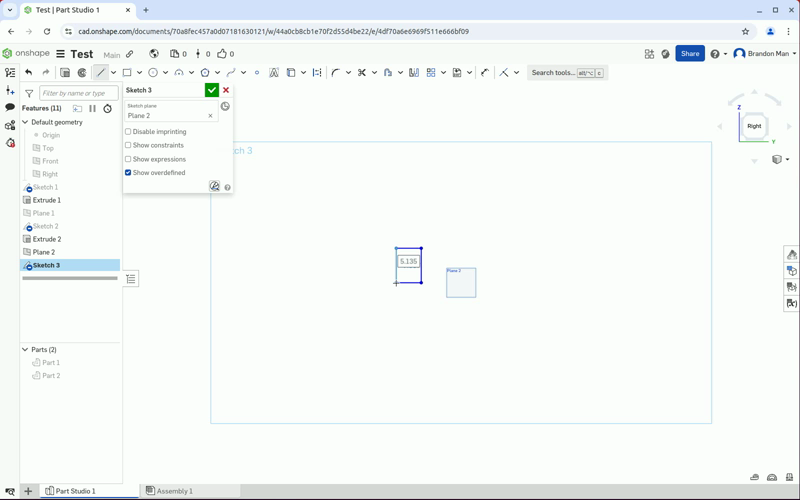
key_up(shift)
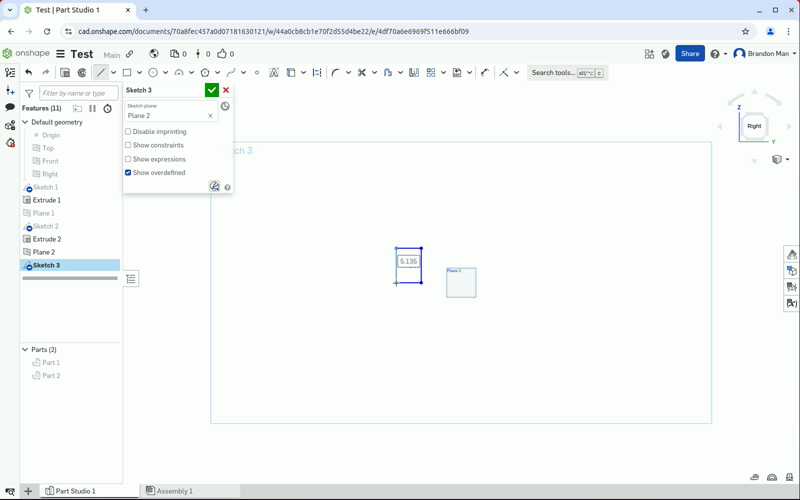
click(396, 282)
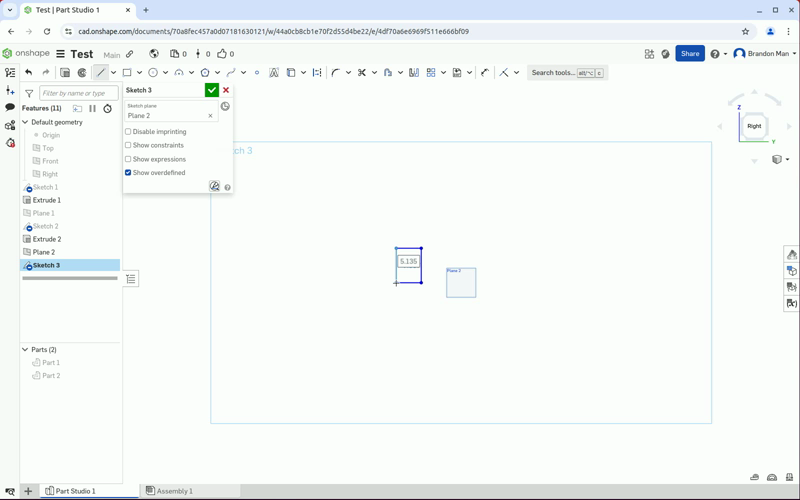
key(esc)
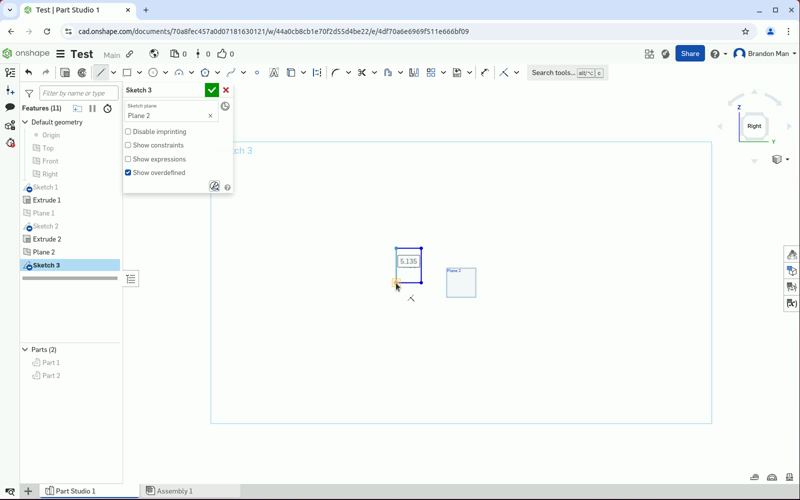
mouse_move(402, 258)
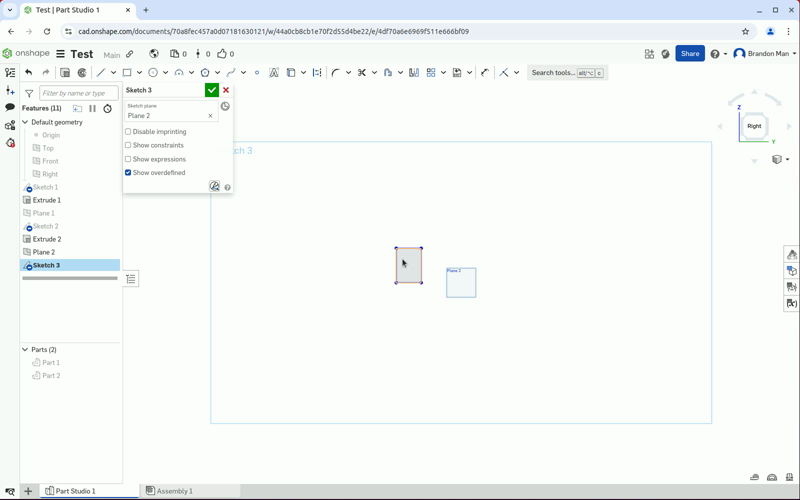
scroll(6)
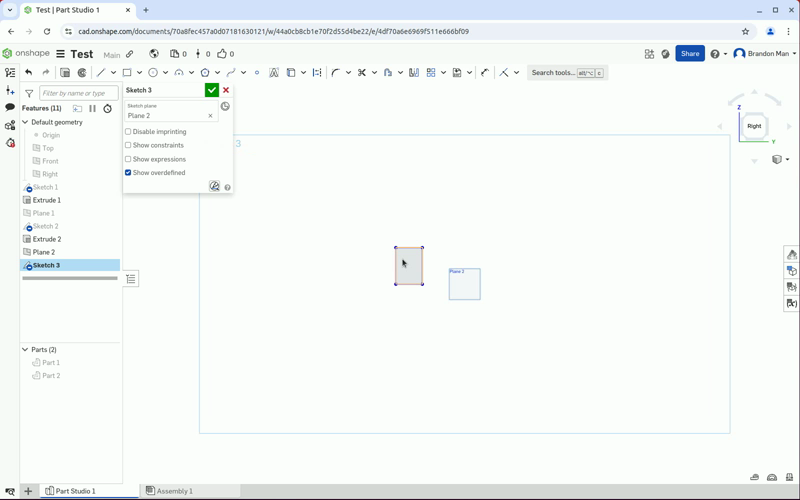
scroll(6)
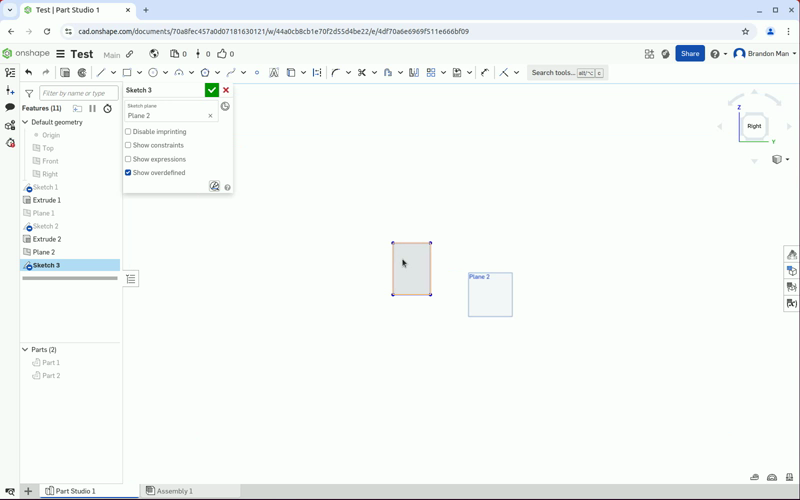
scroll(6)
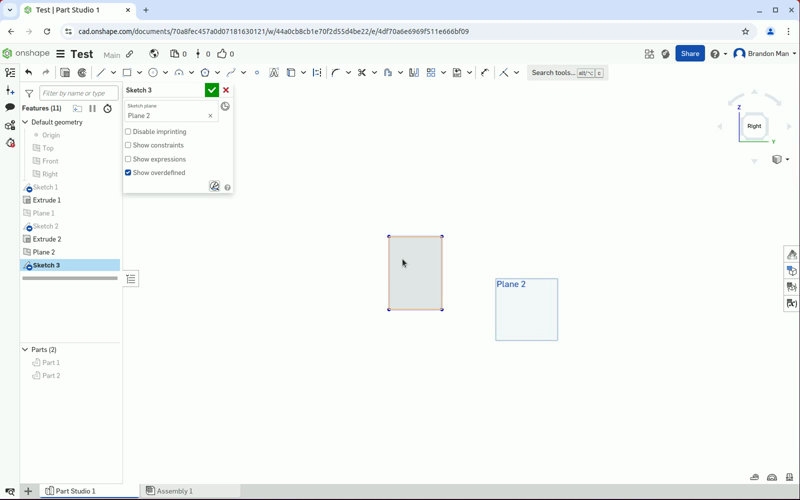
scroll(6)
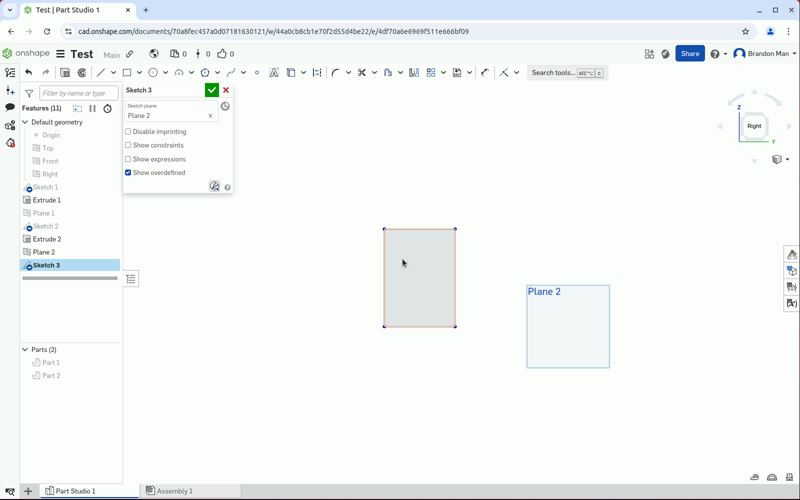
scroll(6)
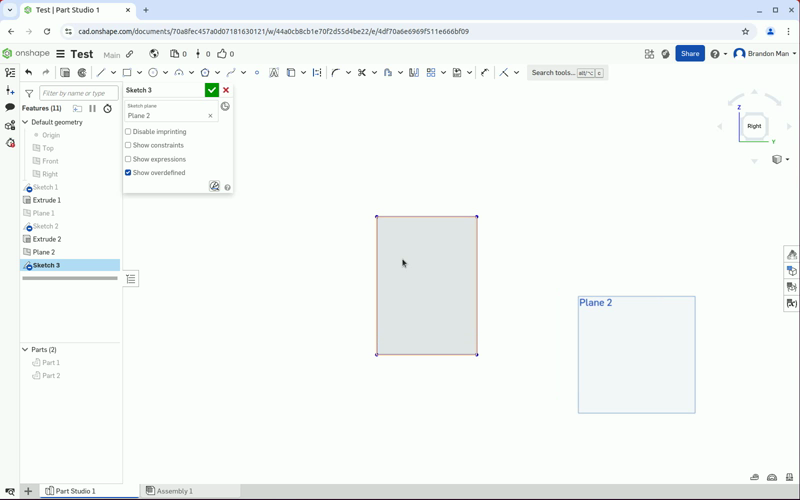
scroll(6)
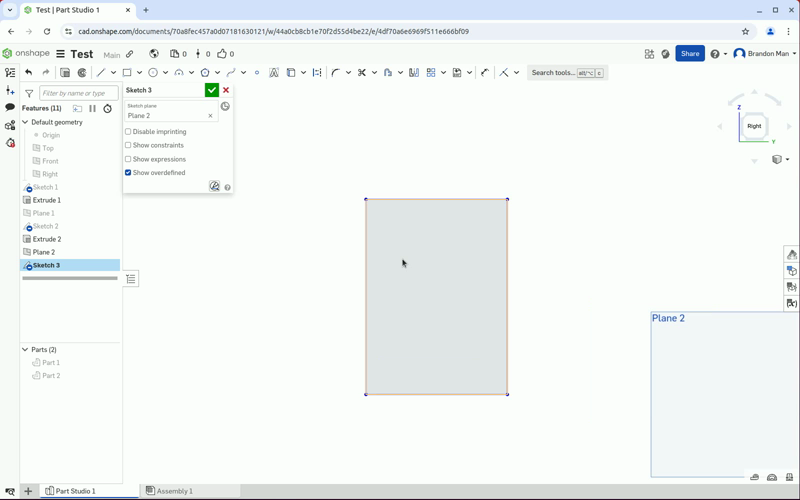
scroll(6)
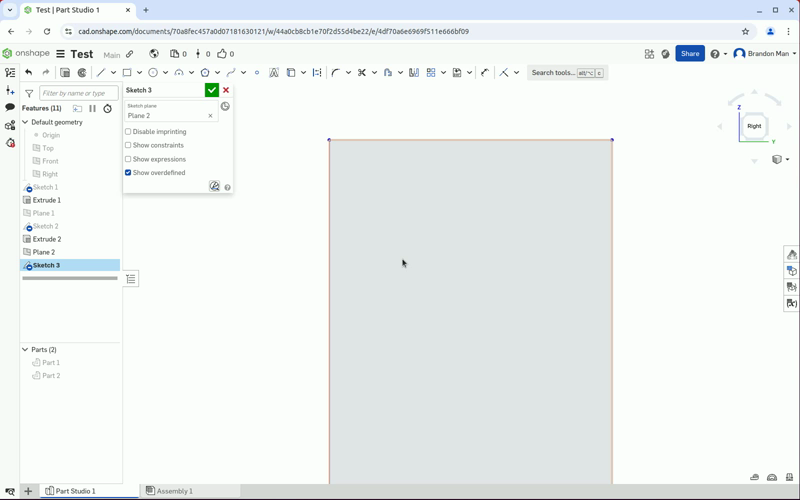
click(402, 258)
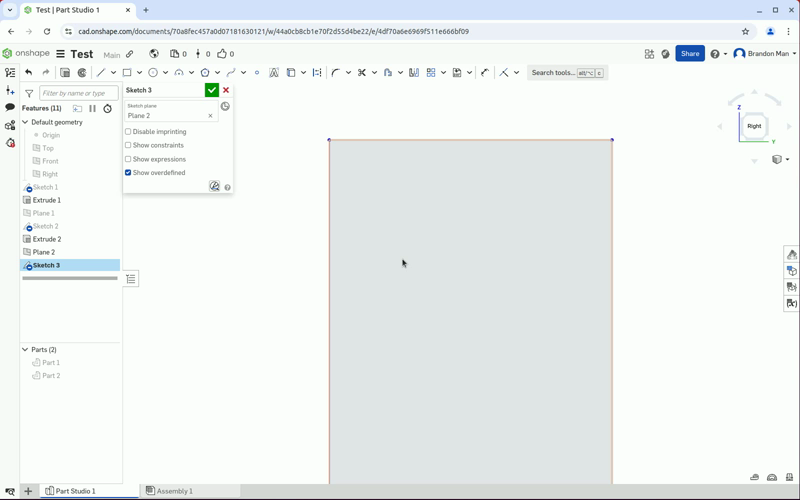
scroll(-6)
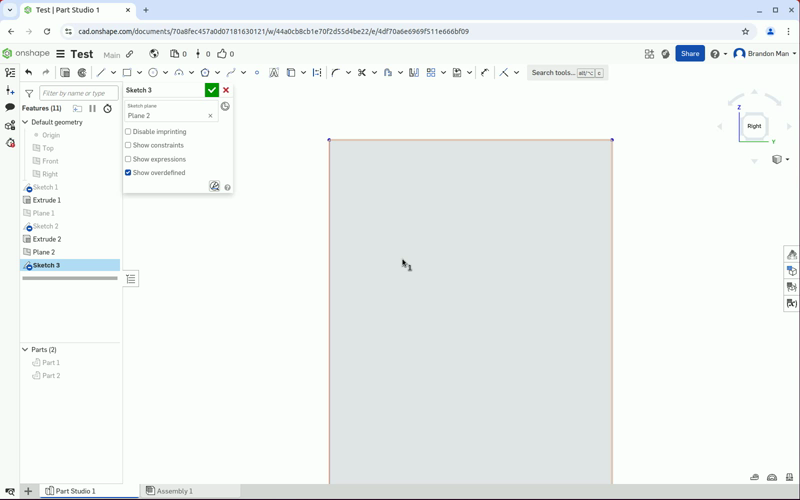
scroll(-6)
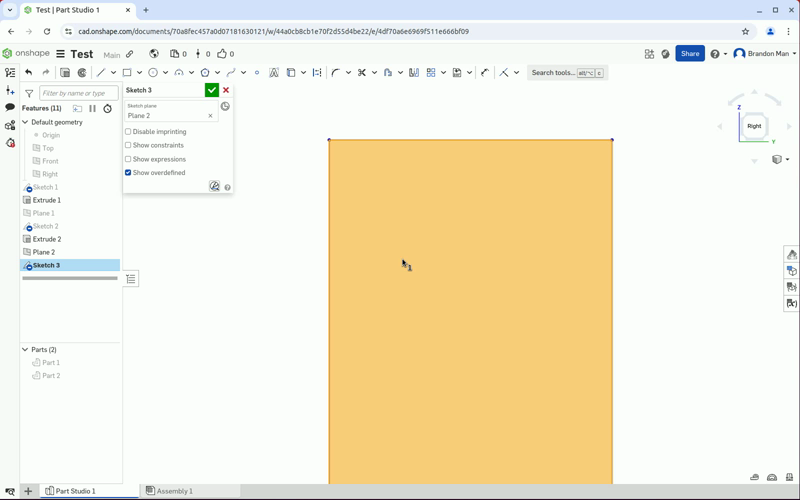
scroll(-6)
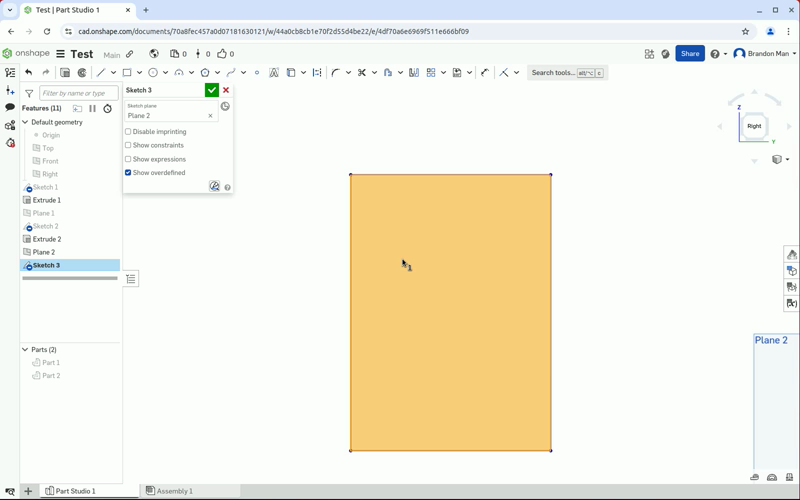
scroll(-6)
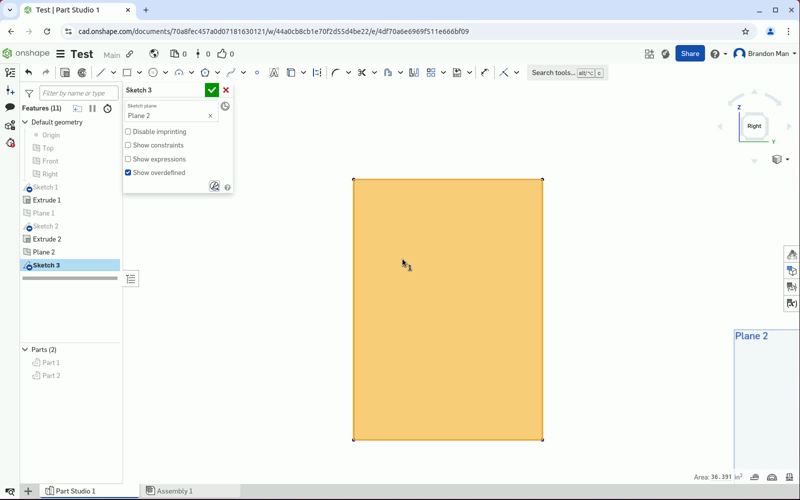
scroll(-6)
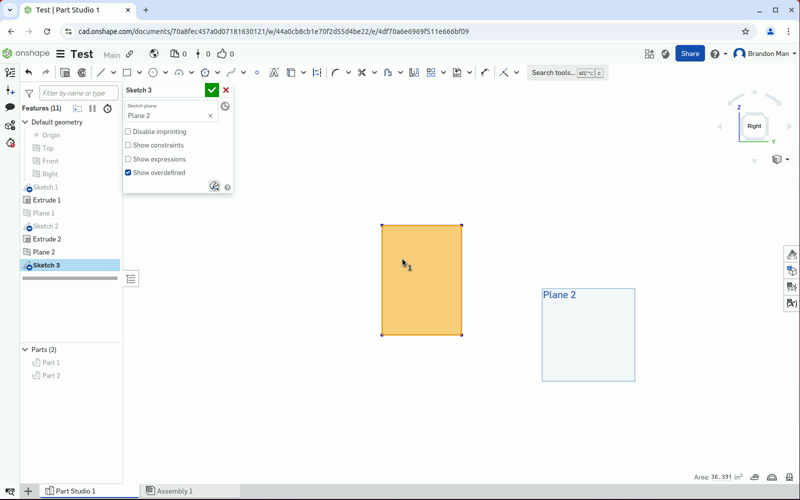
scroll(-6)
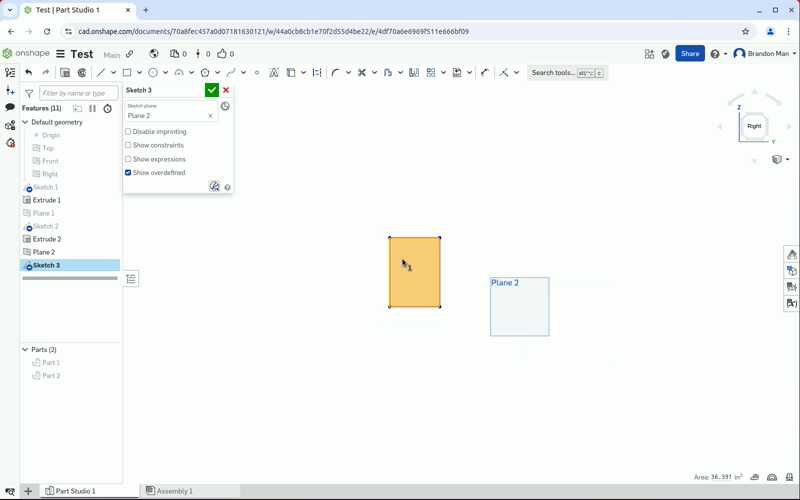
scroll(-6)
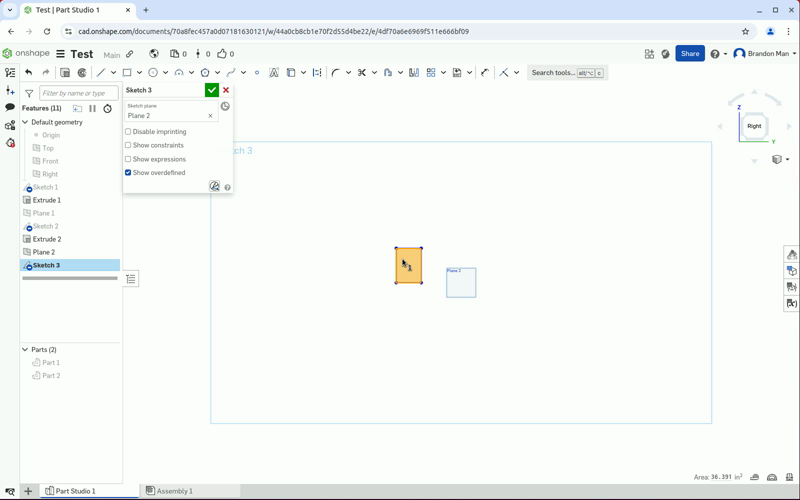
mouse_move(73, 352)
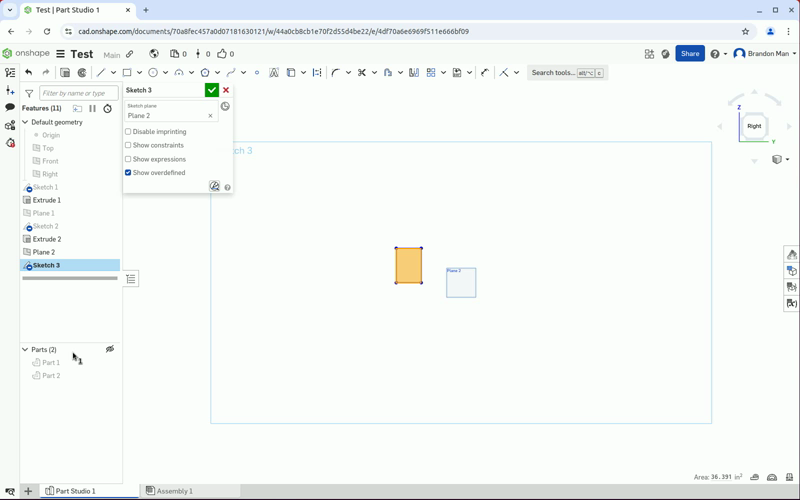
key(shift+y)
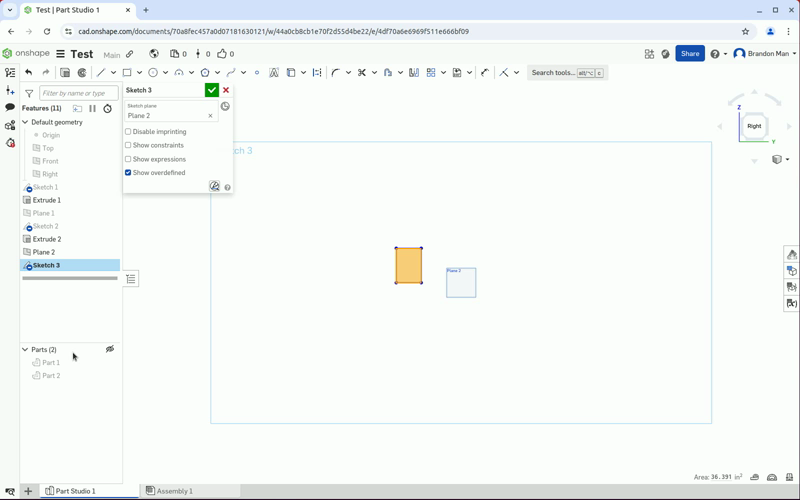
key(shift+e)
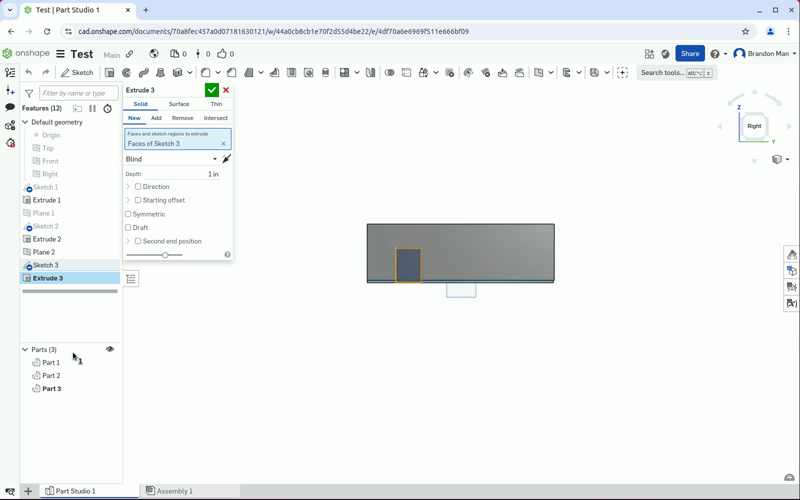
mouse_move(143, 106)
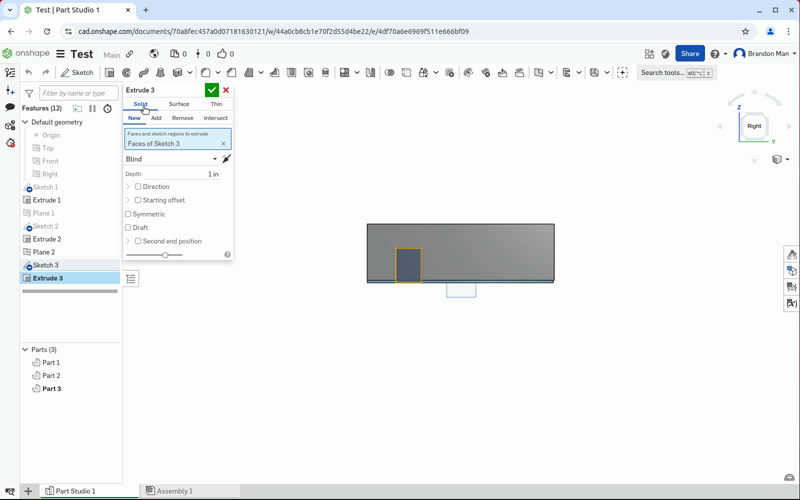
click(143, 106)
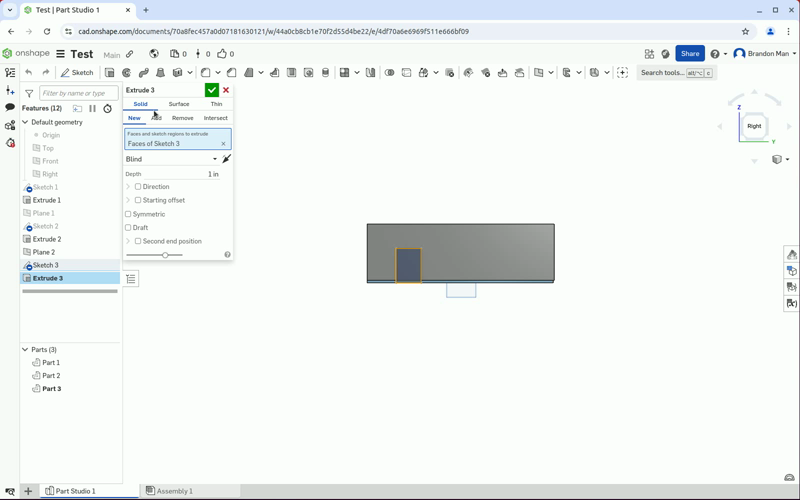
mouse_move(186, 120)
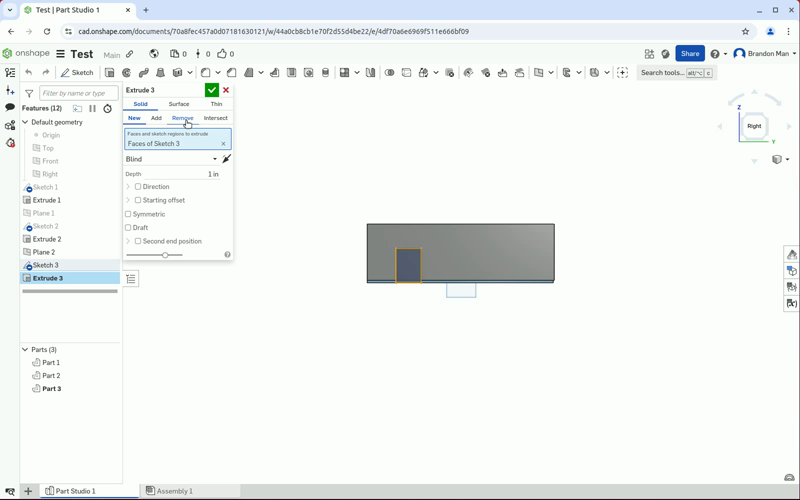
click(186, 120)
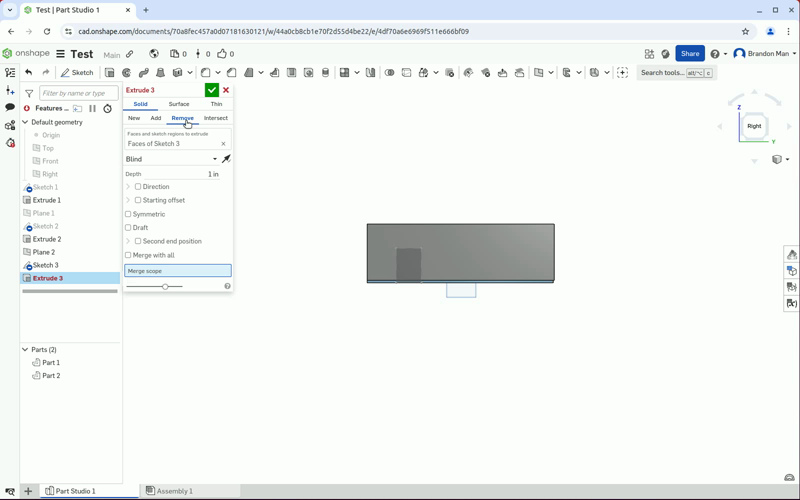
key(tab, 4)
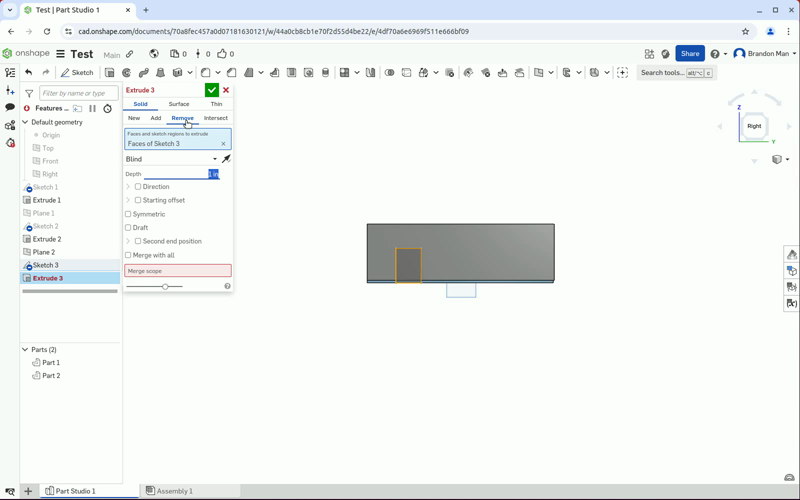
text(0.481)
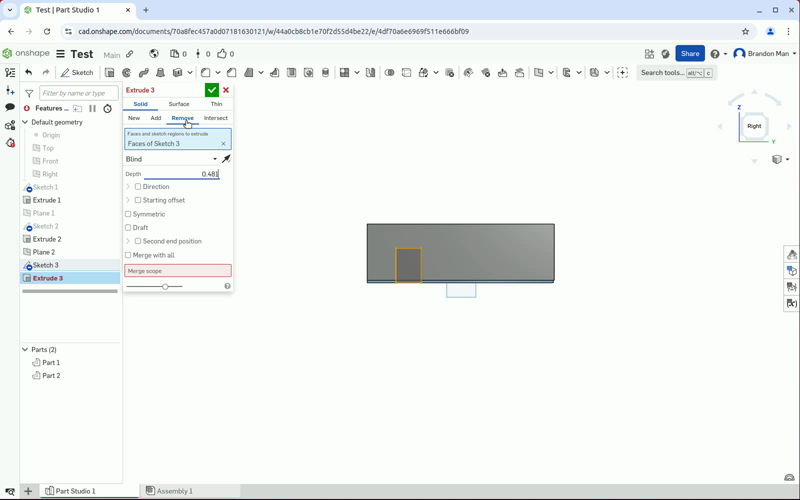
key(tab, 6)
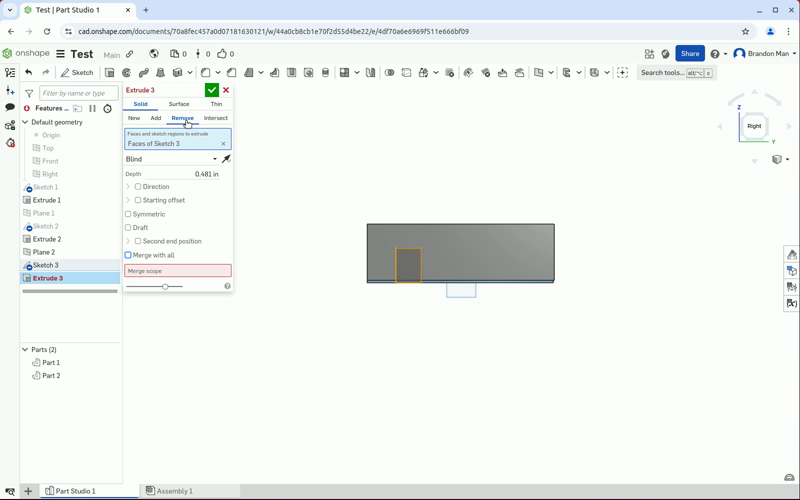
key(space)
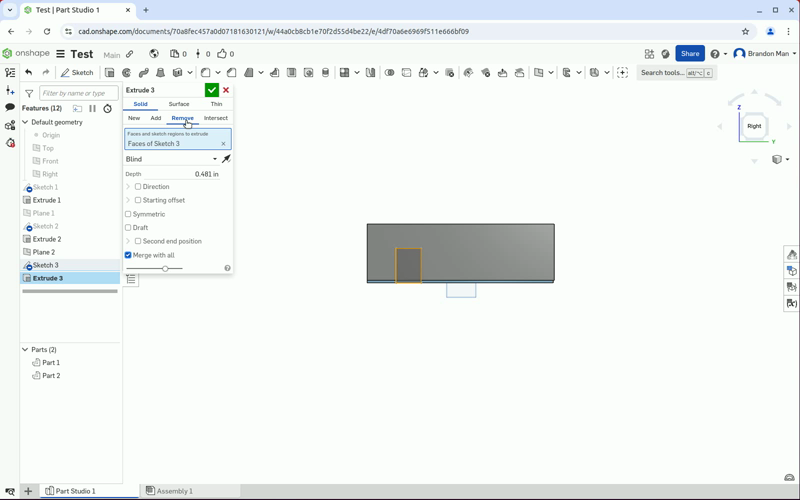
key(enter)
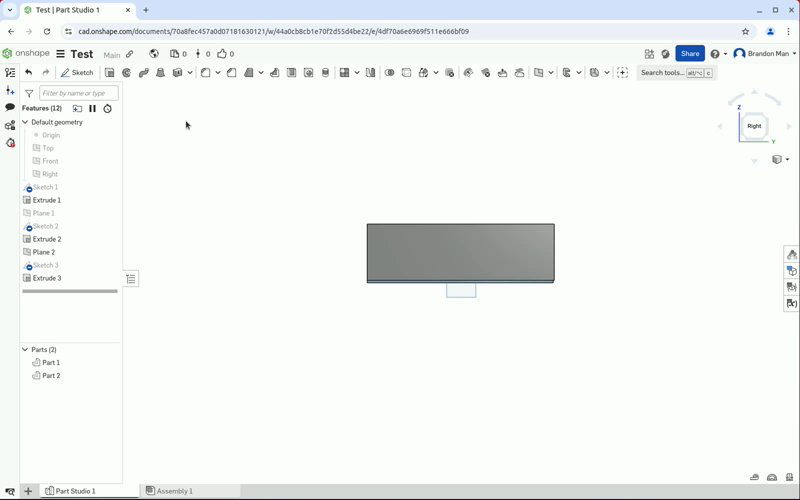
key(shift+h)
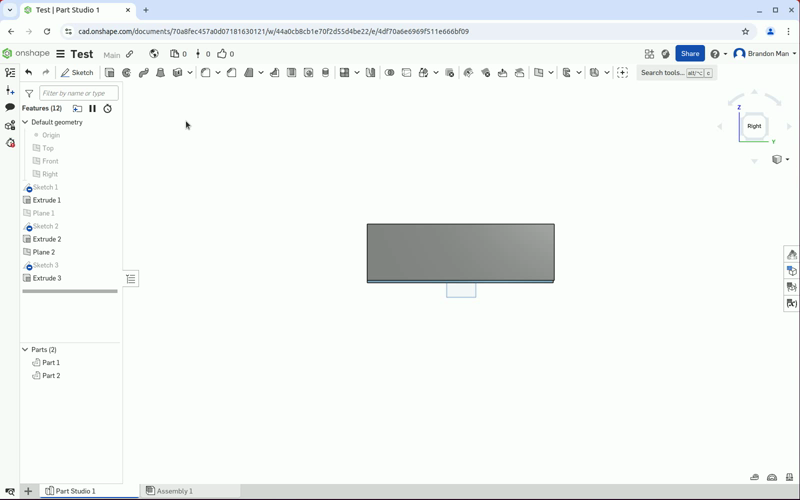
key(shift+h)
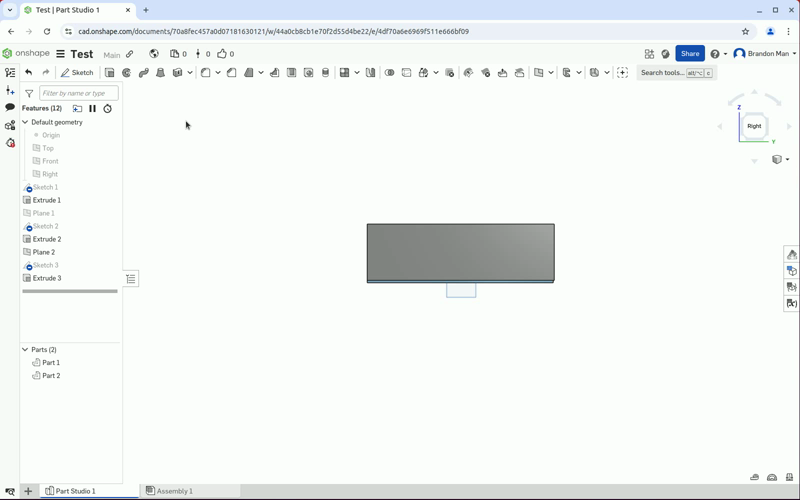
mouse_move(73, 189)
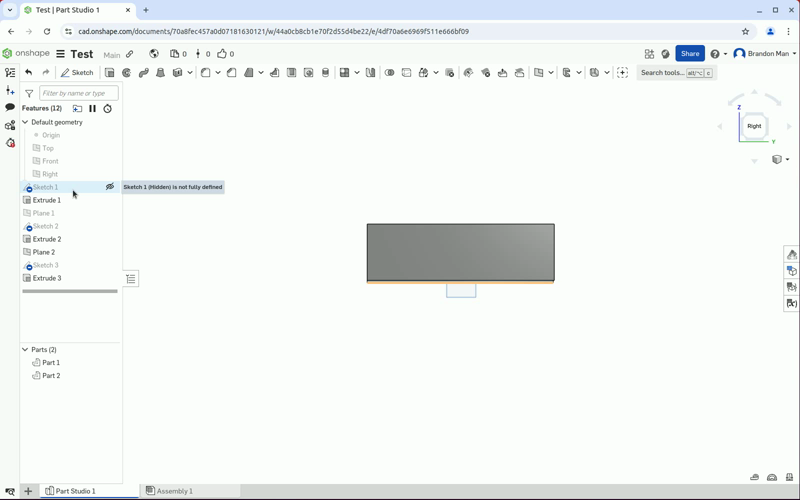
click(73, 189)
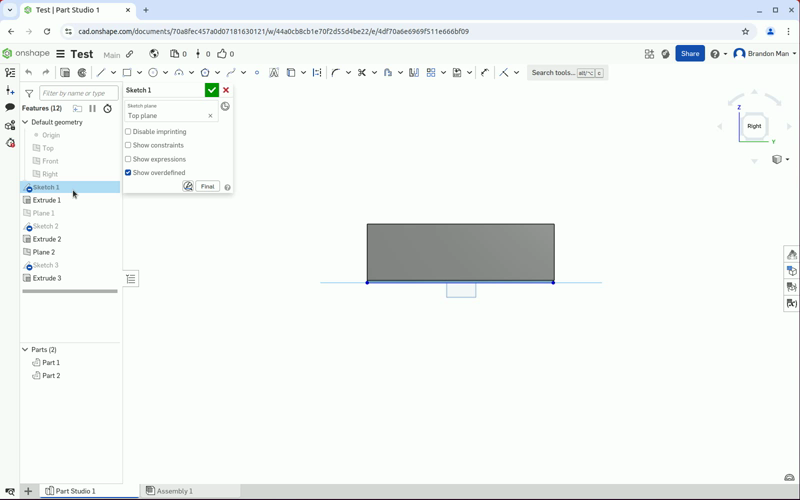
mouse_move(229, 92)
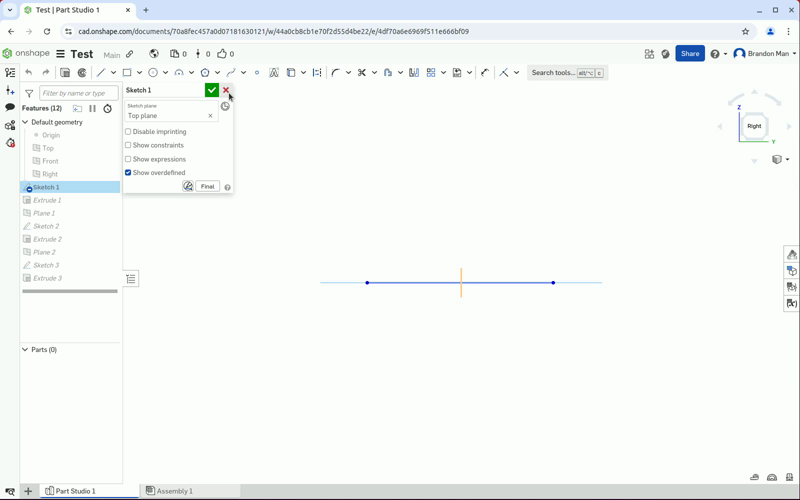
click(229, 92)
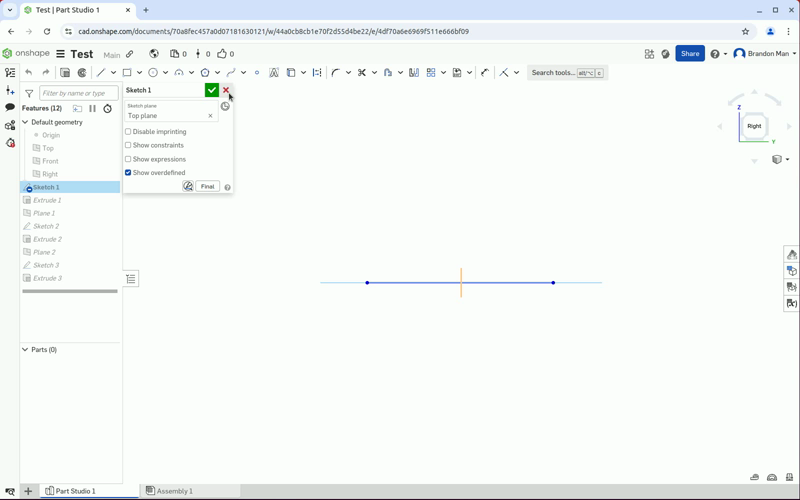
key(shift+s)
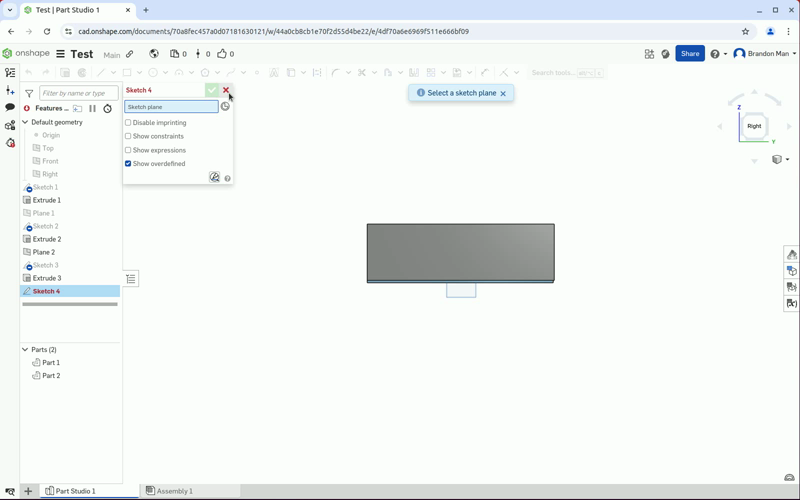
mouse_move(73, 254)
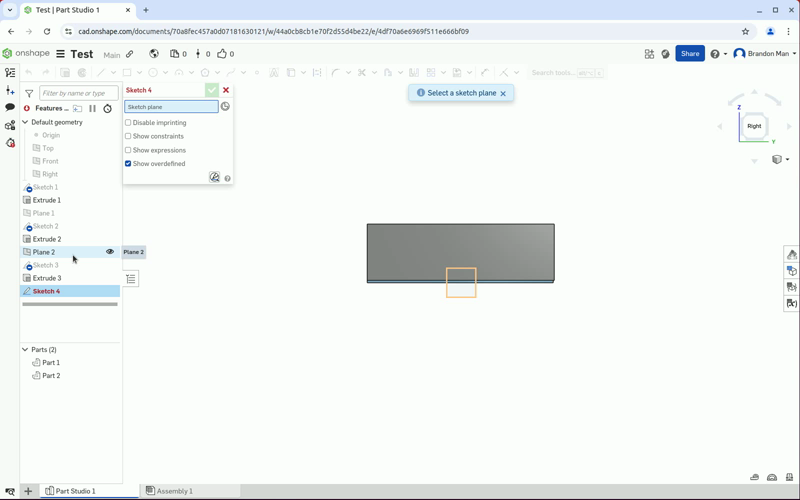
click(73, 254)
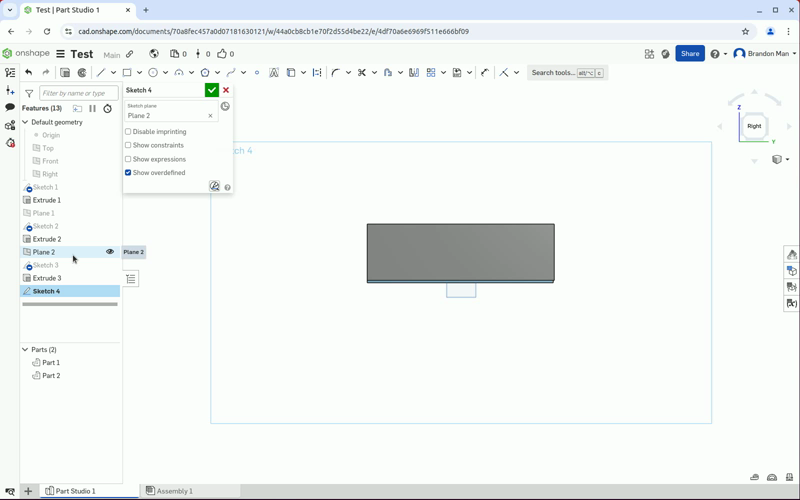
mouse_move(73, 352)
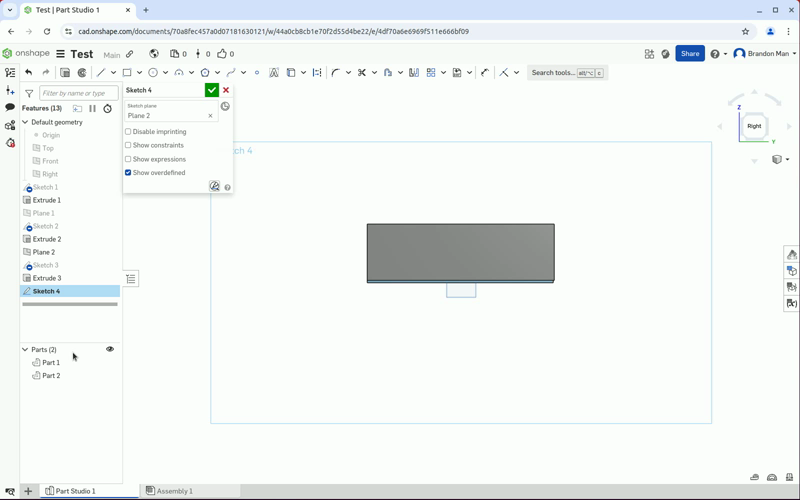
key(y)
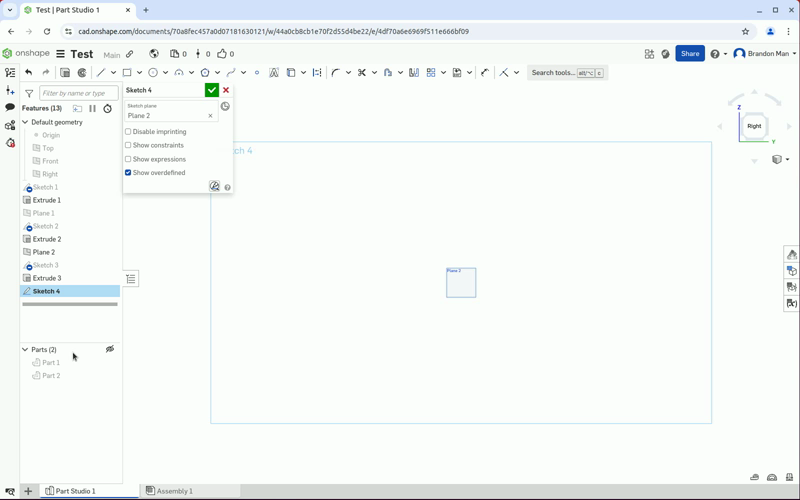
key(c)
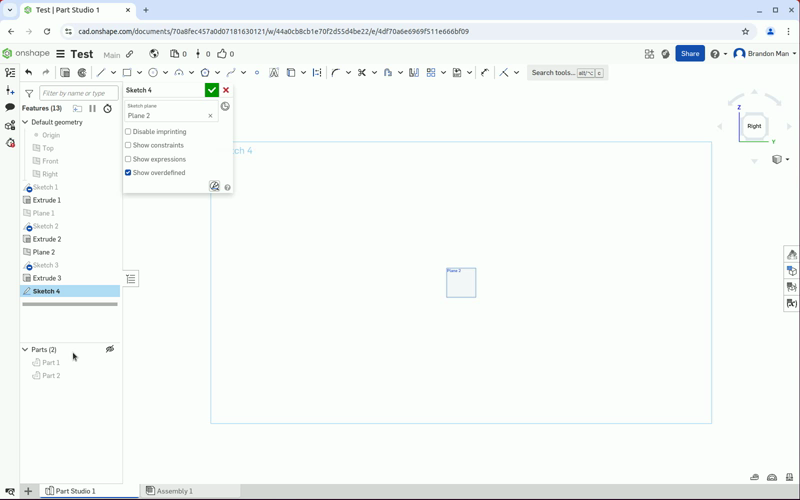
key_down(shift)
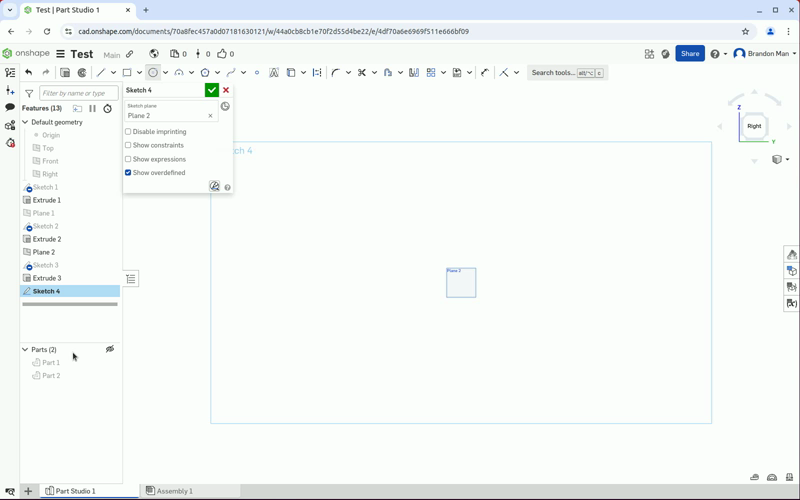
mouse_move(465, 251)
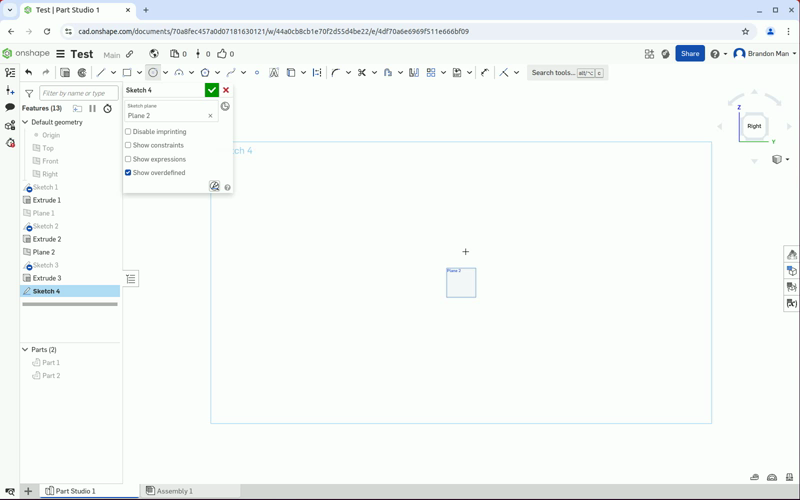
click(465, 251)
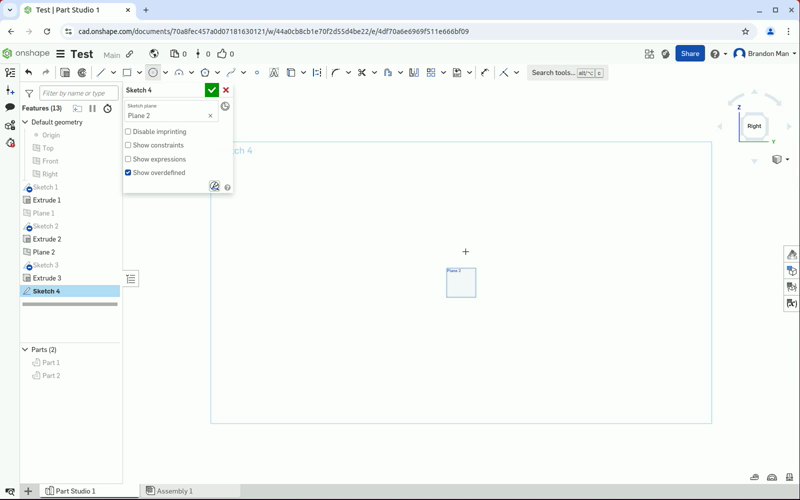
key_up(shift)
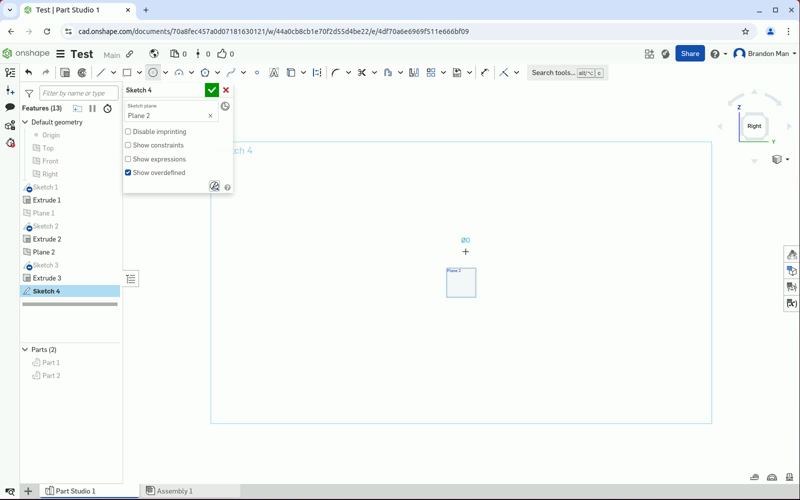
mouse_move(479, 251)
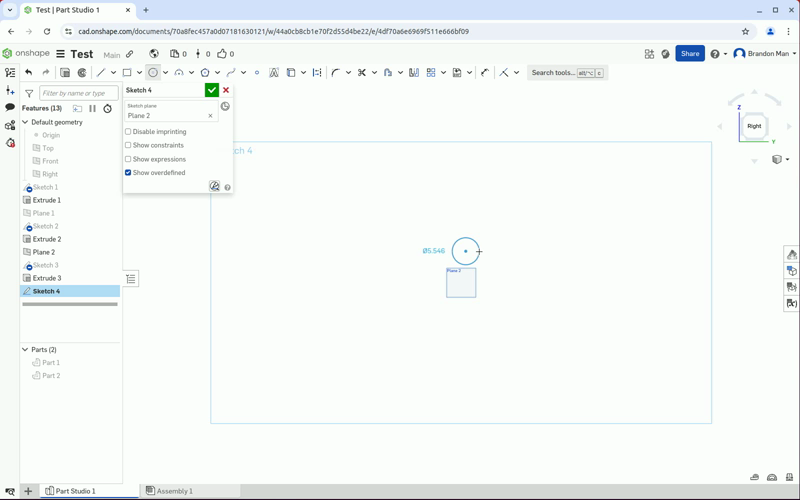
click(479, 251)
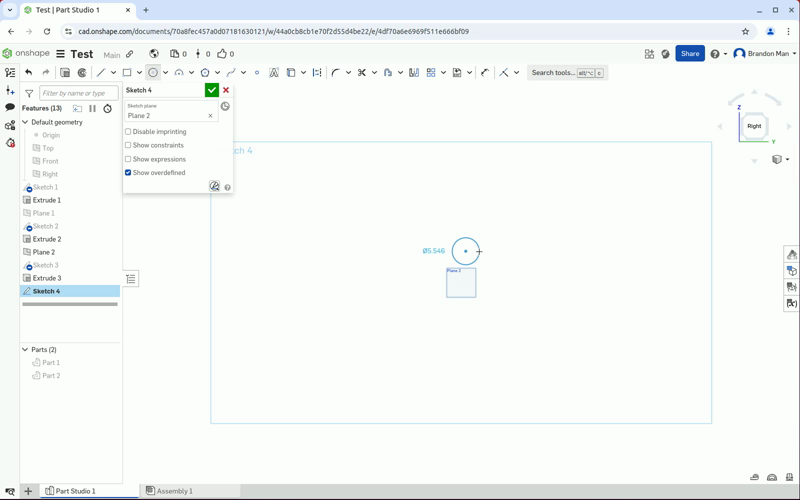
key(esc)
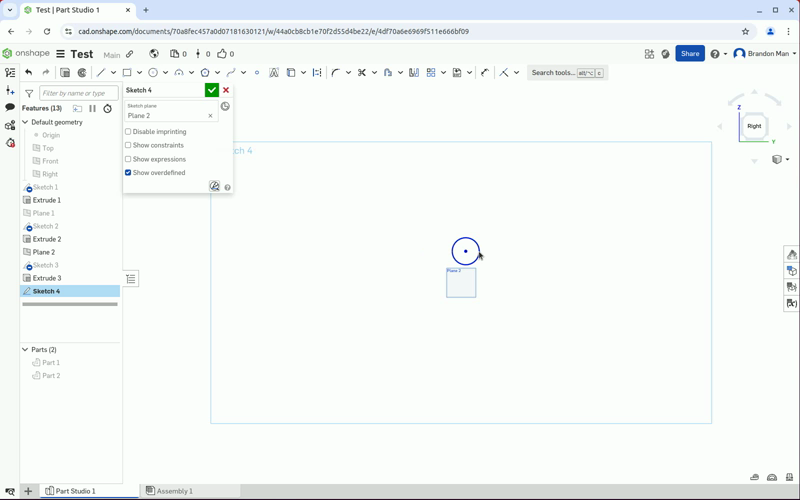
mouse_move(473, 251)
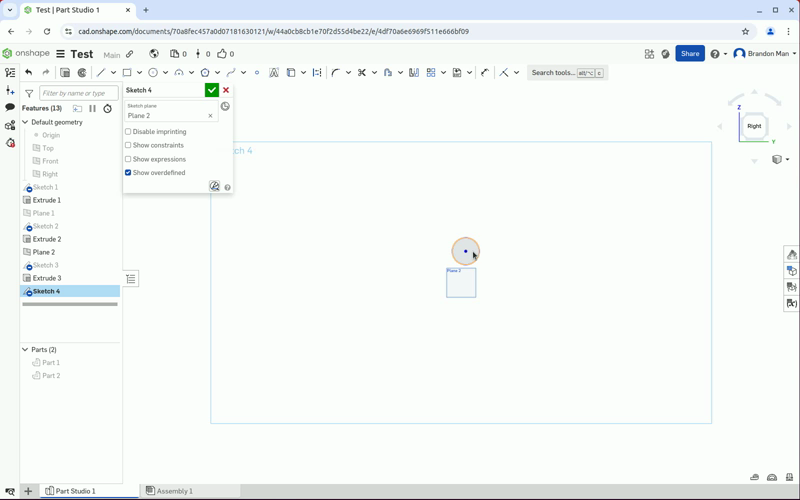
scroll(6)
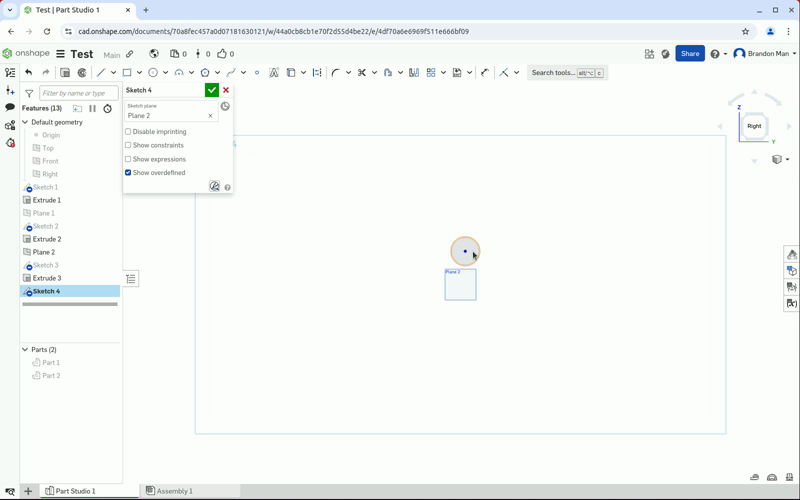
scroll(6)
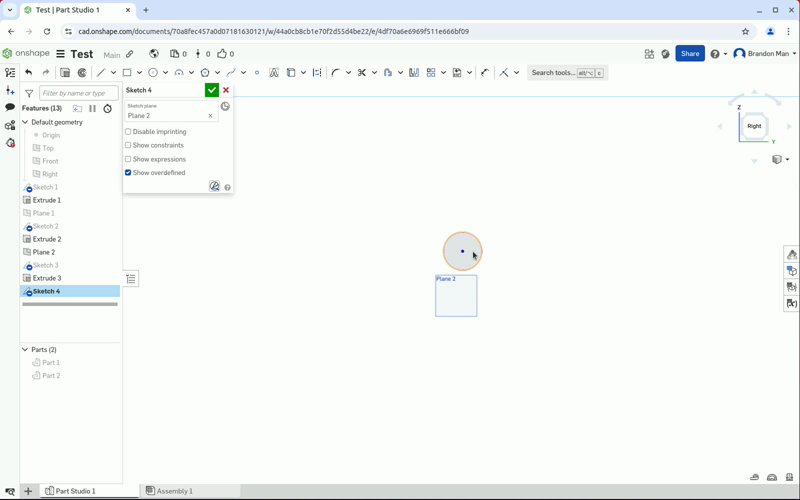
scroll(6)
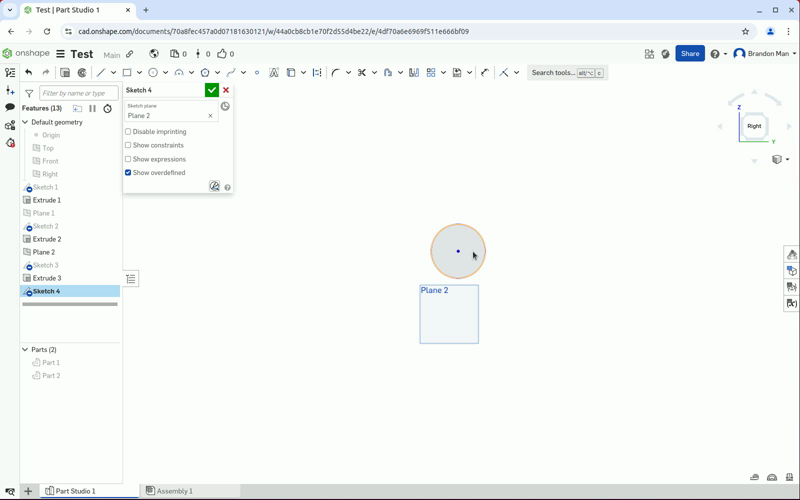
scroll(6)
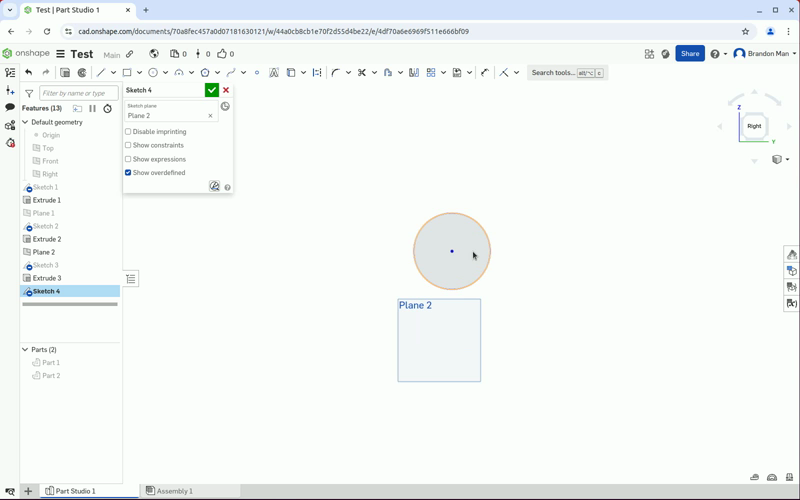
scroll(6)
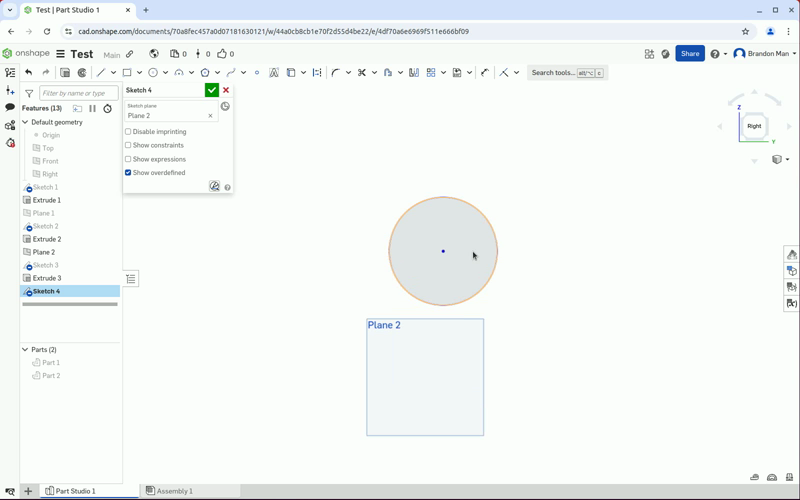
scroll(6)
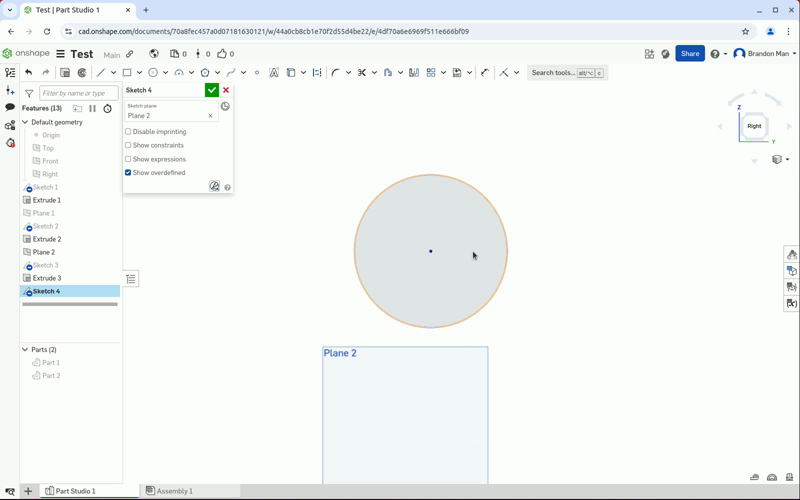
scroll(6)
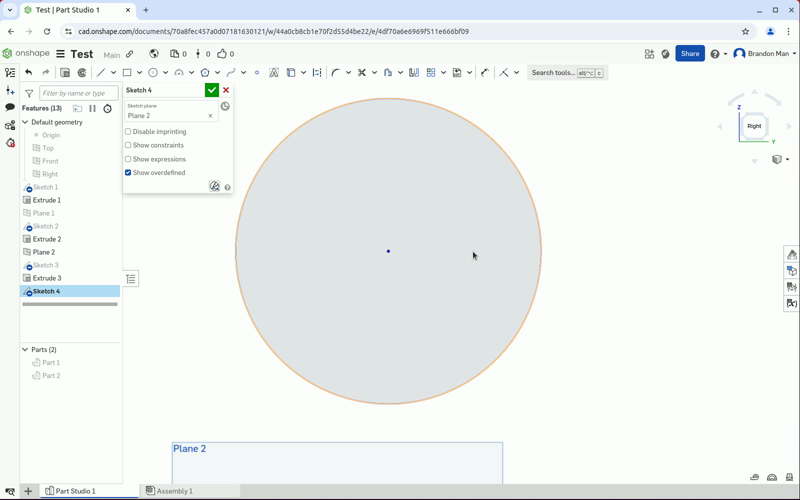
click(473, 251)
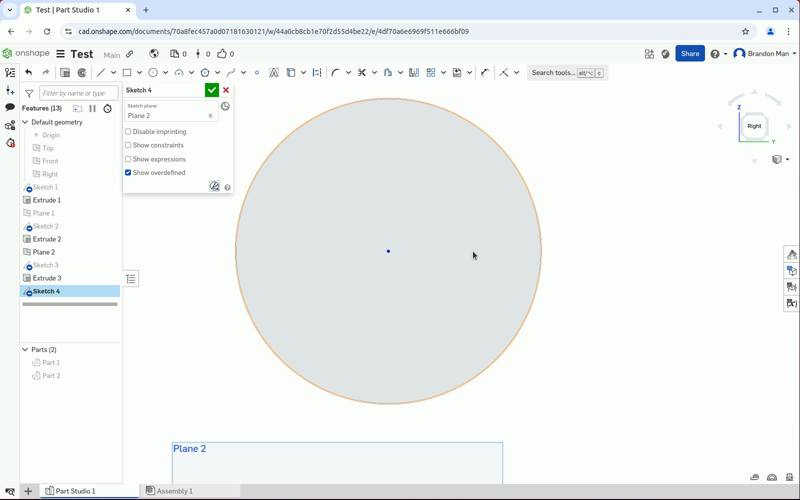
scroll(-6)
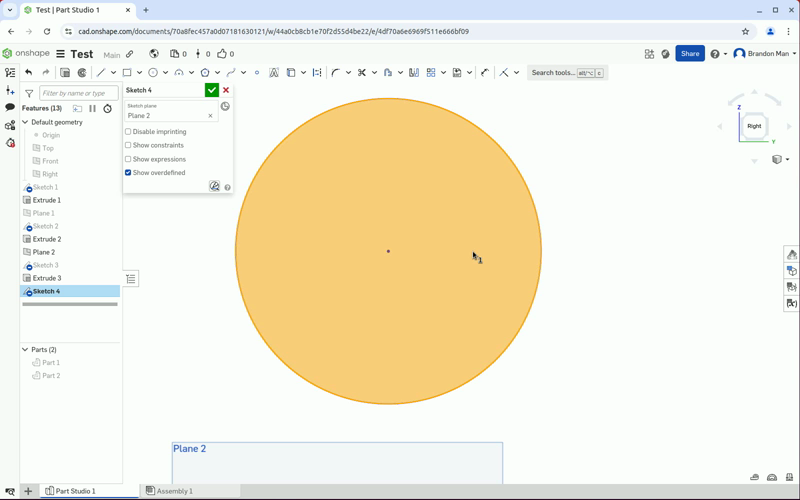
scroll(-6)
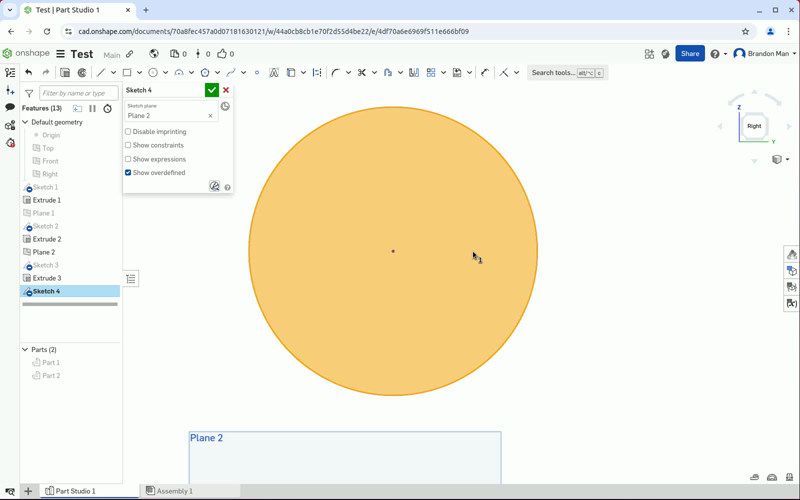
scroll(-6)
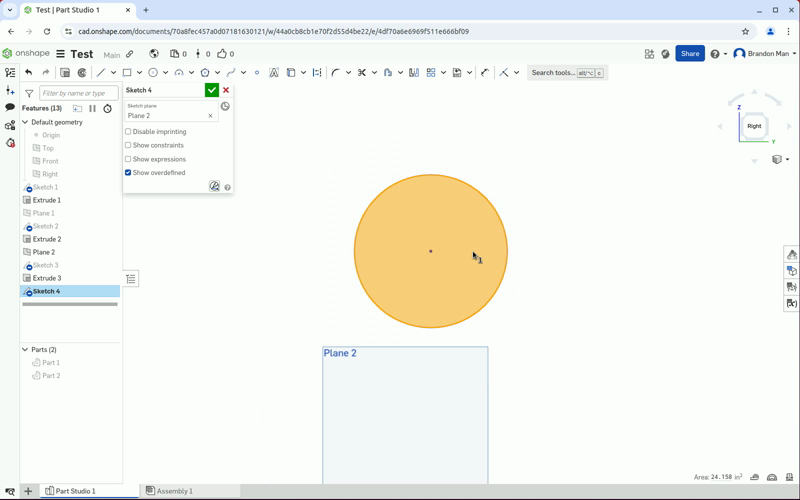
scroll(-6)
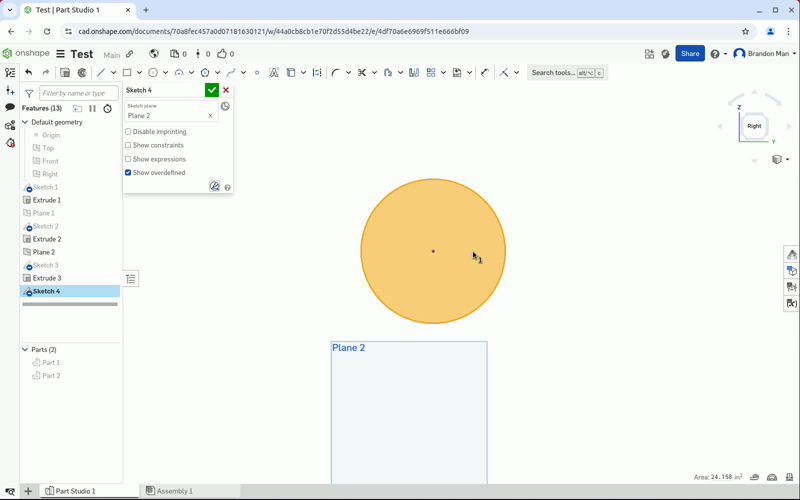
scroll(-6)
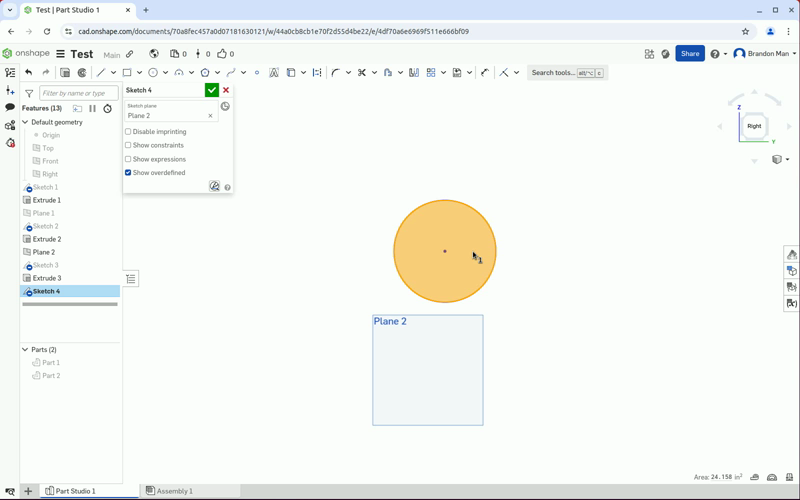
scroll(-6)
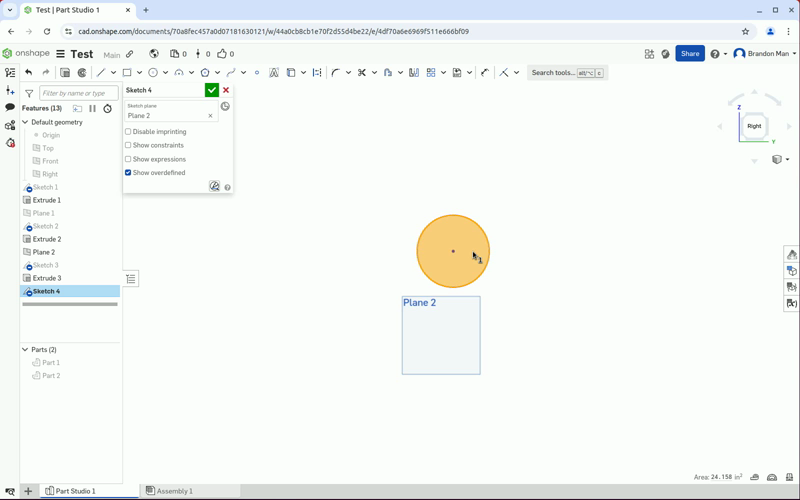
scroll(-6)
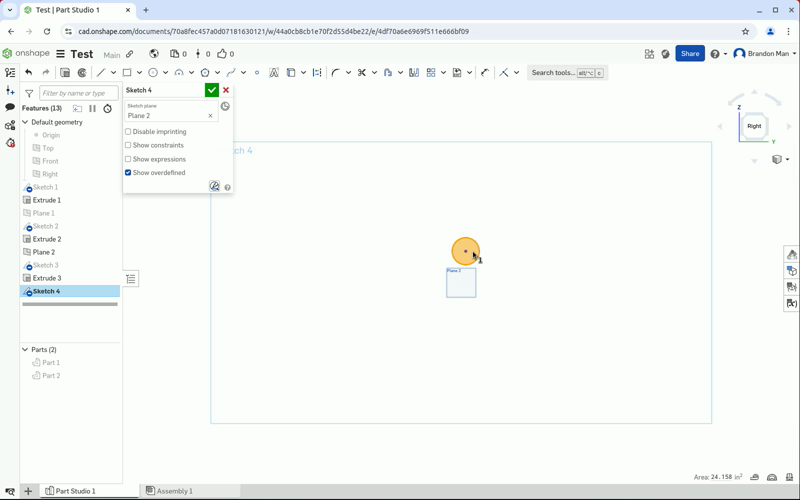
mouse_move(73, 352)
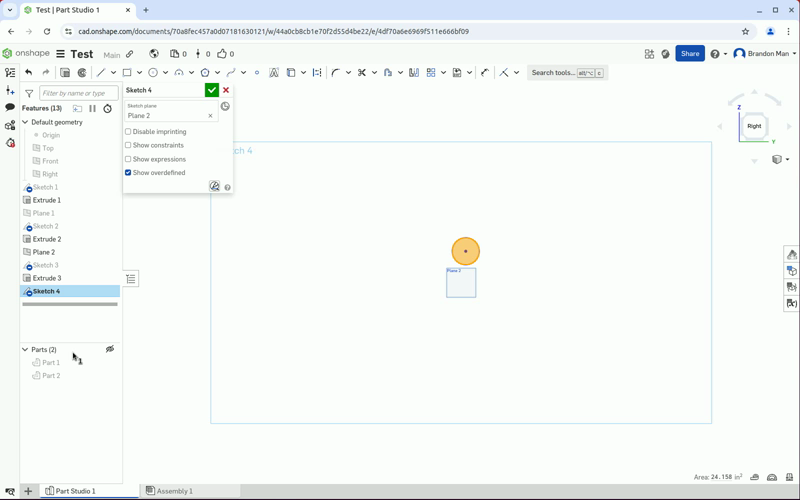
key(shift+y)
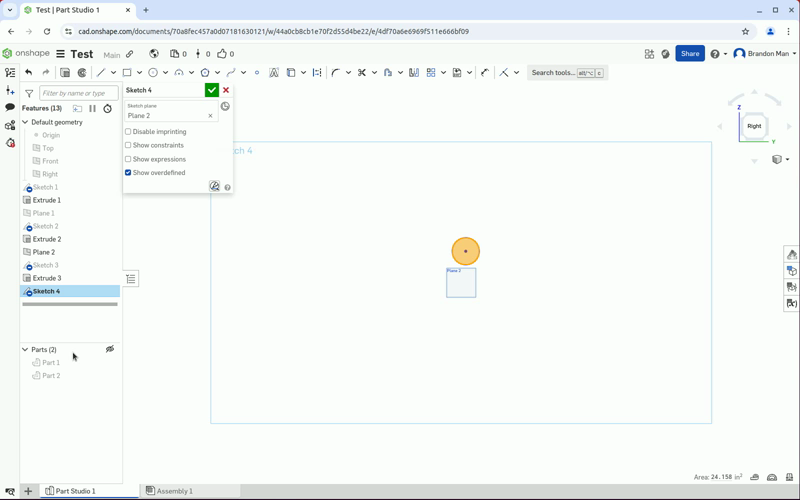
key(shift+e)
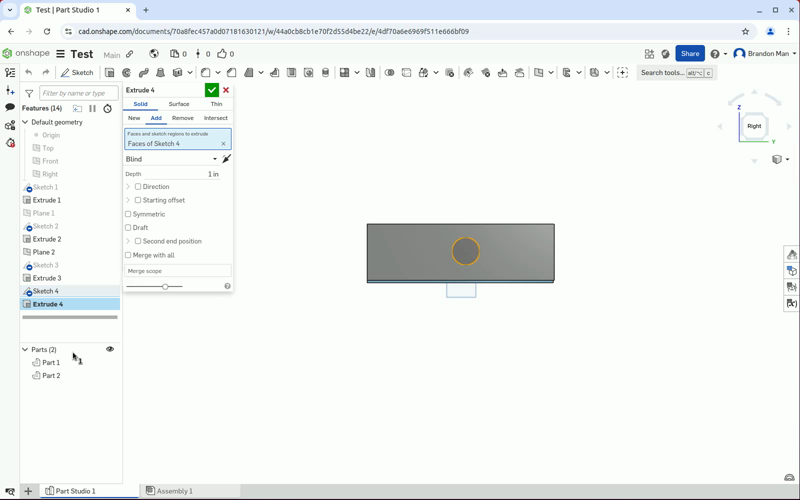
mouse_move(143, 106)
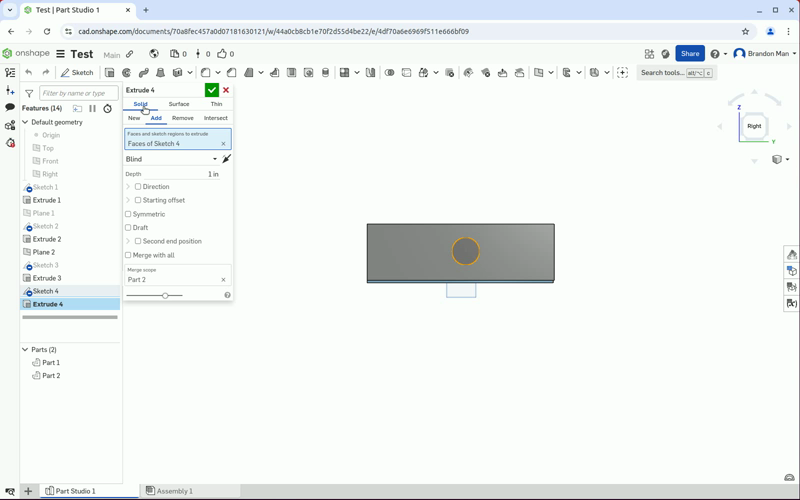
click(143, 106)
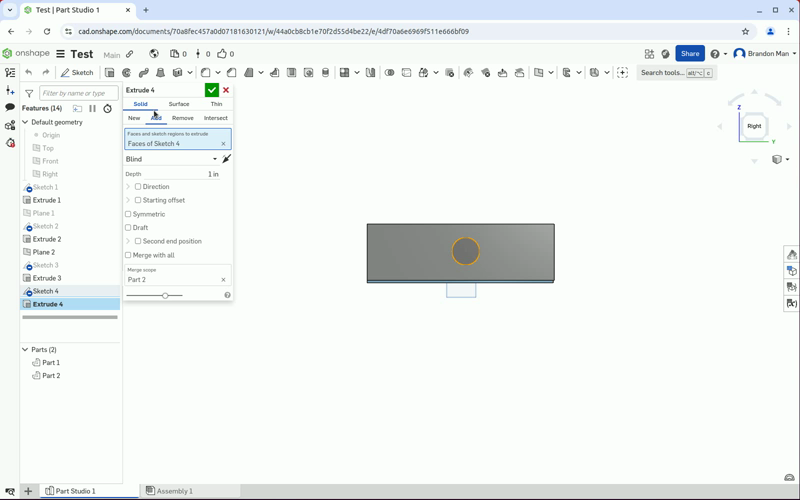
mouse_move(186, 120)
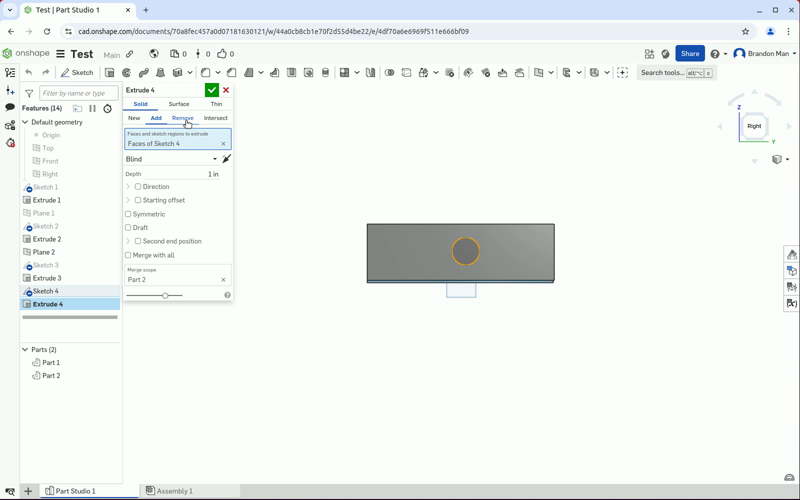
click(186, 120)
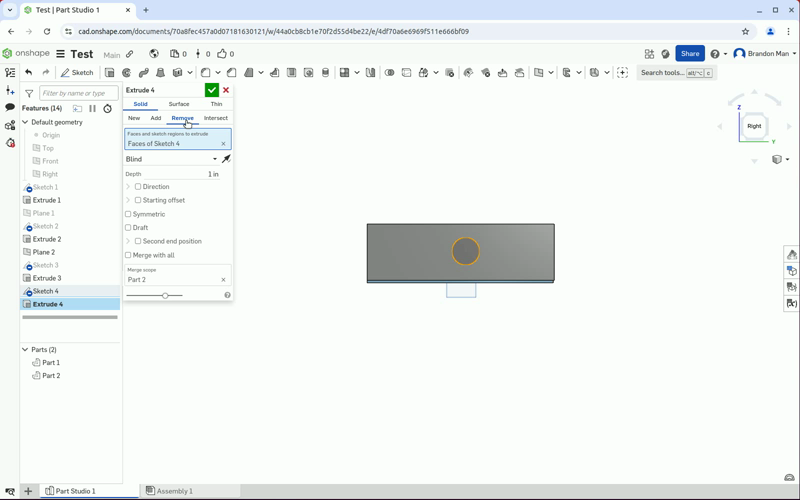
key(tab, 4)
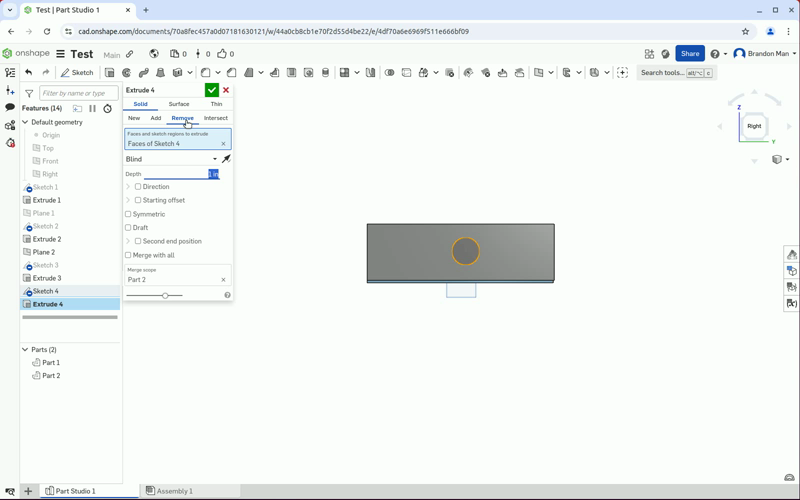
text(3.851)
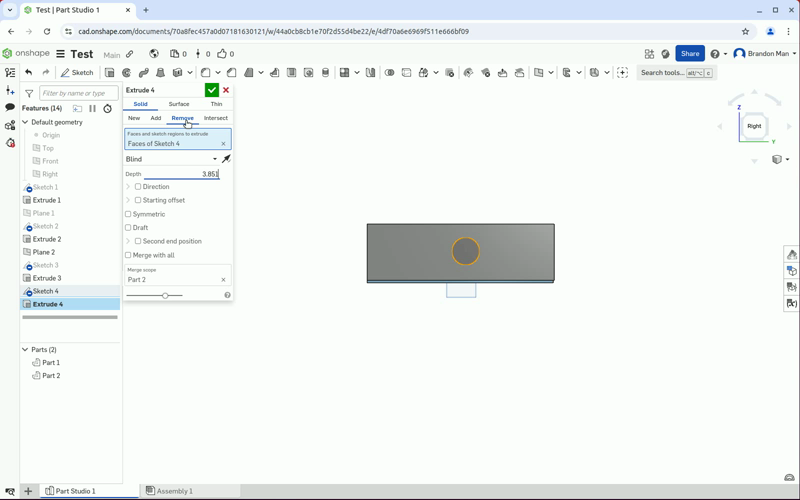
key(tab, 6)
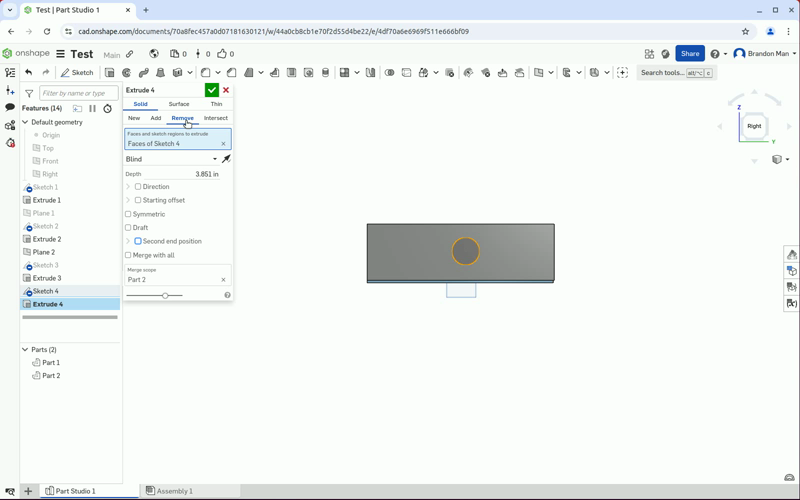
key(space)
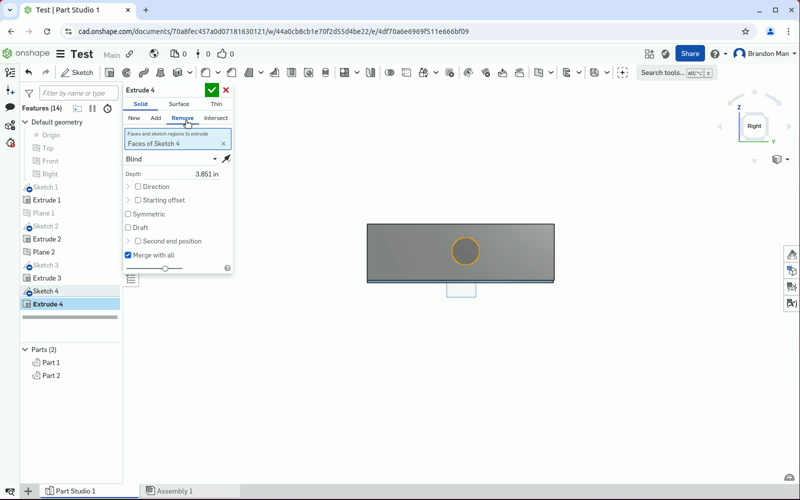
key(enter)
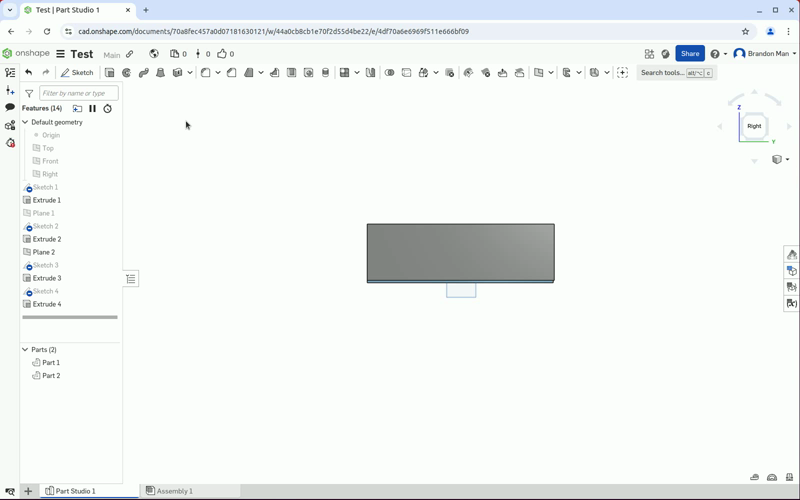
key(shift+h)
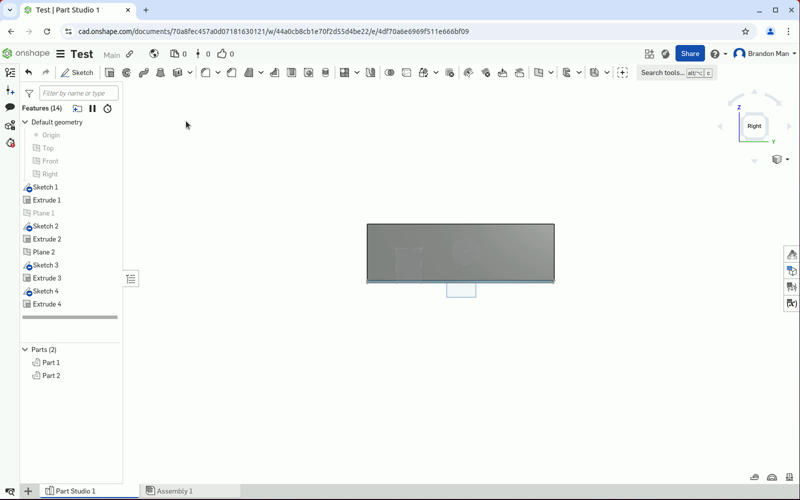
key(shift+h)
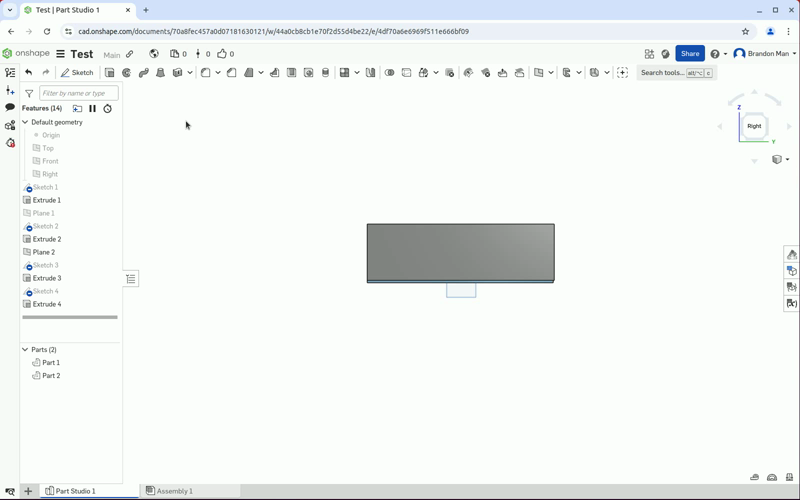
mouse_move(73, 189)
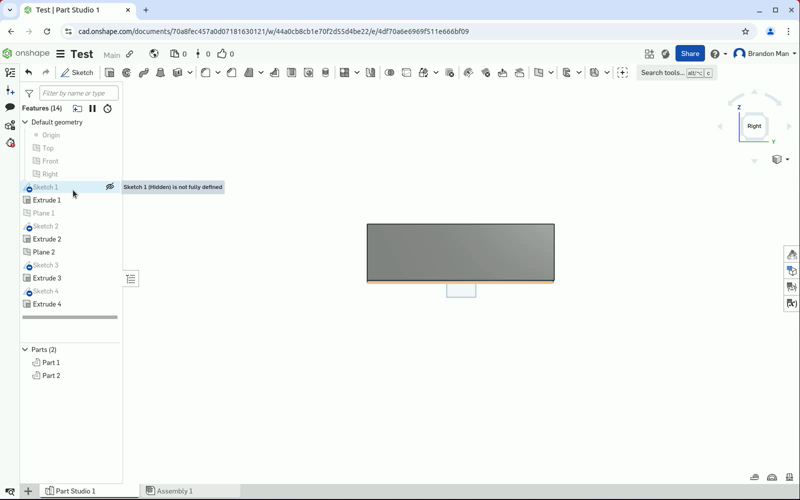
click(73, 189)
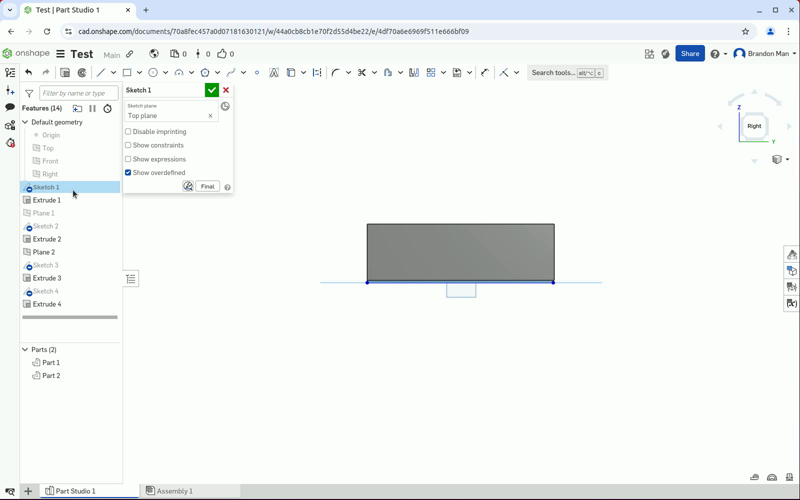
mouse_move(229, 92)
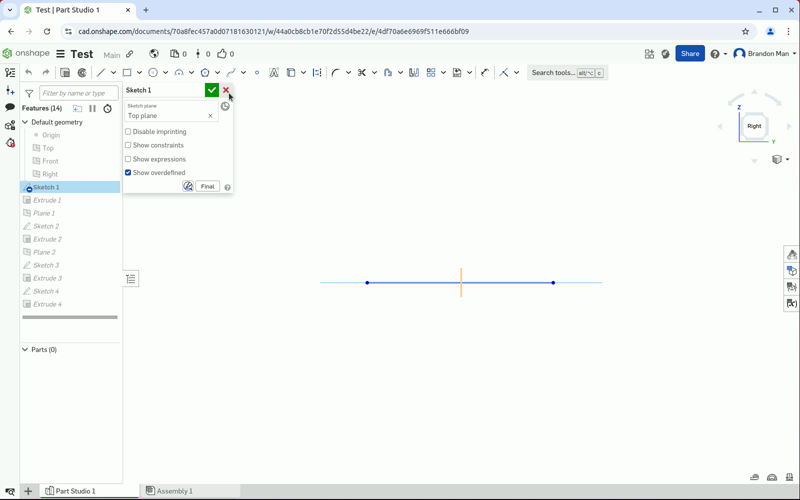
click(229, 92)
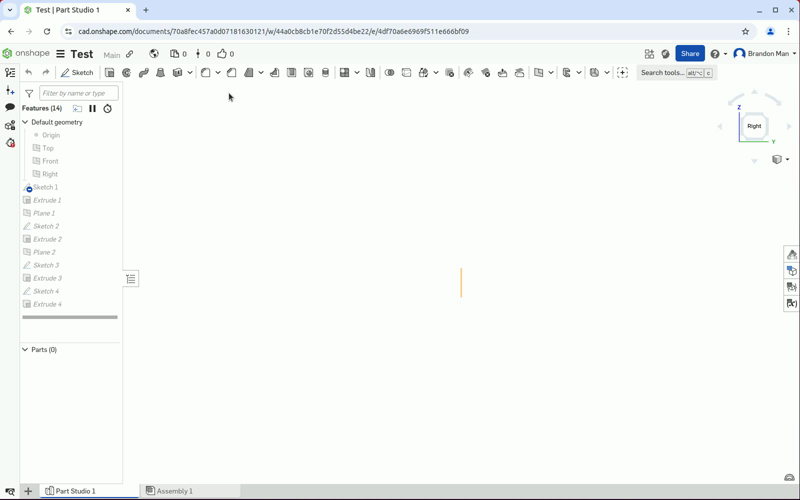
mouse_move(541, 75)
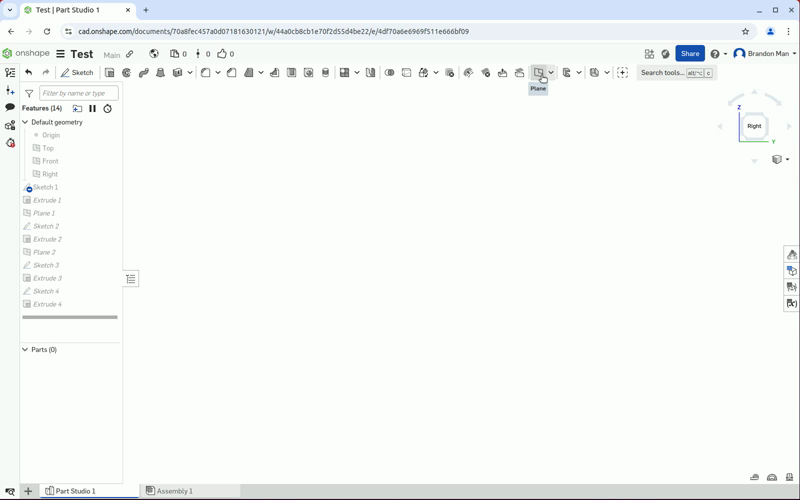
click(541, 75)
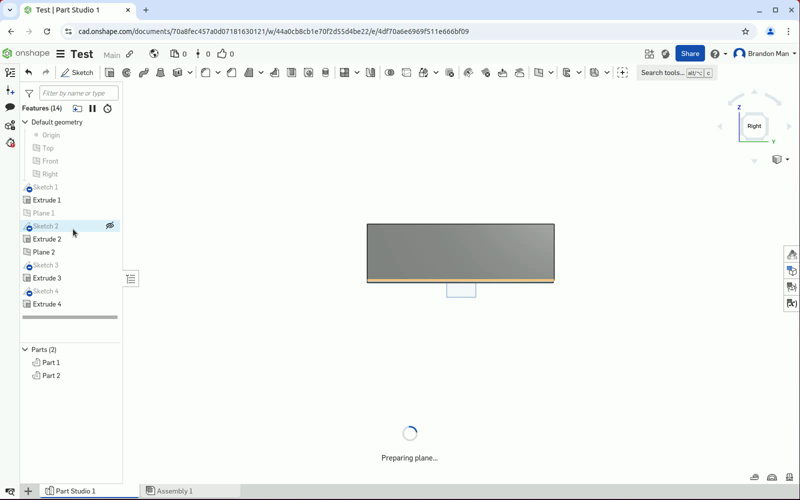
scroll(3)
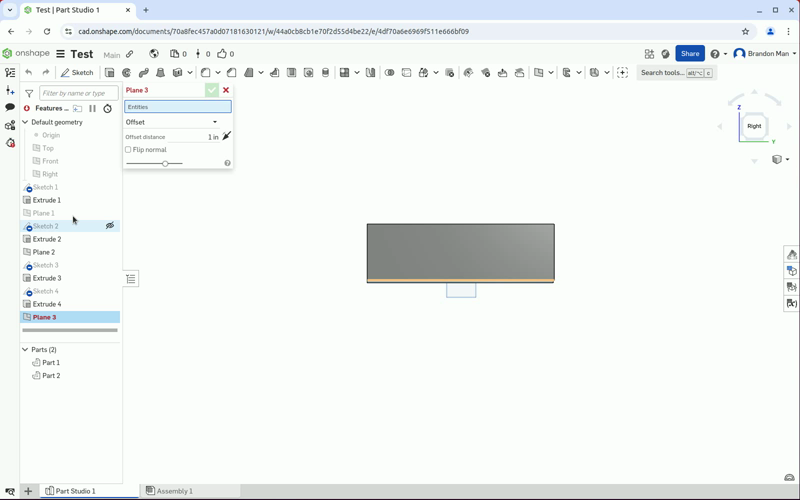
mouse_move(73, 176)
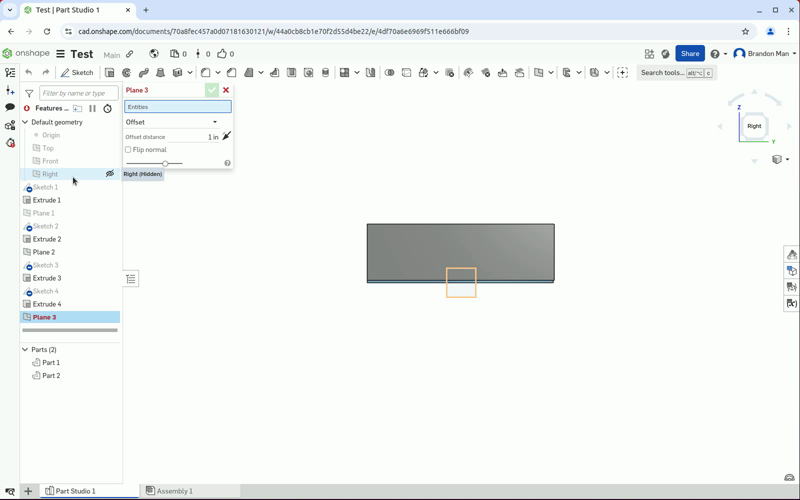
click(73, 176)
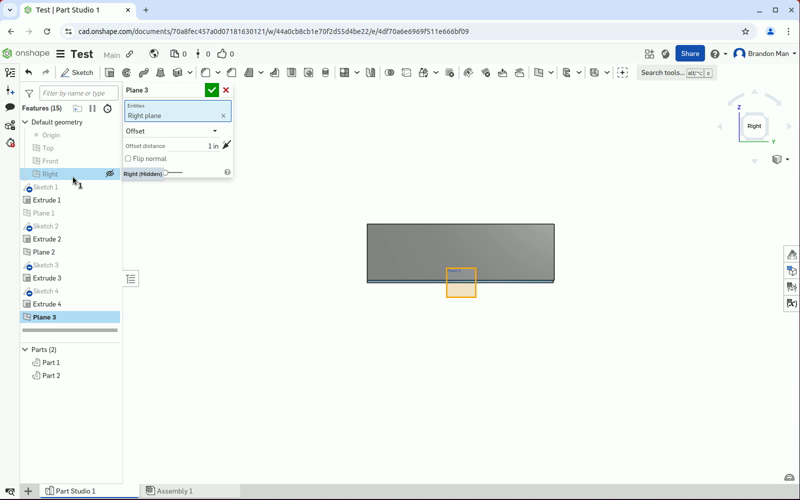
key(tab, 2)
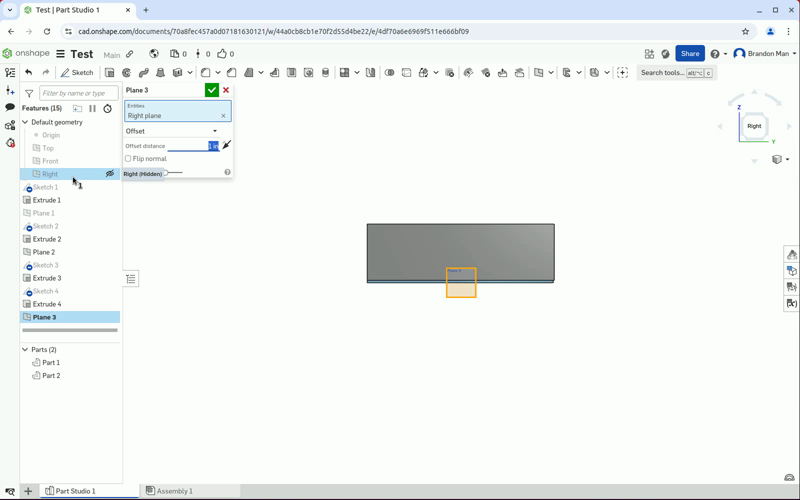
text(22.615)
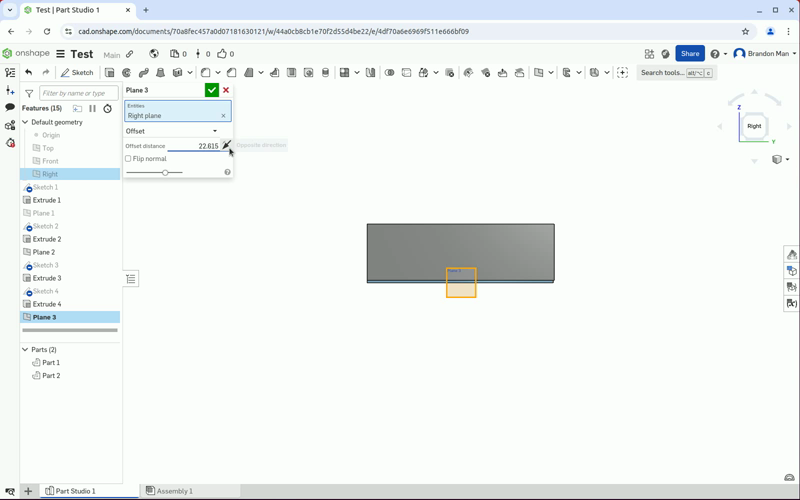
mouse_move(229, 147)
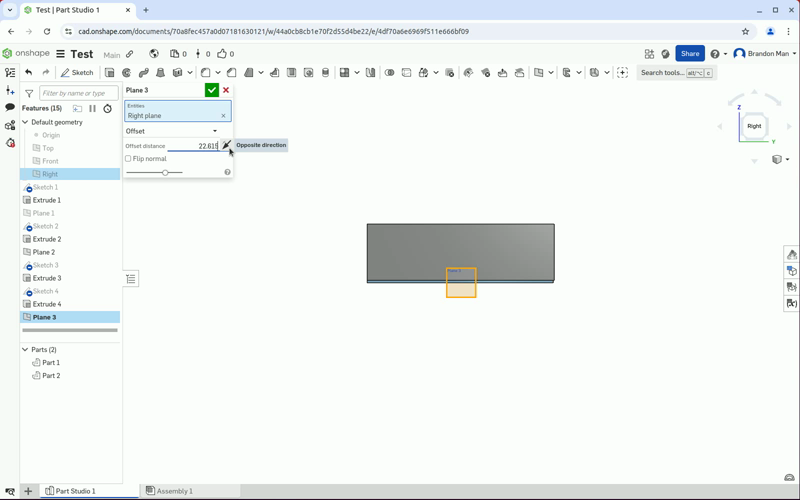
click(229, 147)
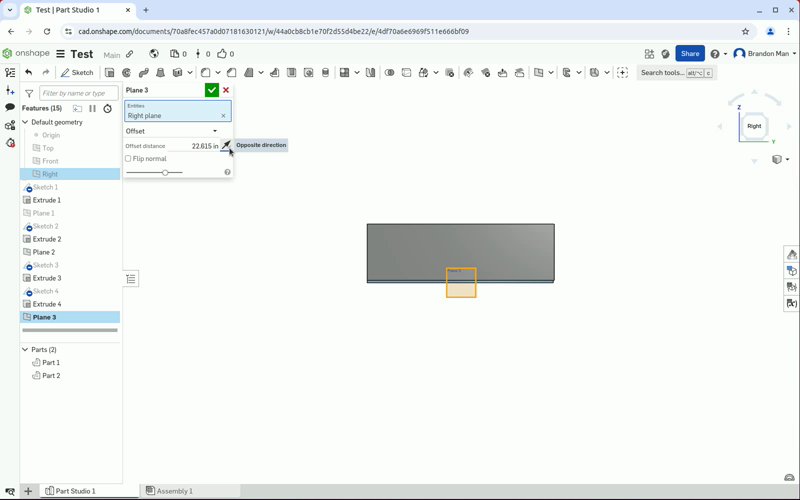
key(enter, 2)
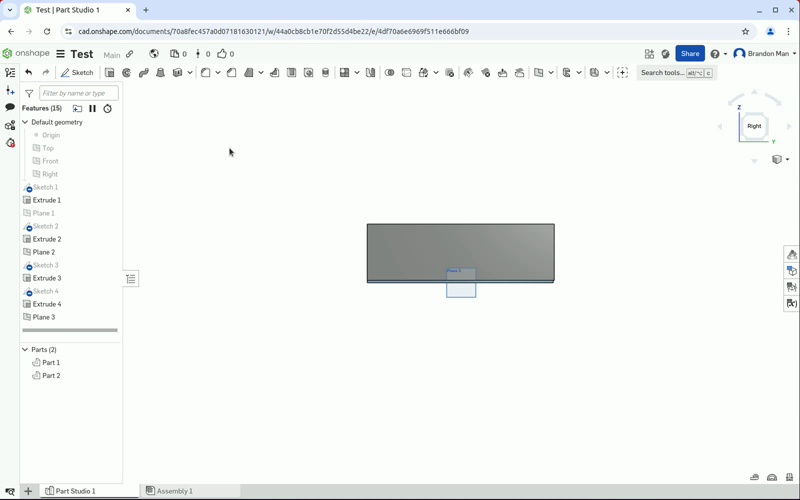
key(shift+s)
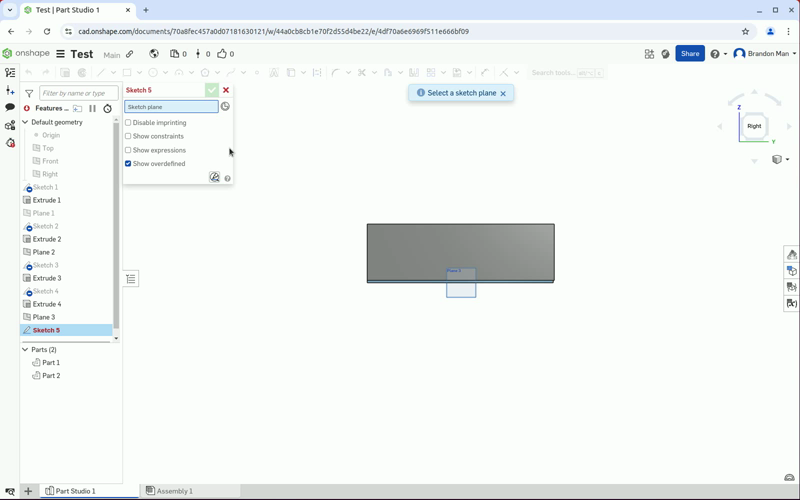
mouse_move(69, 319)
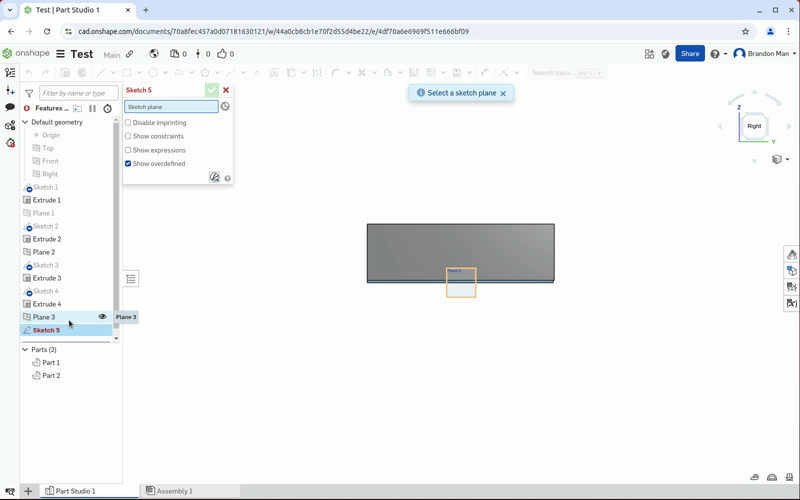
click(69, 319)
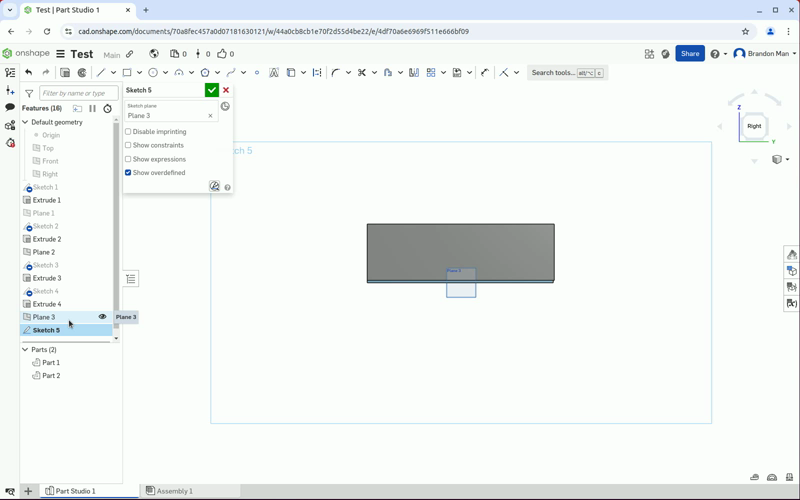
mouse_move(73, 352)
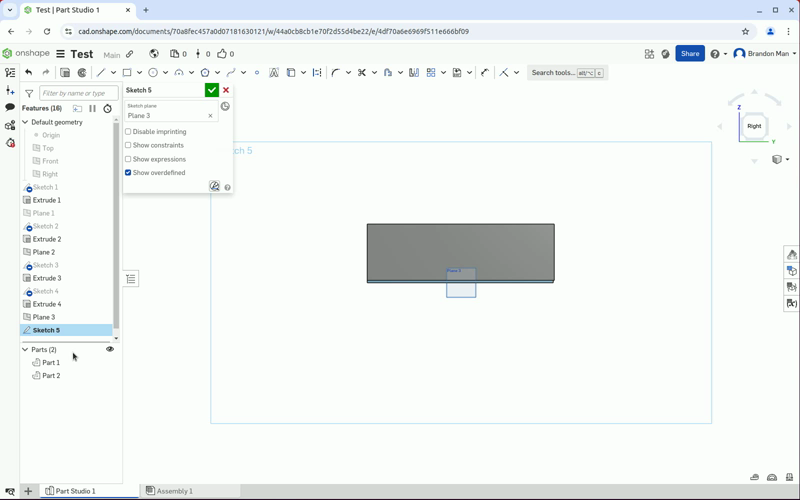
key(y)
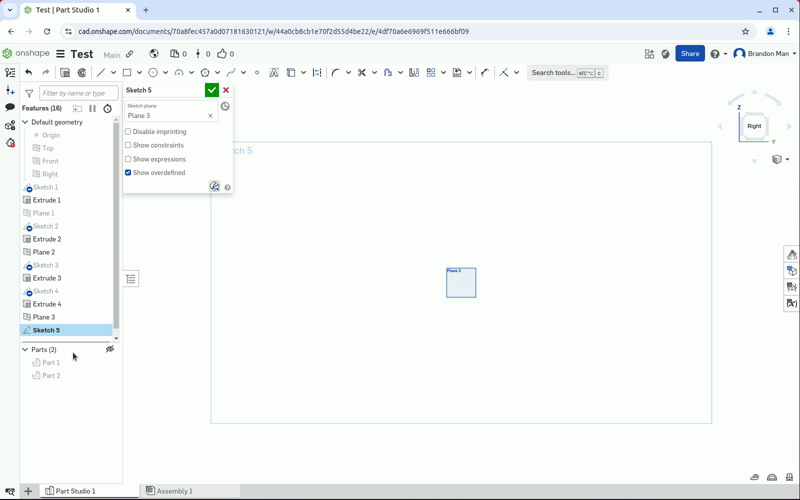
key(l)
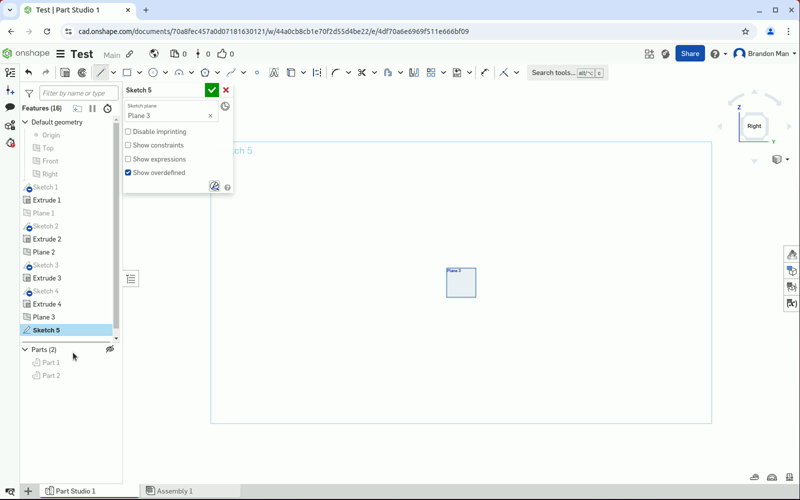
key_down(shift)
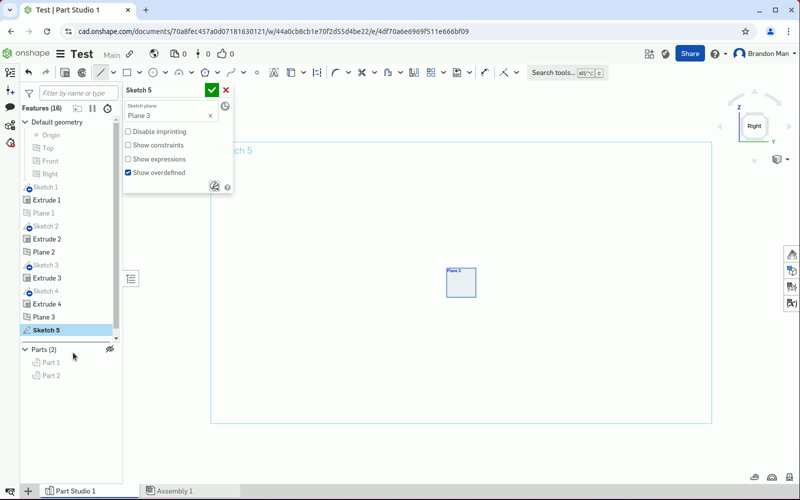
mouse_move(393, 247)
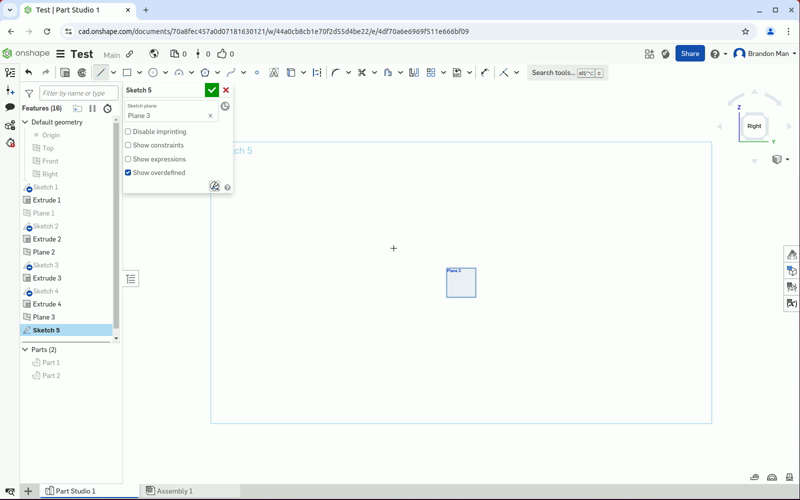
click(393, 247)
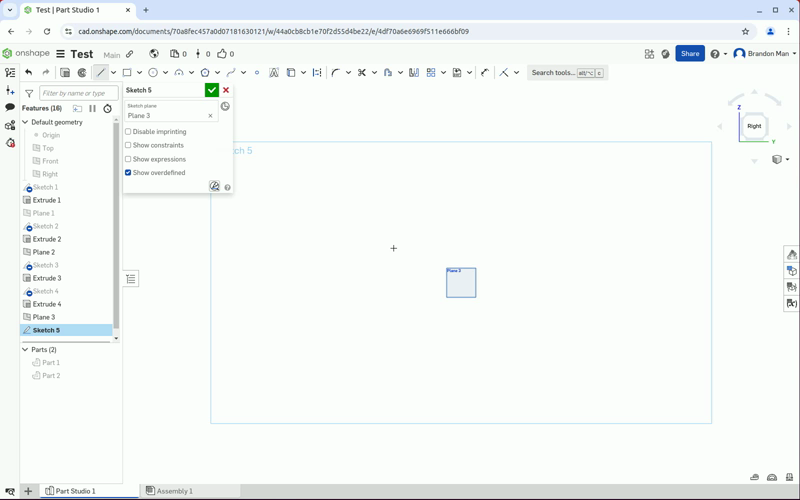
key_up(shift)
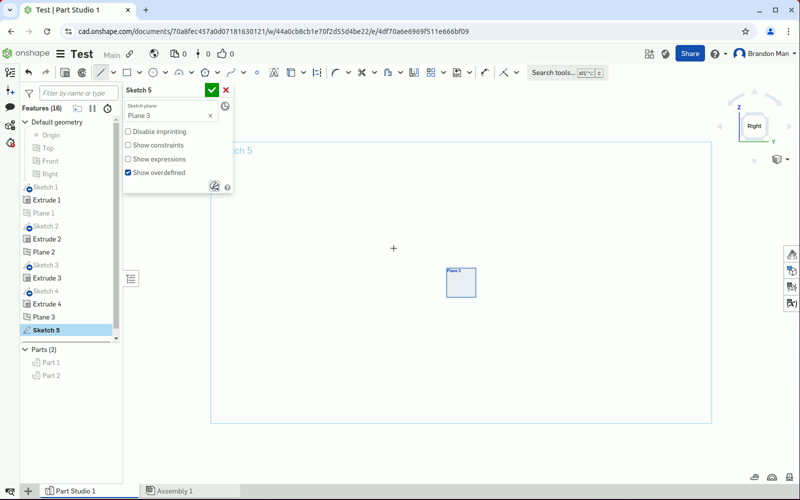
key_down(shift)
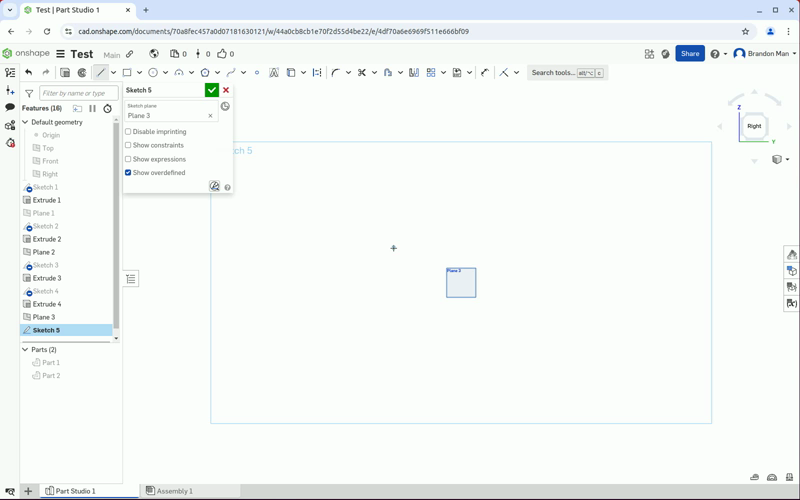
mouse_move(423, 247)
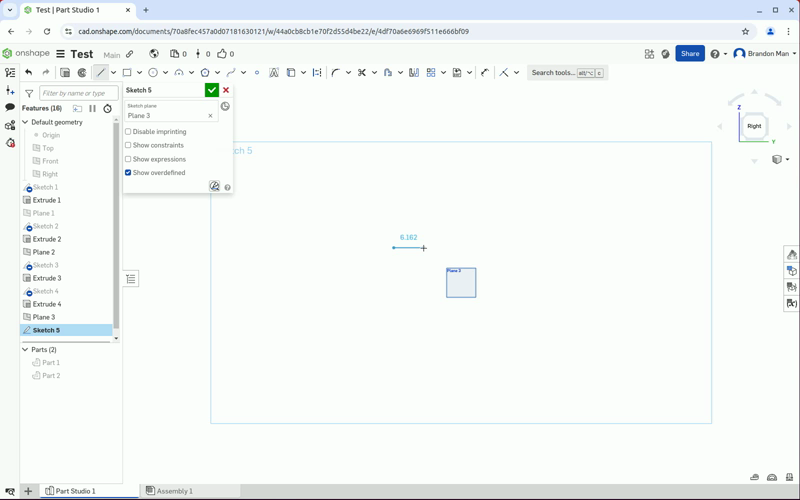
mouse_move(395, 250)
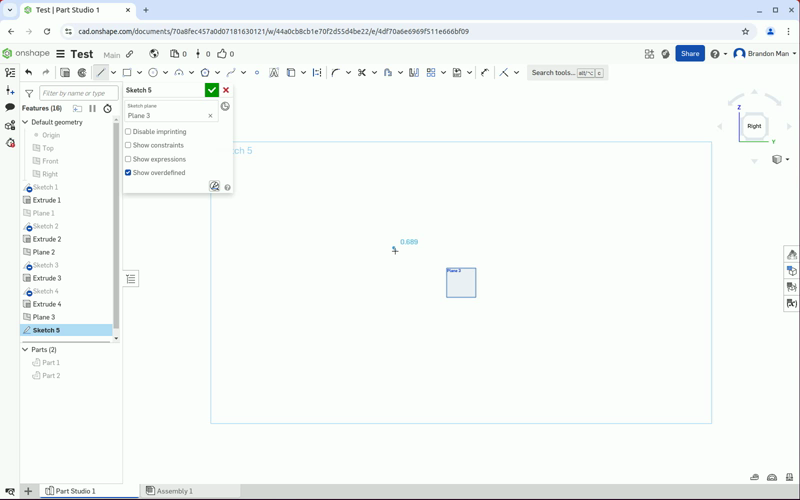
scroll(6)
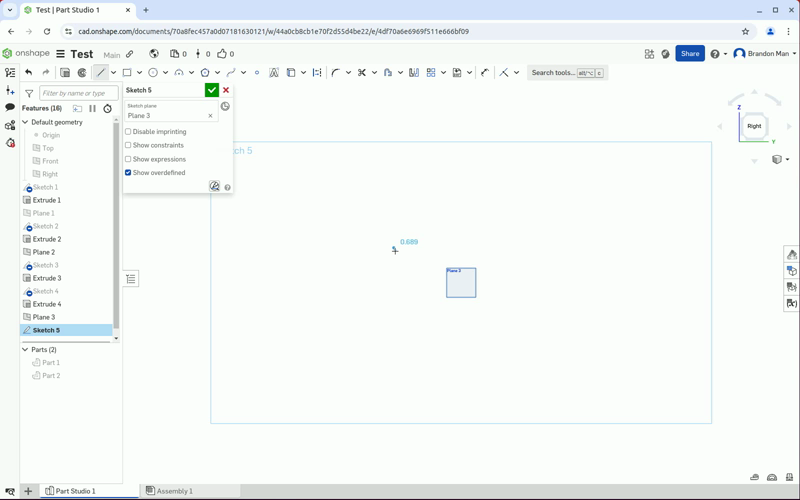
scroll(6)
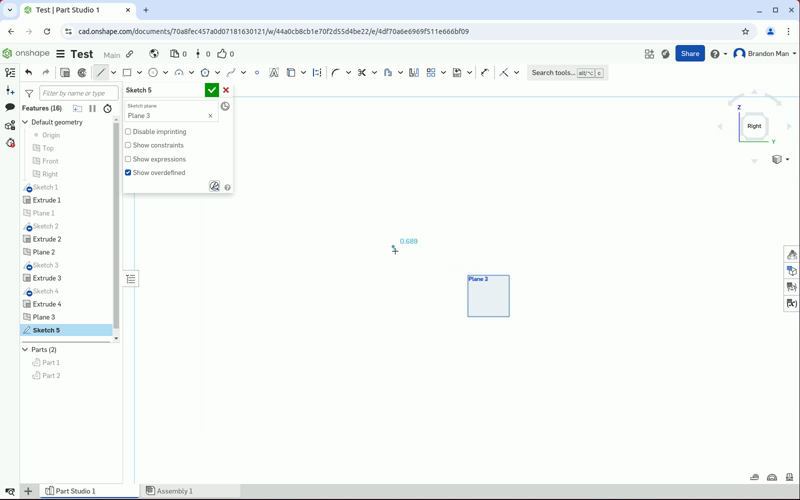
scroll(6)
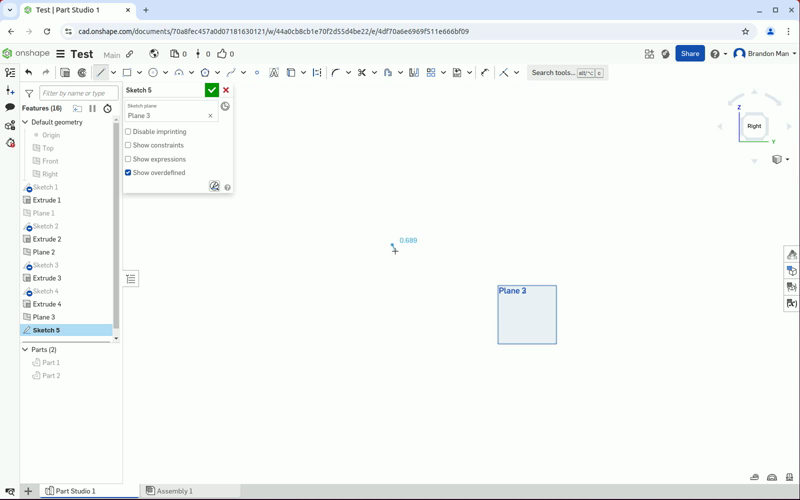
scroll(6)
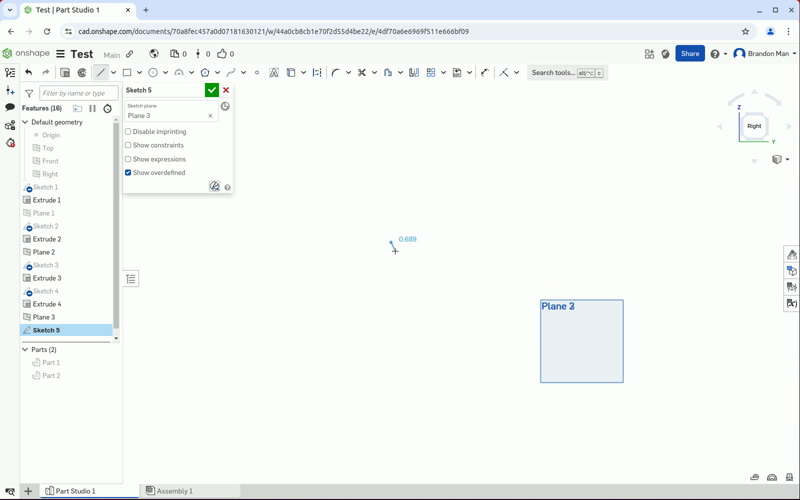
scroll(6)
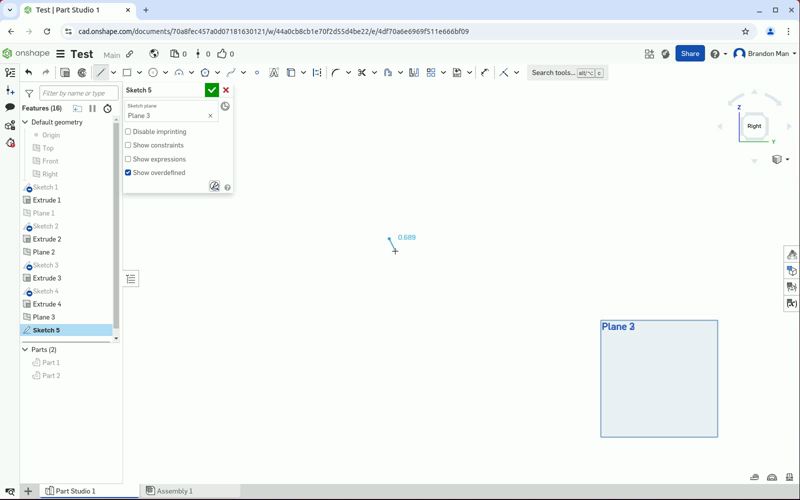
scroll(6)
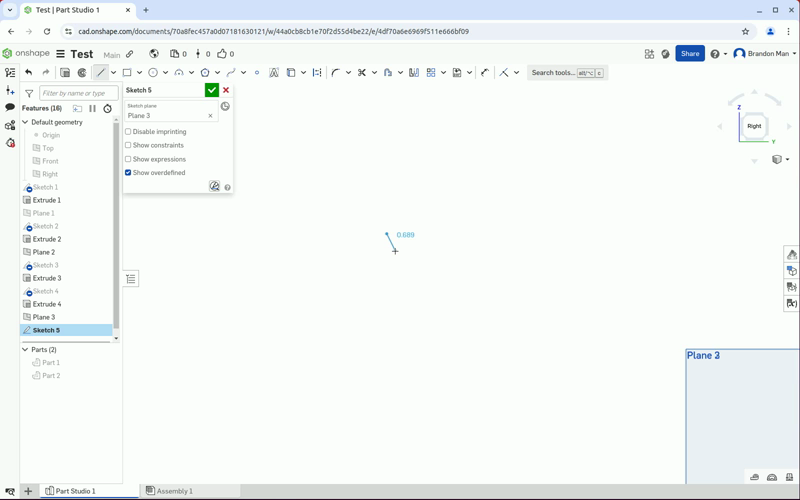
scroll(6)
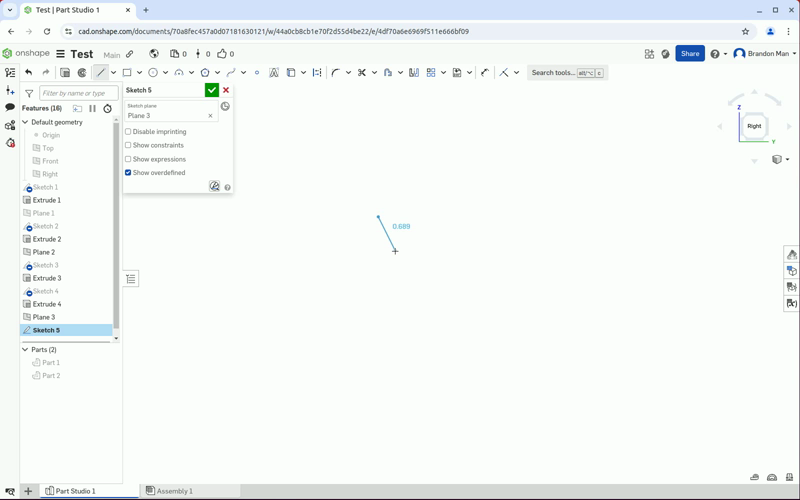
click(395, 250)
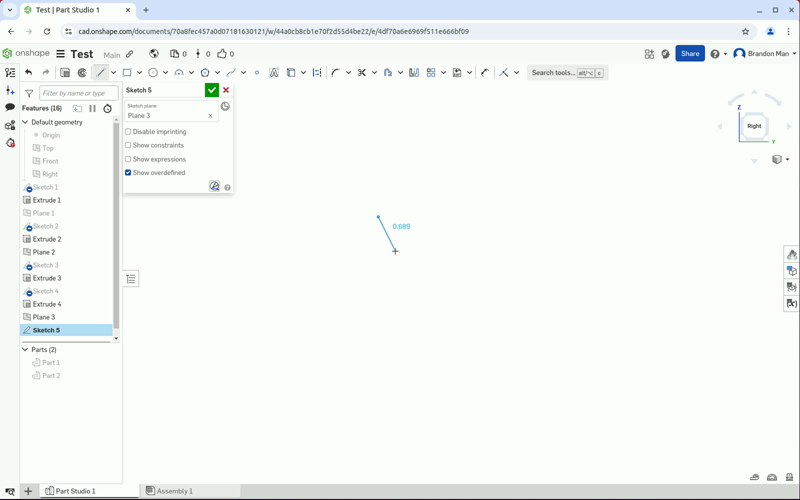
scroll(-6)
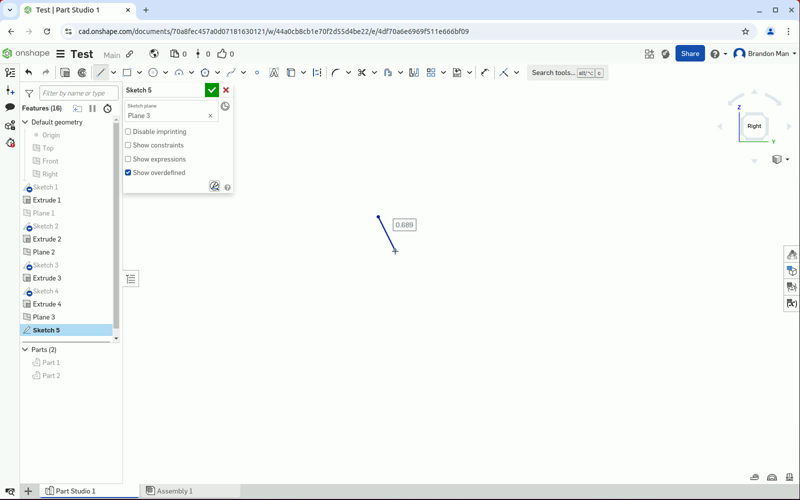
scroll(-6)
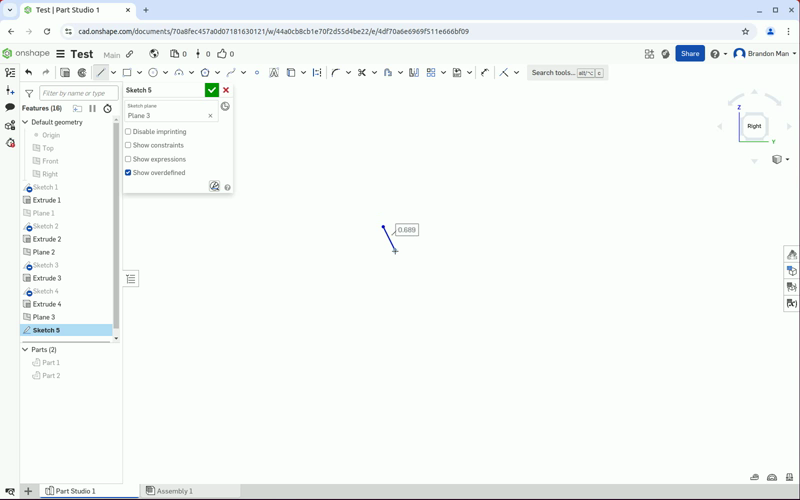
scroll(-6)
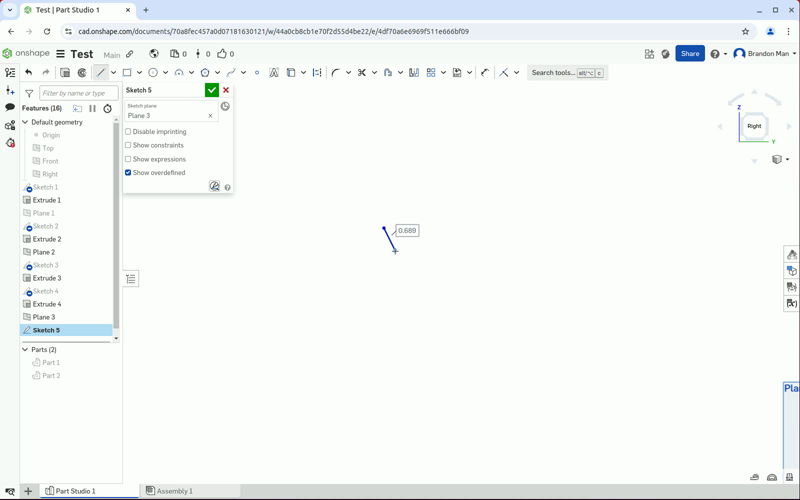
scroll(-6)
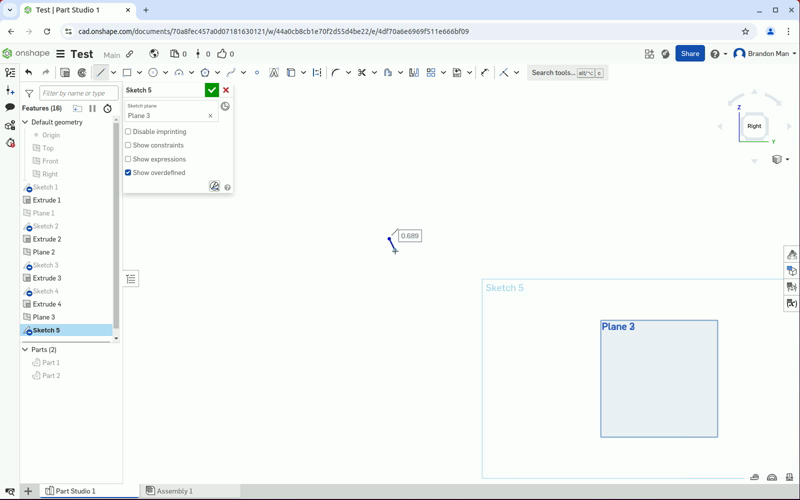
scroll(-6)
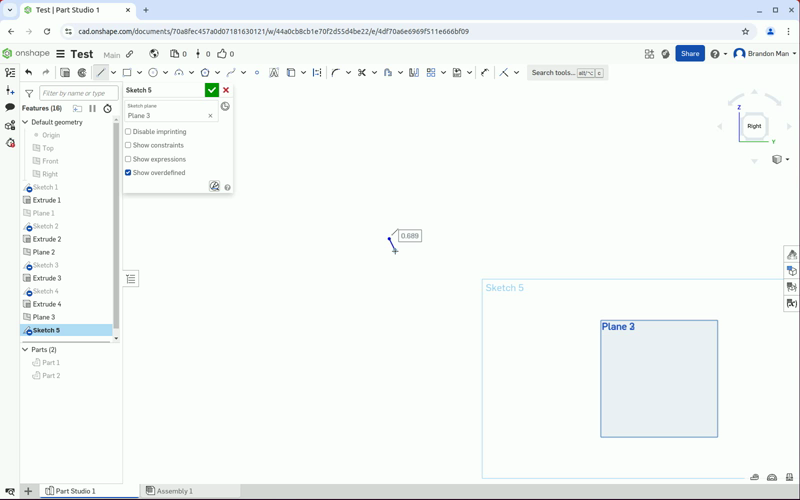
scroll(-6)
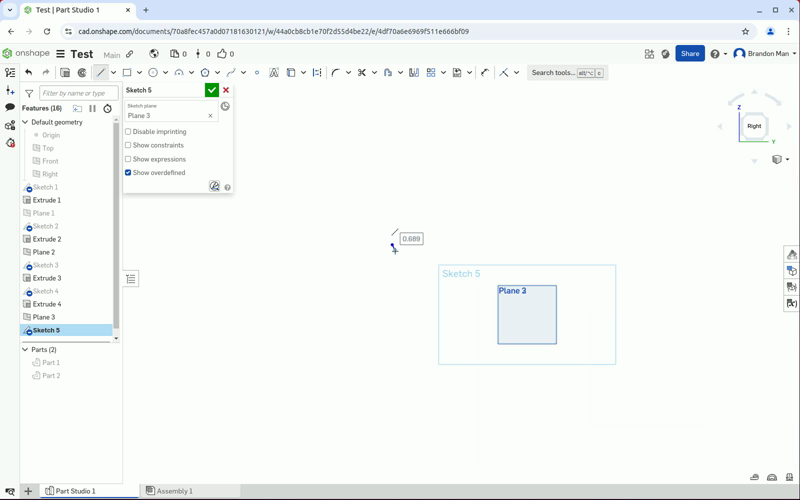
scroll(-6)
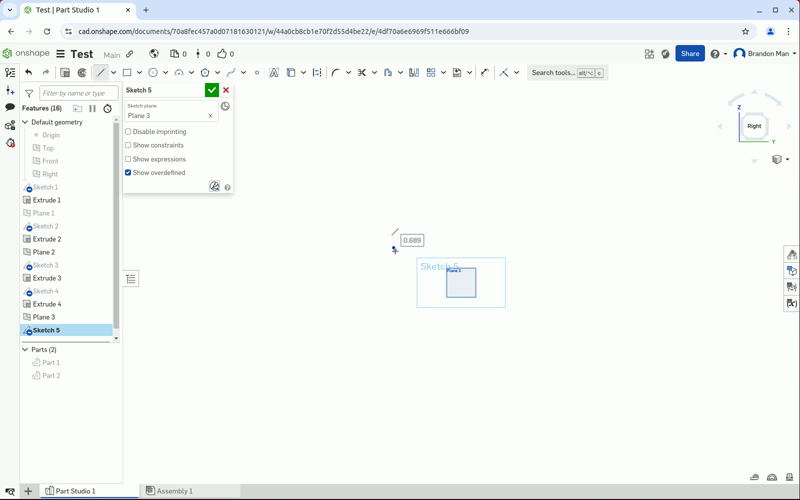
key_up(shift)
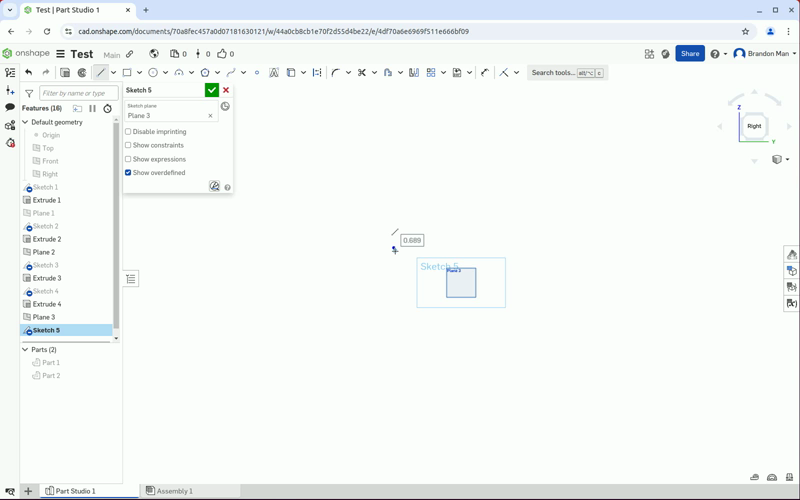
key_down(shift)
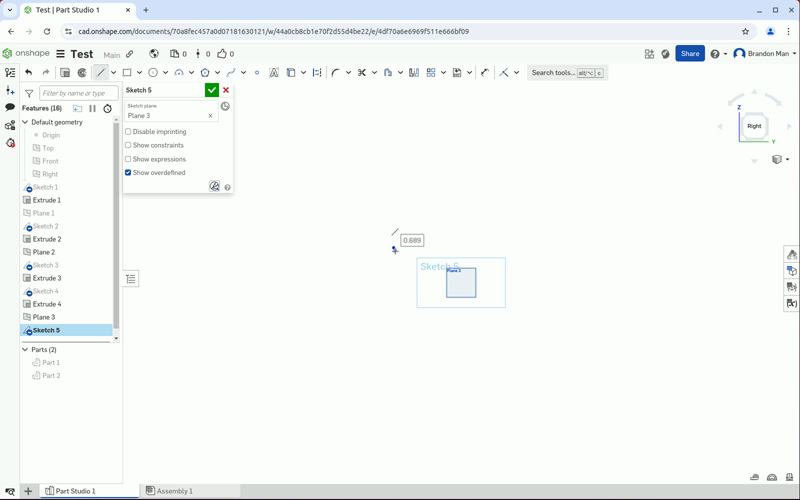
mouse_move(425, 250)
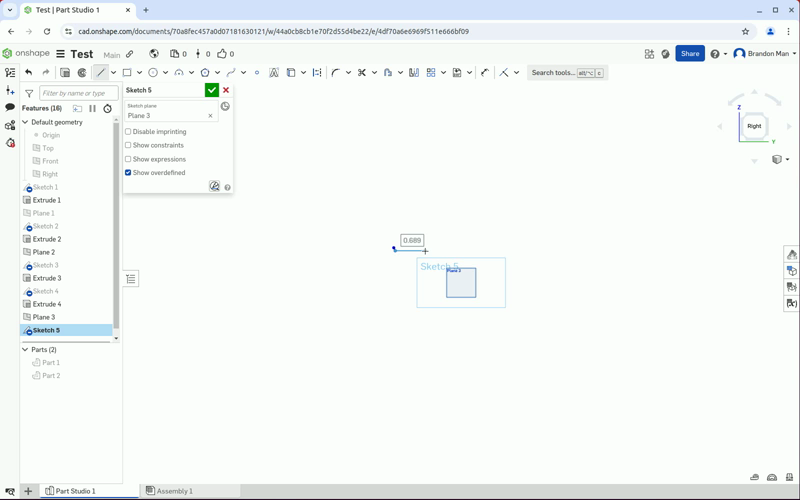
mouse_move(397, 253)
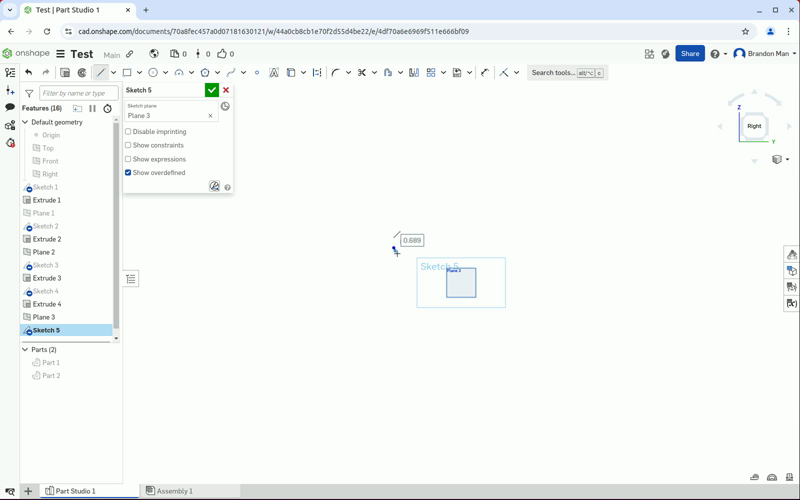
scroll(6)
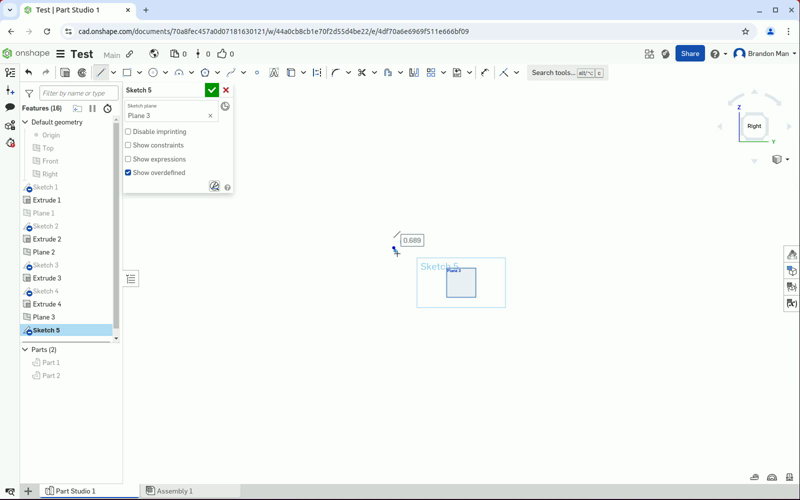
scroll(6)
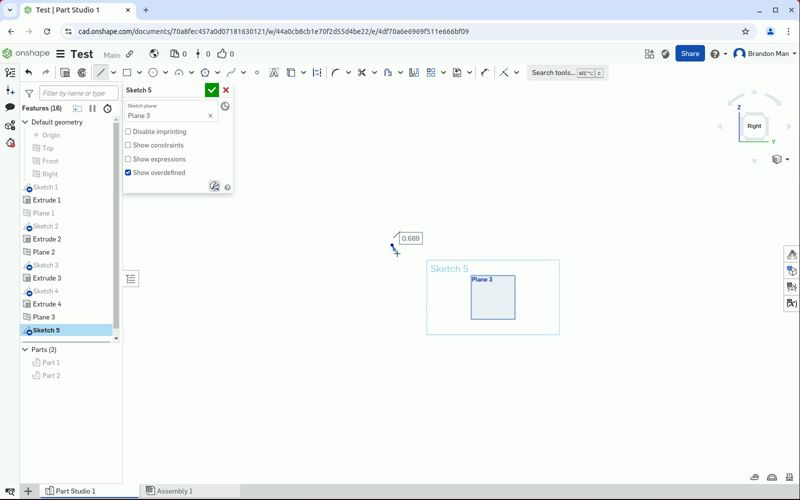
scroll(6)
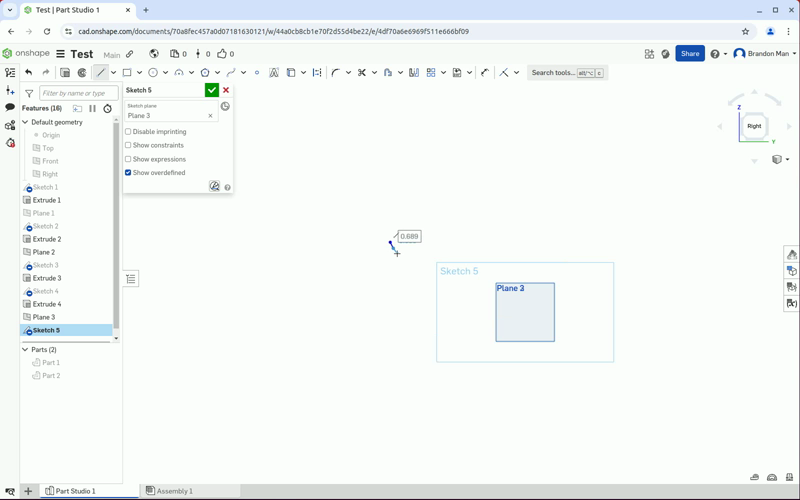
scroll(6)
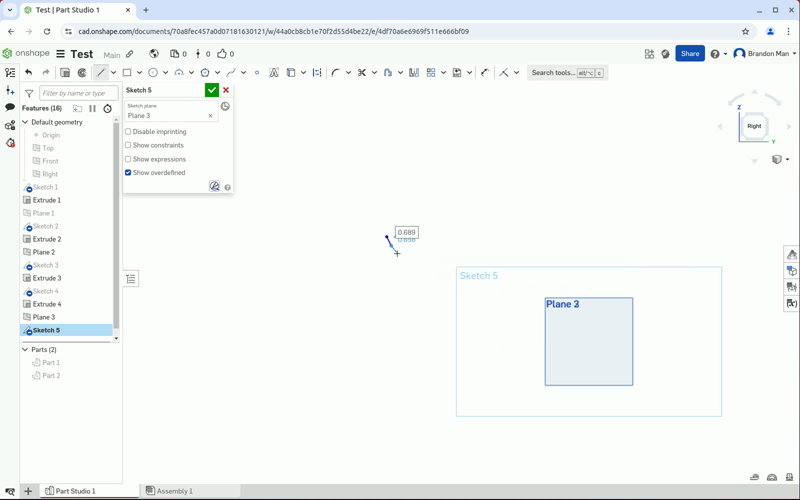
scroll(6)
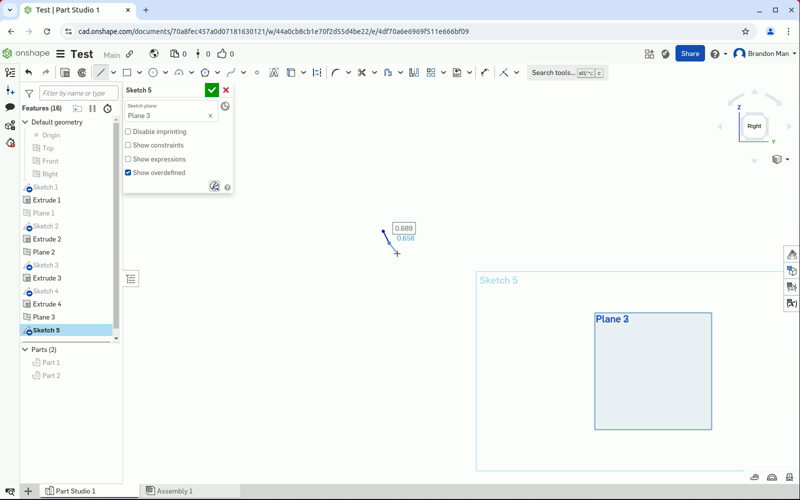
scroll(6)
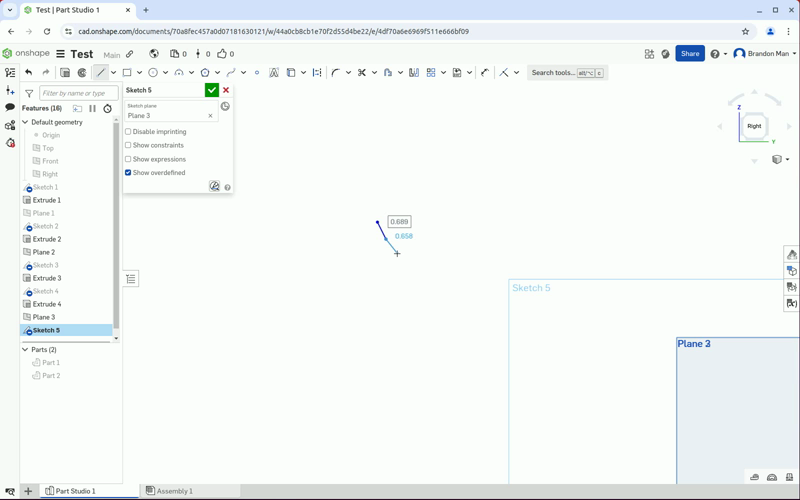
scroll(6)
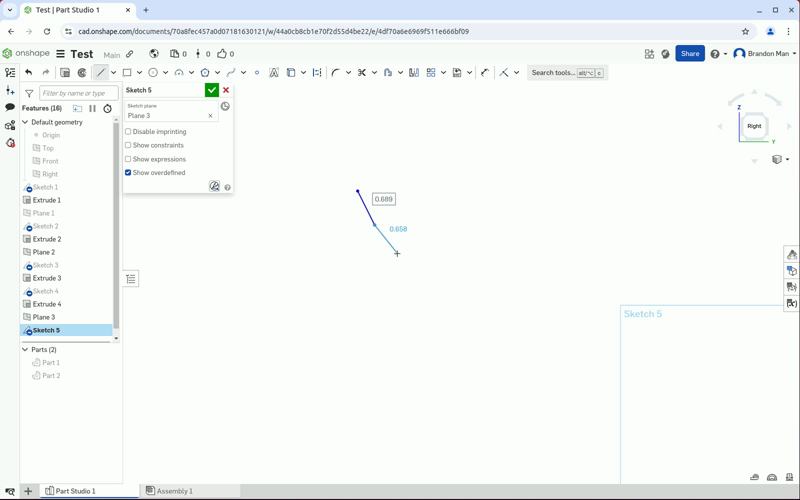
click(397, 253)
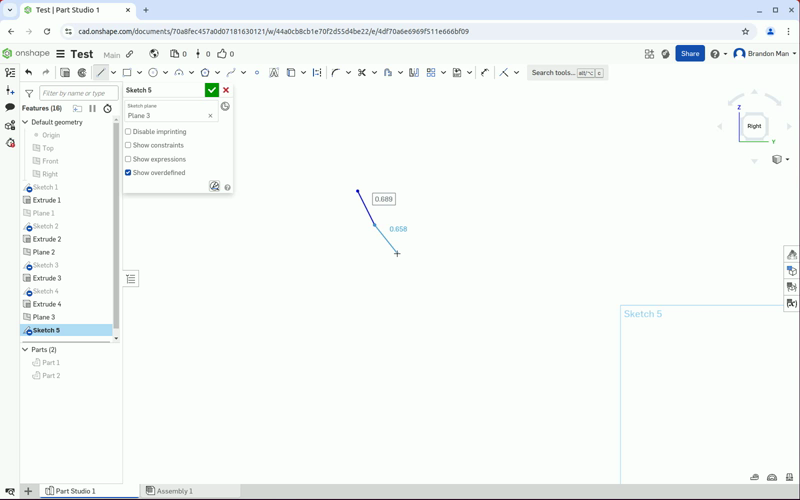
scroll(-6)
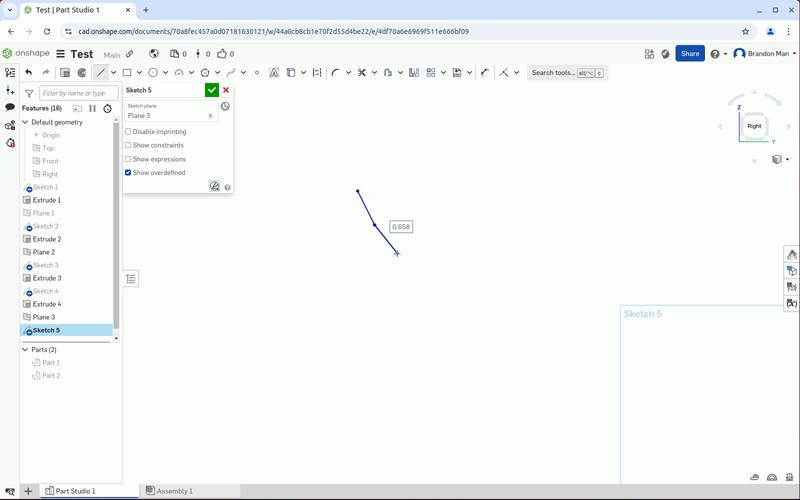
scroll(-6)
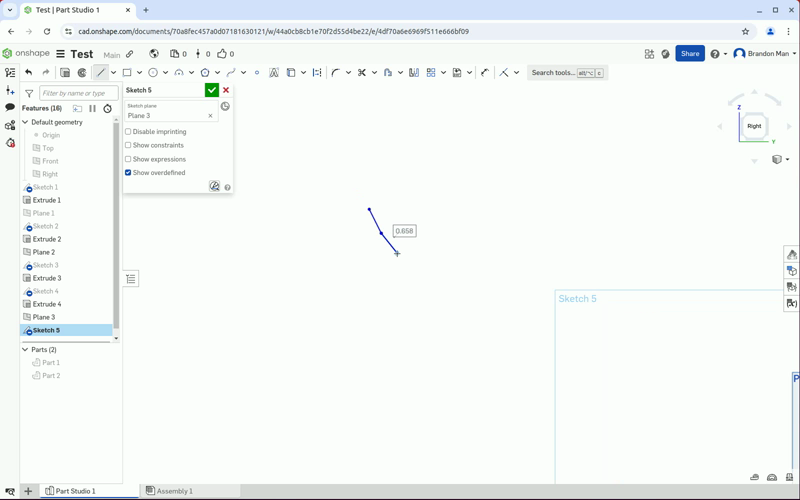
scroll(-6)
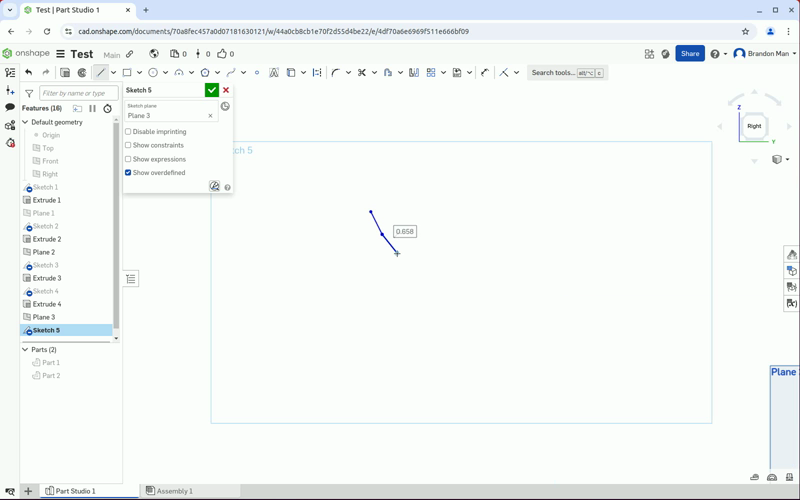
scroll(-6)
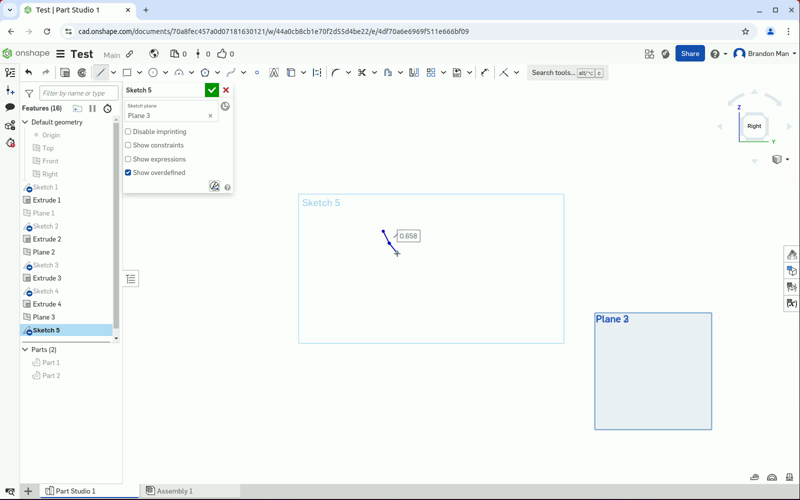
scroll(-6)
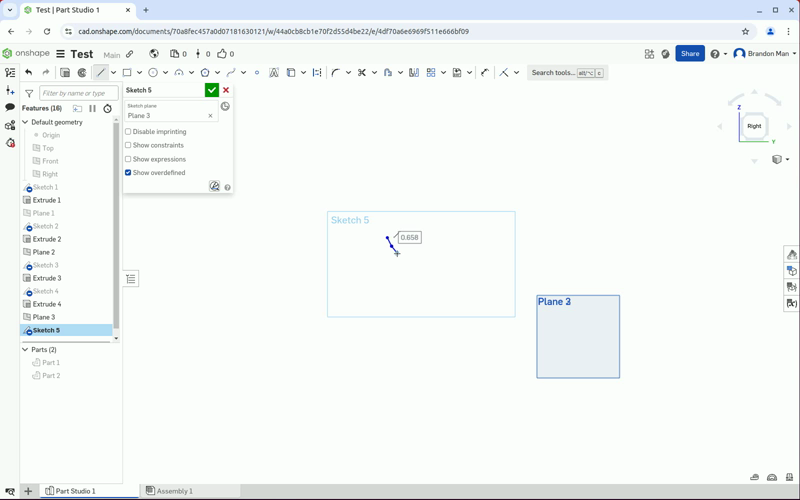
scroll(-6)
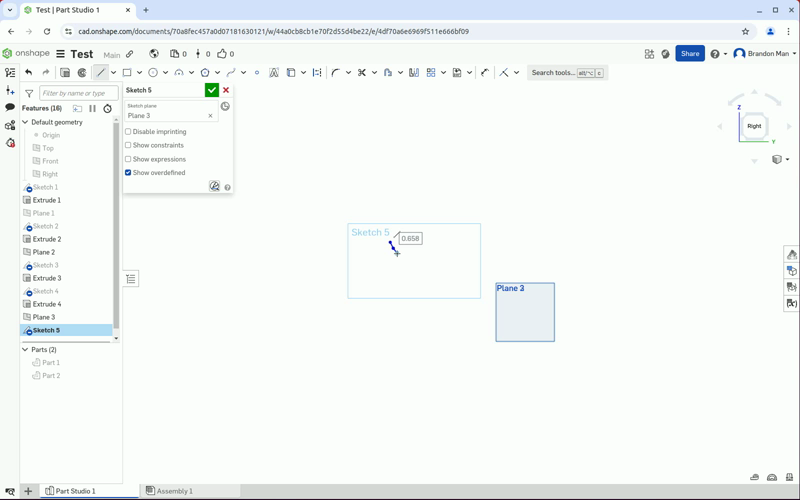
scroll(-6)
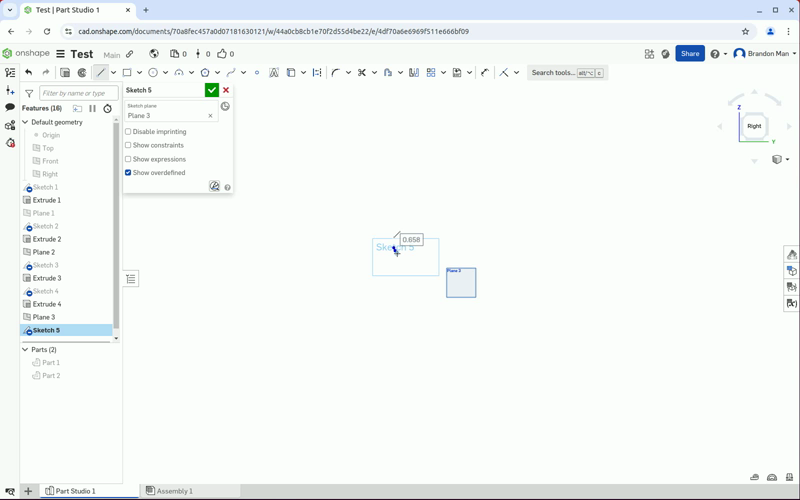
key_up(shift)
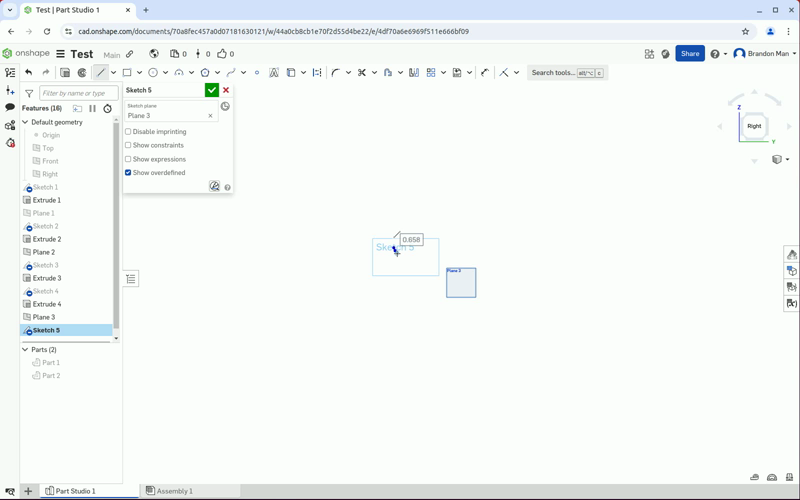
key_down(shift)
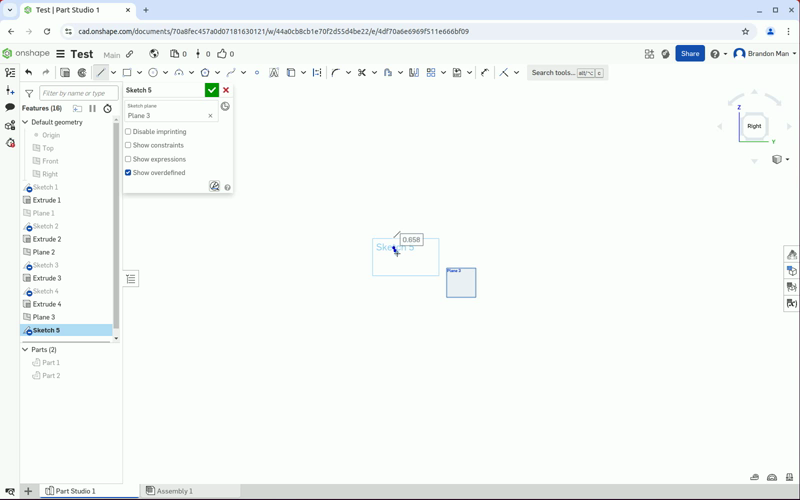
mouse_move(427, 253)
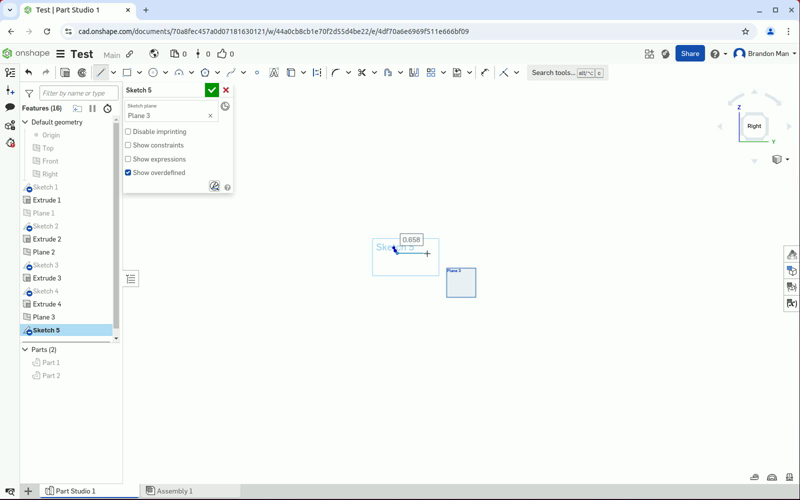
mouse_move(400, 254)
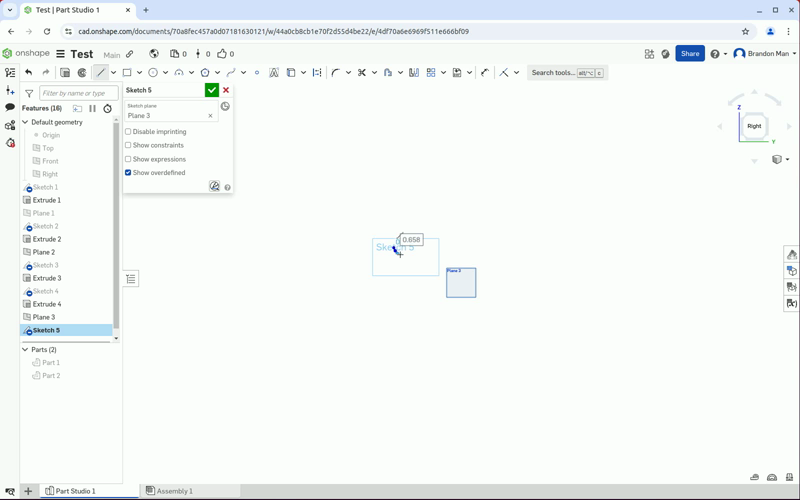
scroll(6)
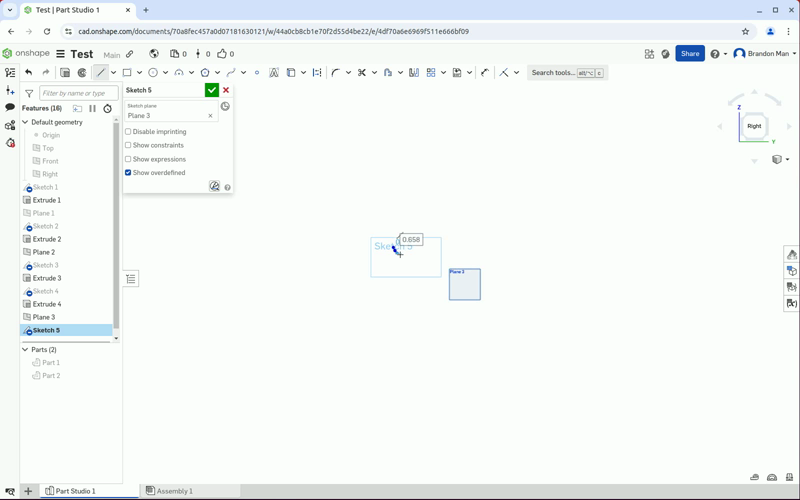
scroll(6)
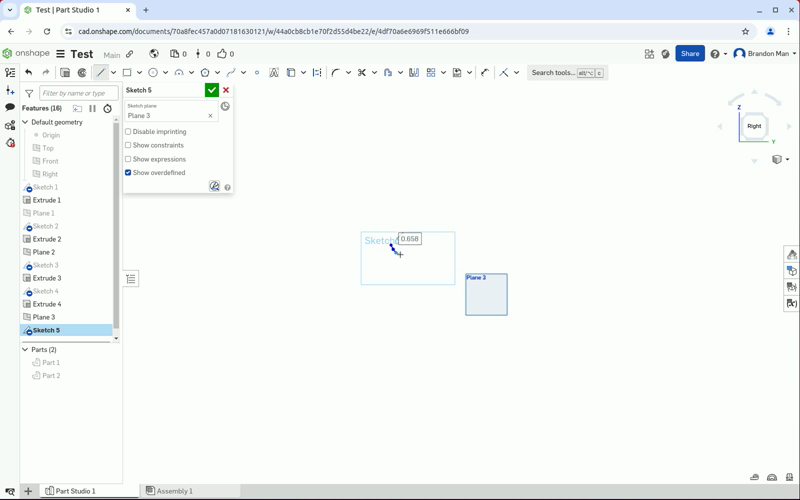
scroll(6)
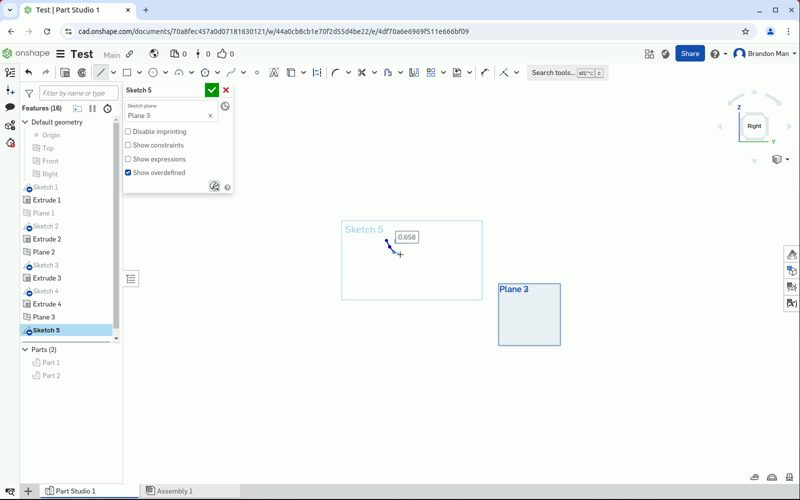
scroll(6)
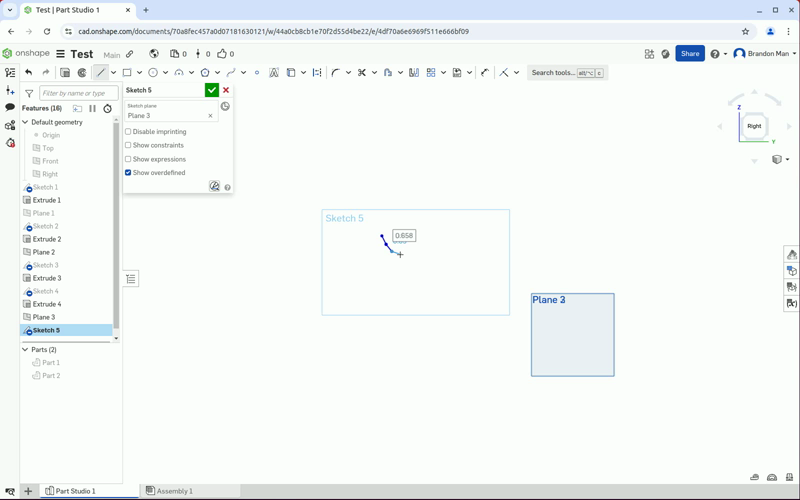
scroll(6)
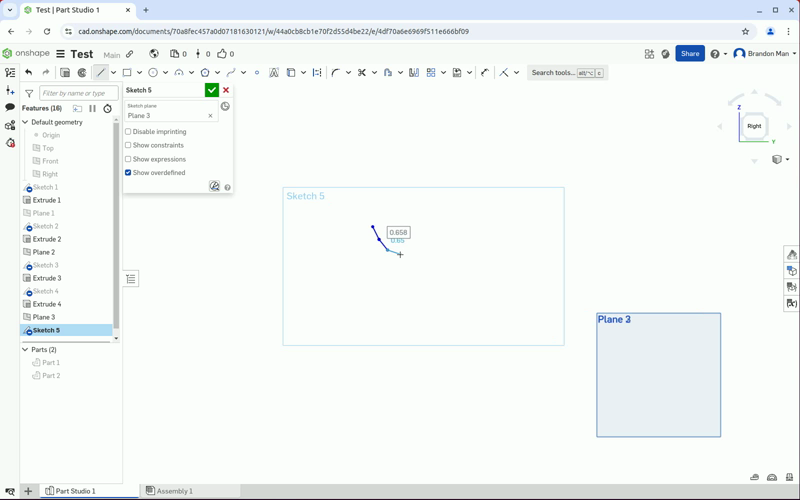
scroll(6)
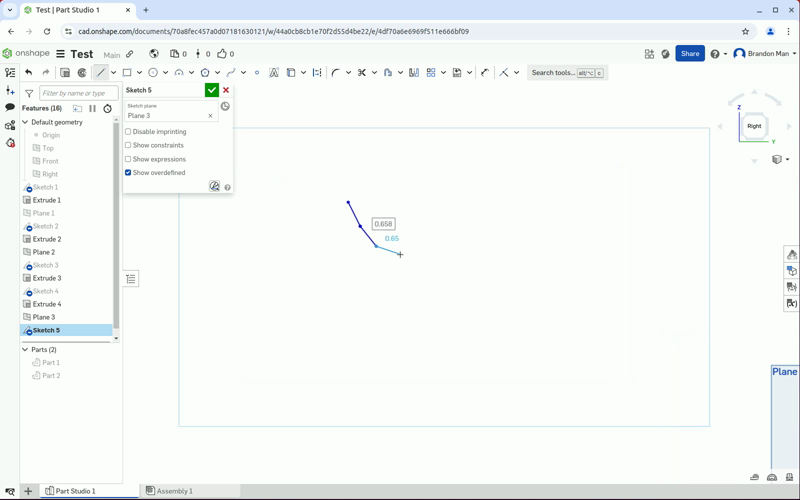
scroll(6)
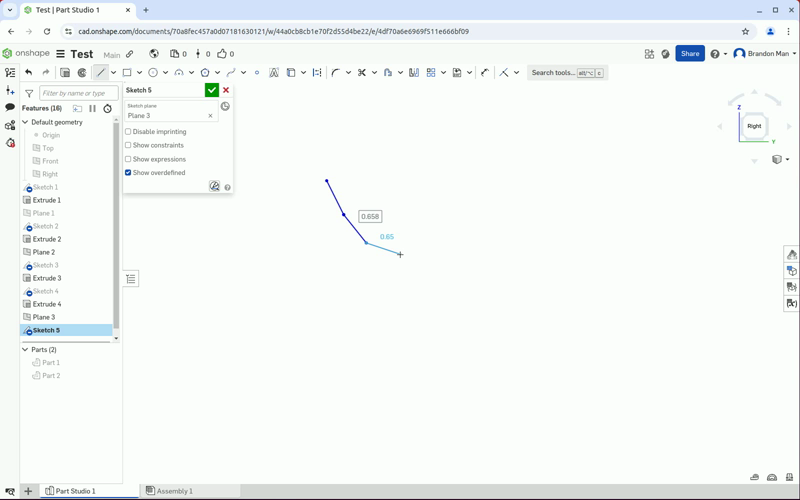
click(400, 254)
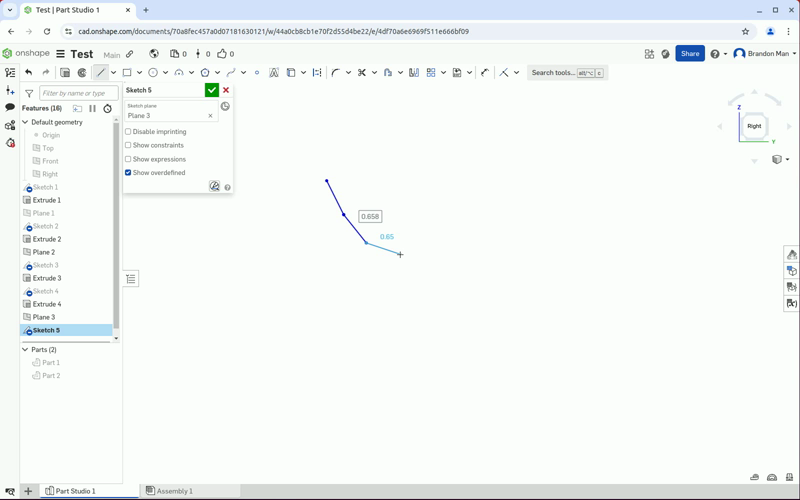
scroll(-6)
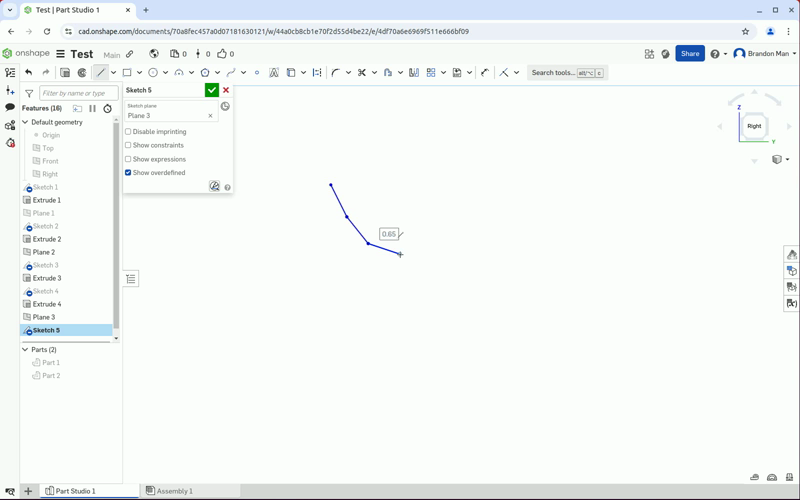
scroll(-6)
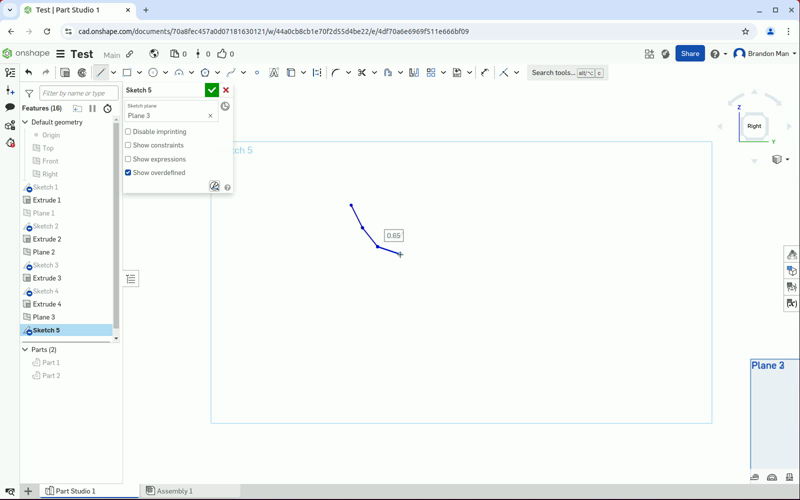
scroll(-6)
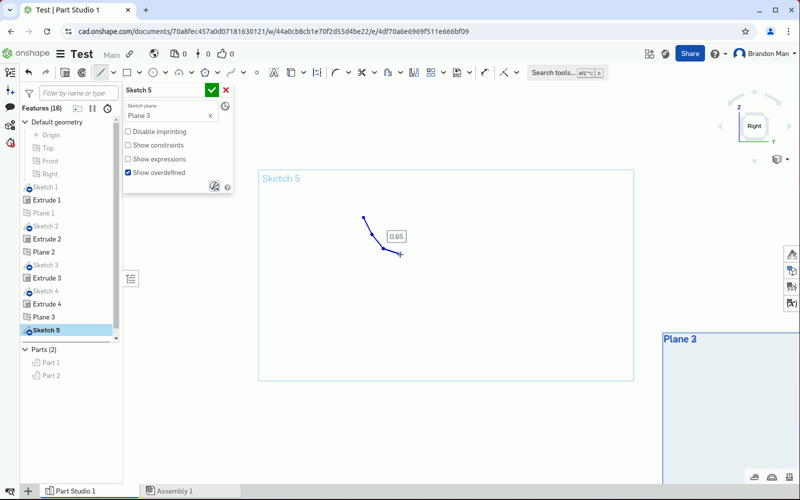
scroll(-6)
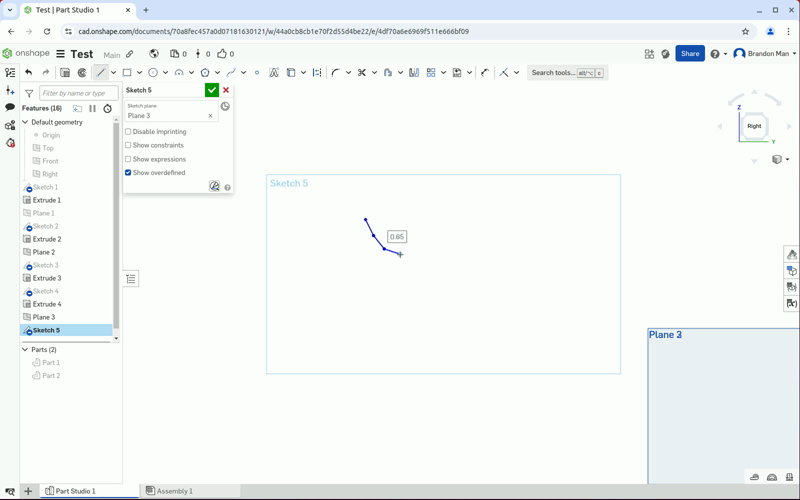
scroll(-6)
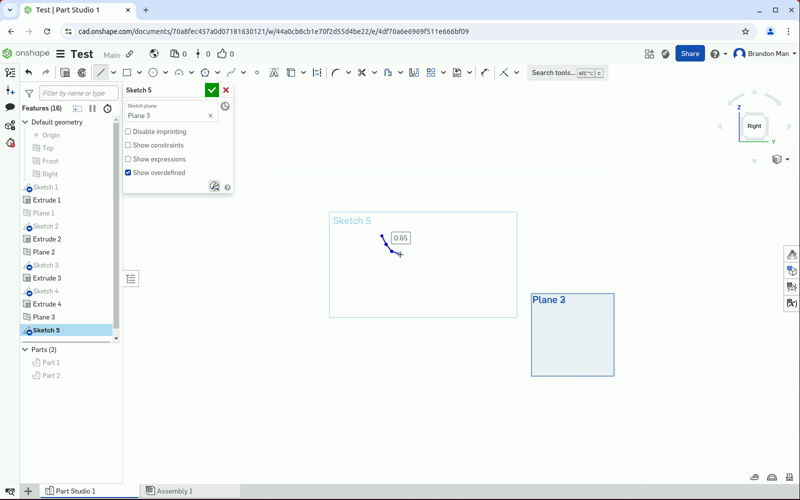
scroll(-6)
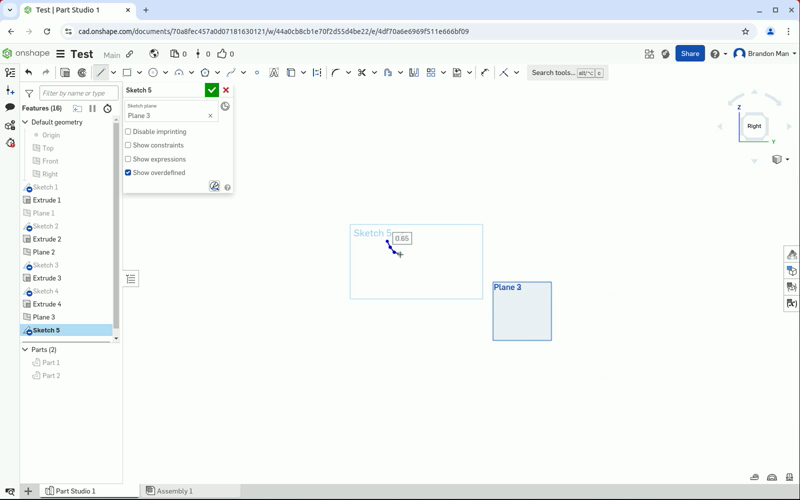
scroll(-6)
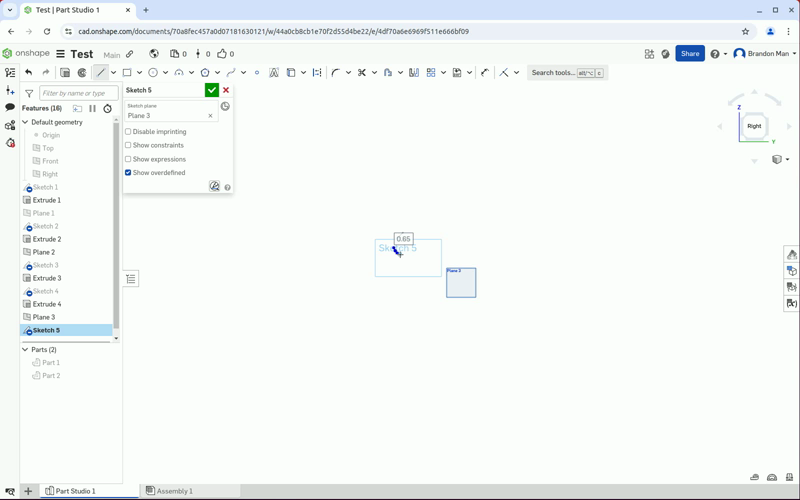
key_up(shift)
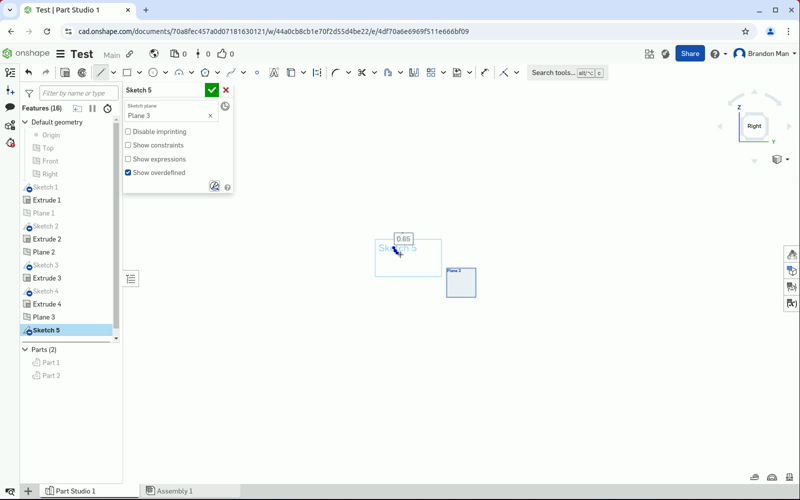
key_down(shift)
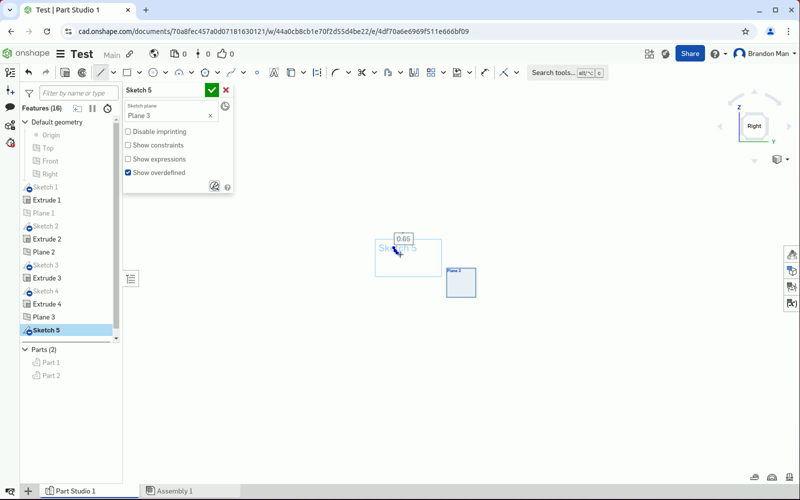
mouse_move(430, 254)
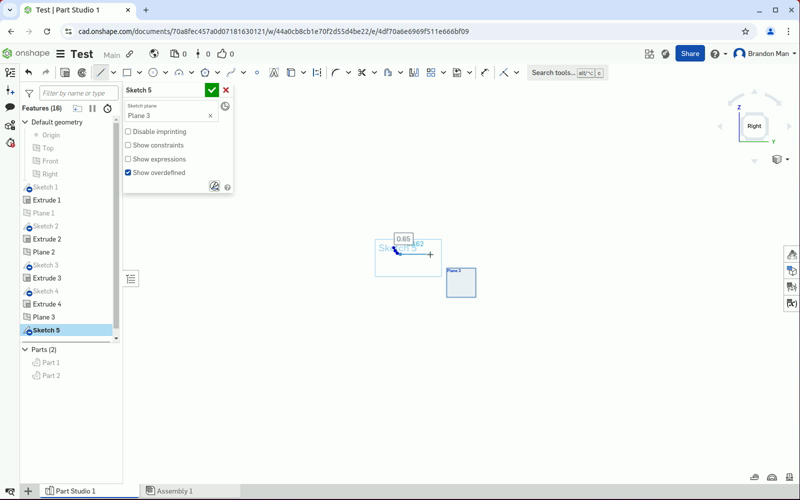
mouse_move(403, 253)
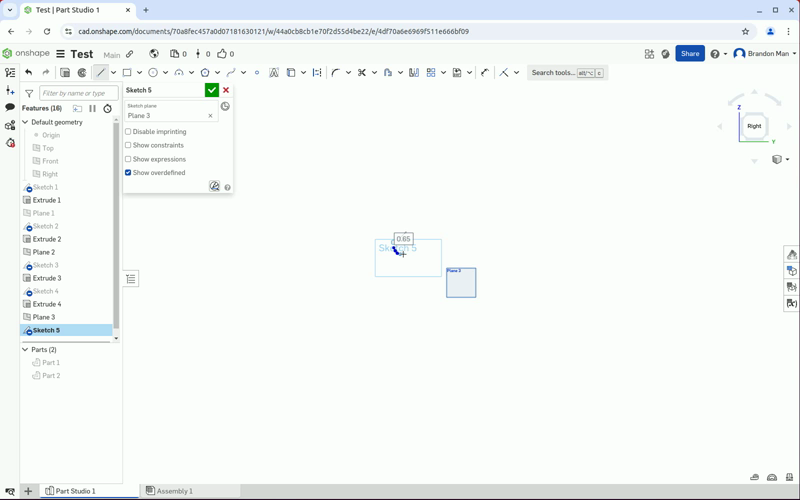
scroll(6)
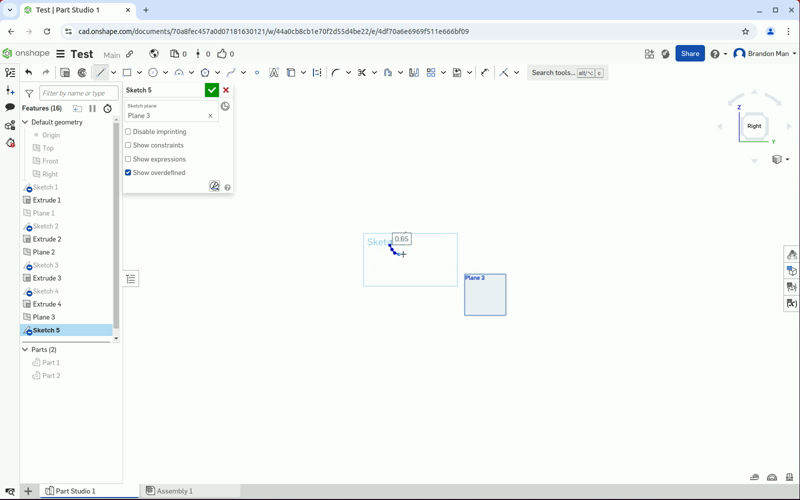
scroll(6)
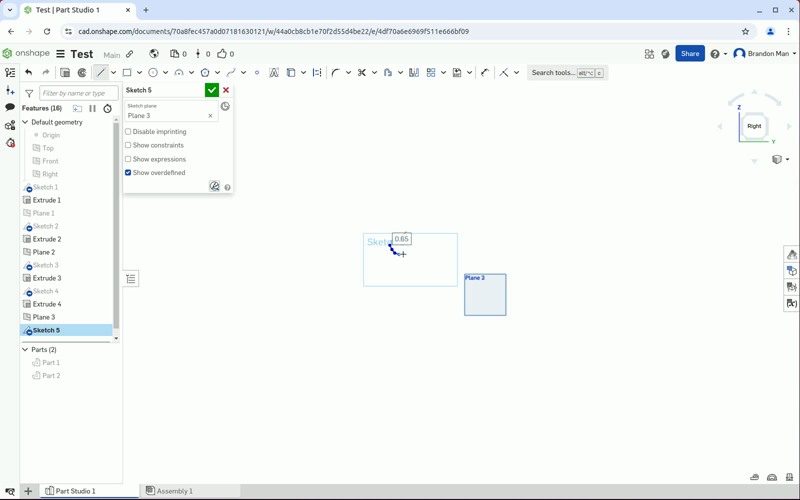
scroll(6)
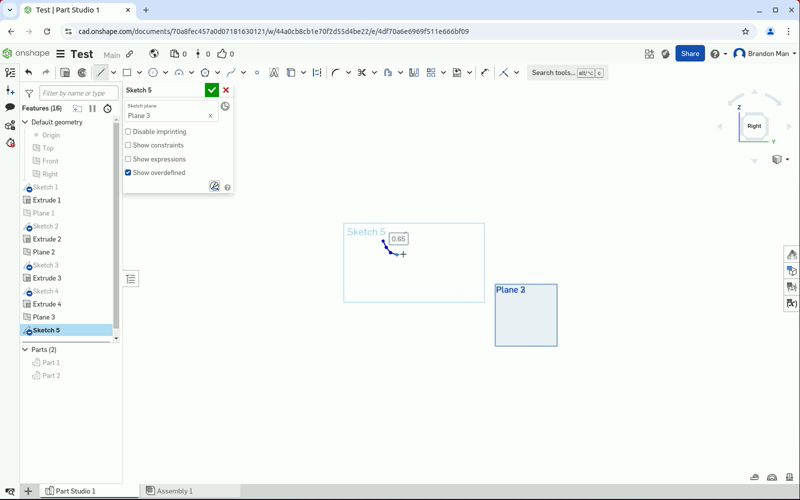
scroll(6)
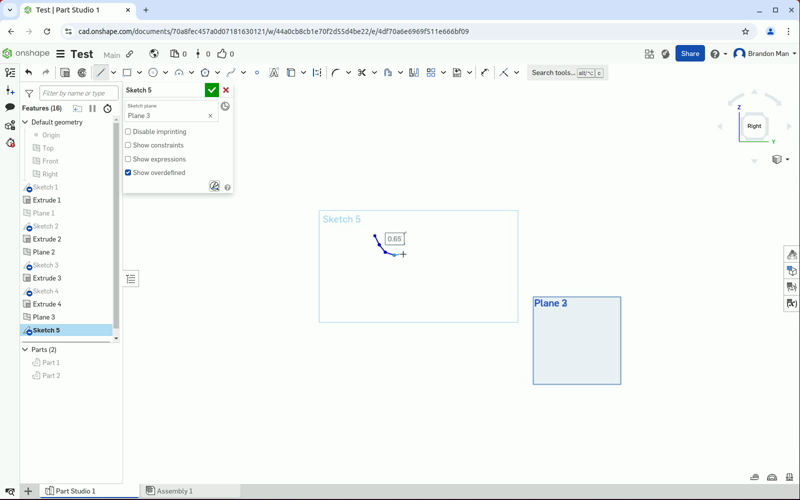
scroll(6)
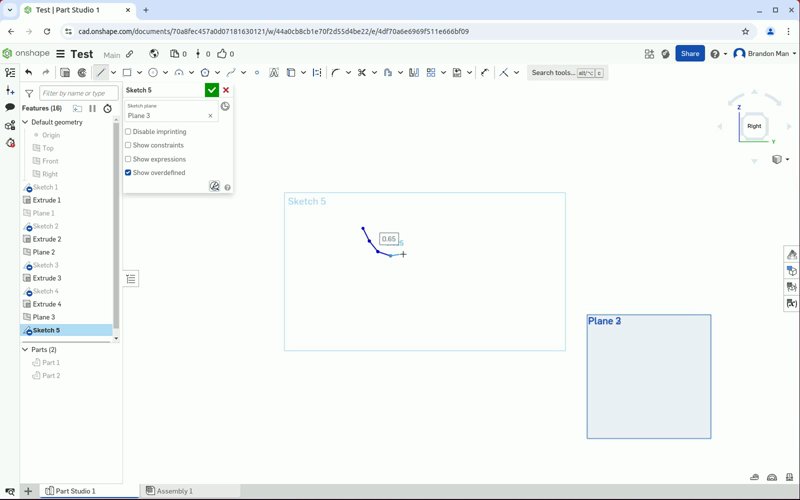
scroll(6)
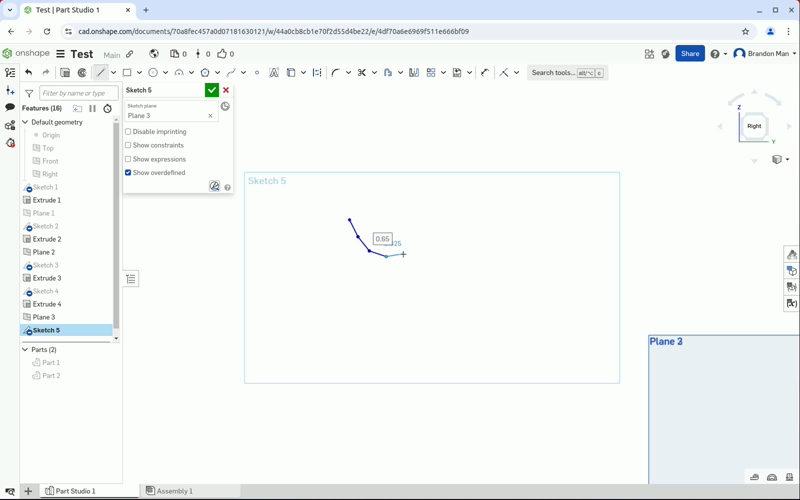
scroll(6)
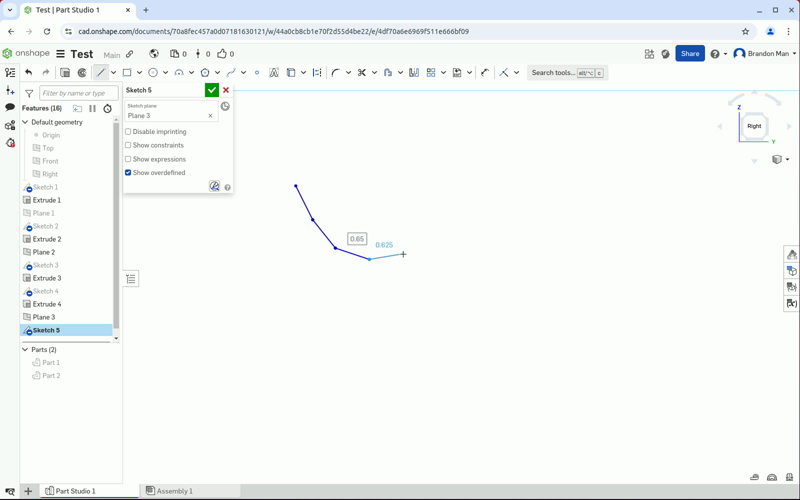
click(403, 253)
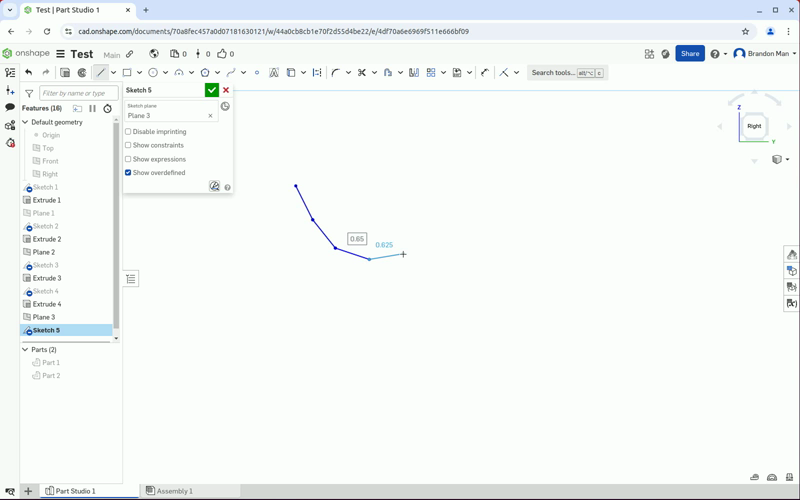
scroll(-6)
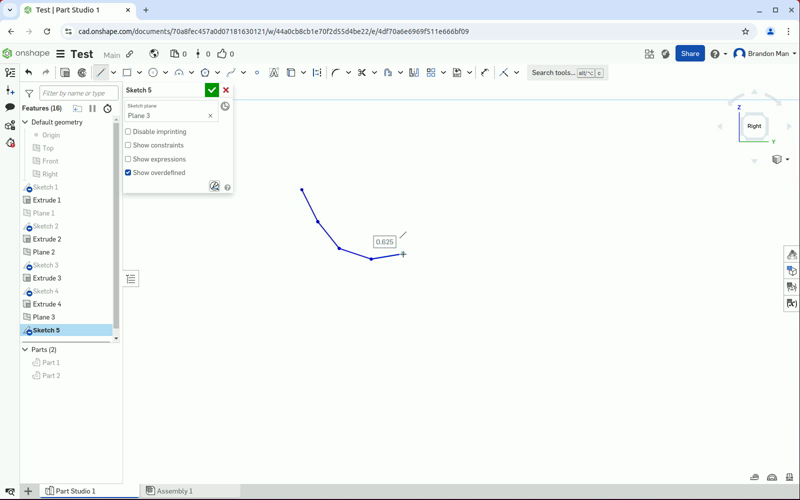
scroll(-6)
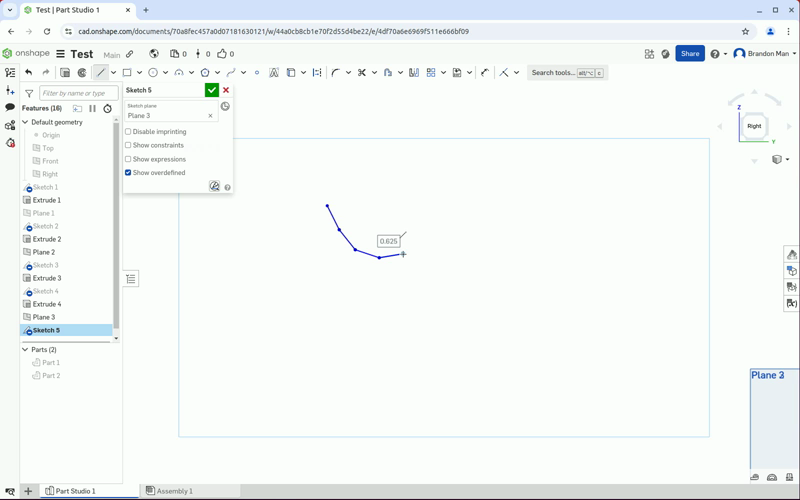
scroll(-6)
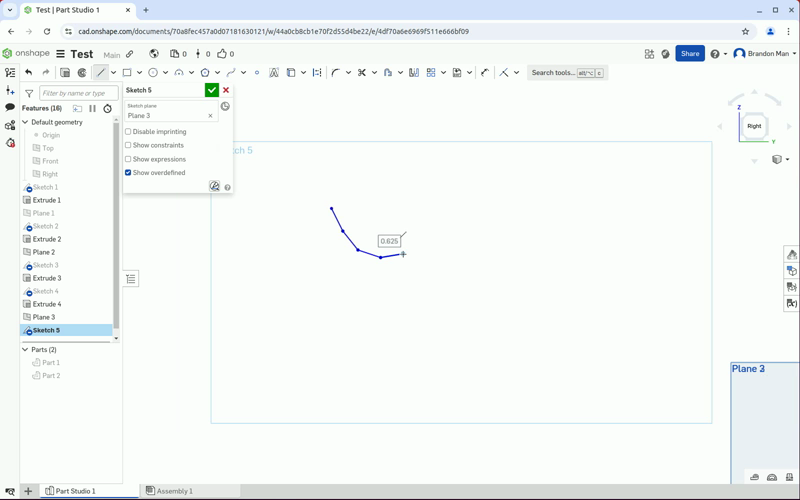
scroll(-6)
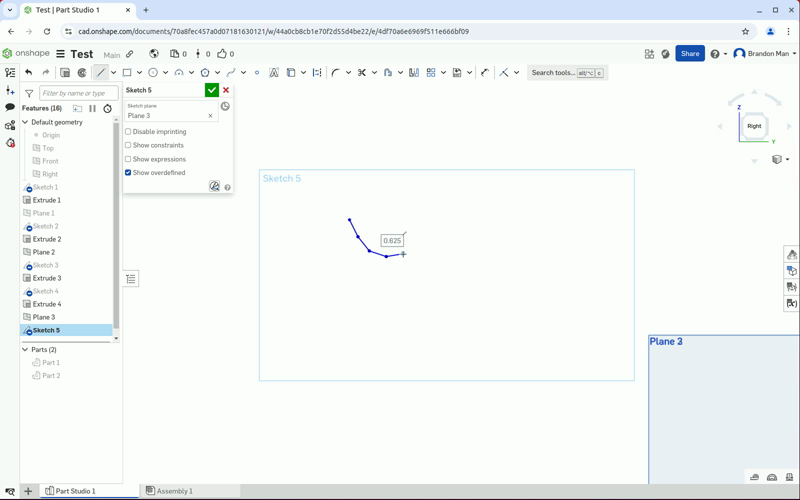
scroll(-6)
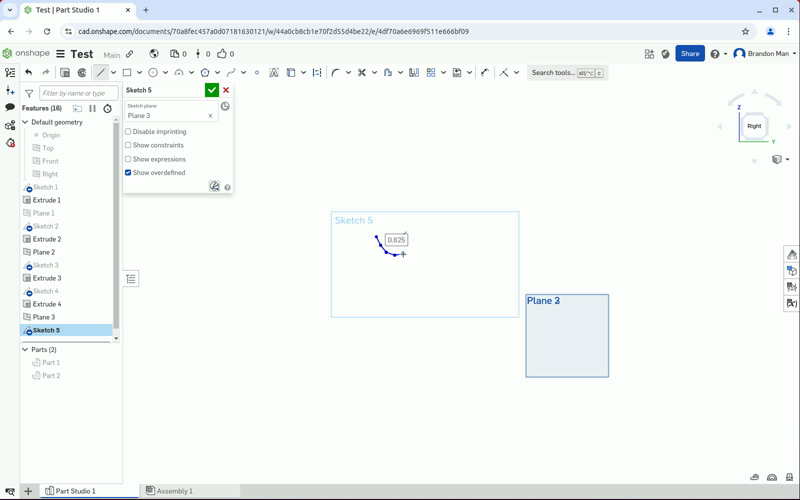
scroll(-6)
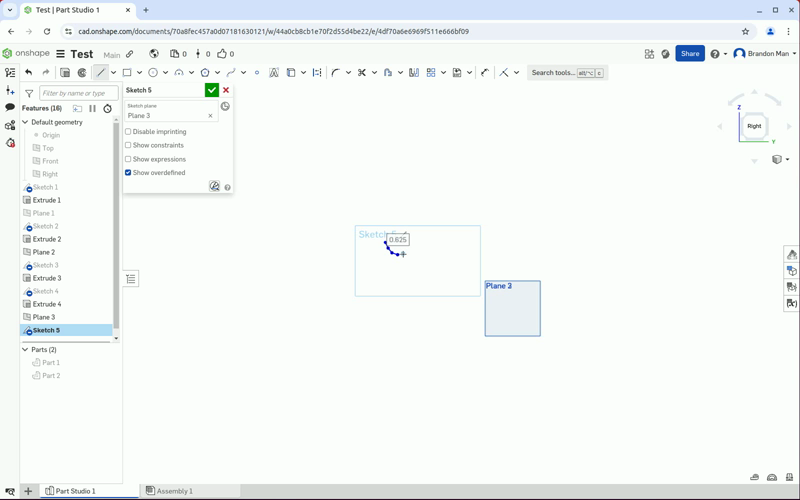
scroll(-6)
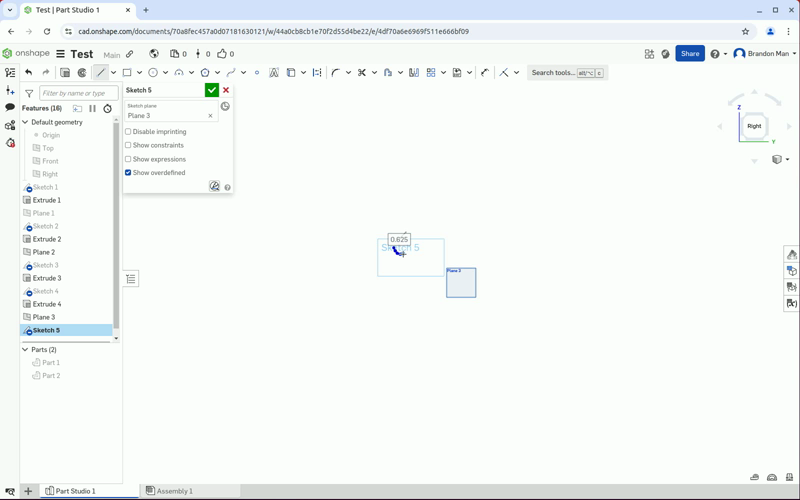
key_up(shift)
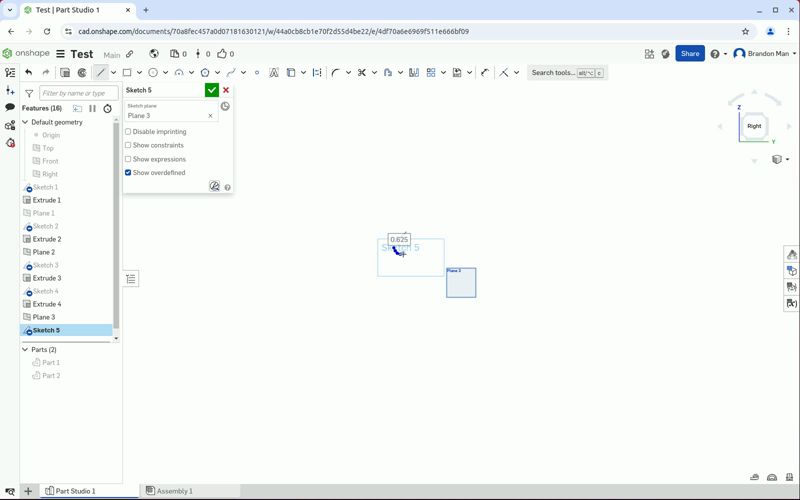
key_down(shift)
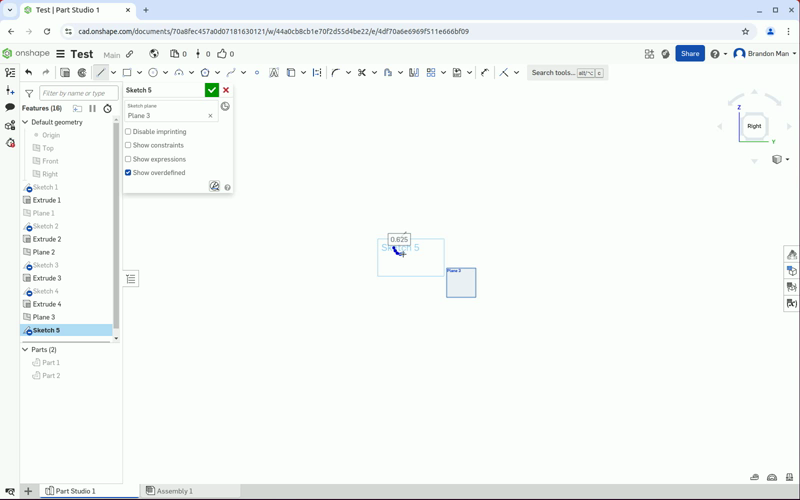
mouse_move(433, 253)
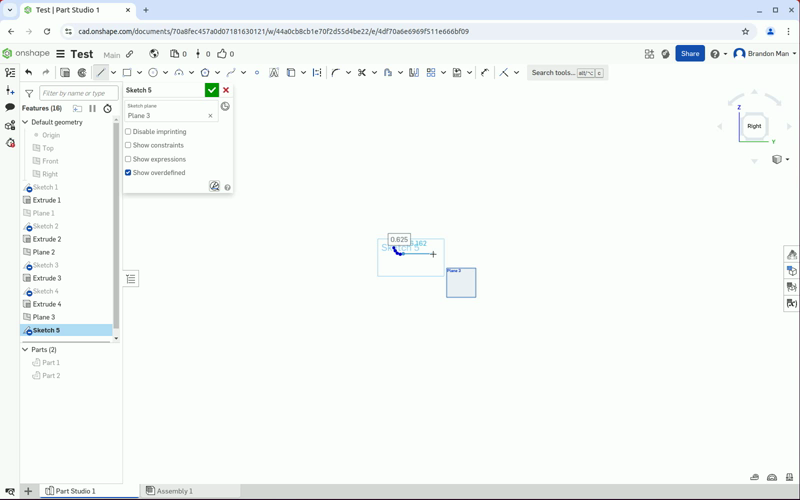
mouse_move(406, 252)
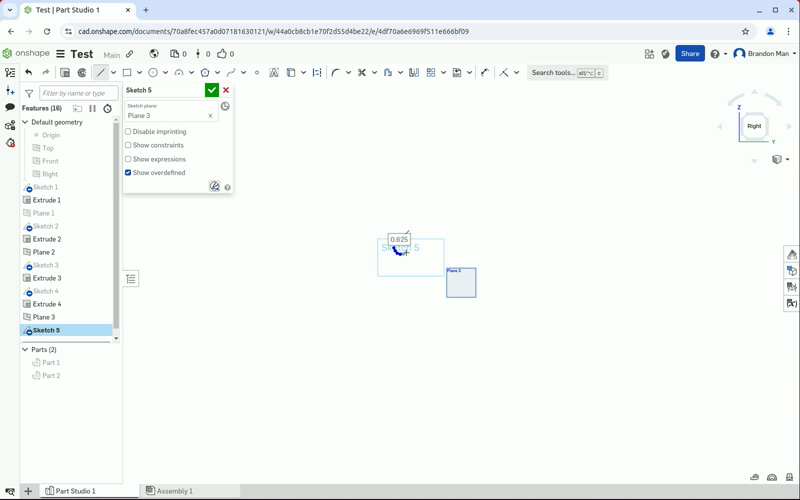
scroll(6)
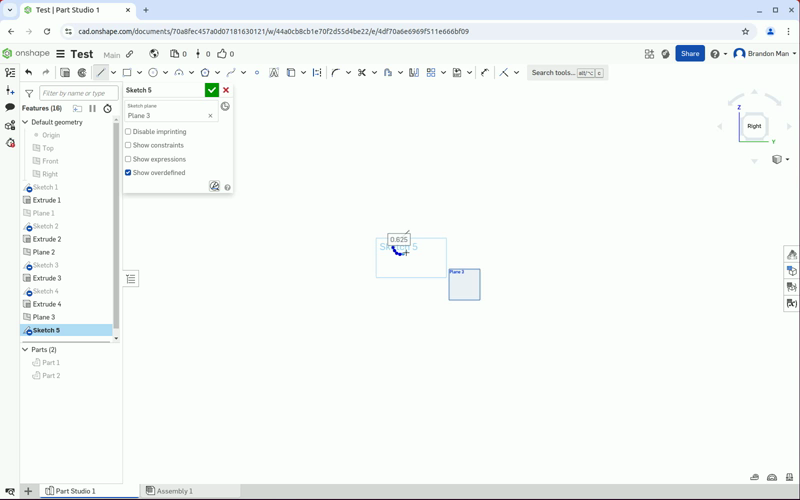
scroll(6)
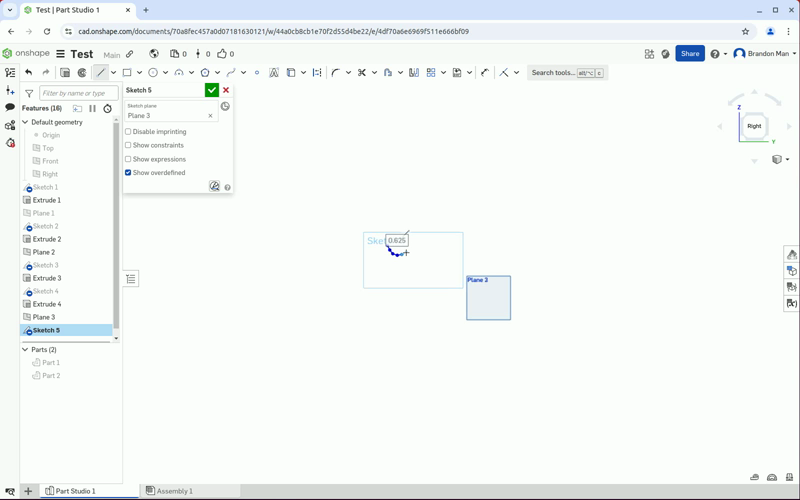
scroll(6)
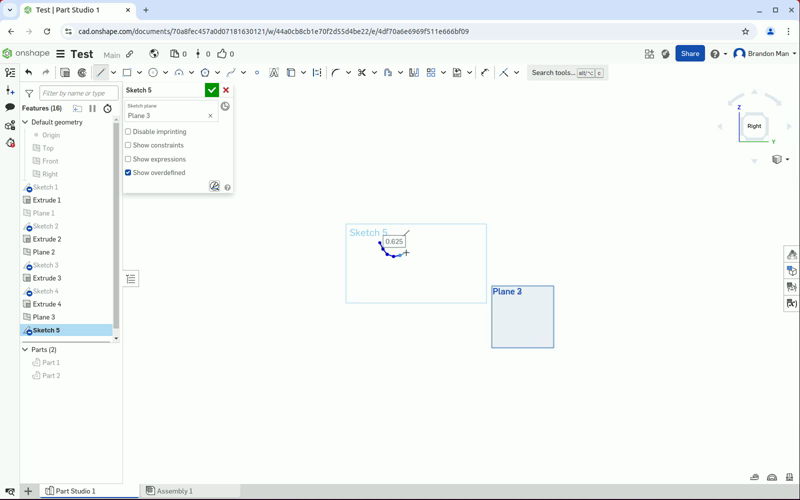
scroll(6)
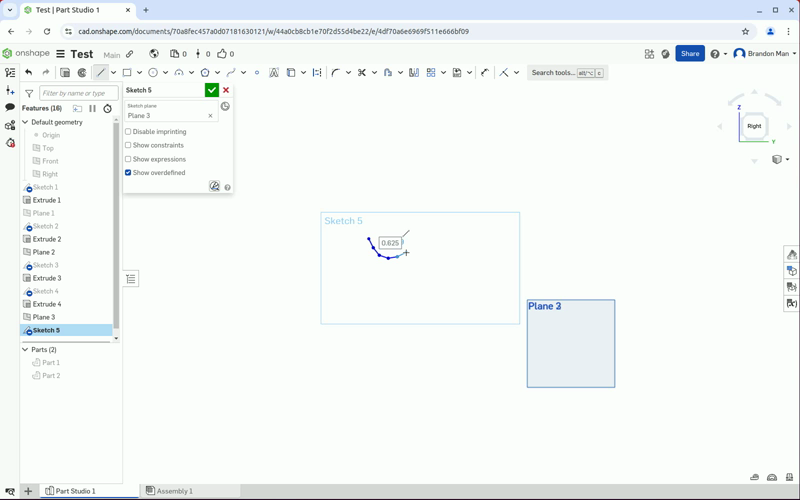
scroll(6)
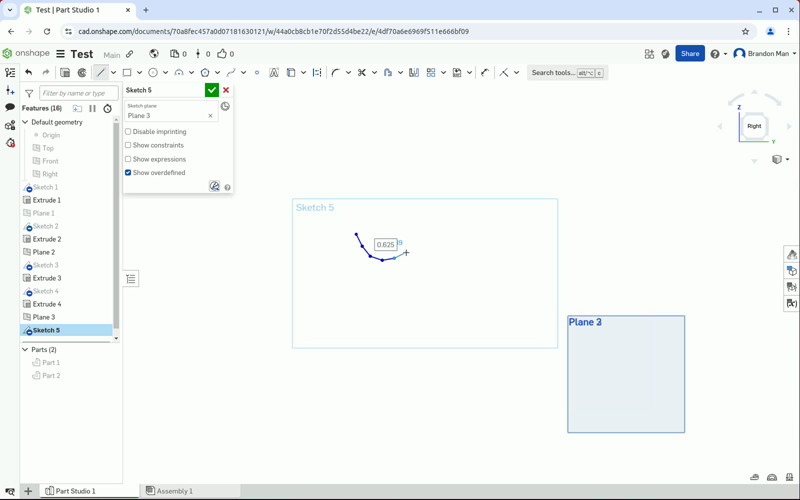
scroll(6)
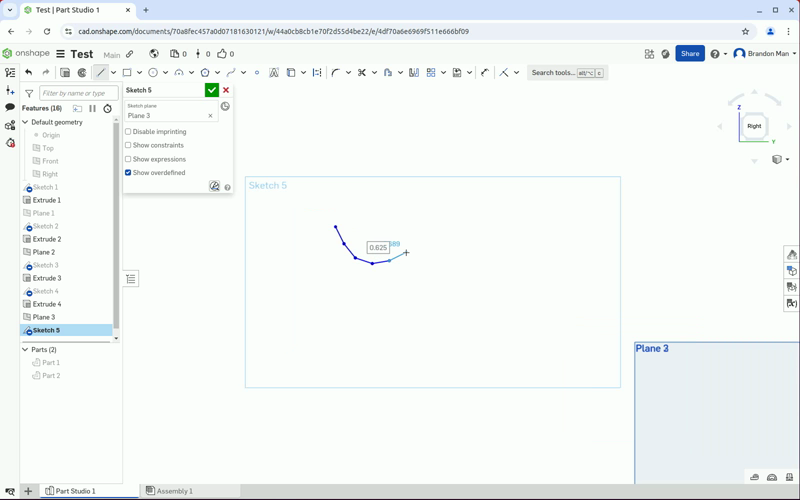
scroll(6)
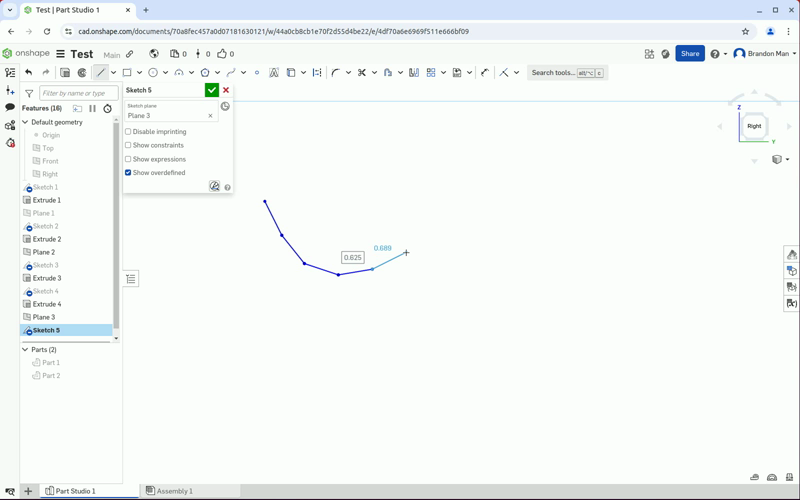
click(406, 252)
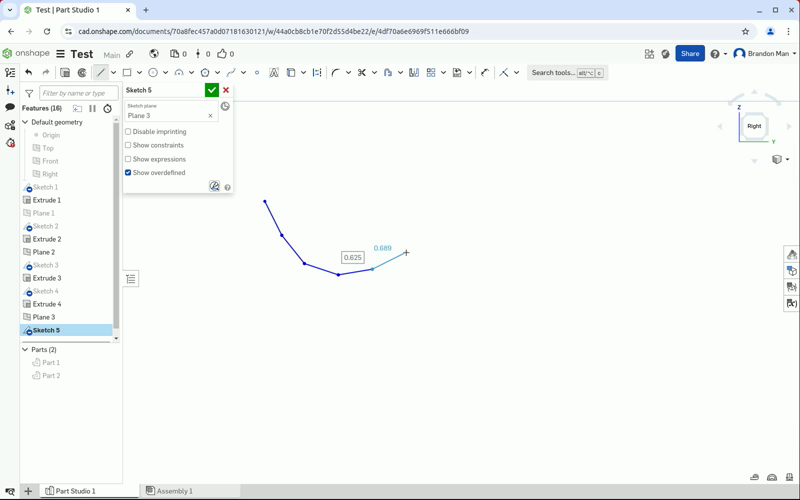
scroll(-6)
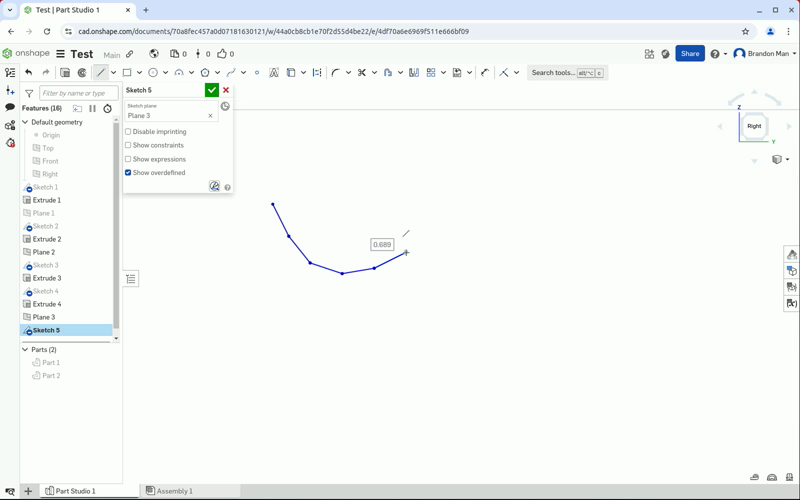
scroll(-6)
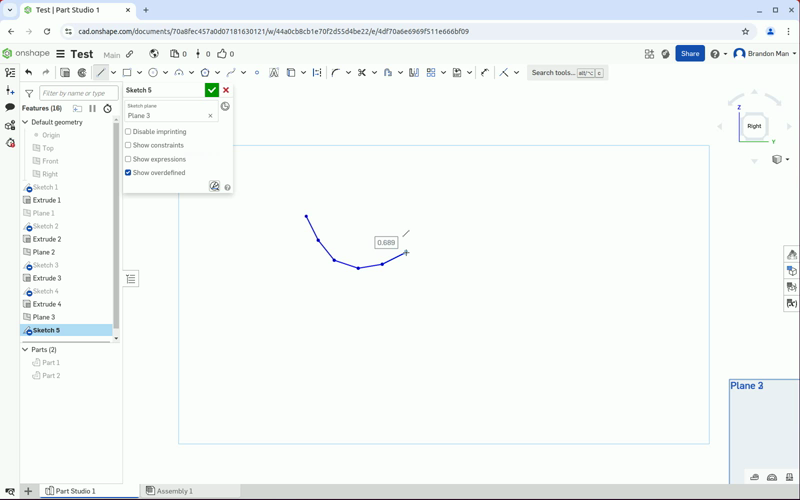
scroll(-6)
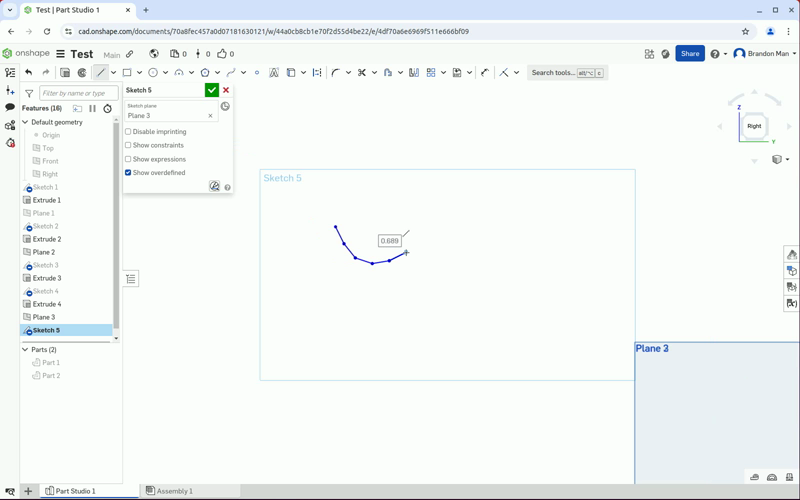
scroll(-6)
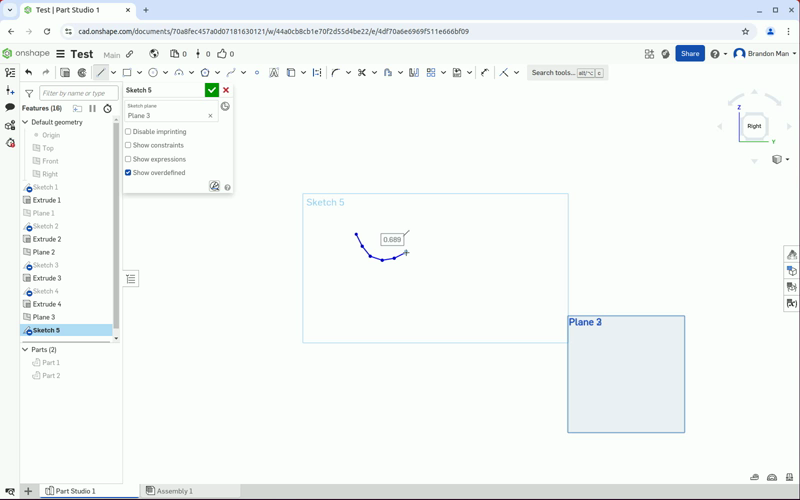
scroll(-6)
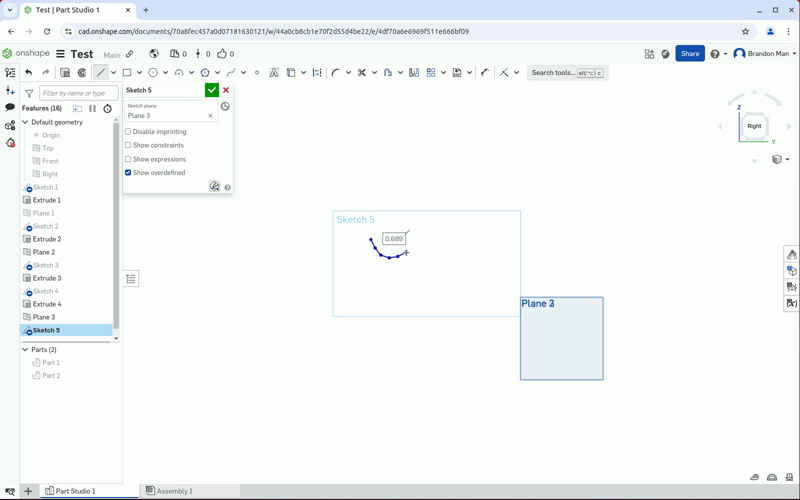
scroll(-6)
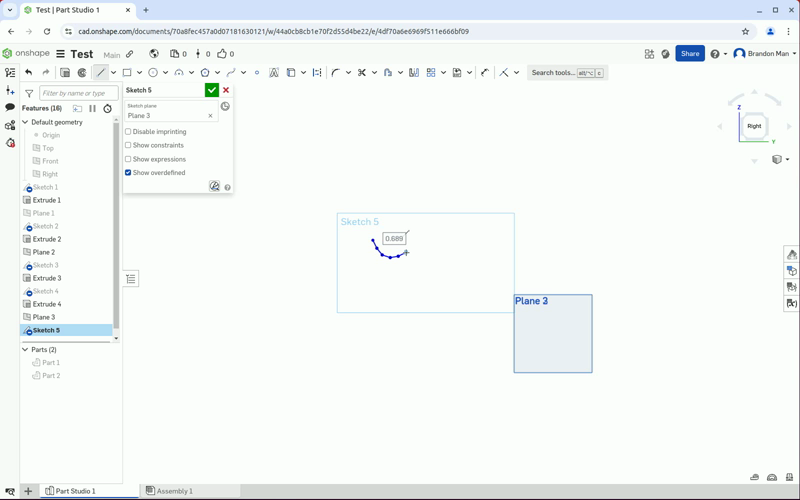
scroll(-6)
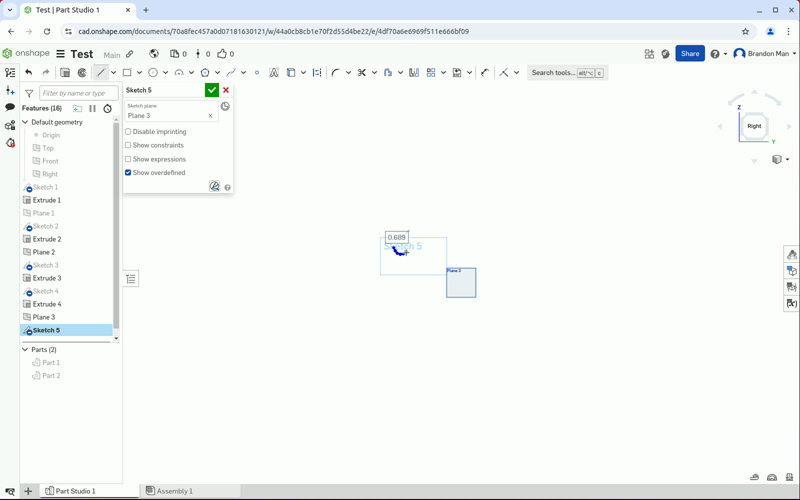
key_up(shift)
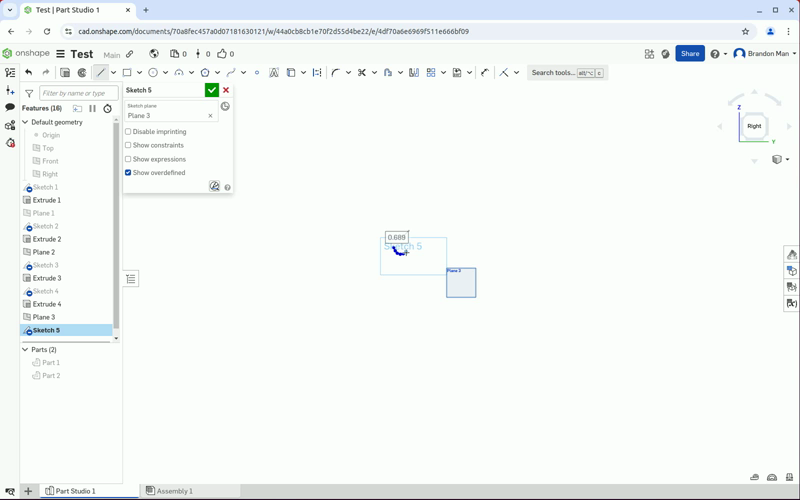
key_down(shift)
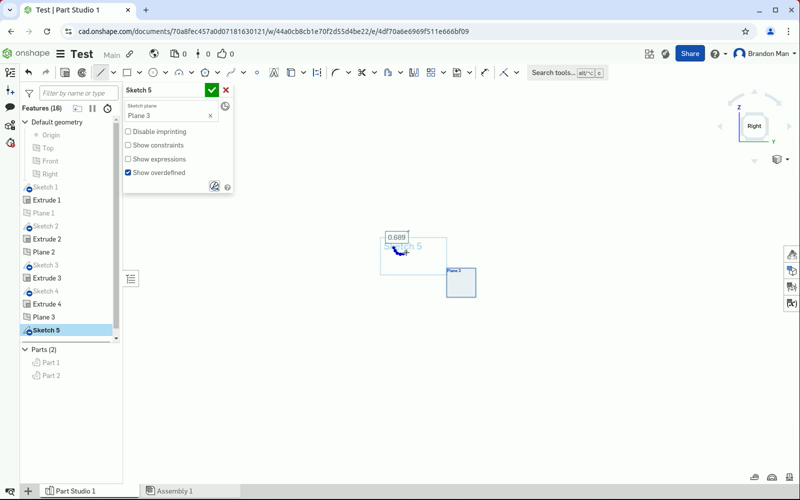
mouse_move(436, 252)
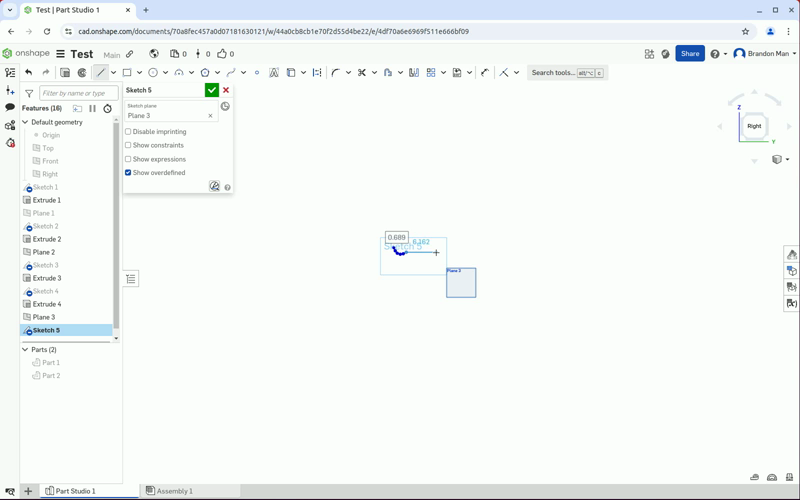
mouse_move(407, 249)
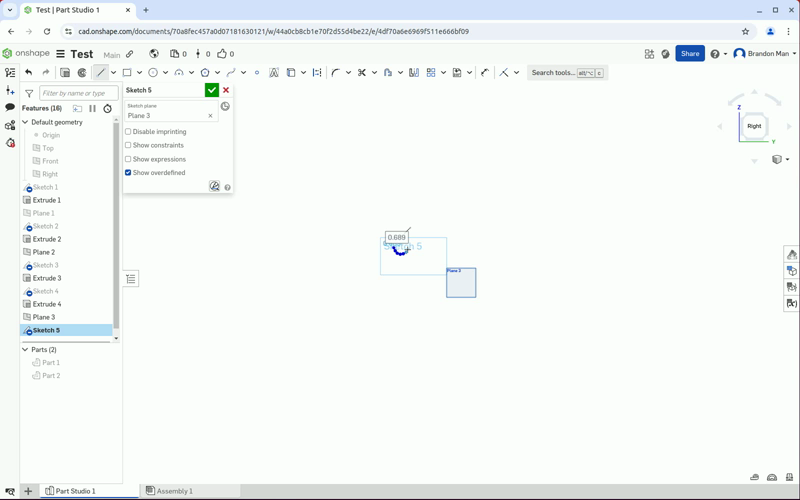
scroll(6)
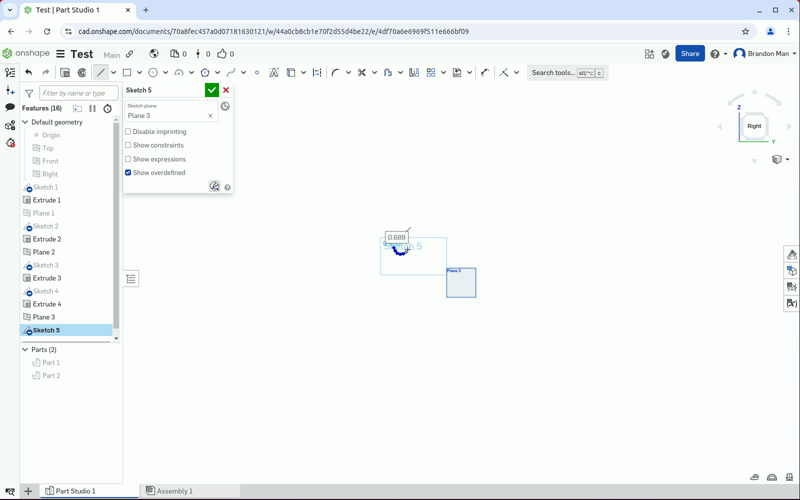
scroll(6)
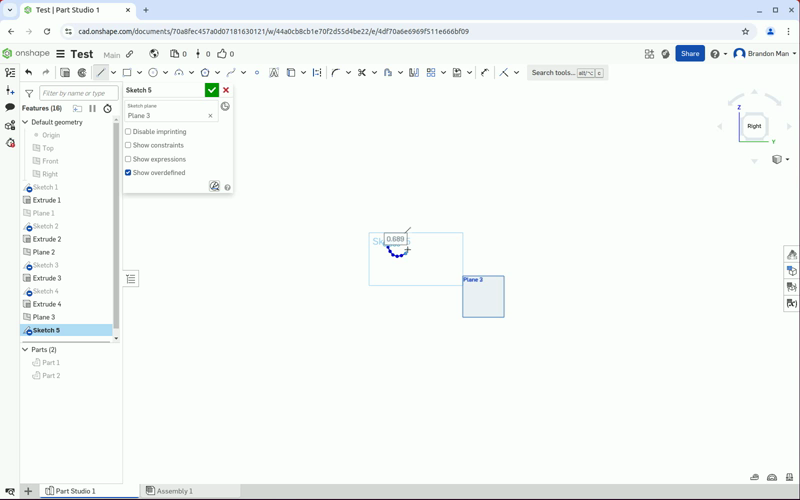
scroll(6)
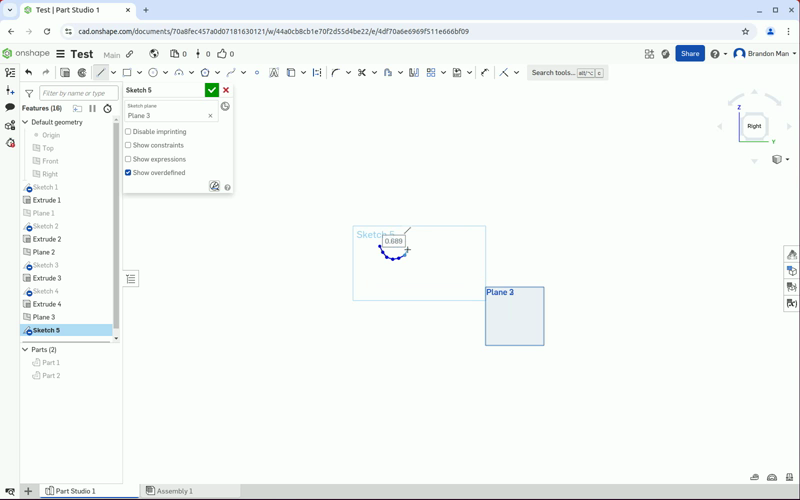
scroll(6)
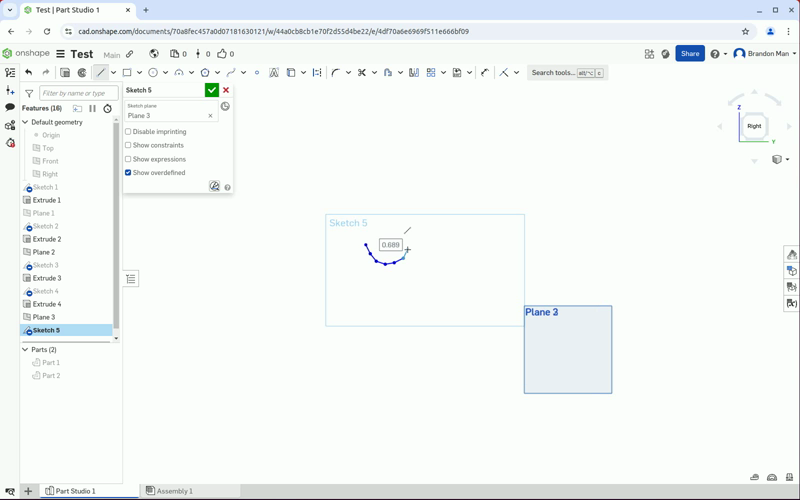
scroll(6)
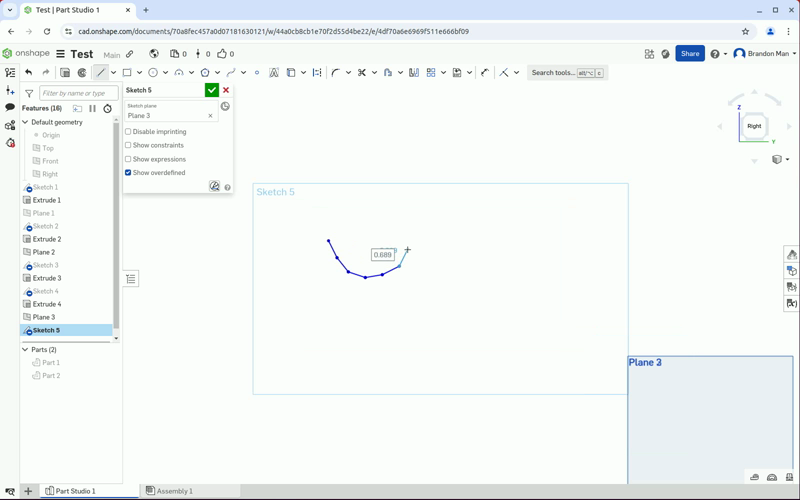
scroll(6)
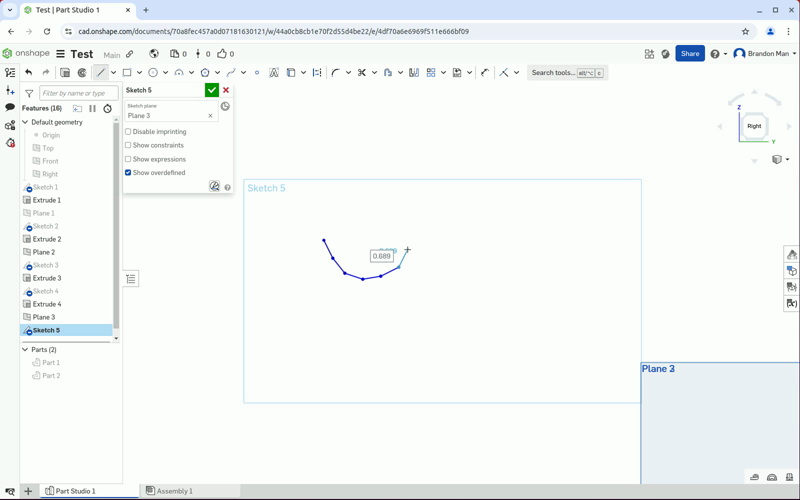
scroll(6)
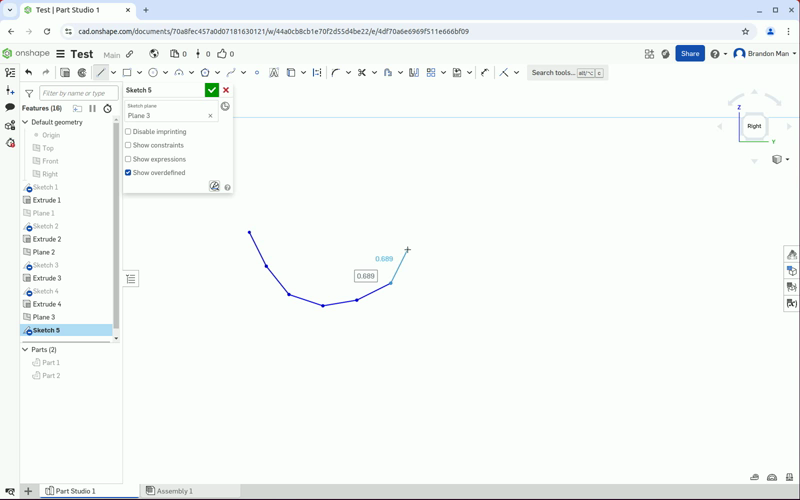
click(407, 249)
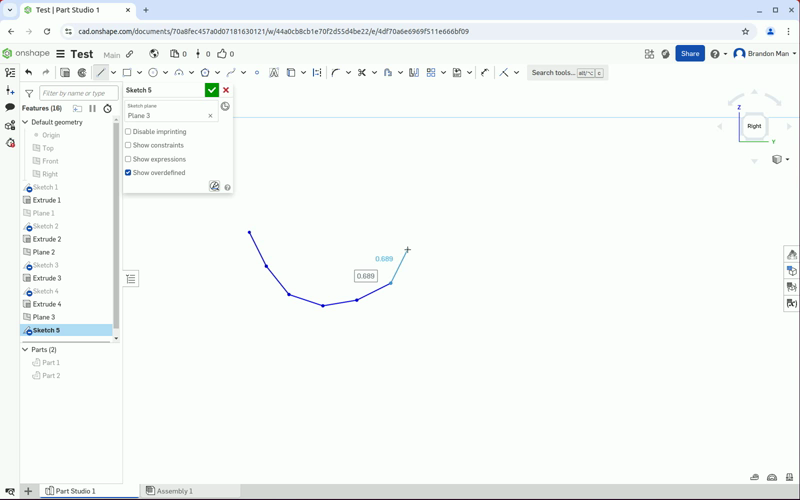
scroll(-6)
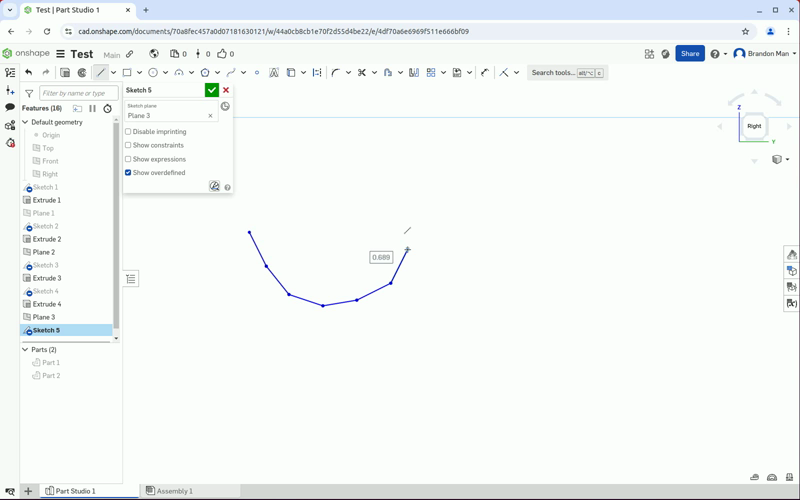
scroll(-6)
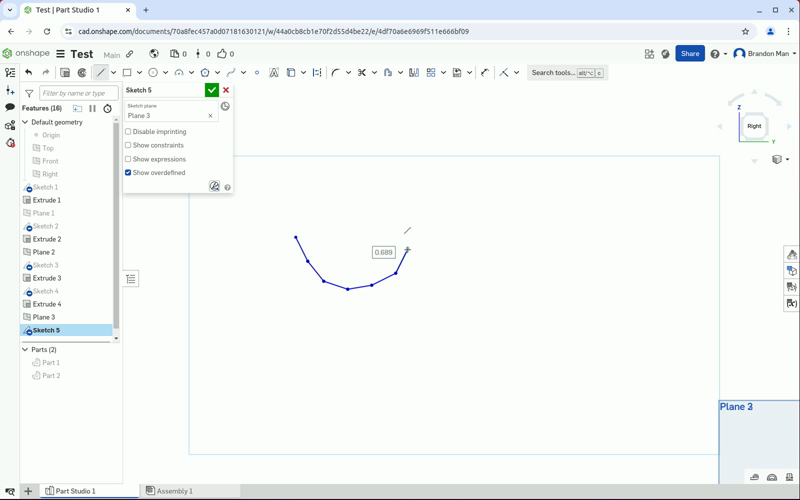
scroll(-6)
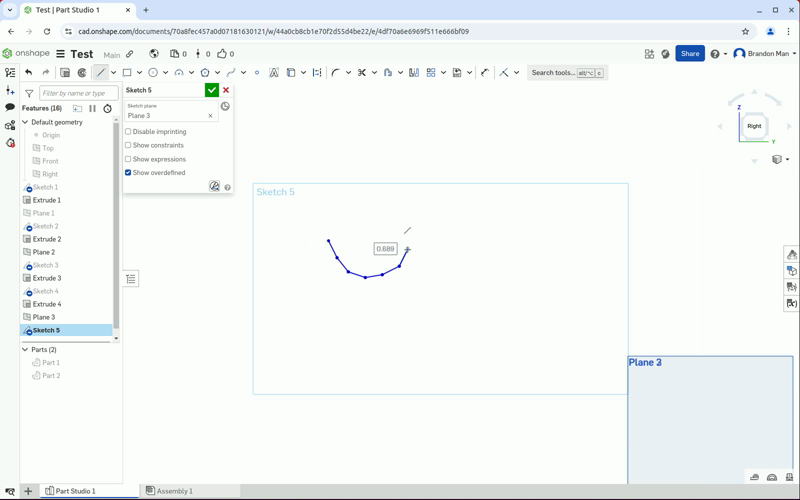
scroll(-6)
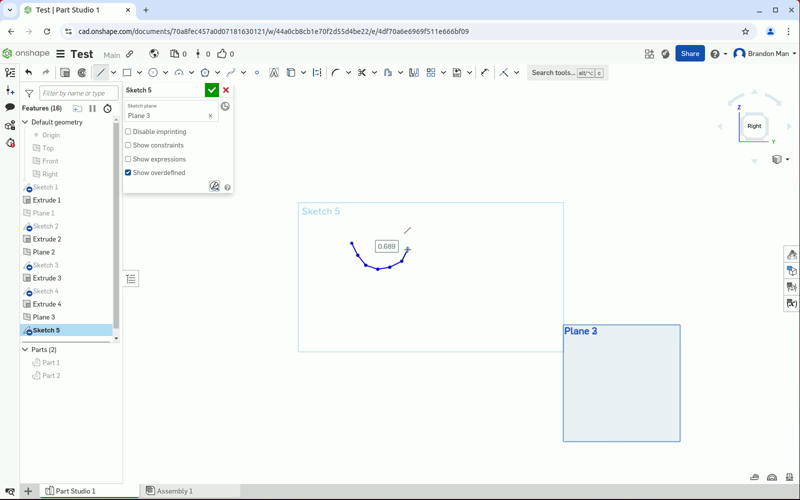
scroll(-6)
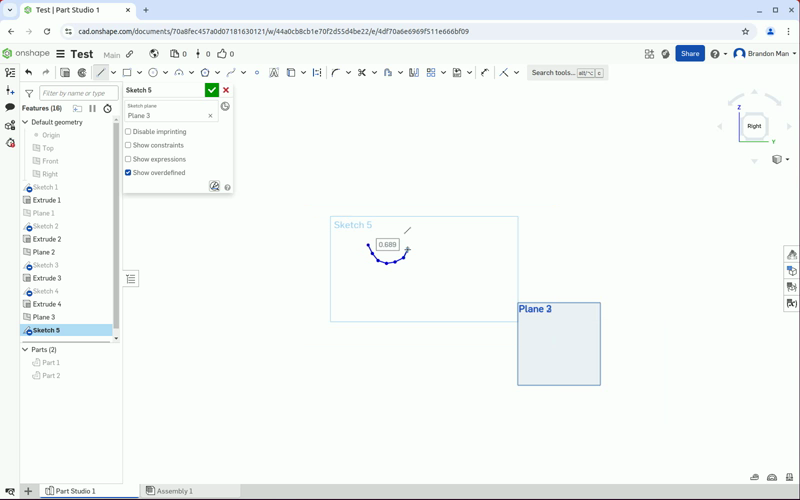
scroll(-6)
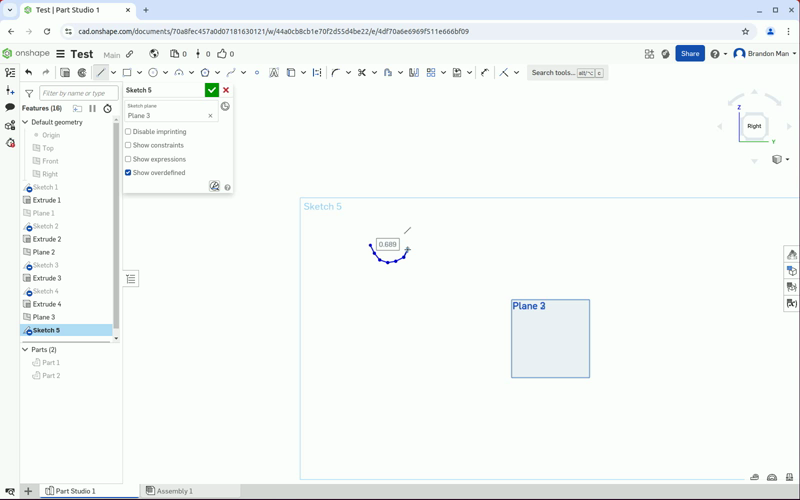
scroll(-6)
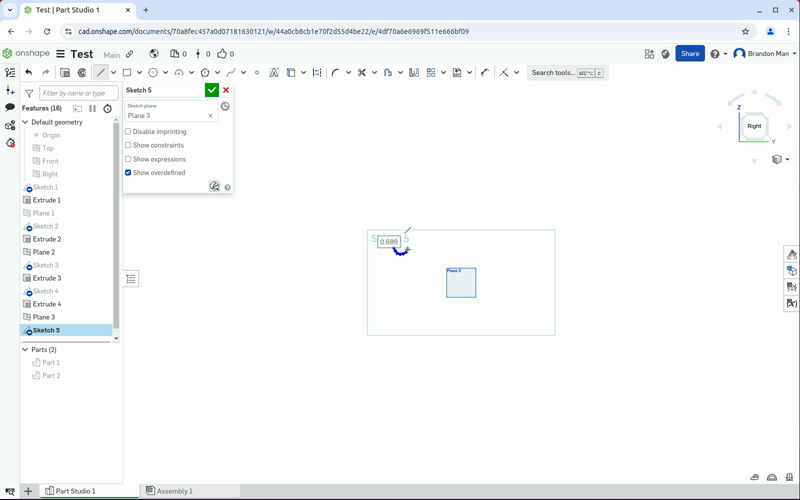
key_up(shift)
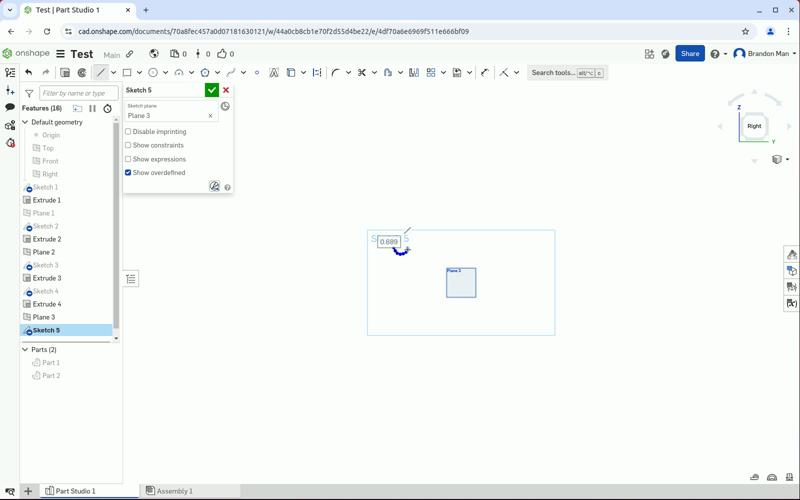
key_down(shift)
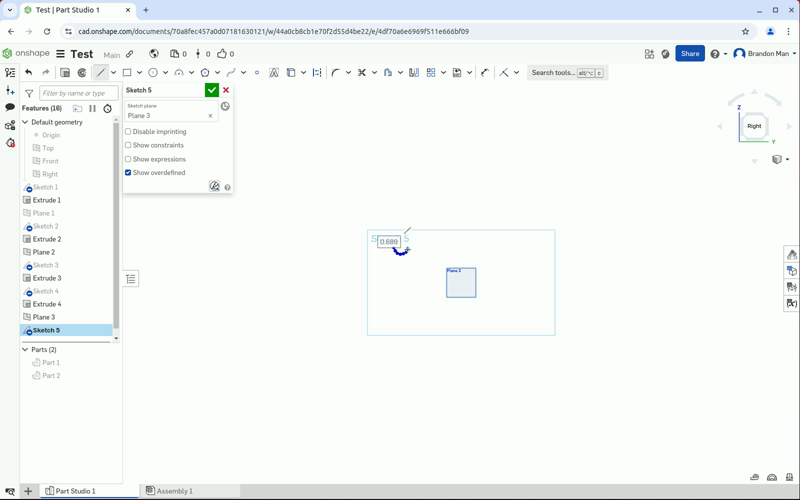
mouse_move(437, 249)
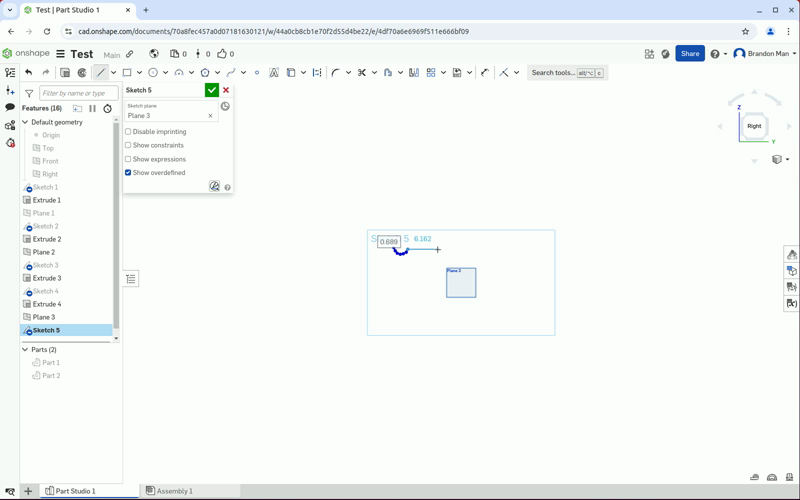
mouse_move(407, 247)
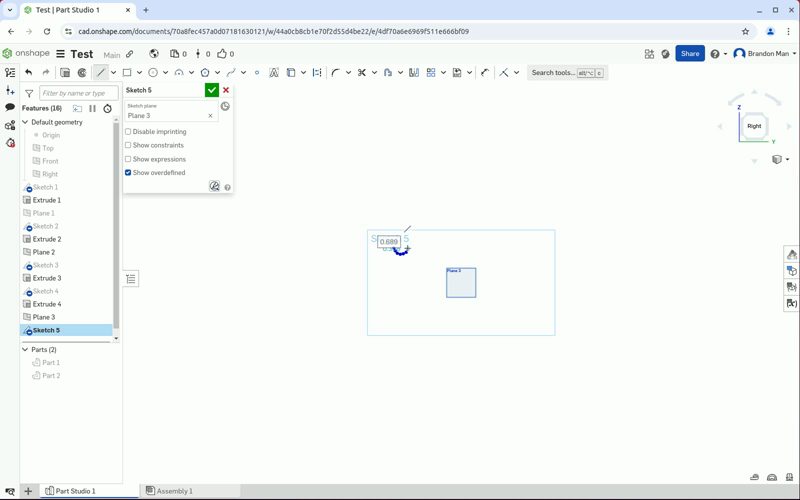
scroll(6)
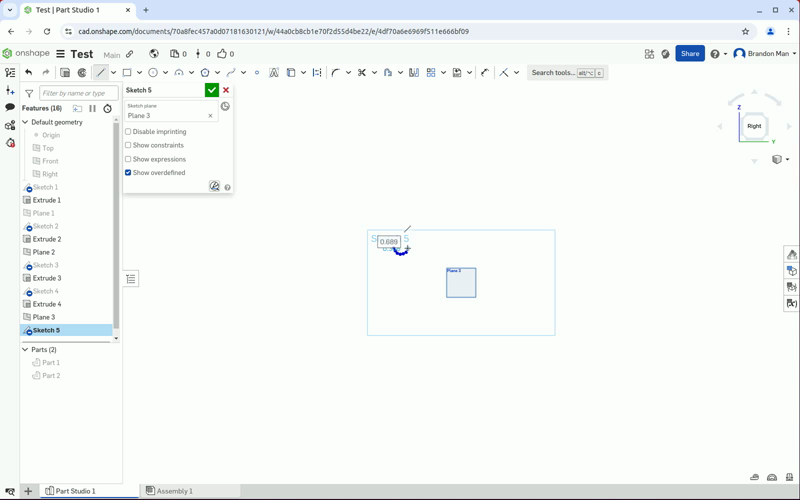
scroll(6)
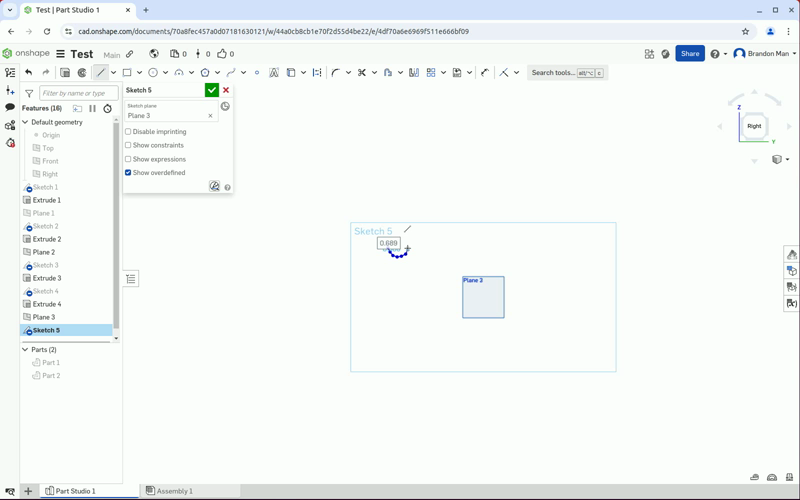
scroll(6)
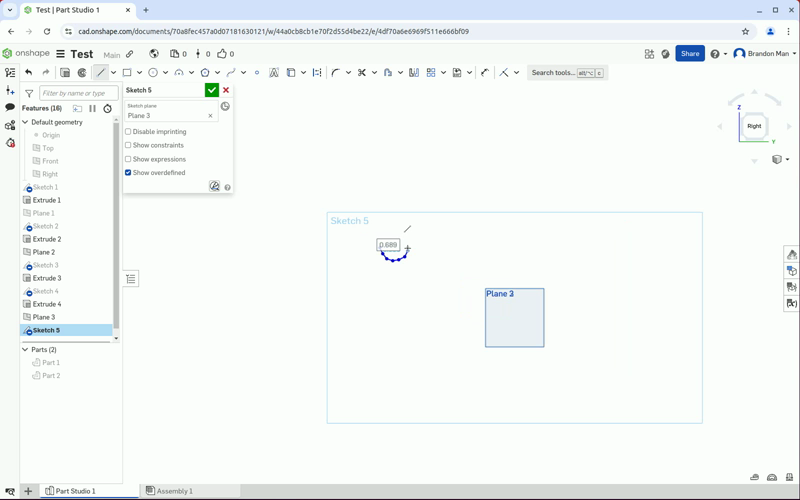
scroll(6)
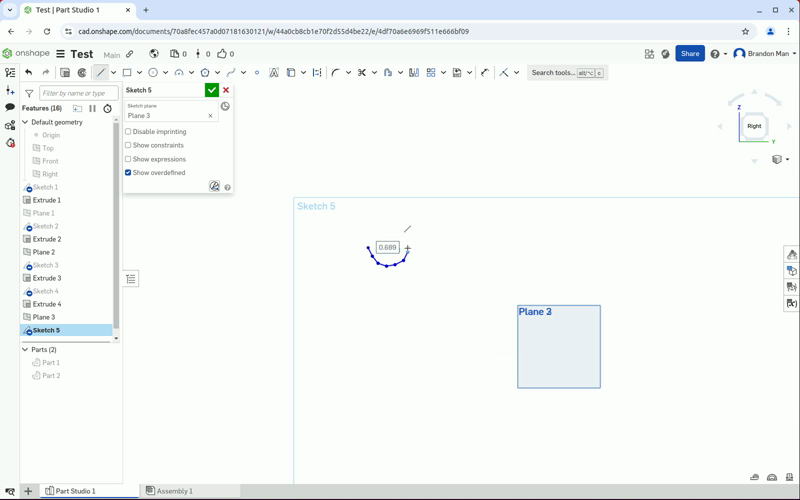
scroll(6)
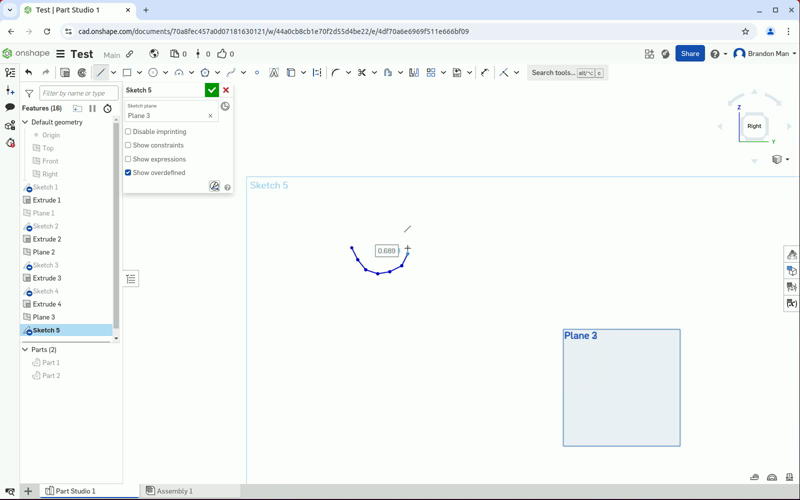
scroll(6)
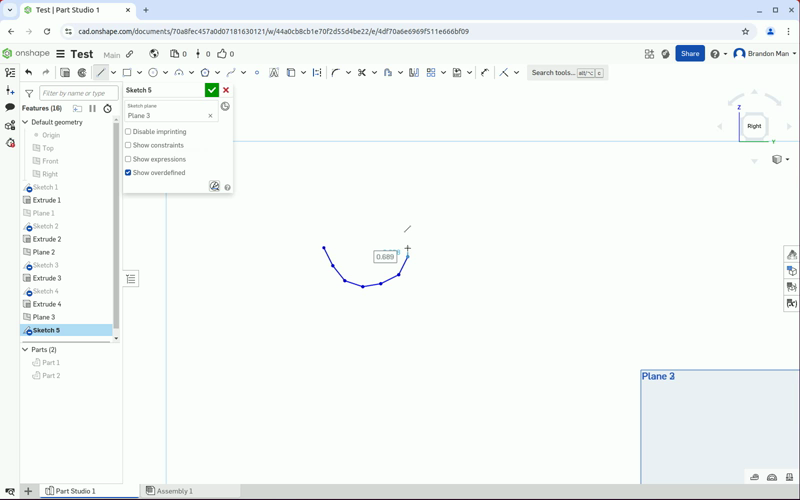
scroll(6)
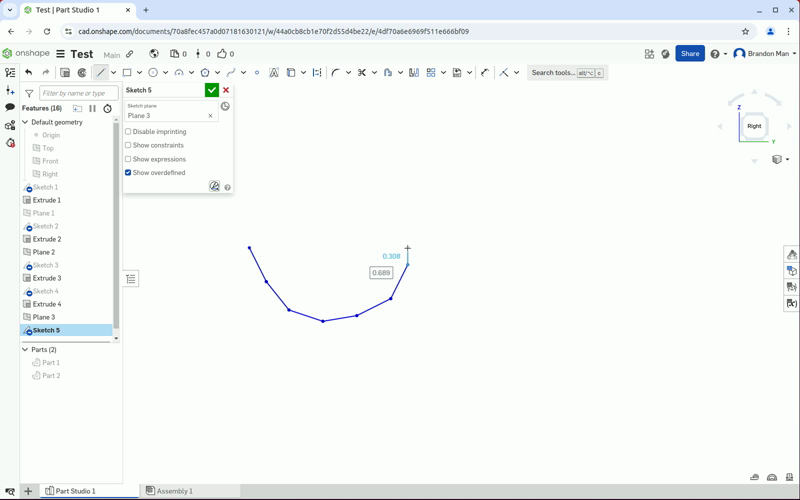
click(407, 247)
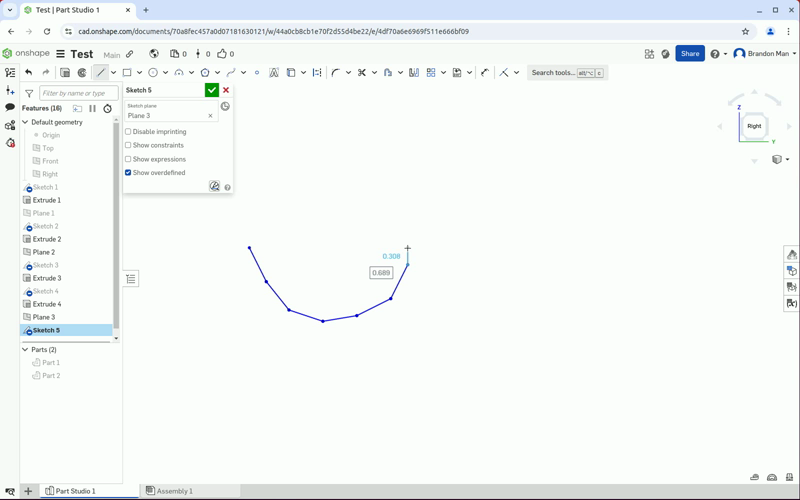
scroll(-6)
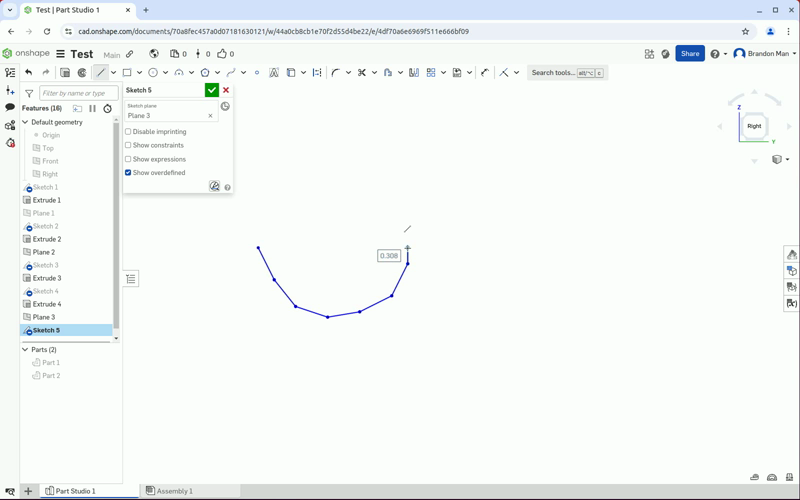
scroll(-6)
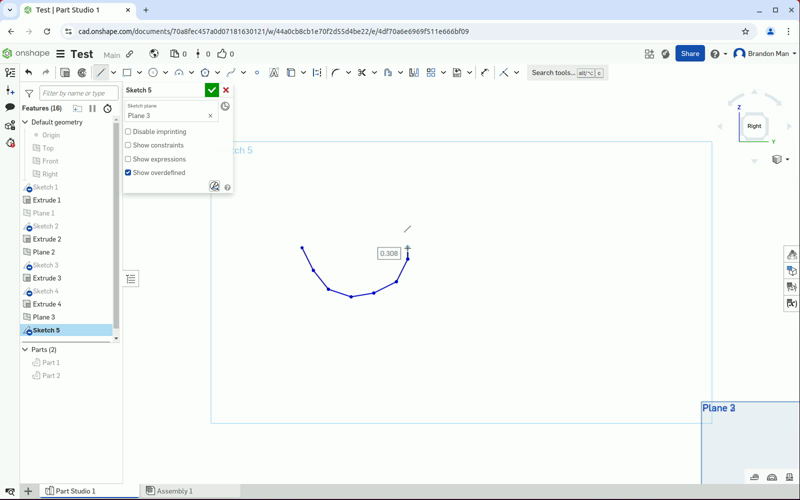
scroll(-6)
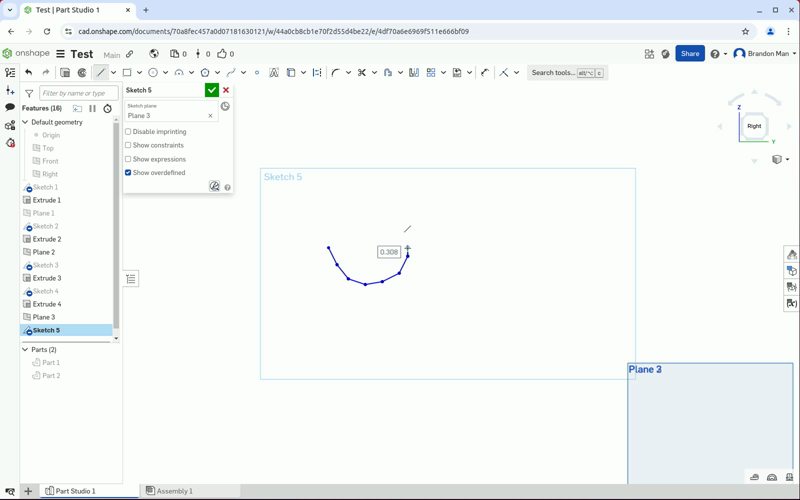
scroll(-6)
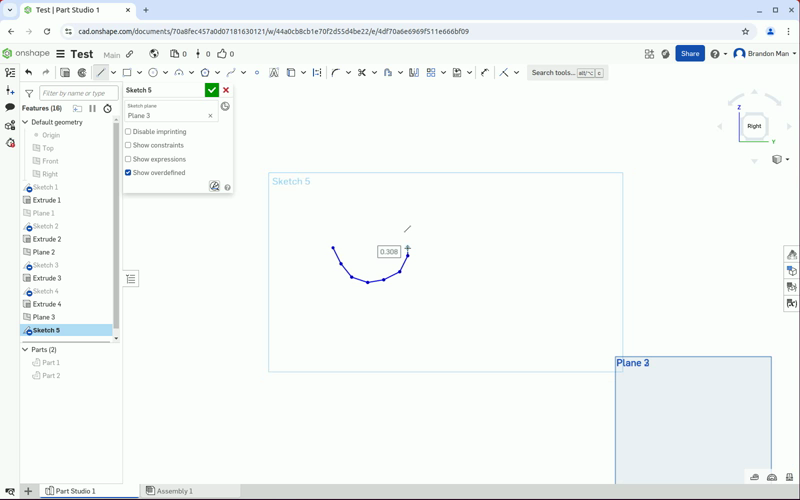
scroll(-6)
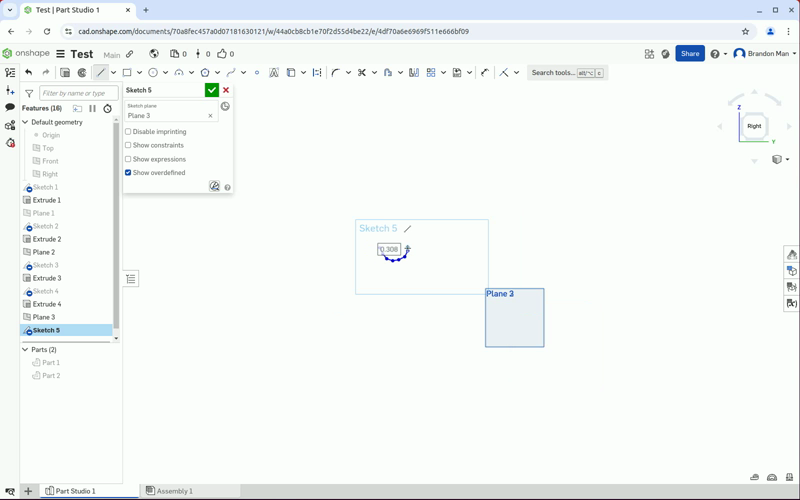
scroll(-6)
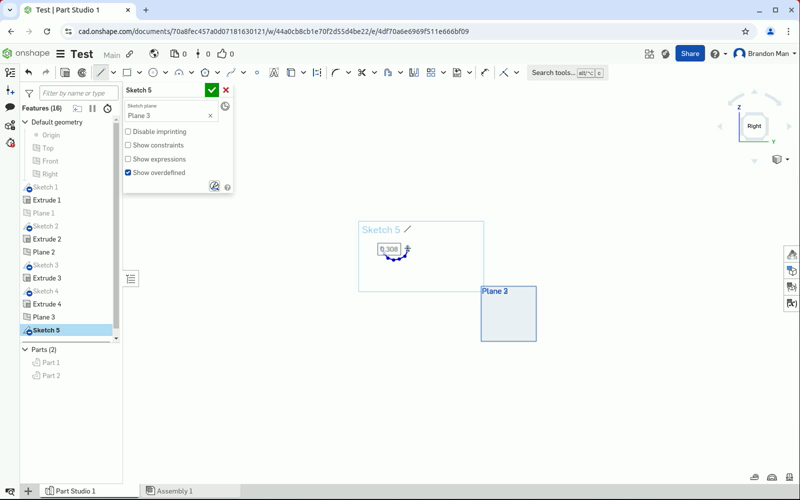
scroll(-6)
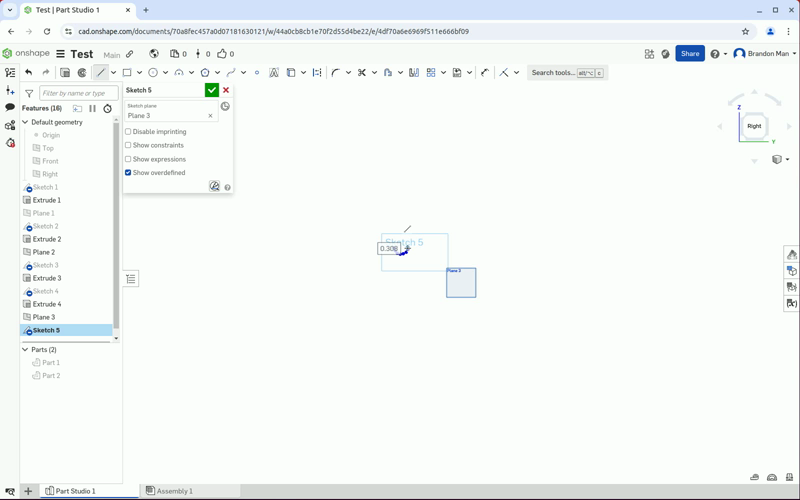
key_up(shift)
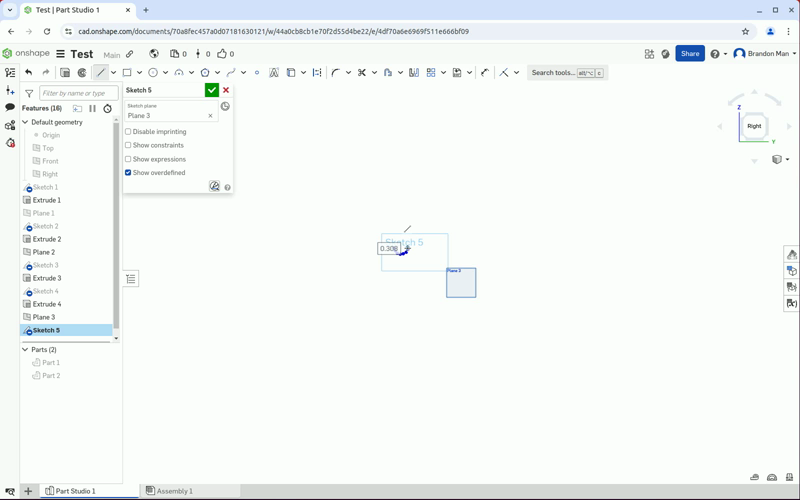
key_down(shift)
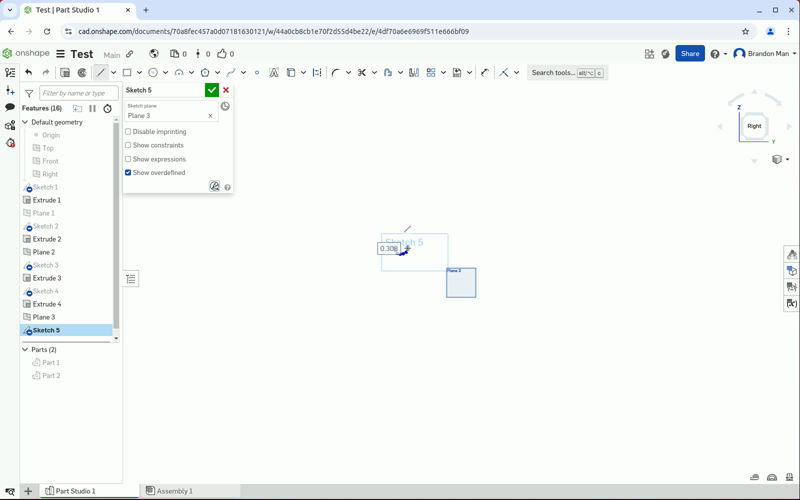
mouse_move(437, 247)
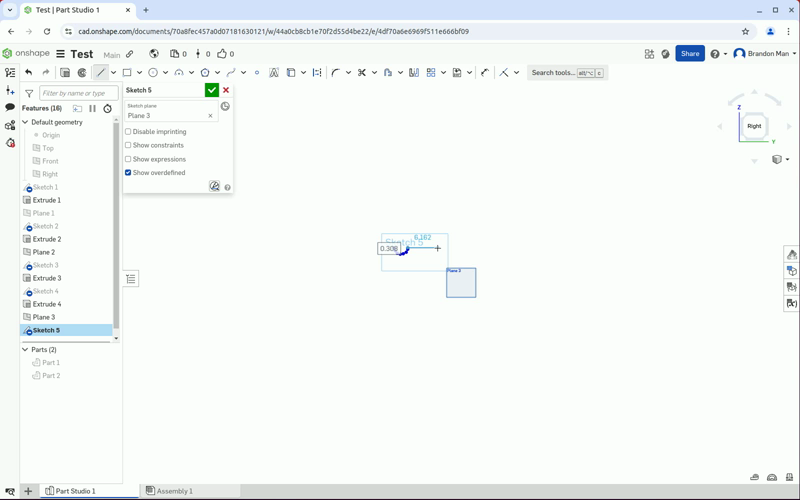
mouse_move(402, 240)
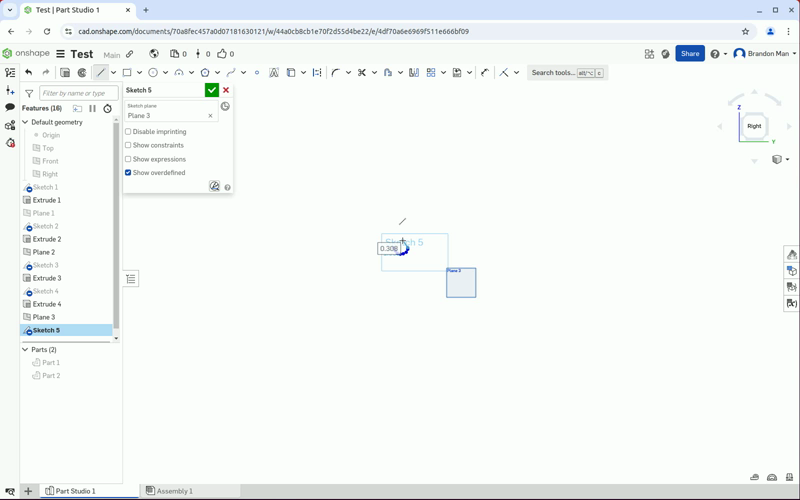
click(402, 240)
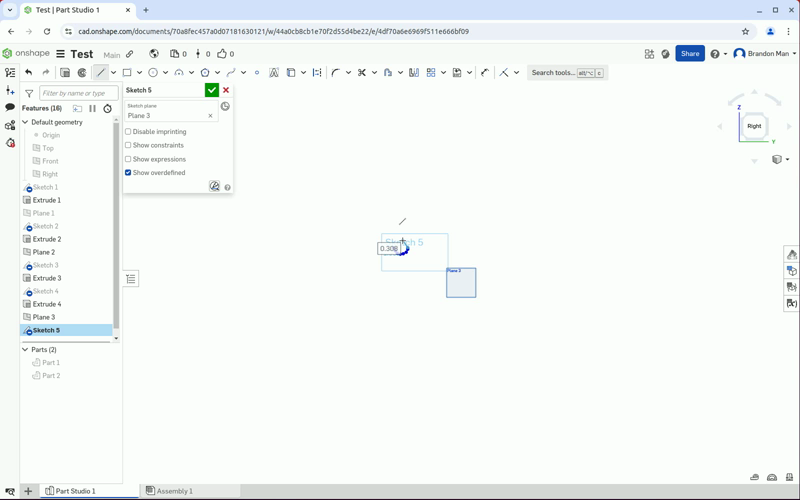
key_up(shift)
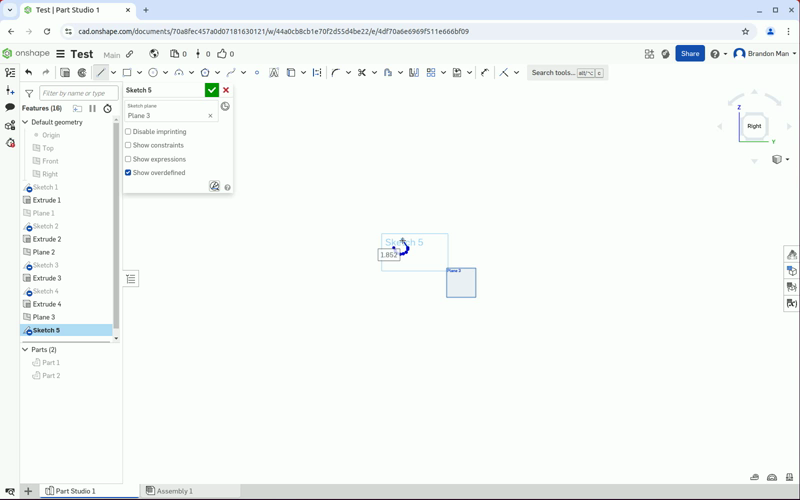
key_down(shift)
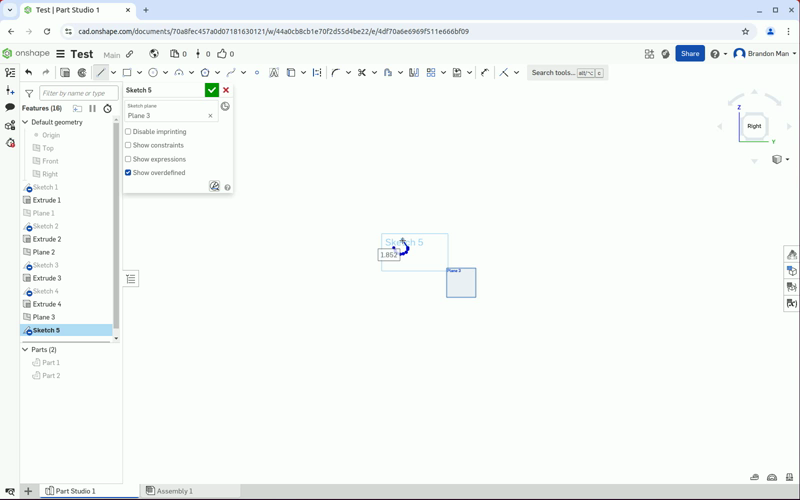
mouse_move(432, 240)
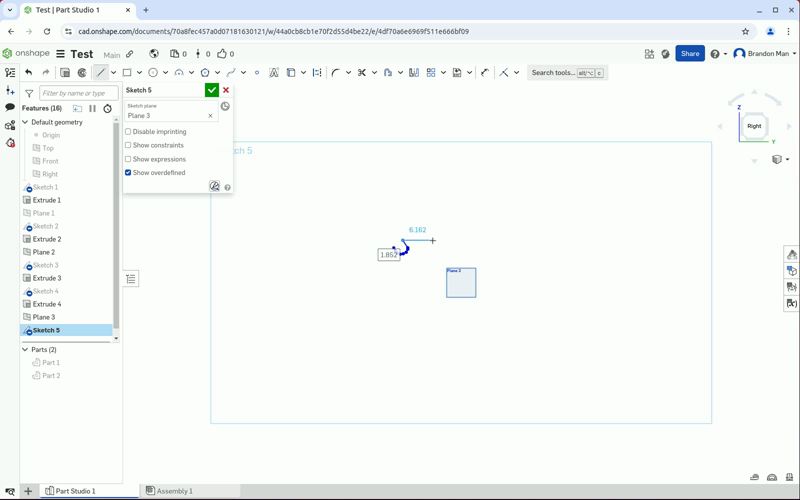
mouse_move(401, 240)
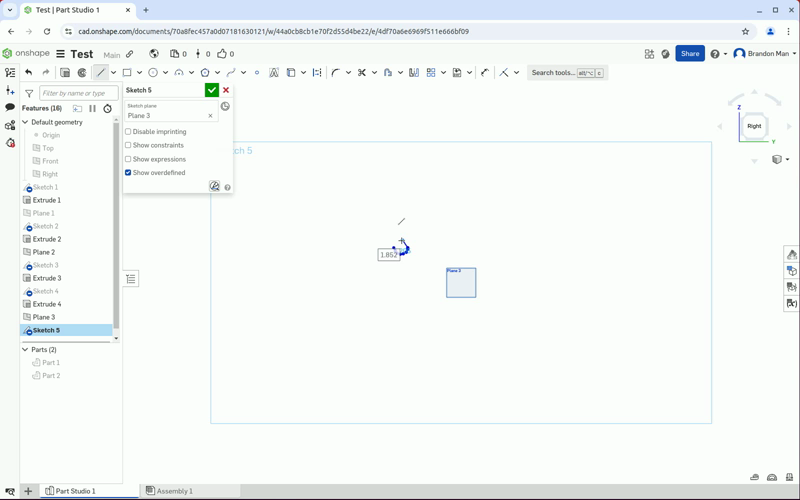
scroll(6)
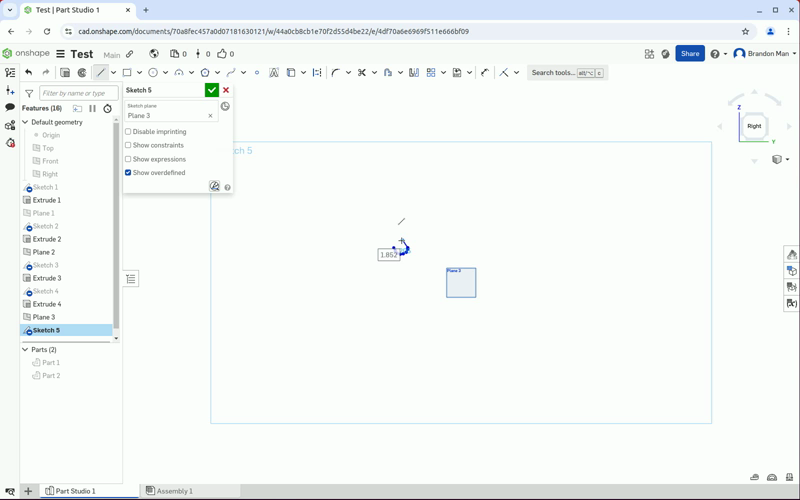
scroll(6)
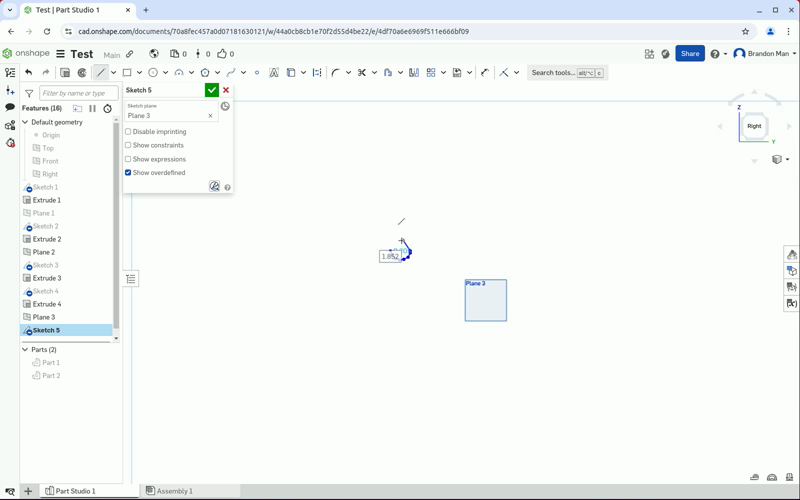
scroll(6)
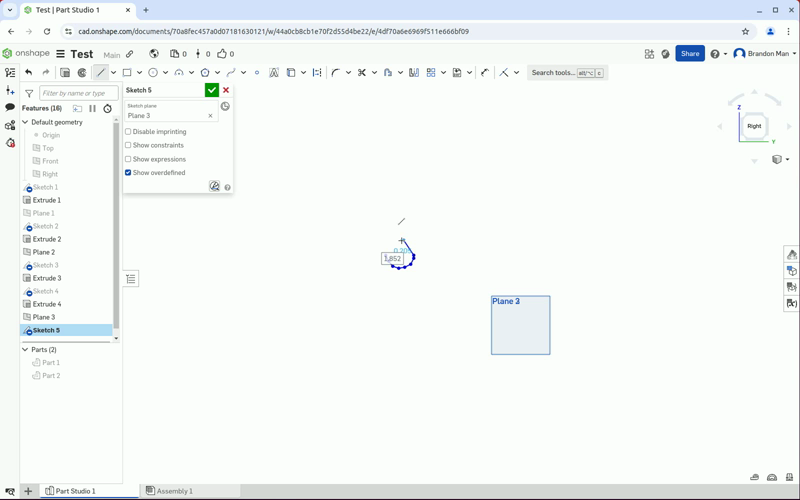
scroll(6)
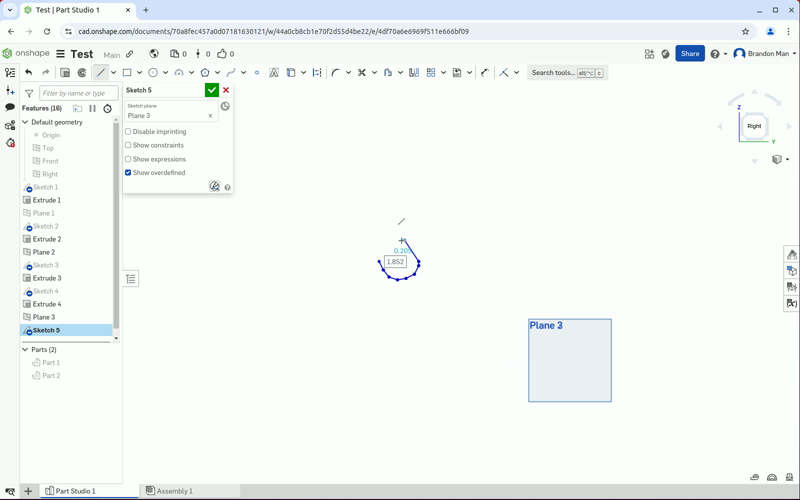
scroll(6)
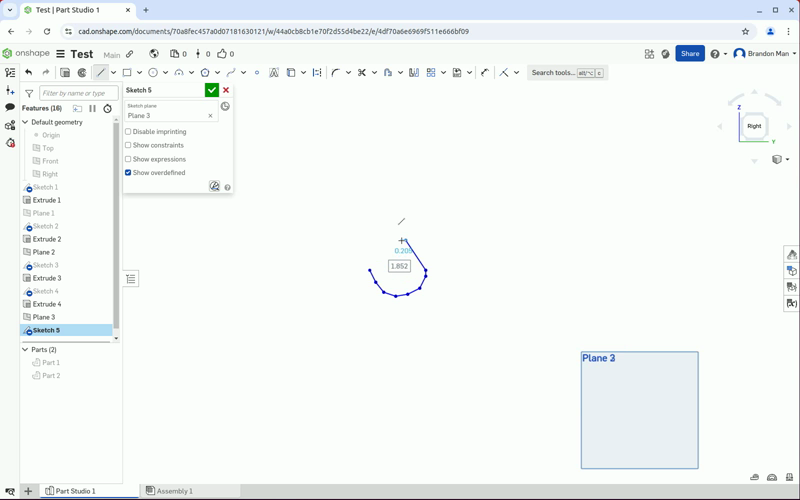
scroll(6)
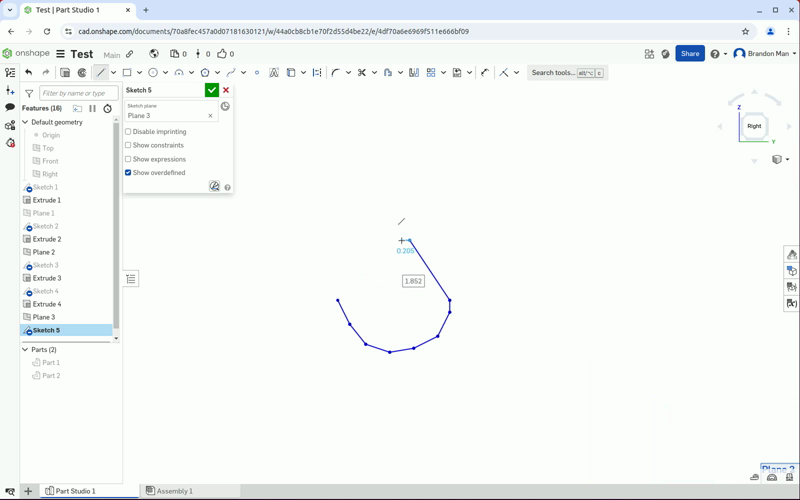
scroll(6)
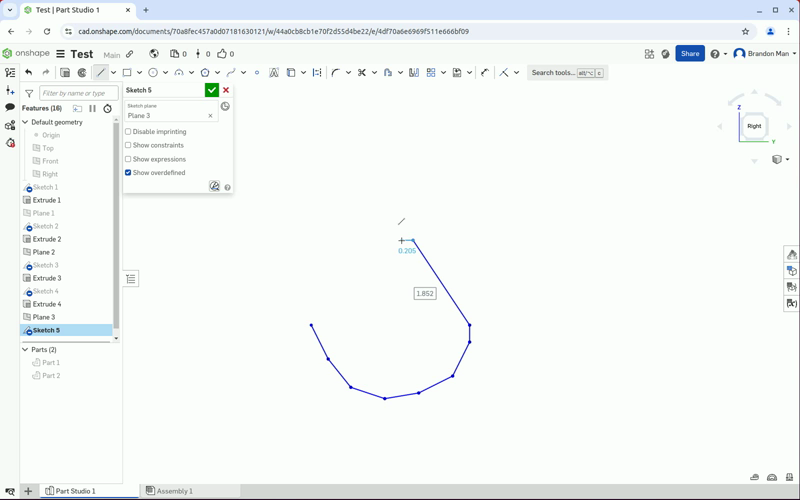
click(401, 240)
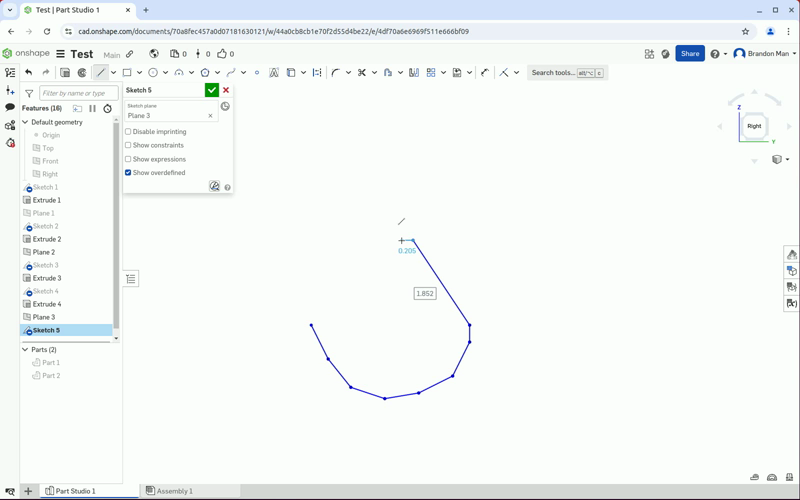
scroll(-6)
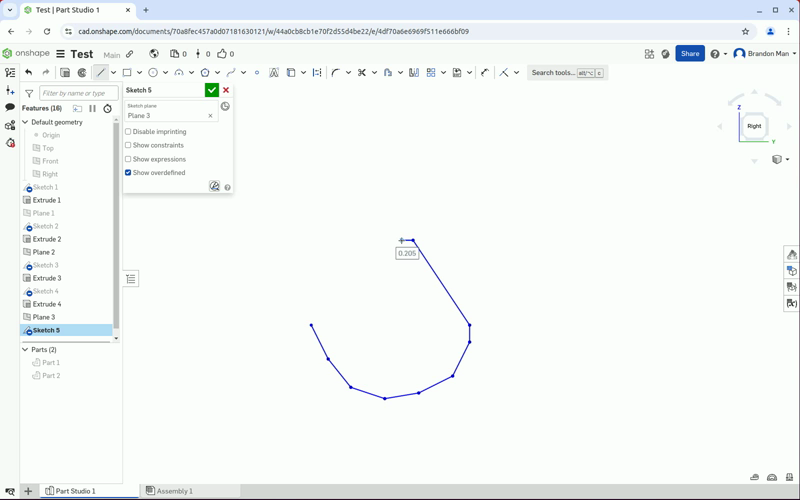
scroll(-6)
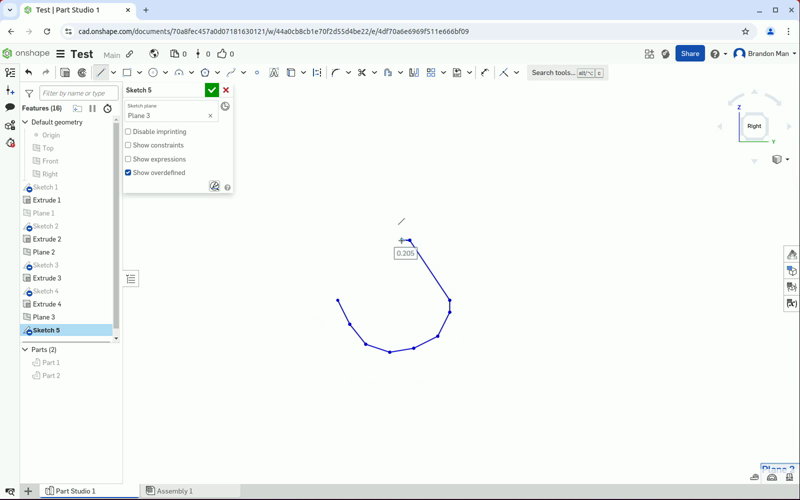
scroll(-6)
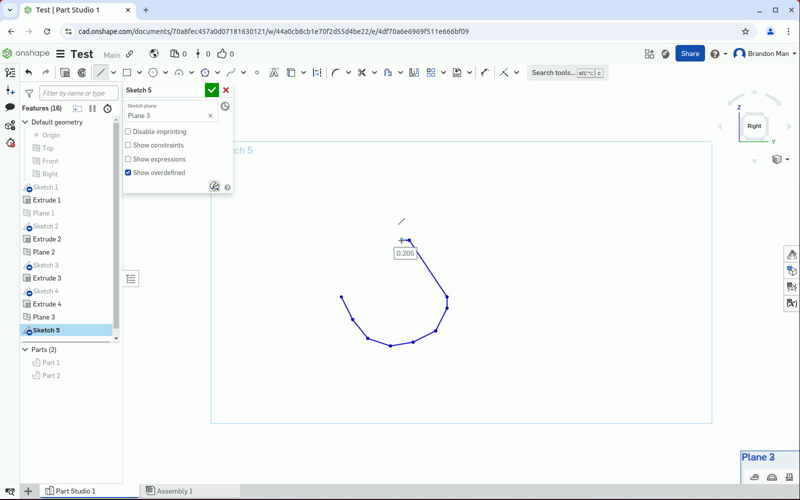
scroll(-6)
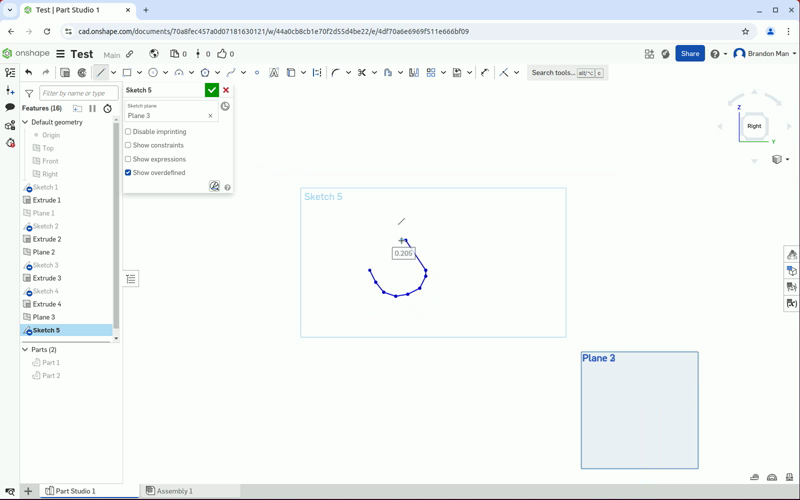
scroll(-6)
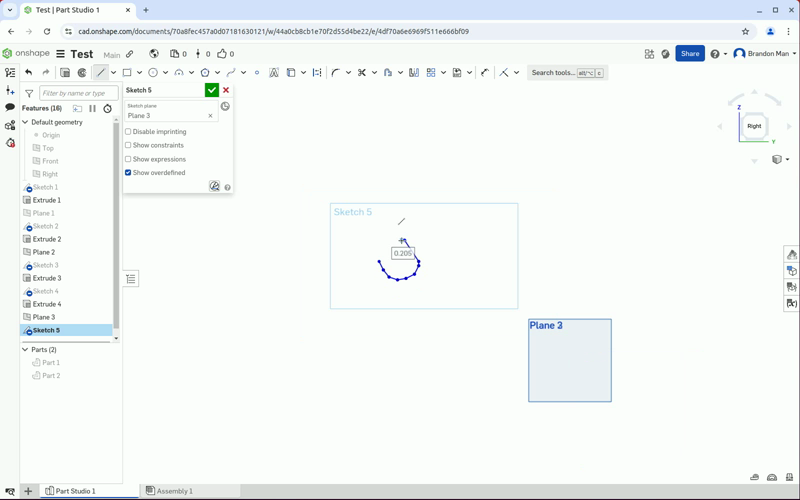
scroll(-6)
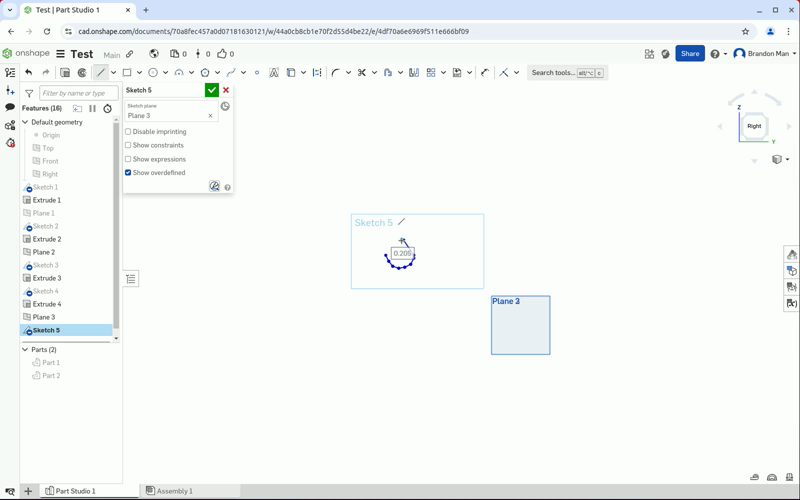
scroll(-6)
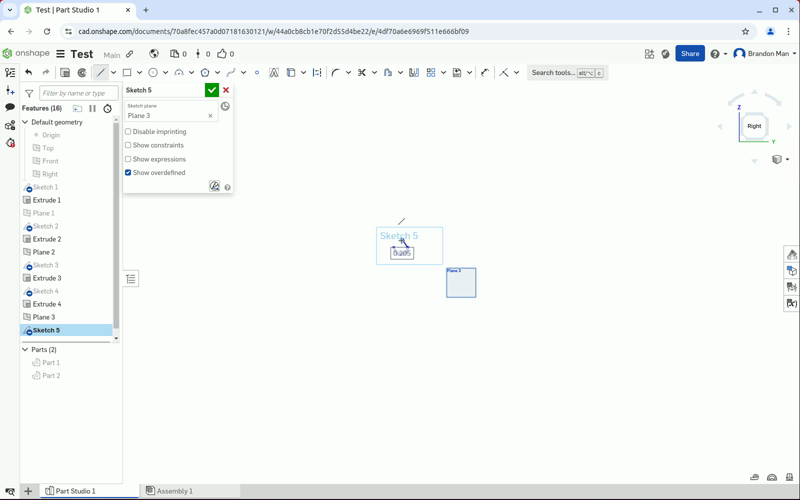
key_up(shift)
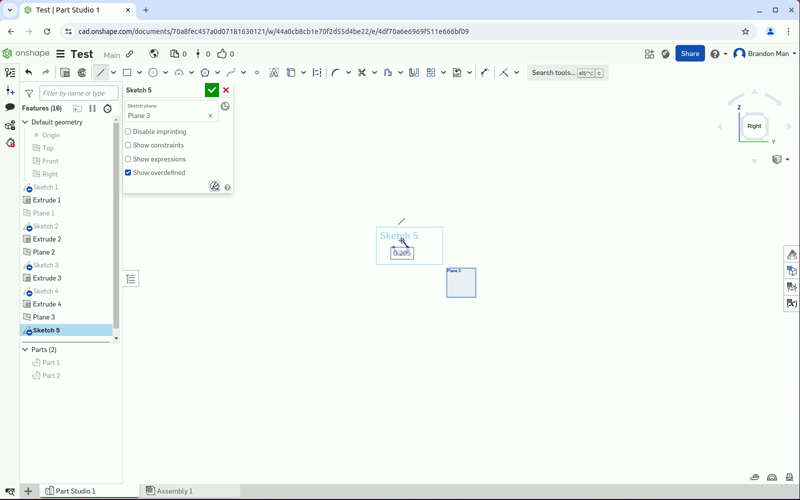
key_down(shift)
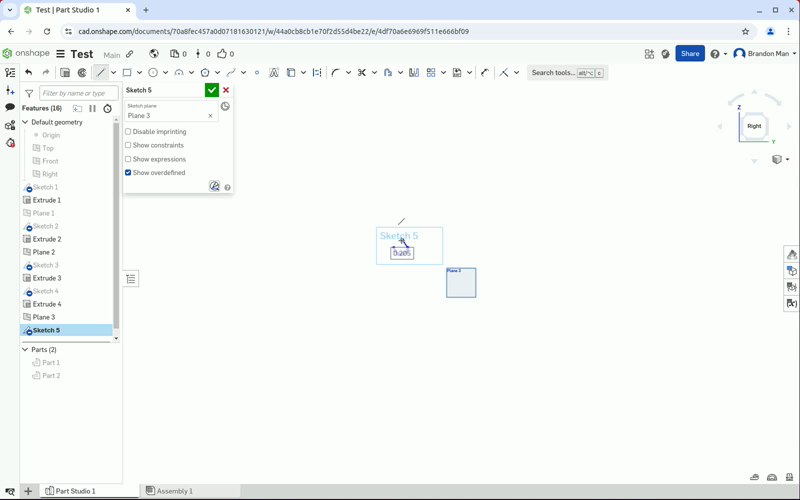
mouse_move(431, 240)
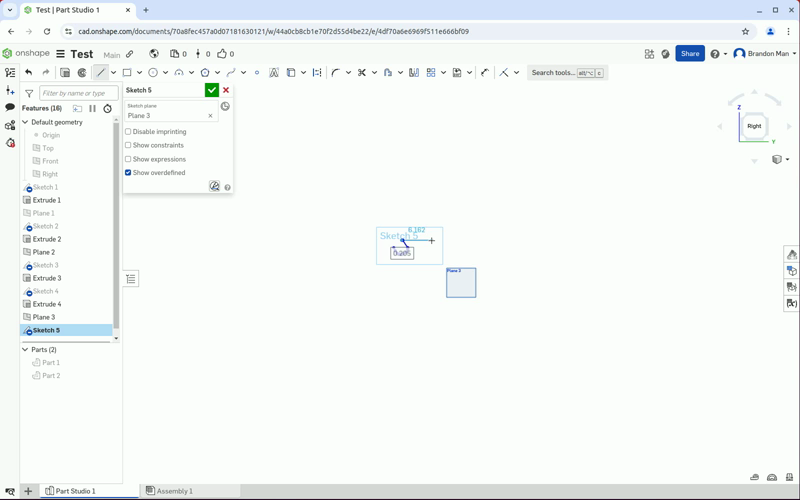
mouse_move(398, 240)
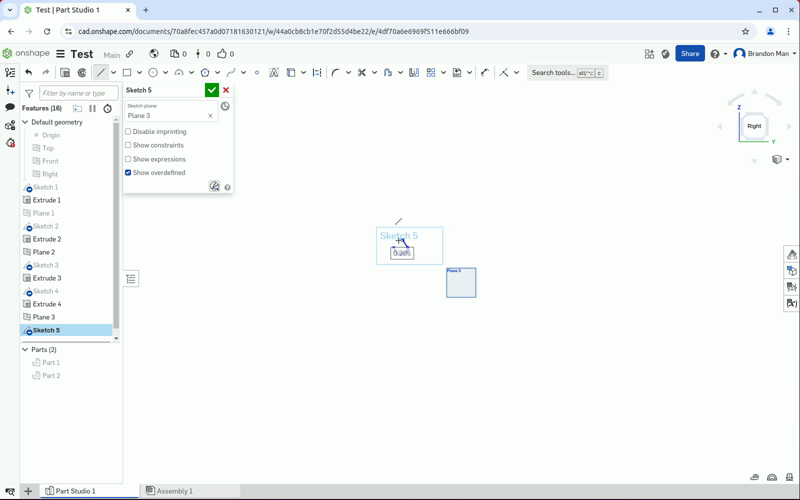
scroll(6)
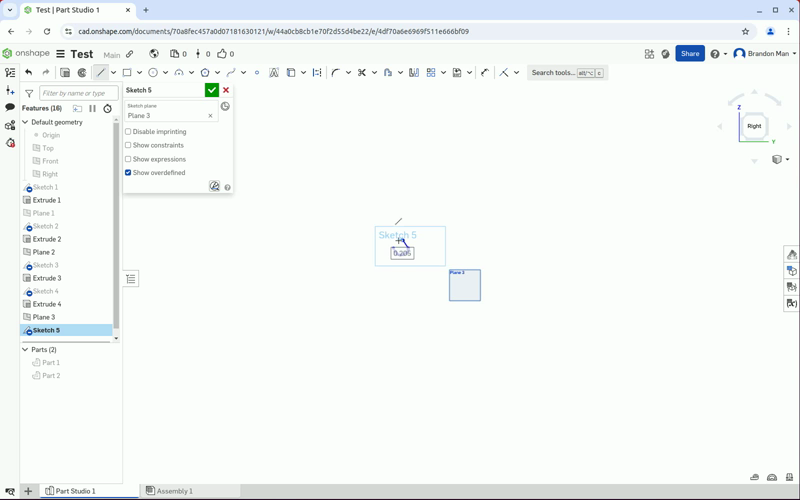
scroll(6)
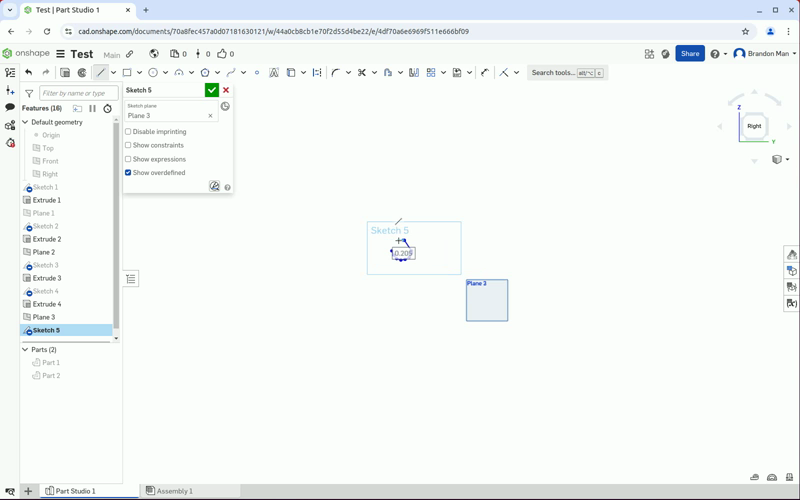
scroll(6)
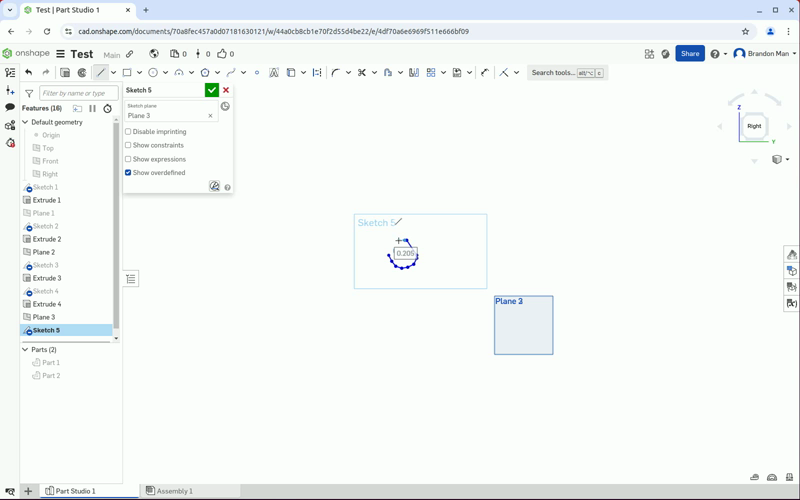
scroll(6)
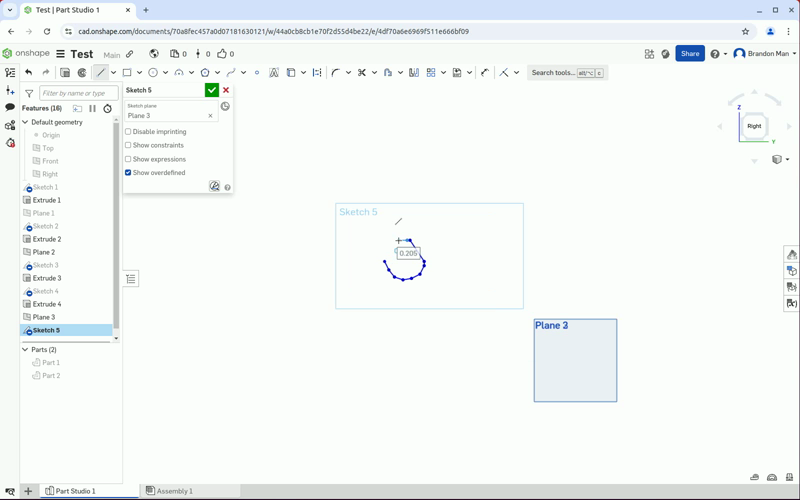
scroll(6)
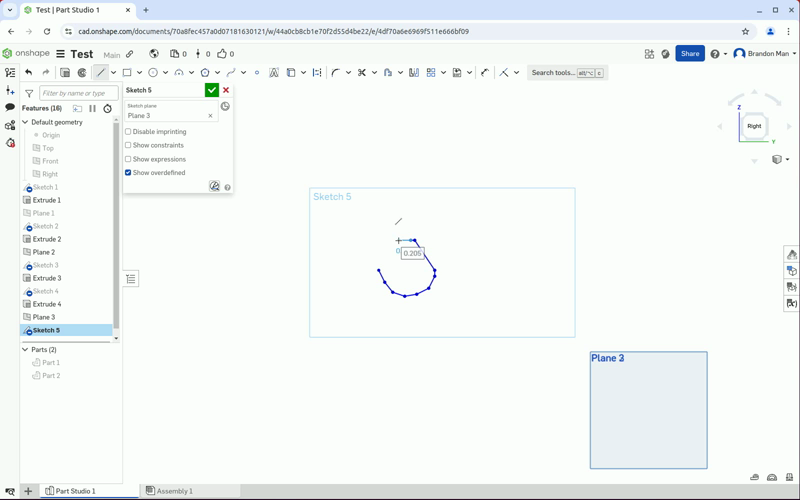
scroll(6)
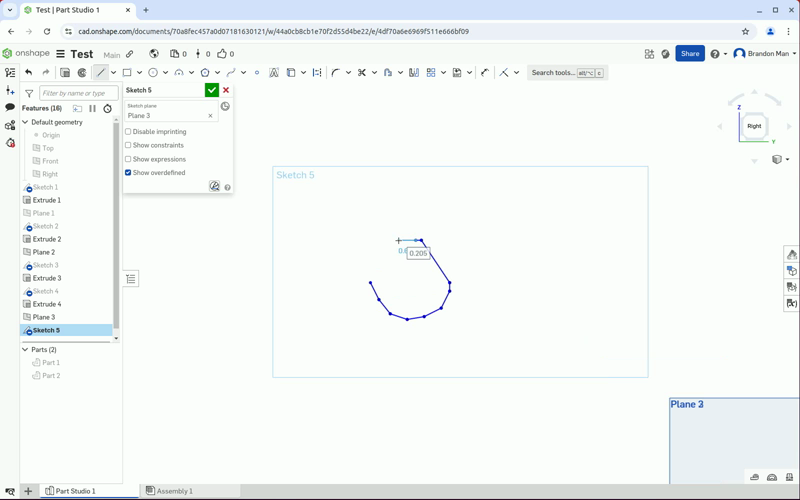
scroll(6)
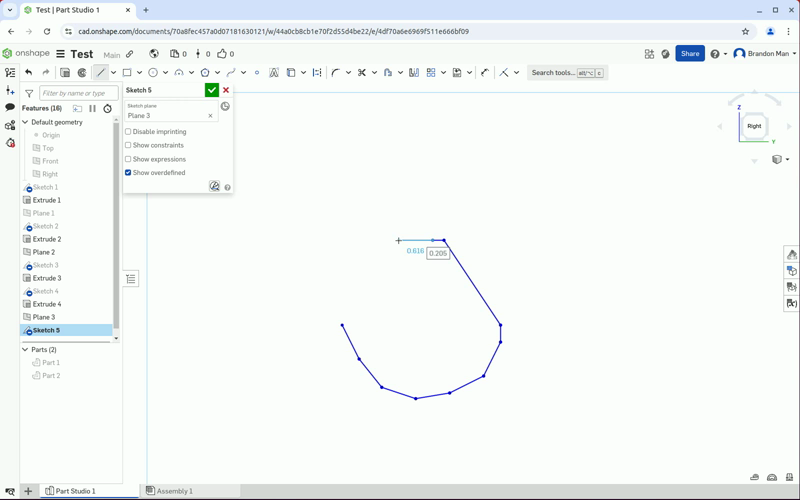
click(398, 240)
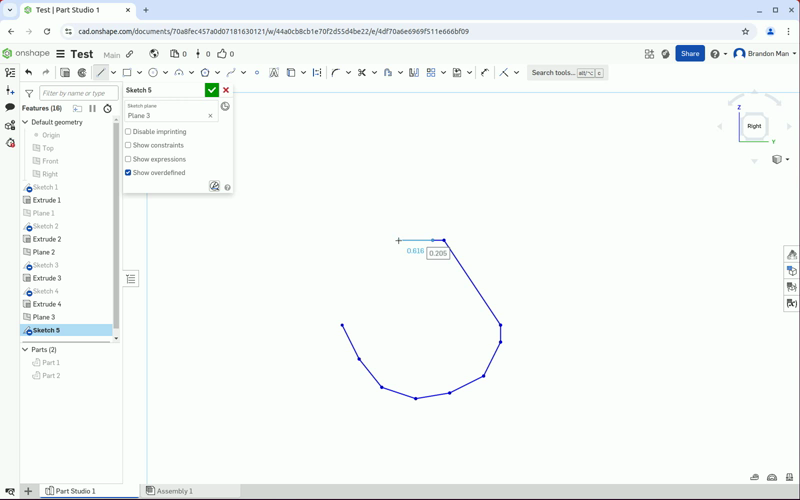
scroll(-6)
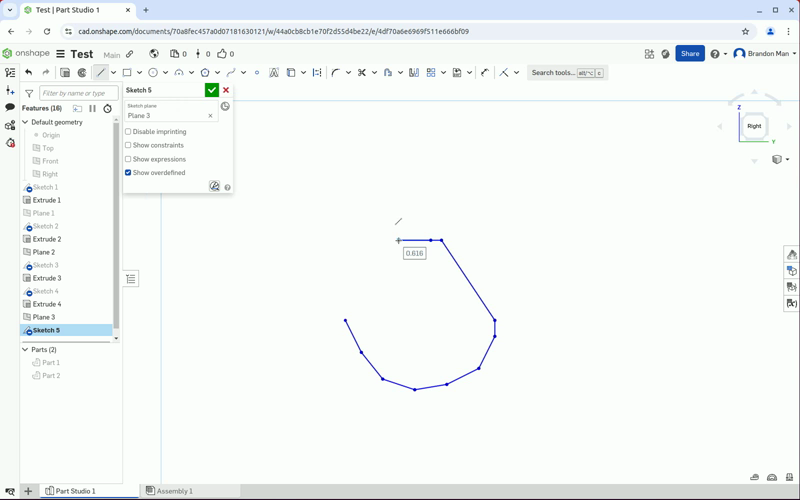
scroll(-6)
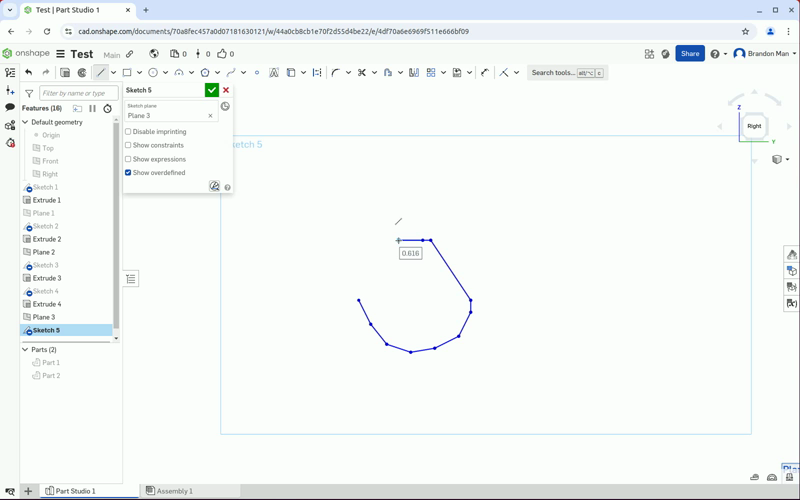
scroll(-6)
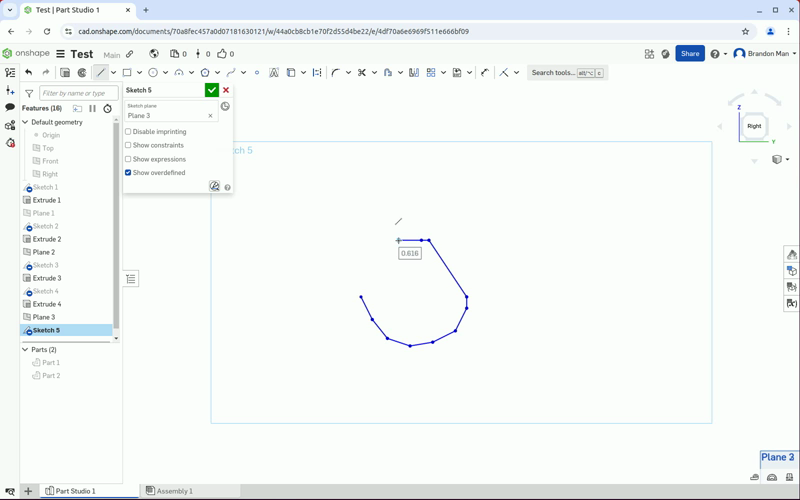
scroll(-6)
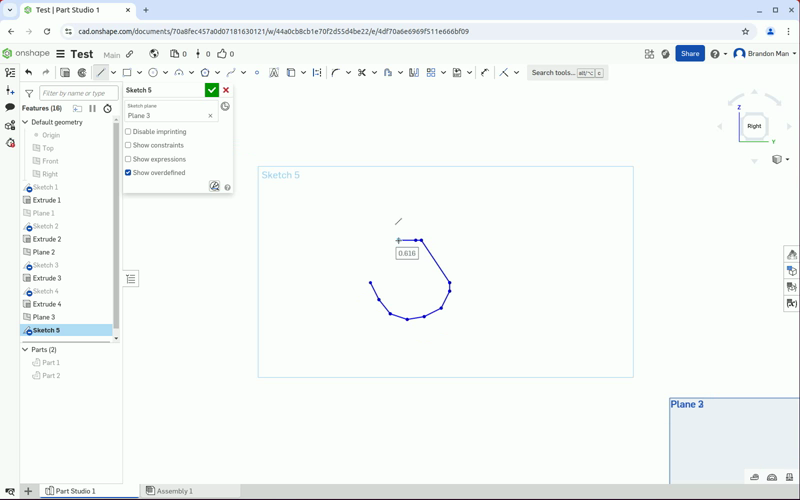
scroll(-6)
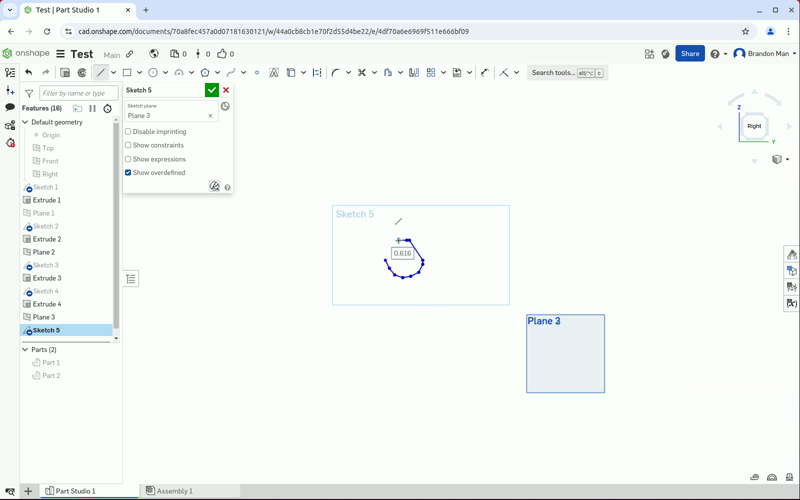
scroll(-6)
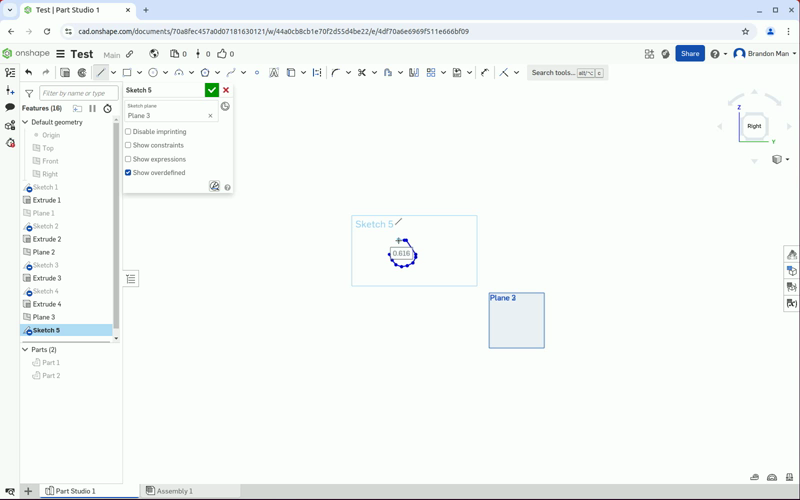
scroll(-6)
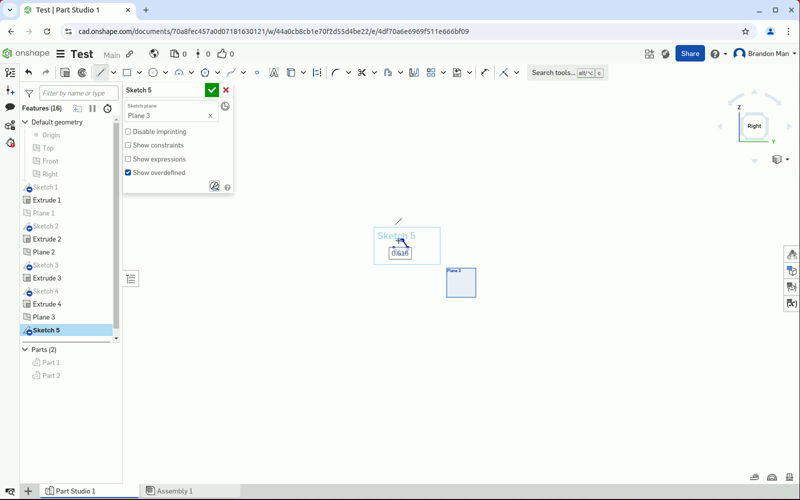
key_up(shift)
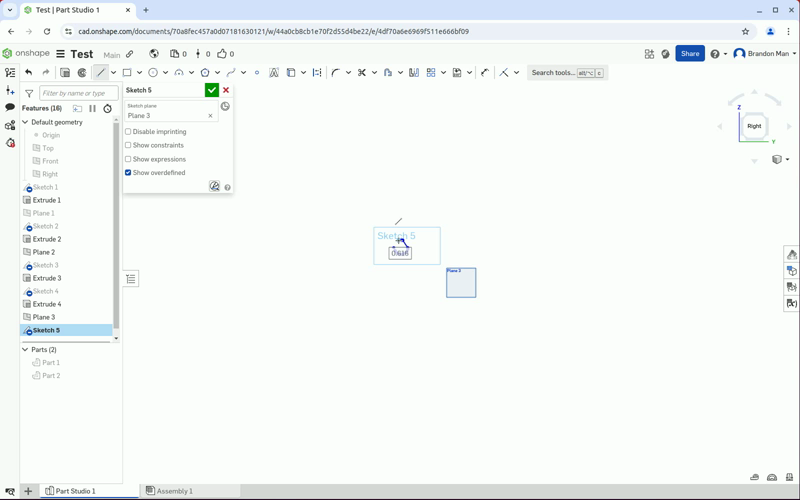
key_down(shift)
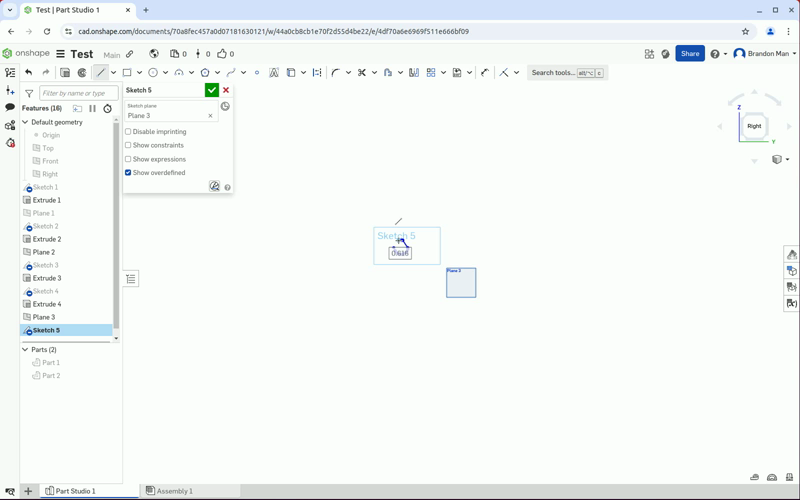
mouse_move(428, 240)
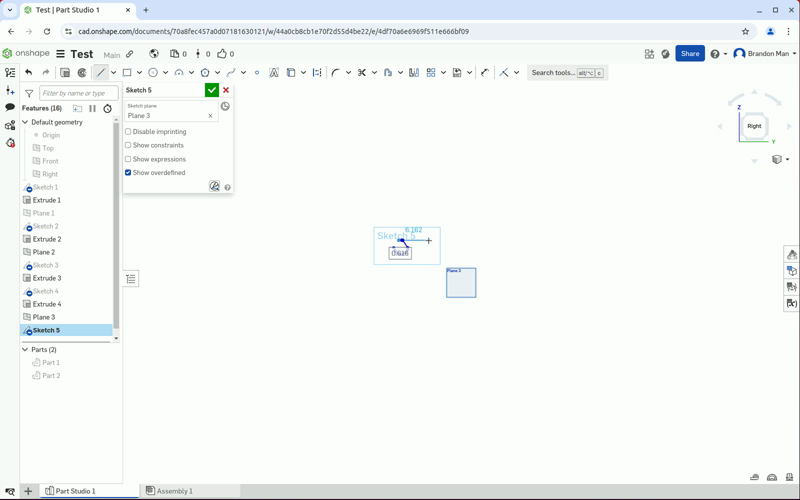
mouse_move(395, 241)
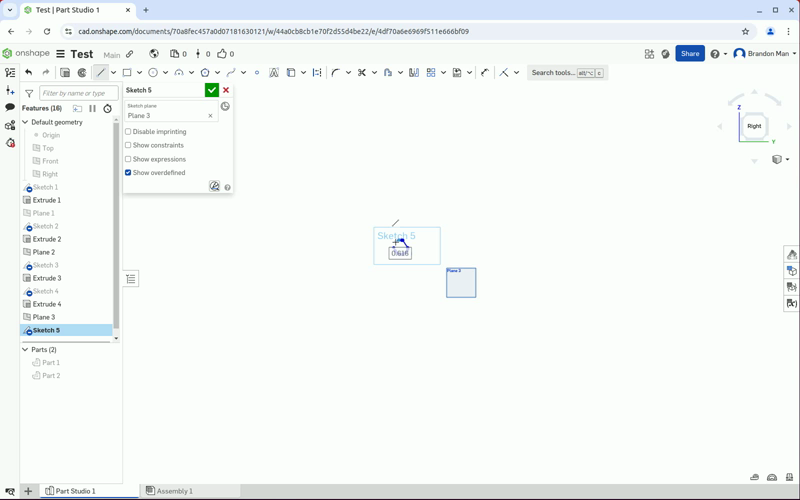
scroll(6)
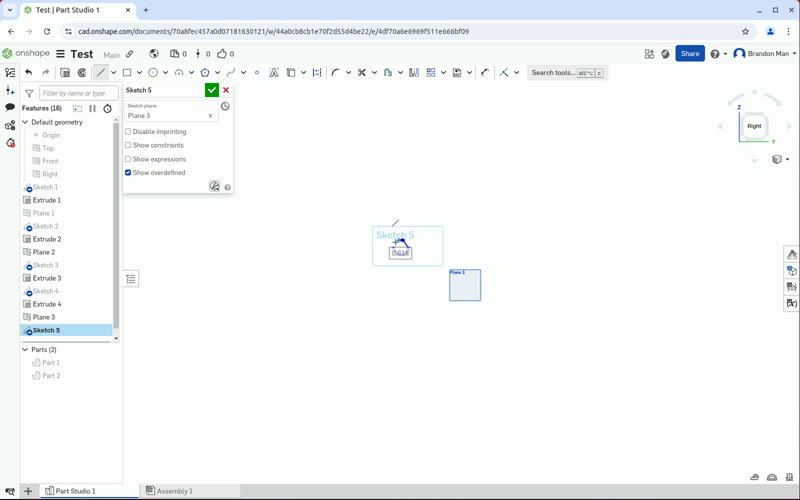
scroll(6)
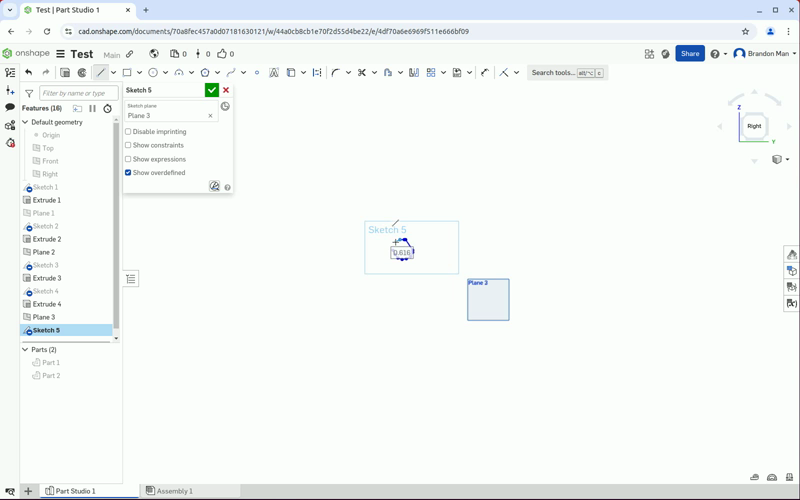
scroll(6)
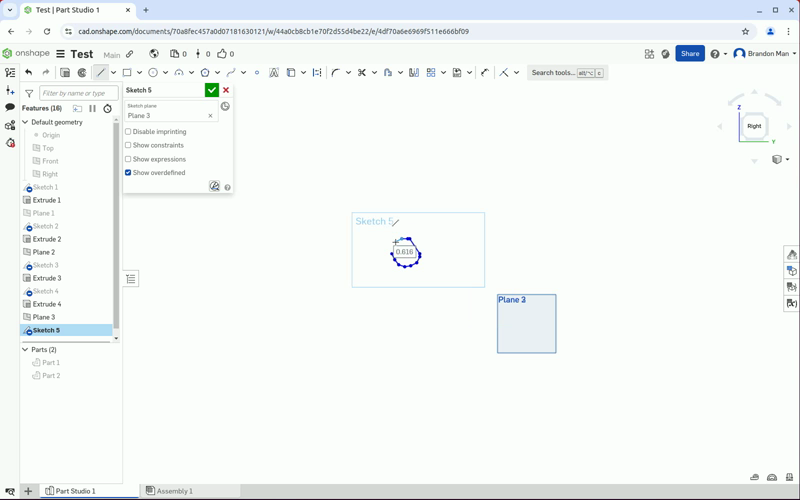
scroll(6)
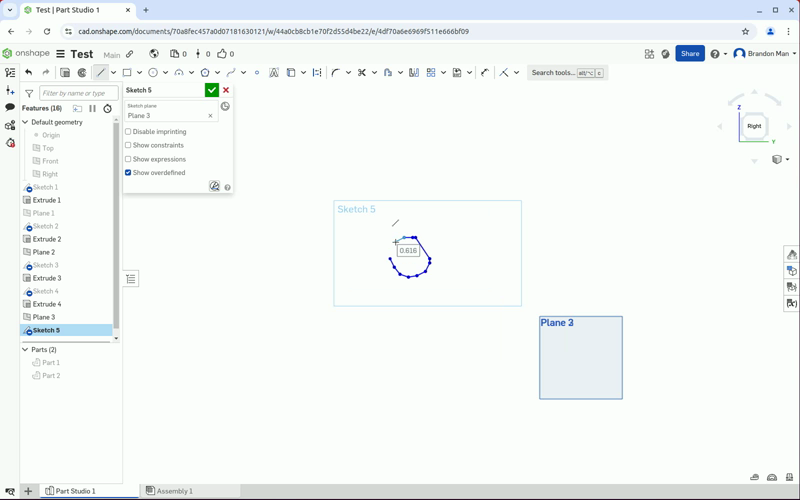
scroll(6)
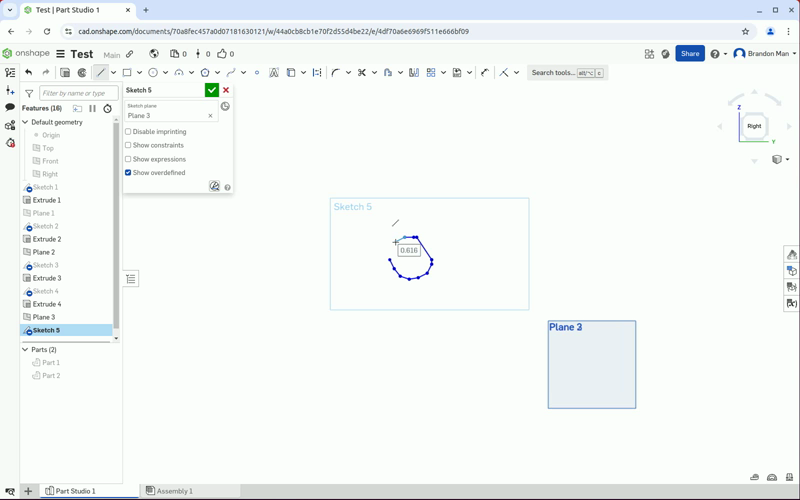
scroll(6)
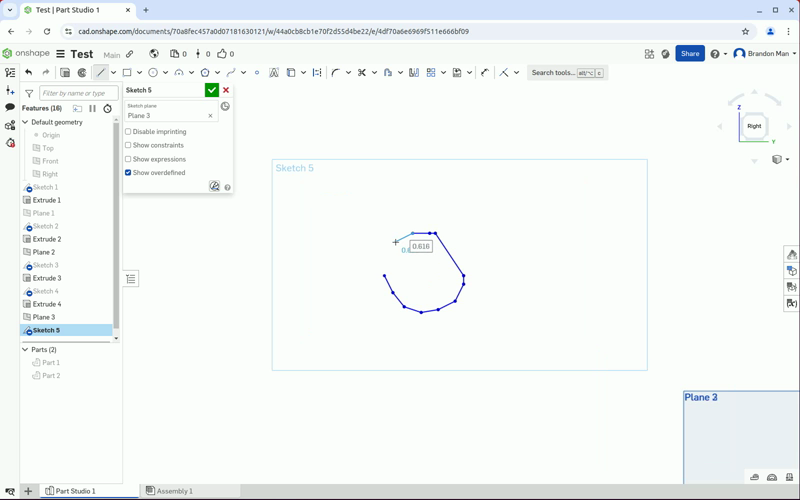
scroll(6)
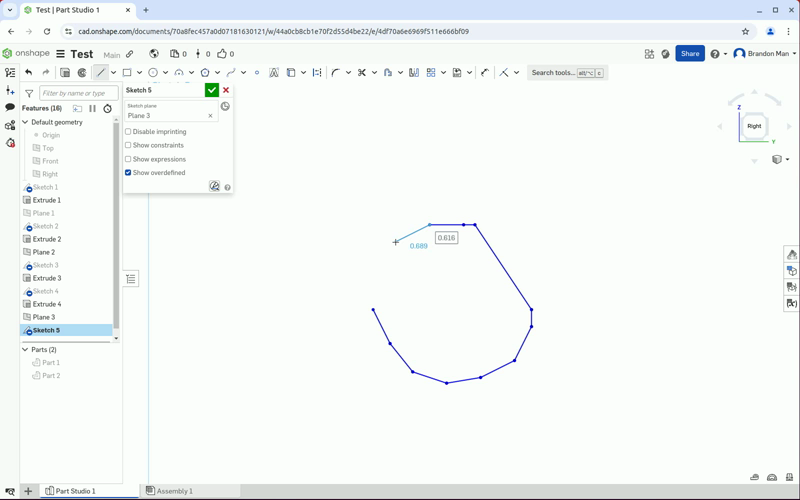
click(395, 241)
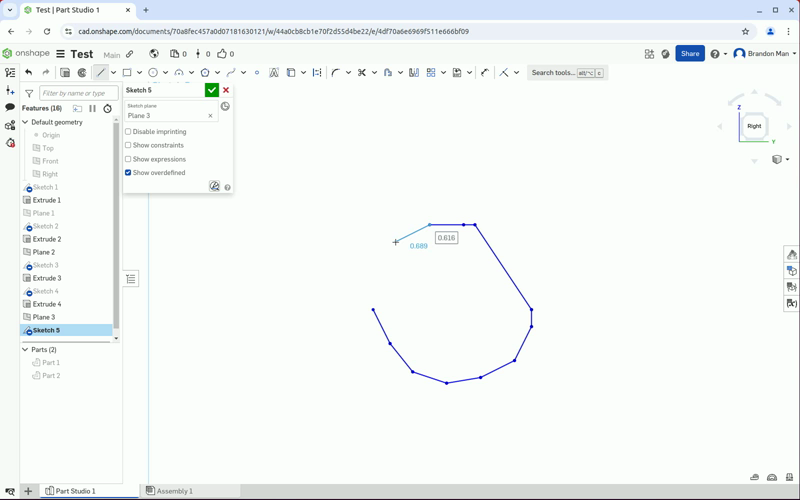
scroll(-6)
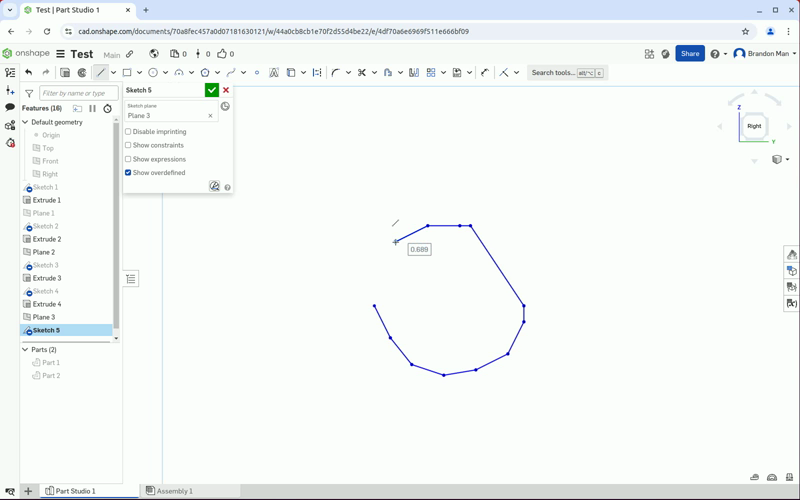
scroll(-6)
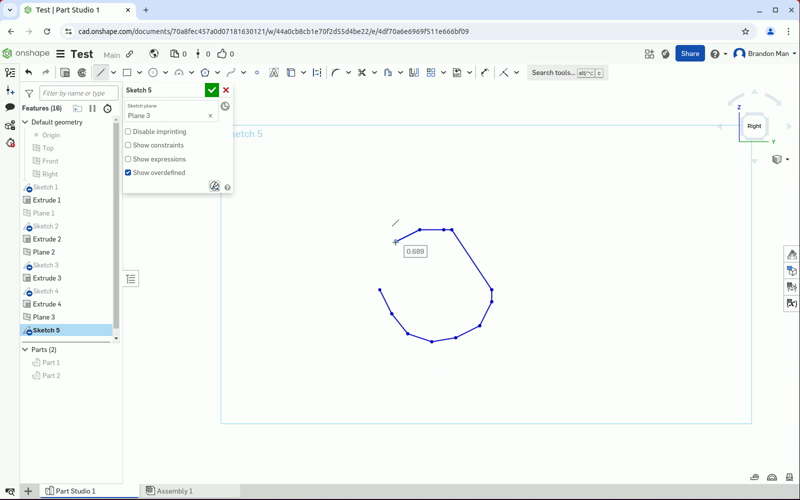
scroll(-6)
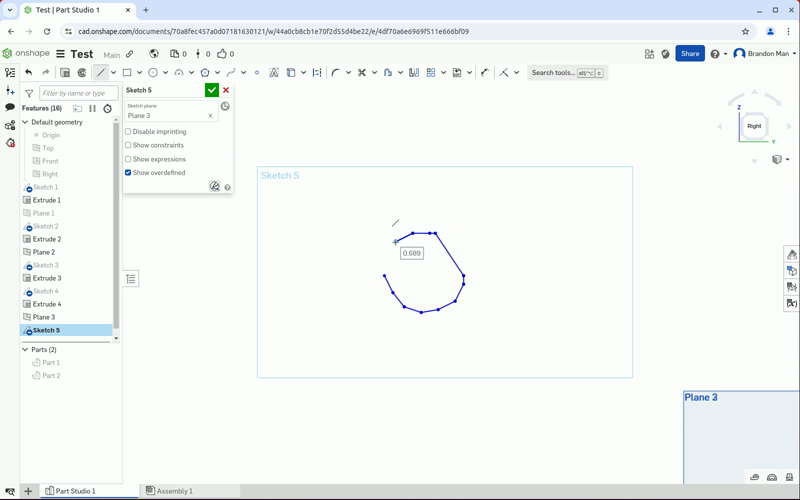
scroll(-6)
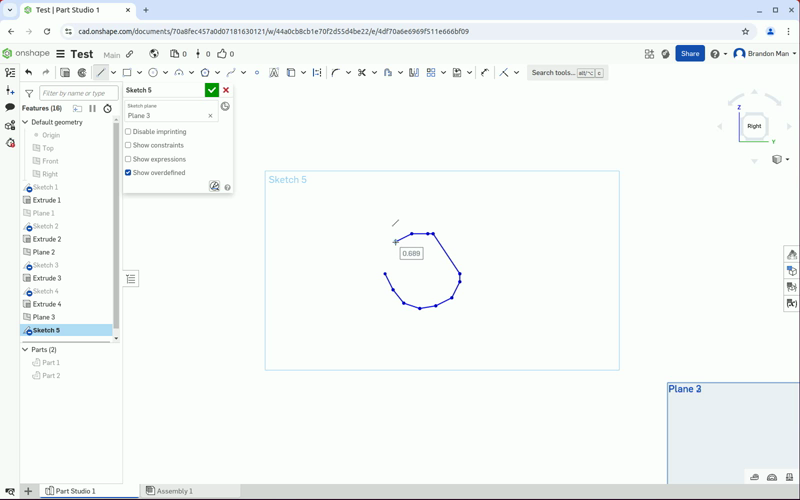
scroll(-6)
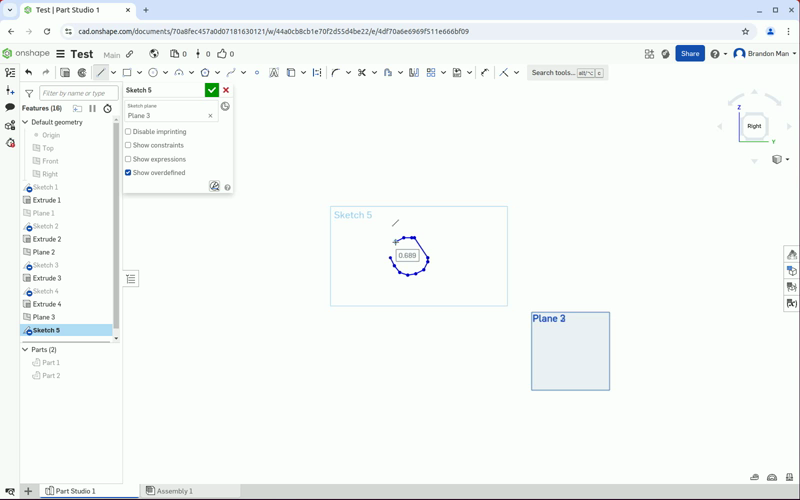
scroll(-6)
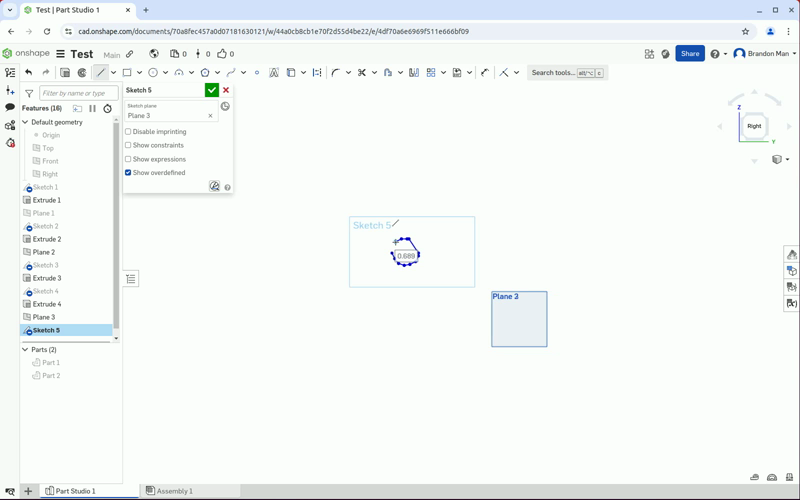
scroll(-6)
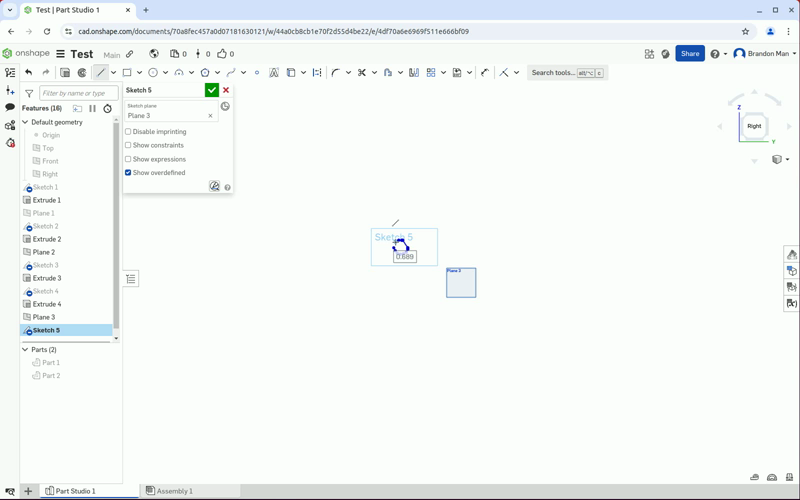
key_up(shift)
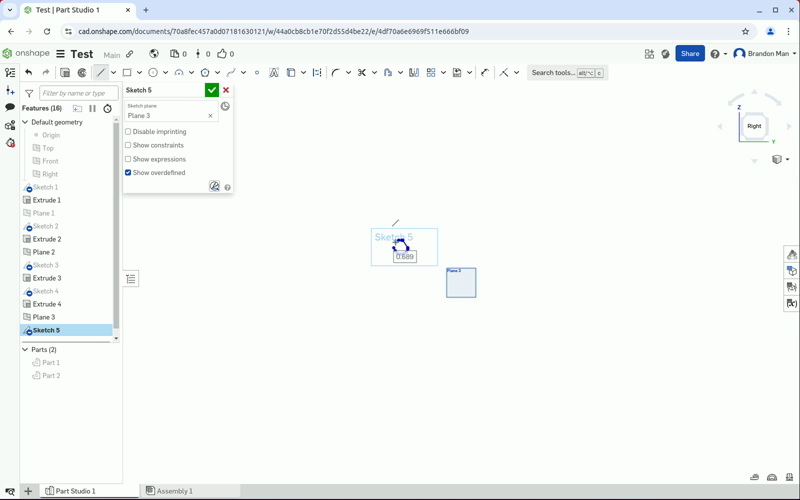
key_down(shift)
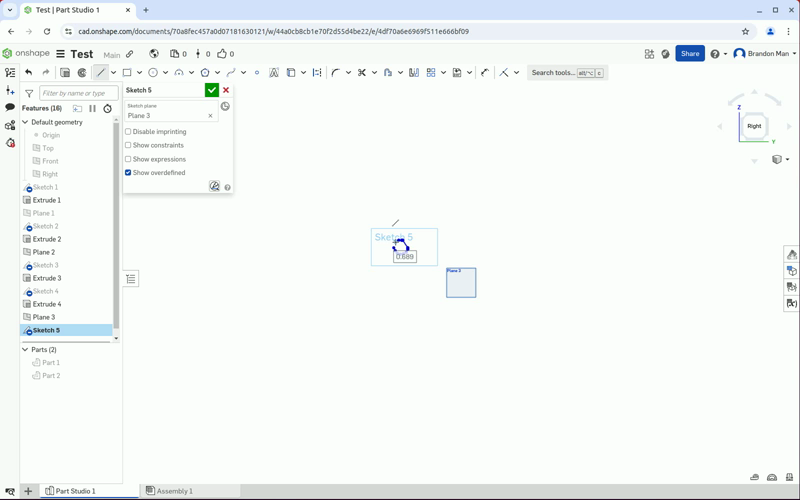
mouse_move(425, 241)
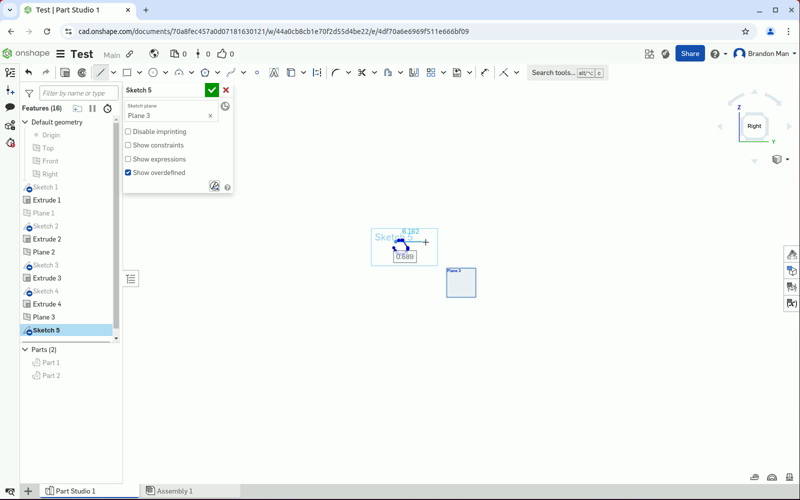
mouse_move(394, 244)
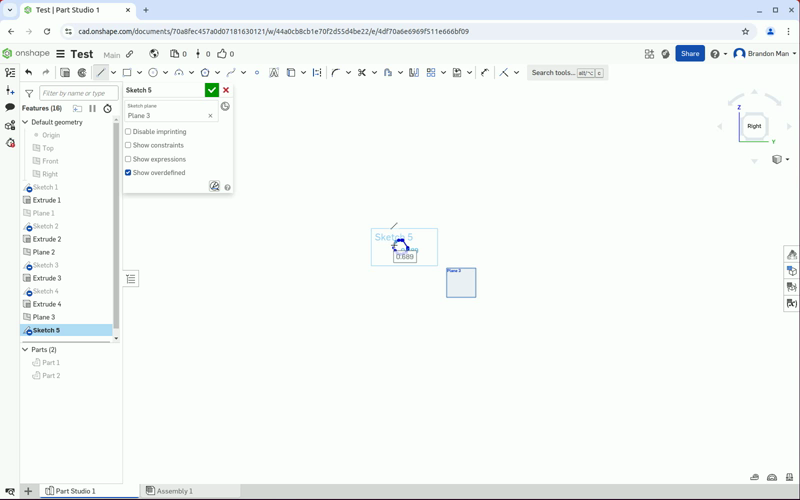
scroll(6)
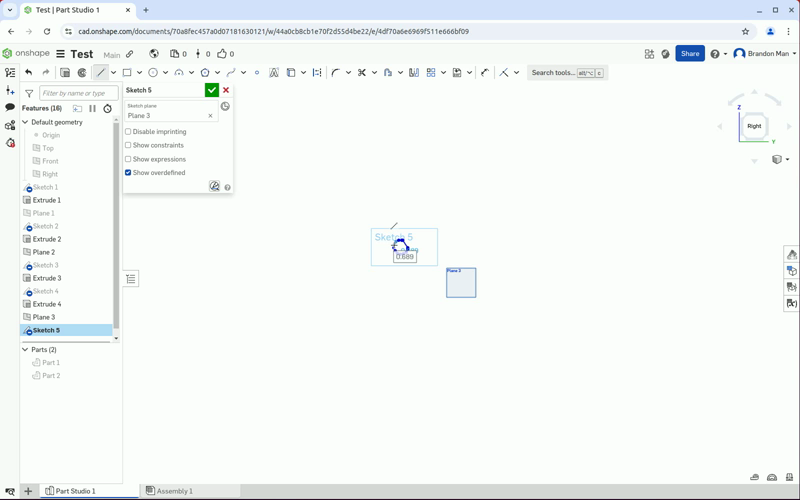
scroll(6)
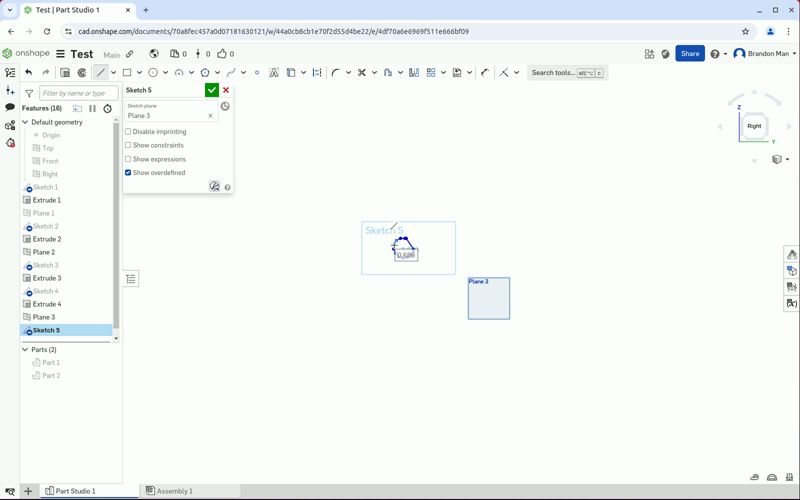
scroll(6)
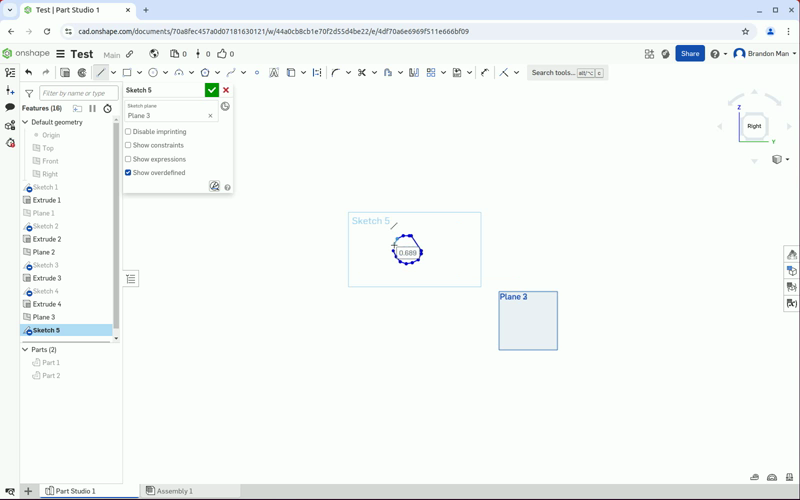
scroll(6)
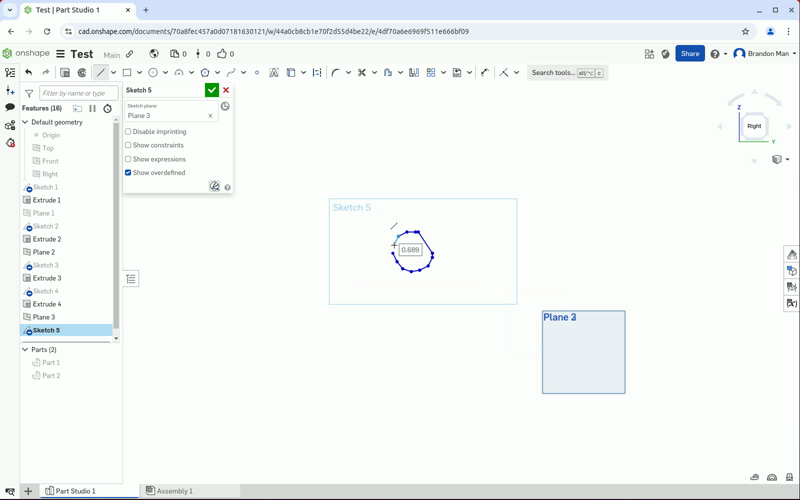
scroll(6)
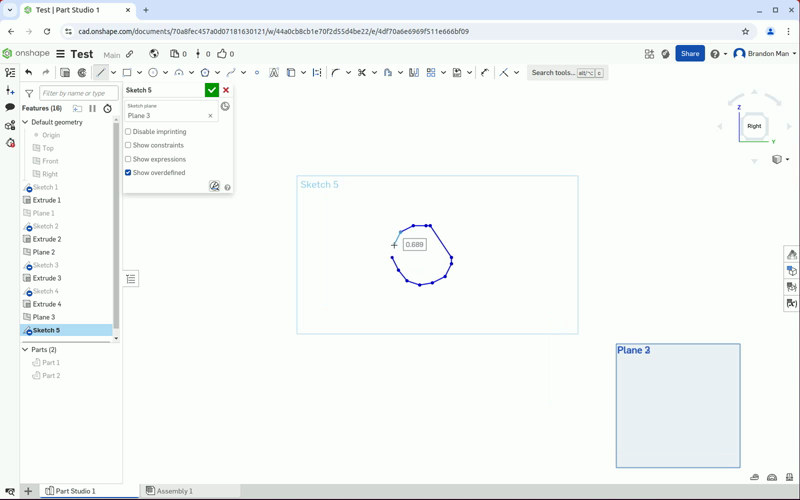
scroll(6)
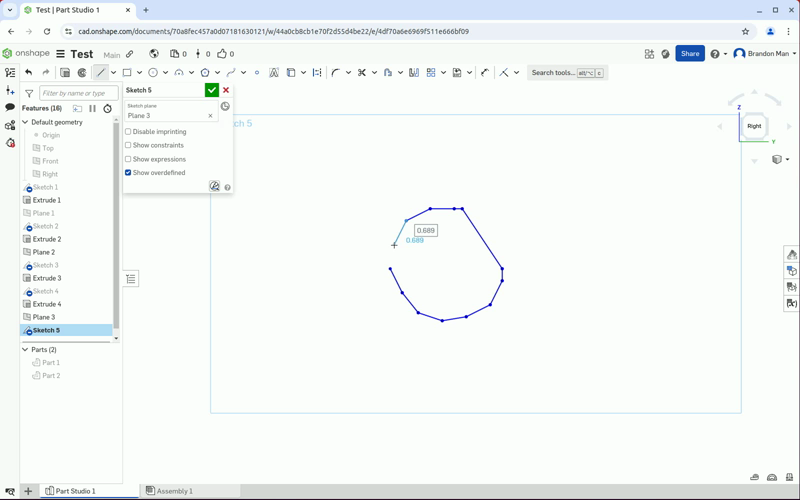
scroll(6)
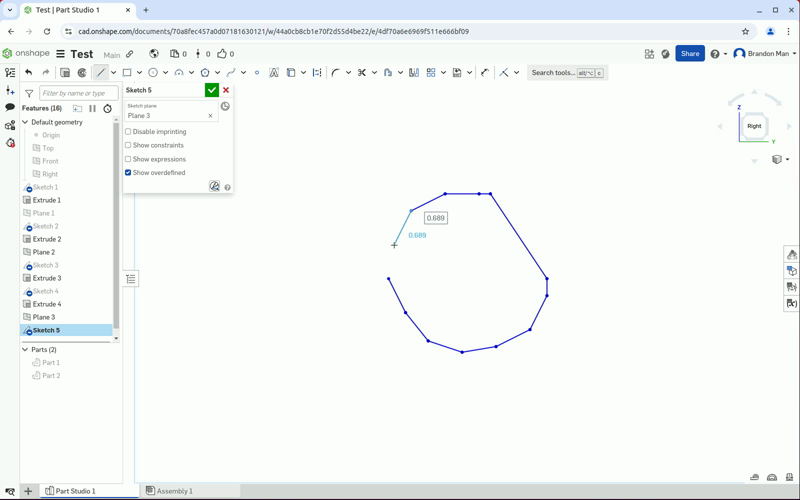
click(394, 244)
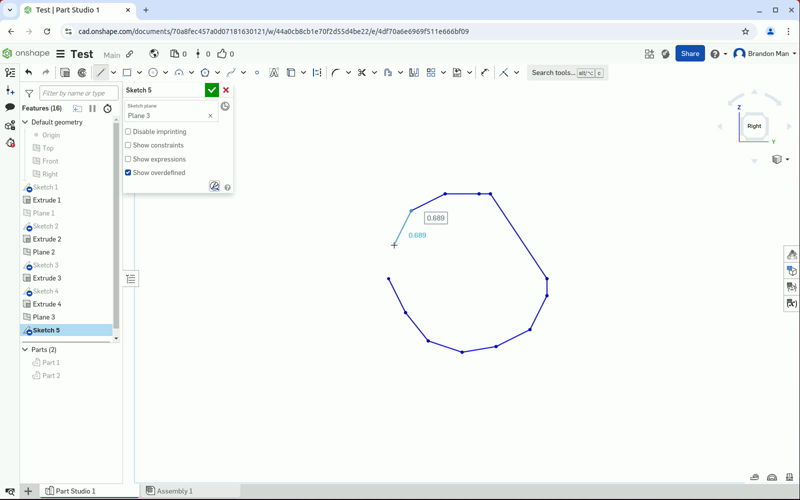
scroll(-6)
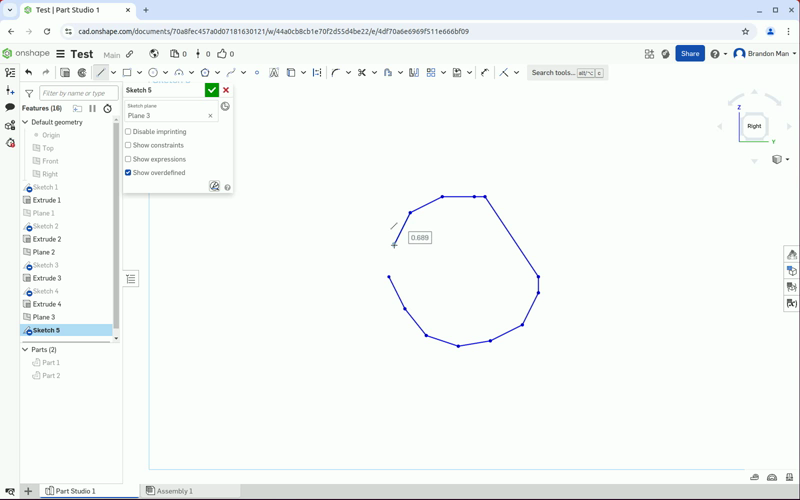
scroll(-6)
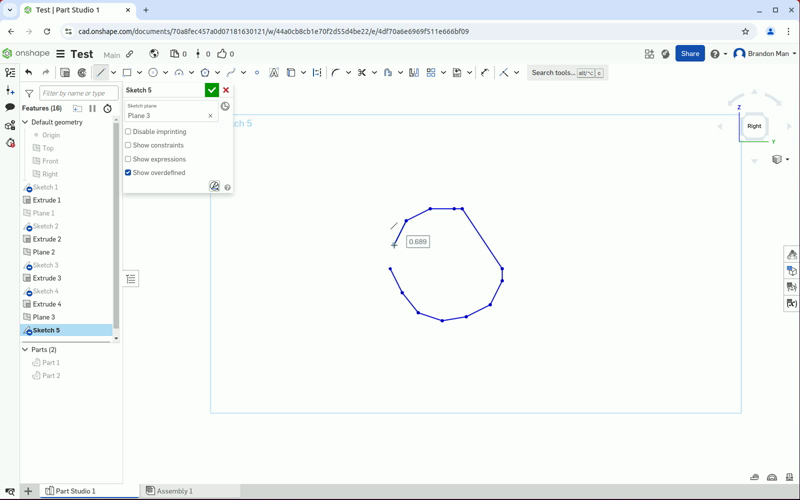
scroll(-6)
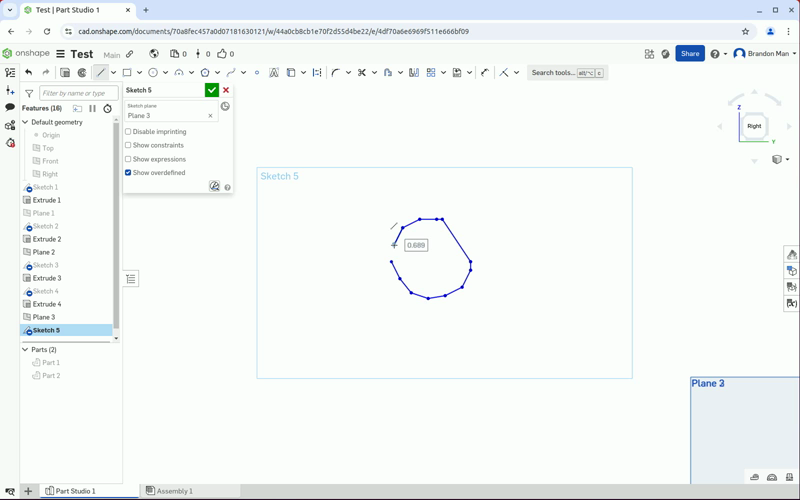
scroll(-6)
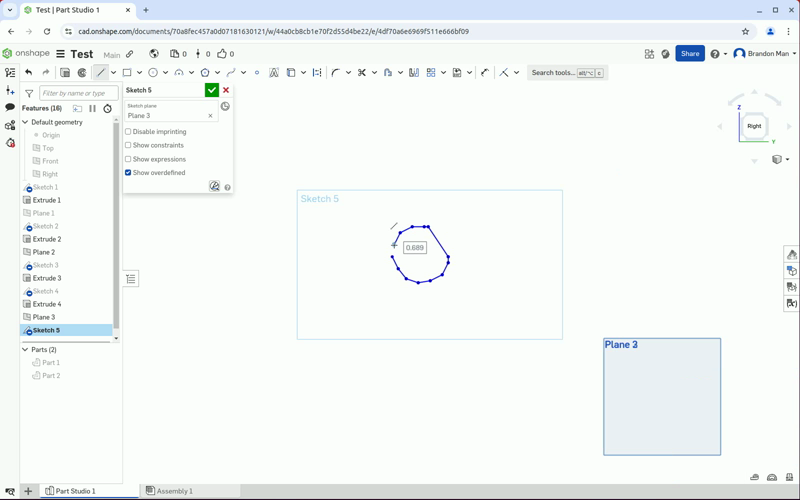
scroll(-6)
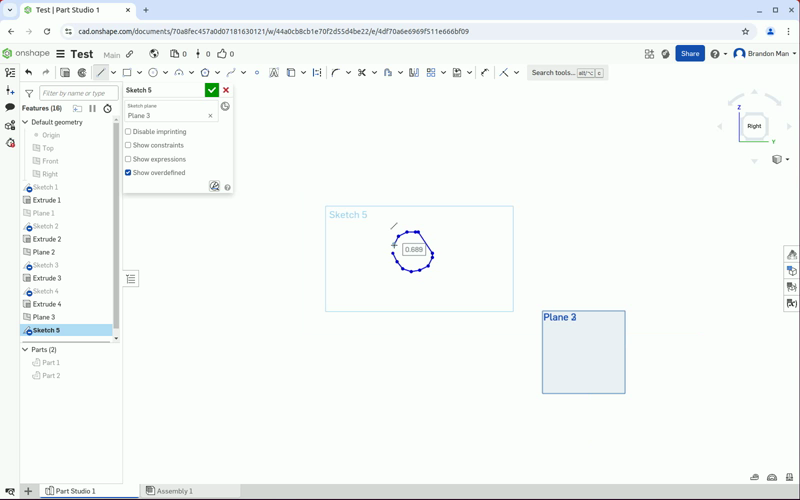
scroll(-6)
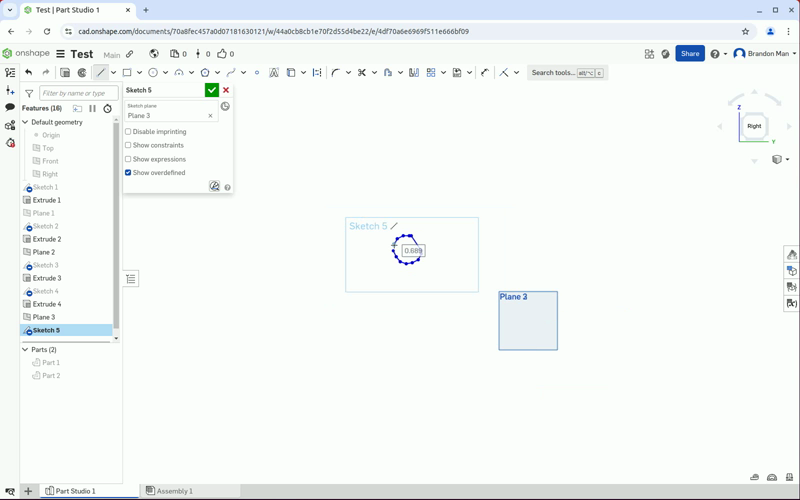
scroll(-6)
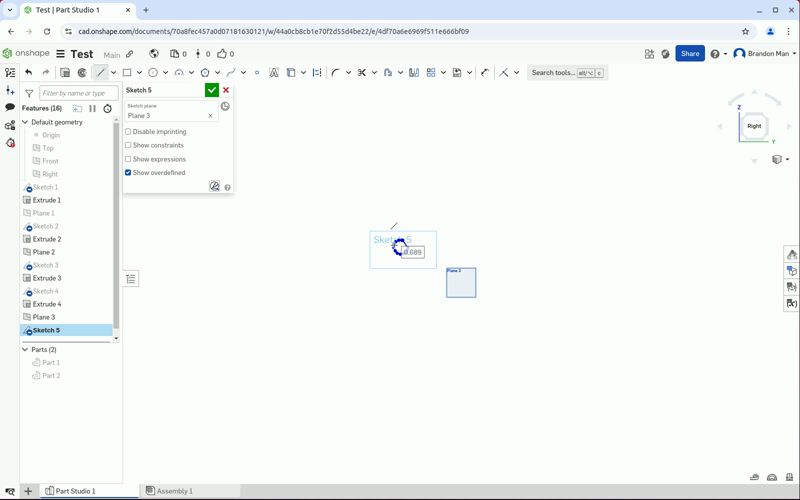
key_up(shift)
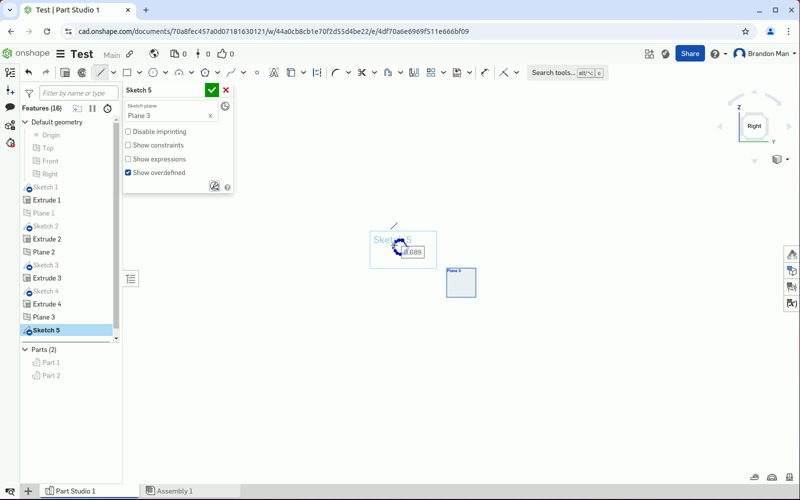
mouse_move(424, 244)
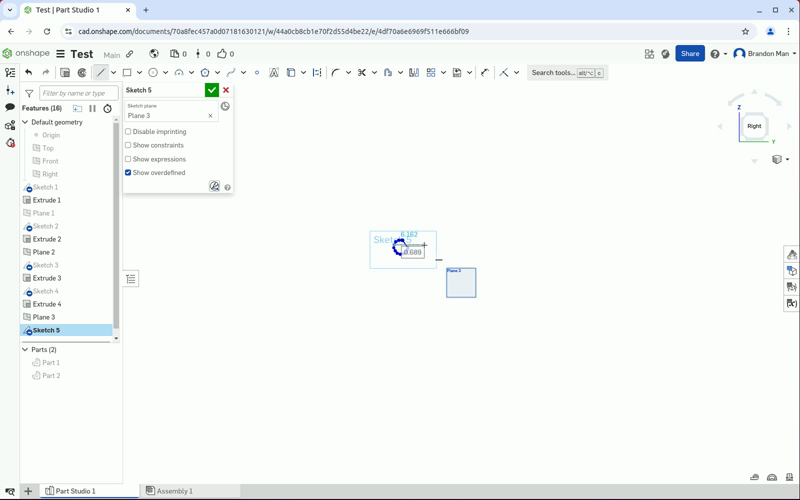
key_down(shift)
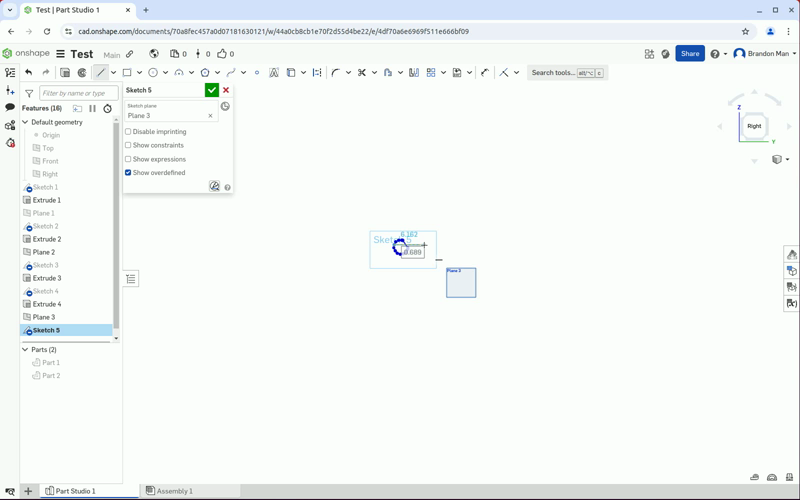
mouse_move(393, 247)
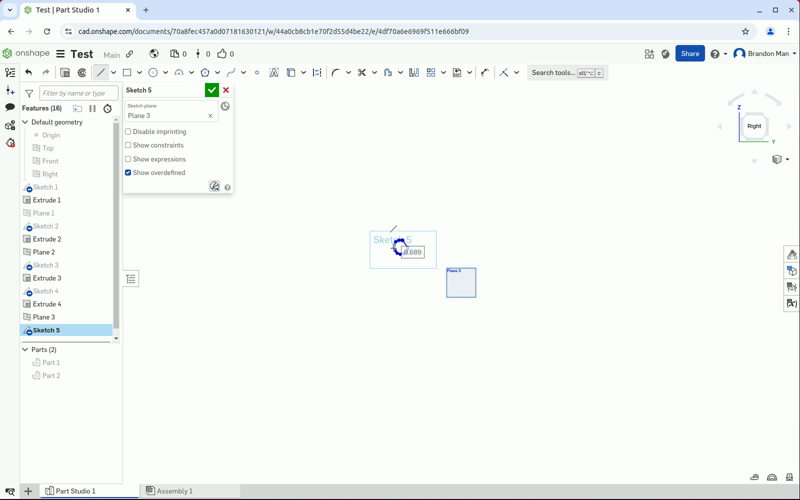
scroll(6)
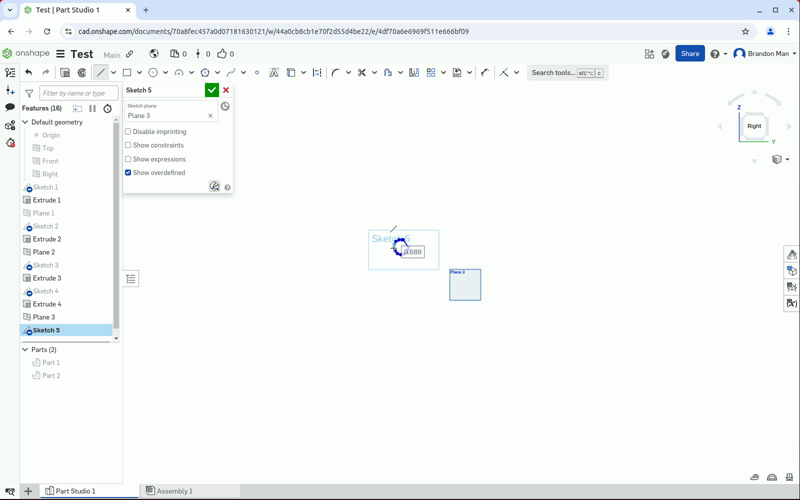
scroll(6)
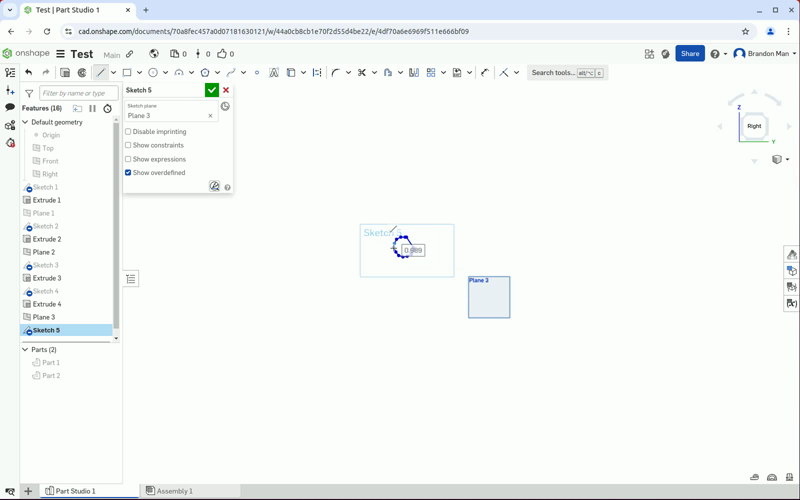
scroll(6)
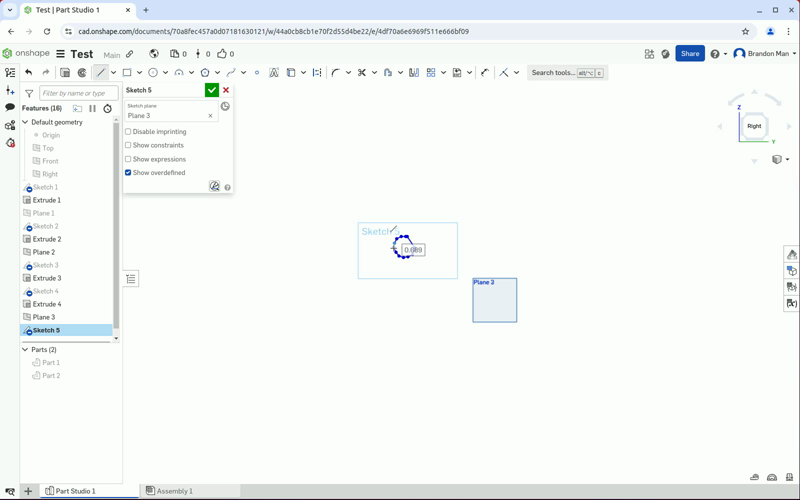
scroll(6)
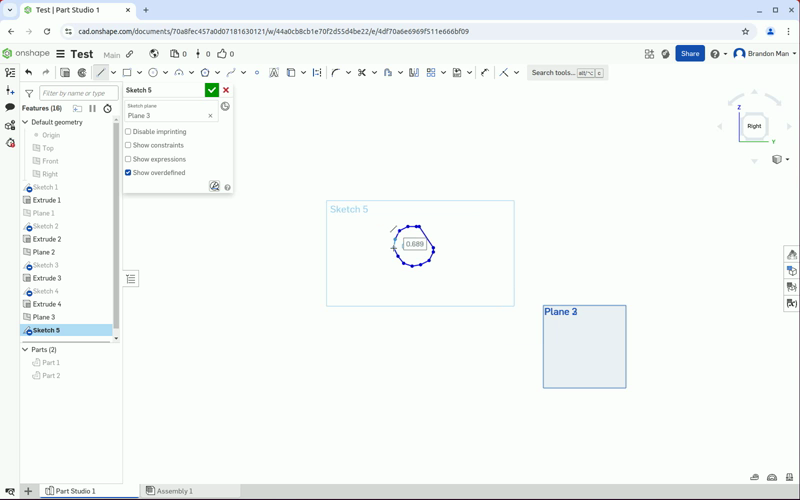
scroll(6)
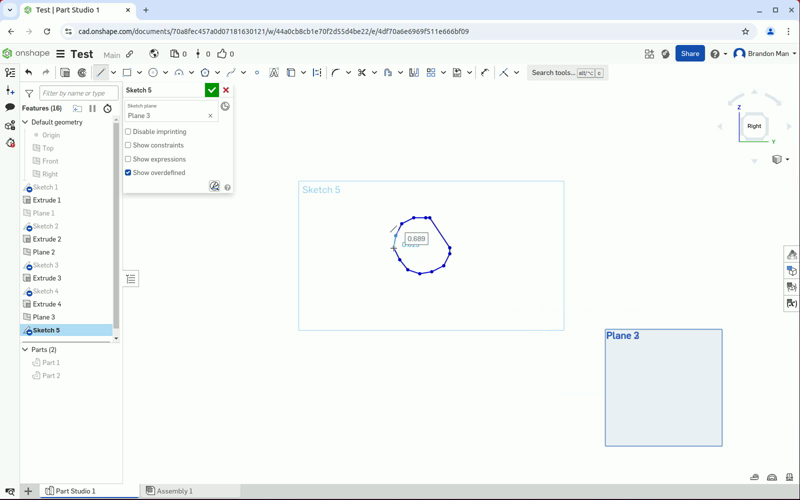
scroll(6)
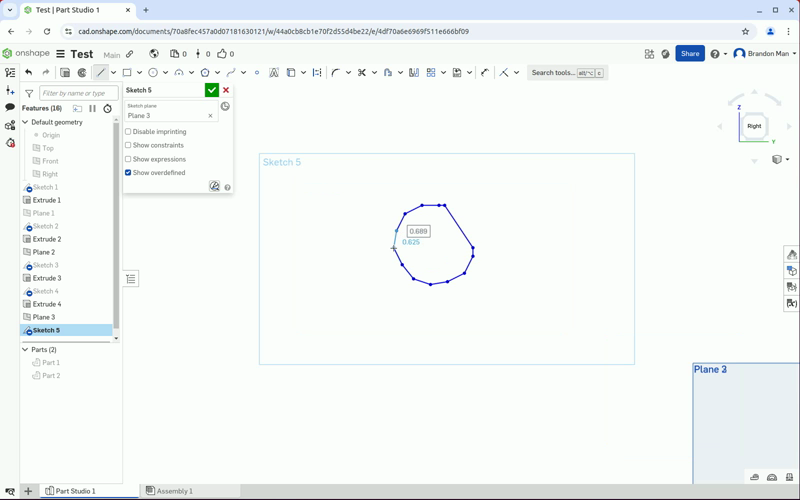
scroll(6)
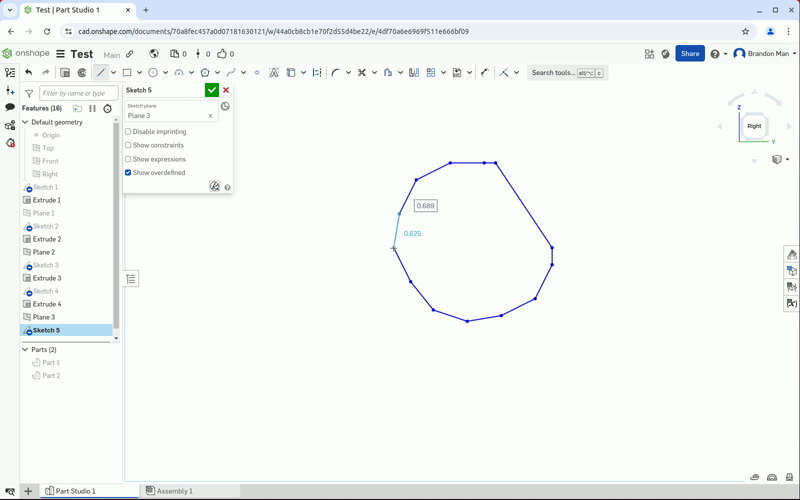
key_up(shift)
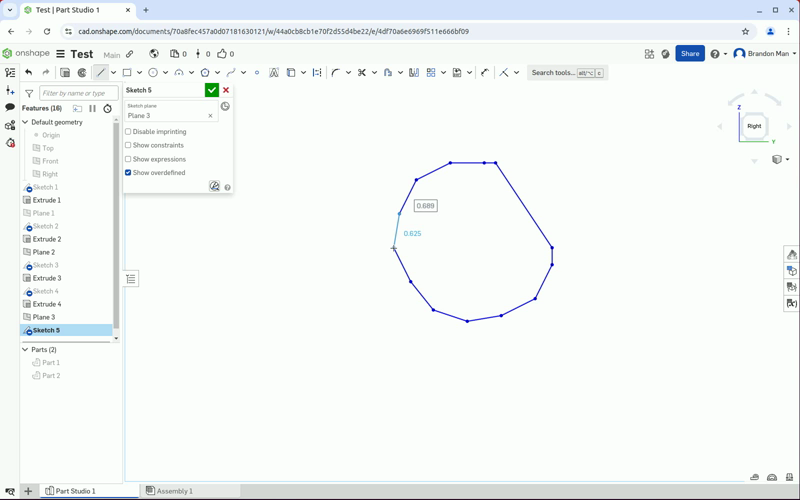
click(393, 247)
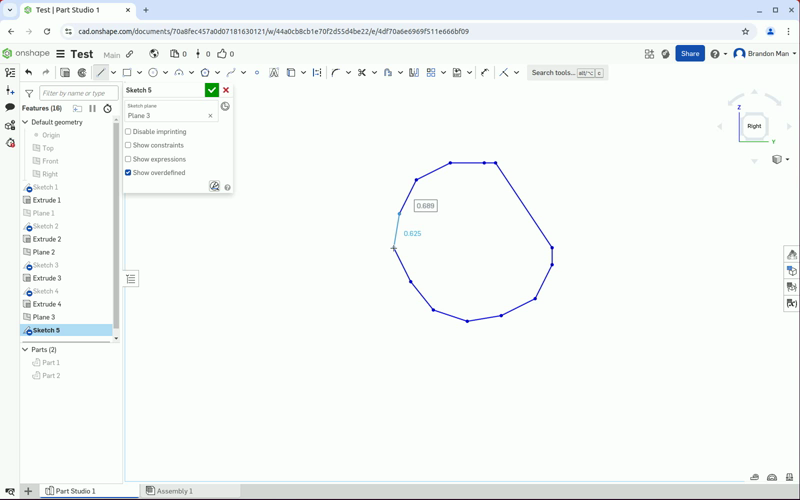
scroll(-6)
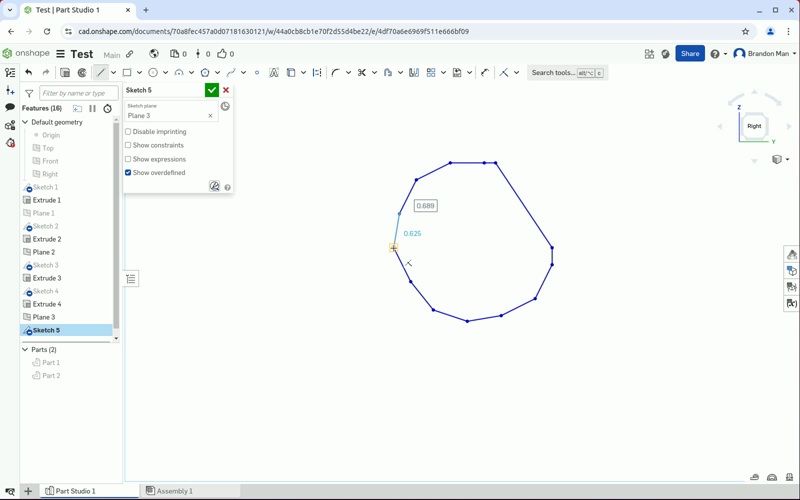
scroll(-6)
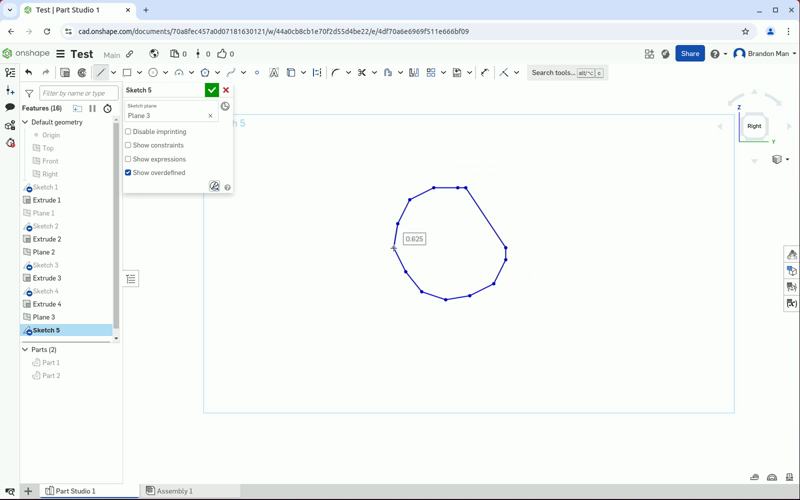
scroll(-6)
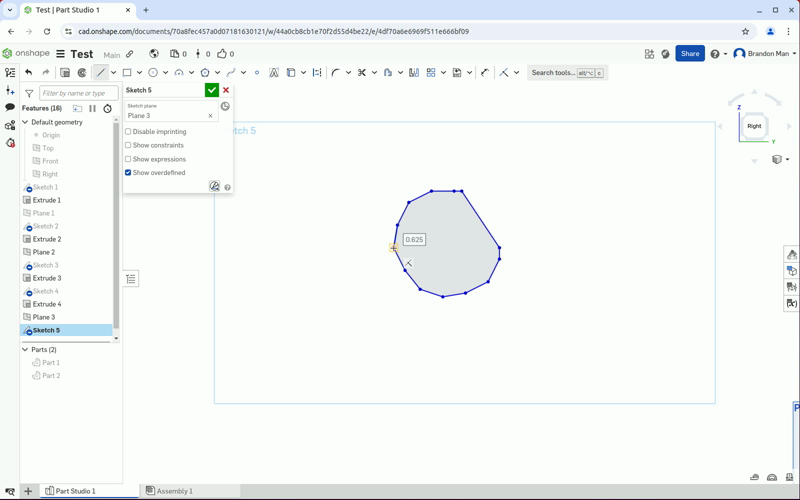
scroll(-6)
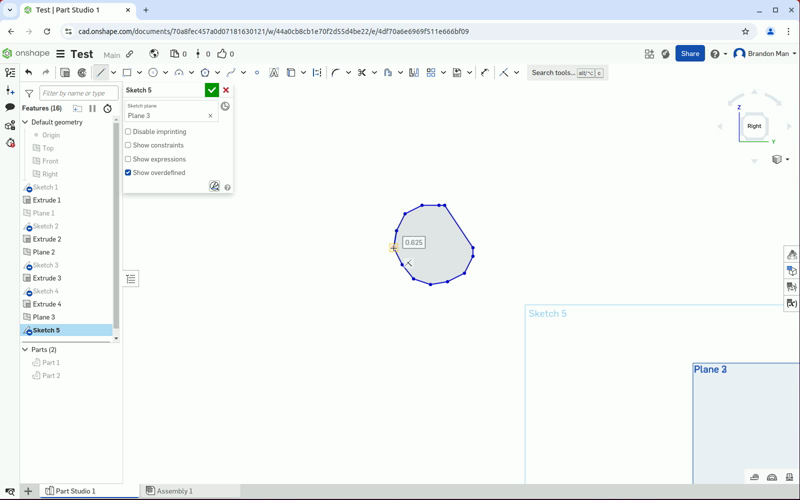
scroll(-6)
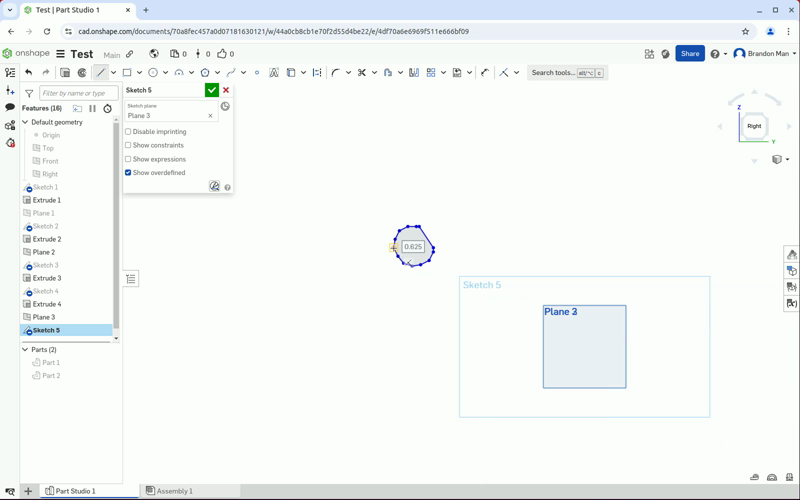
scroll(-6)
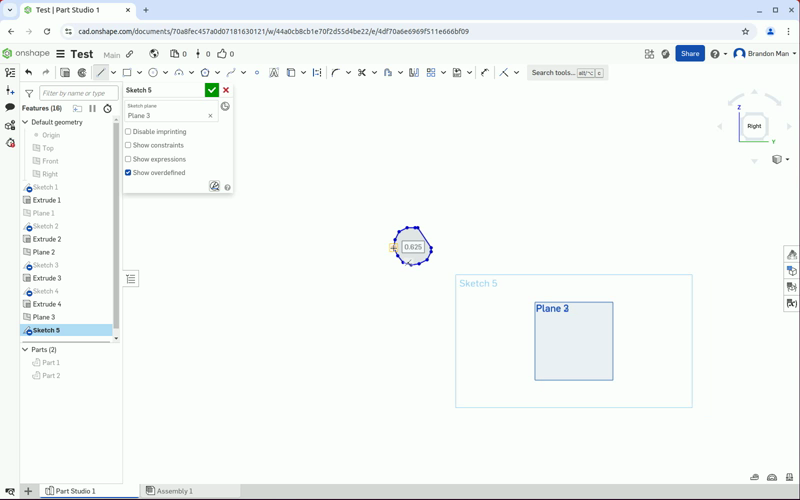
scroll(-6)
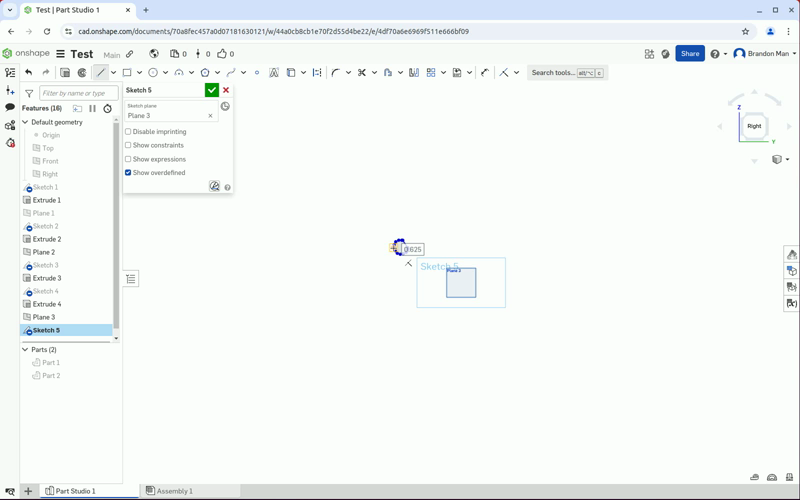
key(esc)
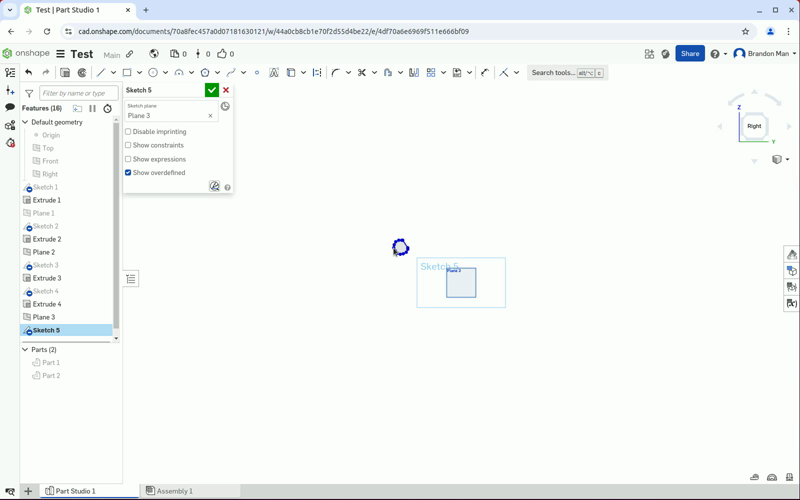
mouse_move(399, 242)
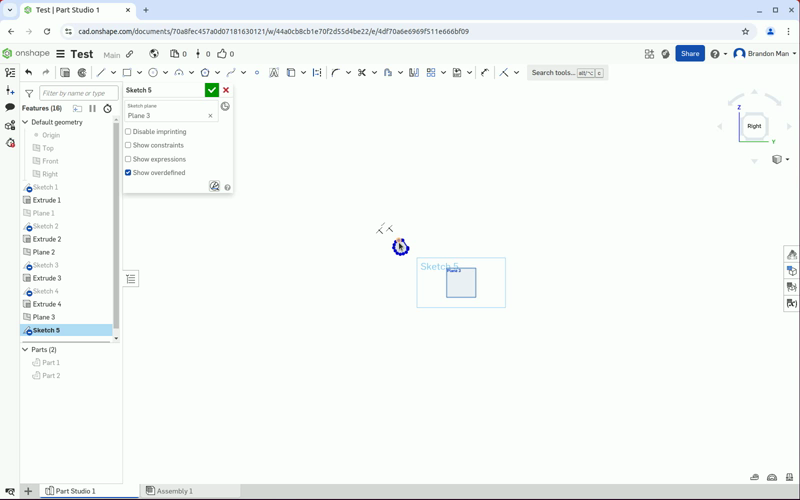
scroll(6)
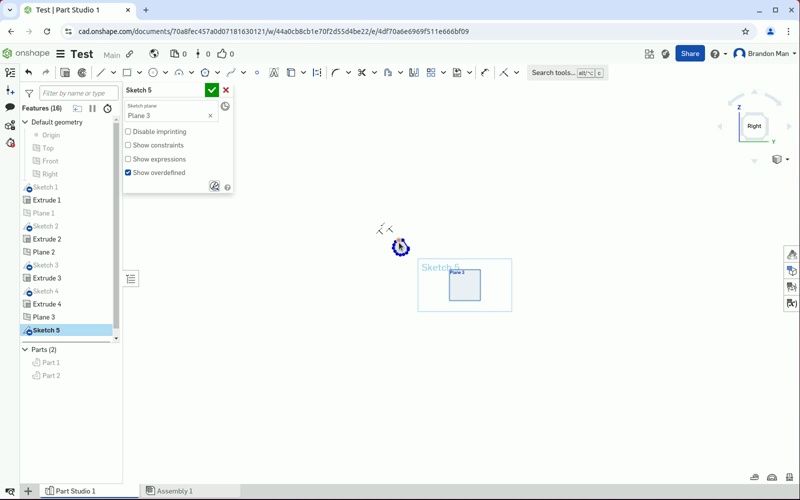
scroll(6)
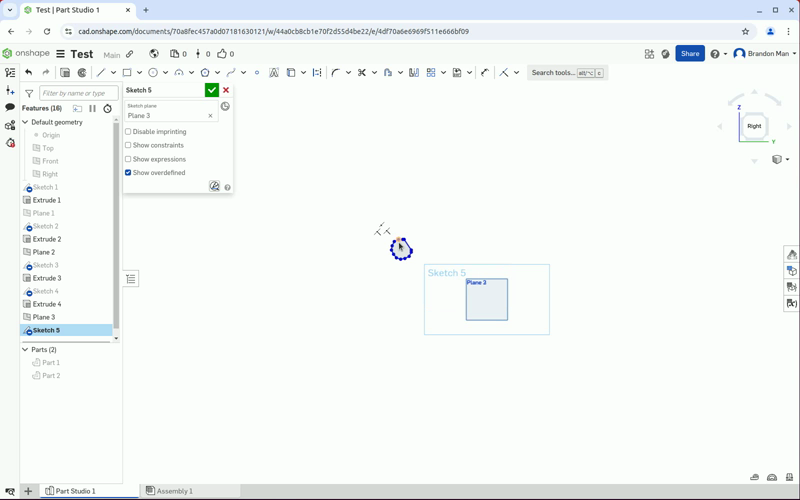
scroll(6)
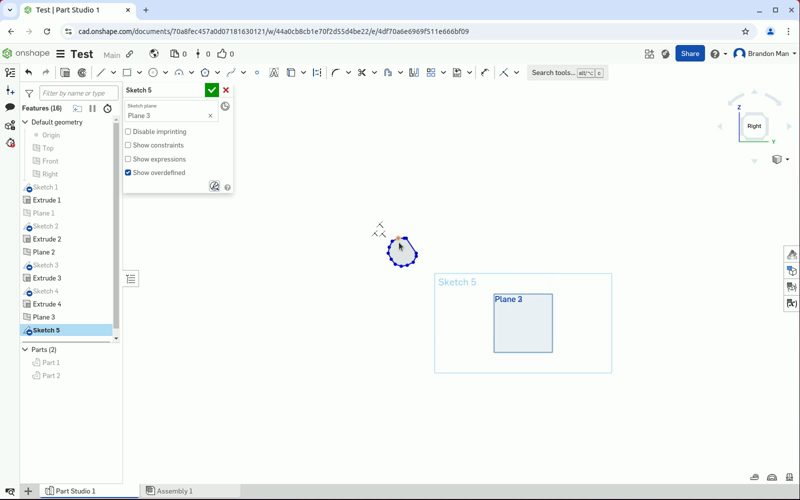
scroll(6)
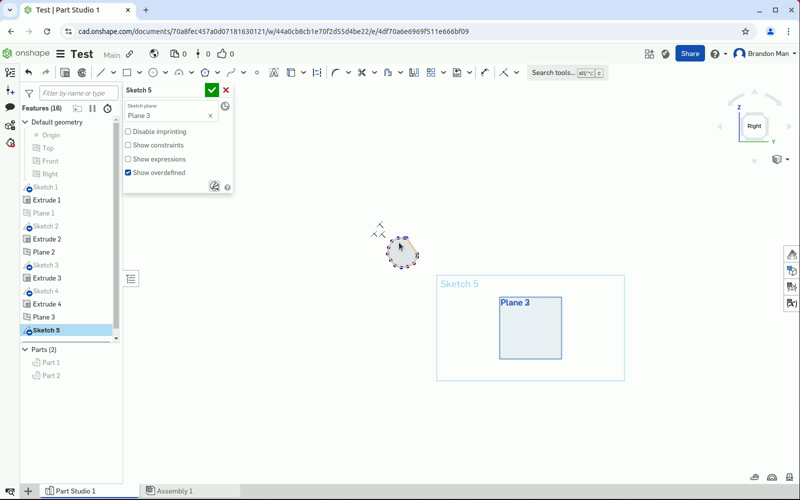
scroll(6)
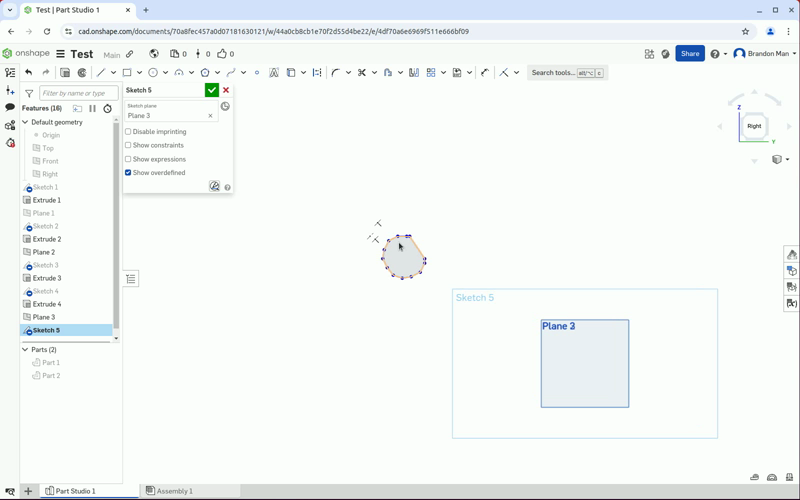
scroll(6)
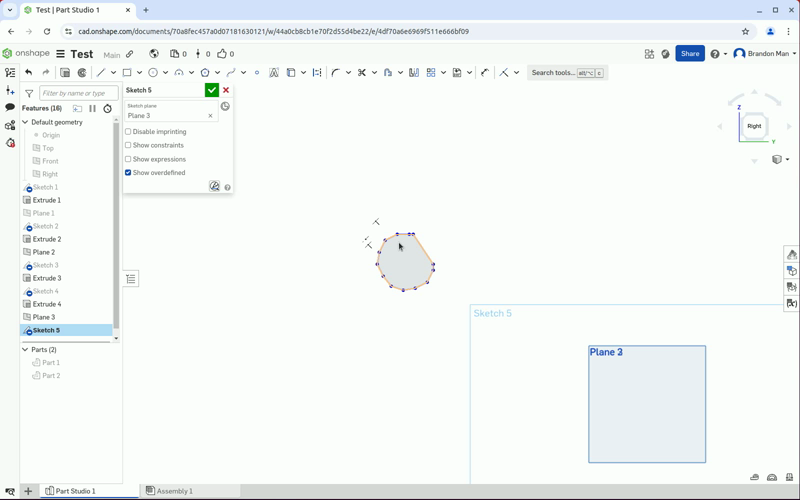
scroll(6)
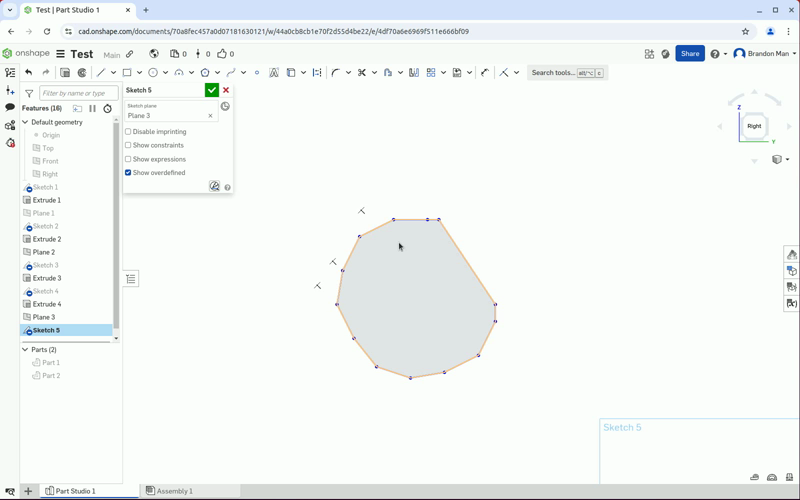
click(399, 242)
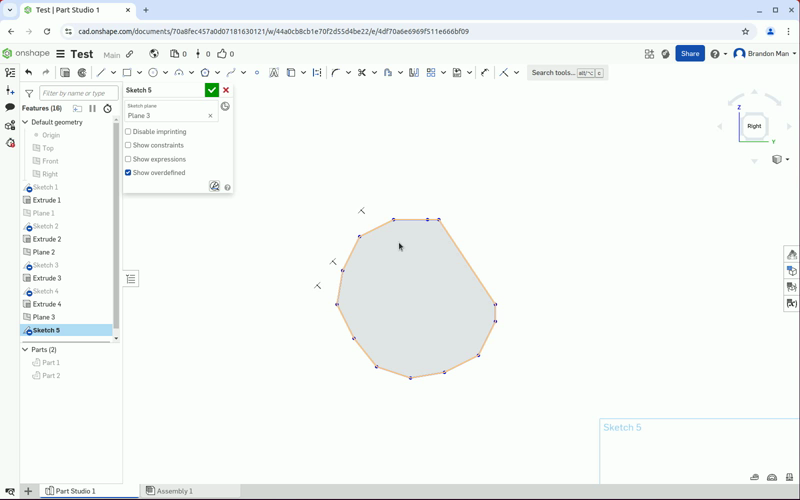
scroll(-6)
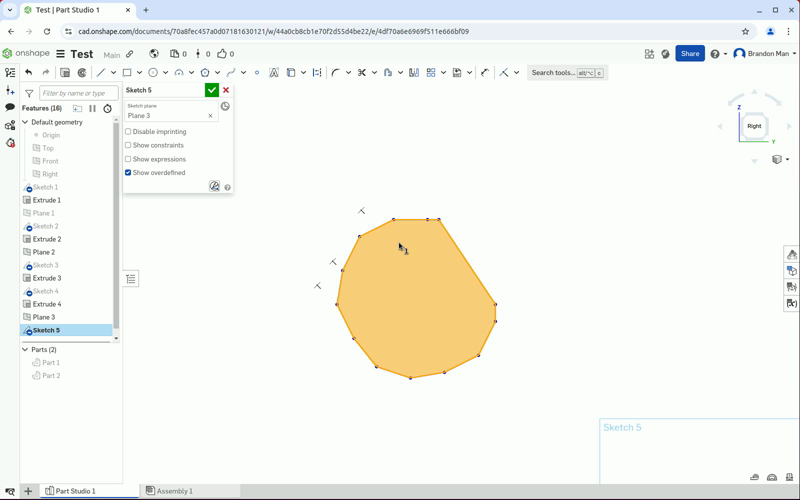
scroll(-6)
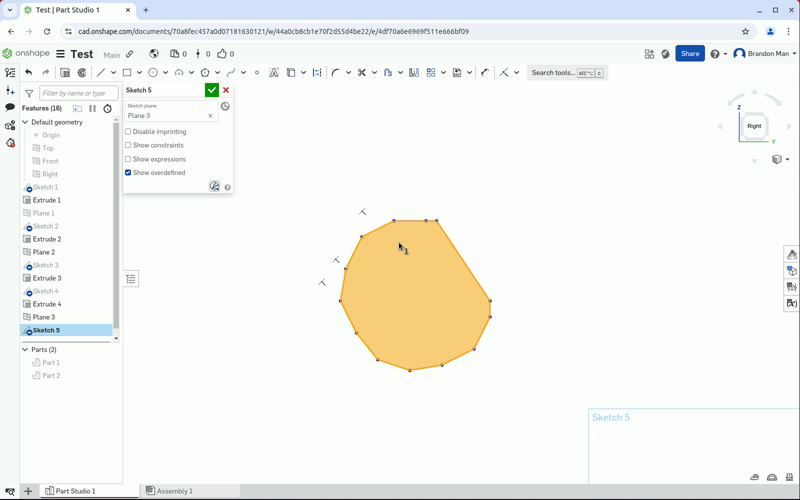
scroll(-6)
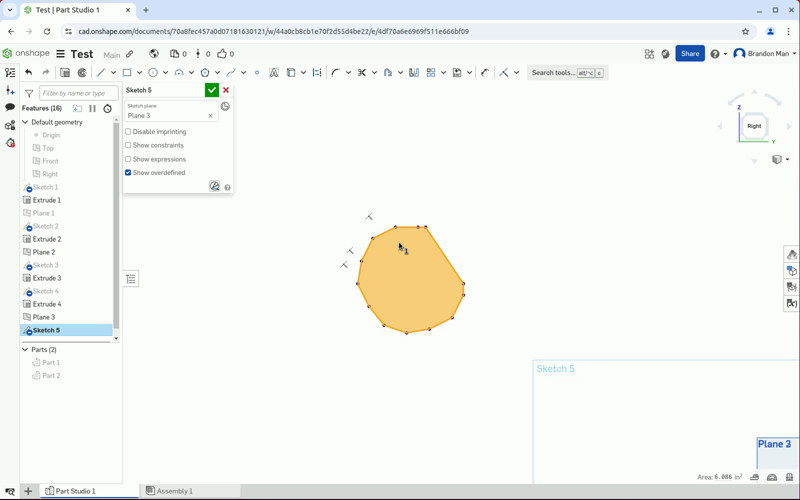
scroll(-6)
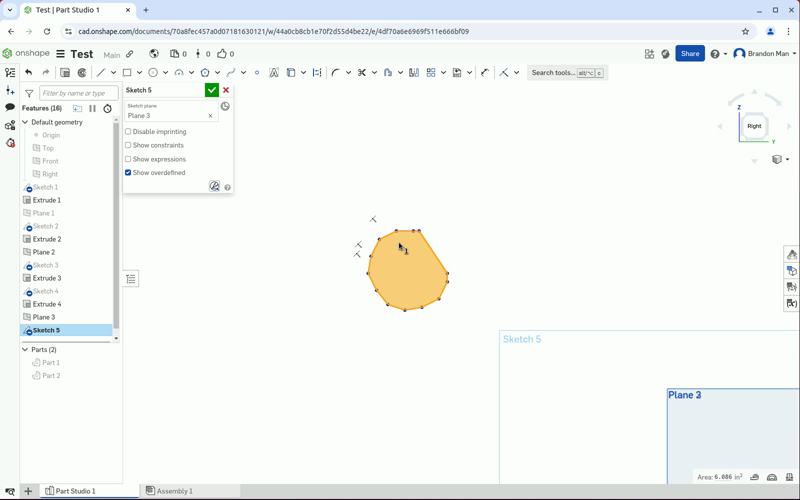
scroll(-6)
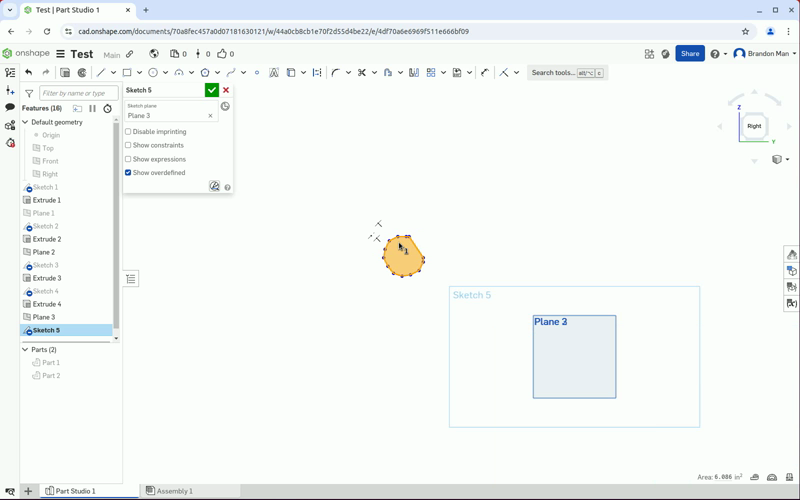
scroll(-6)
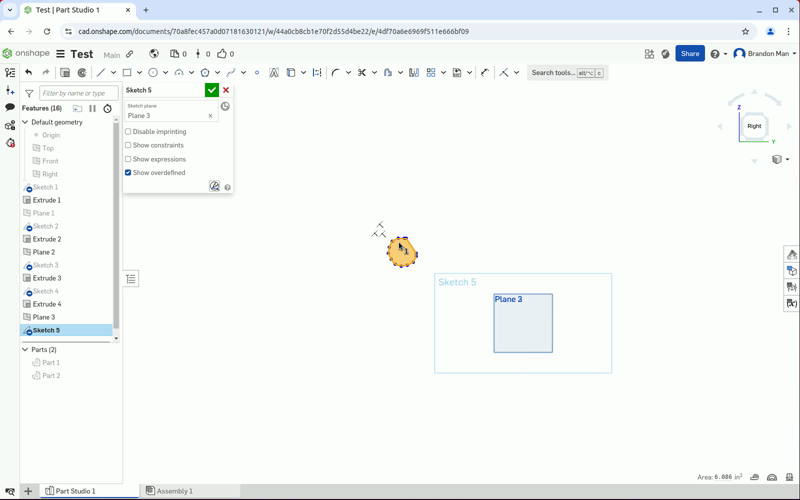
scroll(-6)
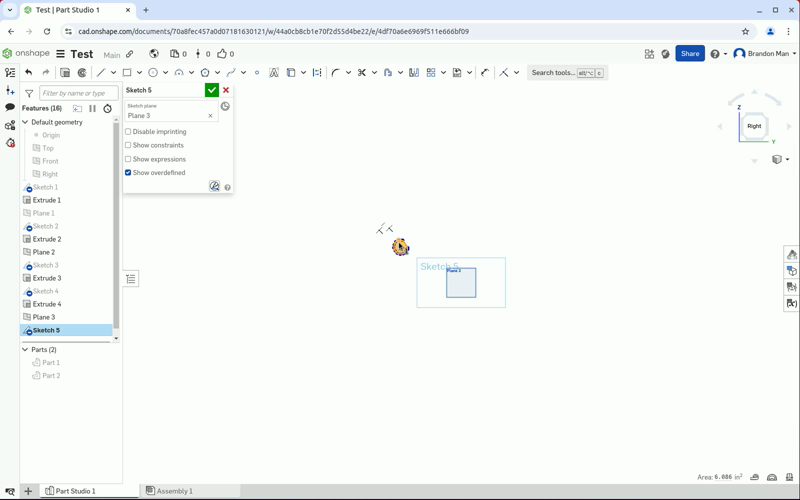
mouse_move(73, 352)
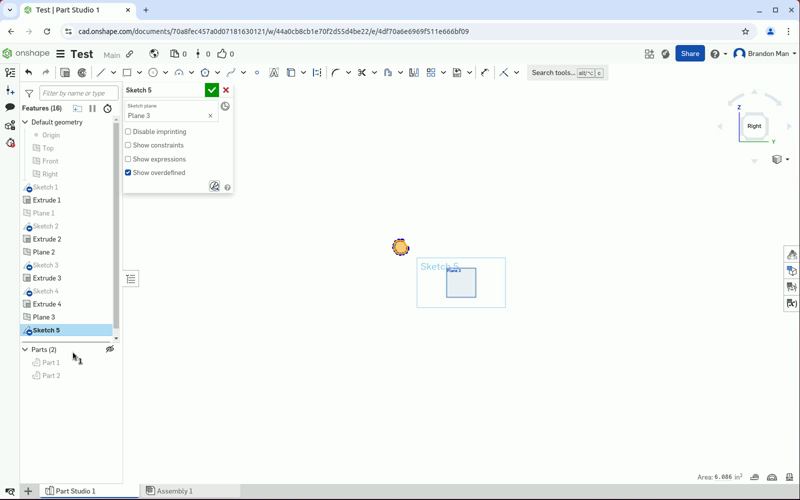
key(shift+y)
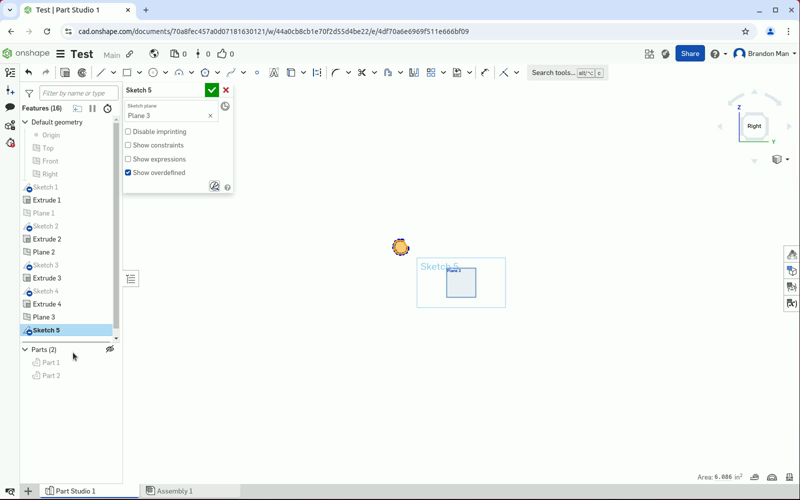
key(shift+e)
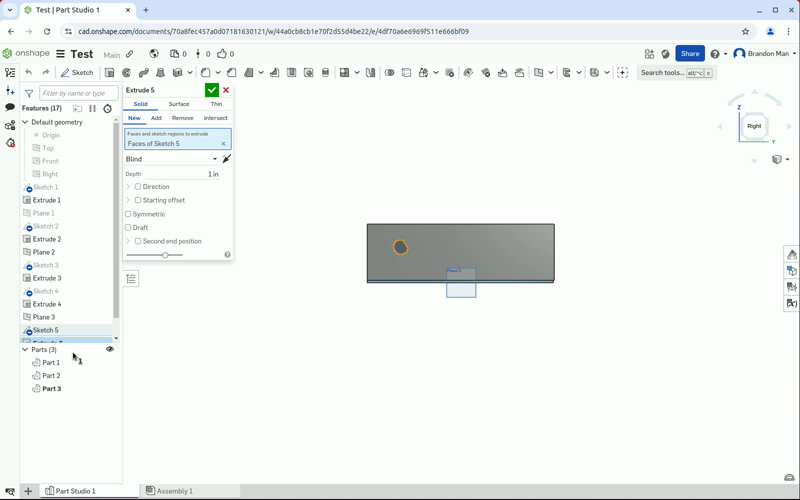
mouse_move(143, 106)
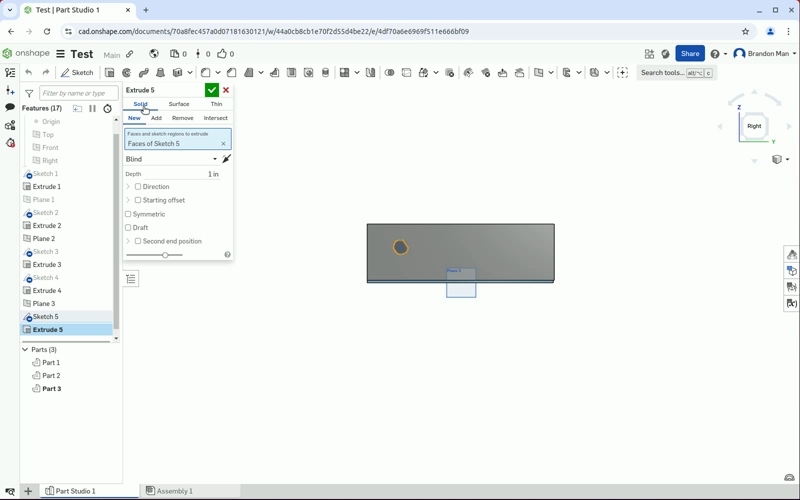
click(143, 106)
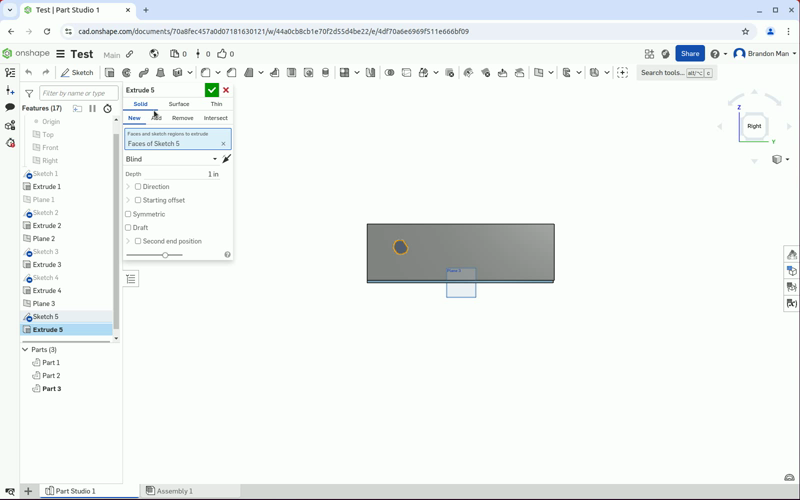
mouse_move(186, 120)
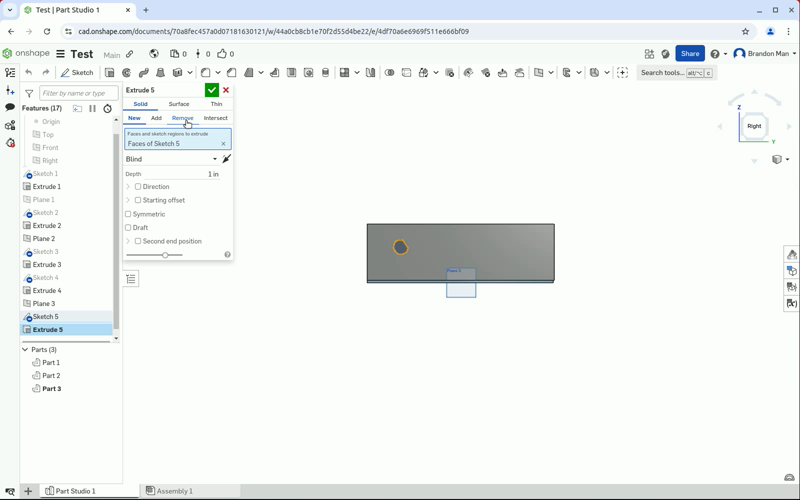
click(186, 120)
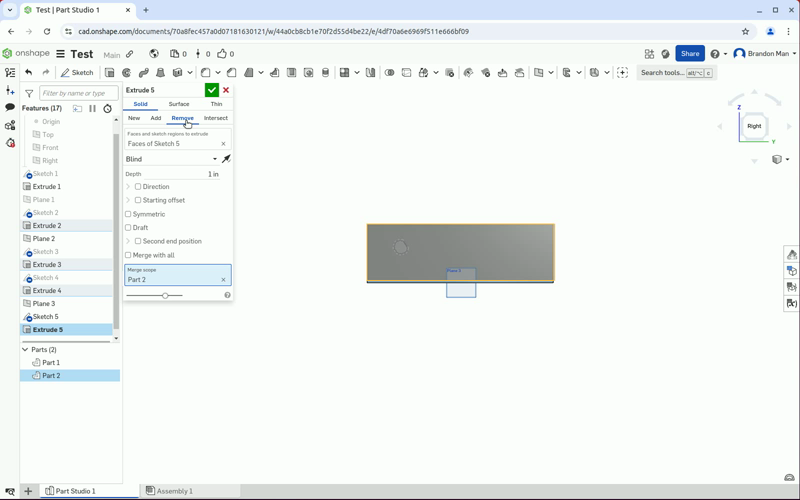
key(tab, 4)
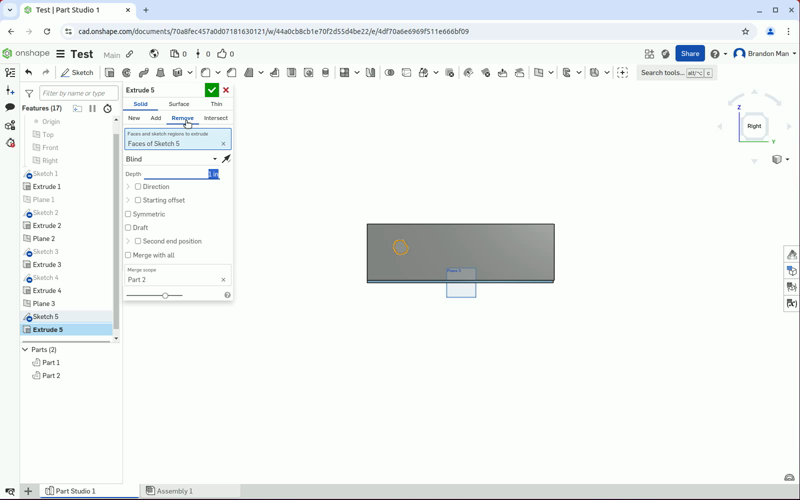
text(3.851)
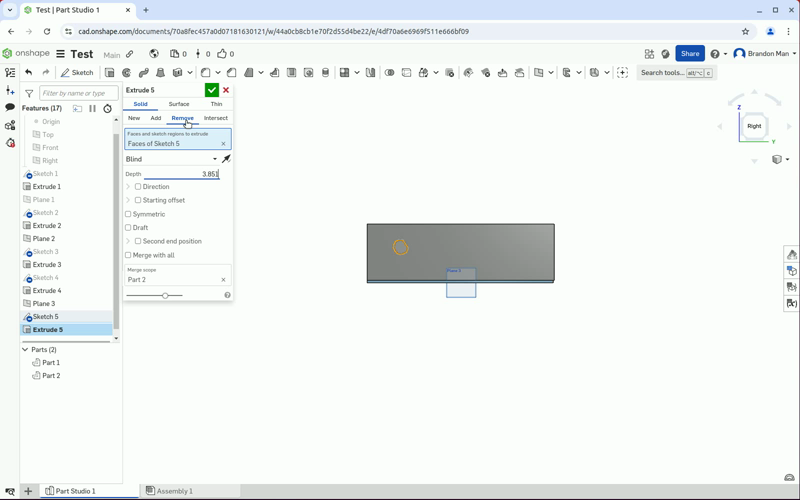
key(tab, 6)
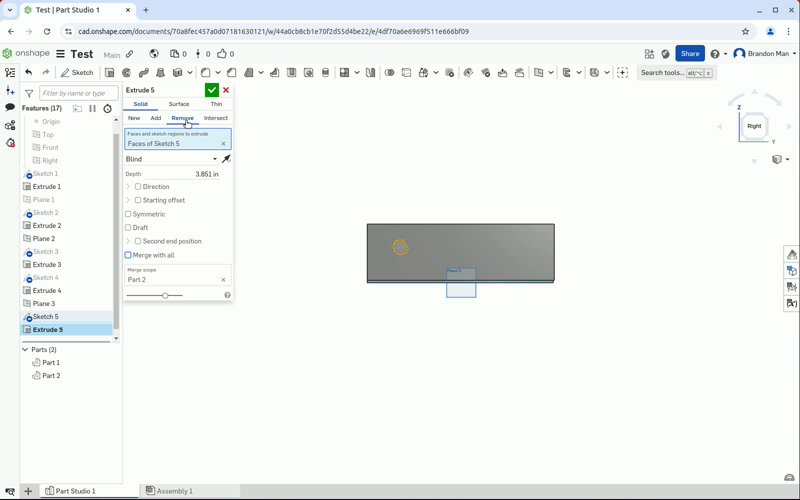
key(space)
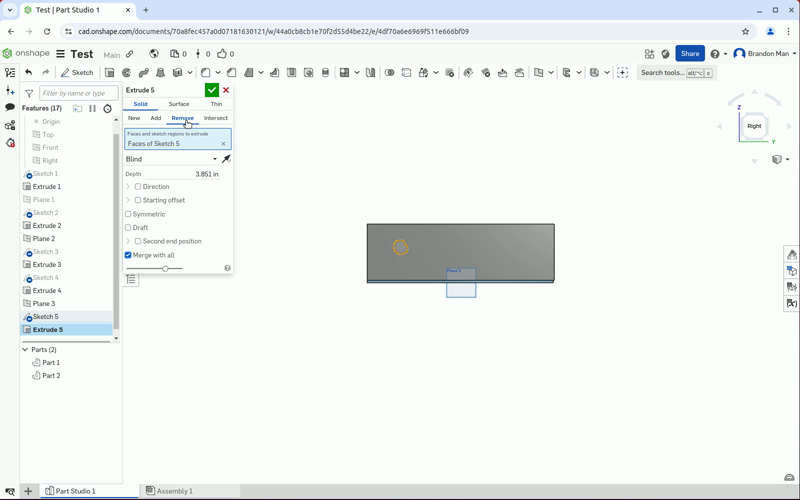
key(enter)
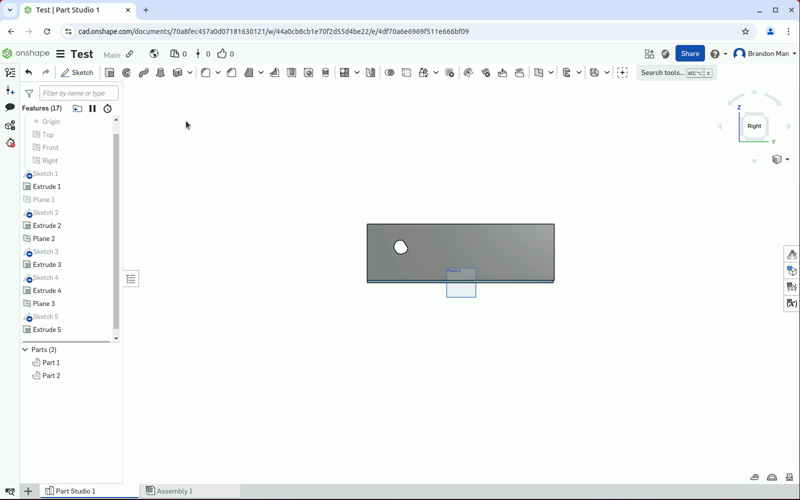
key(shift+h)
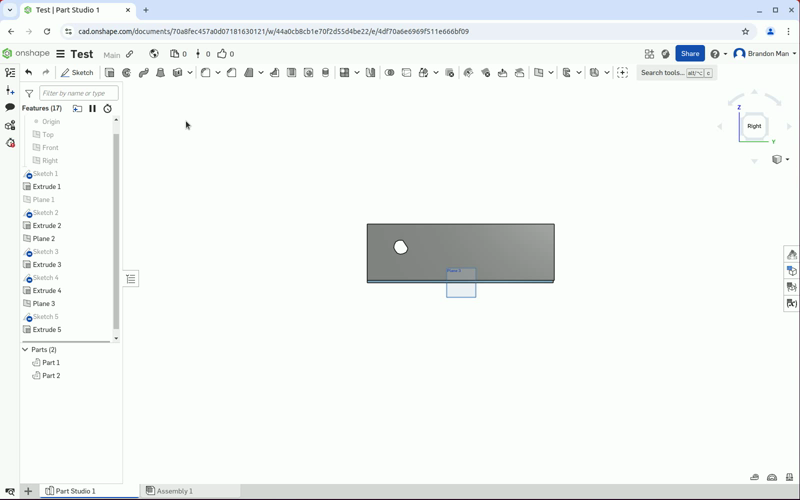
key(shift+h)
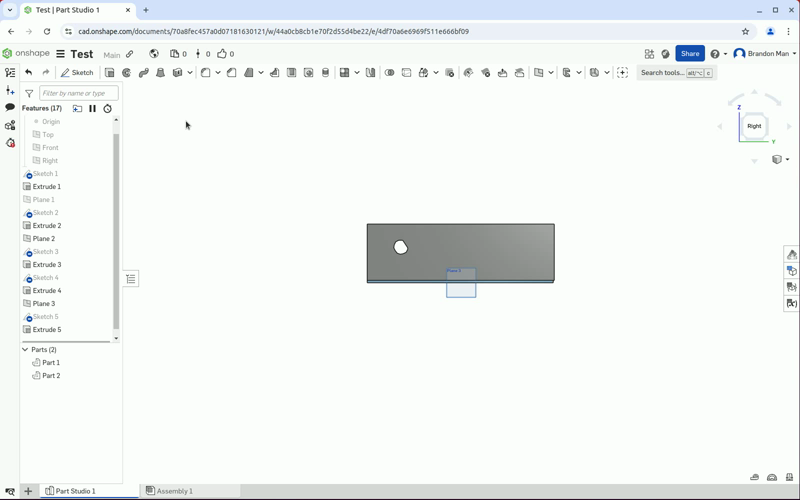
mouse_move(69, 176)
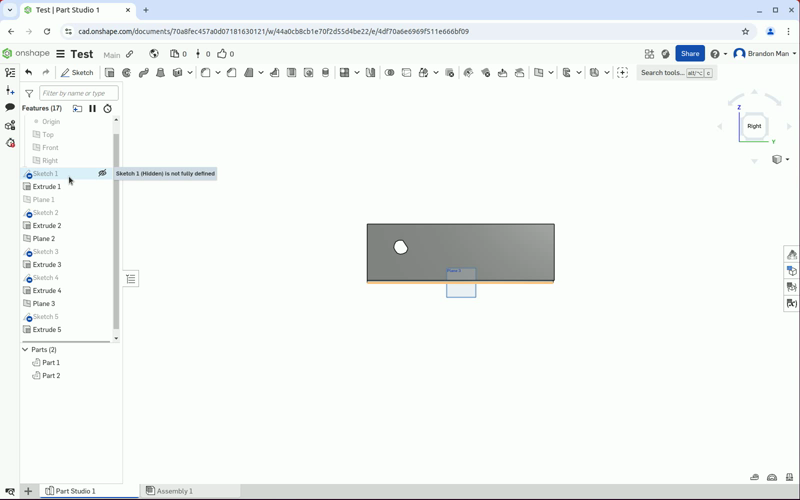
click(69, 176)
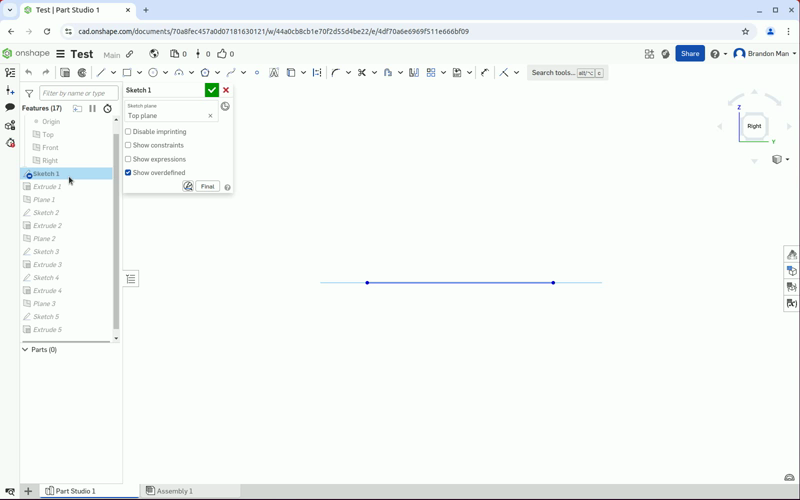
mouse_move(229, 92)
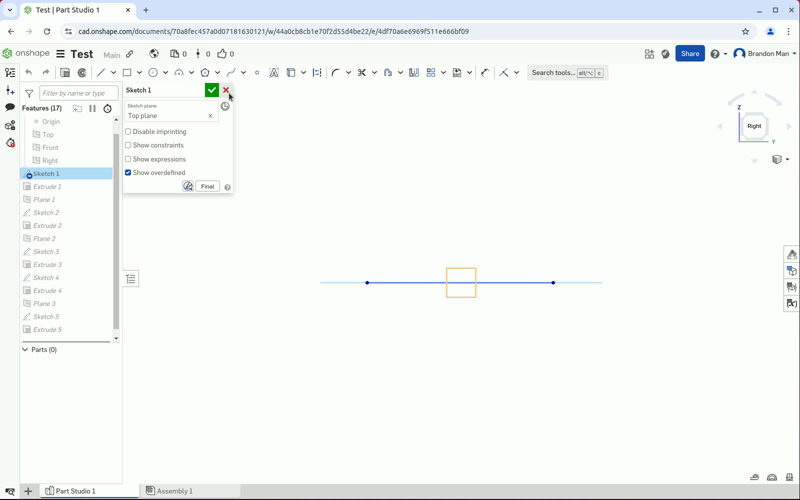
click(229, 92)
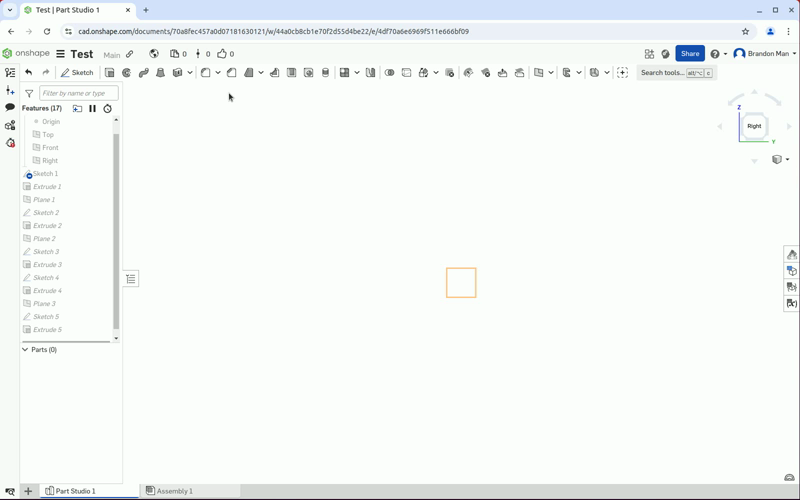
mouse_move(73, 352)
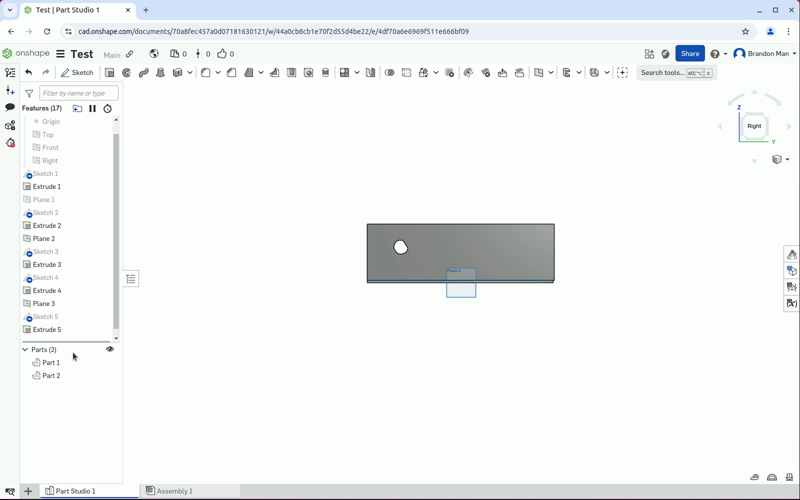
key(y)
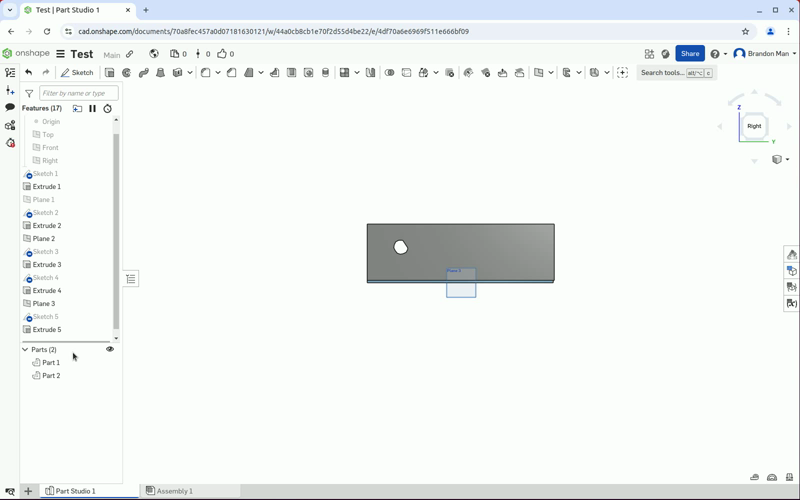
key(shift+p)
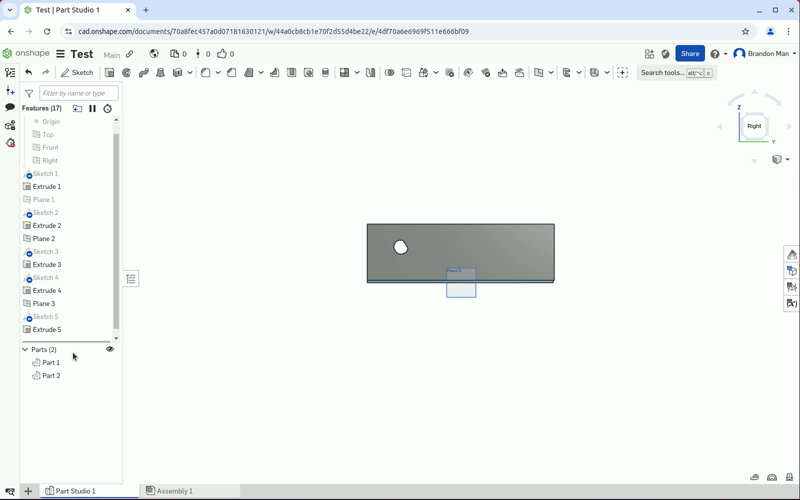
key(space)
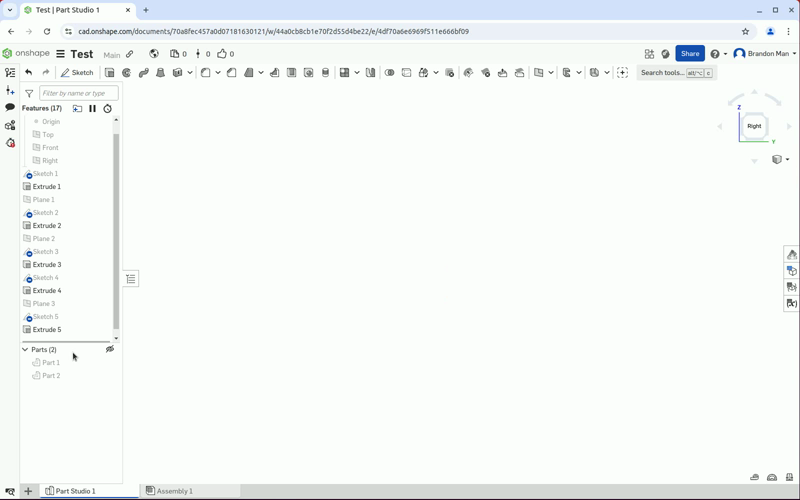
key_down(shift)
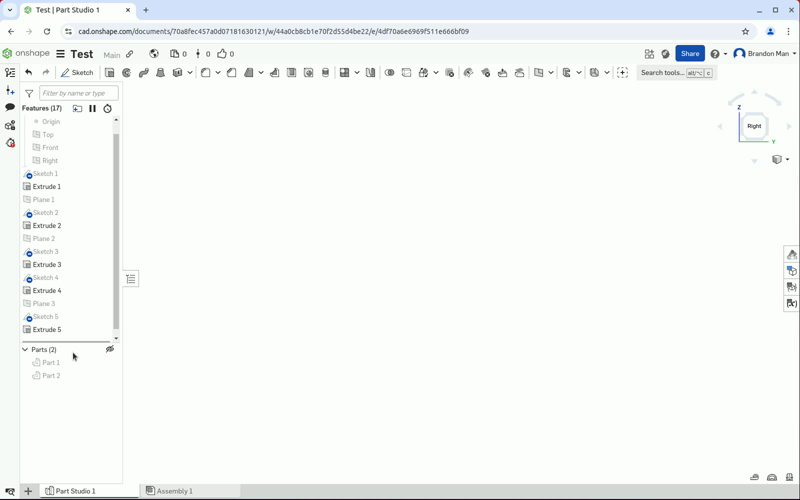
key(right)
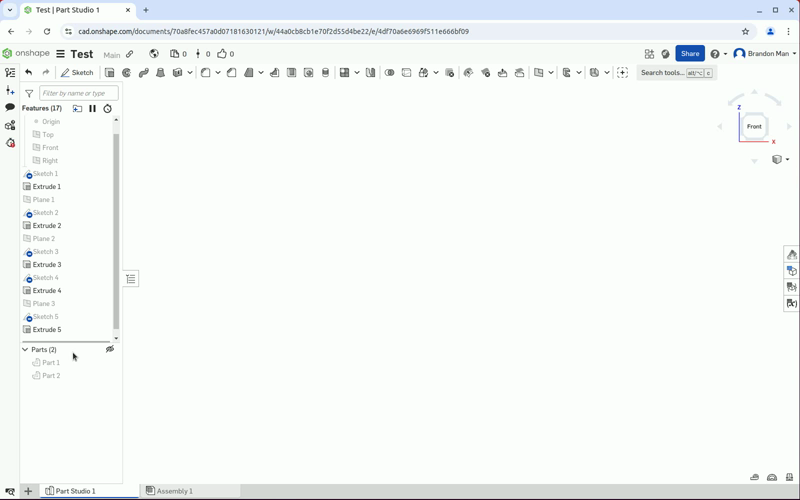
key_up(shift)
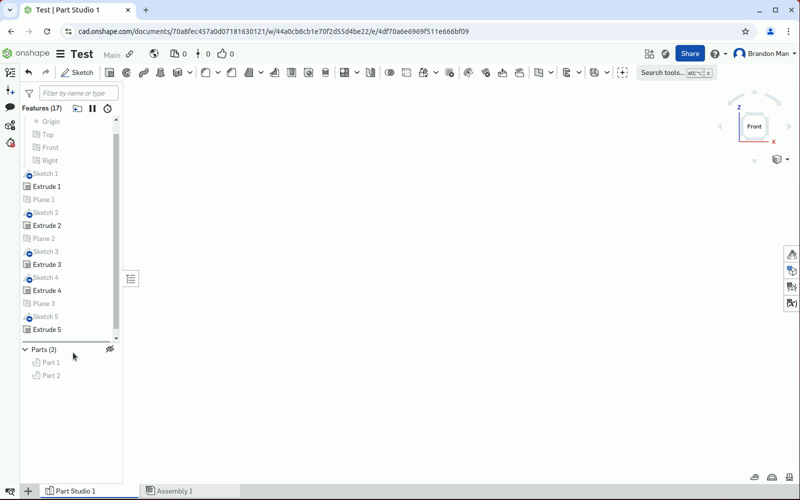
key(space)
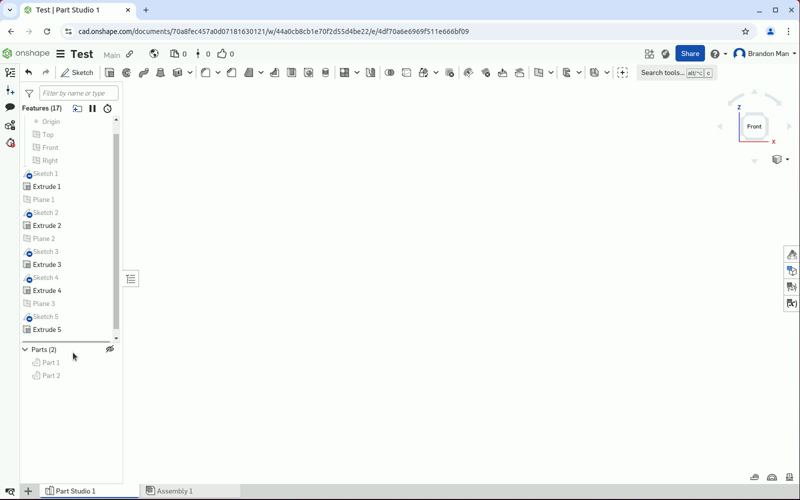
key_down(shift)
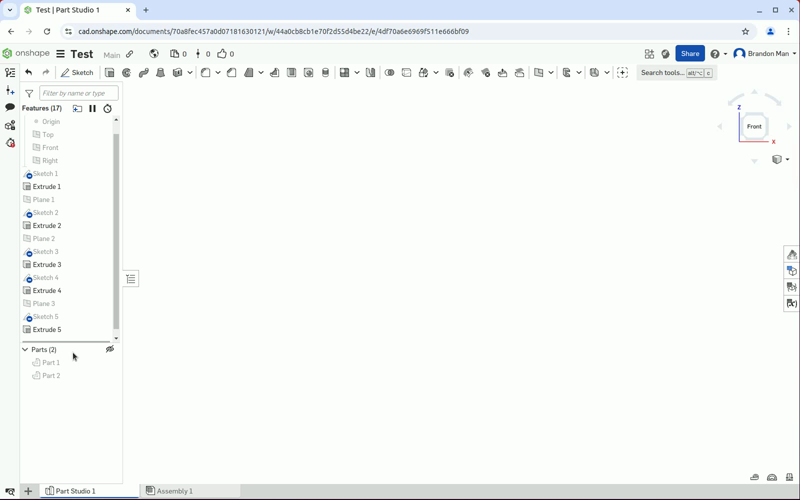
key(down)
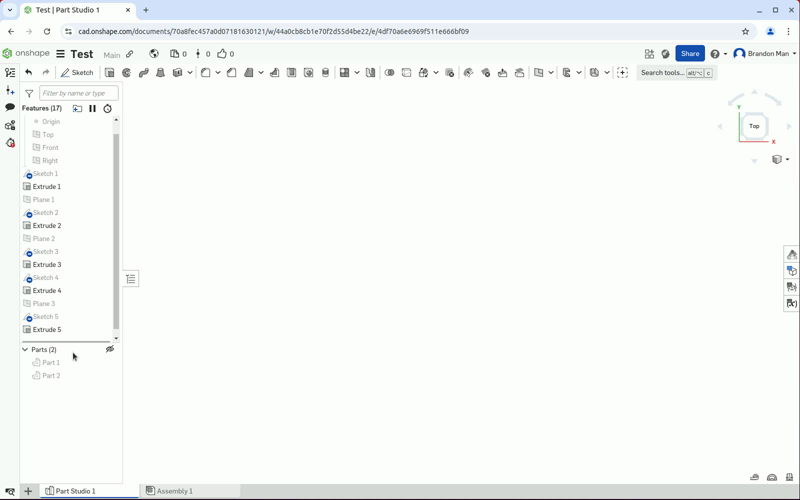
key_up(shift)
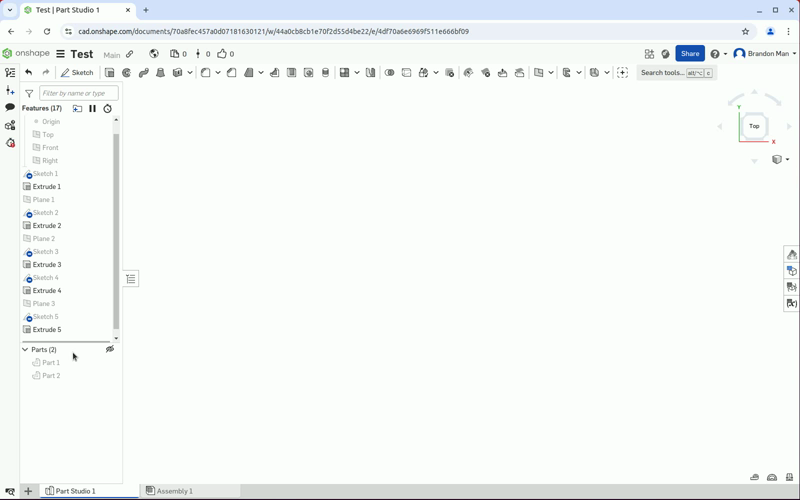
mouse_move(73, 352)
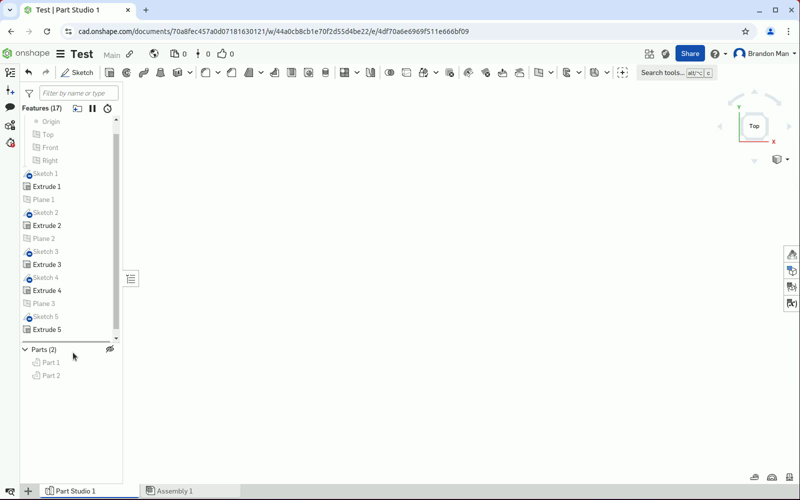
key(shift+y)
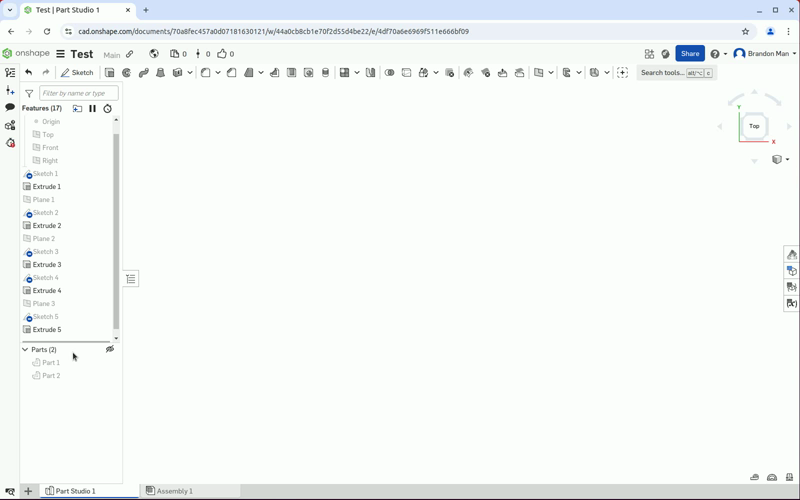
key(shift+s)
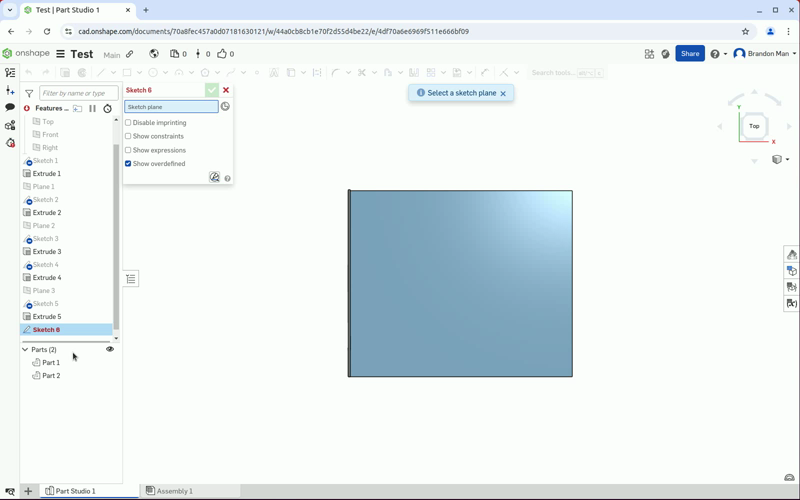
mouse_move(69, 189)
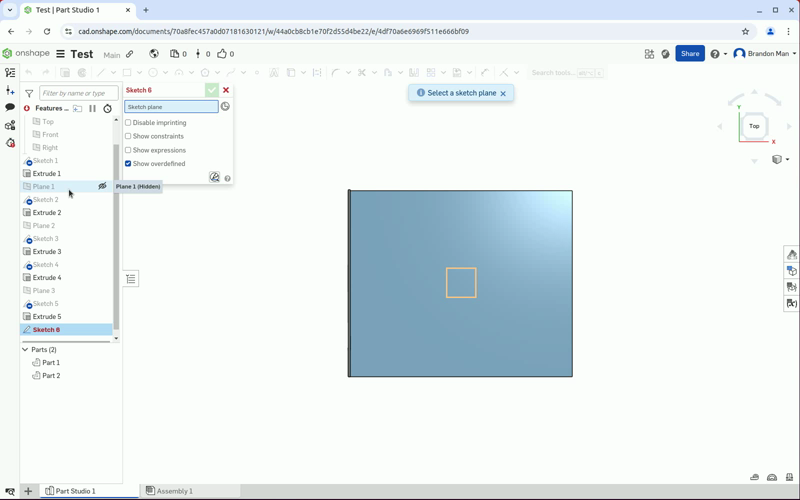
click(69, 189)
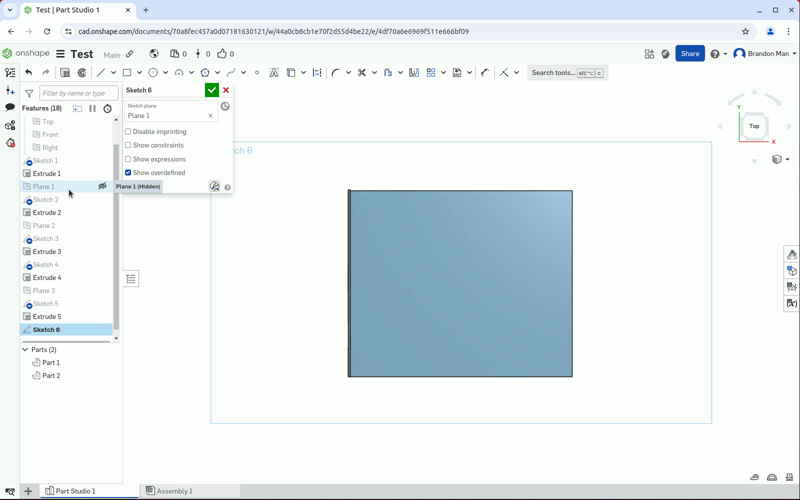
mouse_move(73, 352)
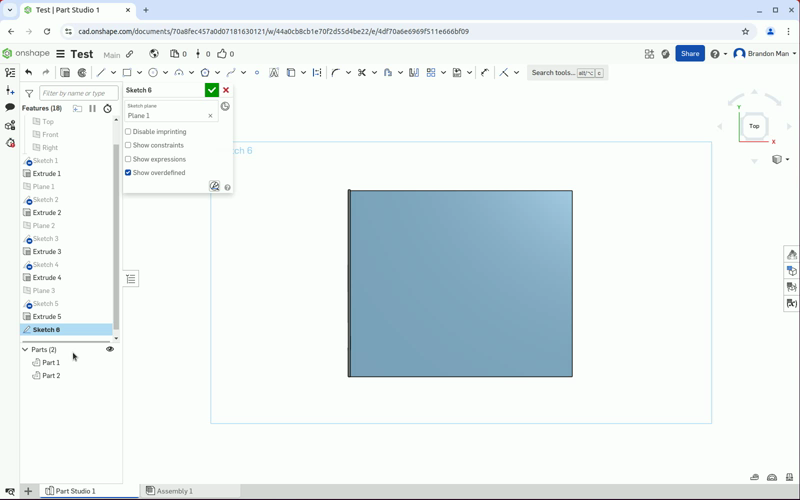
key(y)
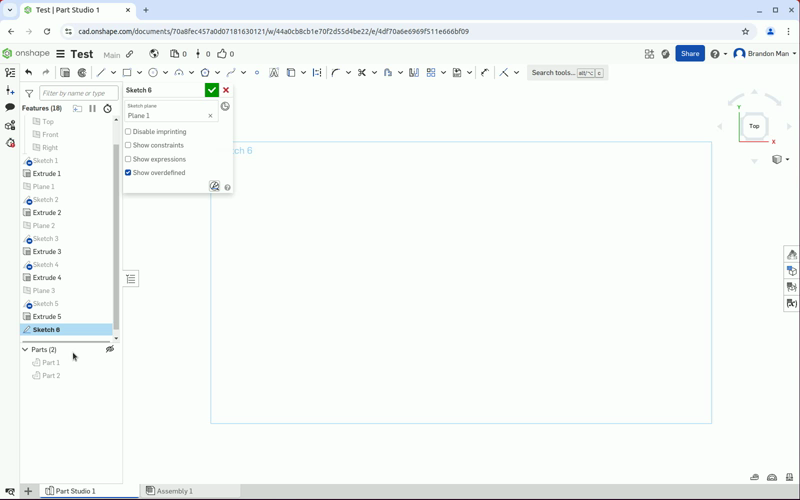
key(l)
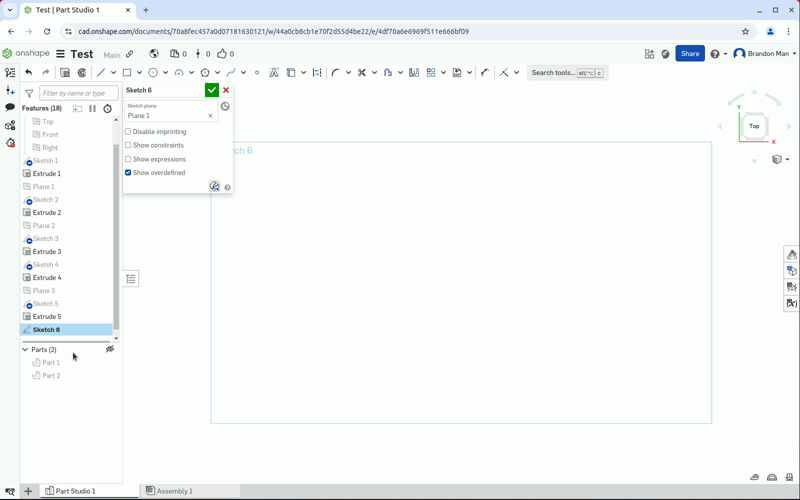
key_down(shift)
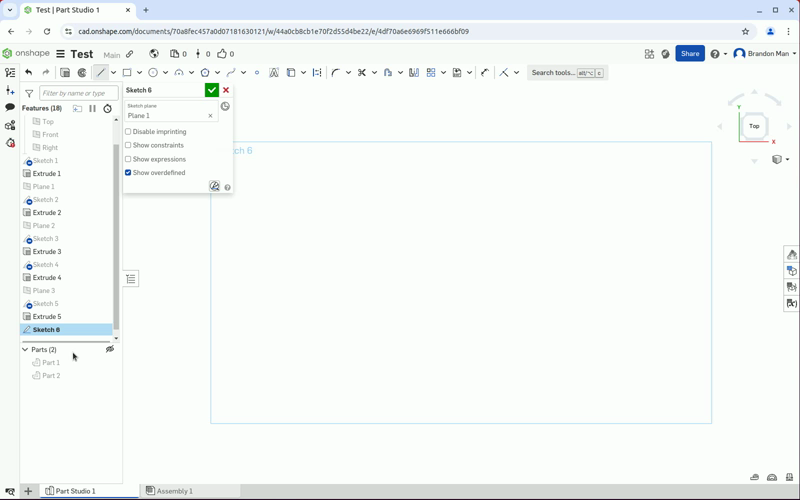
mouse_move(441, 286)
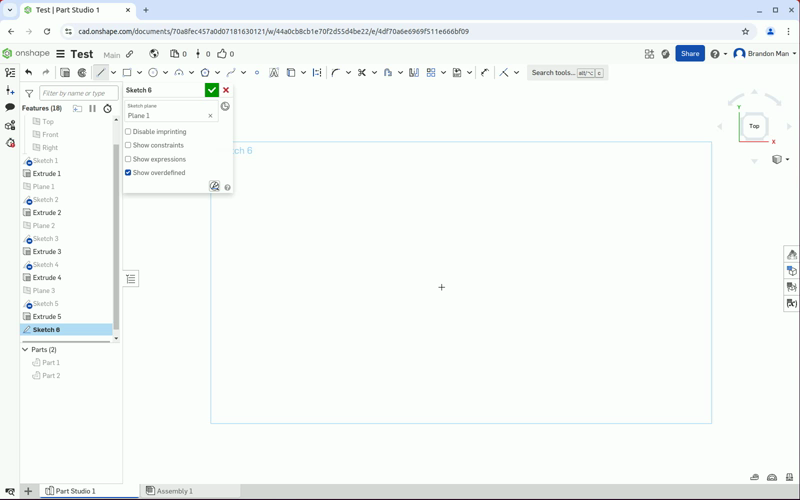
click(441, 286)
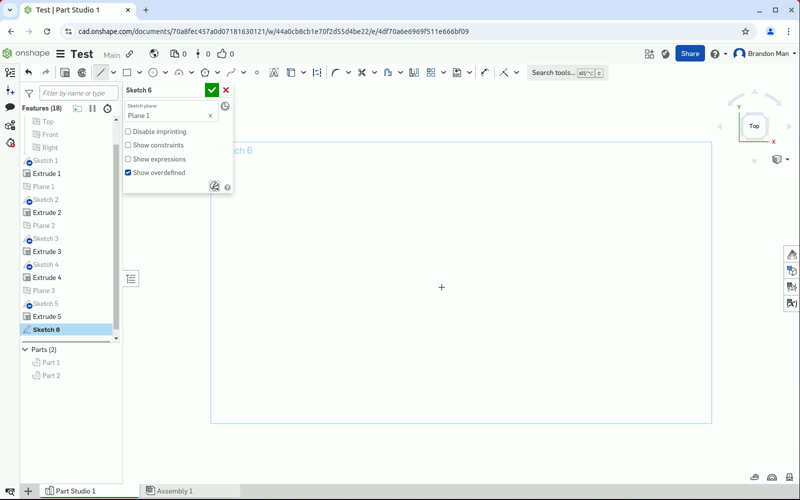
key_up(shift)
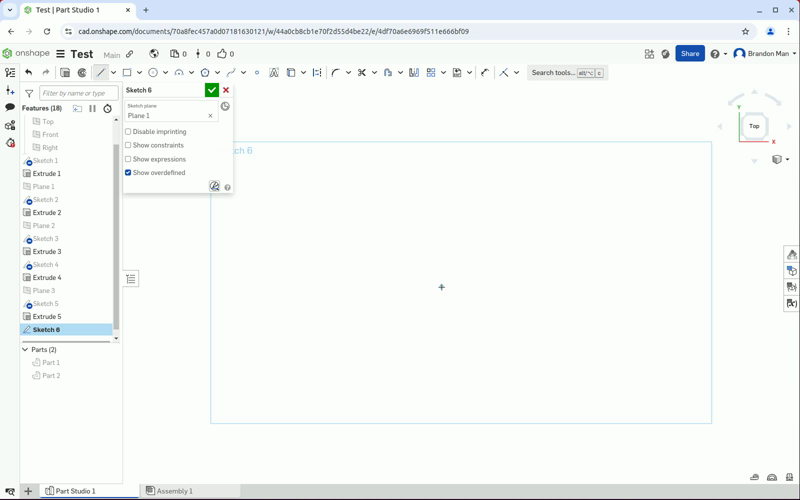
key_down(shift)
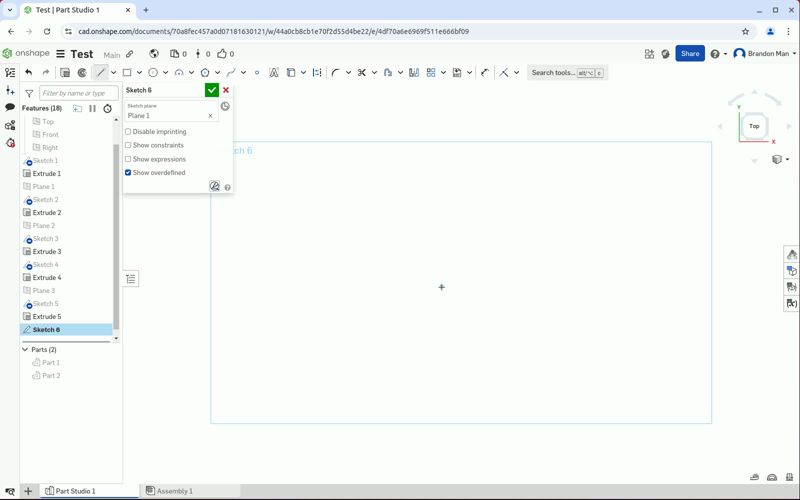
mouse_move(471, 286)
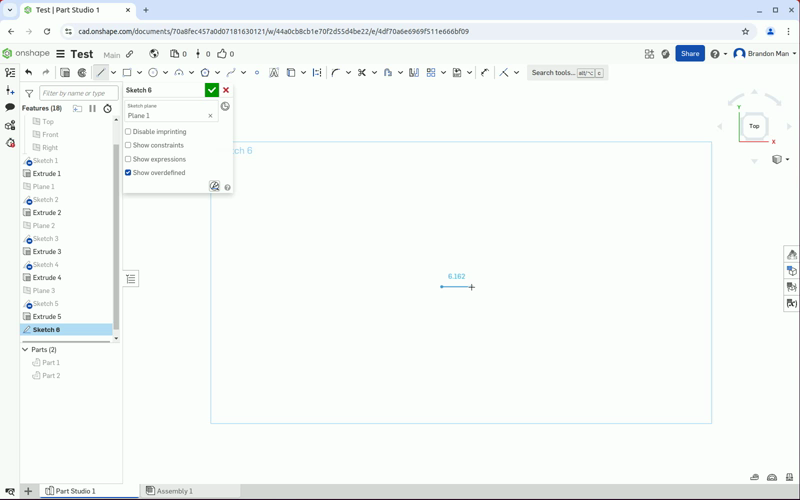
mouse_move(460, 286)
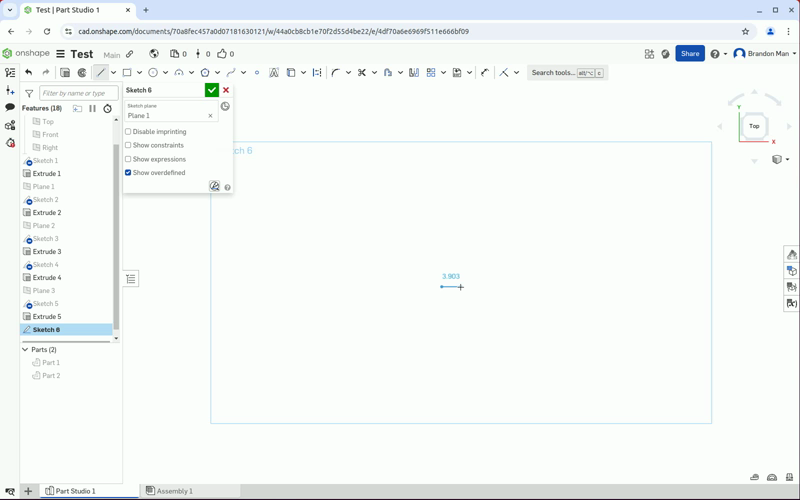
click(460, 286)
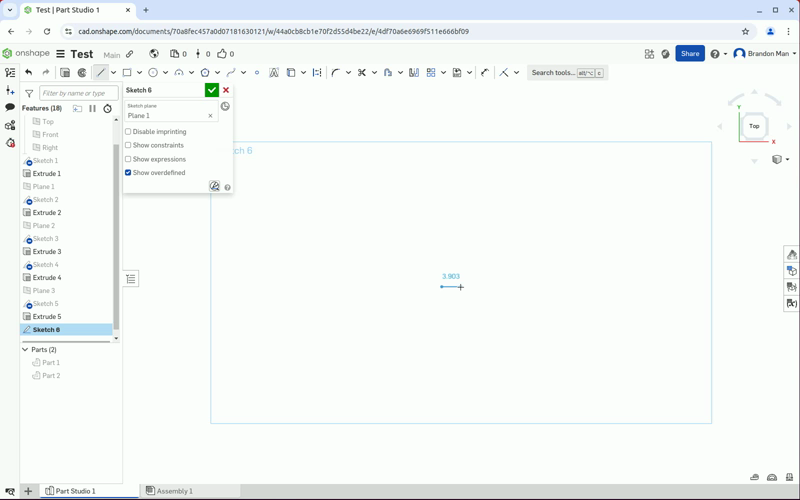
key_up(shift)
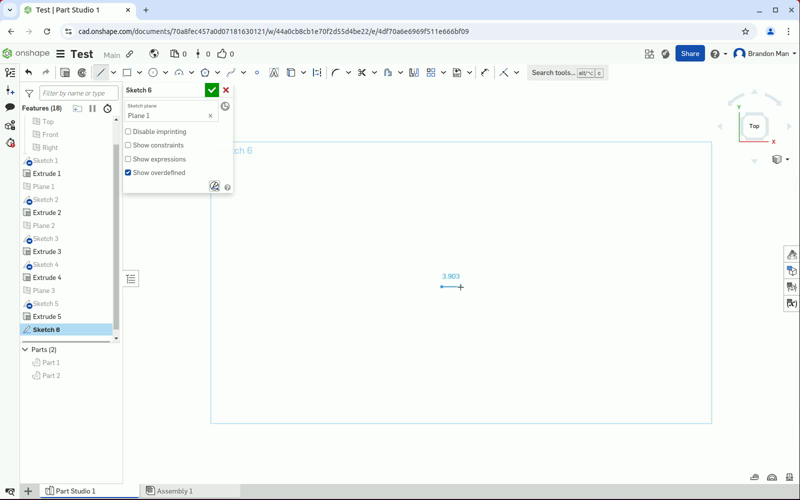
key_down(shift)
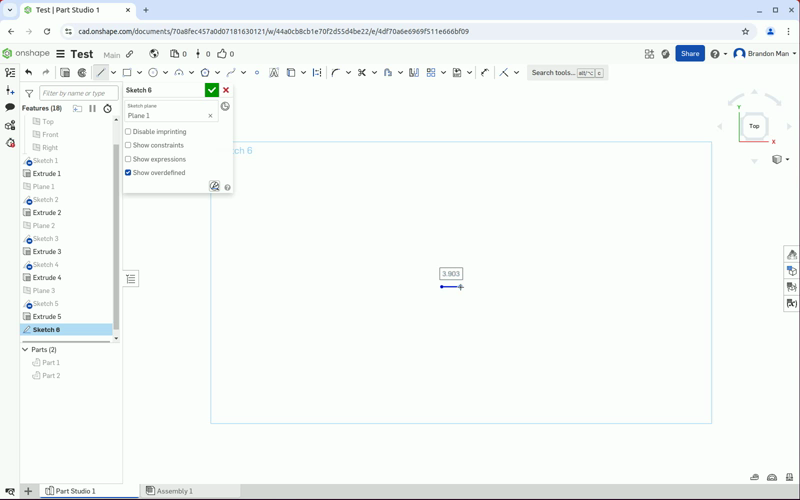
mouse_move(460, 192)
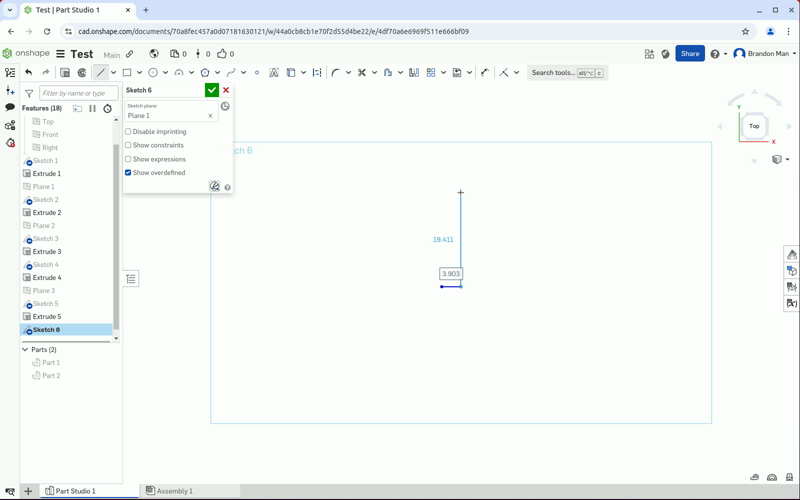
click(460, 192)
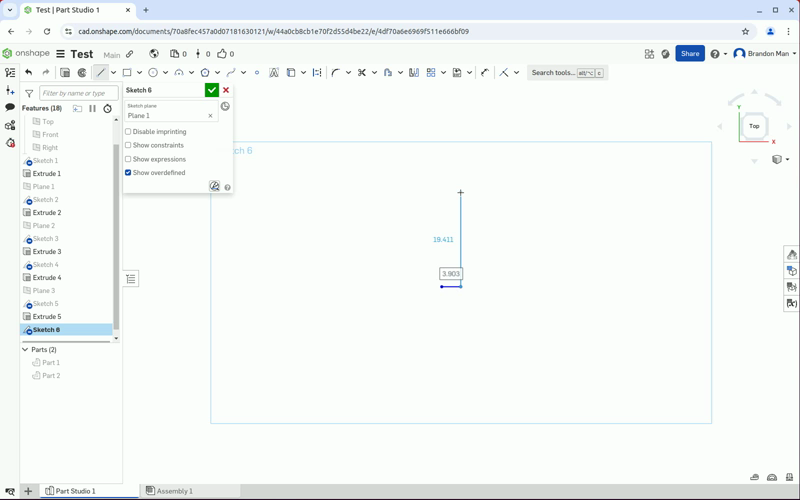
key_up(shift)
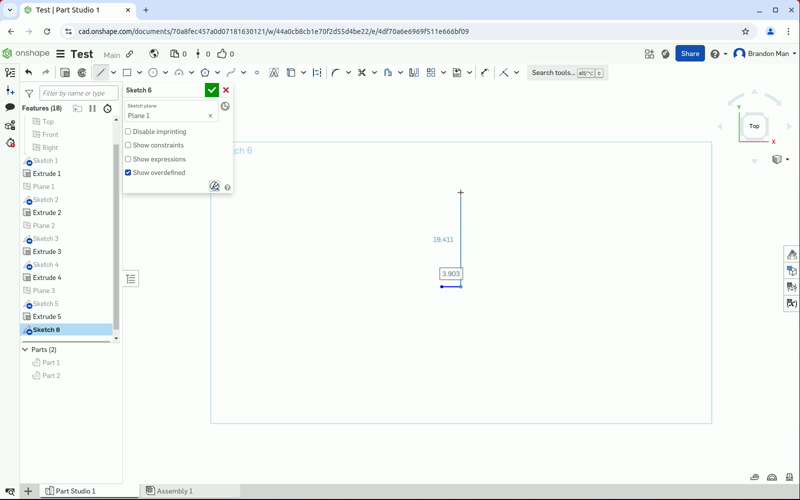
key_down(shift)
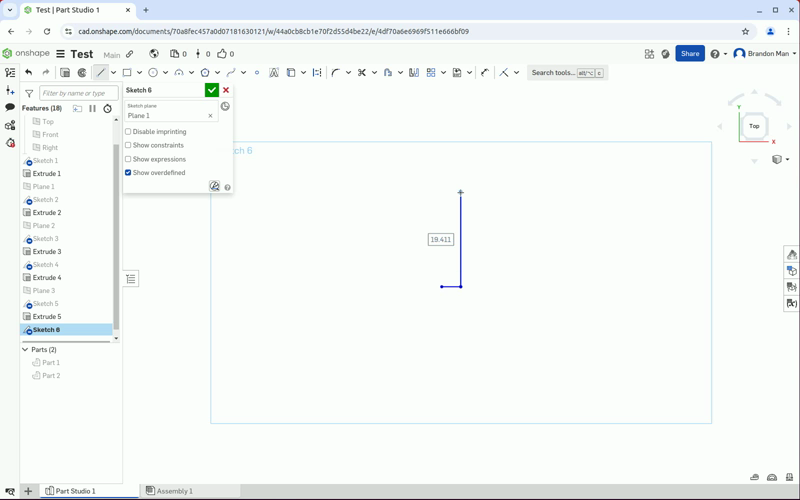
mouse_move(490, 192)
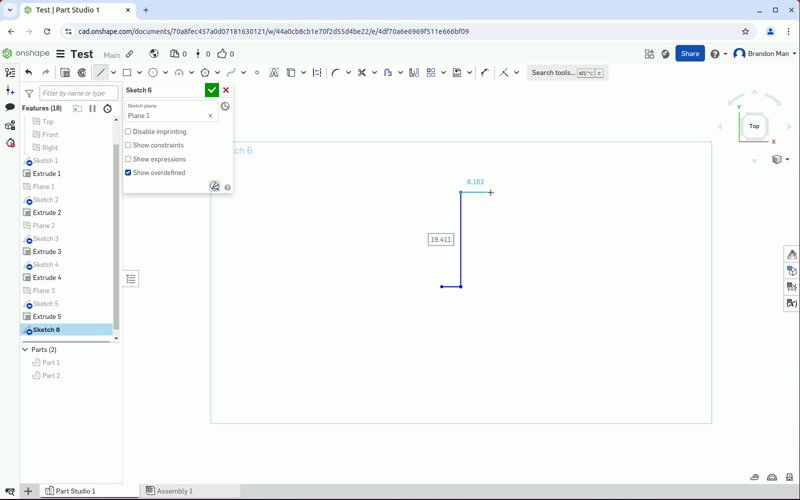
mouse_move(441, 192)
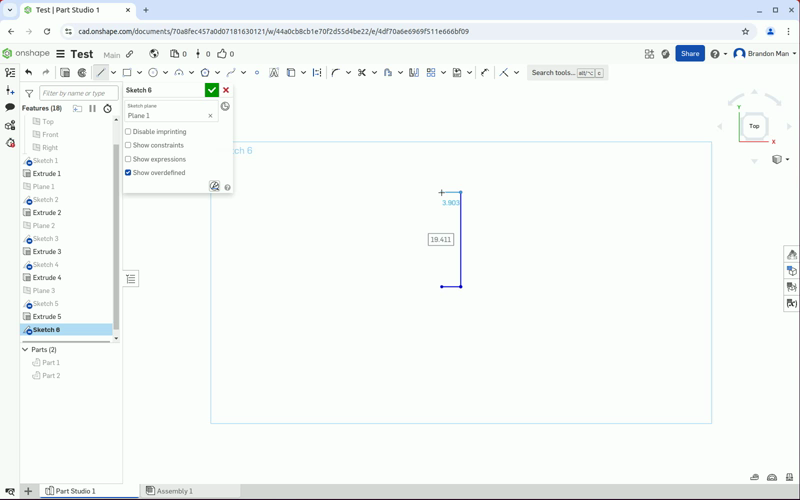
click(441, 192)
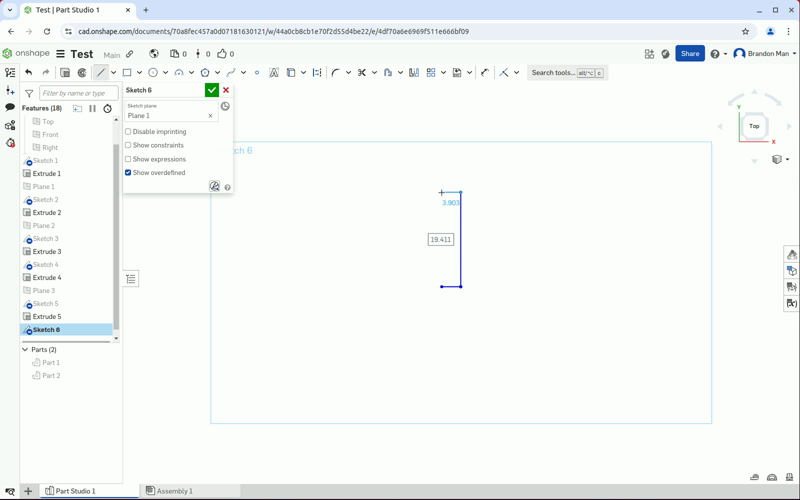
key_up(shift)
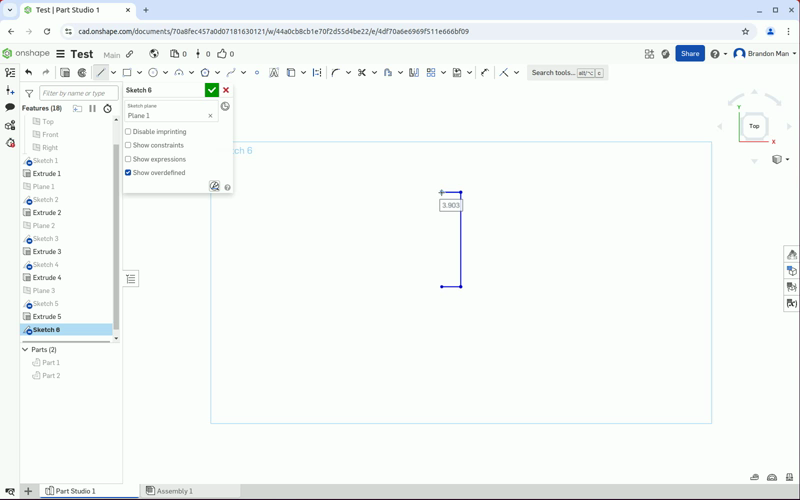
key_down(shift)
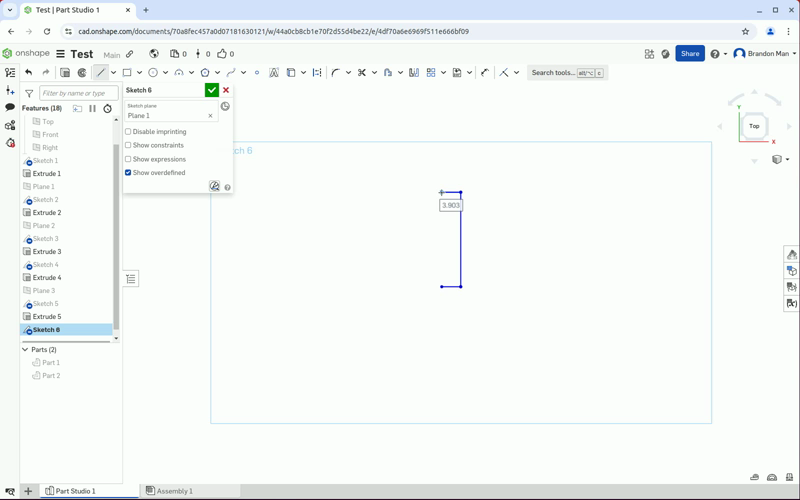
mouse_move(441, 286)
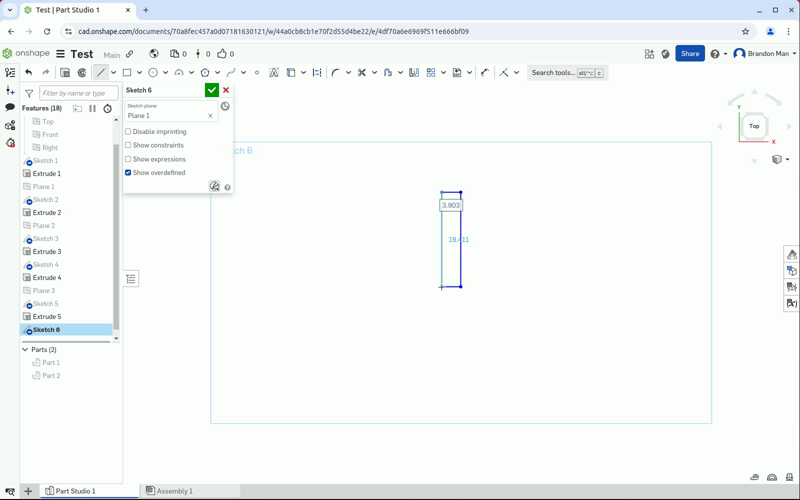
key_up(shift)
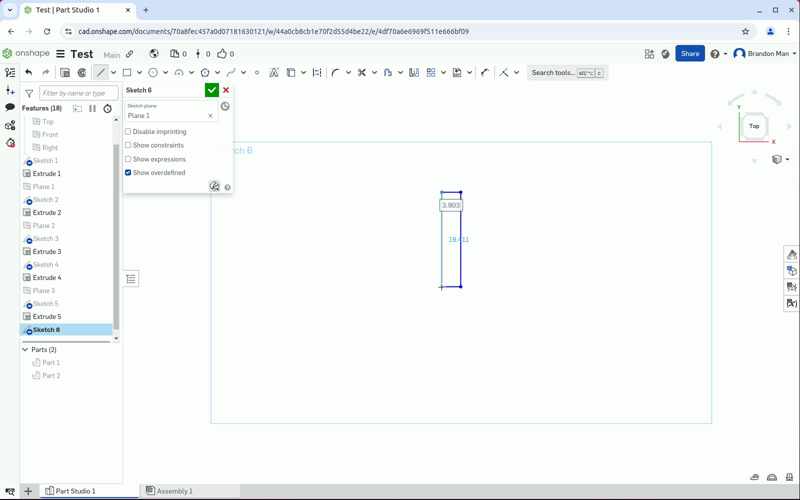
click(441, 286)
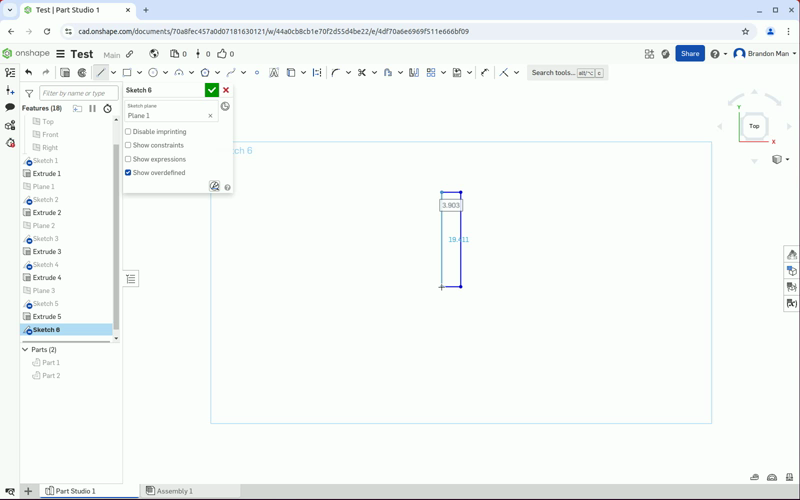
key(esc)
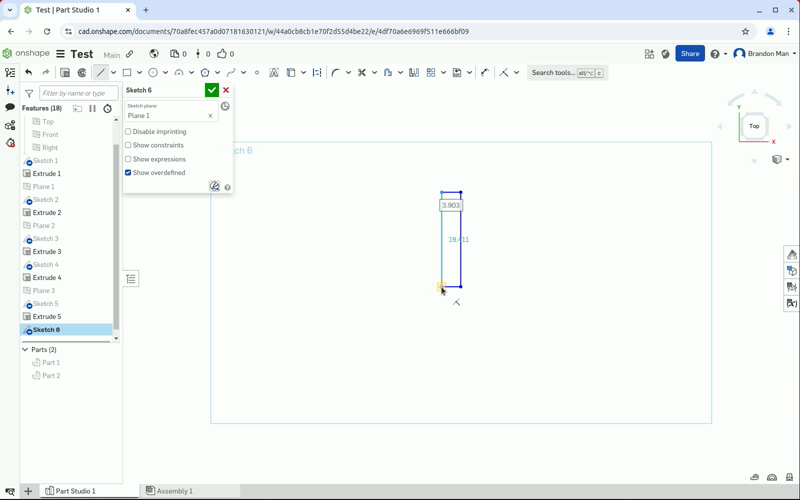
mouse_move(451, 280)
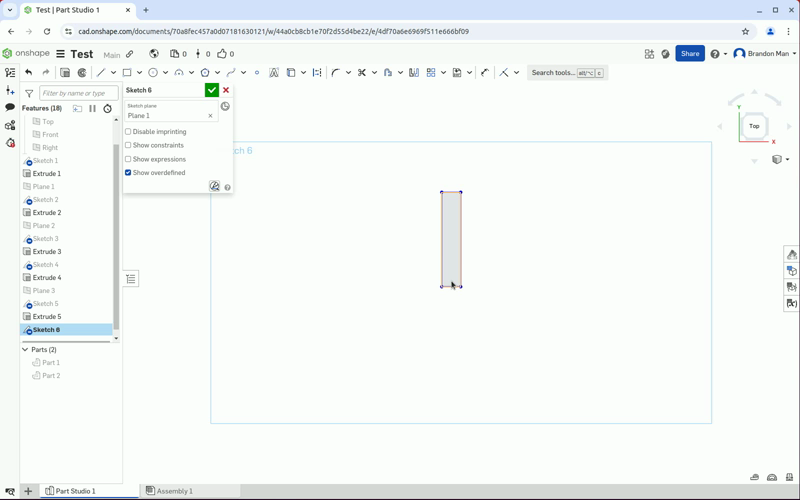
scroll(6)
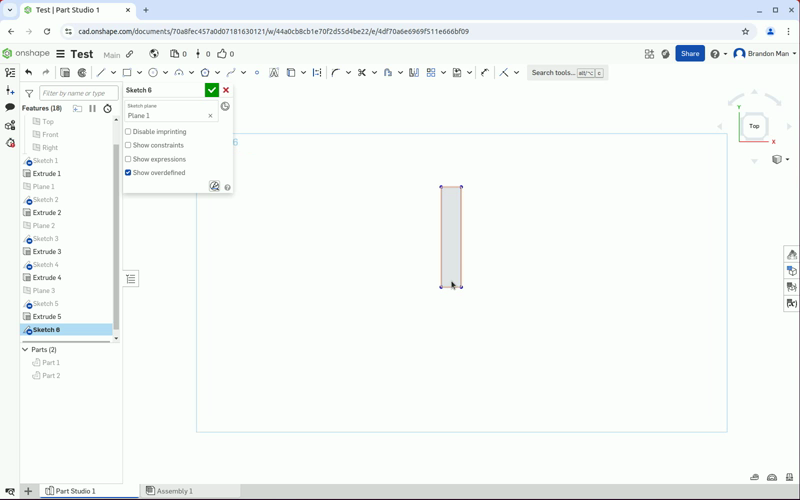
scroll(6)
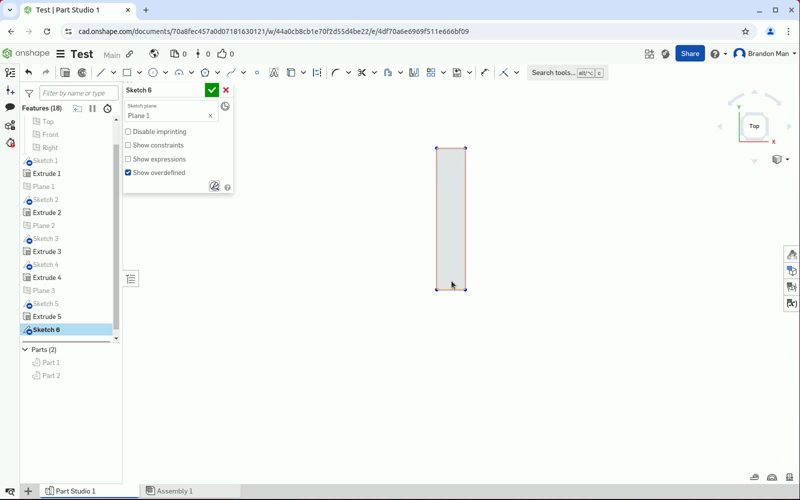
scroll(6)
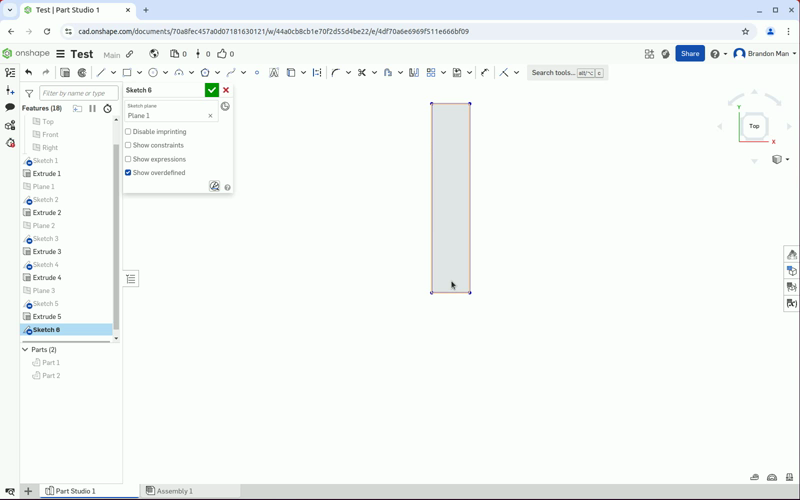
scroll(6)
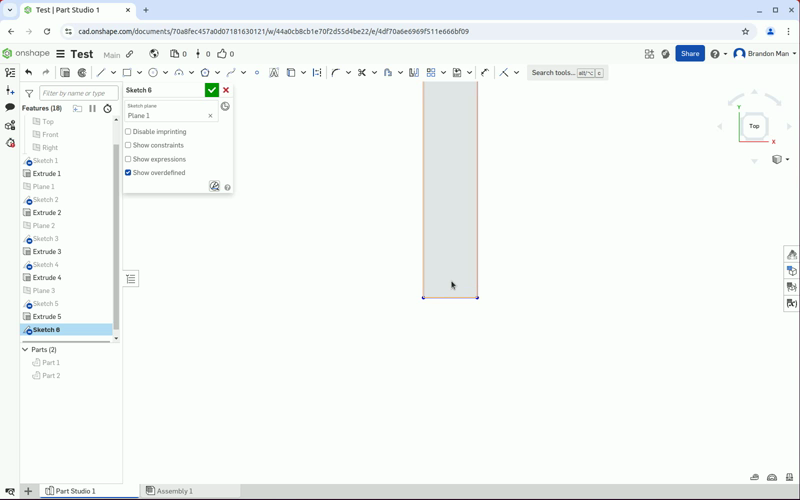
scroll(6)
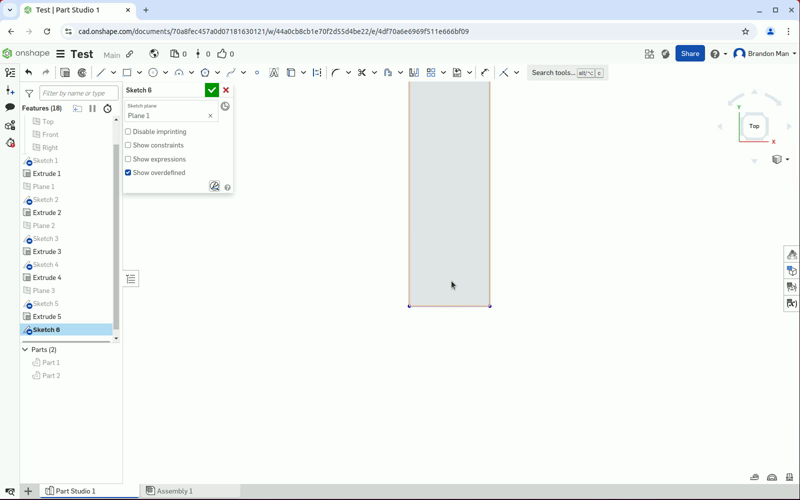
scroll(6)
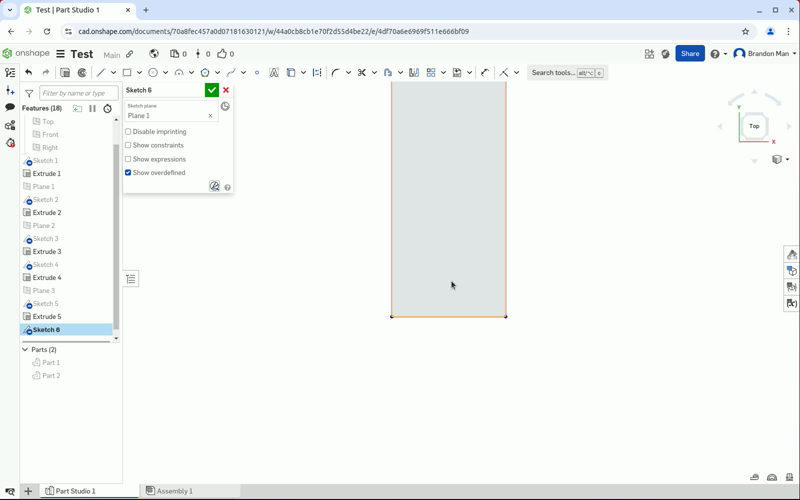
scroll(6)
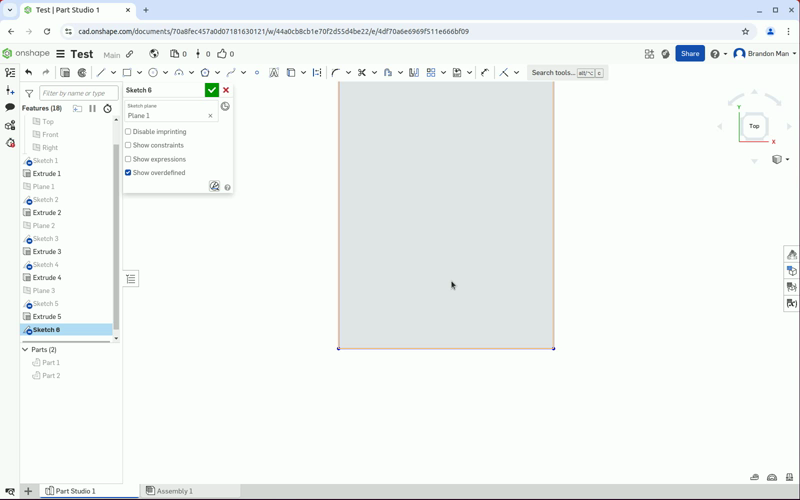
click(451, 280)
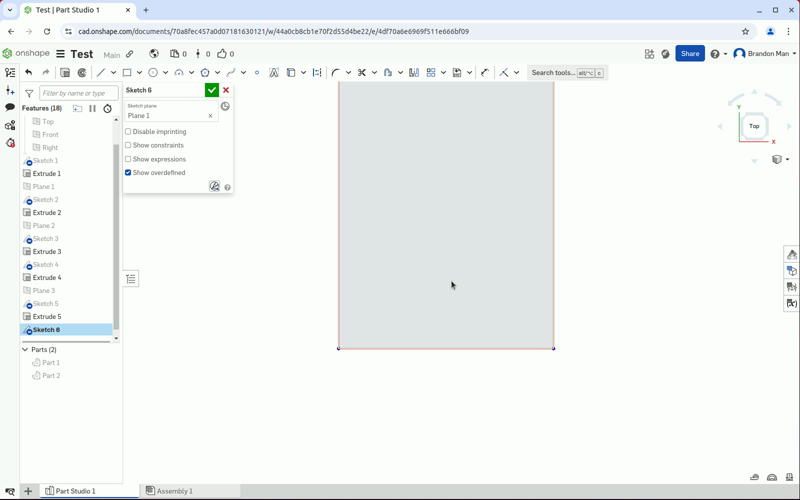
scroll(-6)
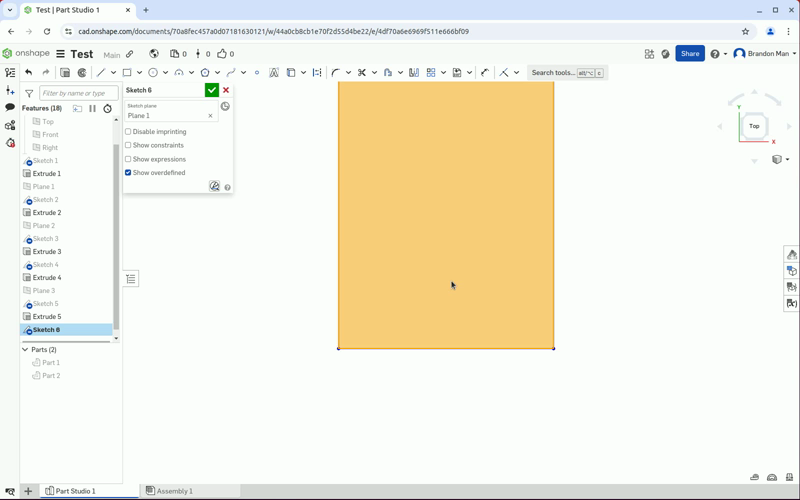
scroll(-6)
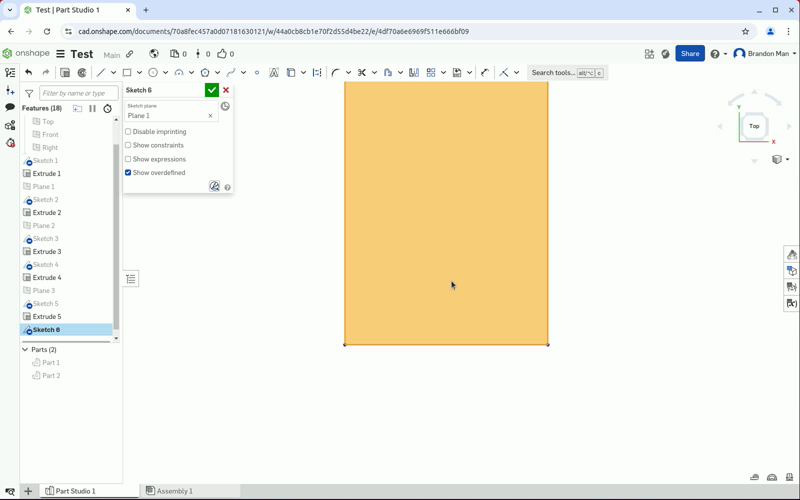
scroll(-6)
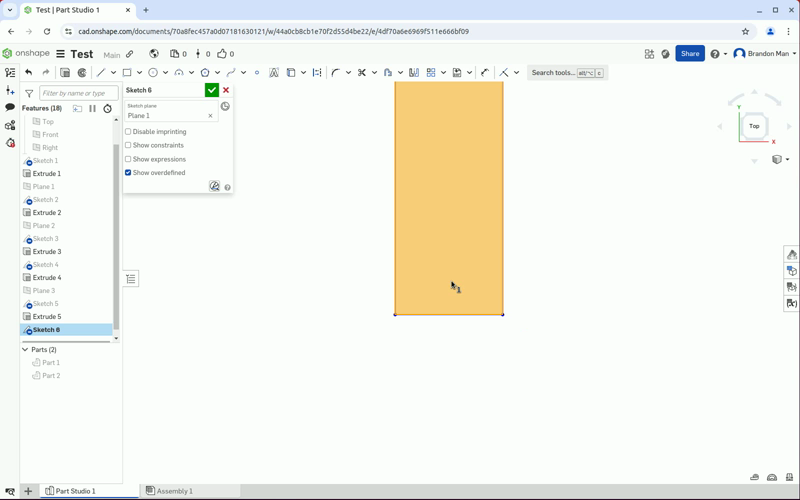
scroll(-6)
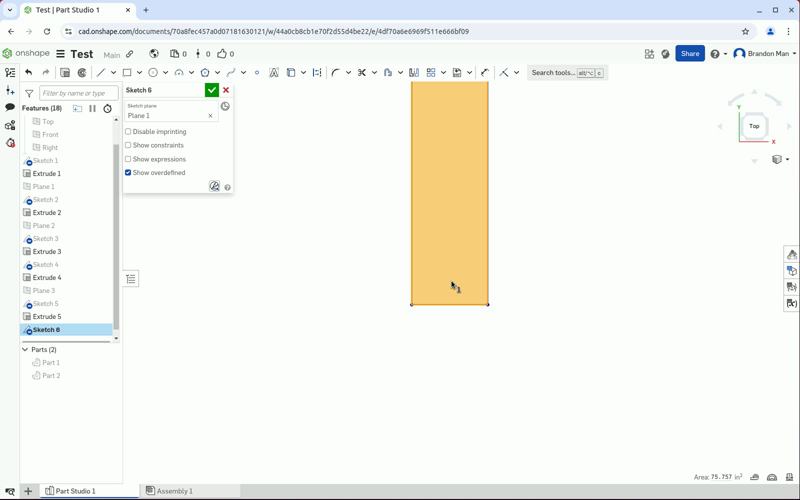
scroll(-6)
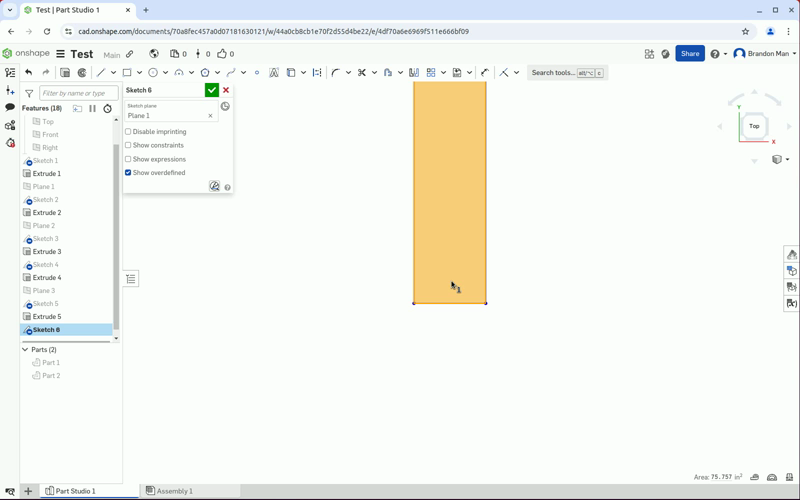
scroll(-6)
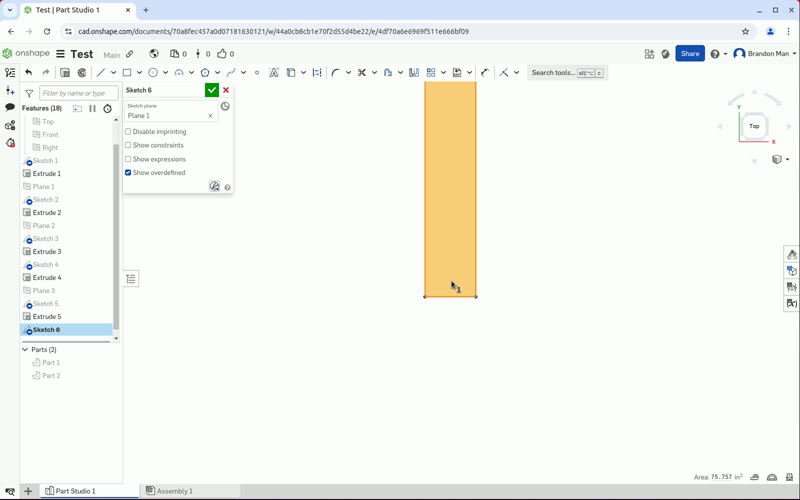
scroll(-6)
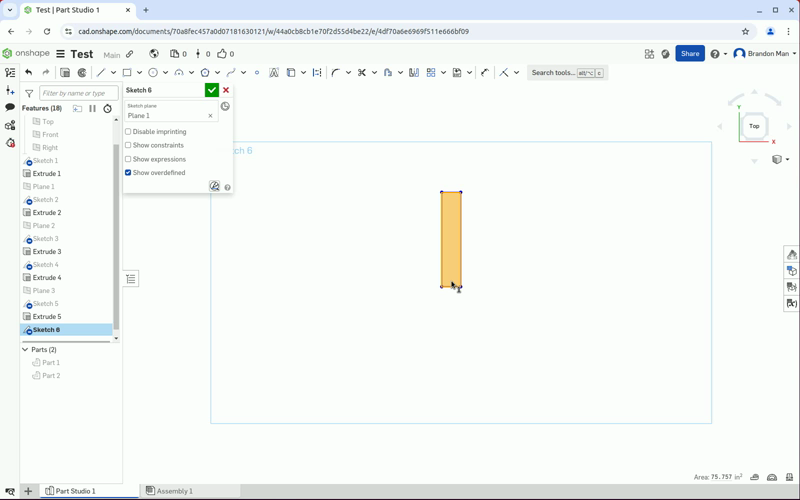
mouse_move(73, 352)
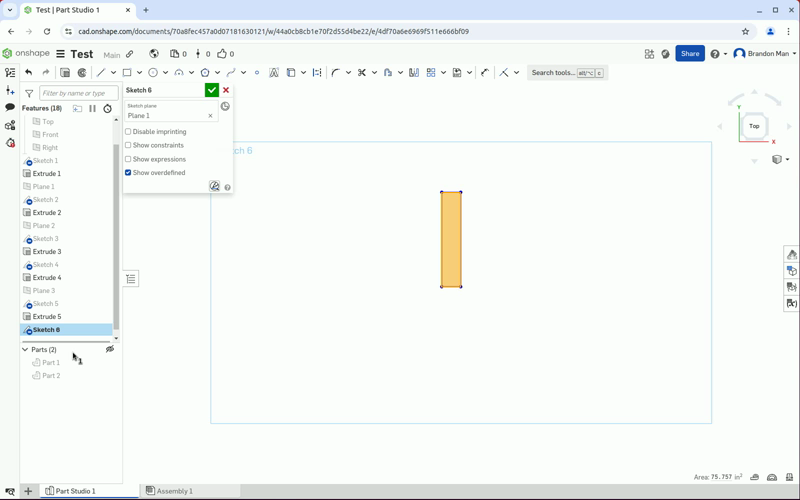
key(shift+y)
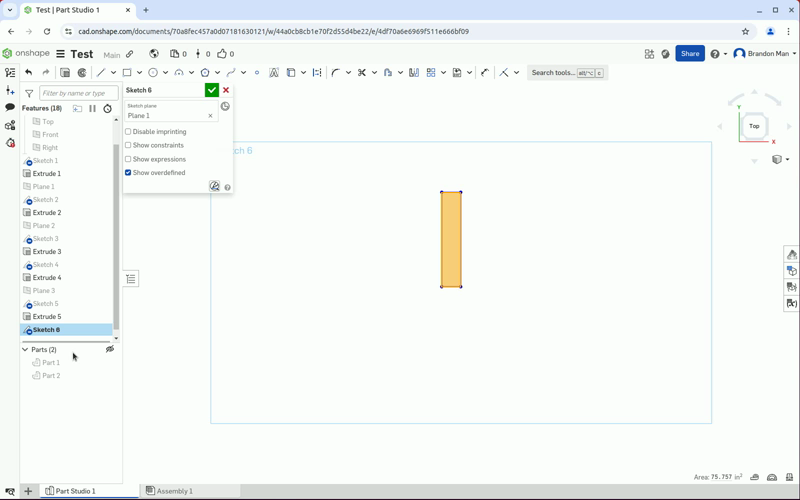
key(shift+e)
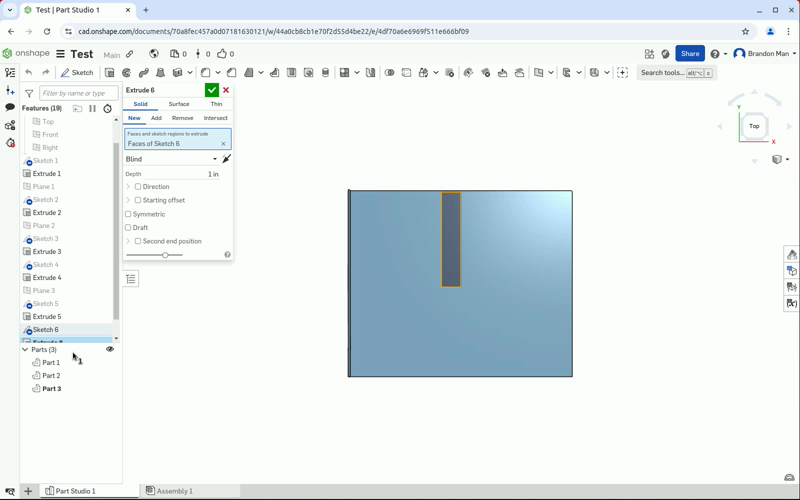
mouse_move(143, 106)
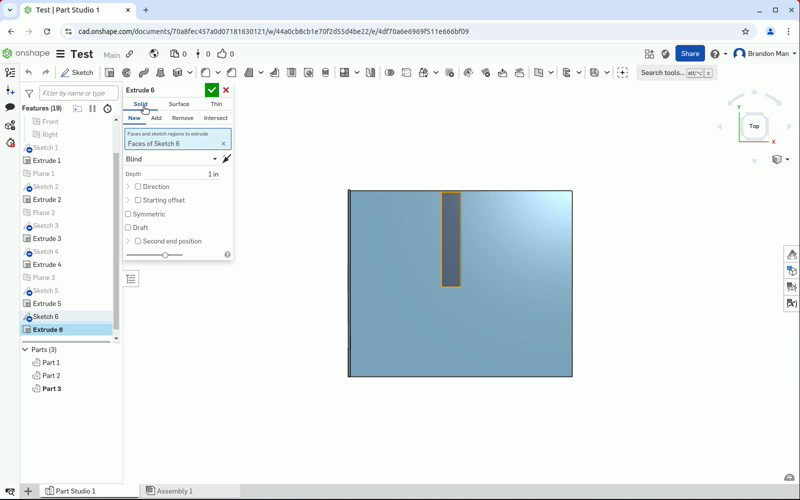
click(143, 106)
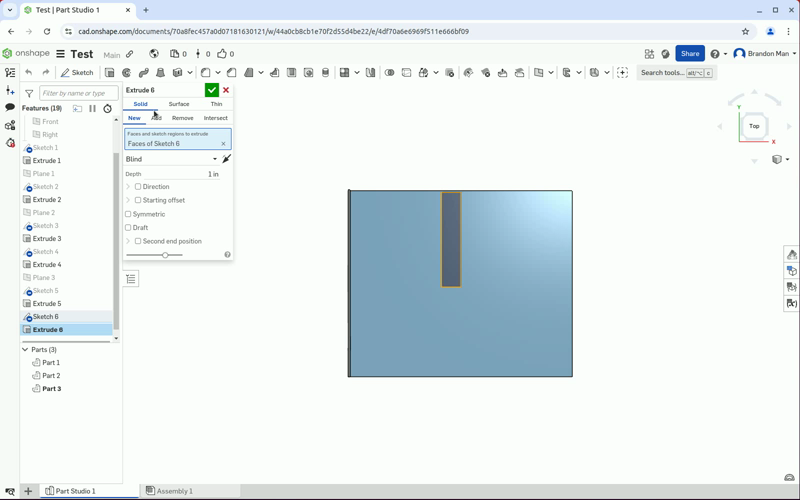
mouse_move(186, 120)
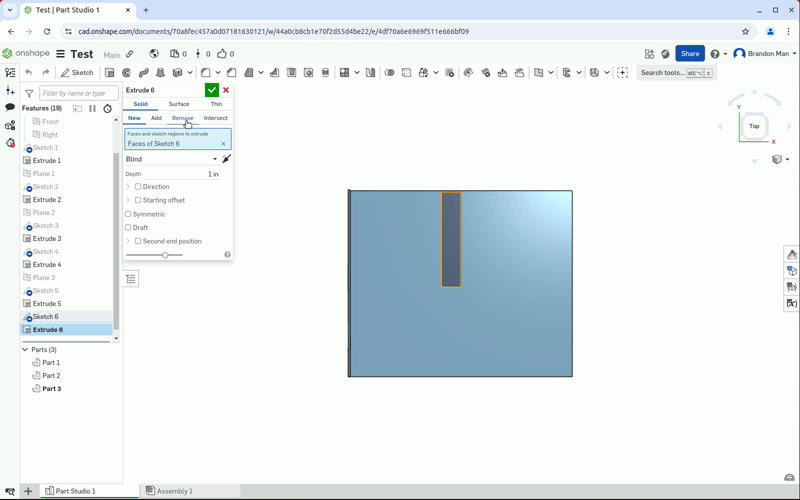
click(186, 120)
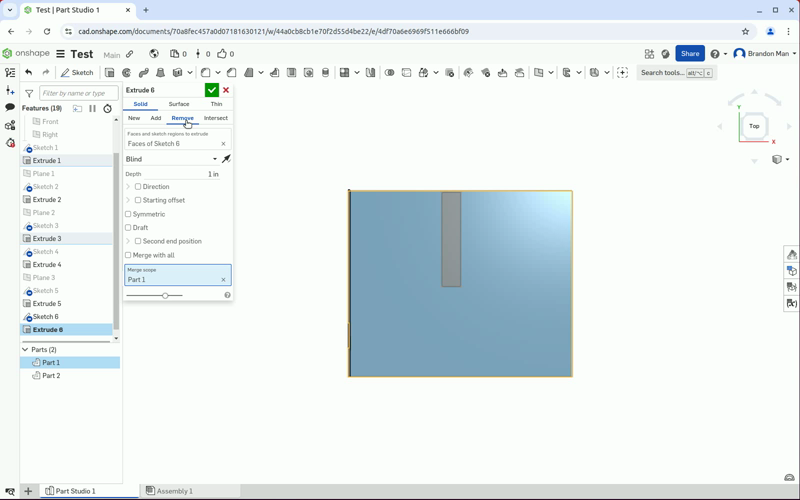
key(tab, 4)
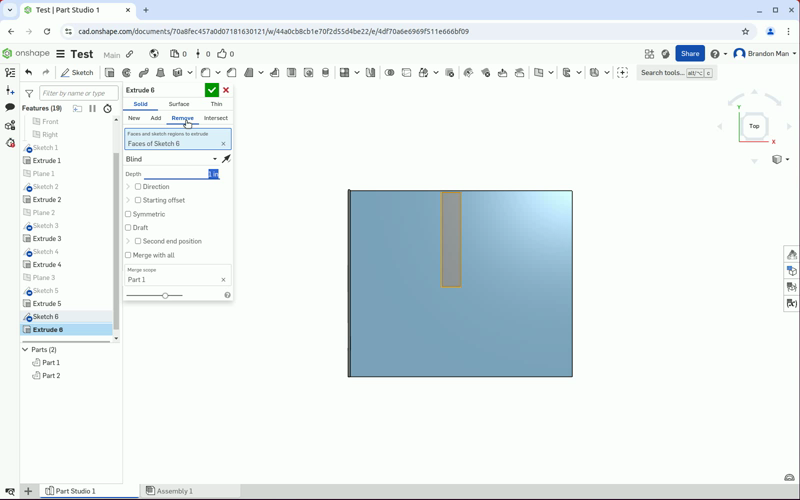
text(3.851)
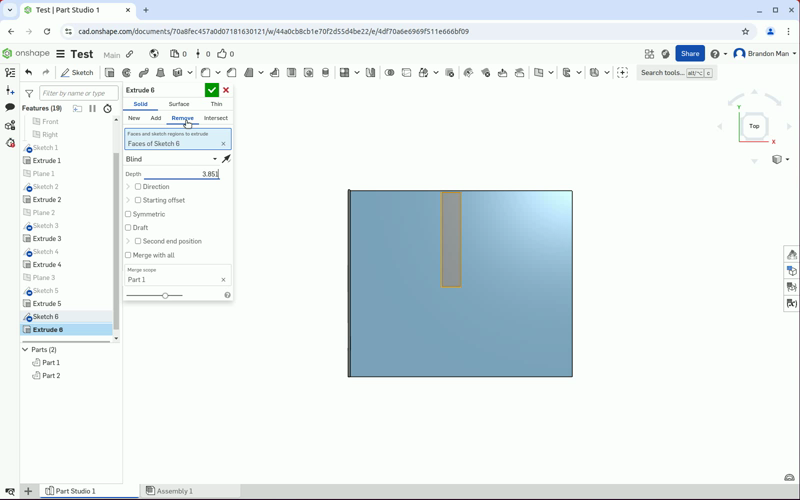
key(tab, 6)
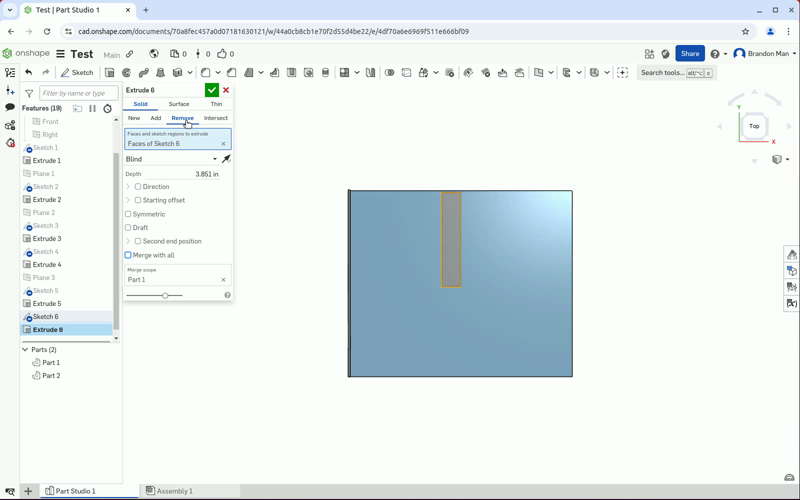
key(space)
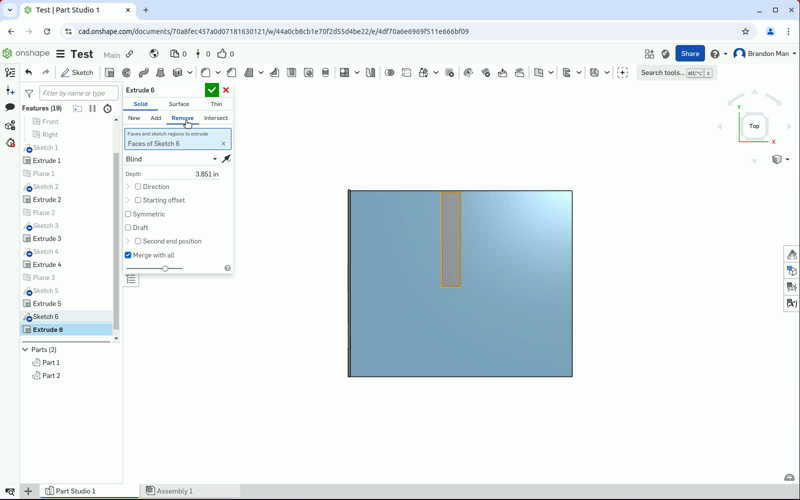
key(enter)
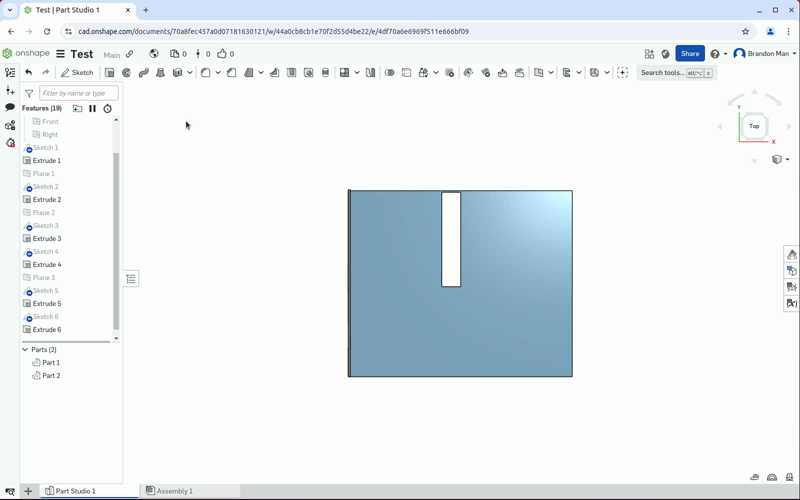
key(shift+h)
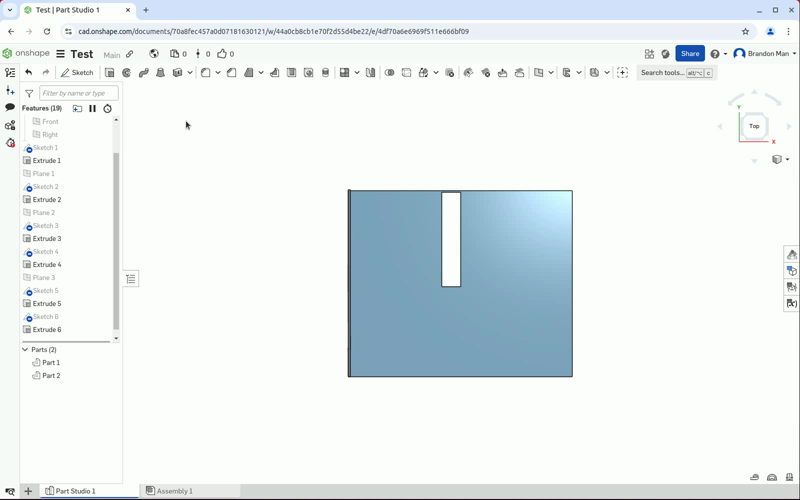
key(shift+h)
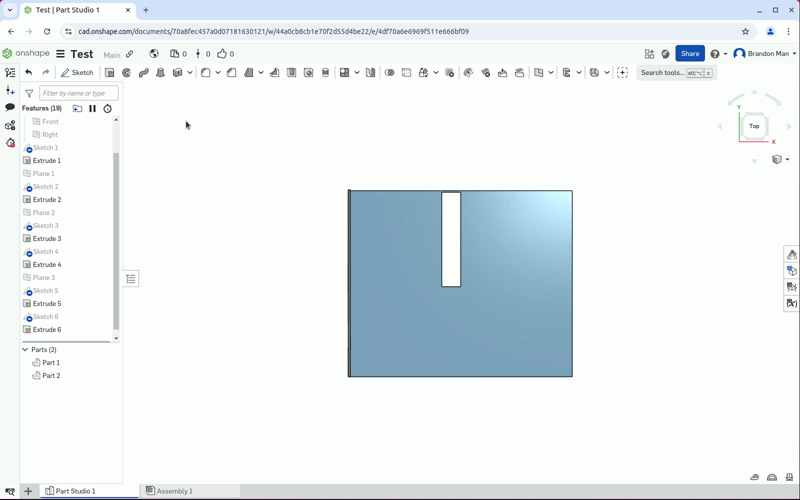
mouse_move(69, 150)
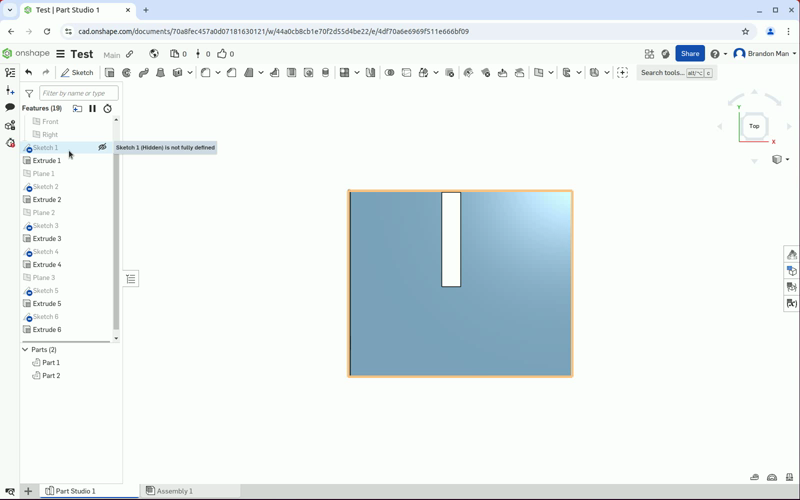
click(69, 150)
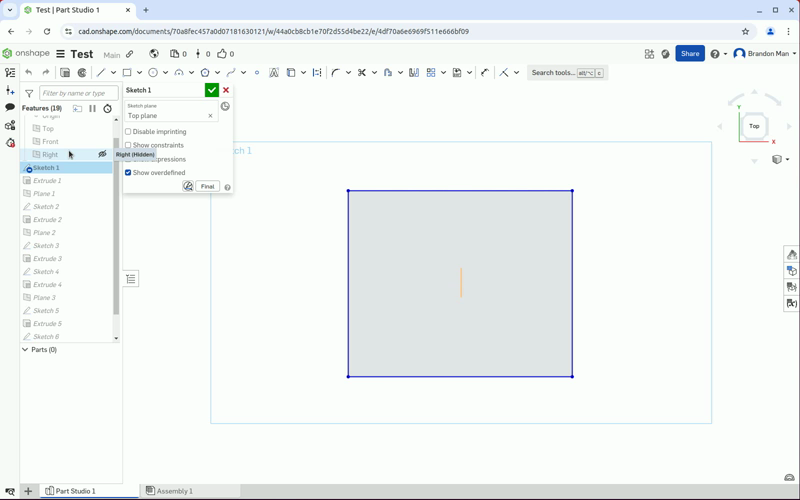
mouse_move(229, 92)
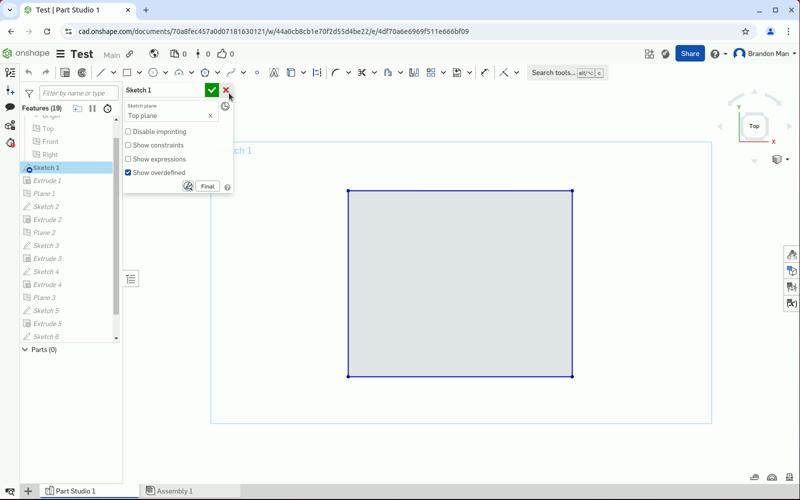
click(229, 92)
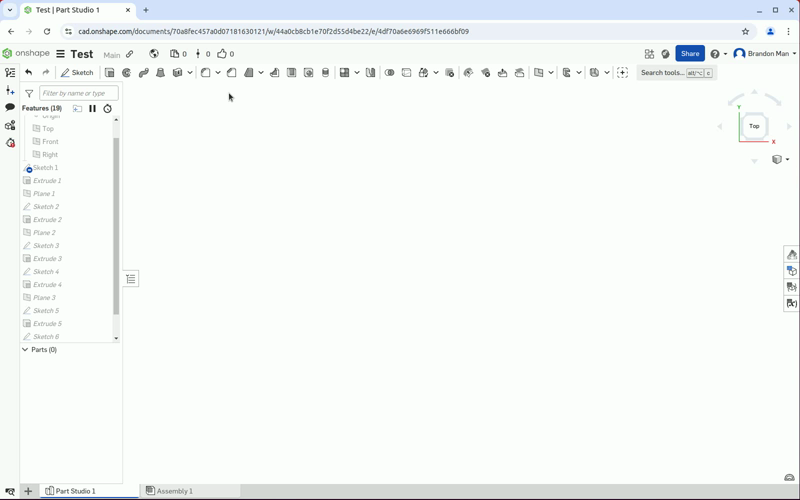
key(shift+s)
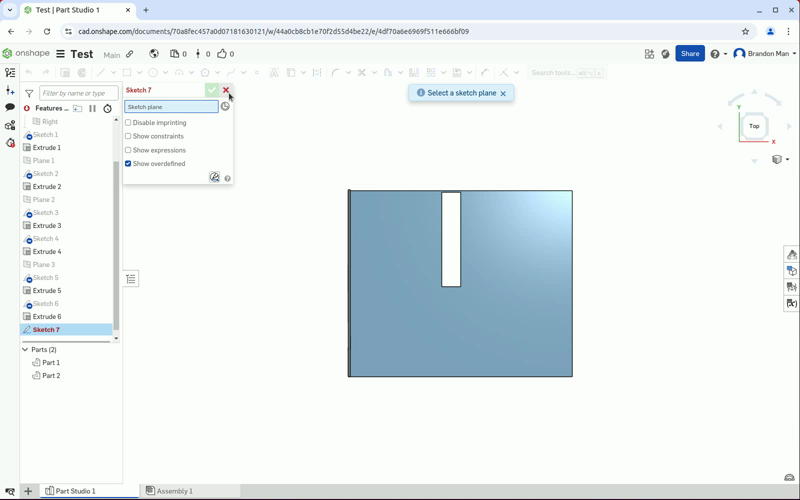
mouse_move(69, 163)
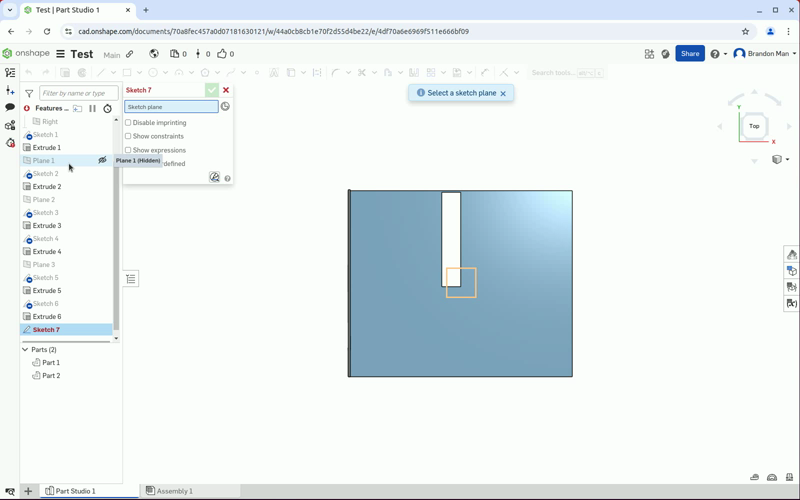
click(69, 163)
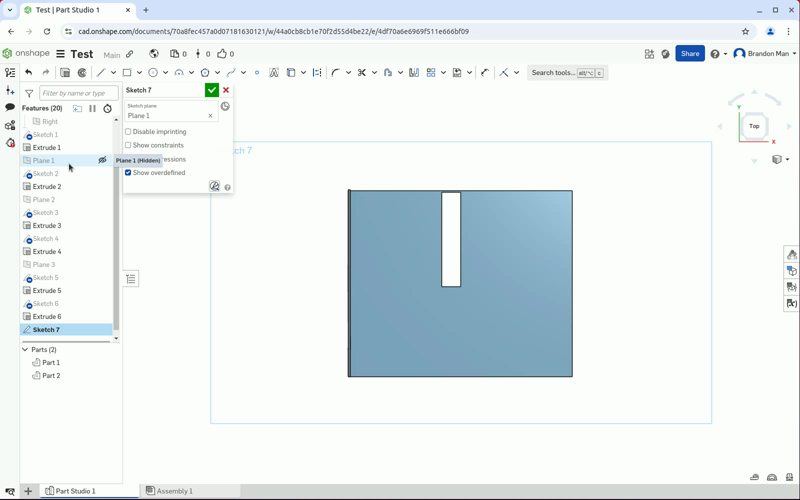
mouse_move(73, 352)
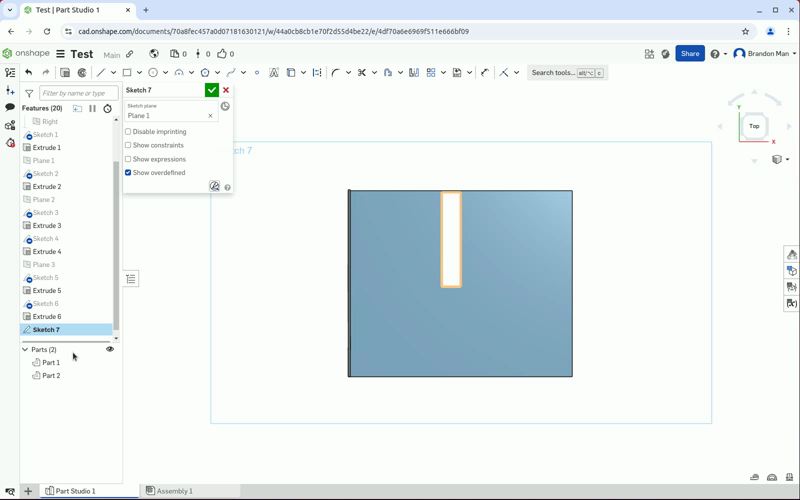
key(y)
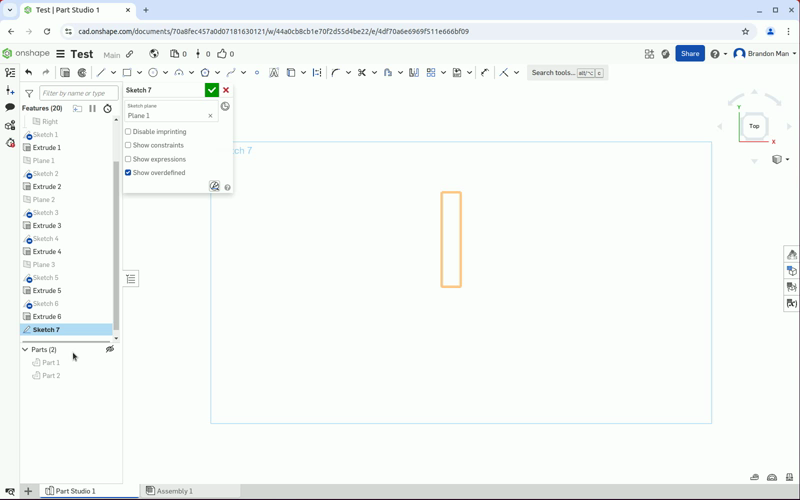
key(l)
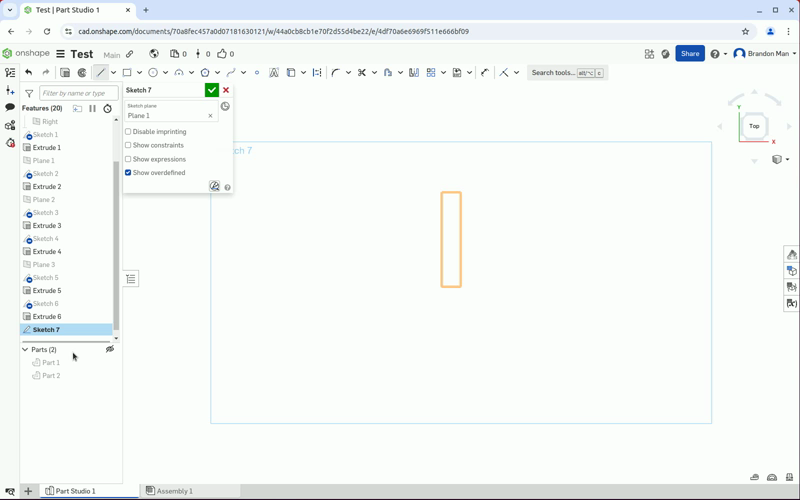
key_down(shift)
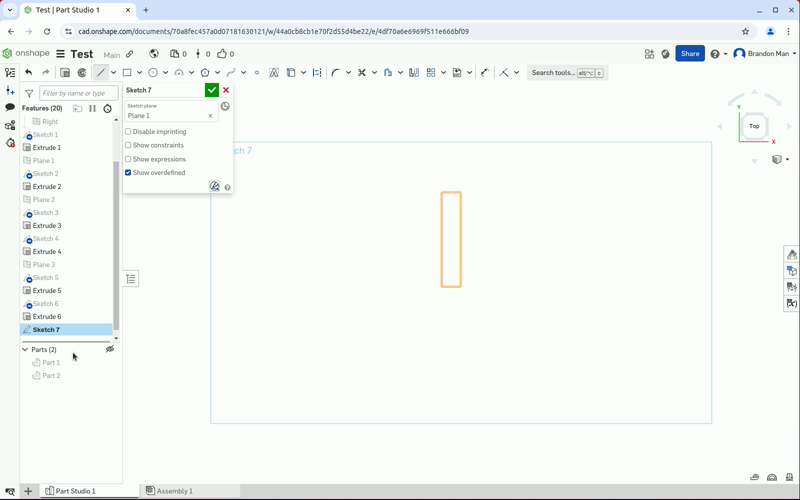
mouse_move(489, 314)
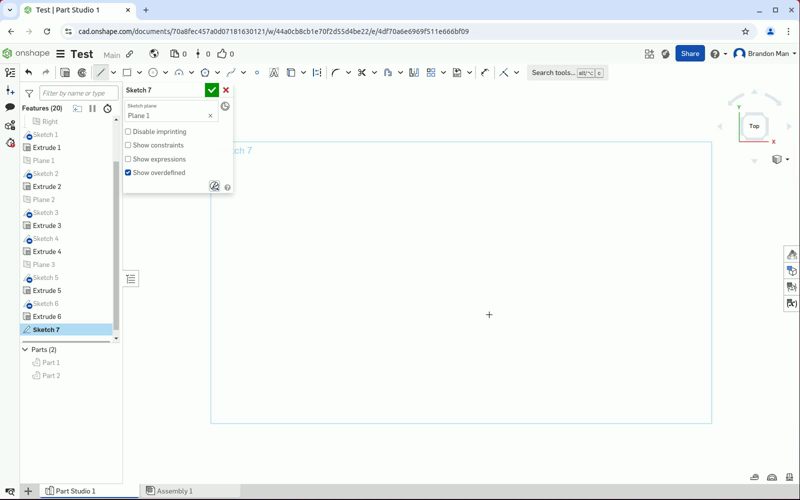
click(489, 314)
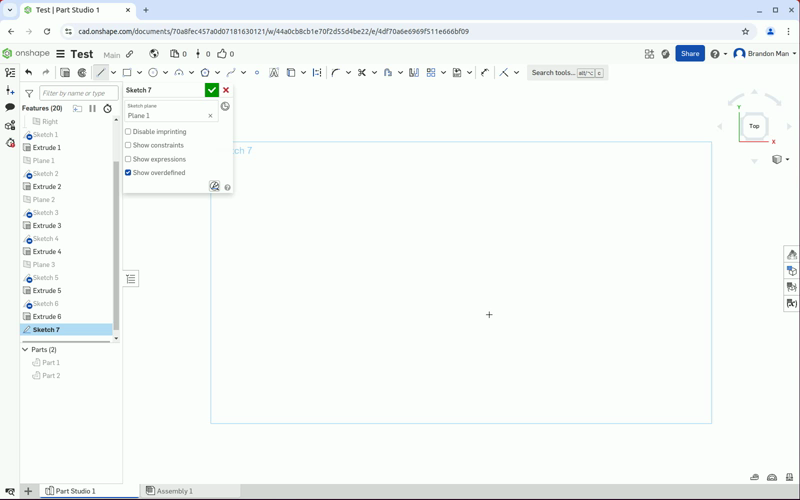
key_up(shift)
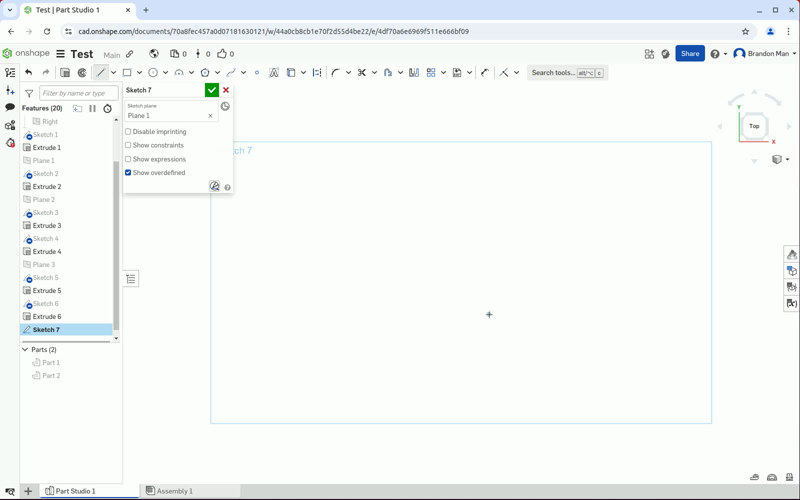
key_down(shift)
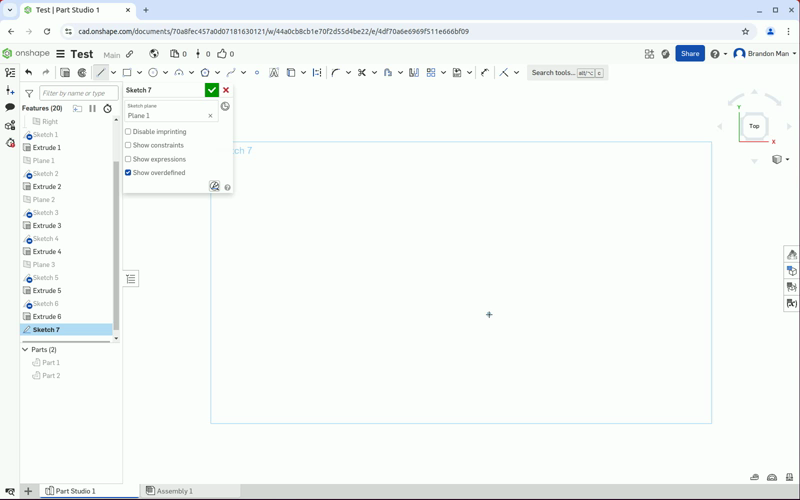
mouse_move(519, 314)
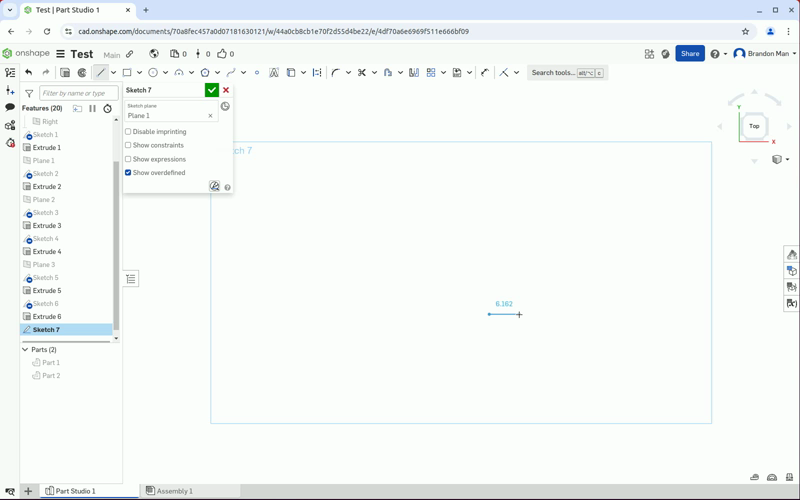
mouse_move(522, 314)
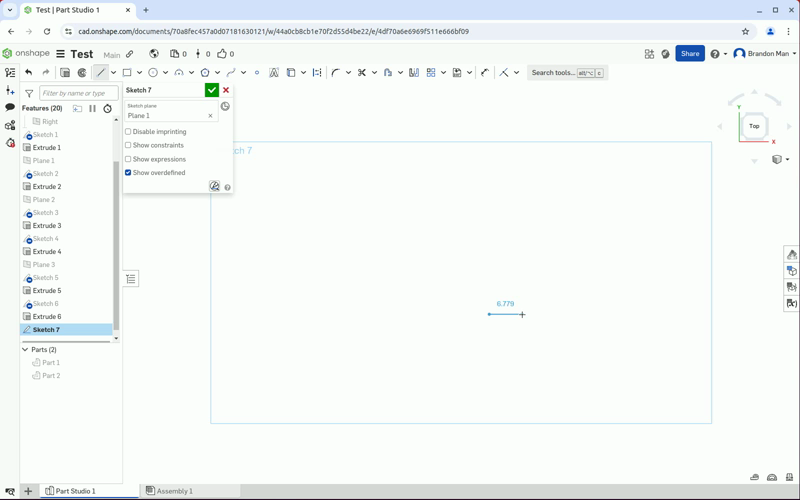
click(522, 314)
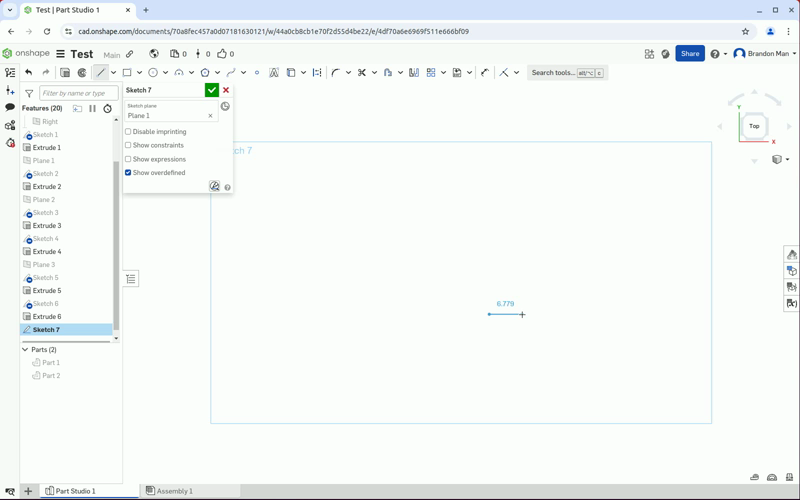
key_up(shift)
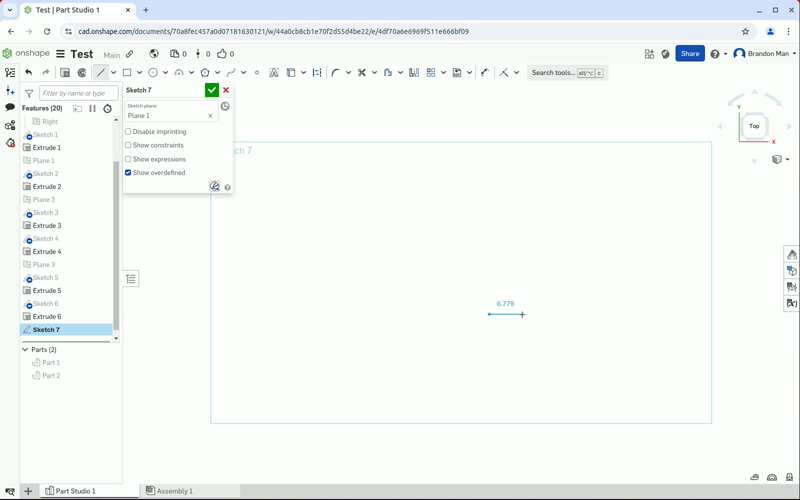
key_down(shift)
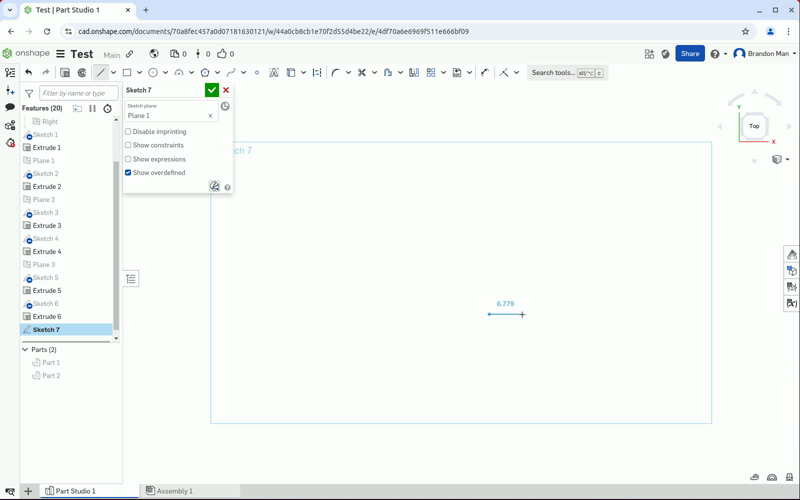
mouse_move(552, 314)
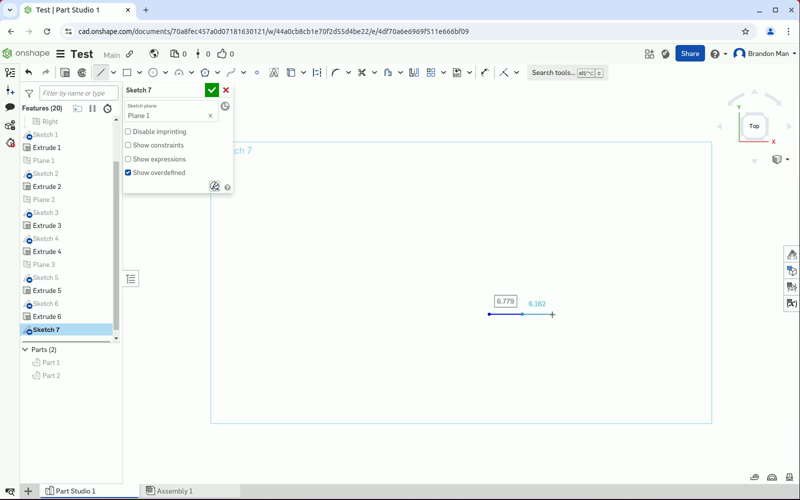
mouse_move(522, 257)
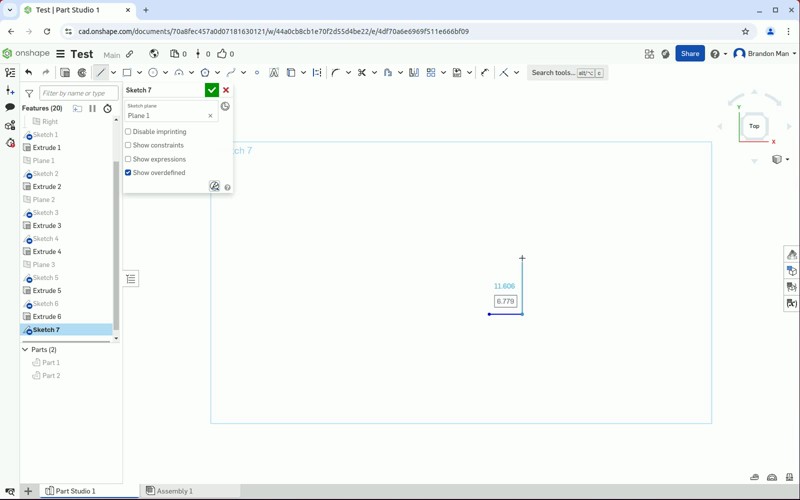
click(522, 257)
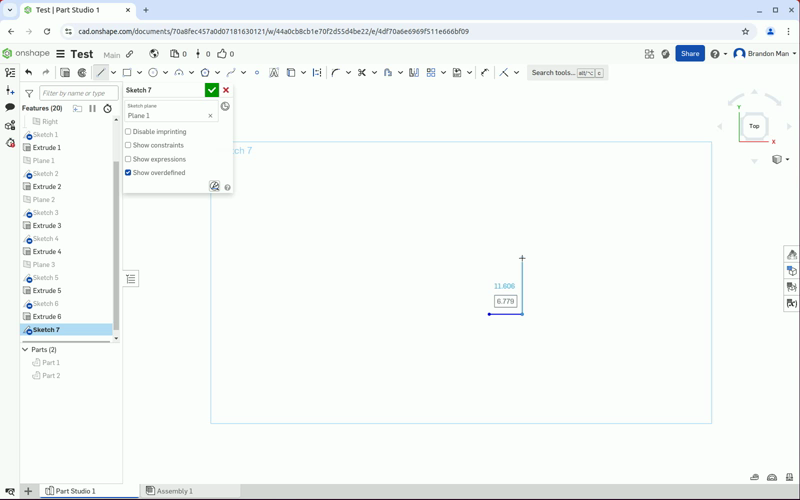
key_up(shift)
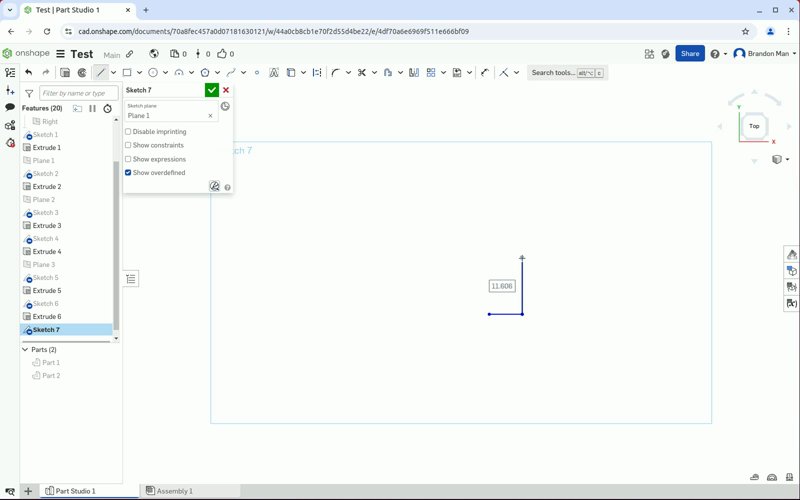
key_down(shift)
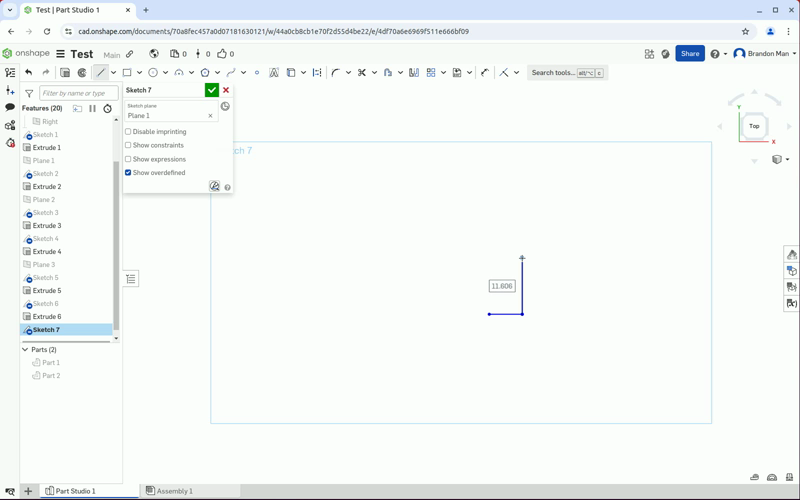
mouse_move(552, 257)
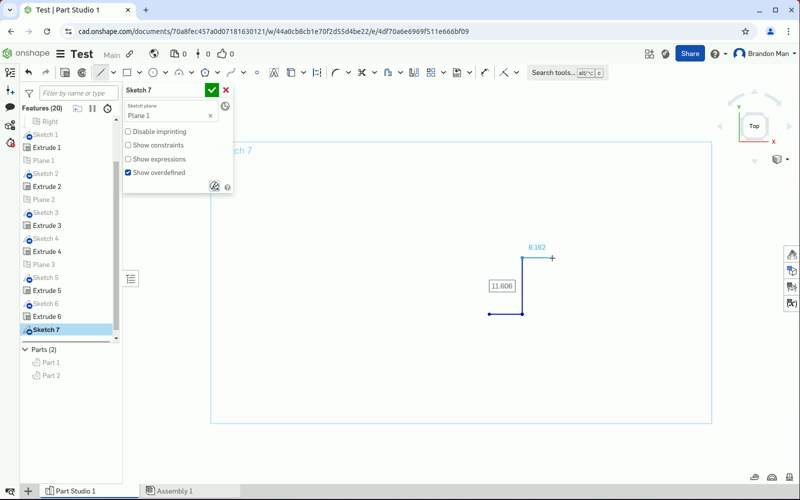
mouse_move(489, 257)
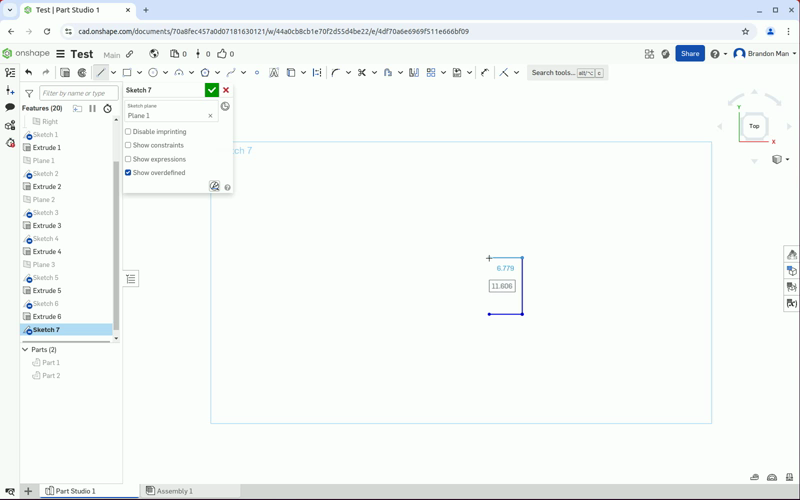
click(489, 257)
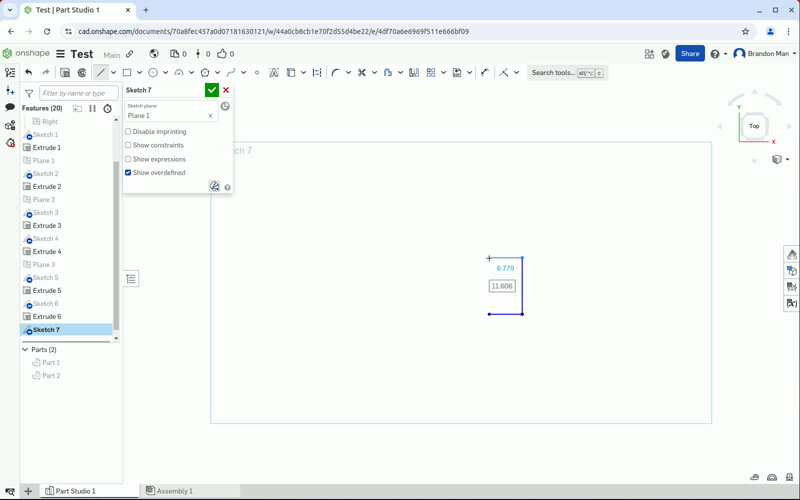
key_up(shift)
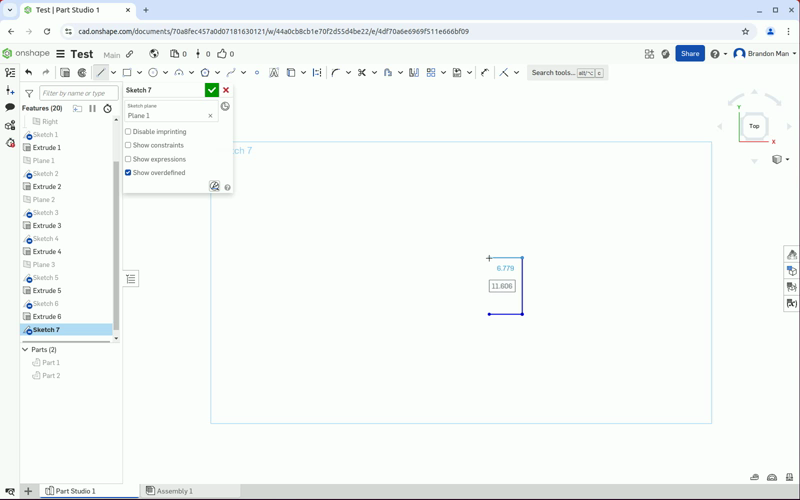
mouse_move(519, 257)
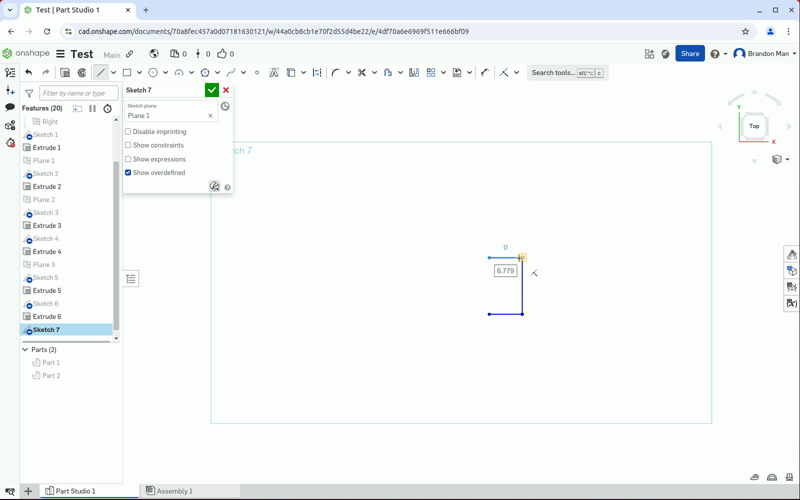
key_down(shift)
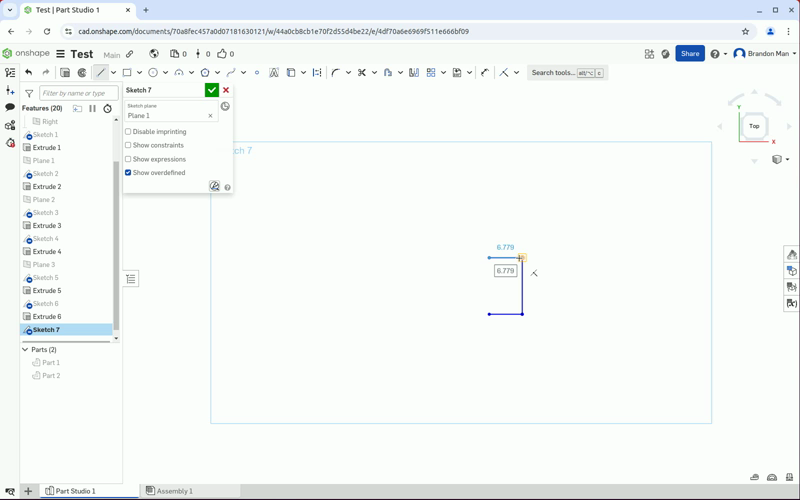
mouse_move(489, 314)
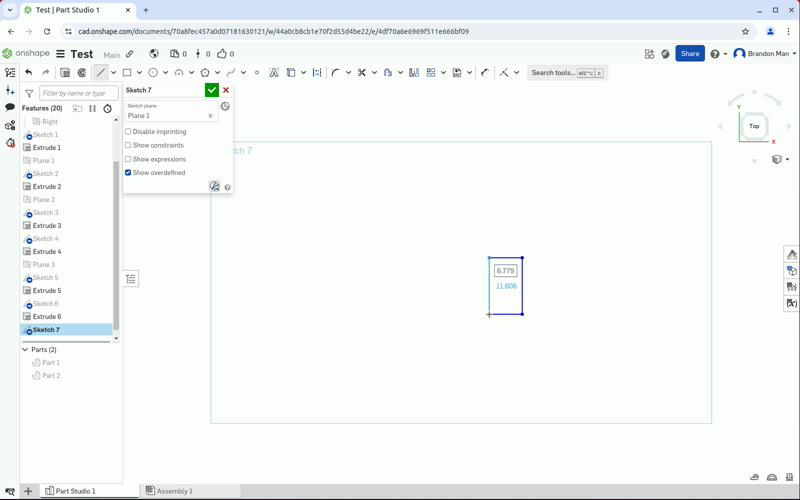
key_up(shift)
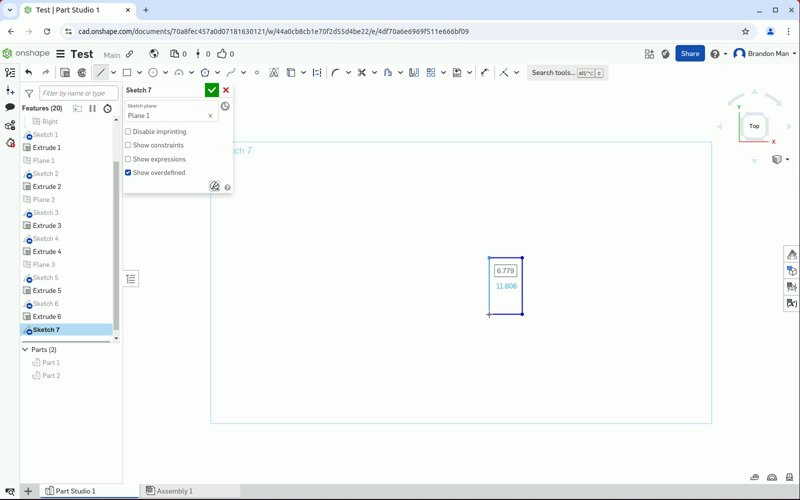
click(489, 314)
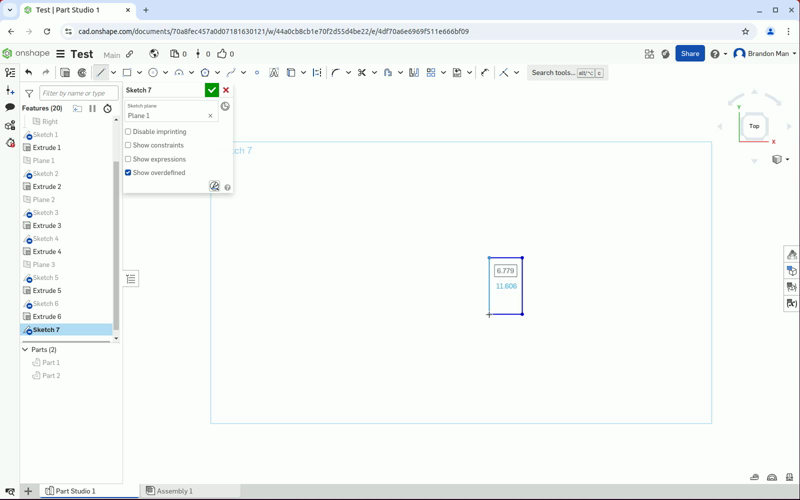
key(esc)
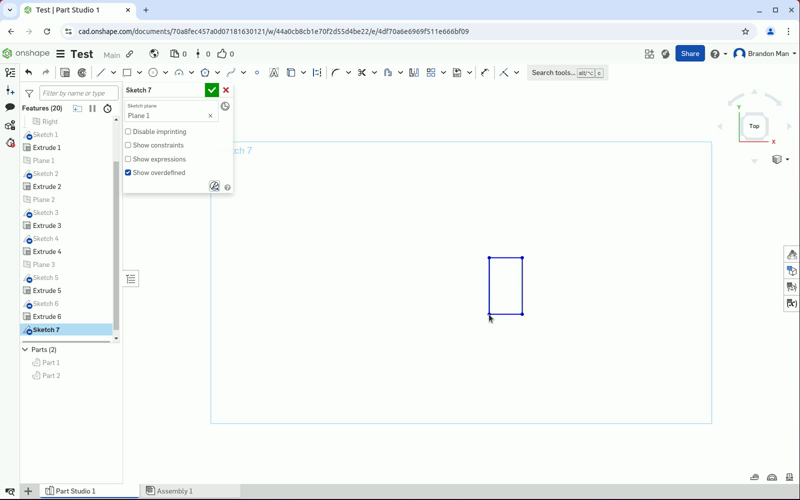
mouse_move(491, 265)
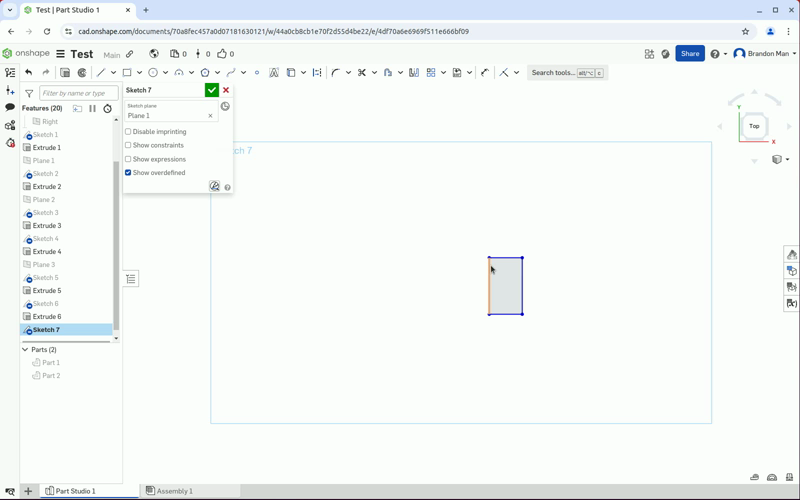
click(491, 265)
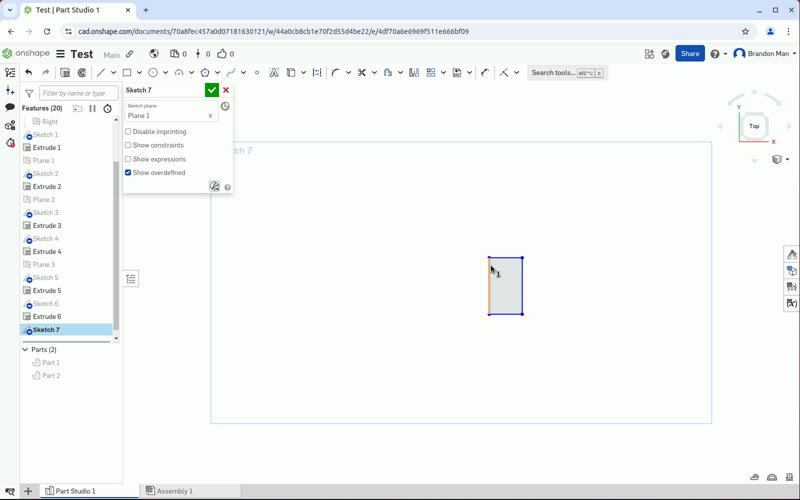
mouse_move(73, 352)
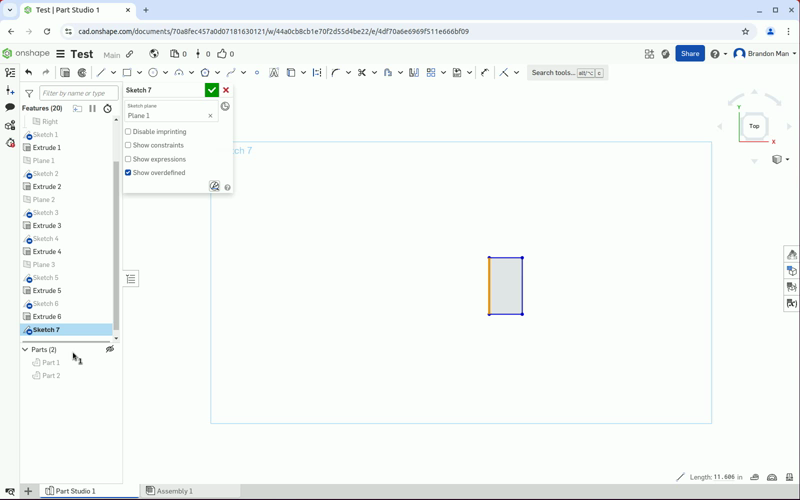
key(shift+y)
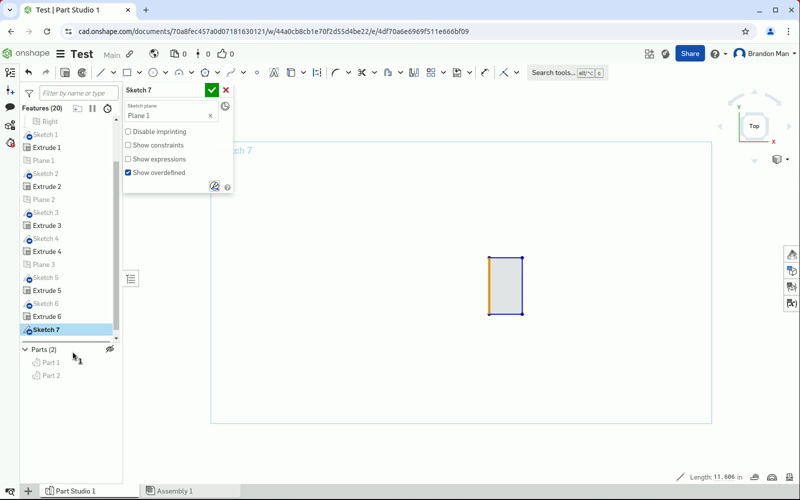
key(shift+e)
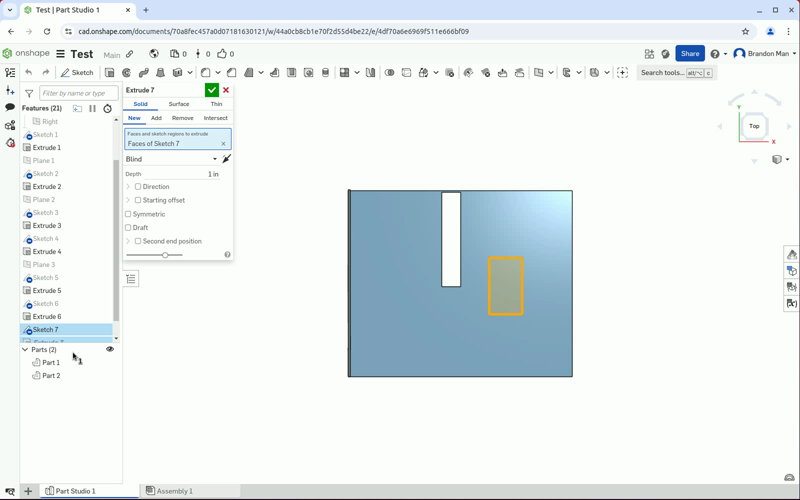
mouse_move(143, 106)
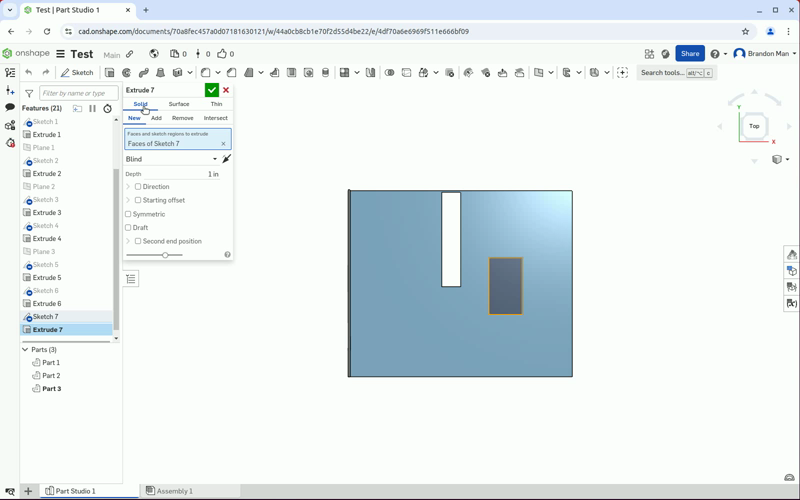
click(143, 106)
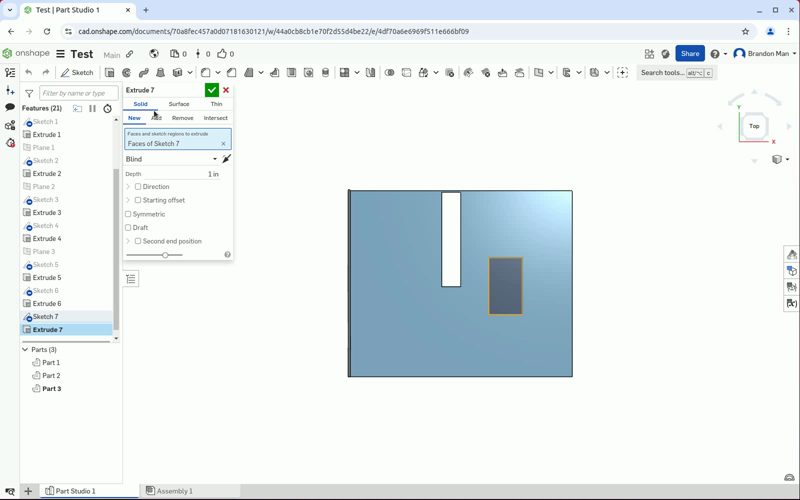
mouse_move(186, 120)
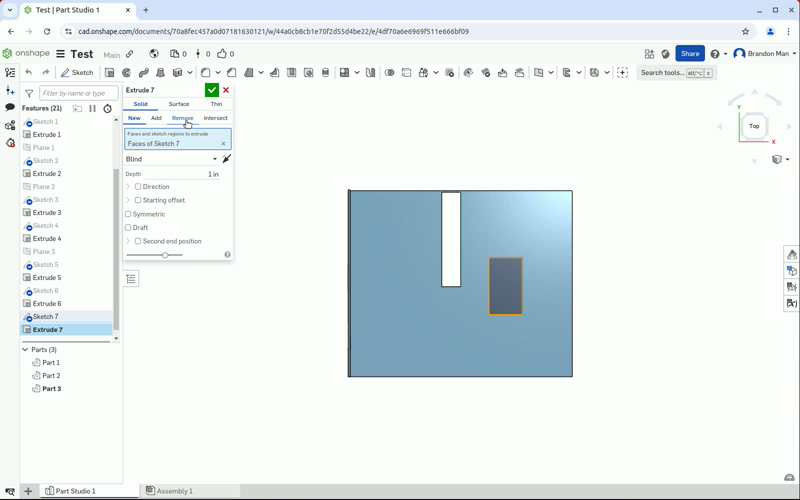
click(186, 120)
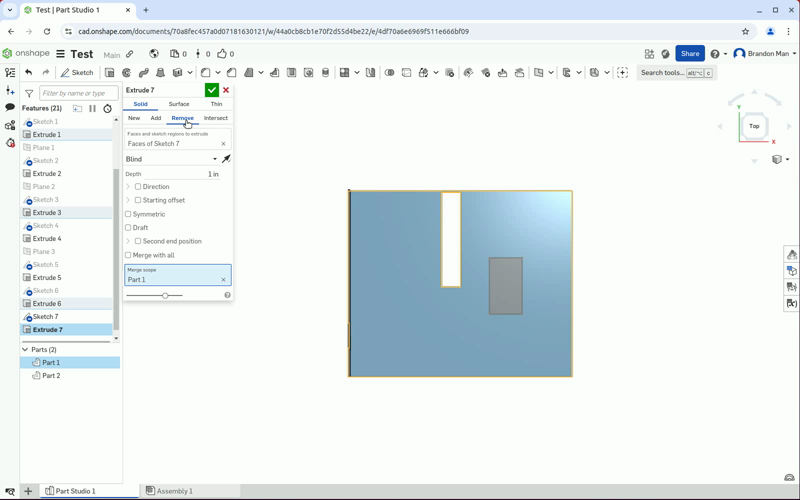
key(tab, 4)
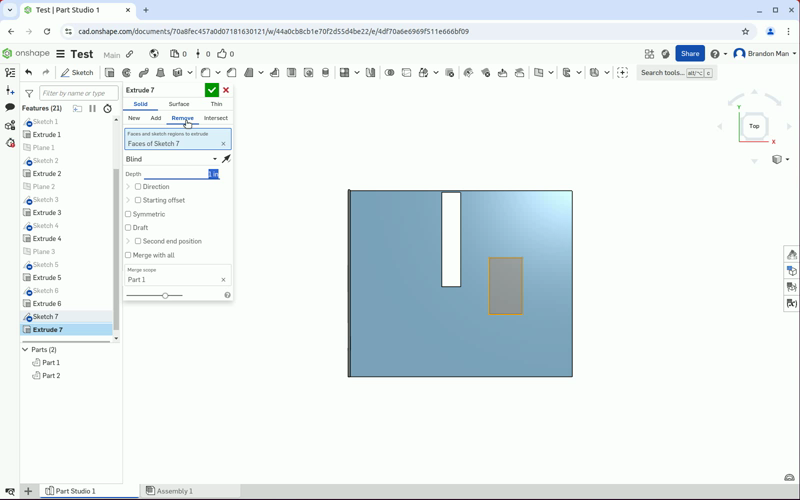
text(3.851)
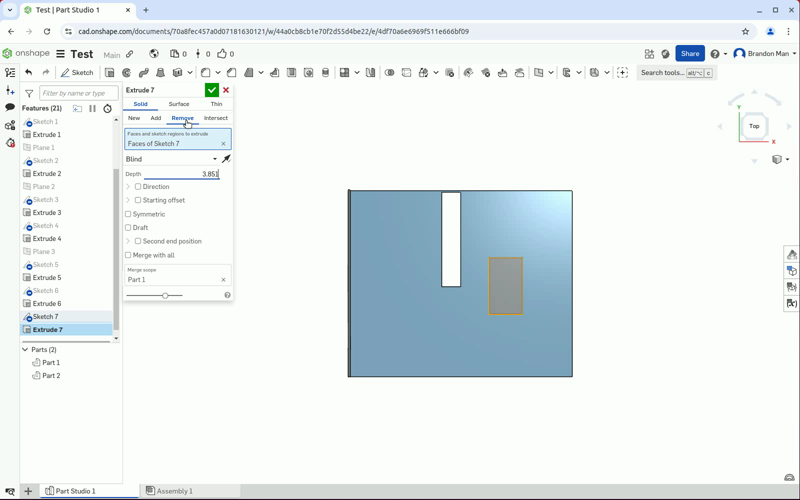
key(tab, 6)
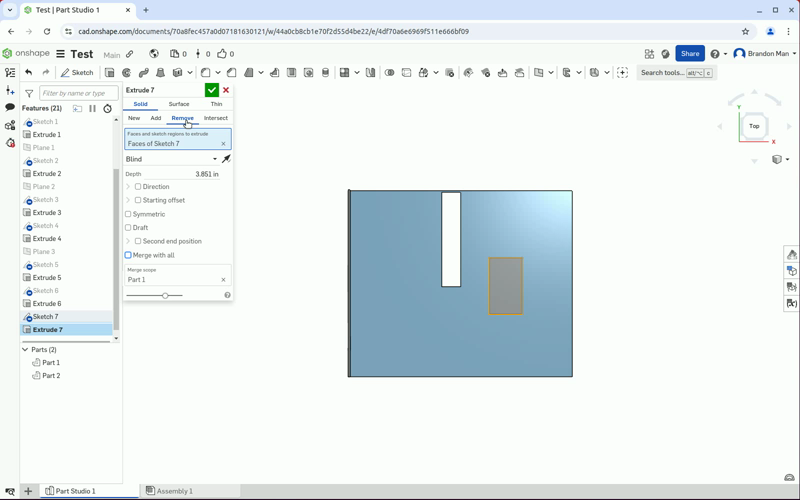
key(space)
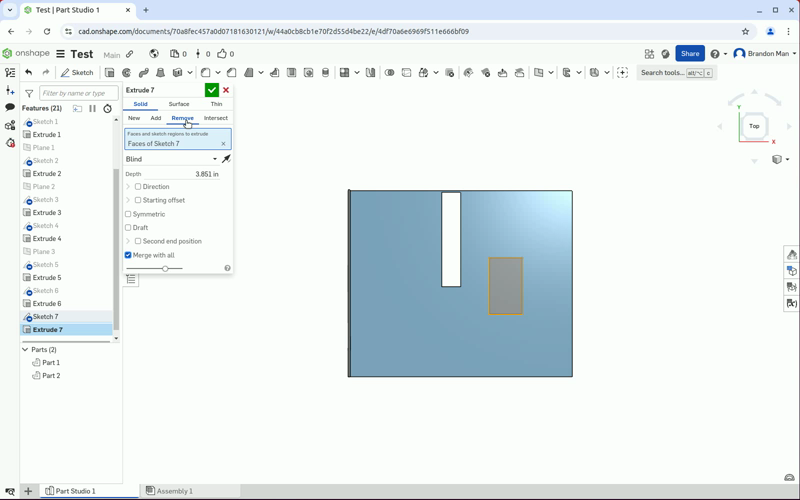
key(enter)
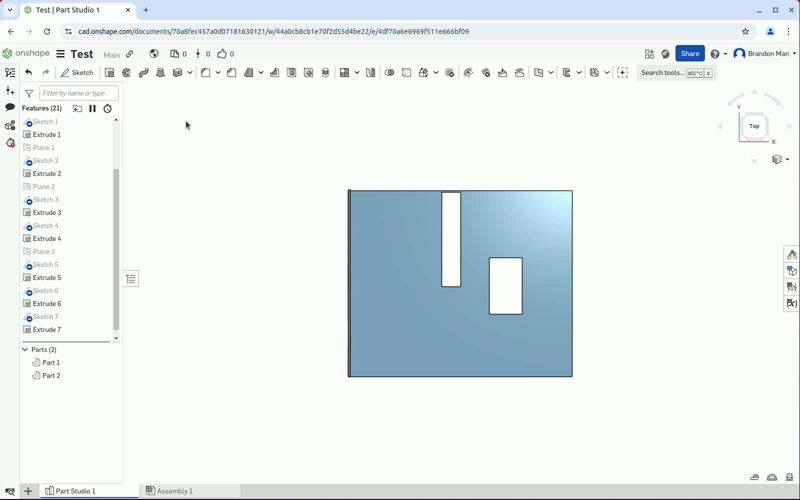
key(shift+h)
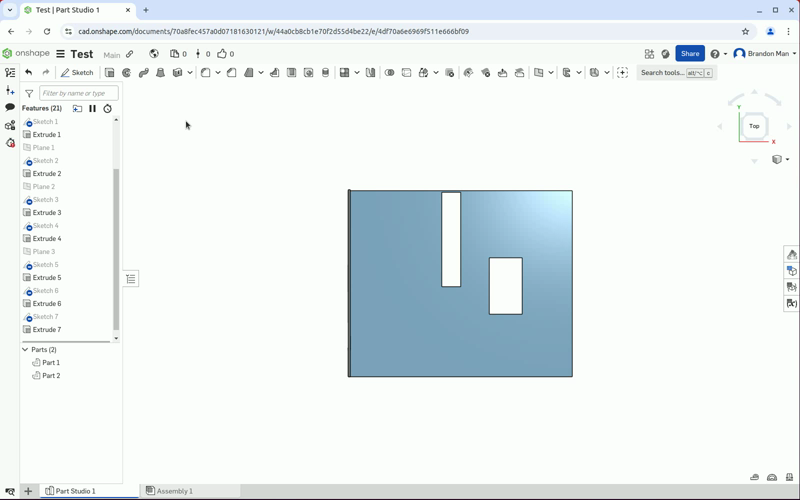
key(shift+h)
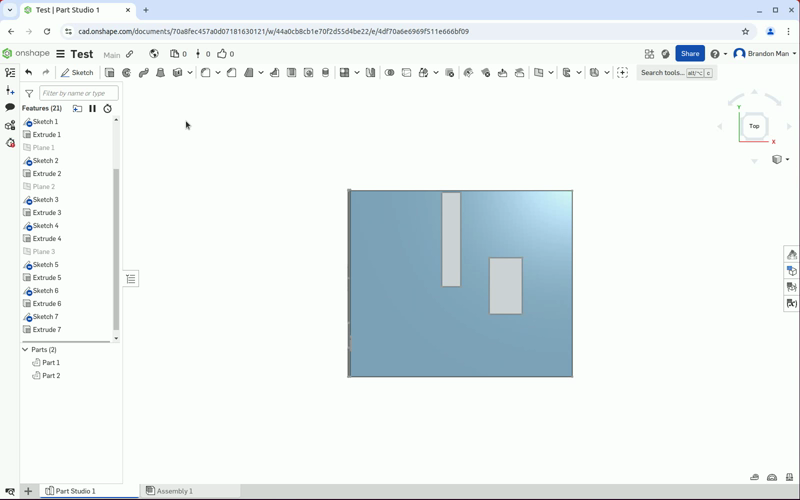
key(shift+7)
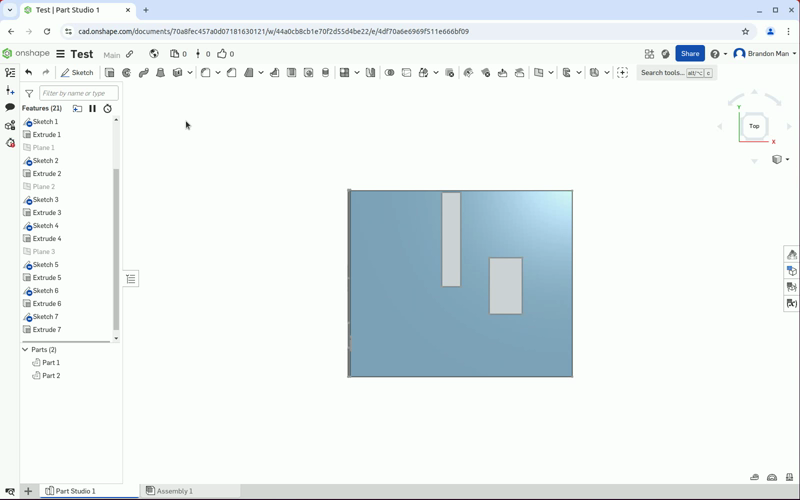
key(up, 3)
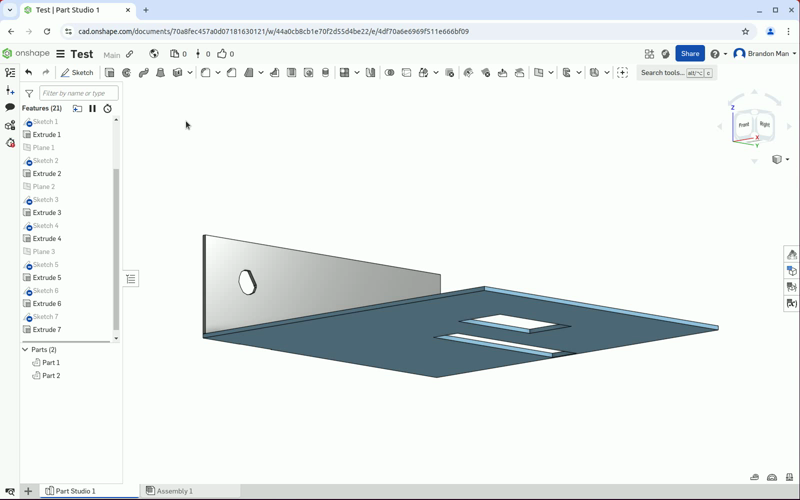
key(left, 3)
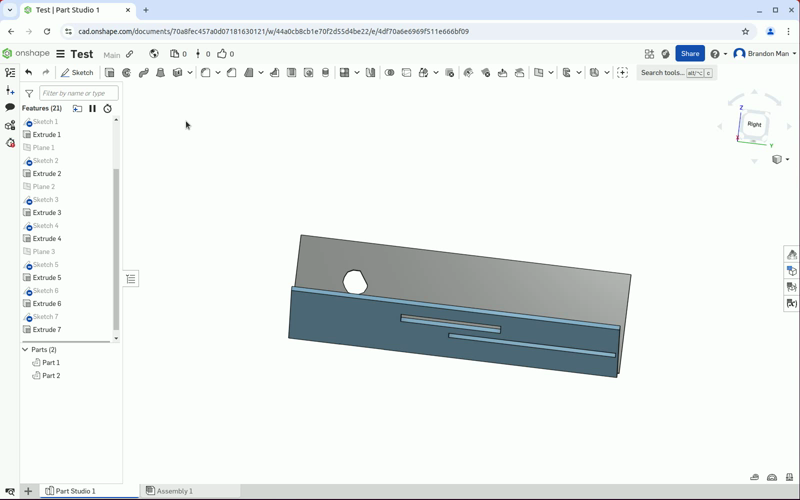
key(right, 3)
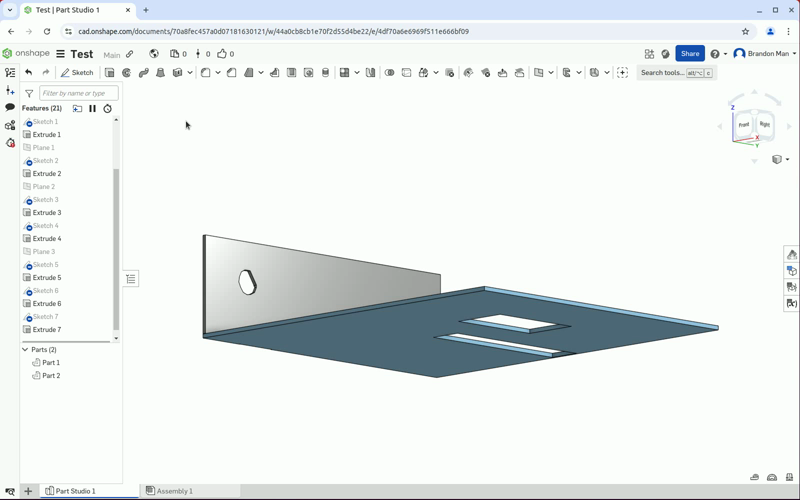
key(down, 3)
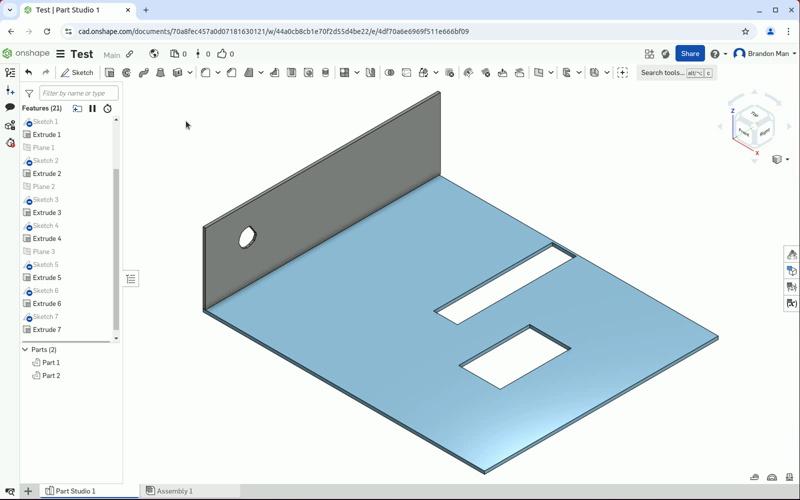
mouse_move(69, 124)
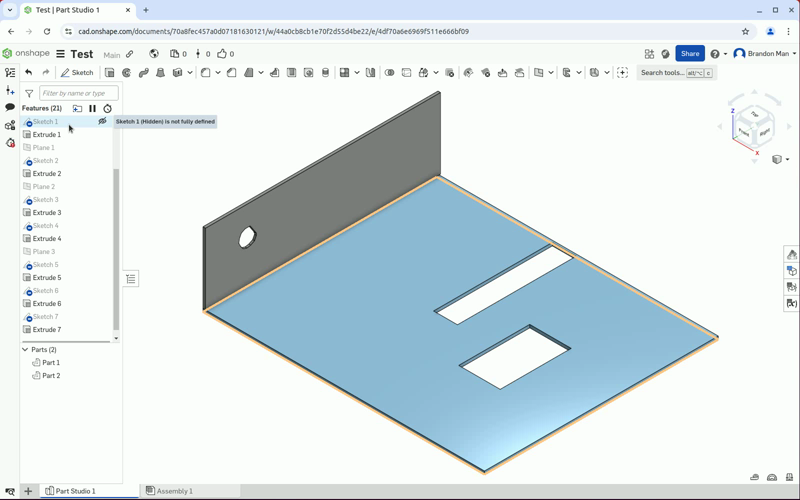
click(69, 124)